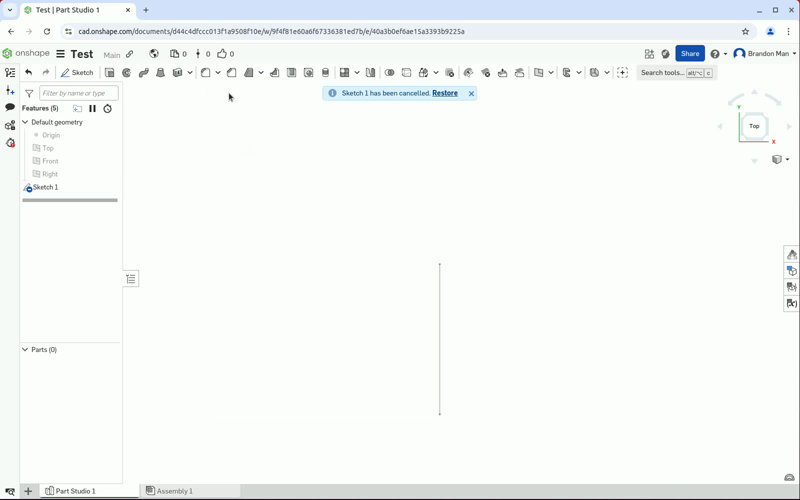
key(shift+h)
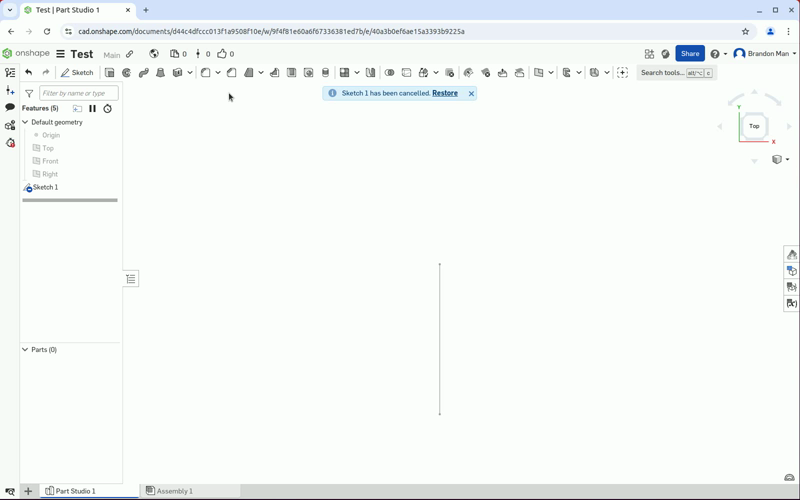
key(shift+s)
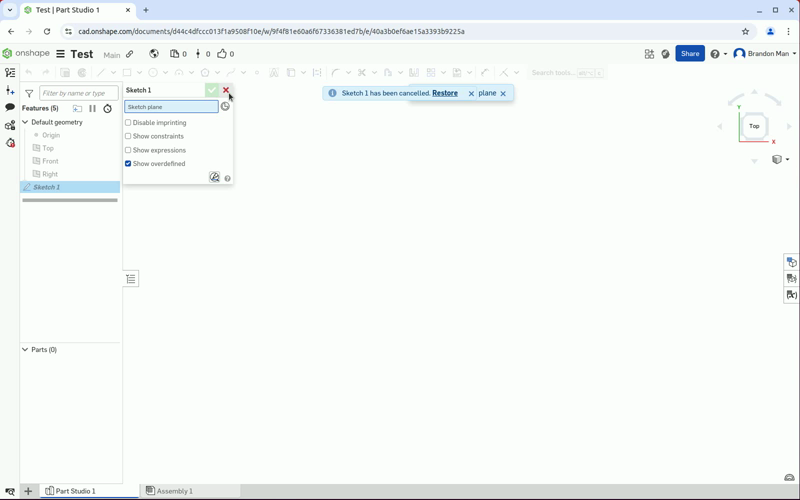
mouse_move(73, 150)
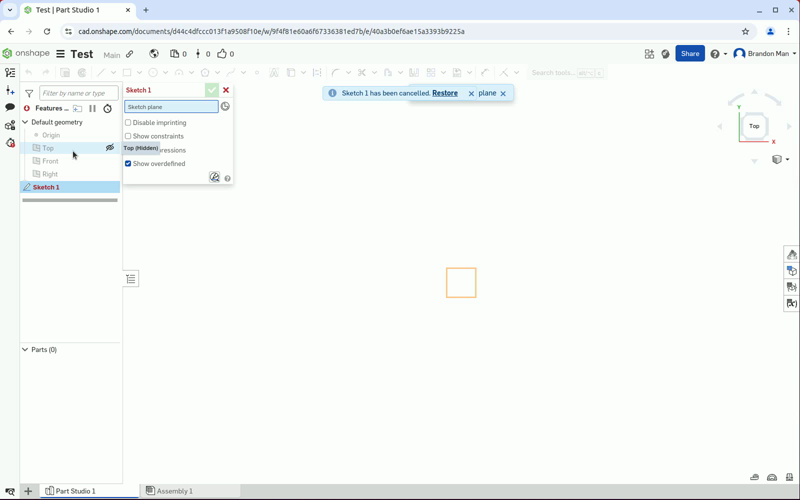
click(73, 150)
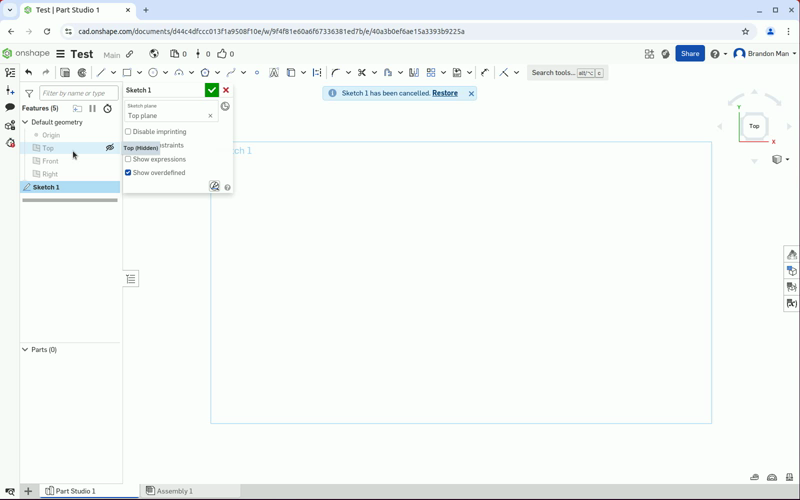
mouse_move(73, 352)
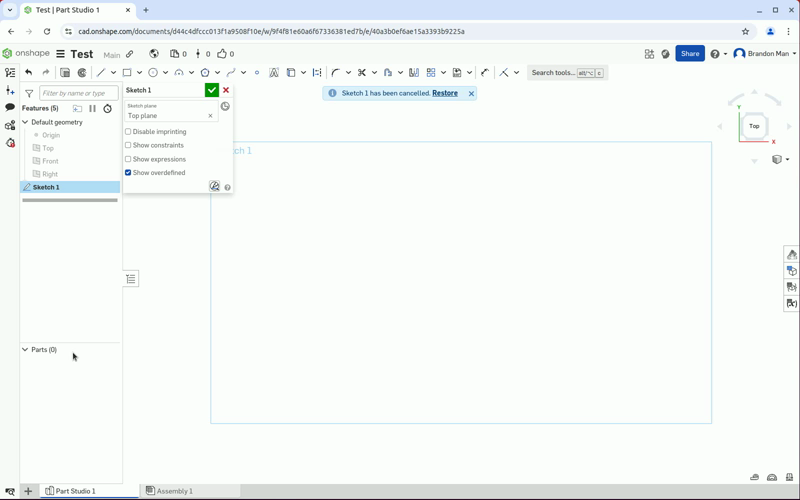
key(y)
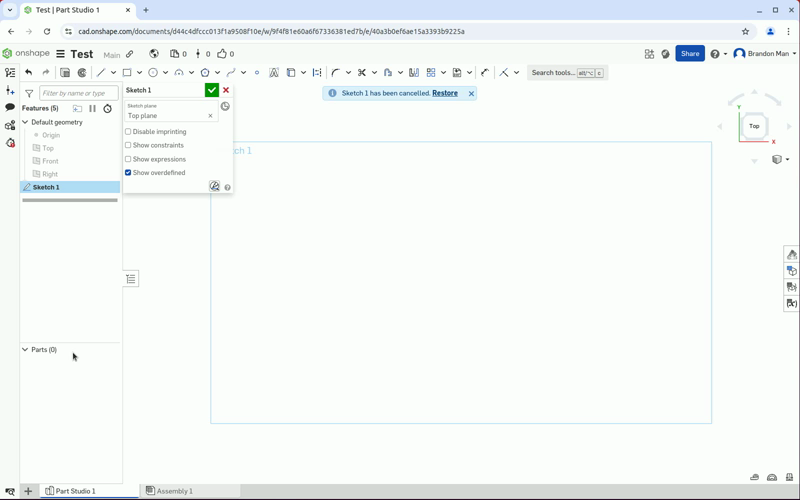
key(l)
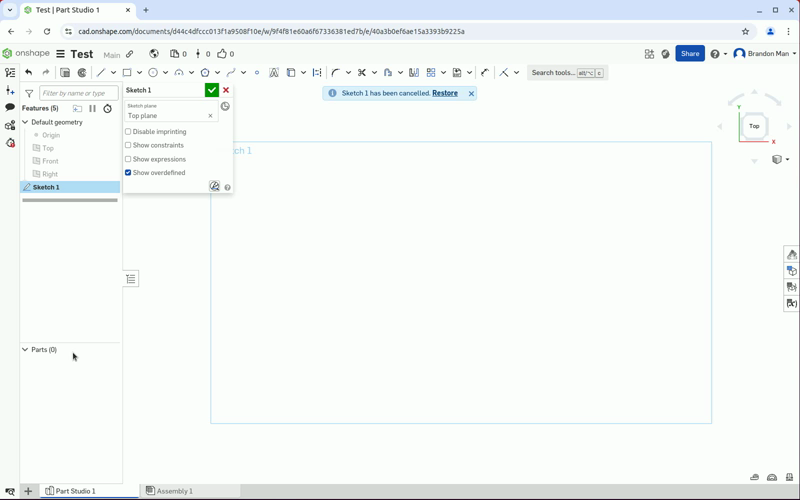
key_down(shift)
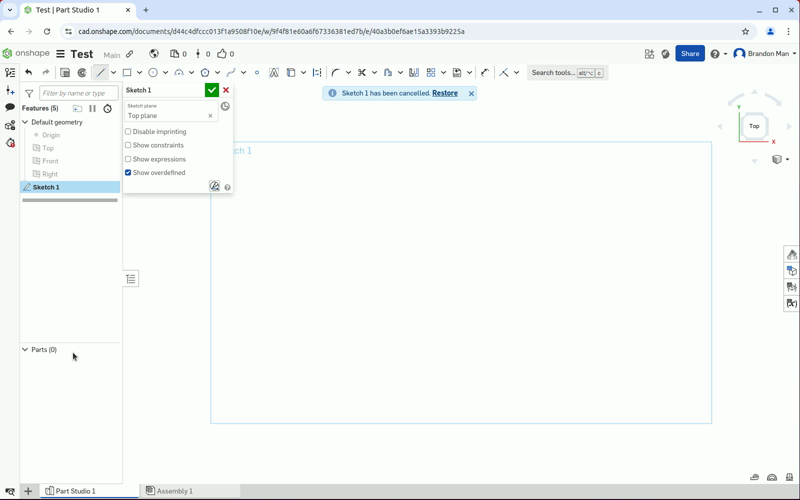
mouse_move(348, 282)
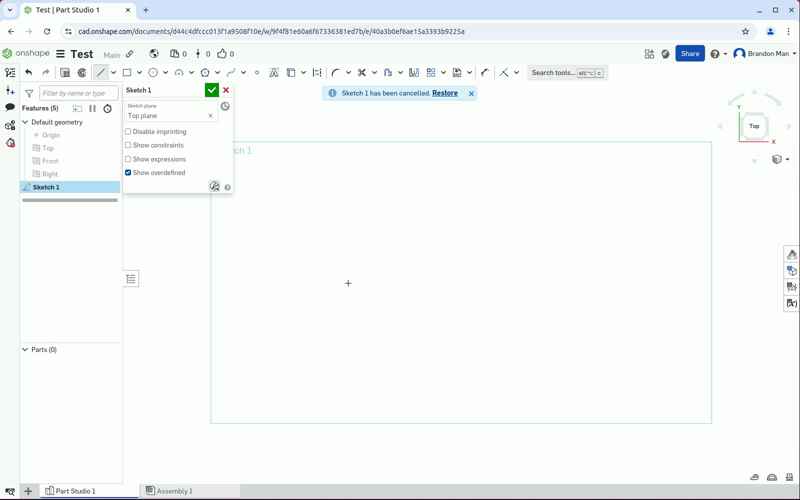
click(348, 282)
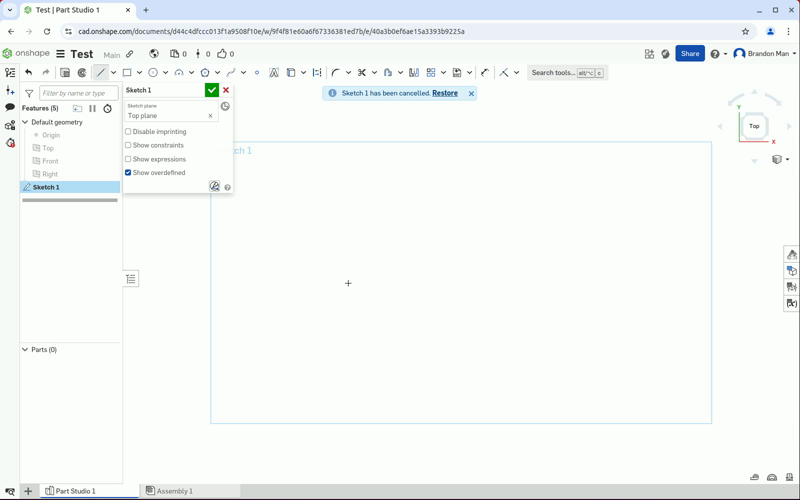
key_up(shift)
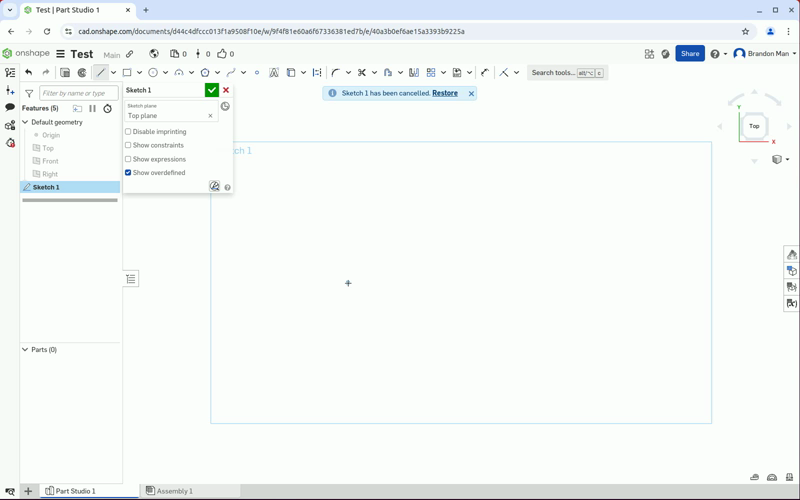
key_down(shift)
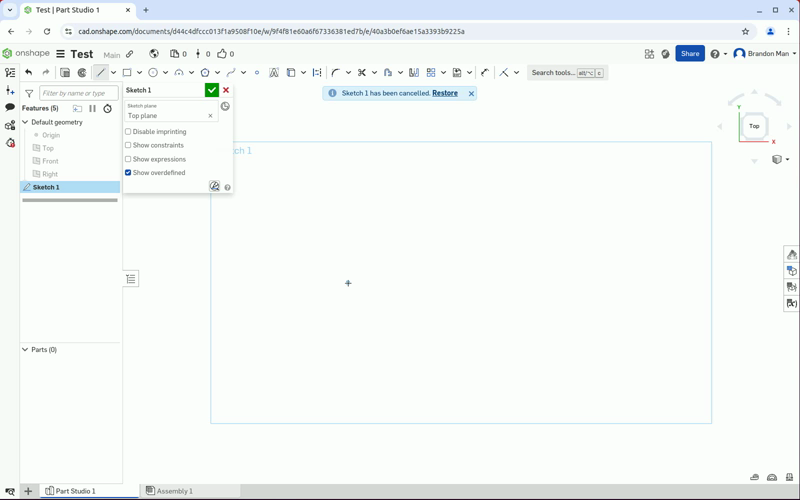
mouse_move(378, 282)
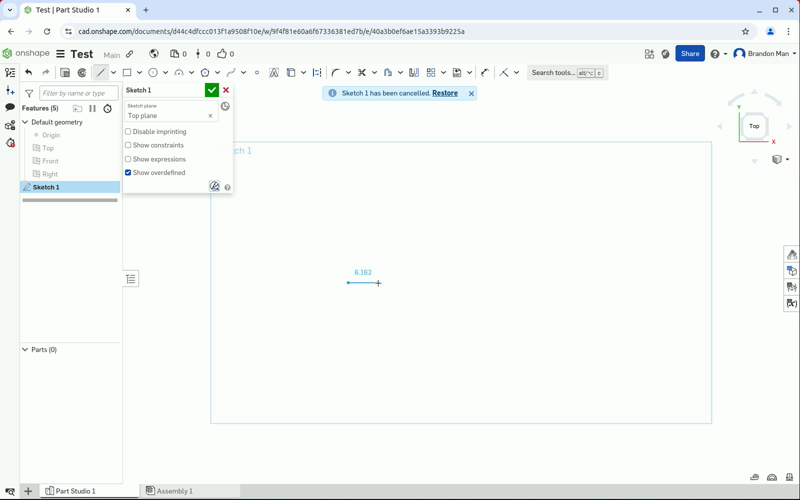
mouse_move(353, 282)
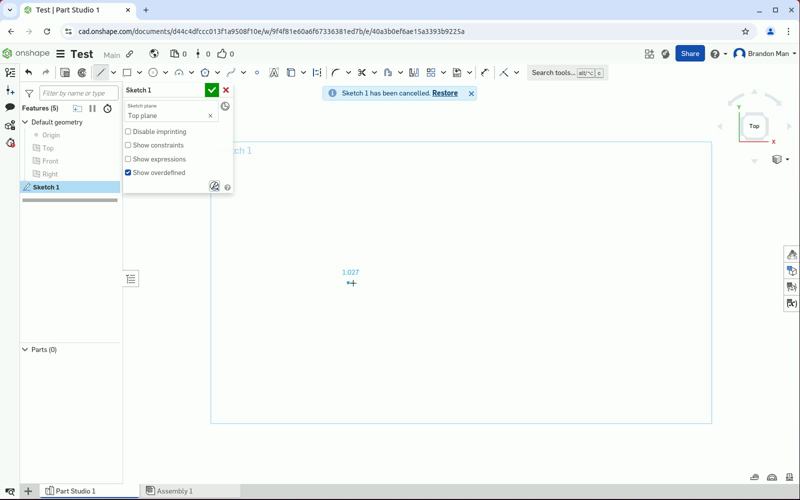
scroll(6)
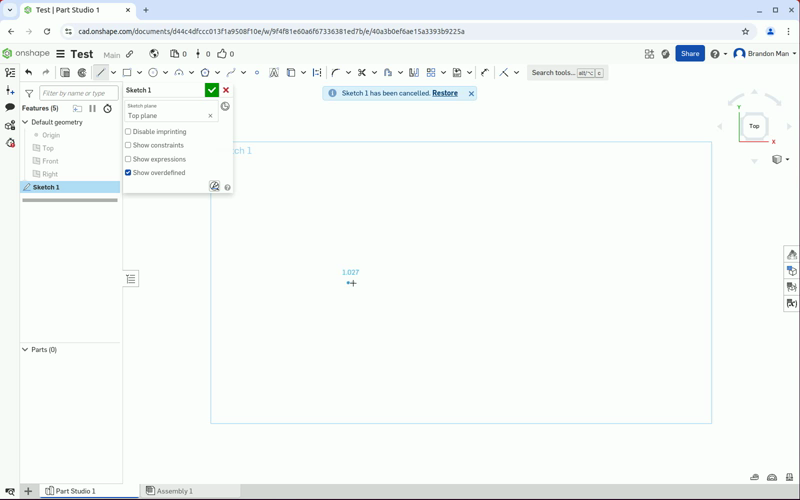
scroll(6)
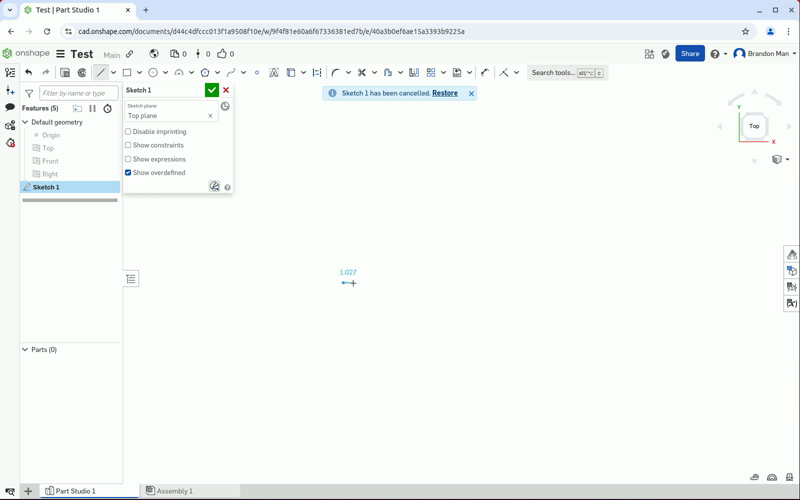
scroll(6)
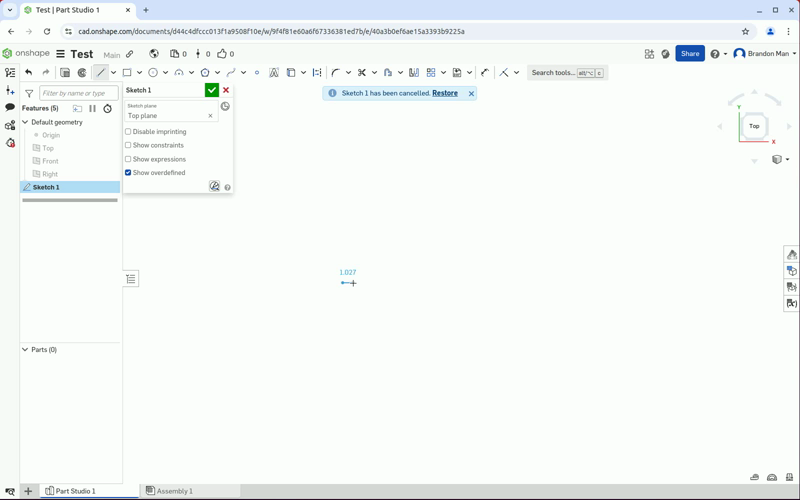
scroll(6)
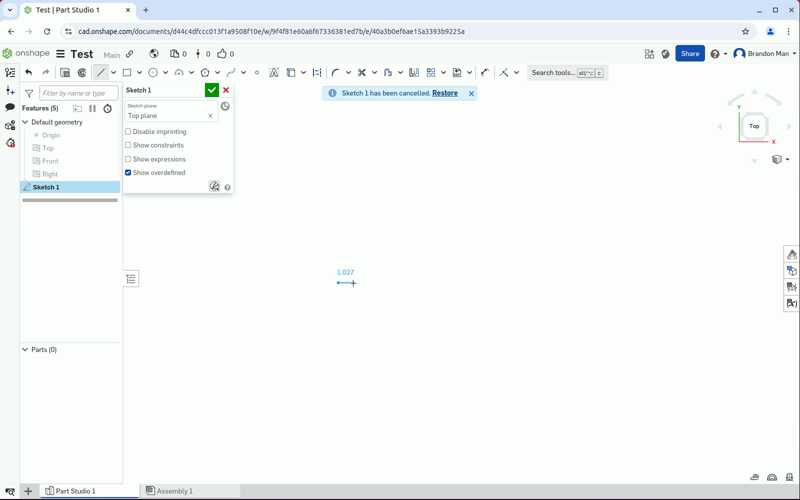
scroll(6)
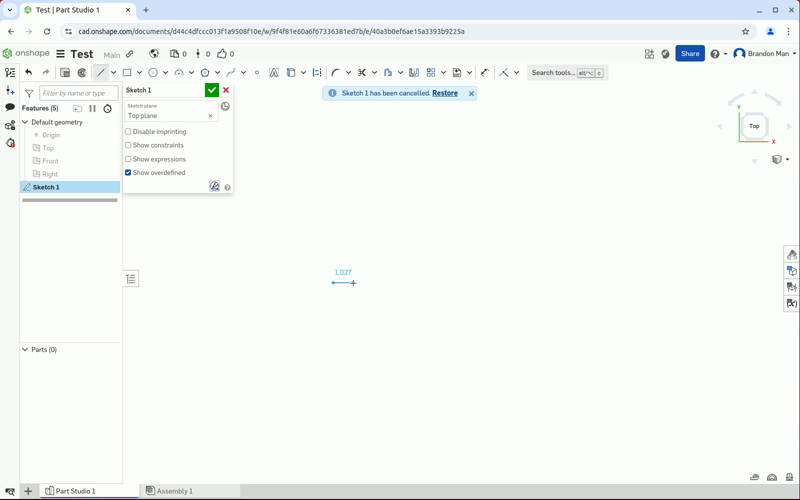
scroll(6)
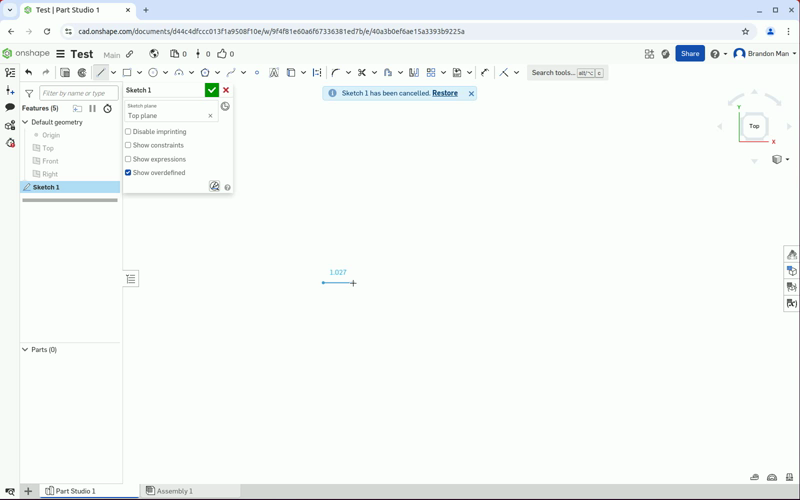
scroll(6)
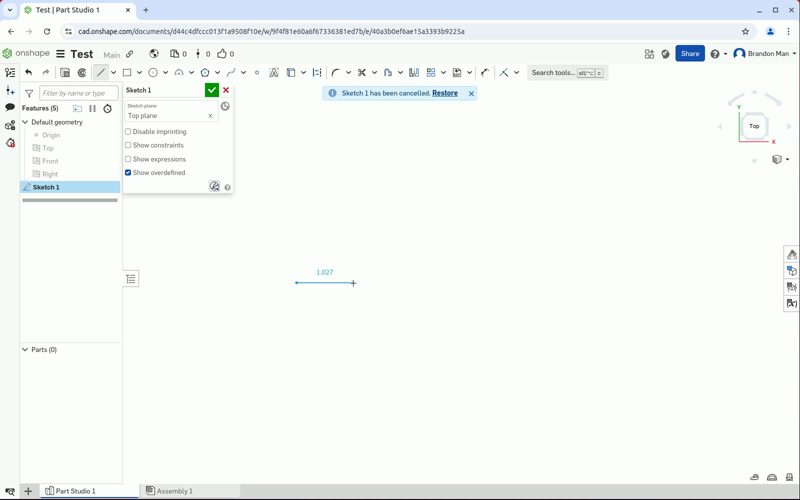
click(353, 282)
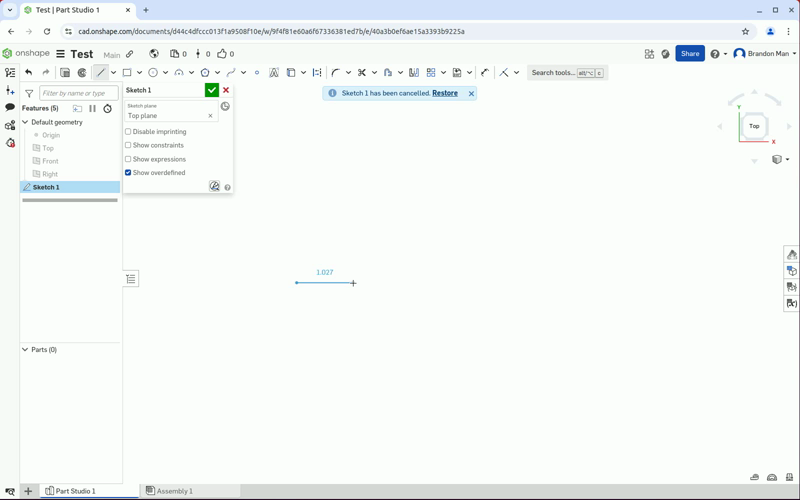
scroll(-6)
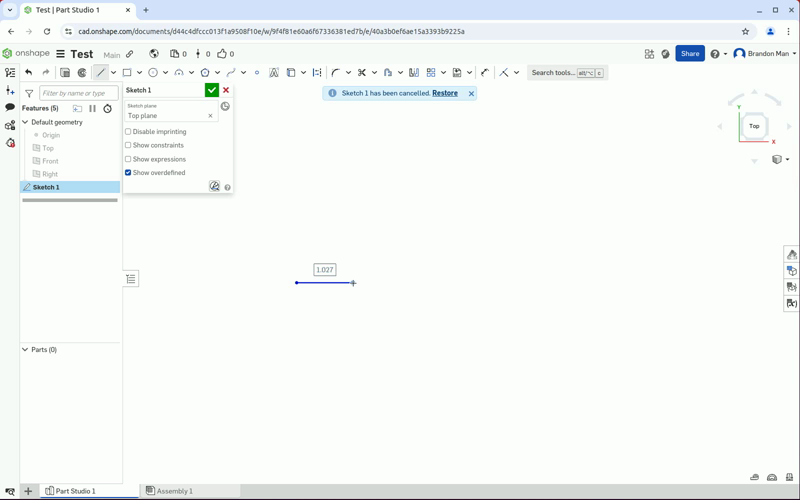
scroll(-6)
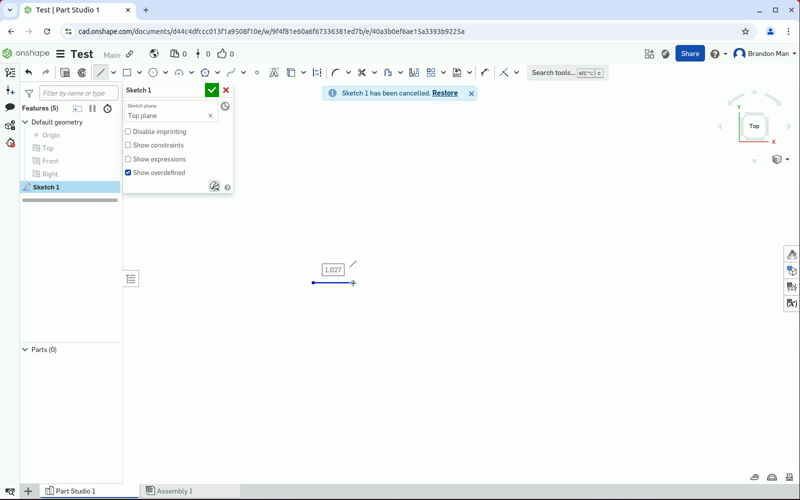
scroll(-6)
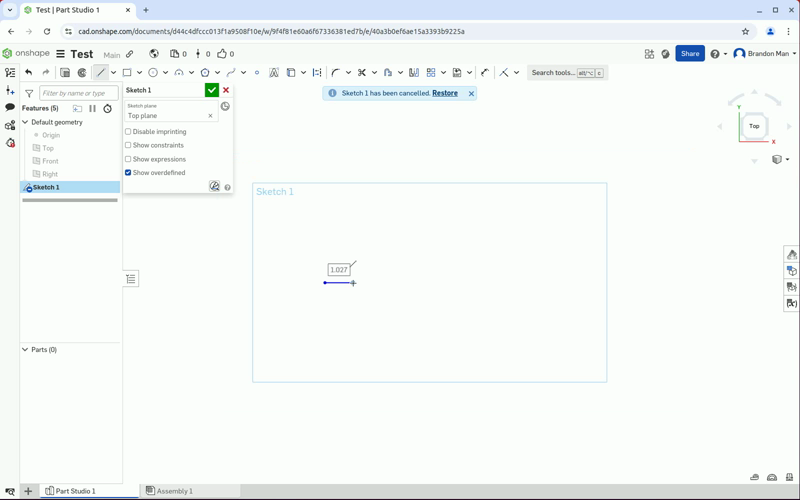
scroll(-6)
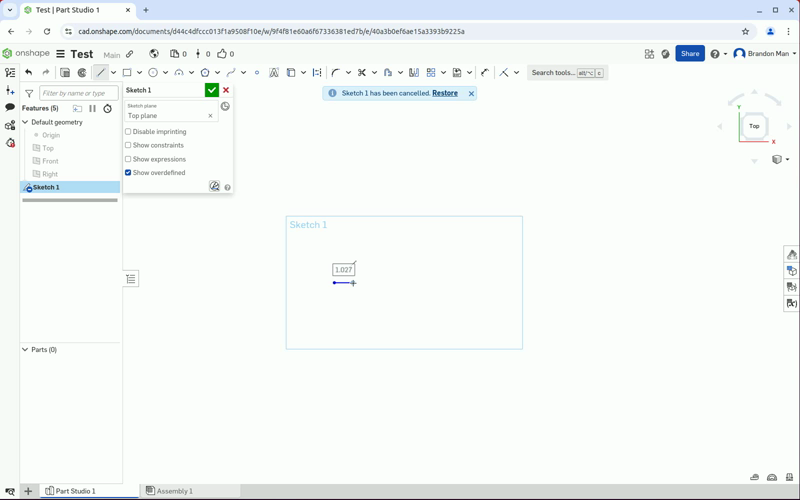
scroll(-6)
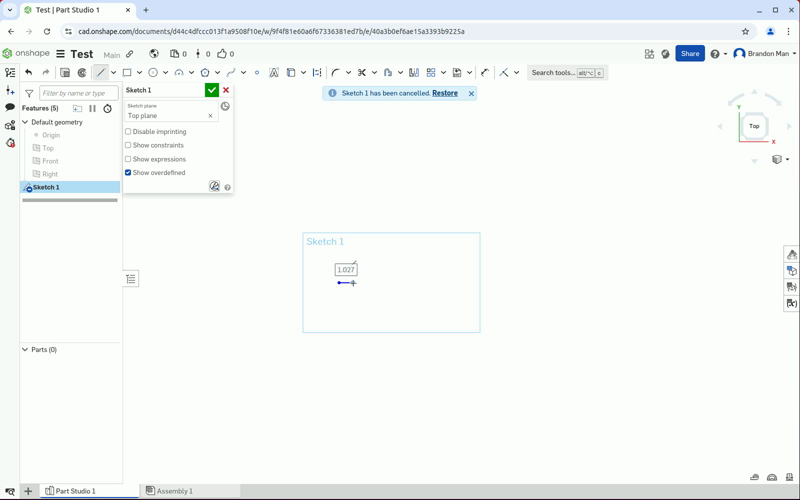
scroll(-6)
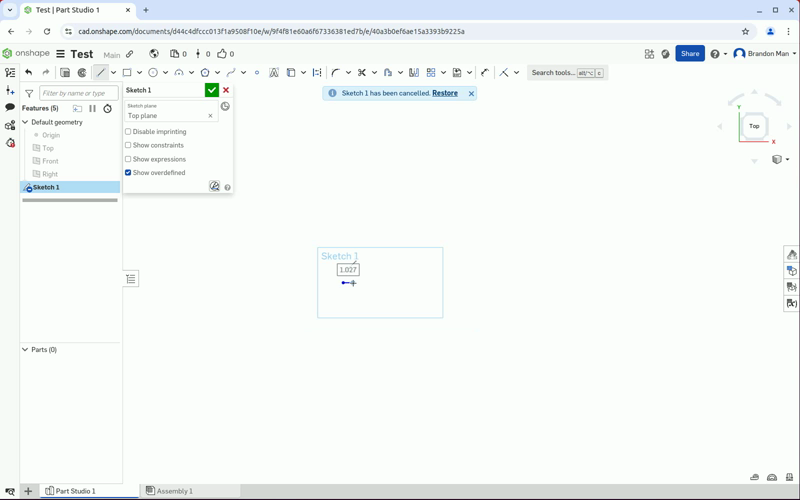
scroll(-6)
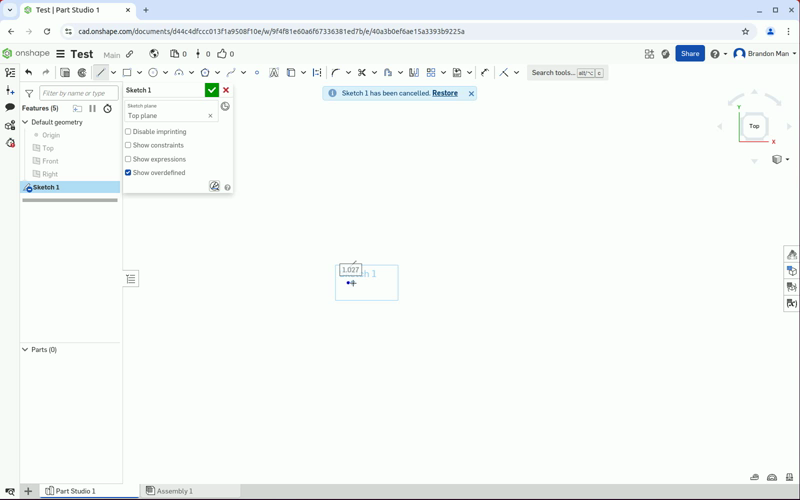
key_up(shift)
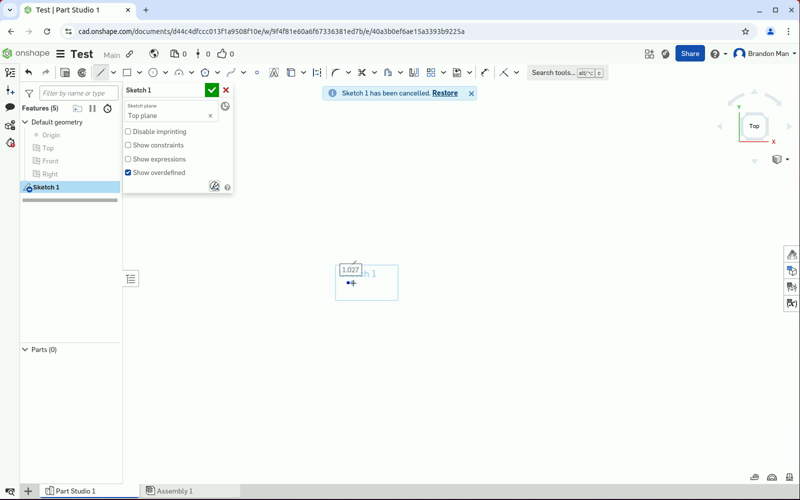
key(esc)
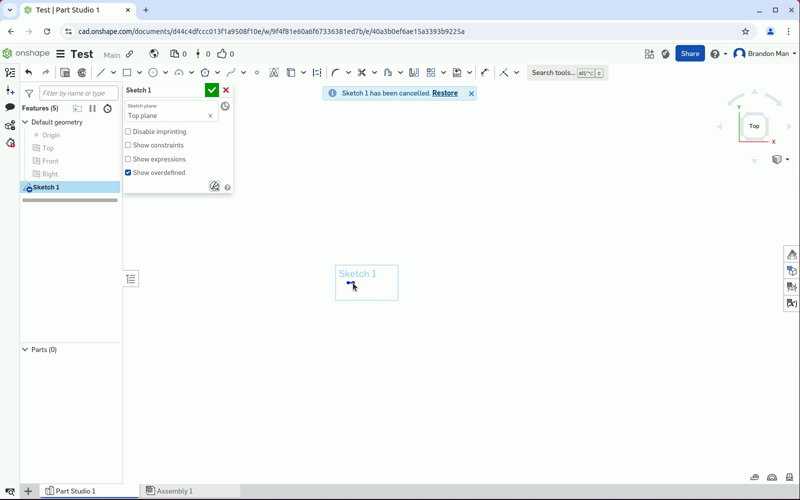
key(a)
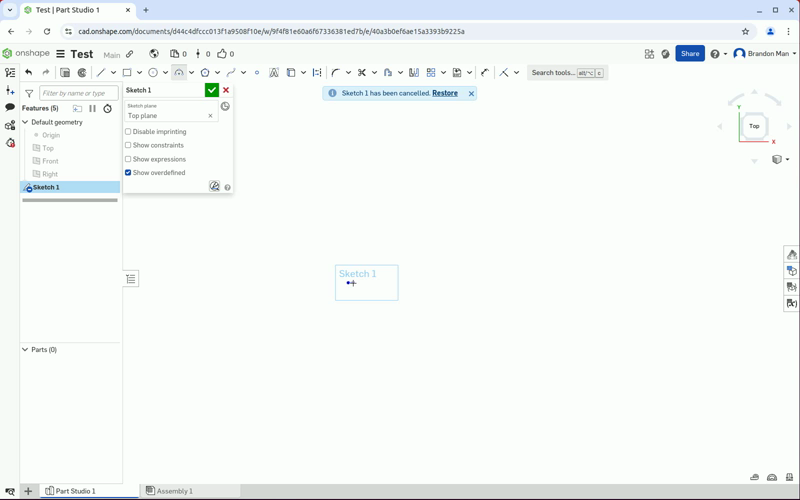
mouse_move(353, 282)
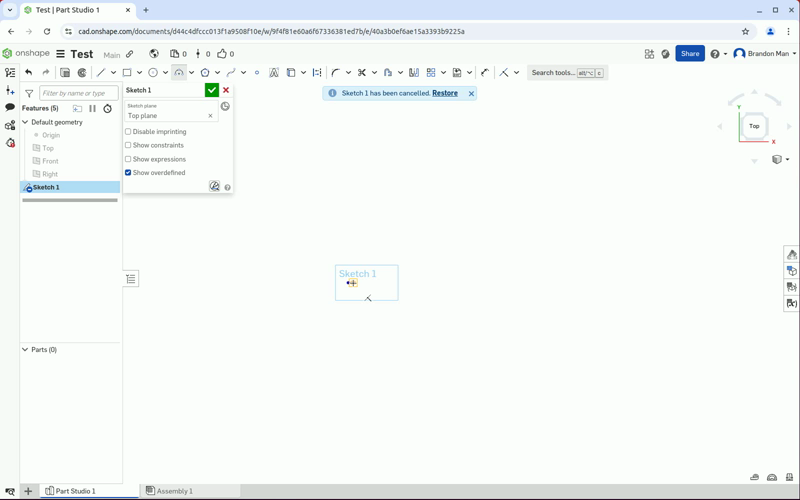
click(353, 282)
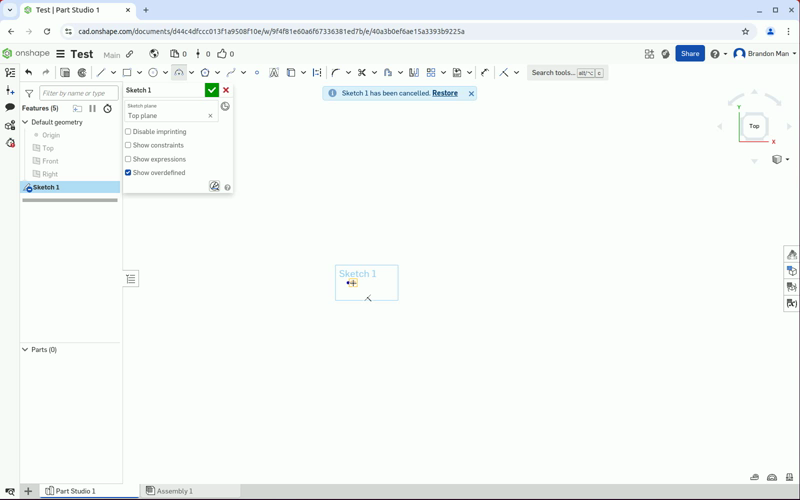
key_down(shift)
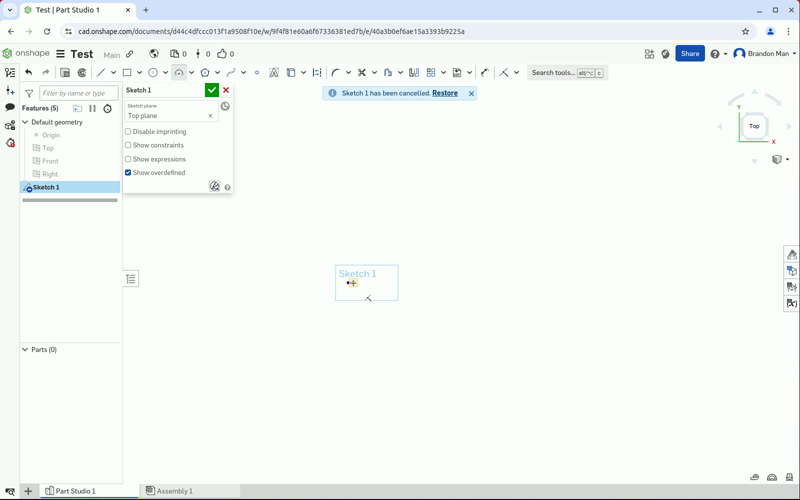
mouse_move(454, 282)
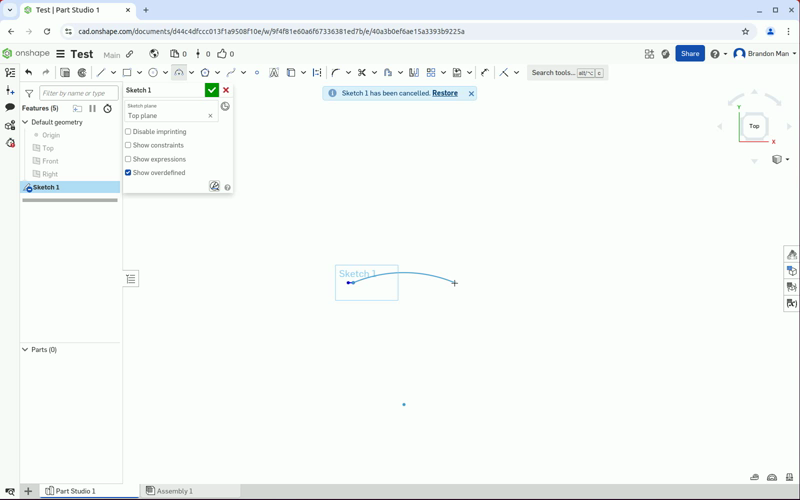
click(454, 282)
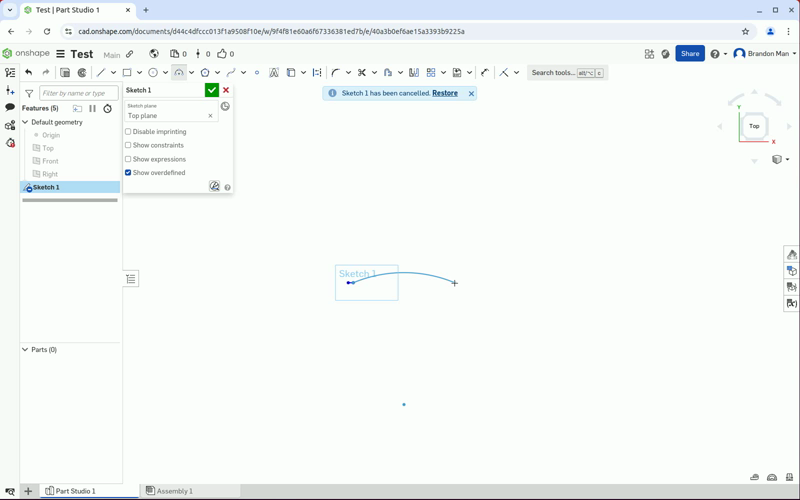
mouse_move(404, 231)
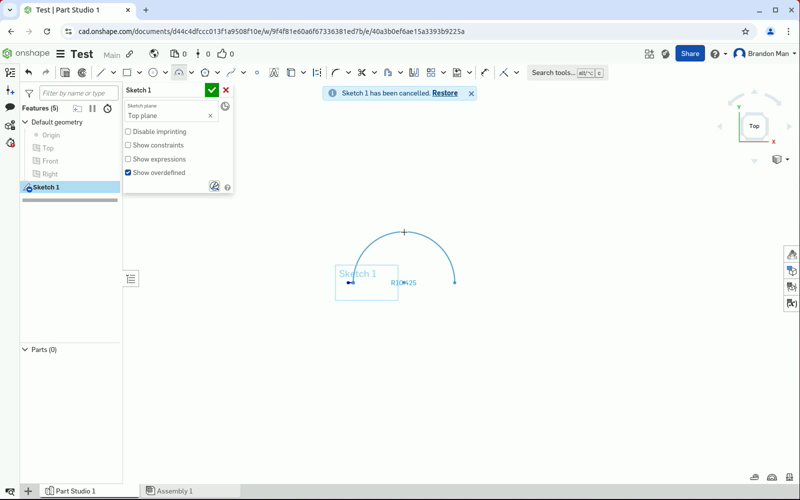
click(404, 231)
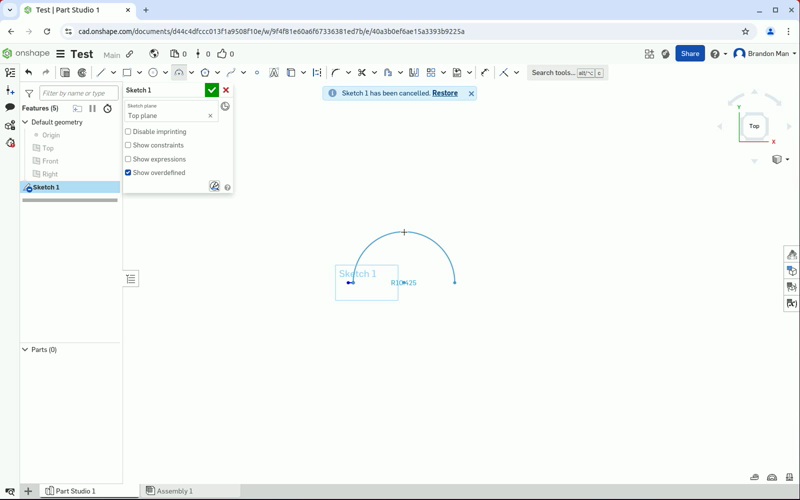
key_up(shift)
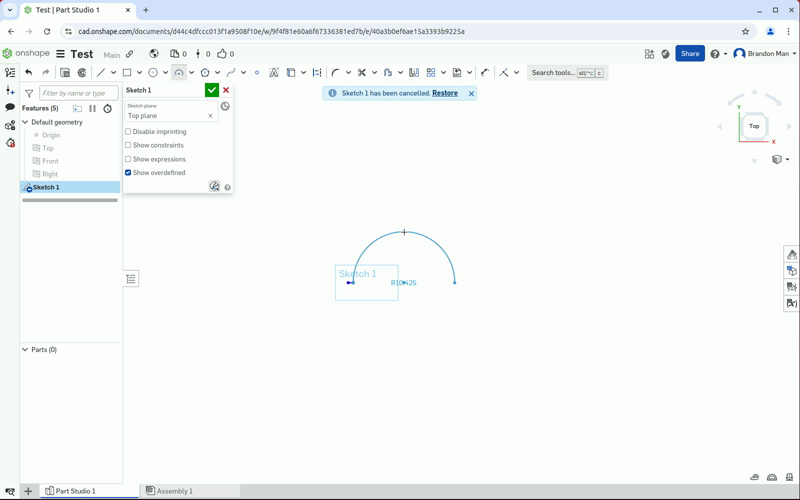
key(esc)
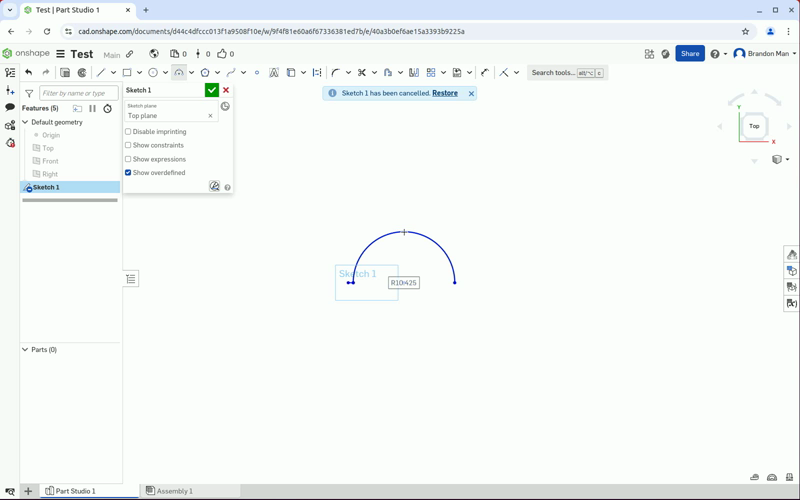
key(l)
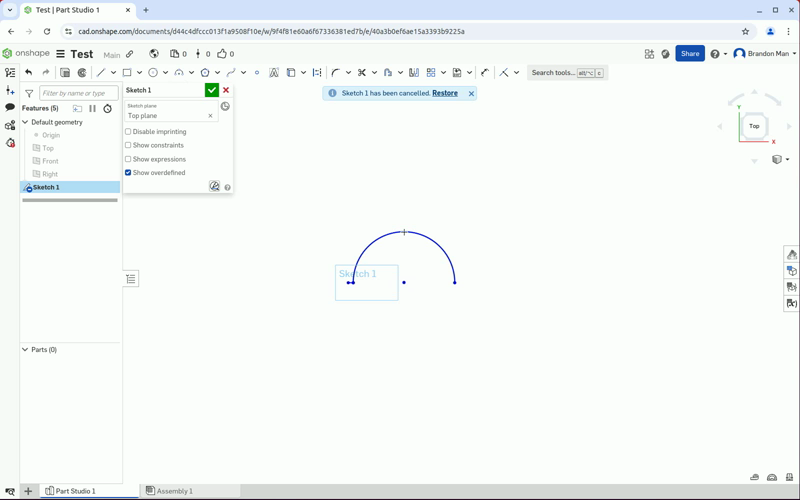
mouse_move(454, 282)
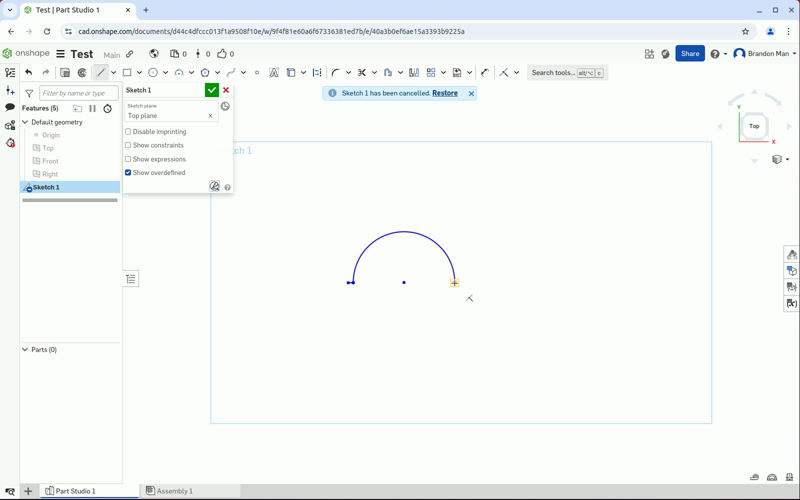
click(454, 282)
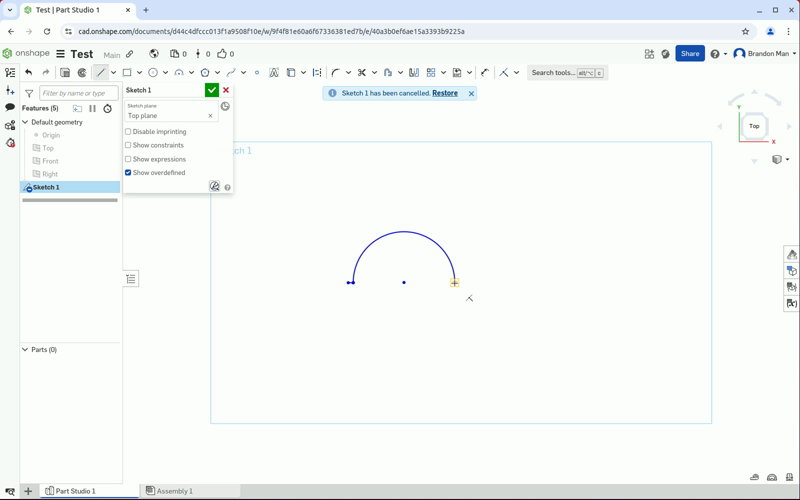
key_down(shift)
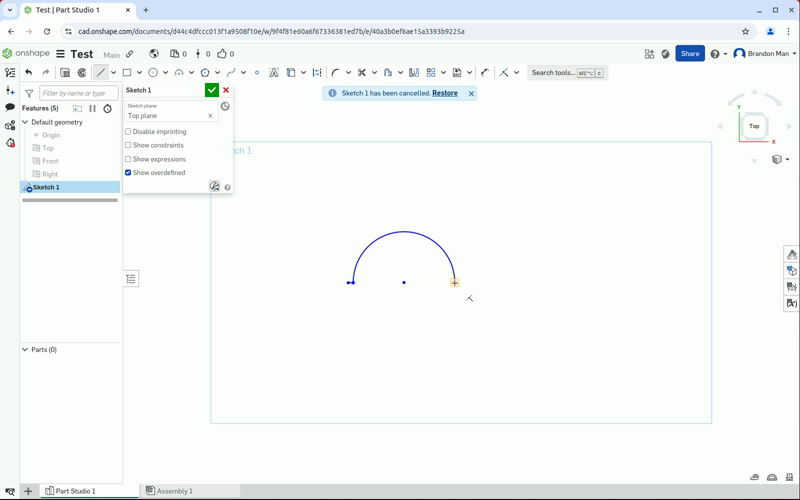
mouse_move(484, 282)
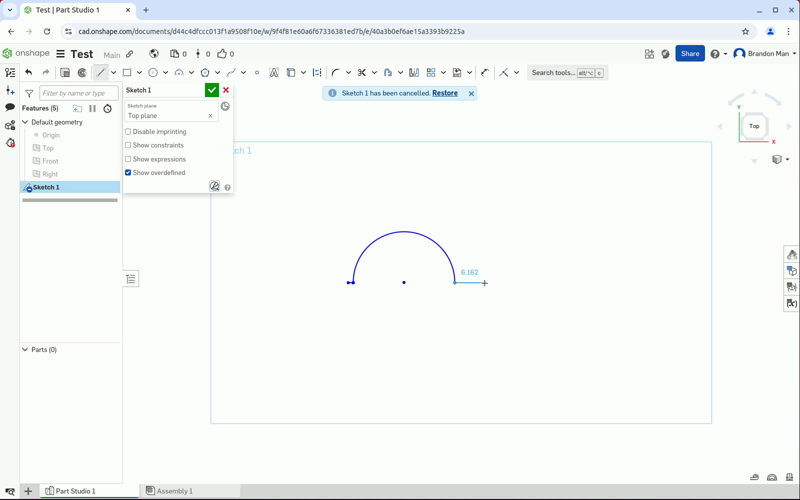
mouse_move(459, 282)
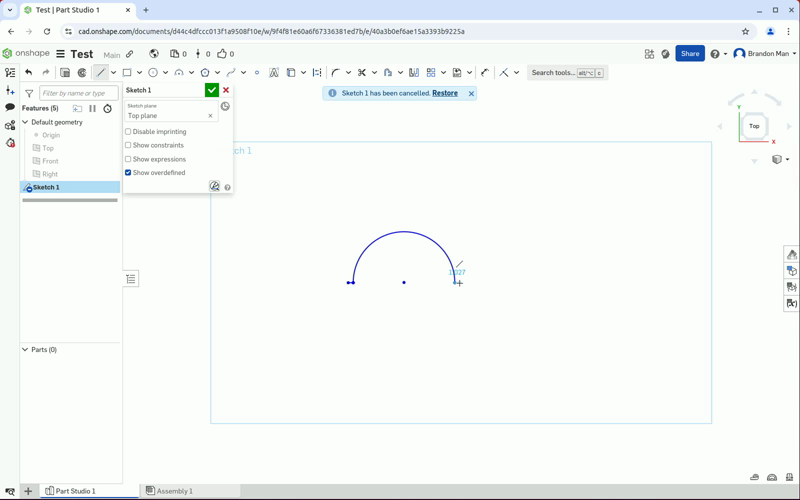
scroll(6)
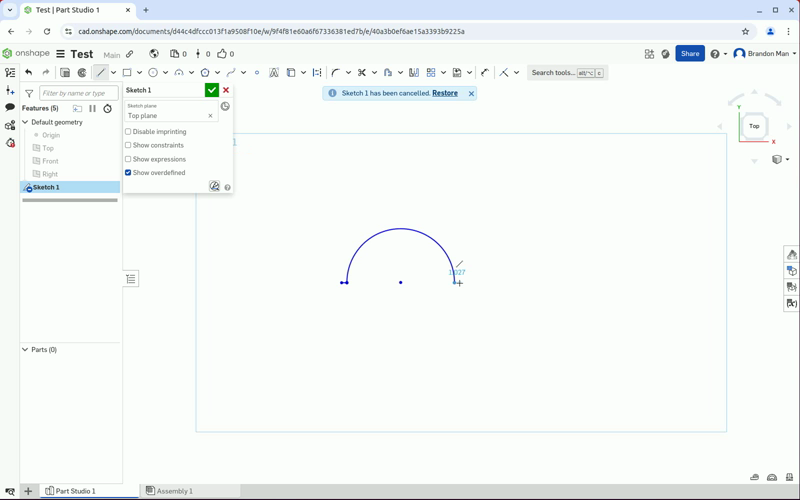
scroll(6)
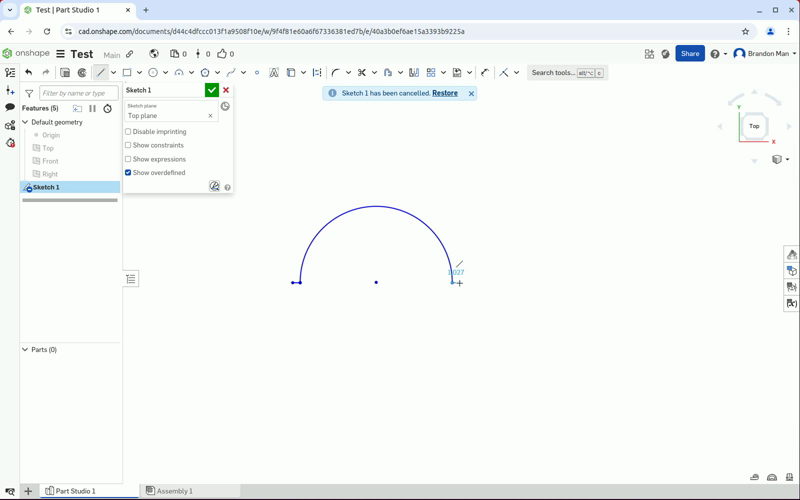
scroll(6)
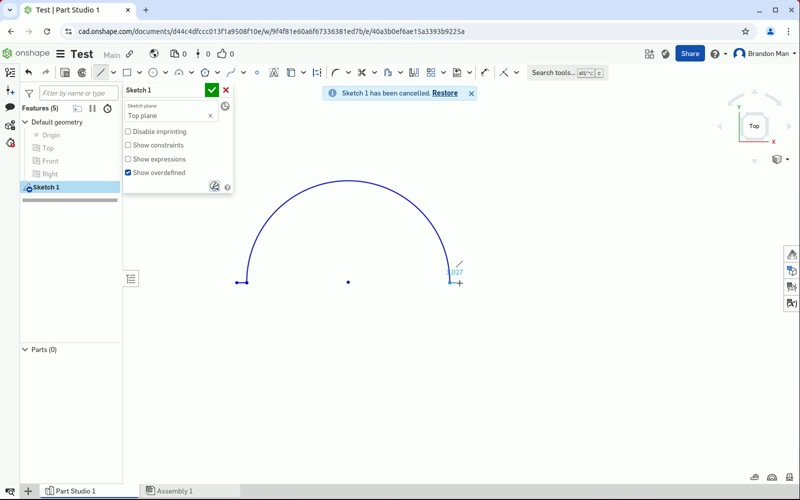
scroll(6)
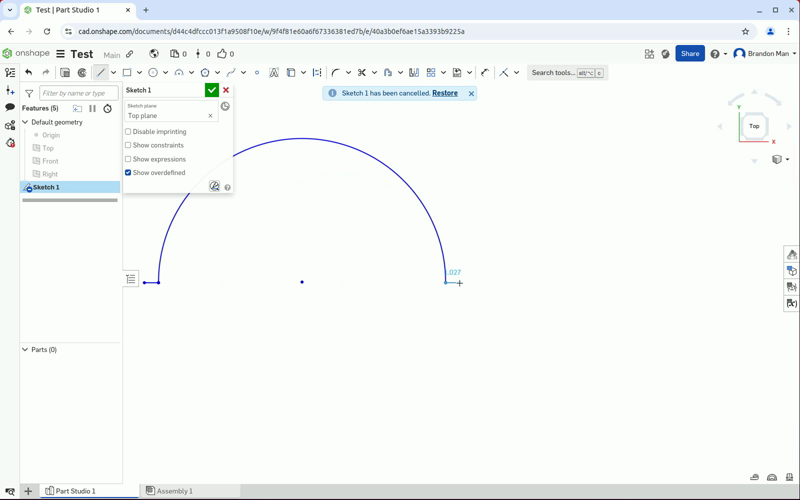
scroll(6)
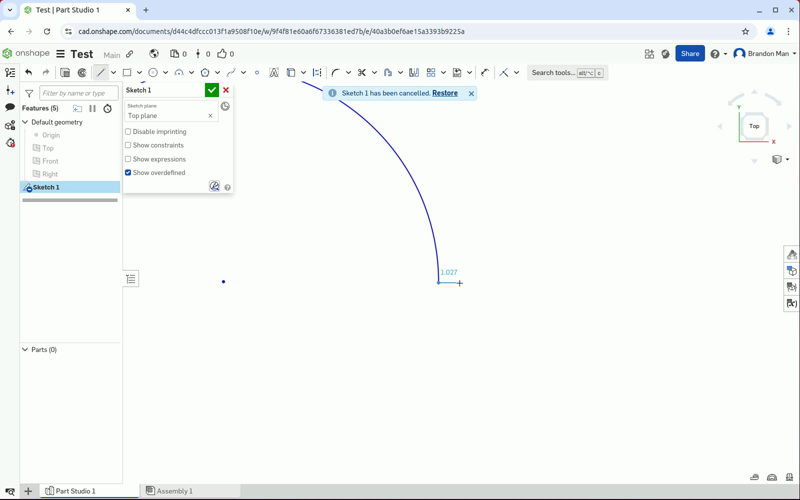
scroll(6)
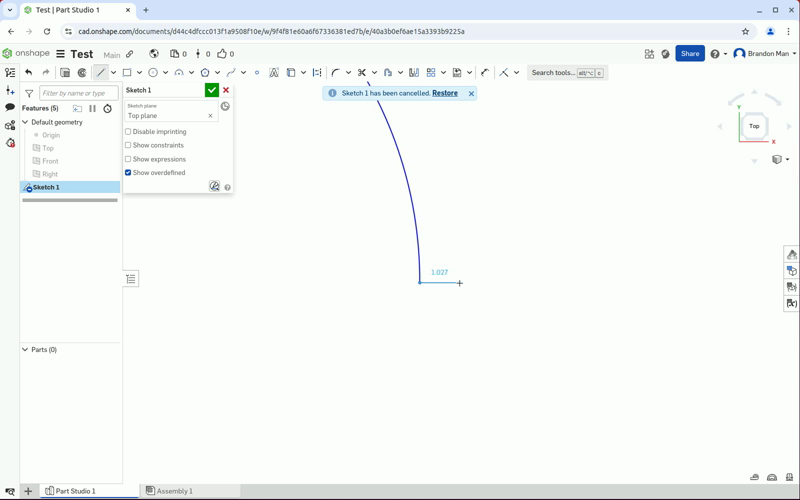
scroll(6)
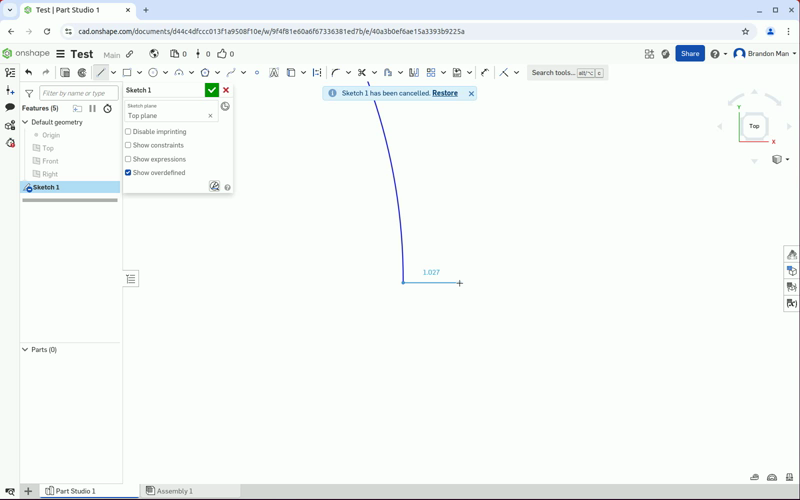
click(459, 282)
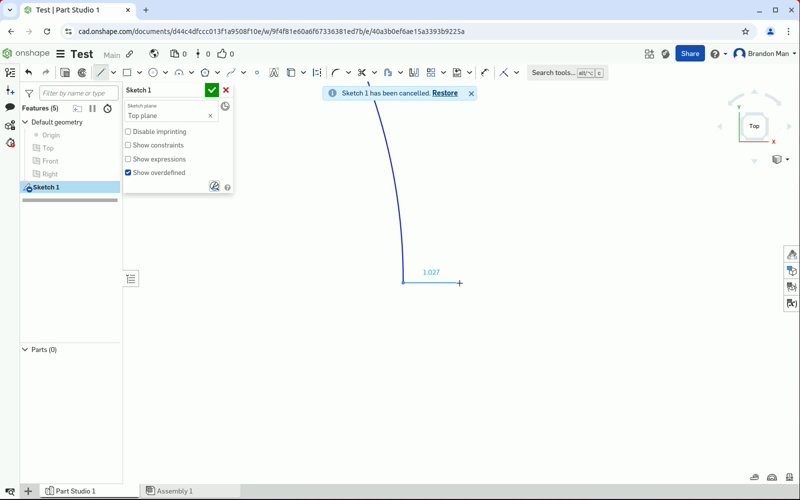
scroll(-6)
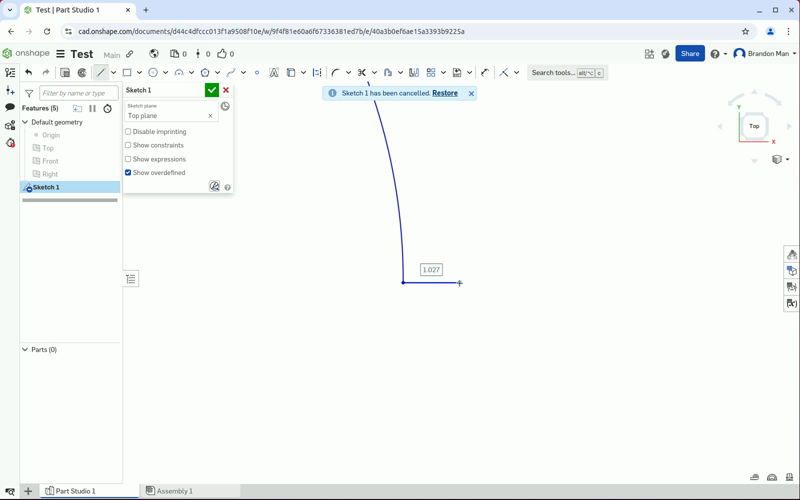
scroll(-6)
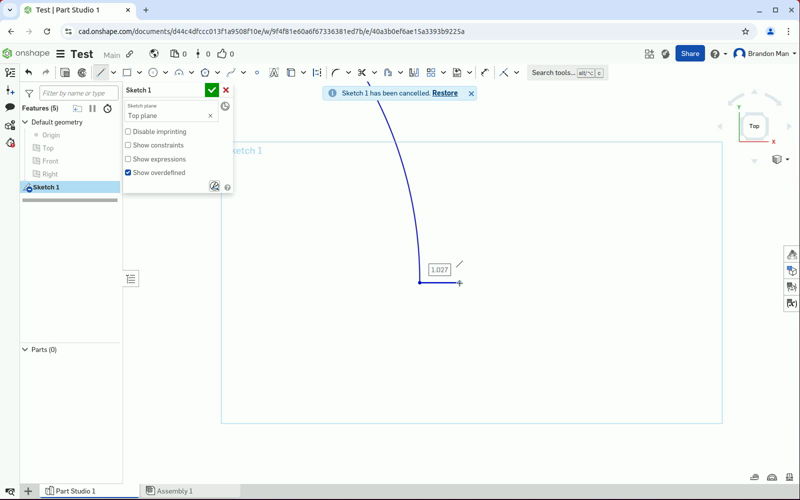
scroll(-6)
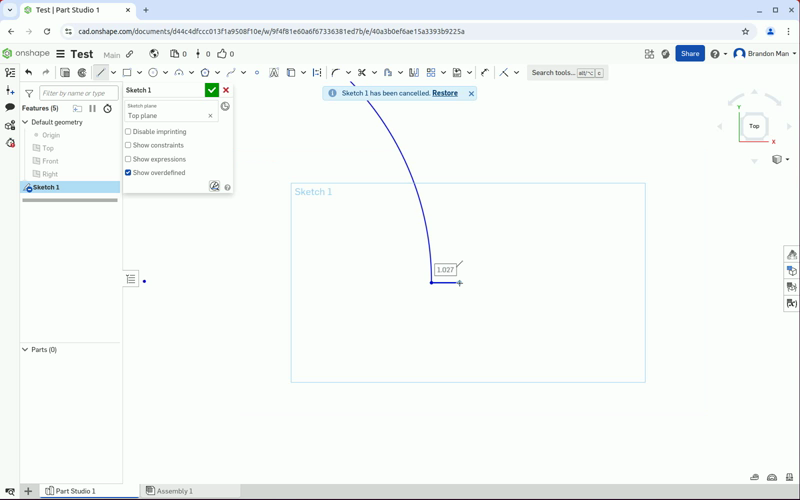
scroll(-6)
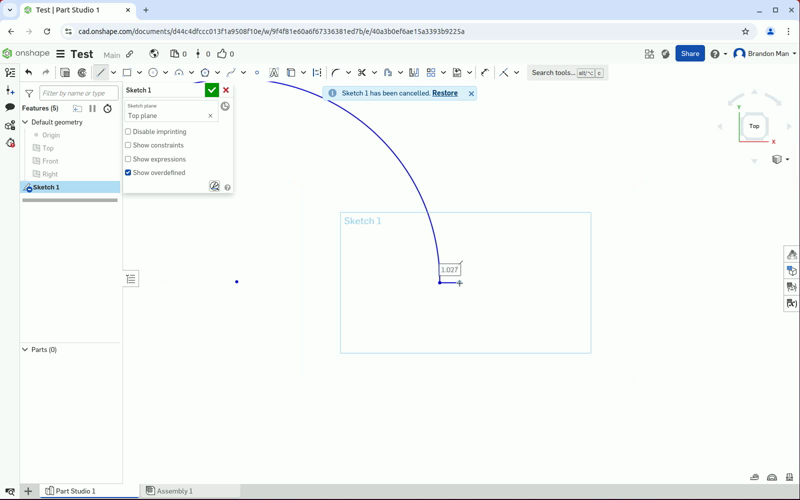
scroll(-6)
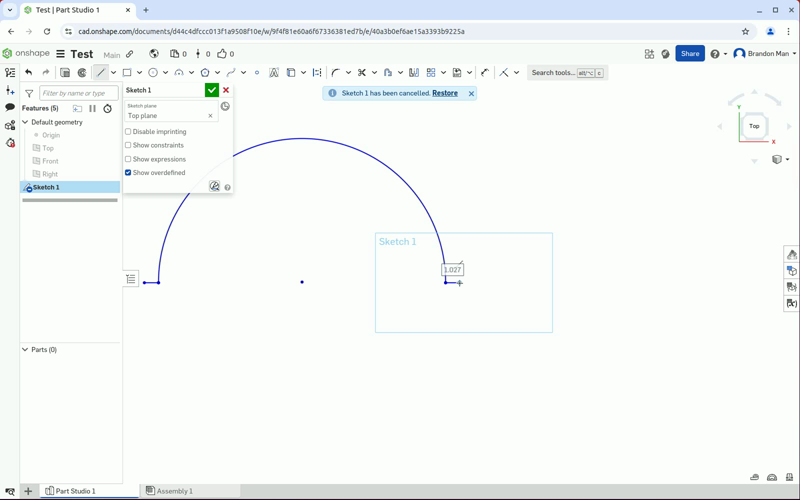
scroll(-6)
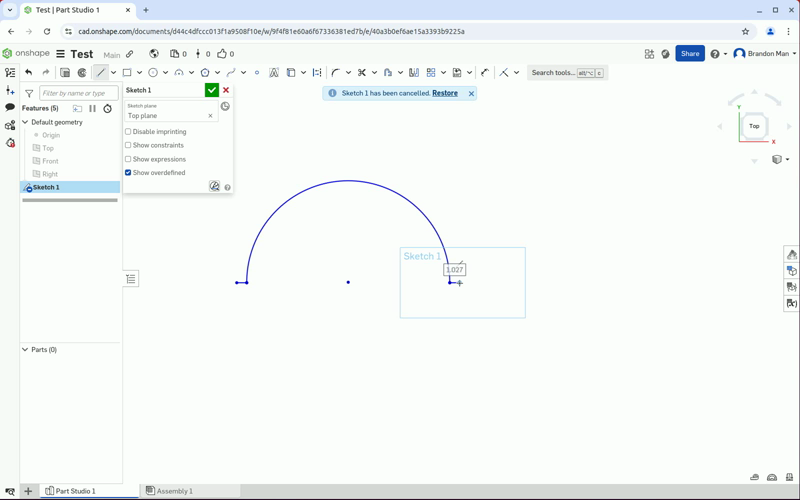
scroll(-6)
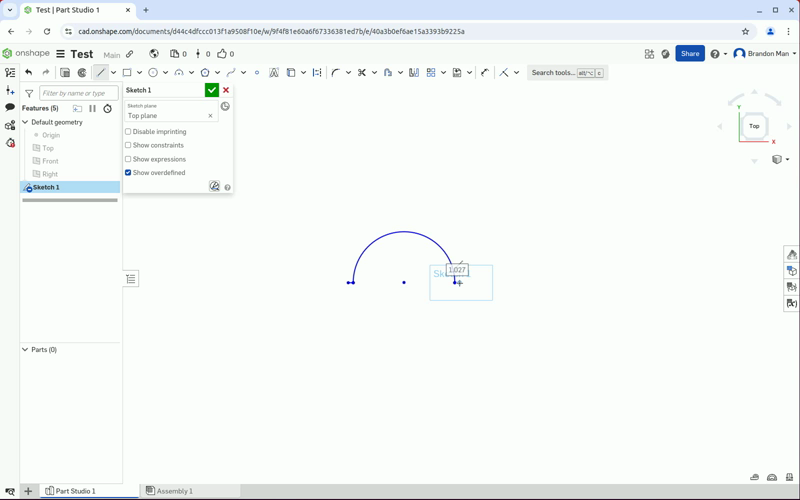
key_up(shift)
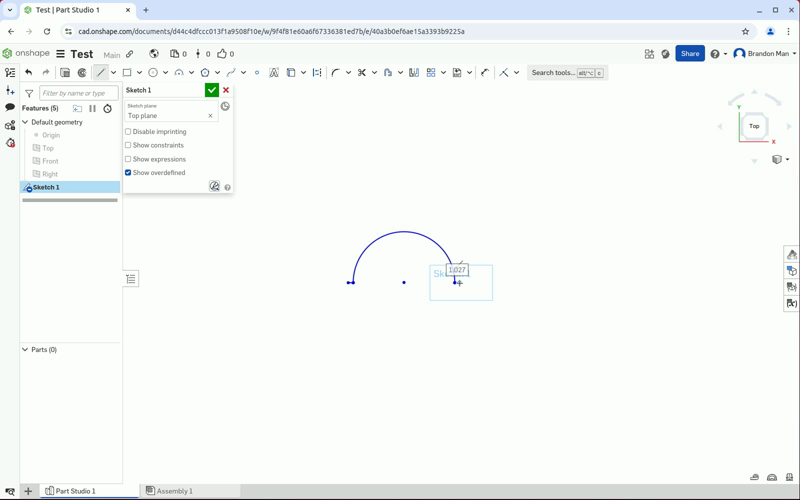
key(esc)
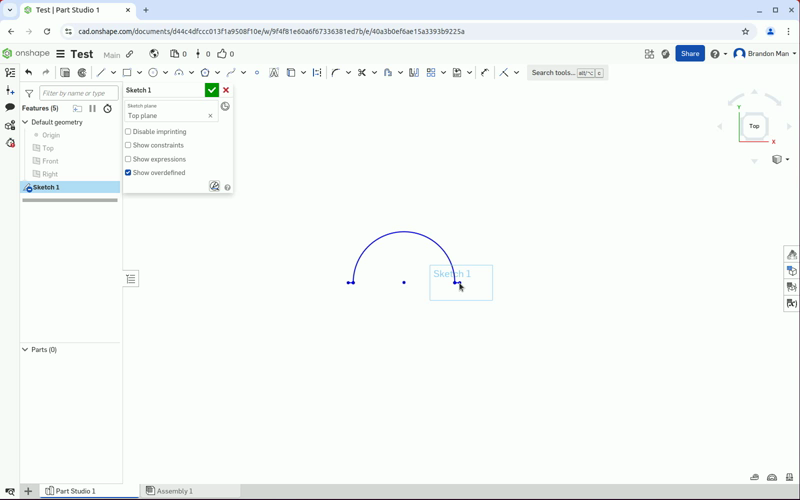
key(a)
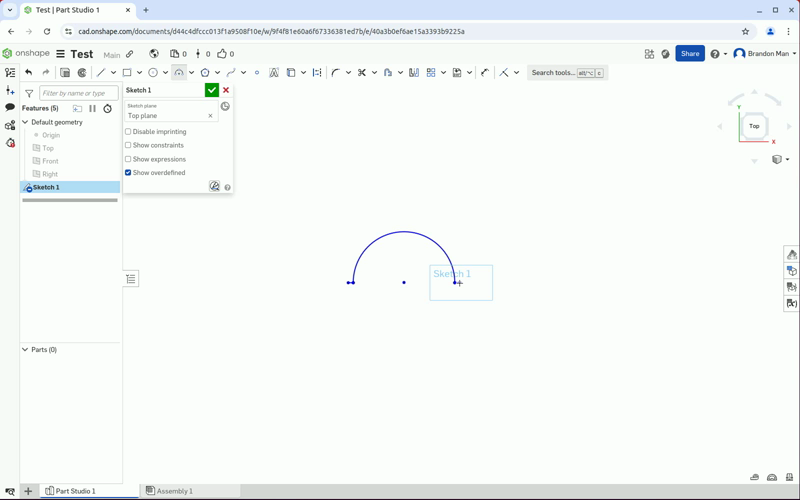
mouse_move(459, 282)
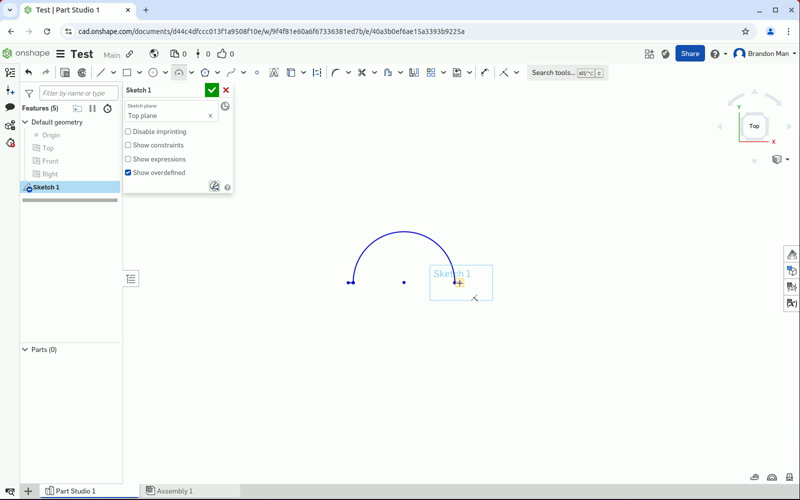
click(459, 282)
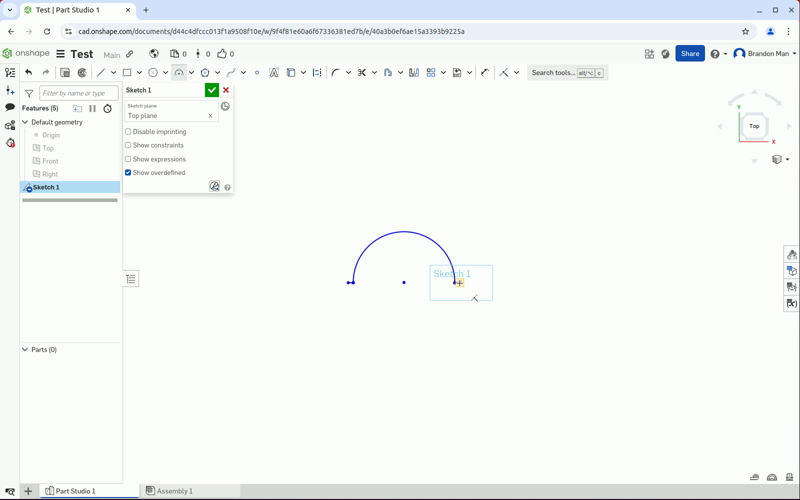
mouse_move(348, 282)
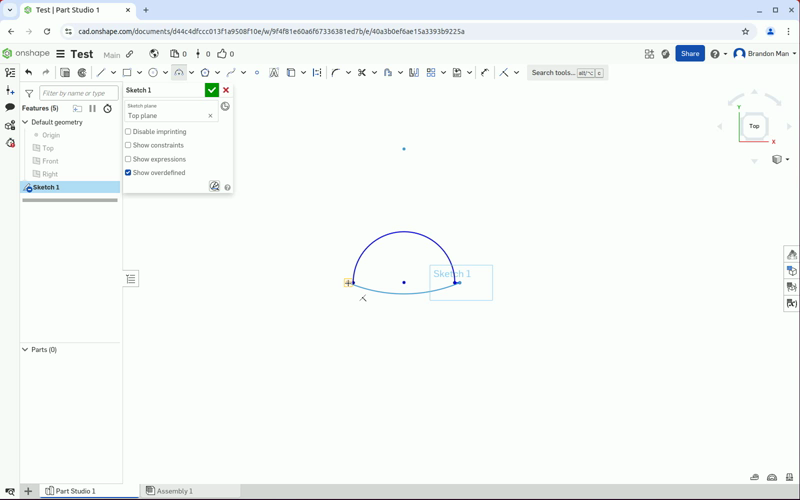
click(348, 282)
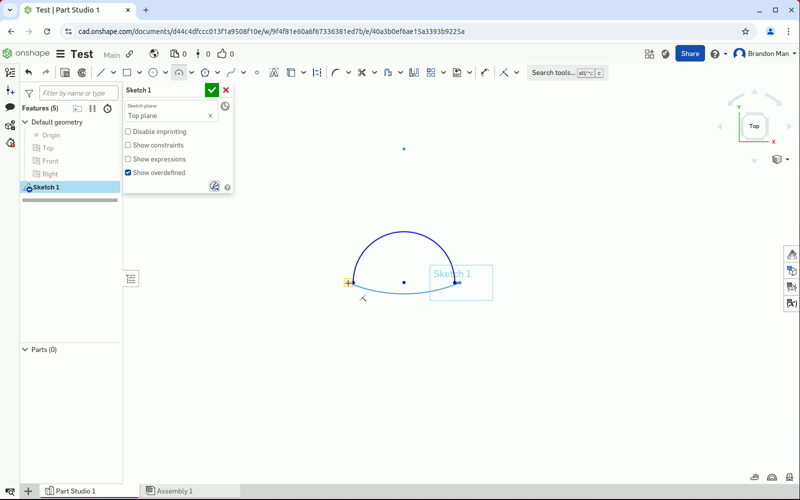
key_down(shift)
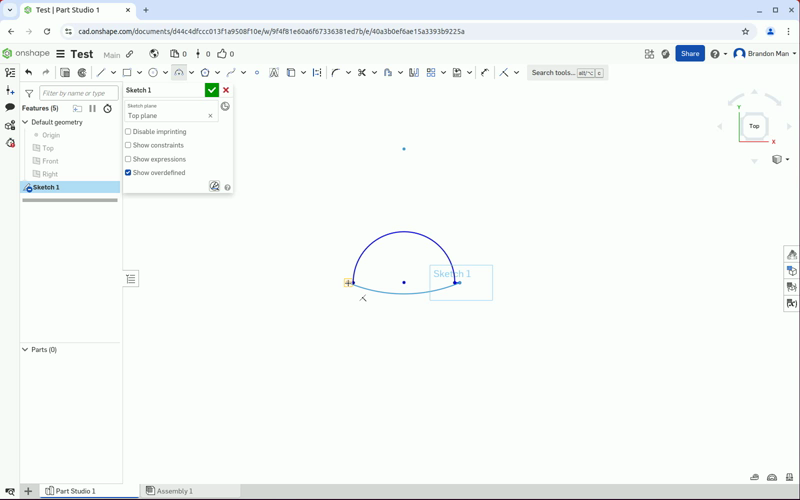
mouse_move(404, 227)
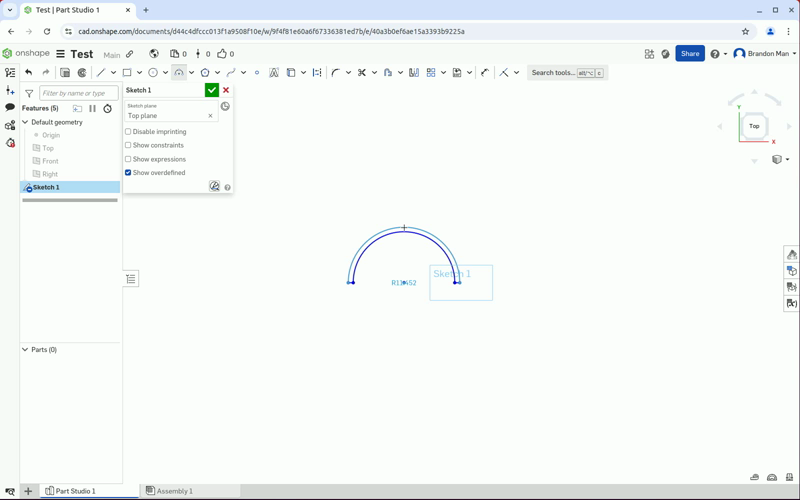
click(404, 227)
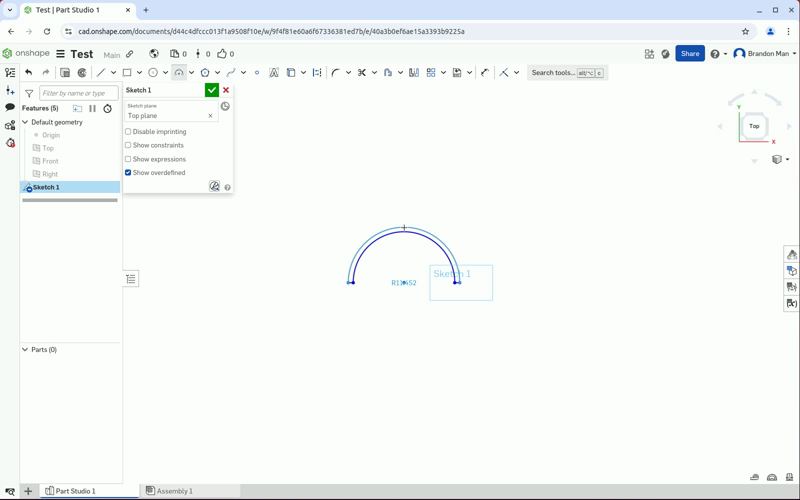
key_up(shift)
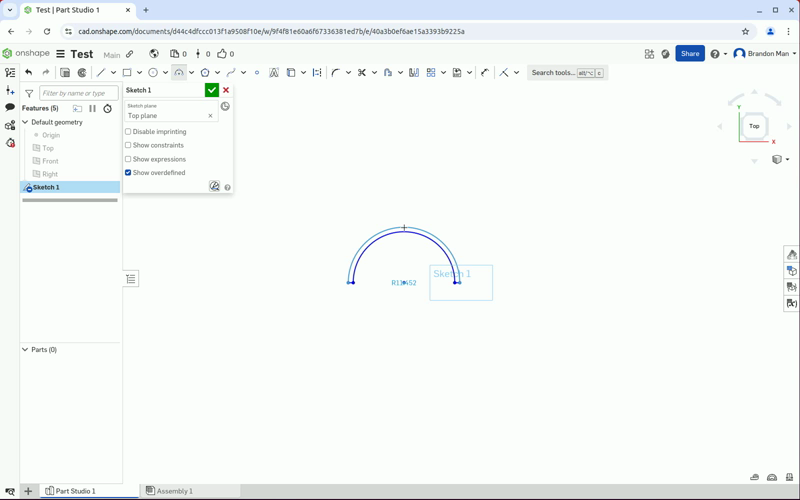
key(esc)
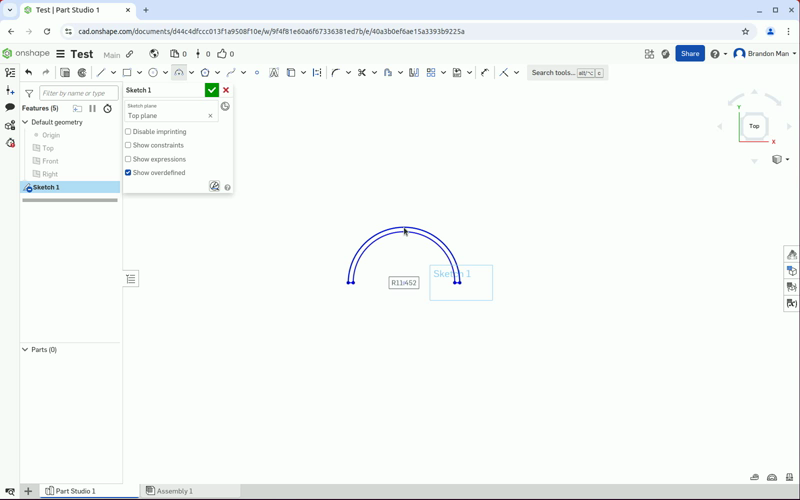
mouse_move(372, 244)
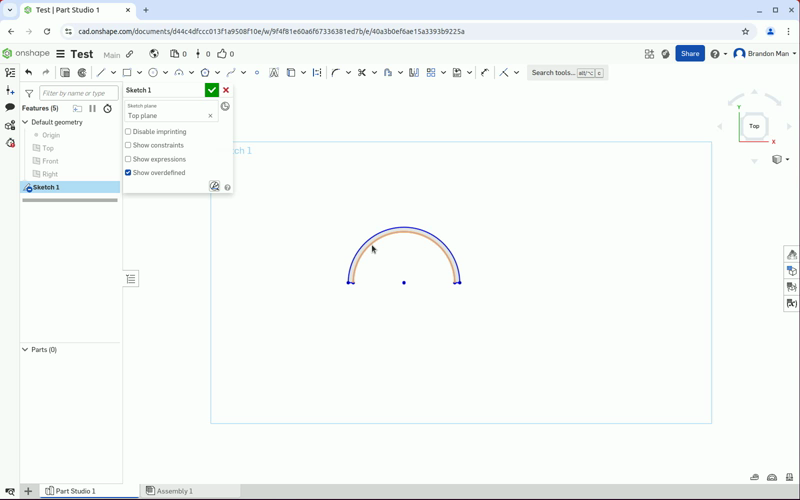
scroll(6)
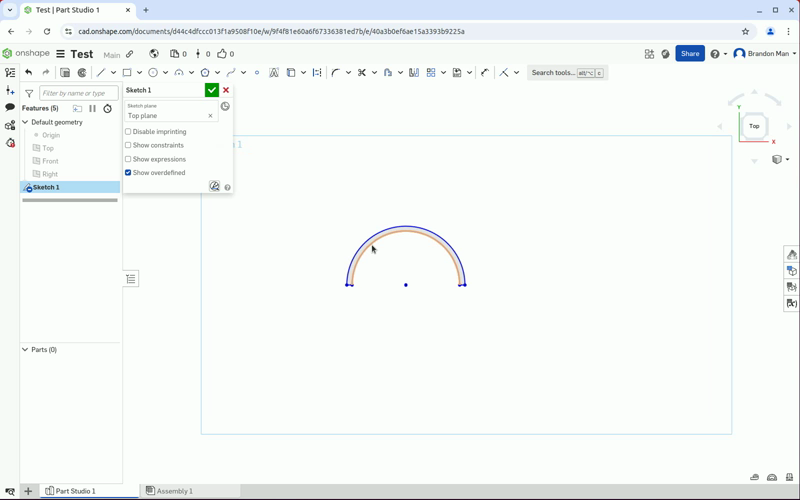
scroll(6)
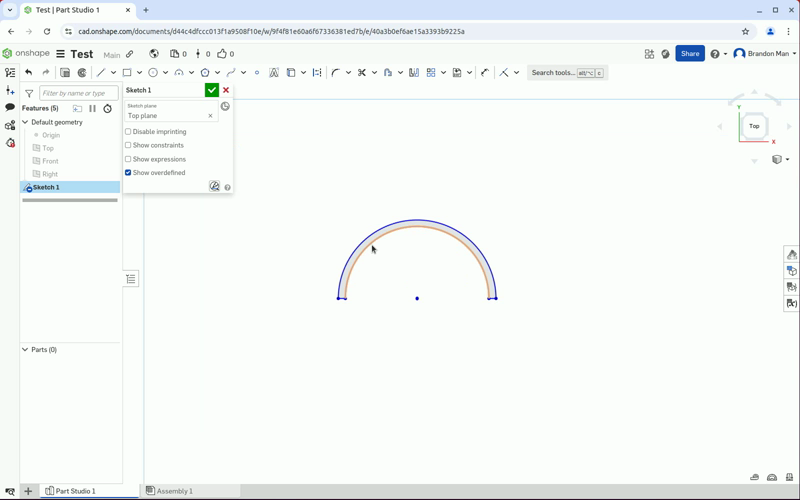
scroll(6)
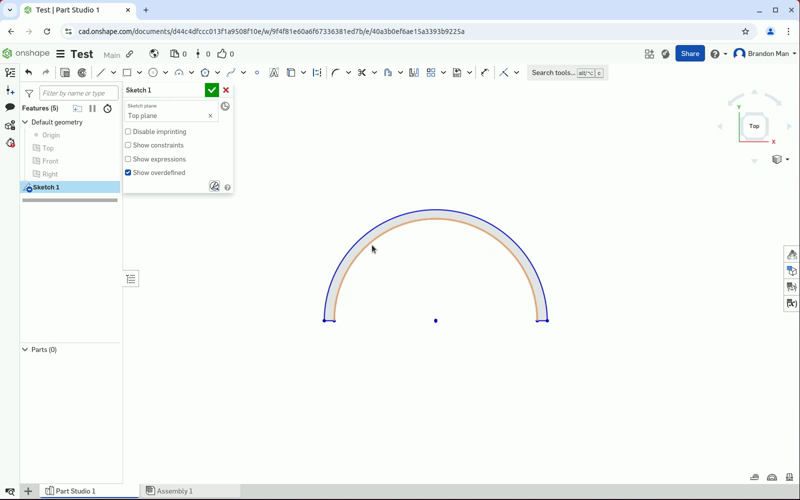
scroll(6)
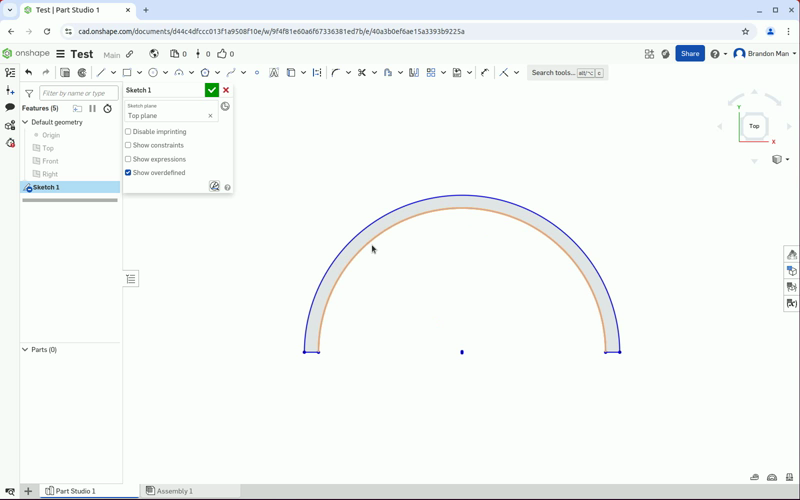
scroll(6)
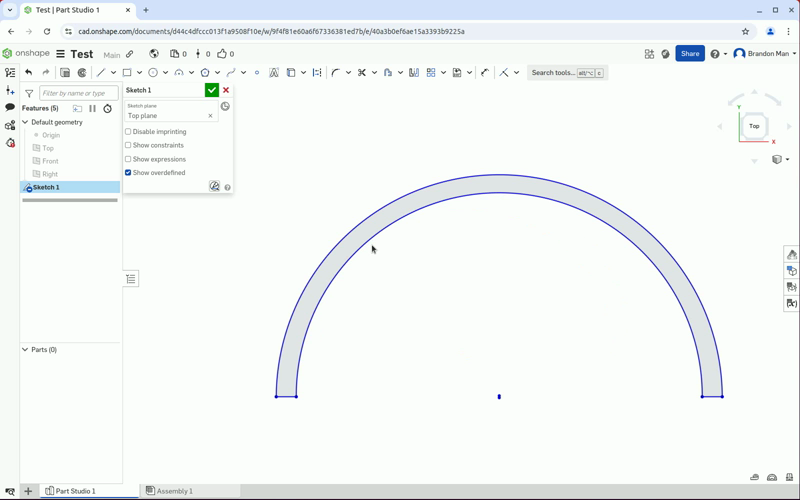
scroll(6)
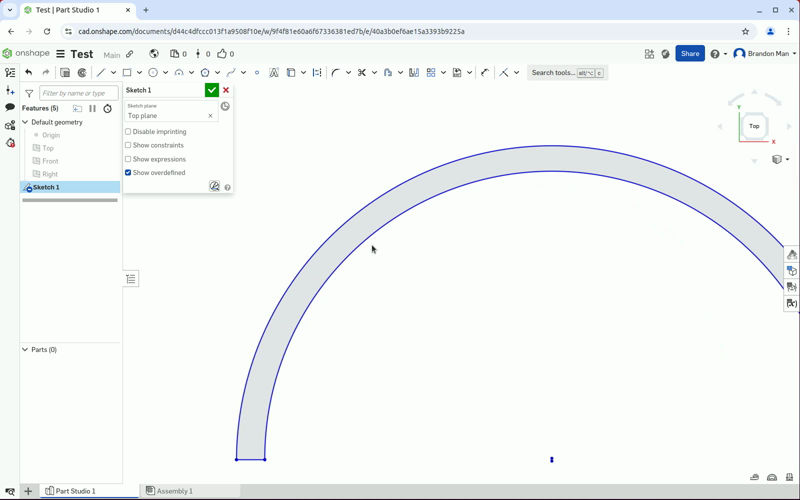
scroll(6)
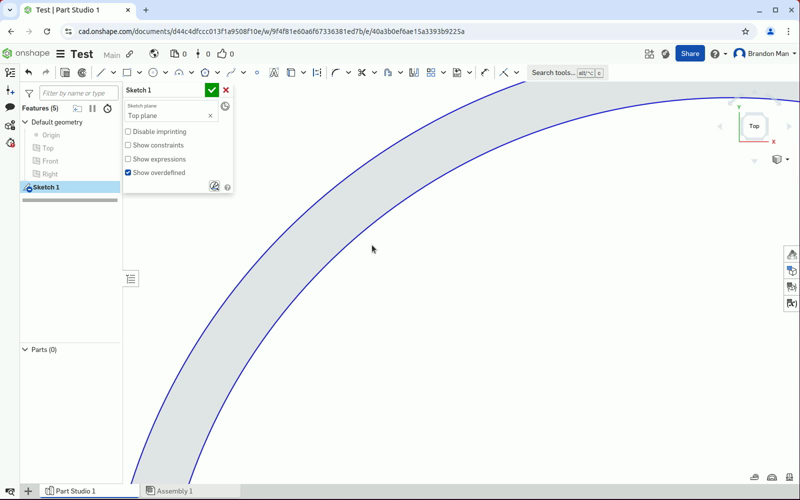
click(372, 244)
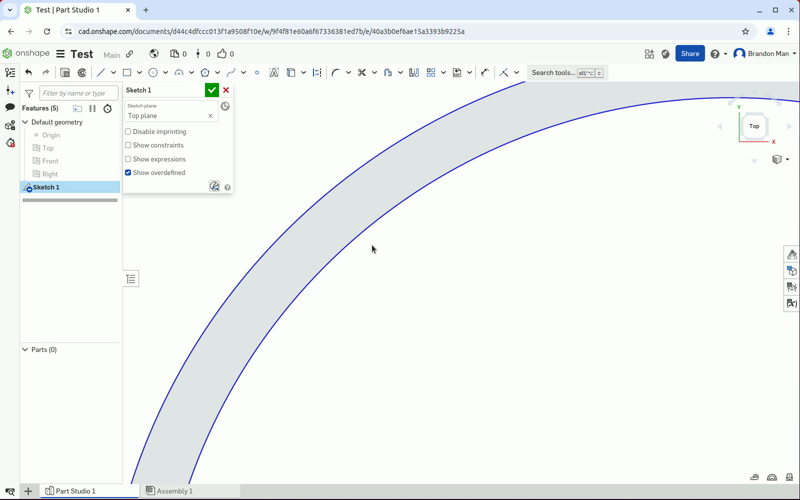
scroll(-6)
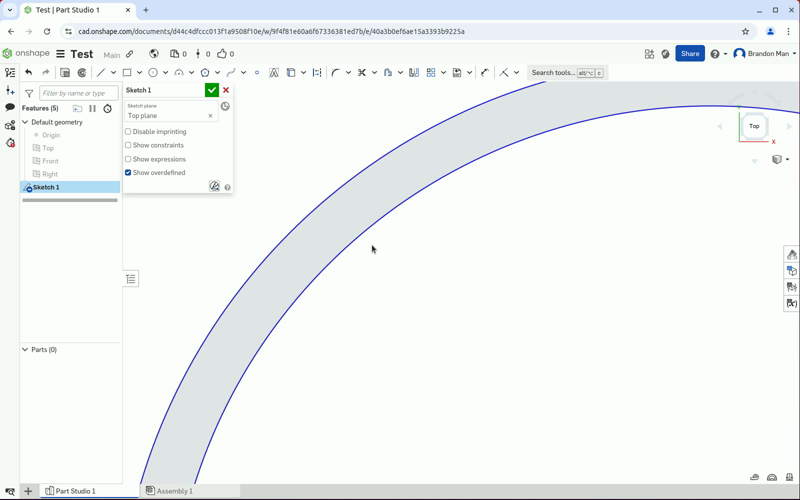
scroll(-6)
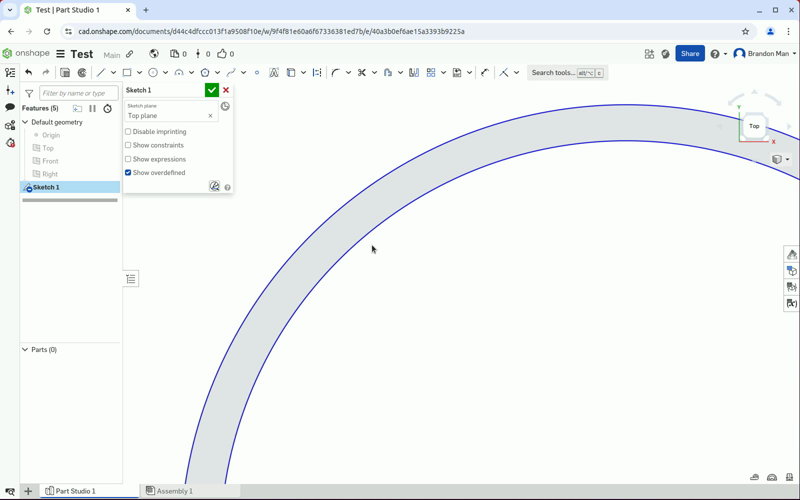
scroll(-6)
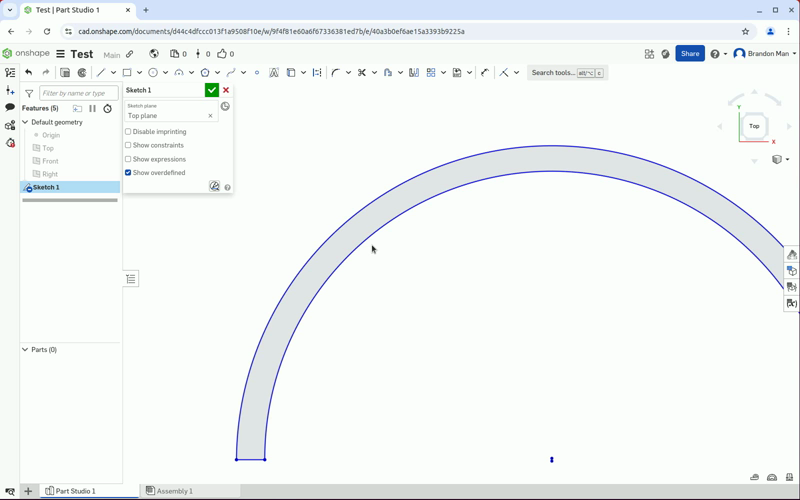
scroll(-6)
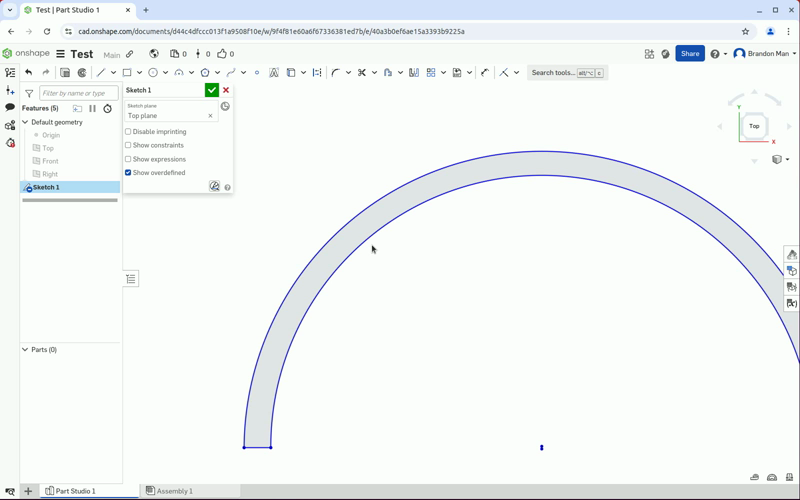
scroll(-6)
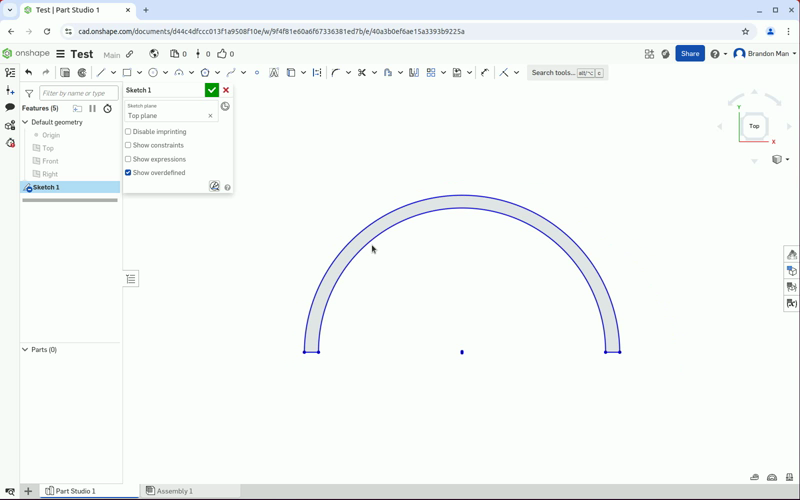
scroll(-6)
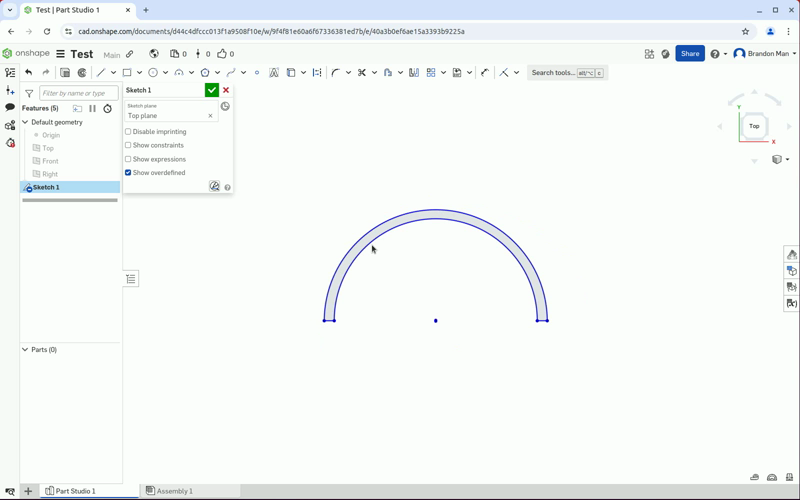
scroll(-6)
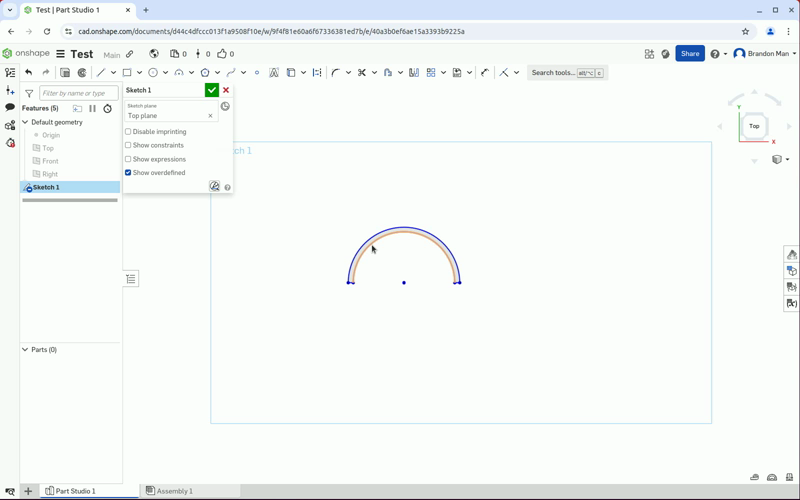
mouse_move(73, 352)
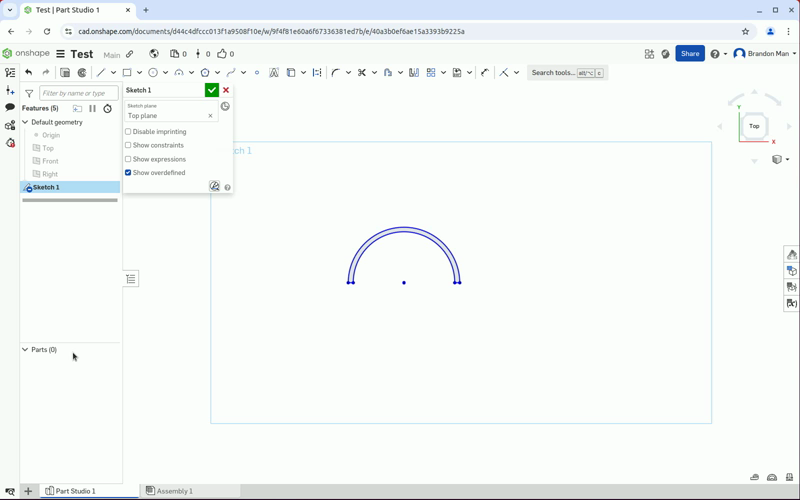
key(shift+y)
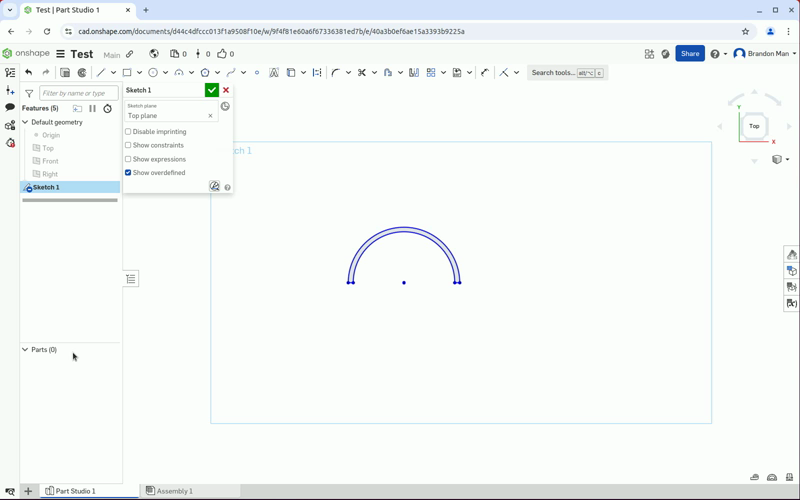
key(shift+e)
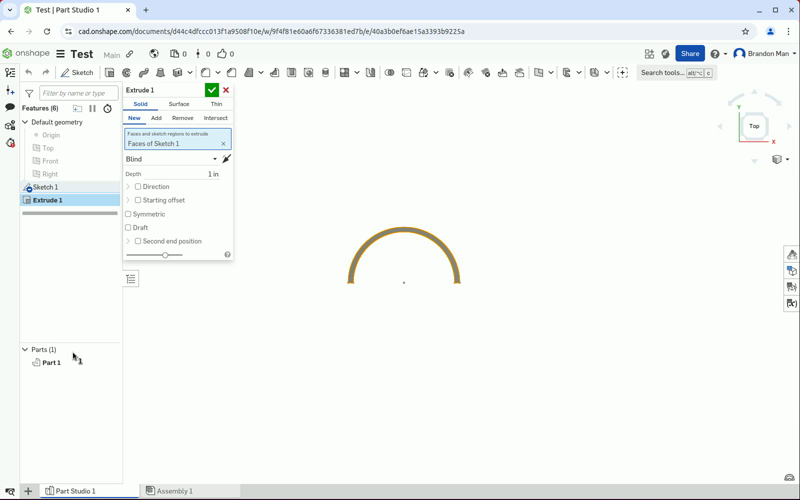
mouse_move(143, 106)
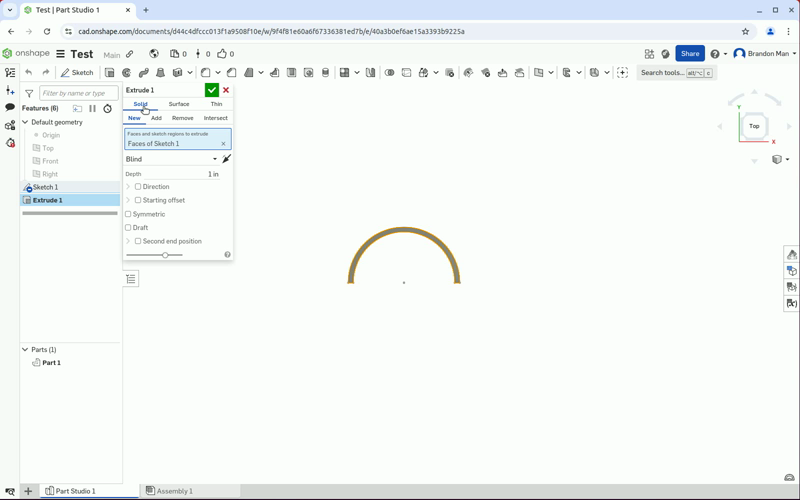
click(143, 106)
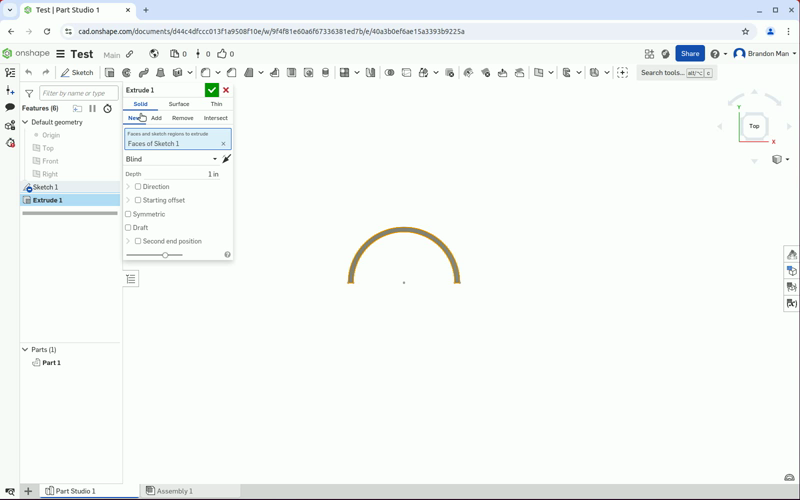
mouse_move(137, 120)
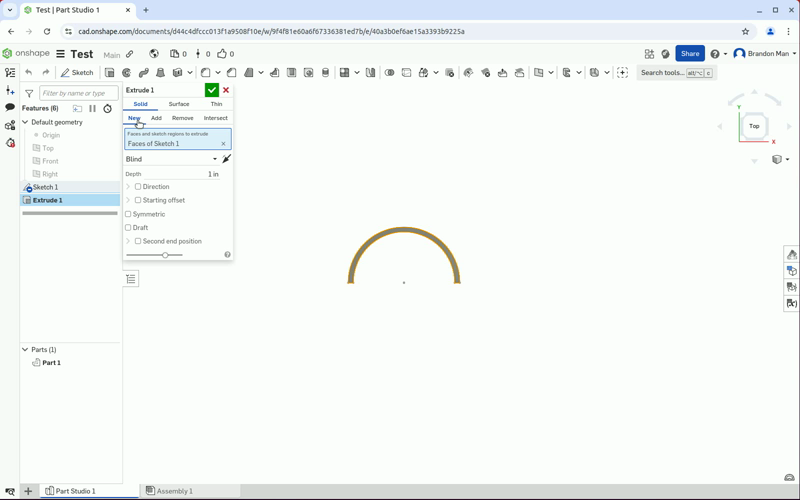
click(137, 120)
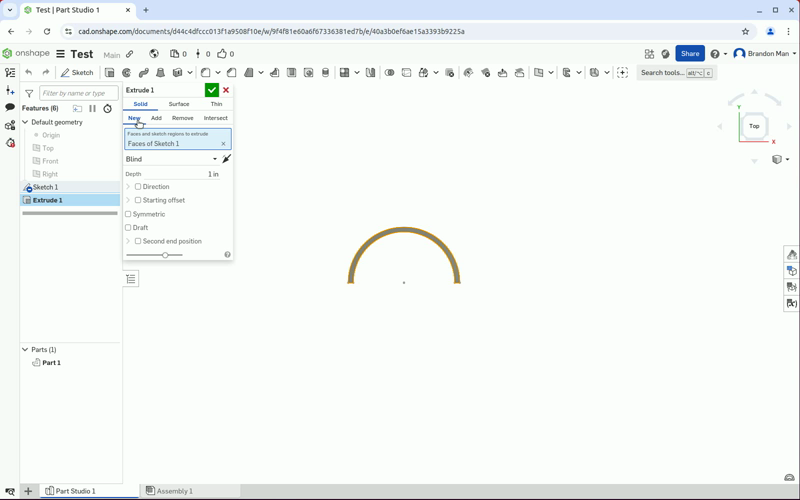
key(tab, 4)
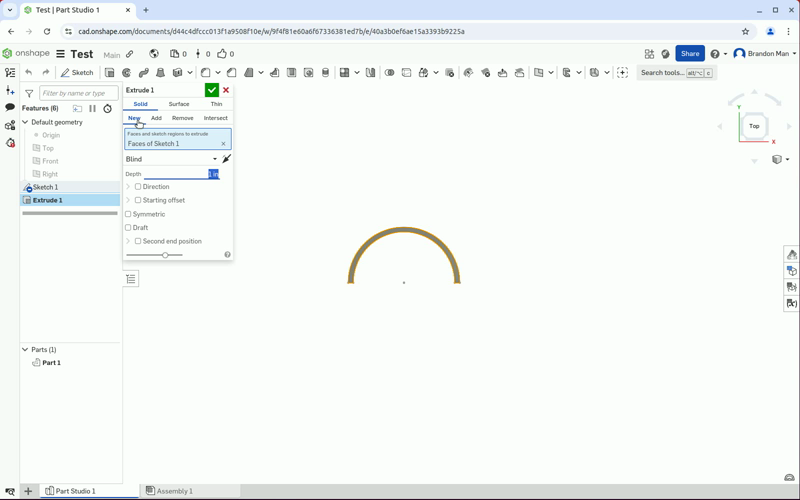
text(0.241)
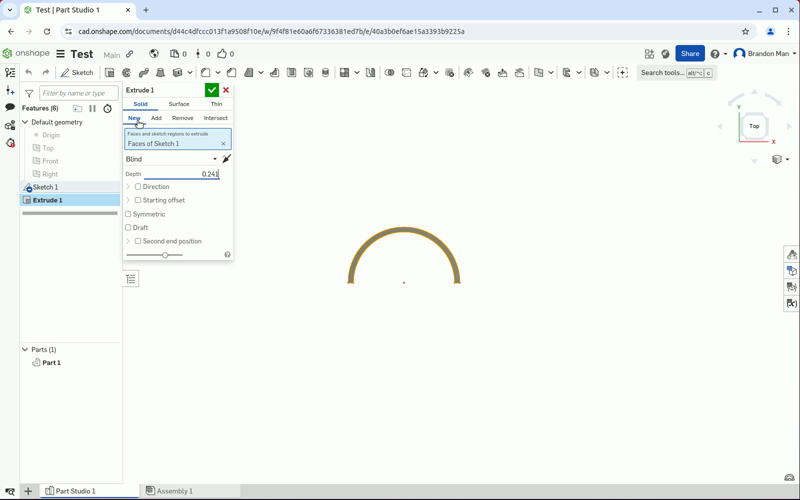
key(enter)
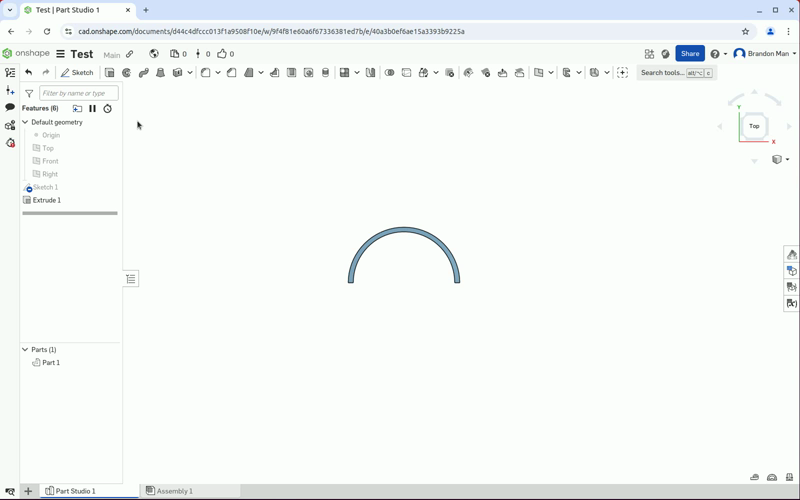
key(shift+h)
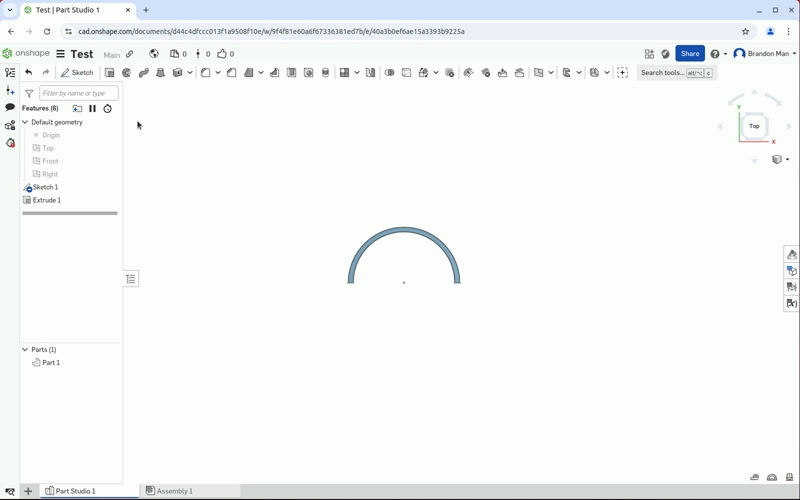
key(shift+h)
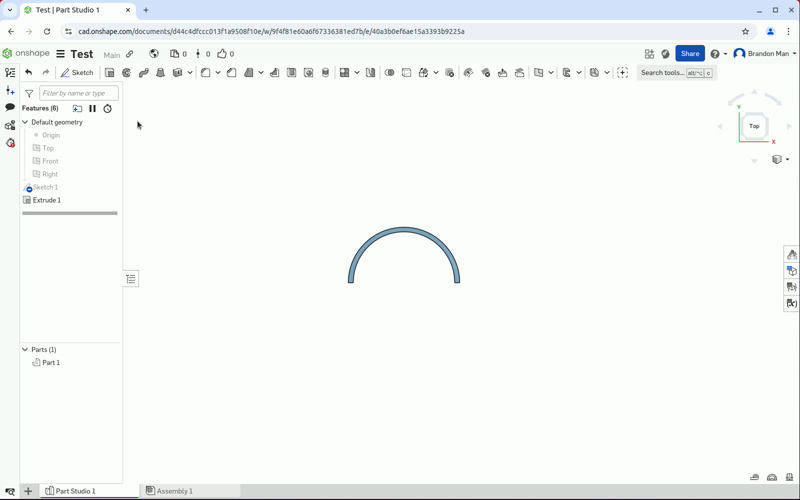
mouse_move(73, 189)
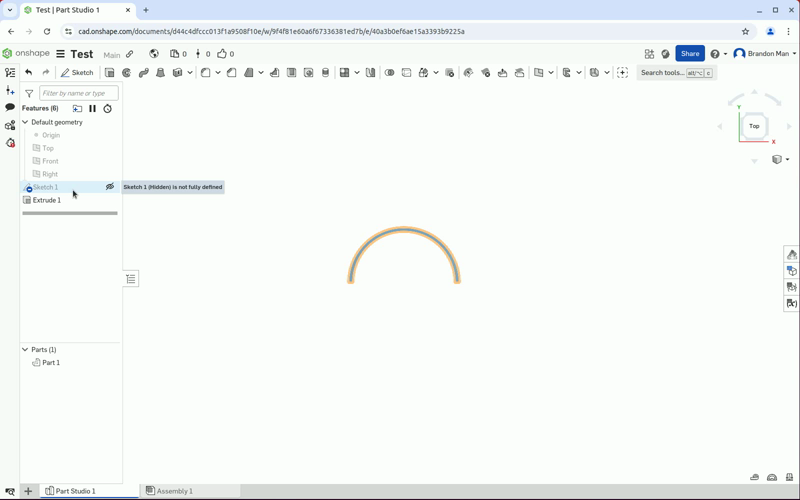
click(73, 189)
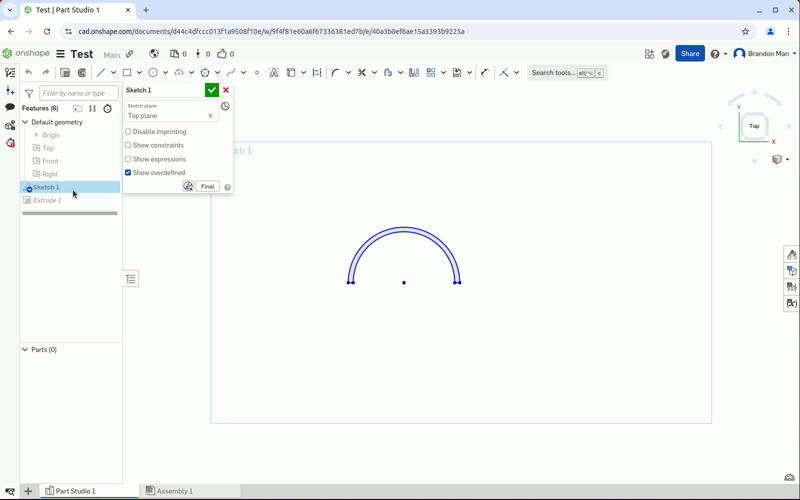
mouse_move(229, 92)
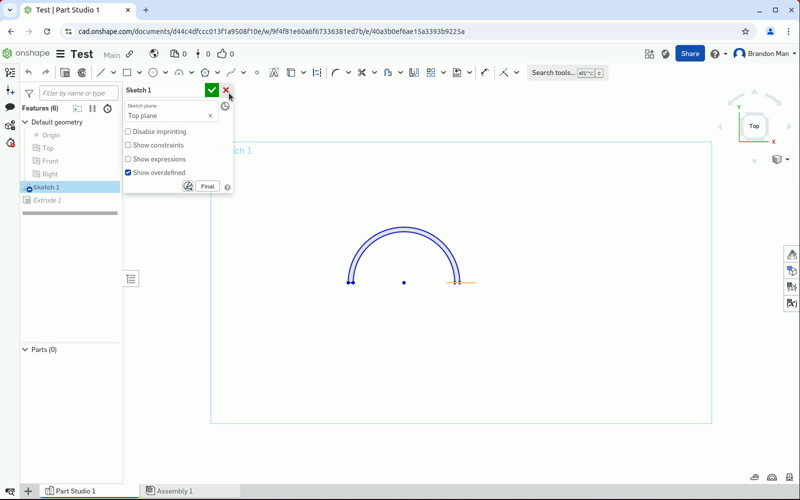
click(229, 92)
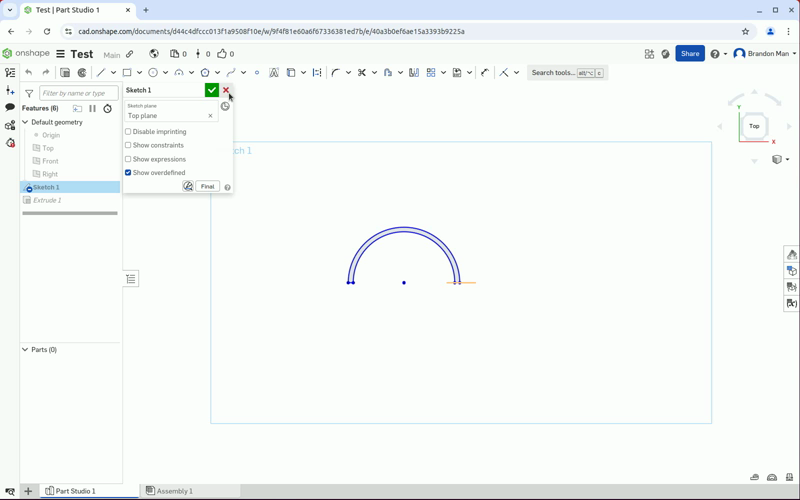
key(shift+s)
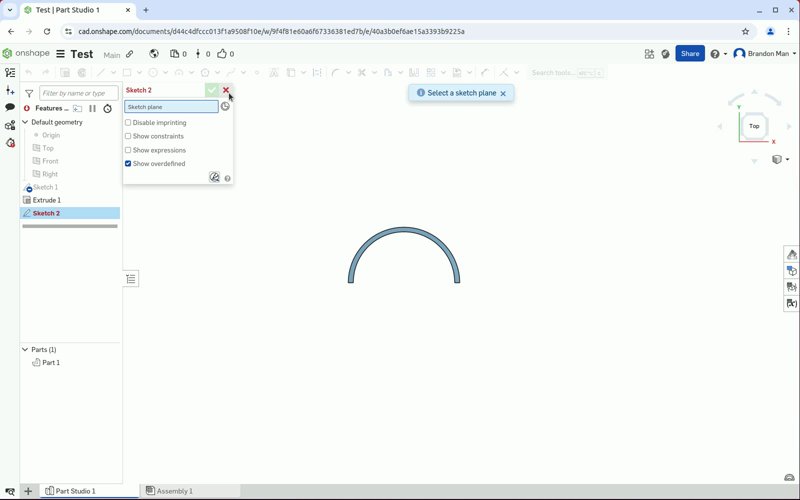
mouse_move(73, 150)
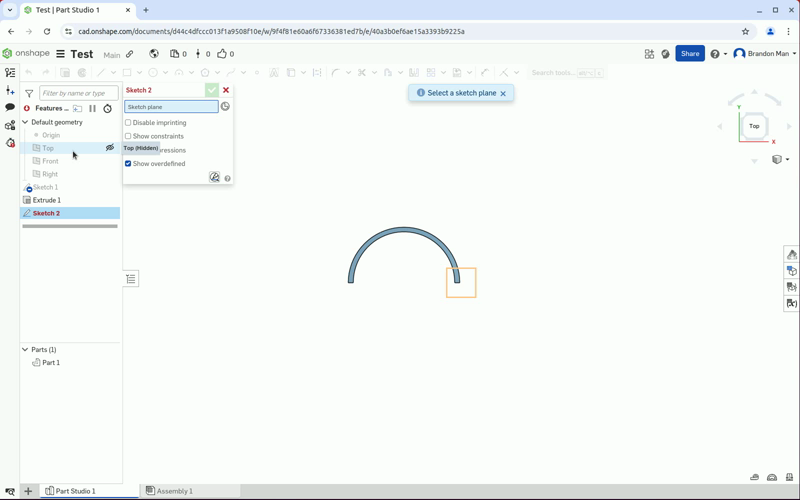
click(73, 150)
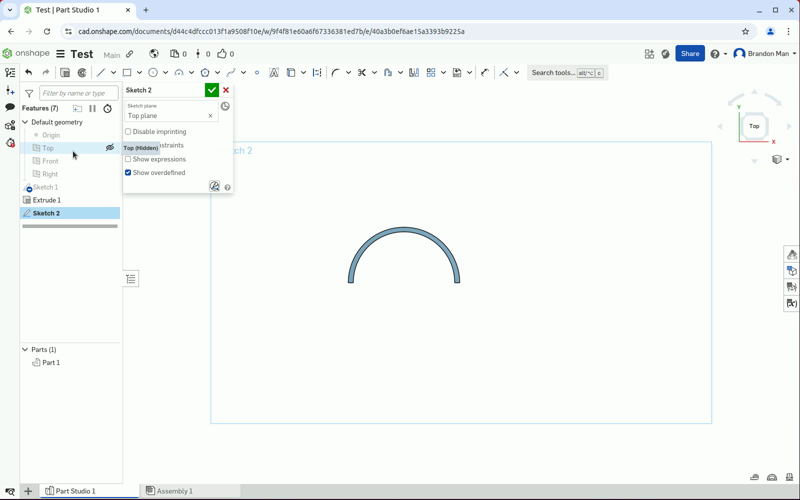
mouse_move(73, 352)
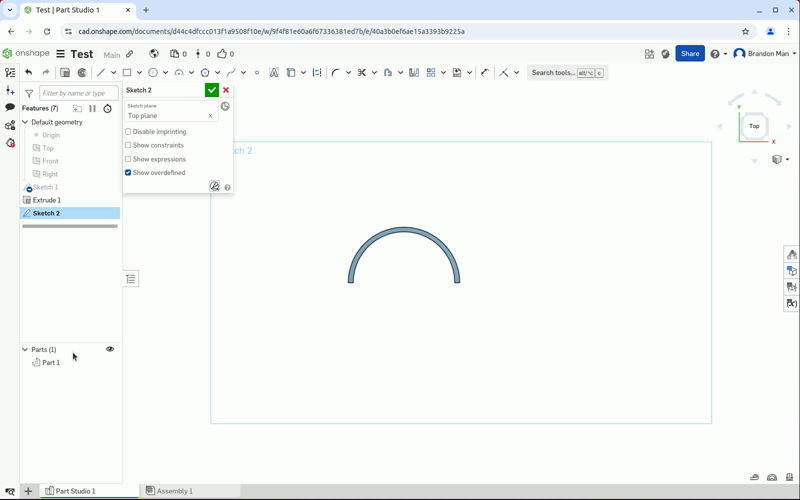
key(y)
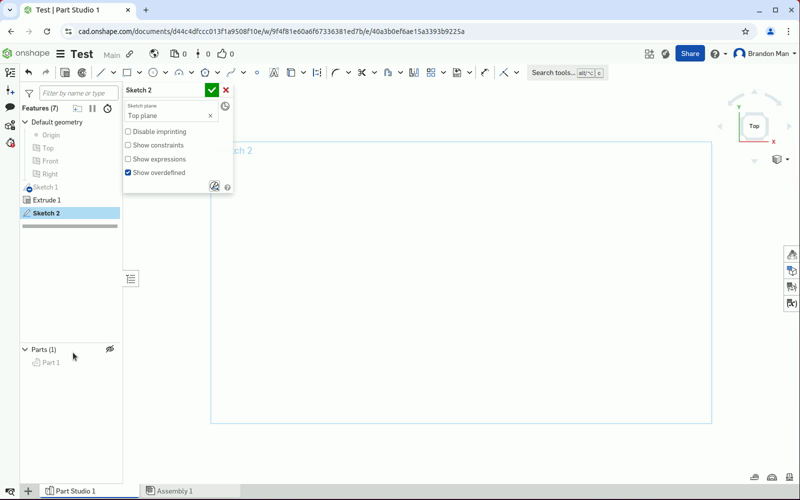
key(a)
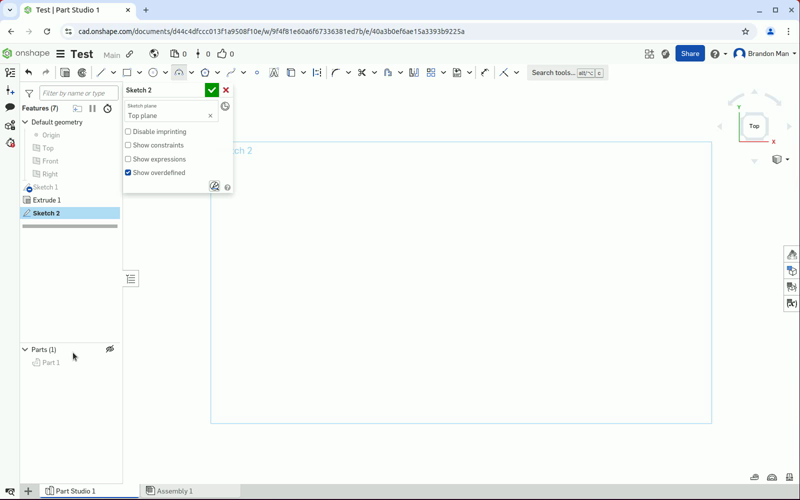
key_down(shift)
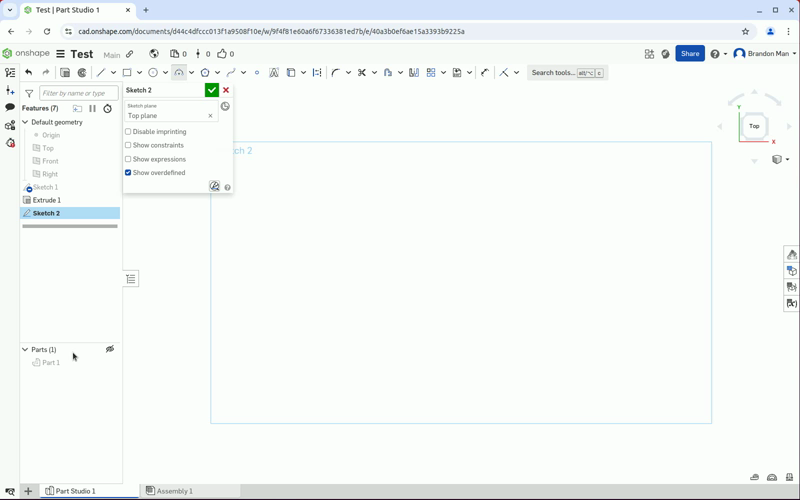
mouse_move(348, 282)
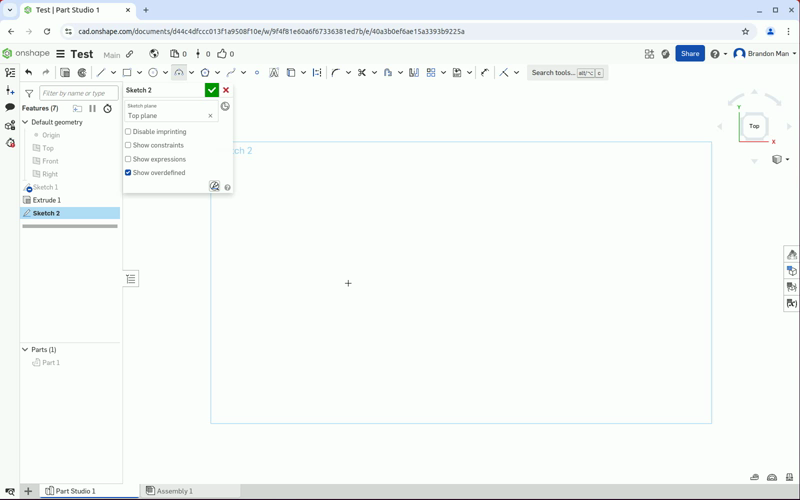
click(348, 282)
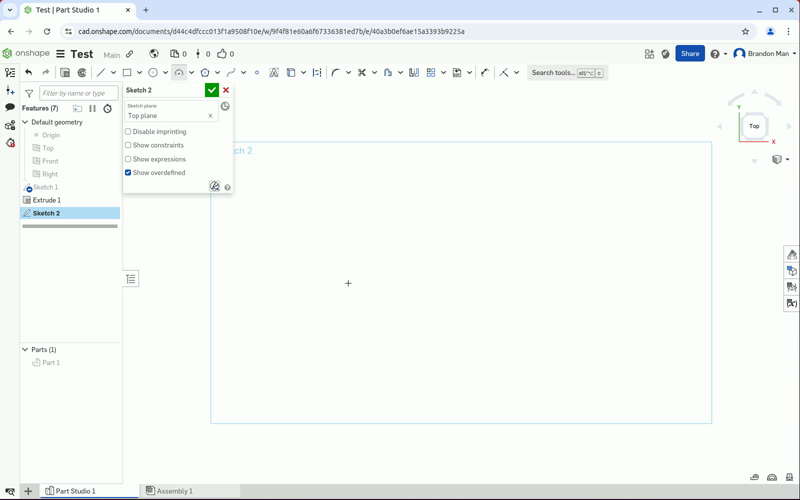
key_up(shift)
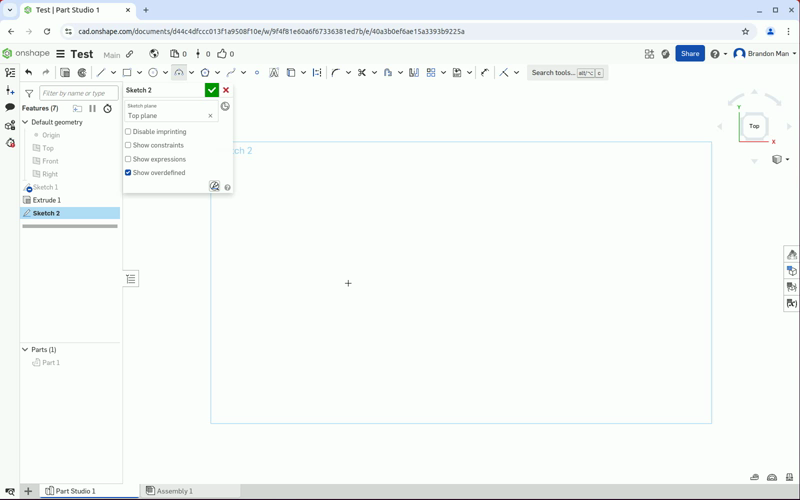
key_down(shift)
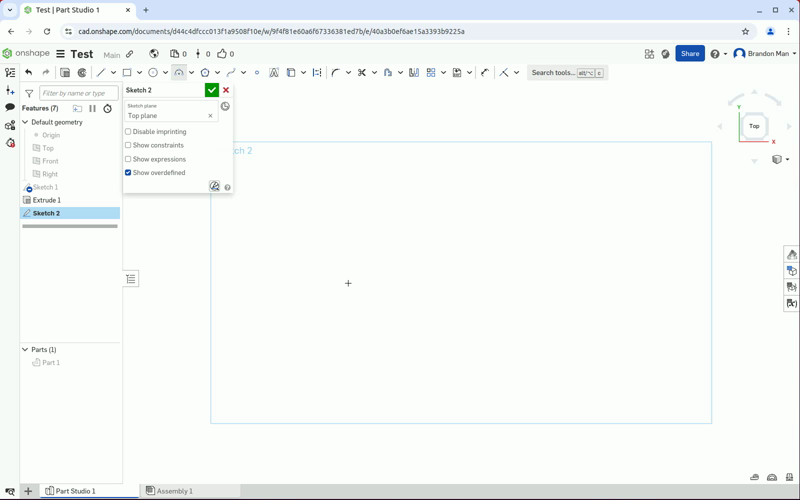
mouse_move(459, 282)
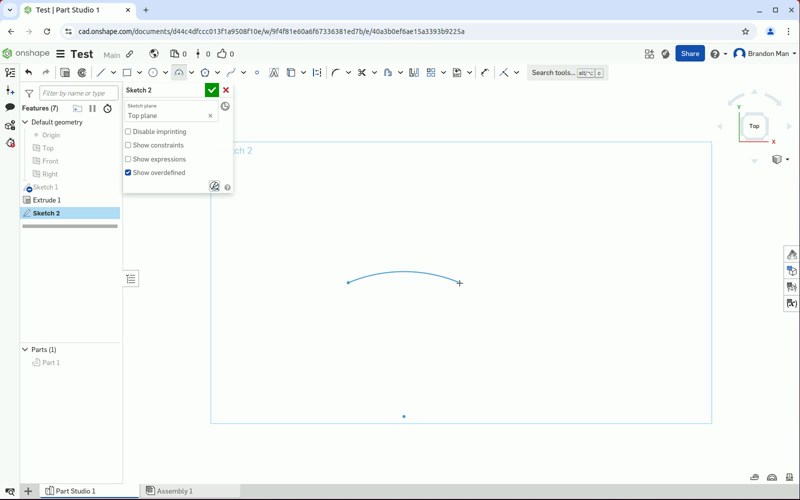
click(459, 282)
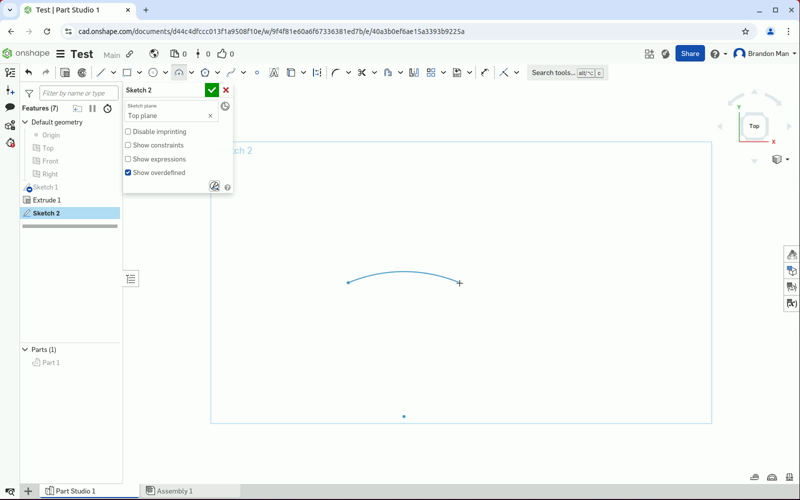
mouse_move(404, 338)
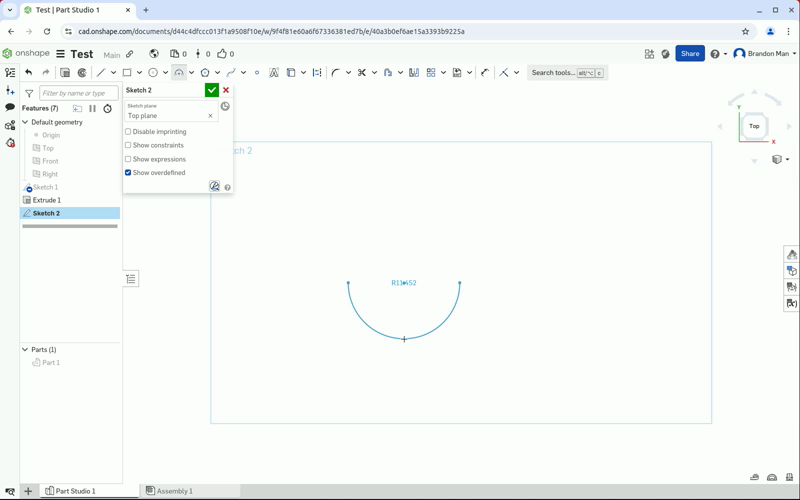
click(404, 338)
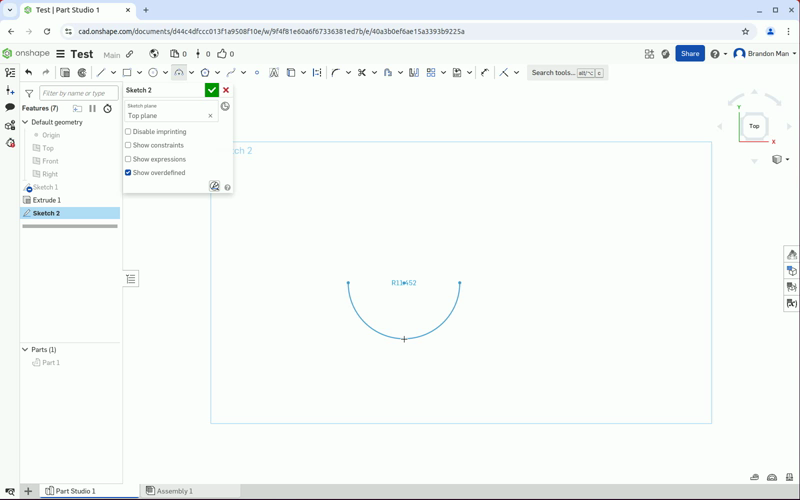
key_up(shift)
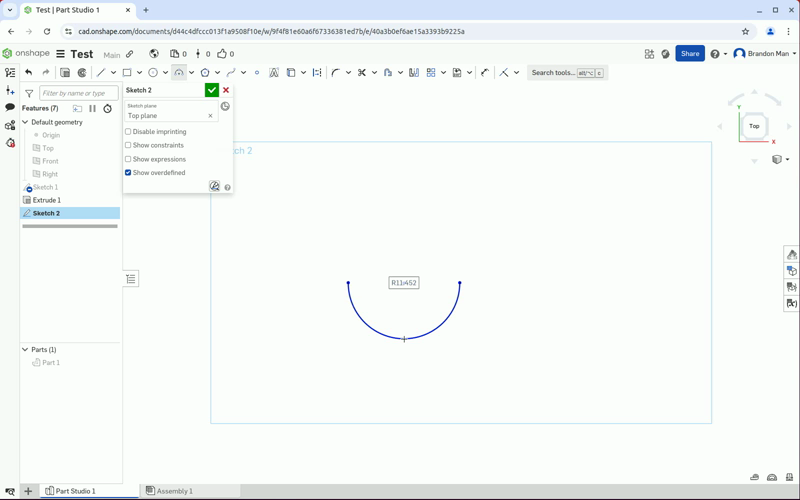
key(esc)
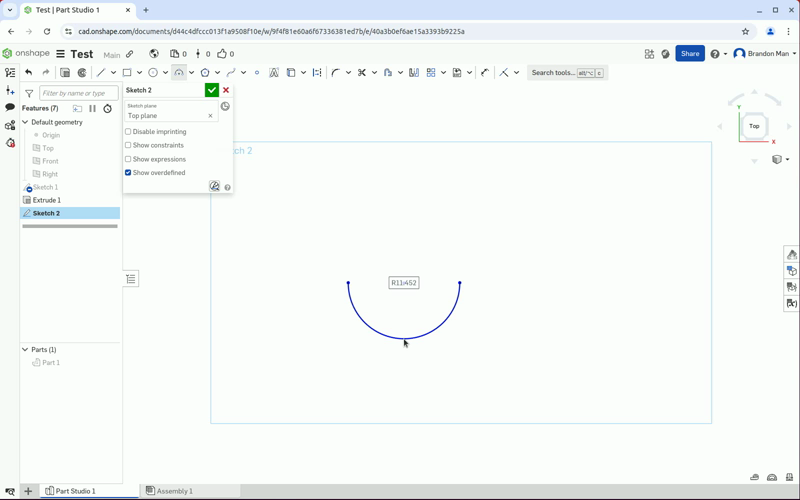
key(l)
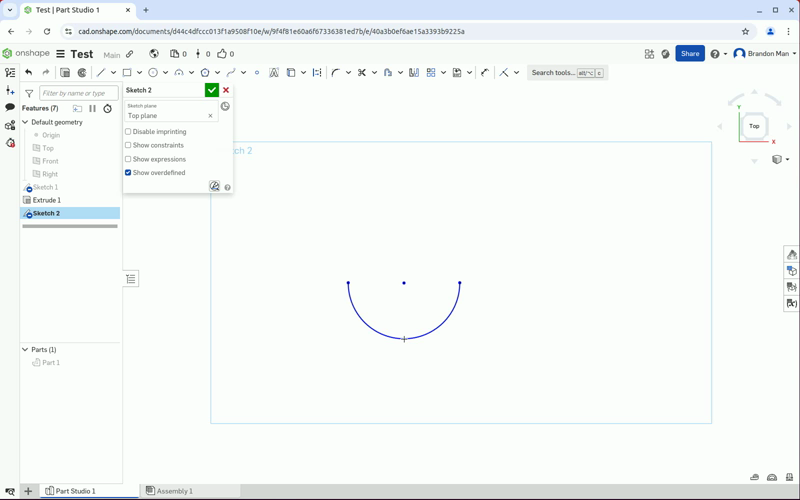
mouse_move(459, 282)
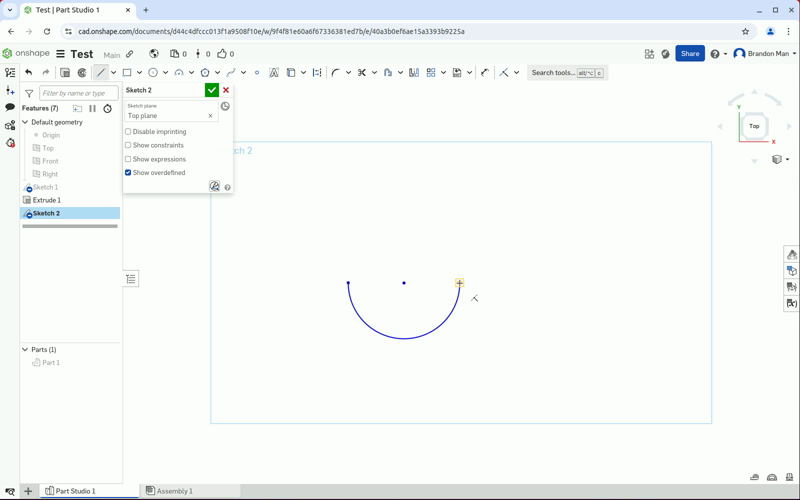
click(459, 282)
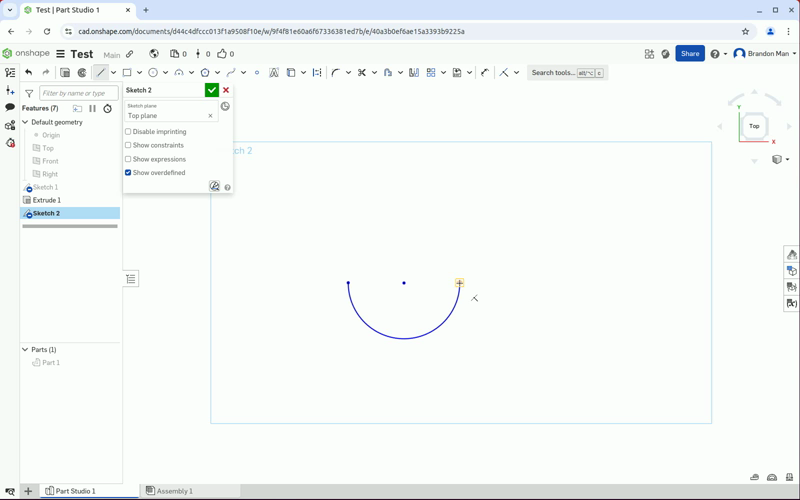
key_down(shift)
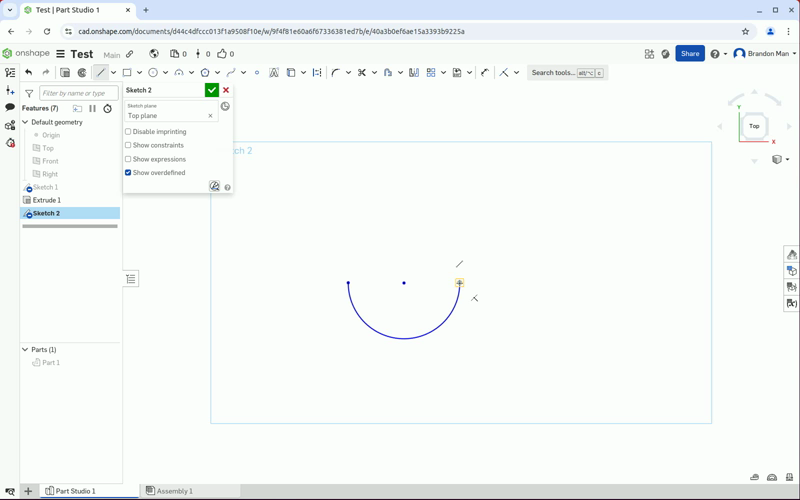
mouse_move(489, 282)
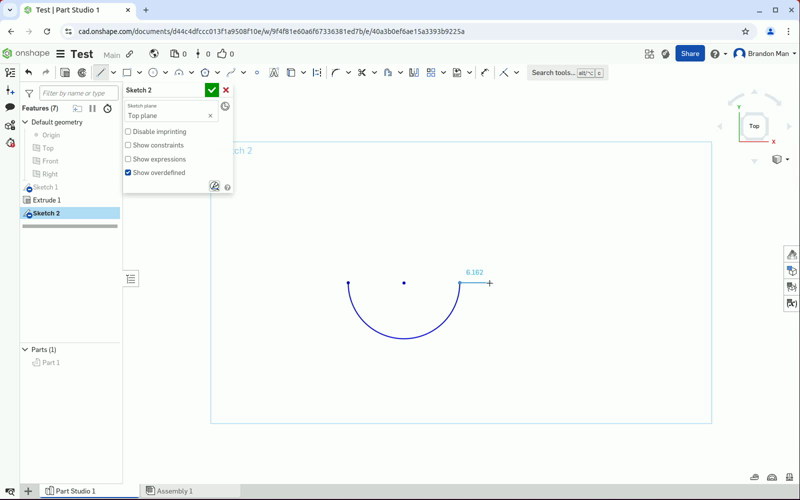
mouse_move(454, 282)
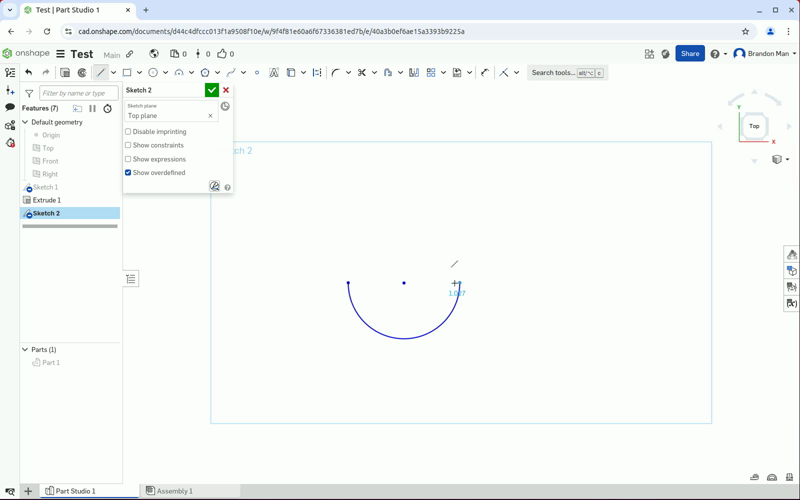
scroll(6)
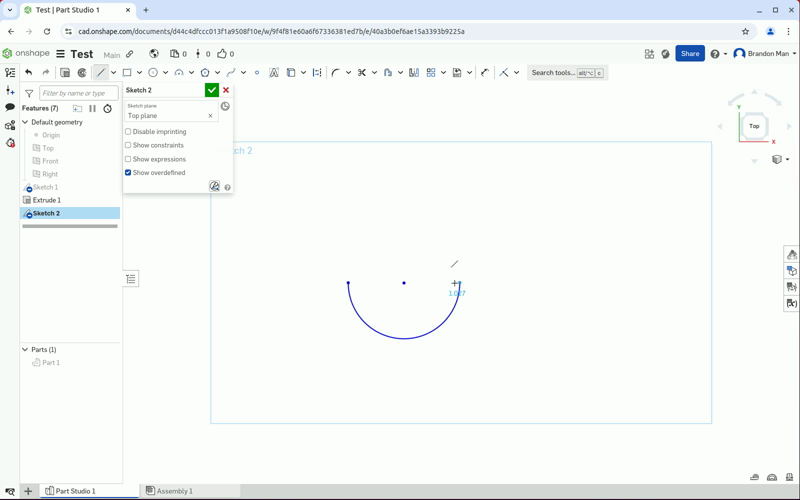
scroll(6)
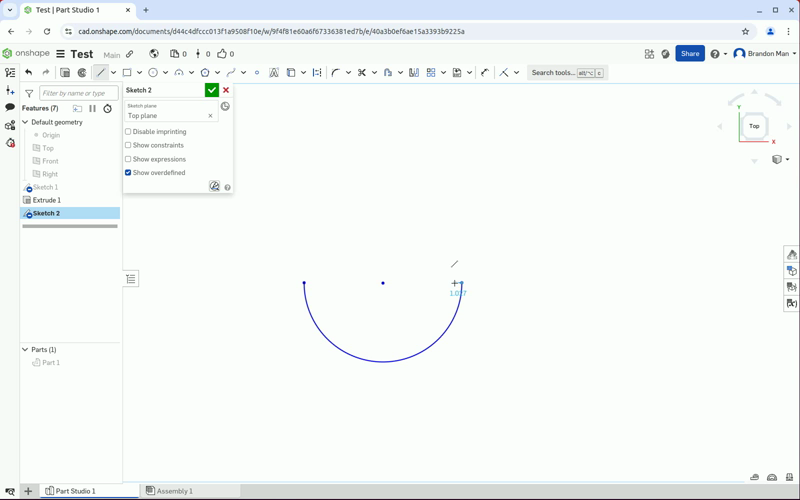
scroll(6)
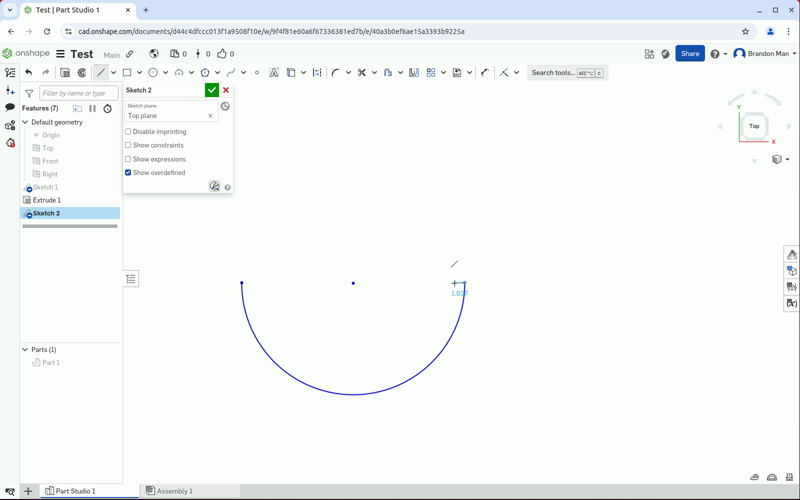
scroll(6)
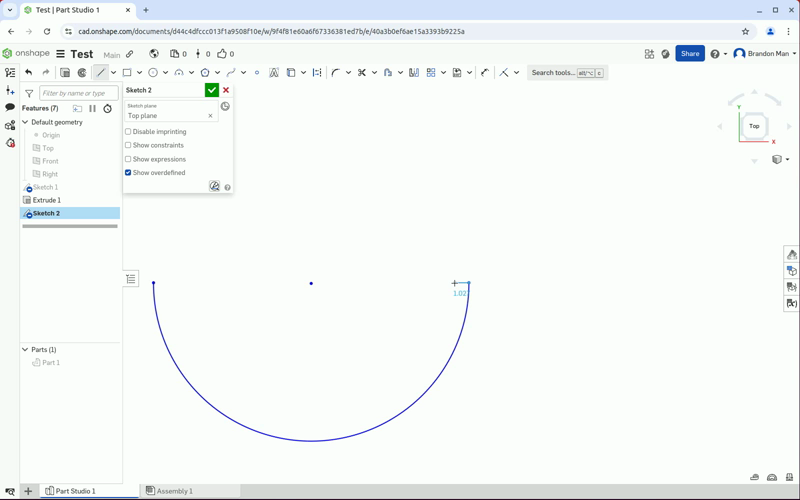
scroll(6)
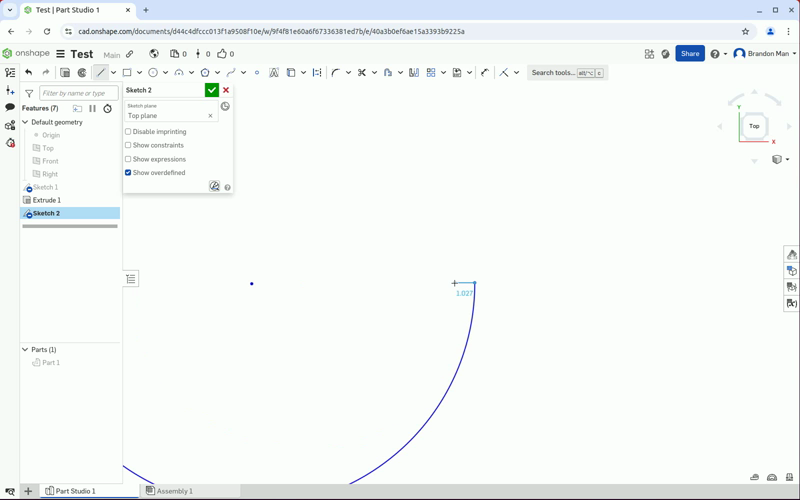
scroll(6)
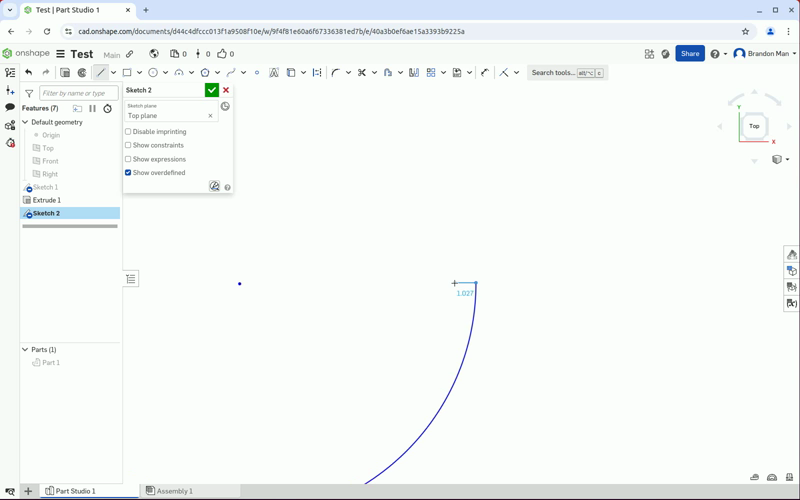
scroll(6)
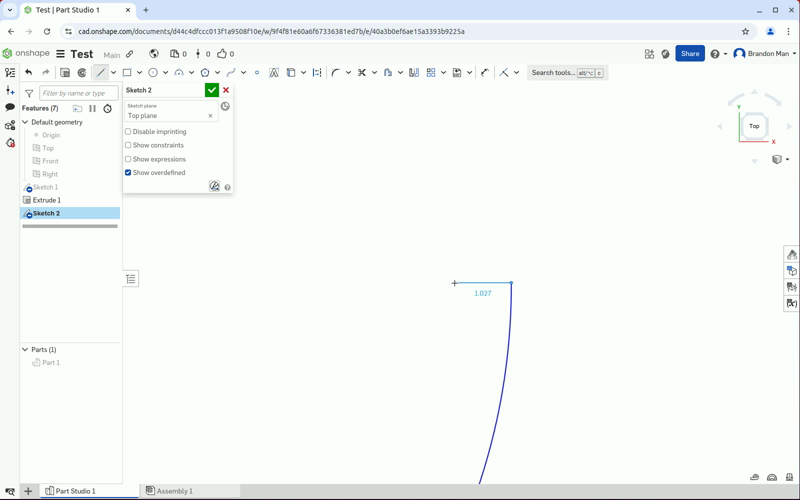
click(454, 282)
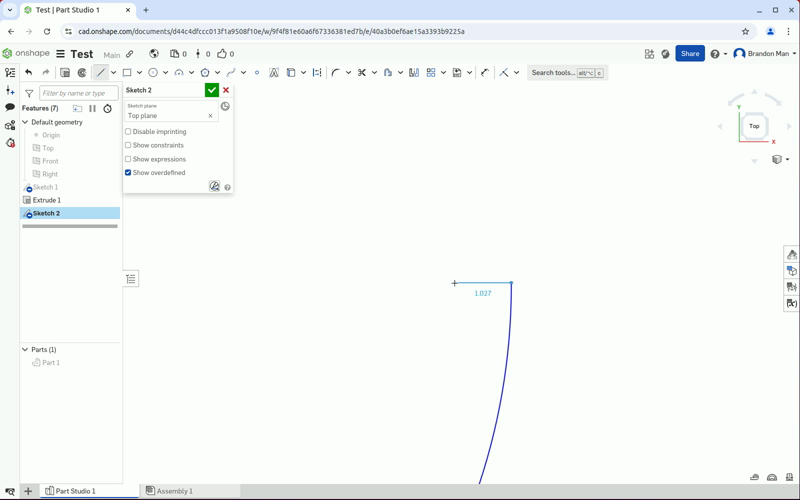
scroll(-6)
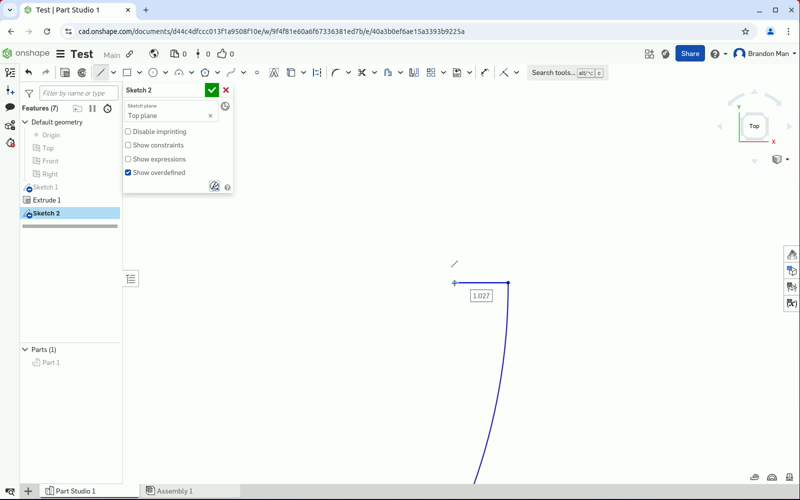
scroll(-6)
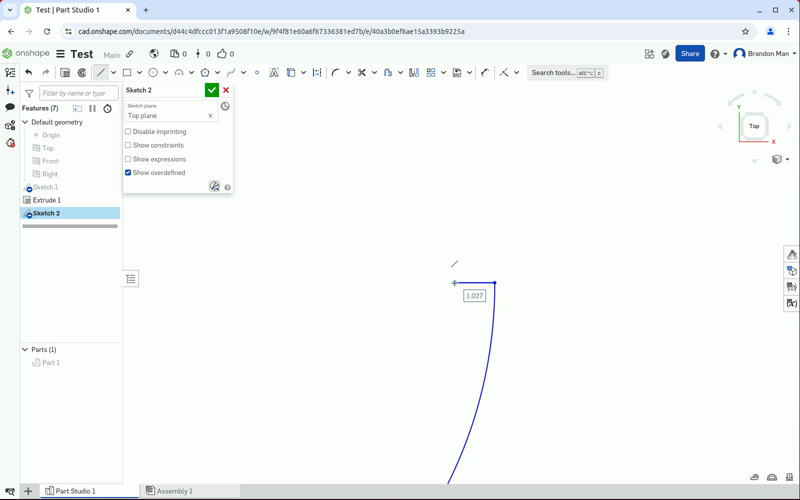
scroll(-6)
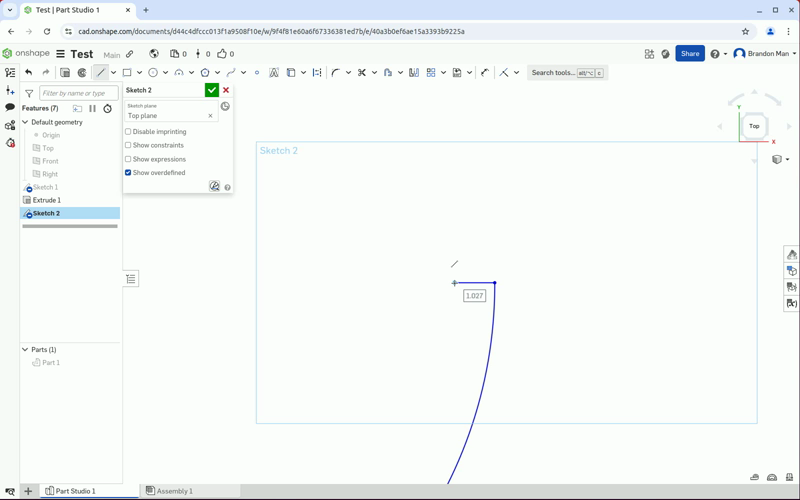
scroll(-6)
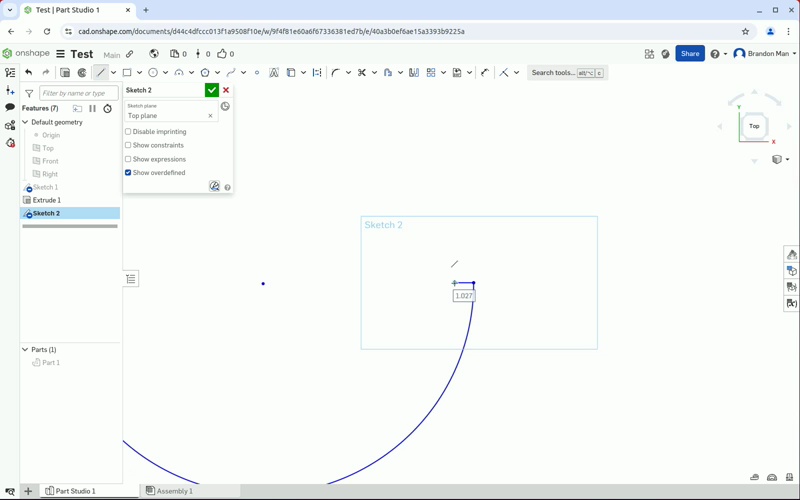
scroll(-6)
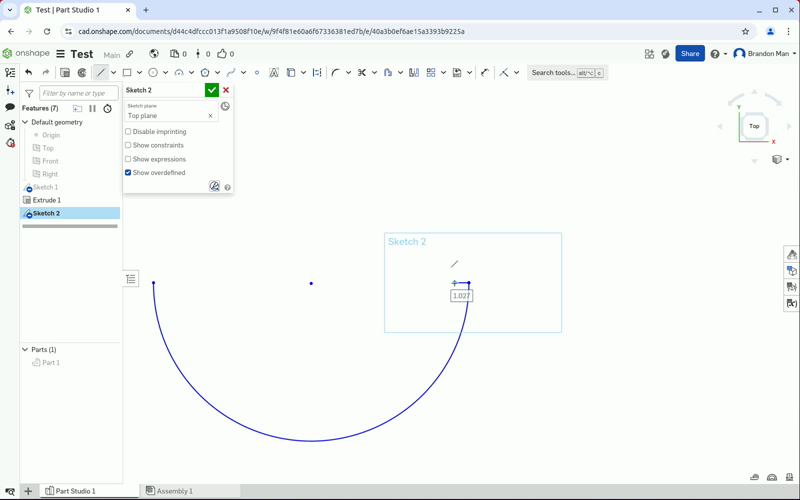
scroll(-6)
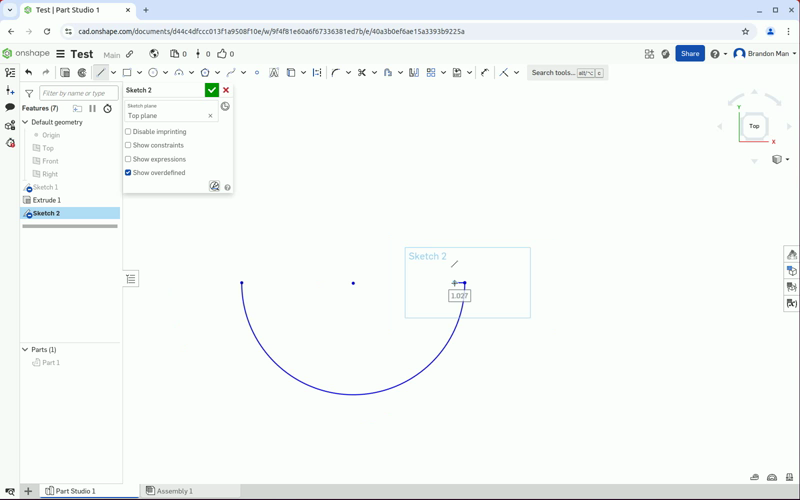
scroll(-6)
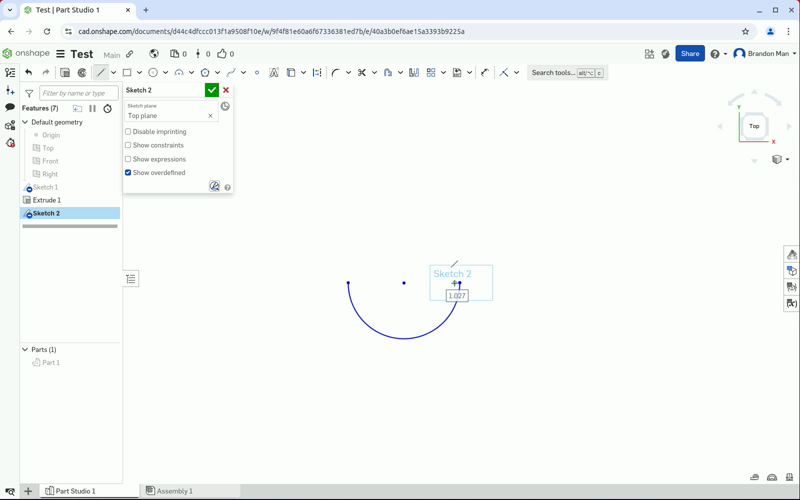
key_up(shift)
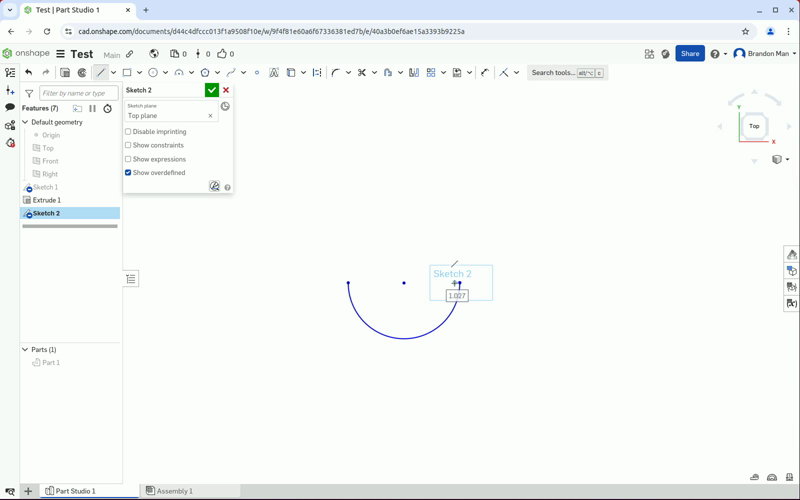
key(esc)
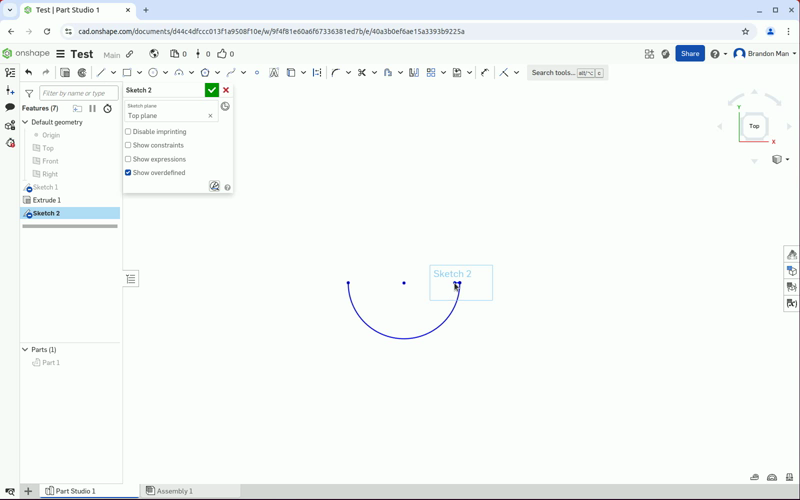
key(a)
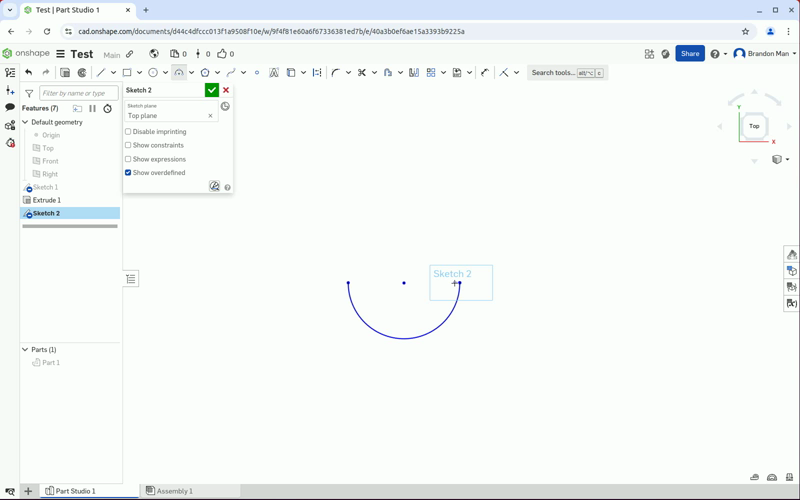
mouse_move(454, 282)
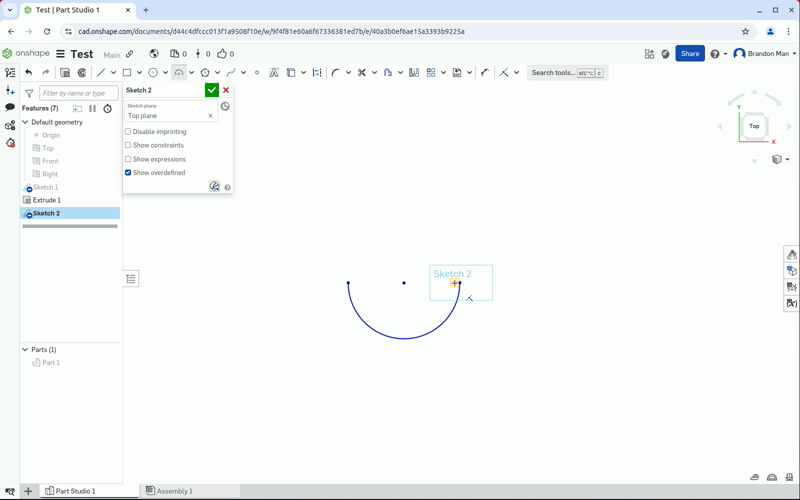
click(454, 282)
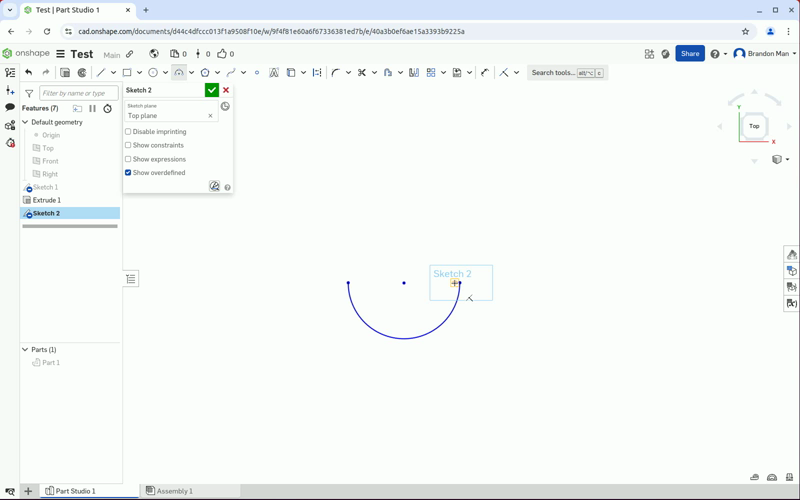
key_down(shift)
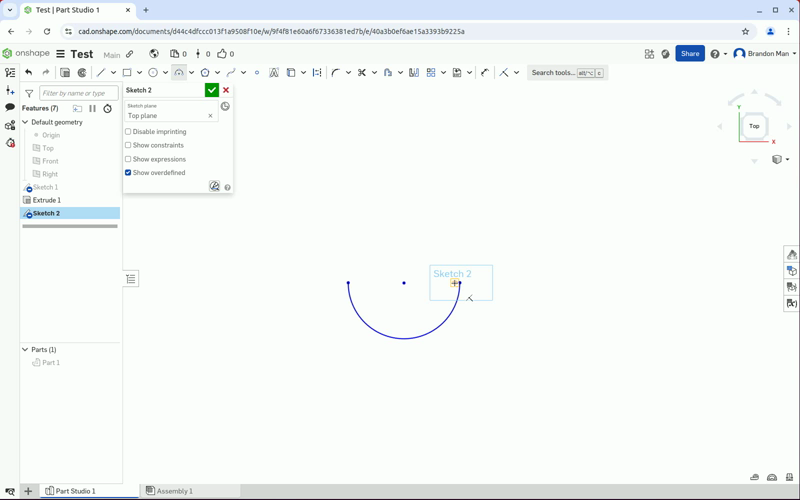
mouse_move(353, 282)
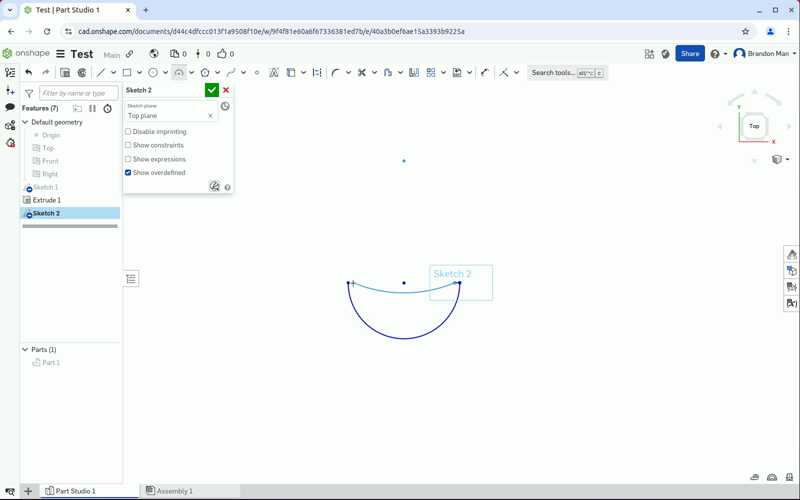
click(353, 282)
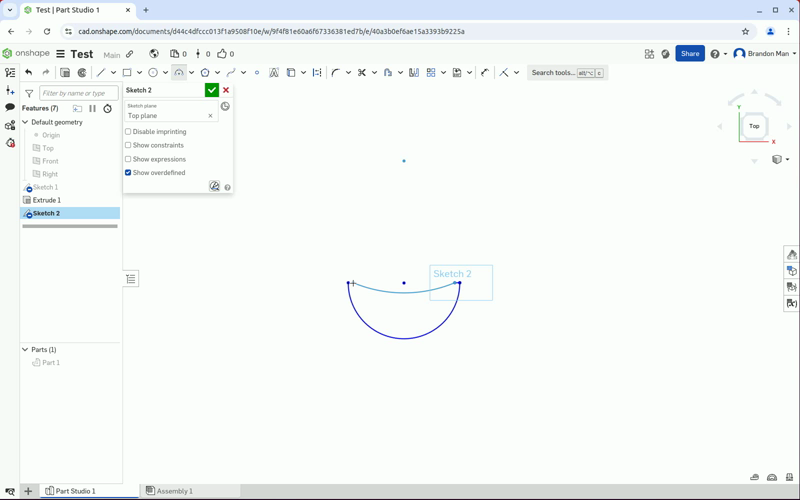
mouse_move(404, 333)
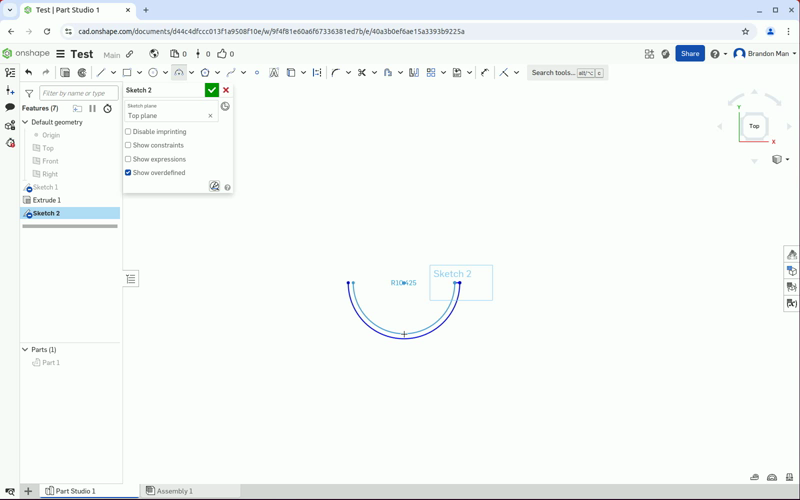
click(404, 333)
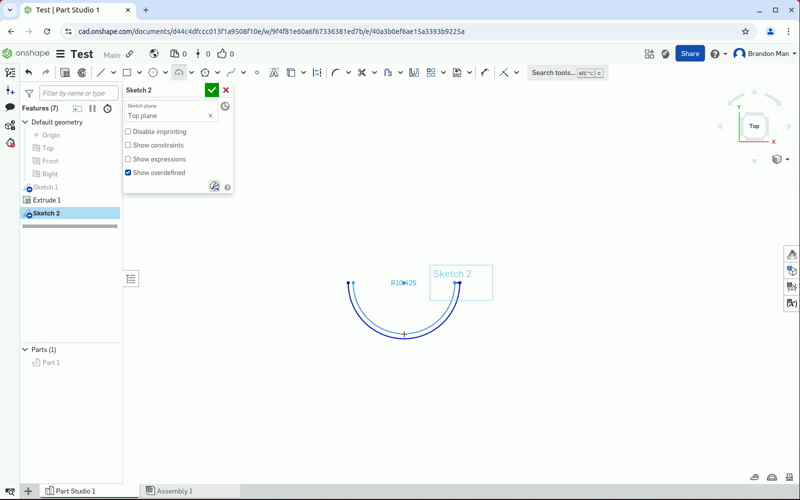
key_up(shift)
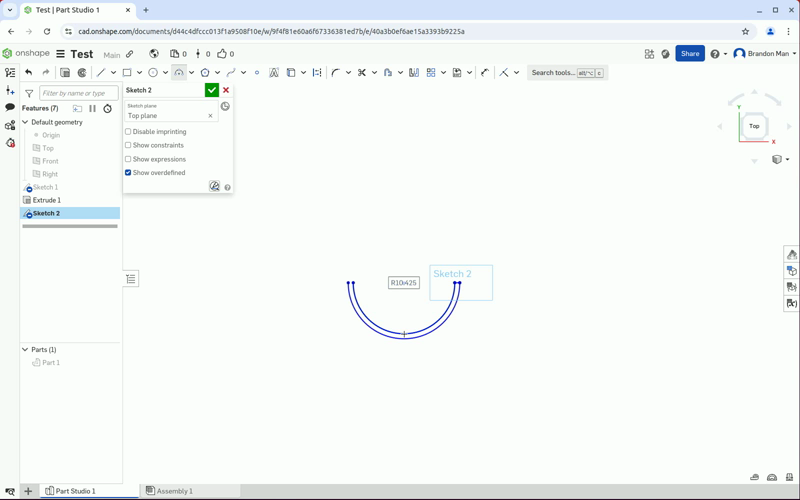
key(esc)
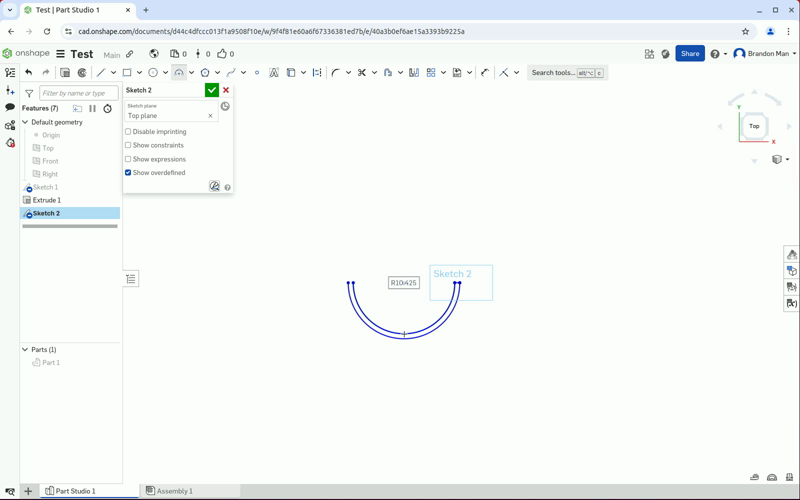
key(l)
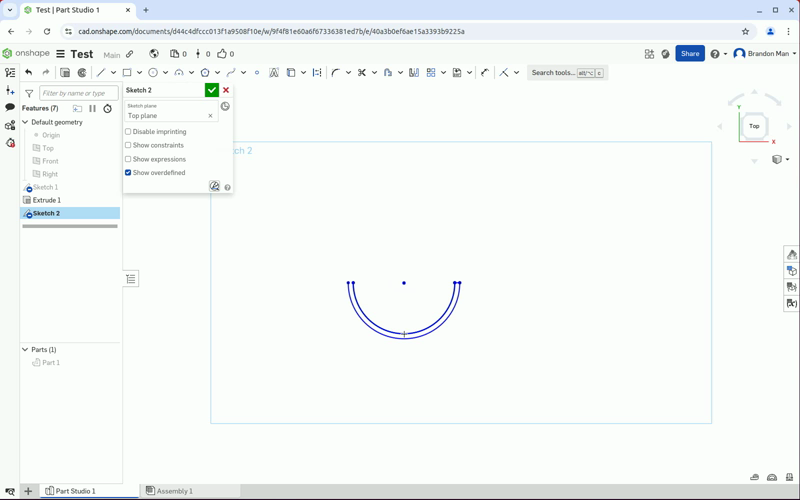
mouse_move(353, 282)
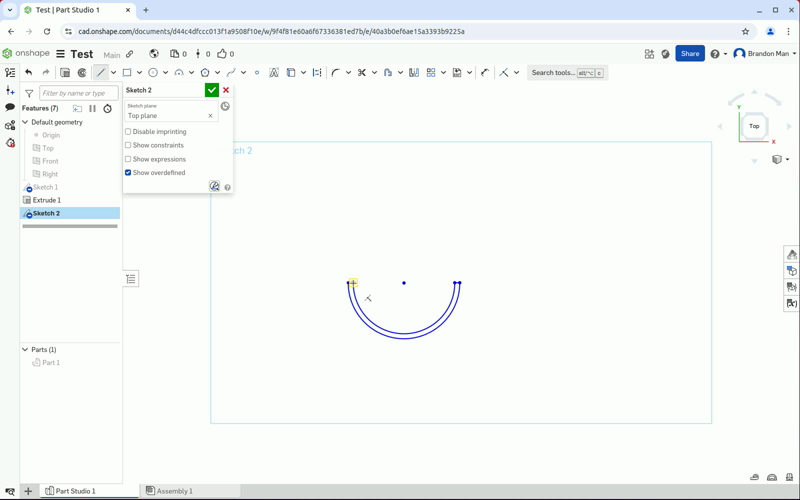
click(353, 282)
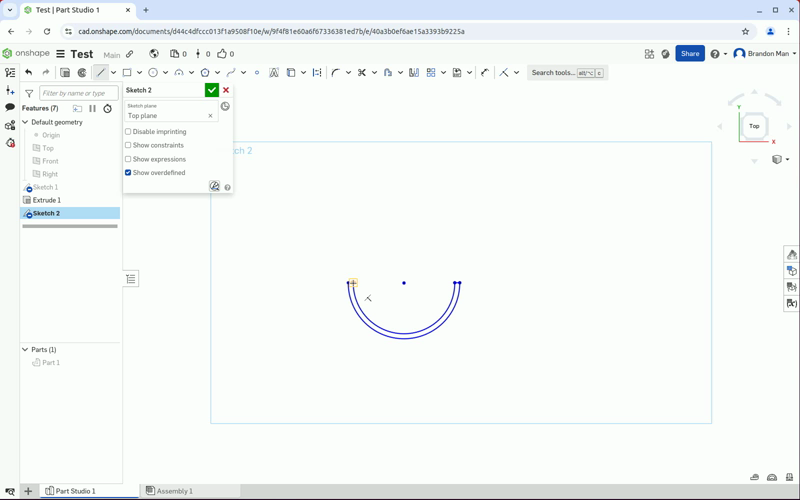
mouse_move(383, 282)
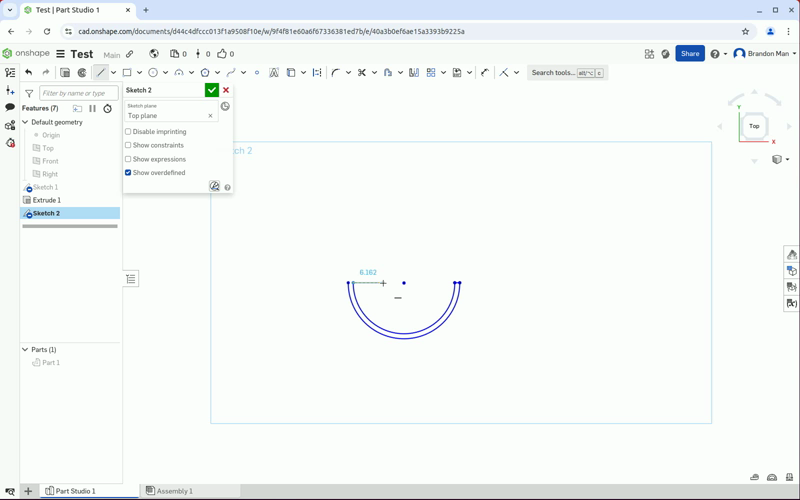
key_down(shift)
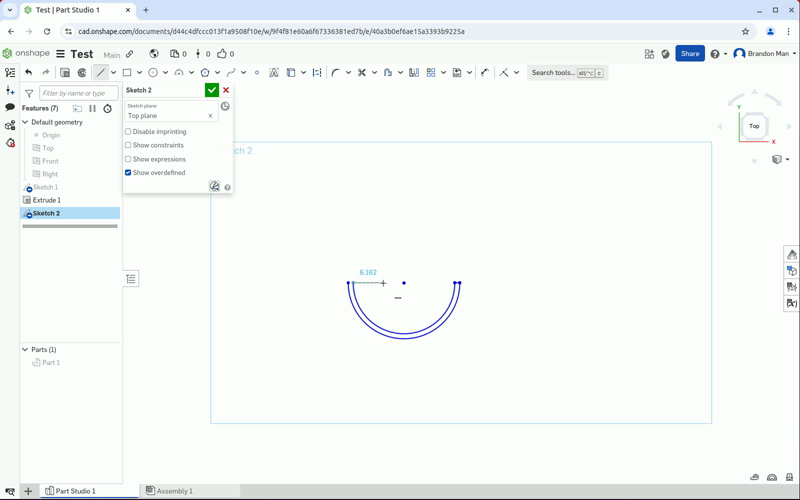
mouse_move(348, 282)
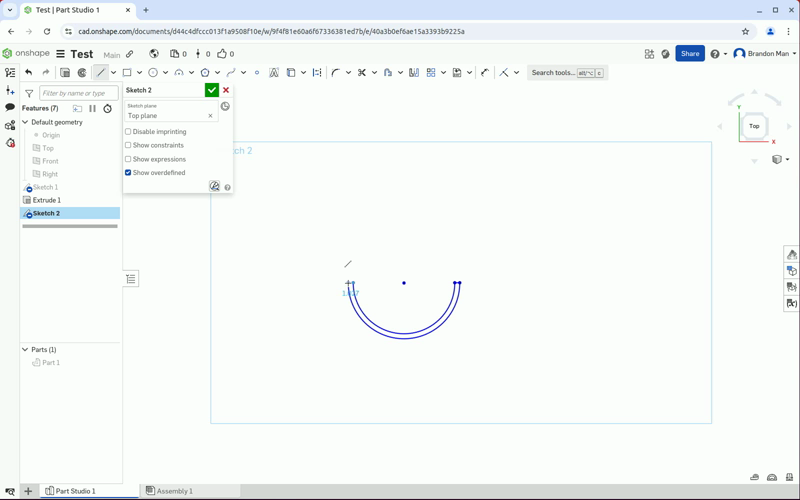
scroll(6)
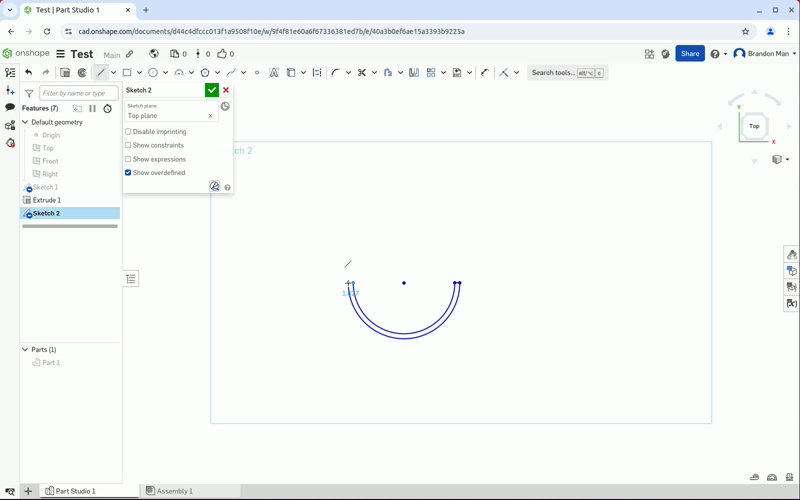
scroll(6)
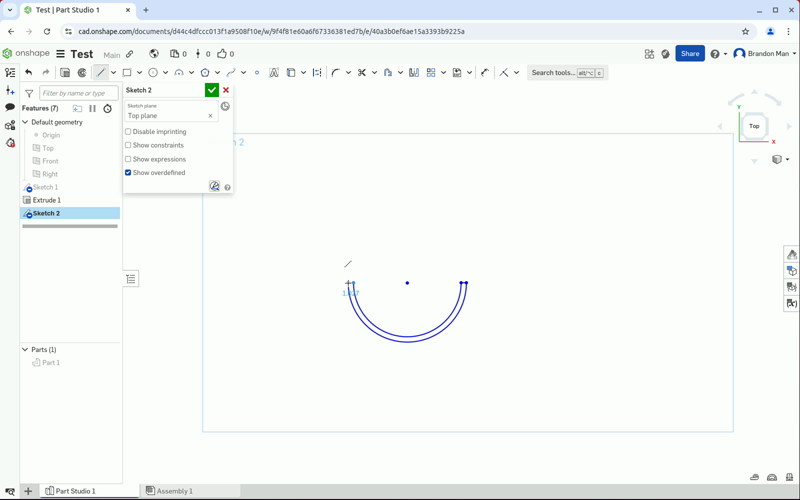
scroll(6)
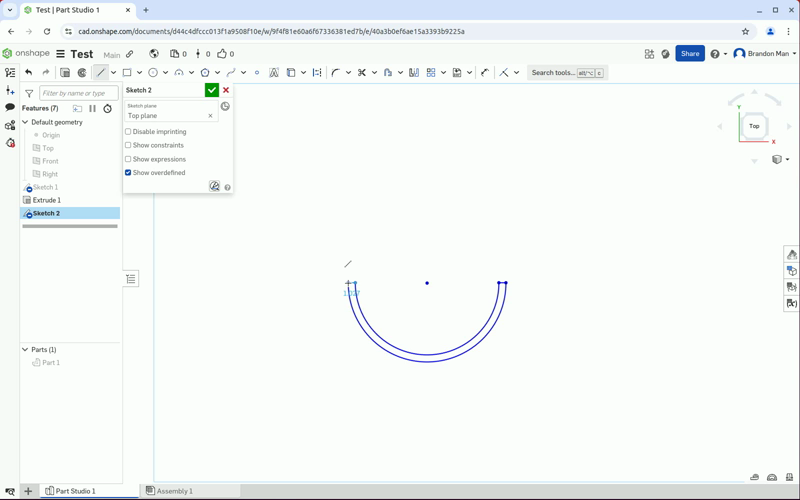
scroll(6)
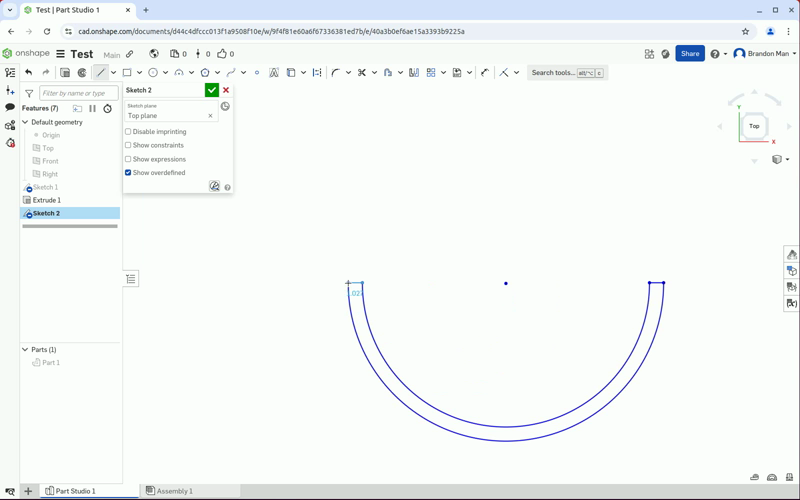
scroll(6)
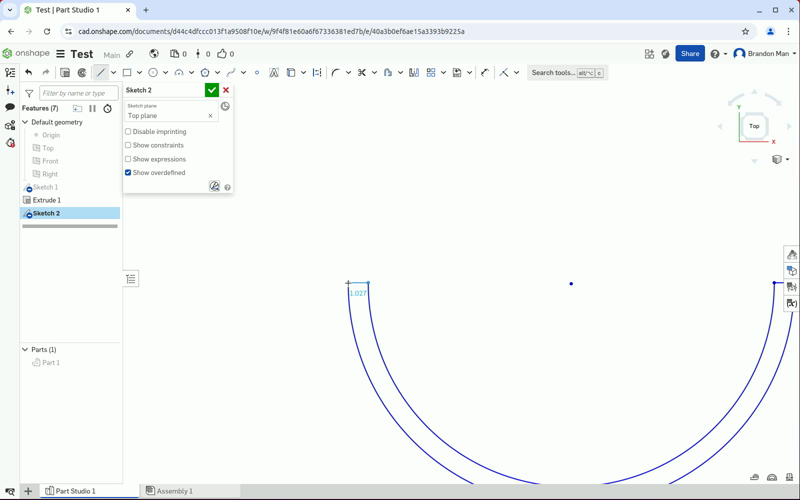
scroll(6)
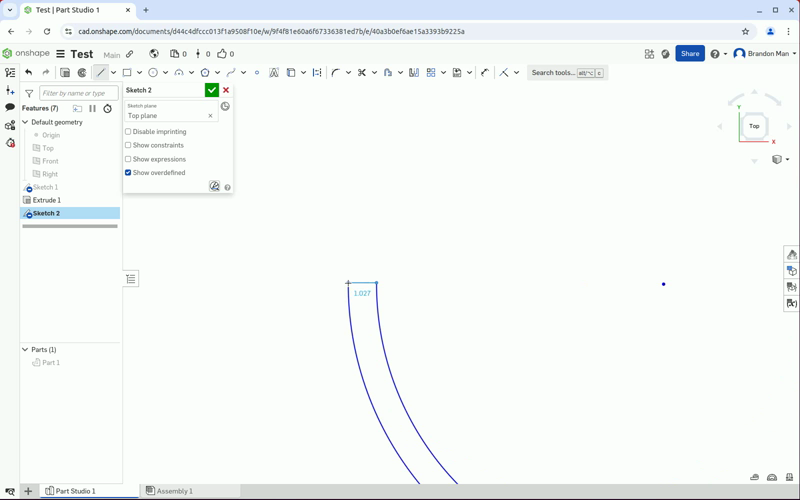
scroll(6)
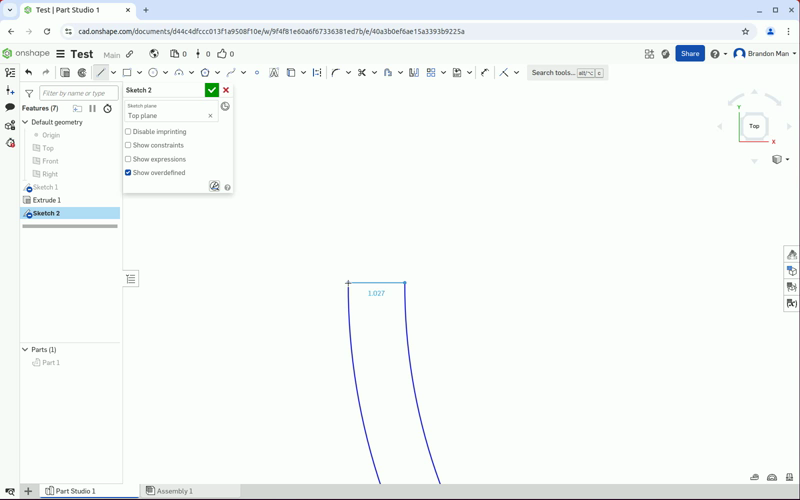
key_up(shift)
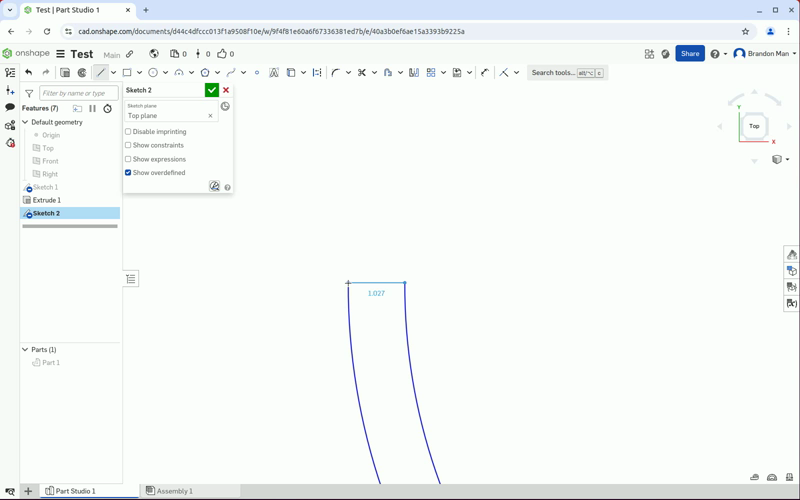
click(348, 282)
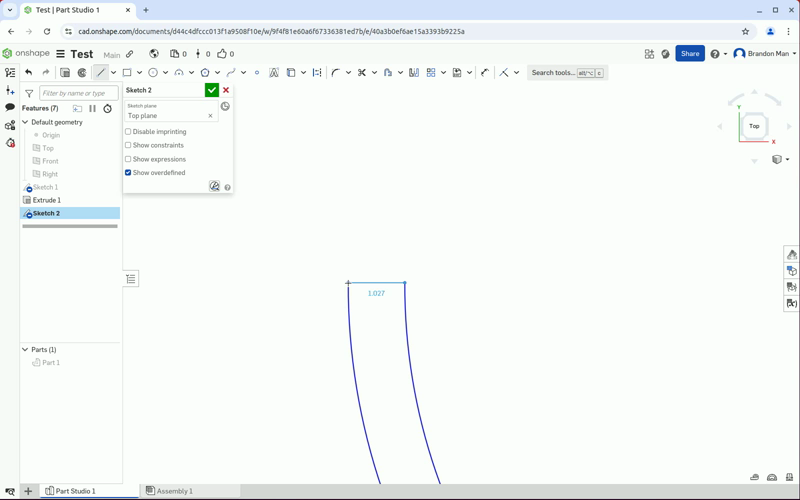
scroll(-6)
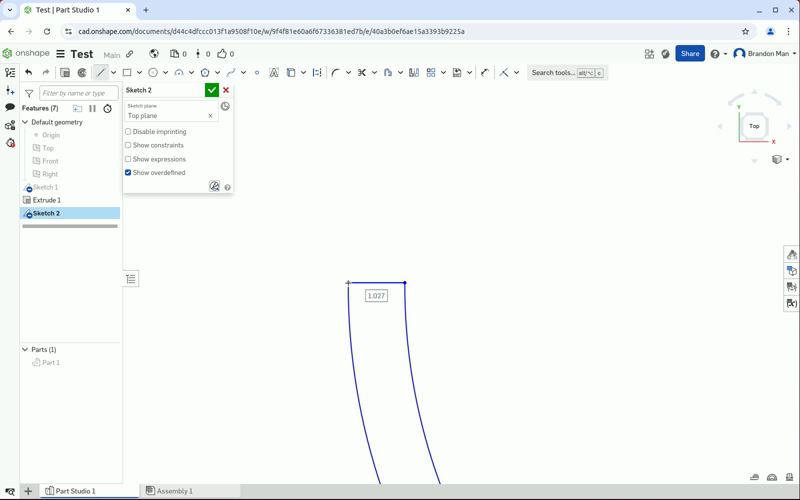
scroll(-6)
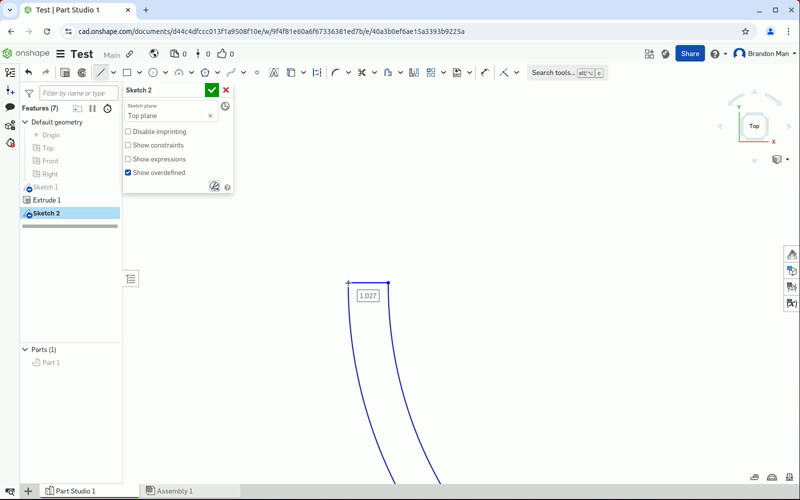
scroll(-6)
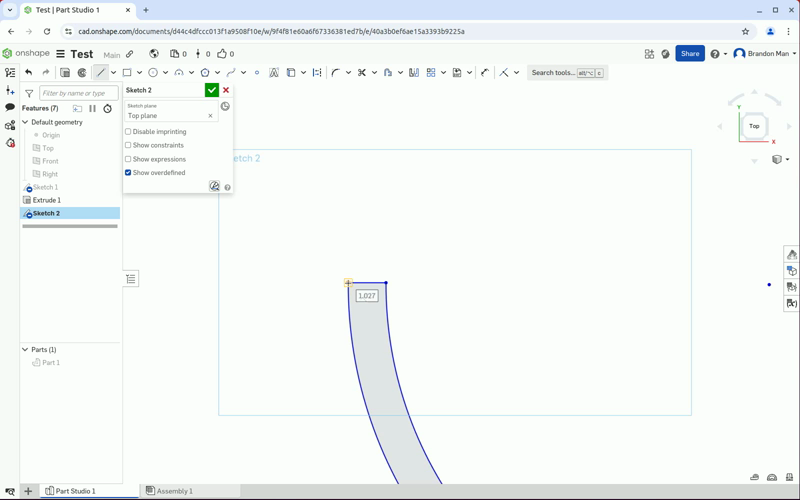
scroll(-6)
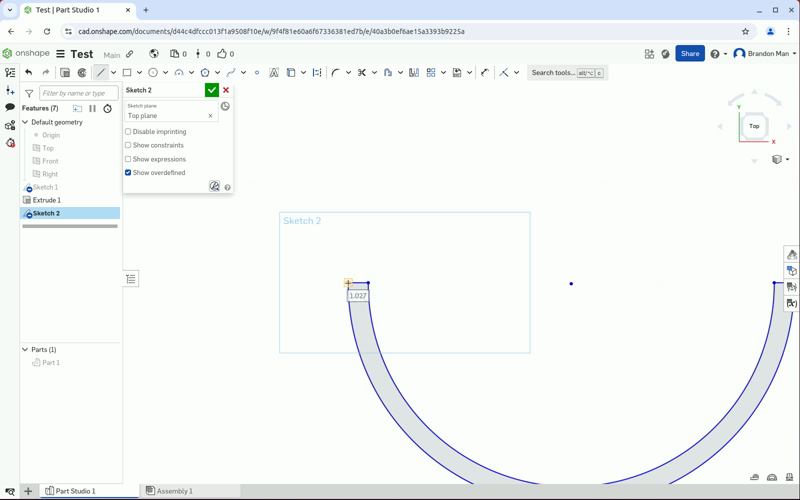
scroll(-6)
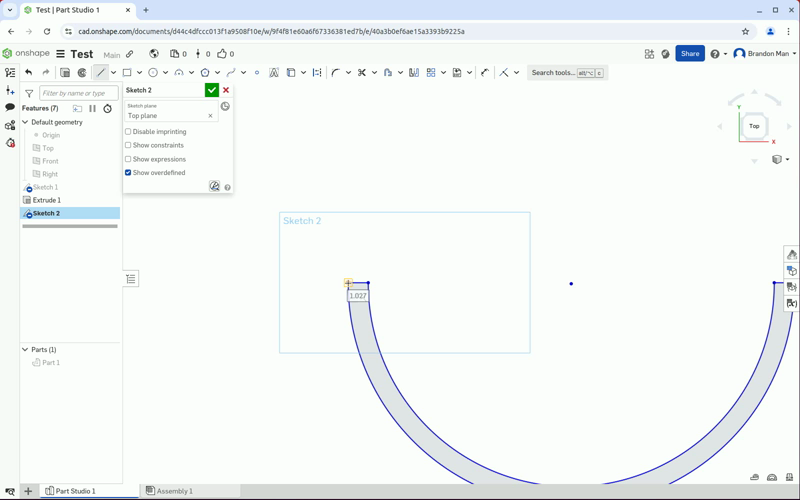
scroll(-6)
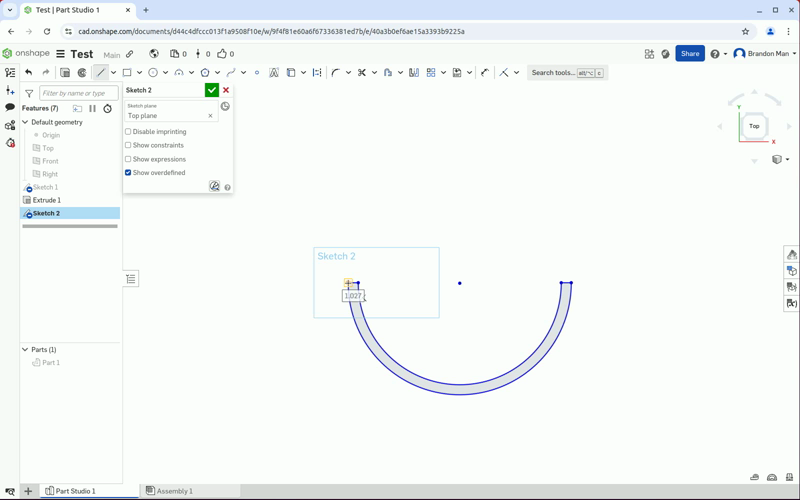
scroll(-6)
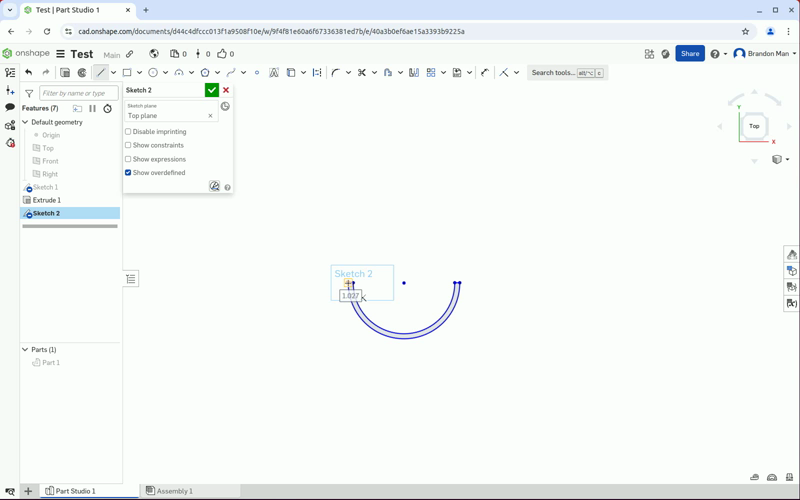
key(esc)
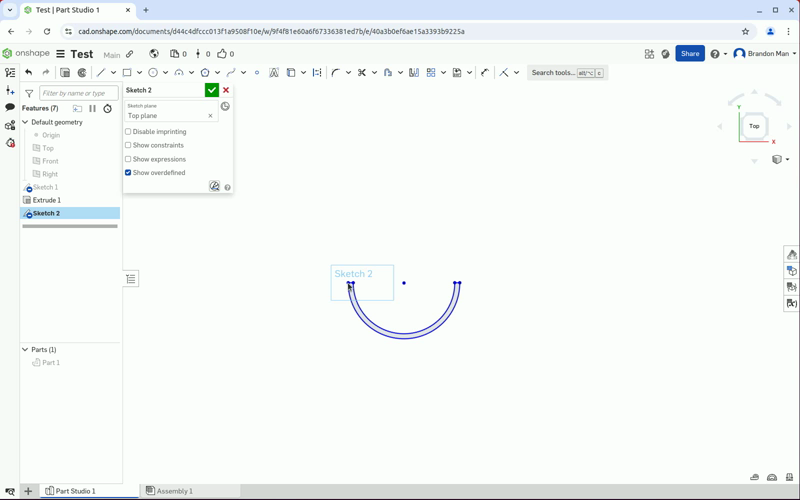
mouse_move(448, 290)
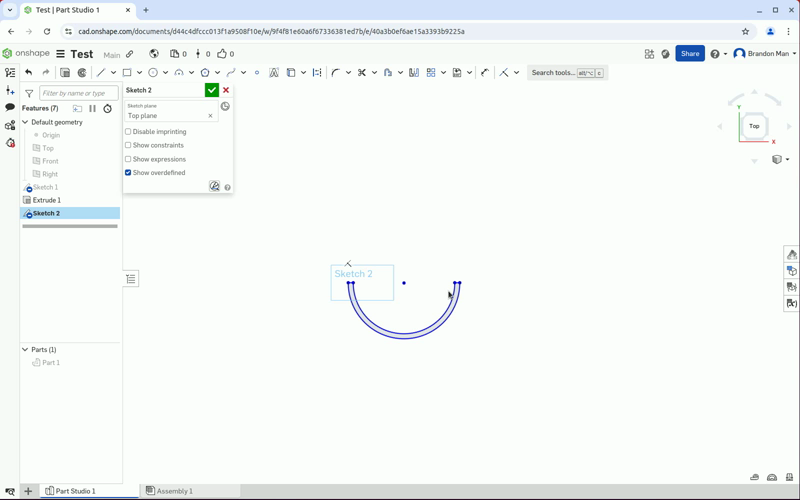
scroll(6)
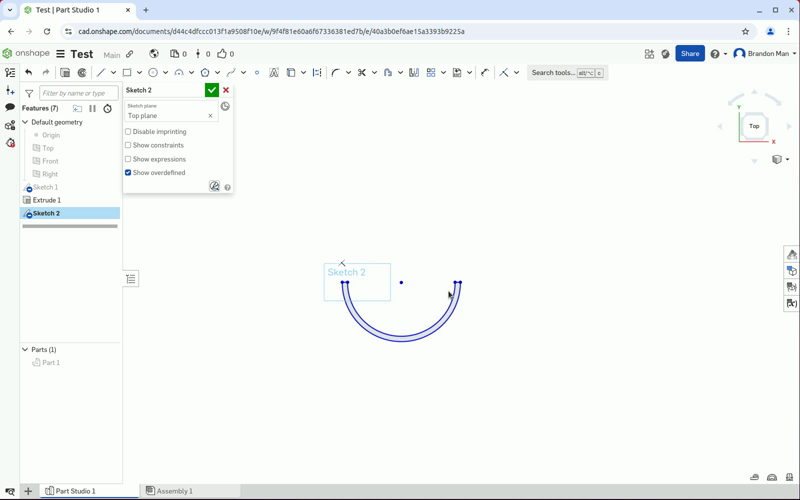
scroll(6)
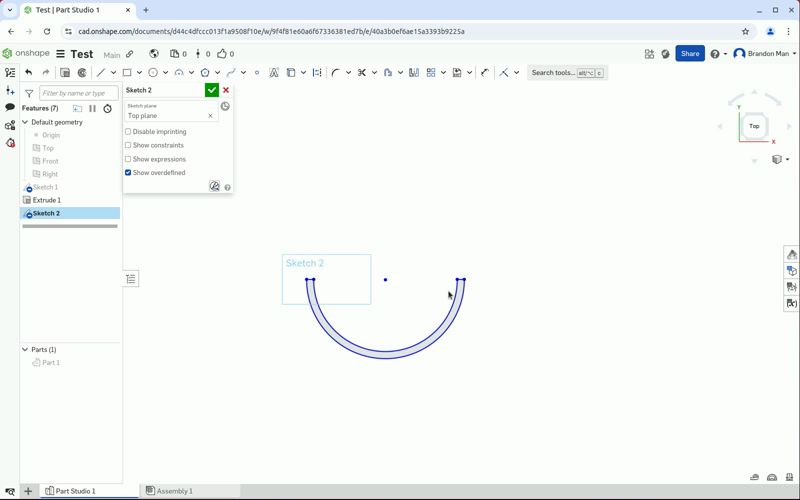
scroll(6)
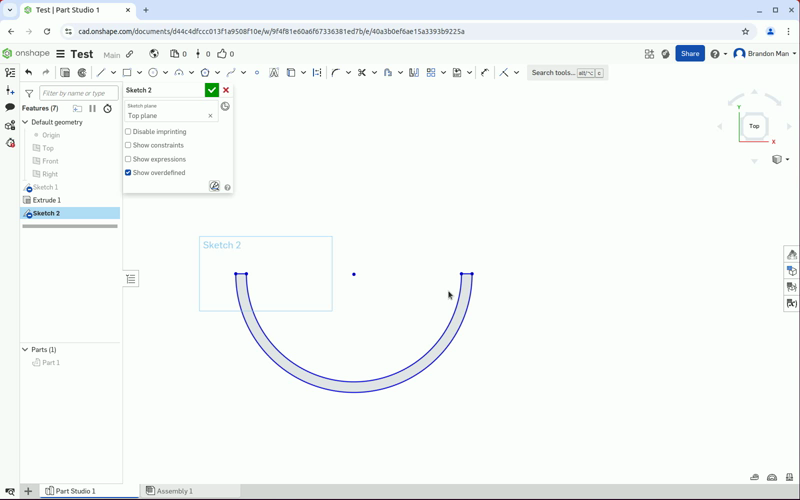
scroll(6)
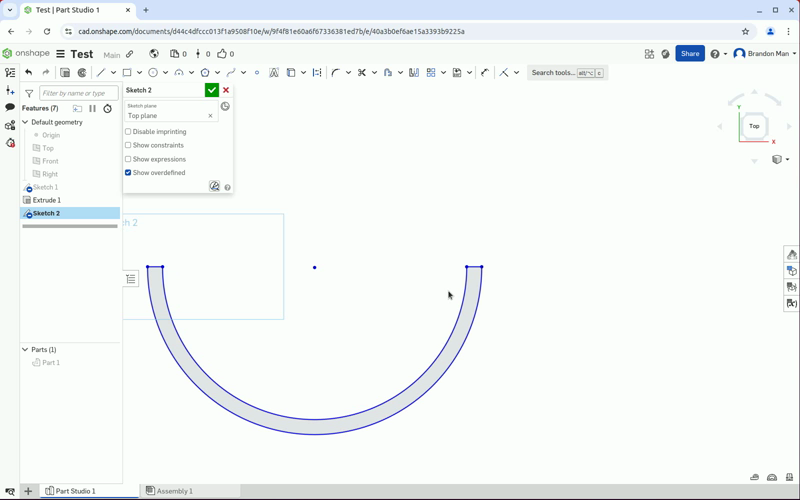
scroll(6)
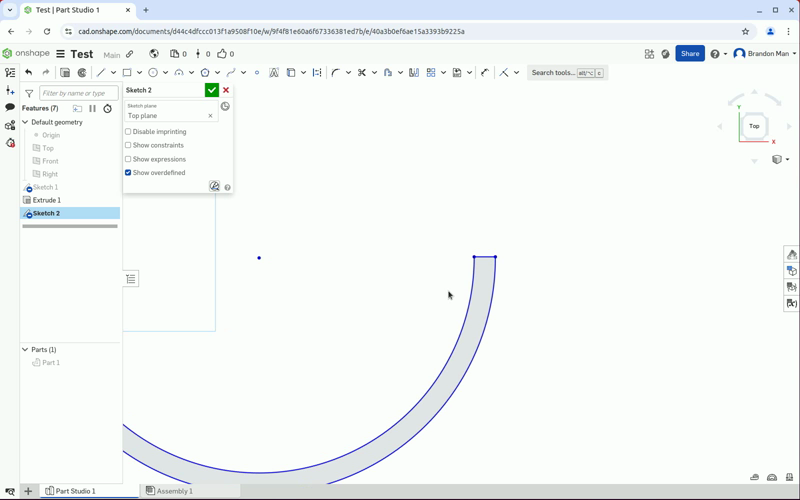
scroll(6)
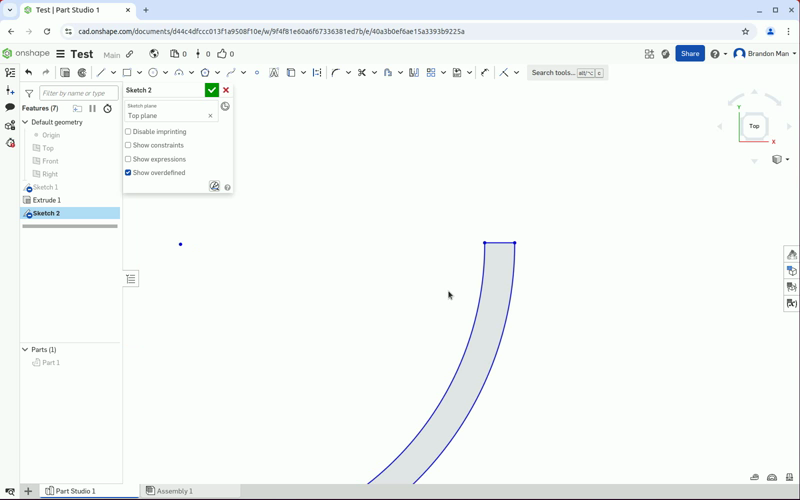
scroll(6)
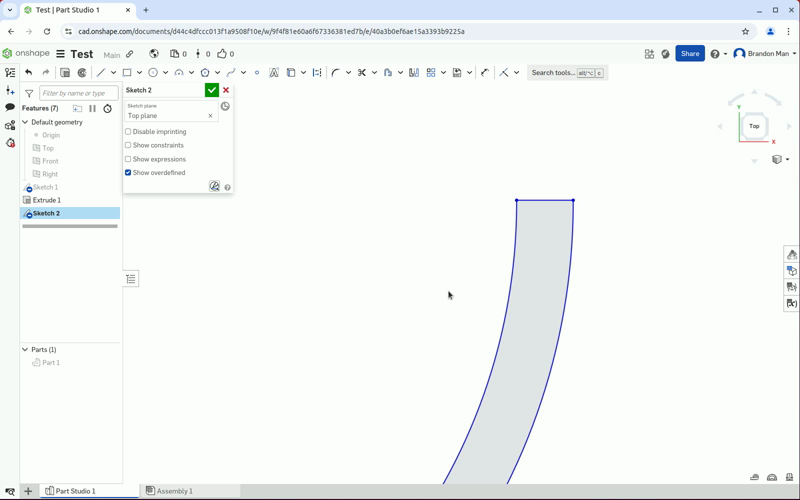
click(448, 290)
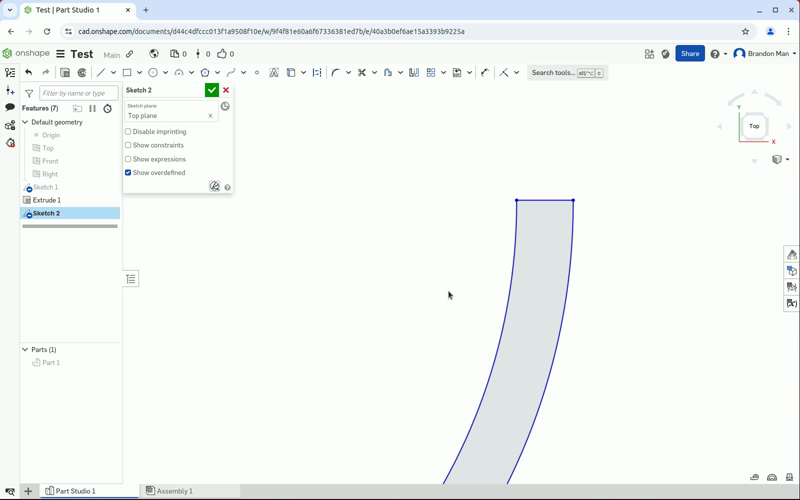
scroll(-6)
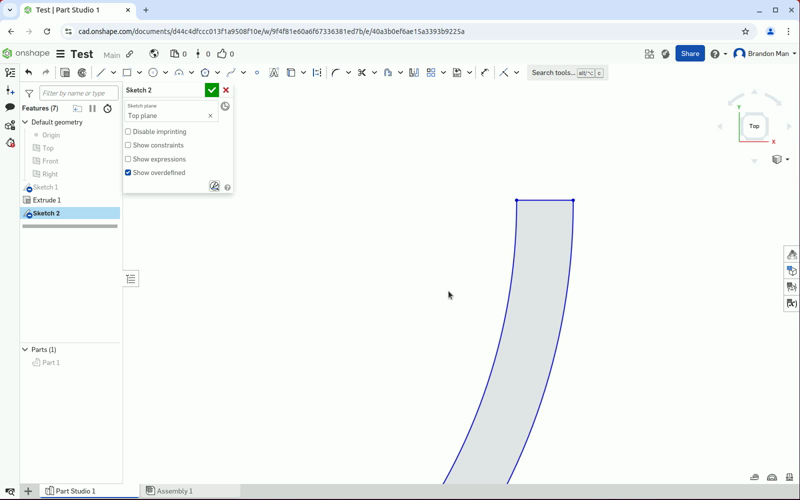
scroll(-6)
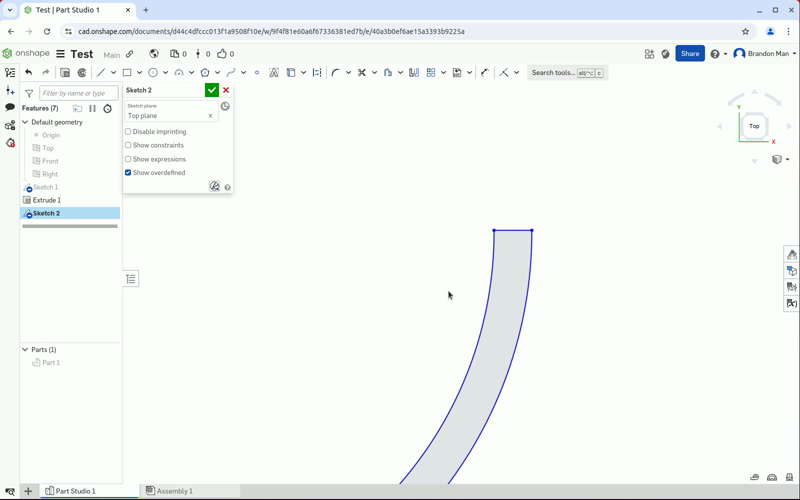
scroll(-6)
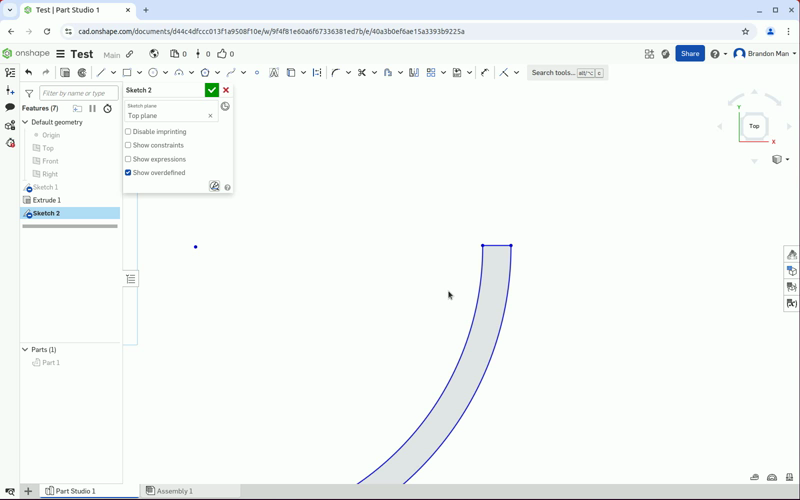
scroll(-6)
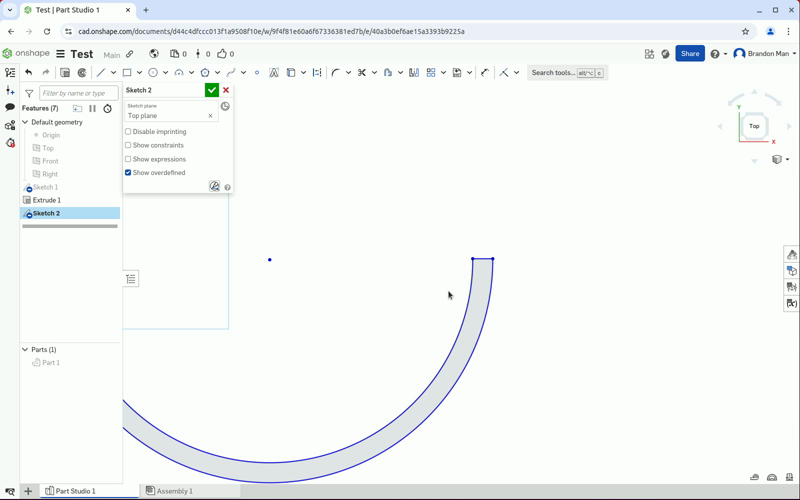
scroll(-6)
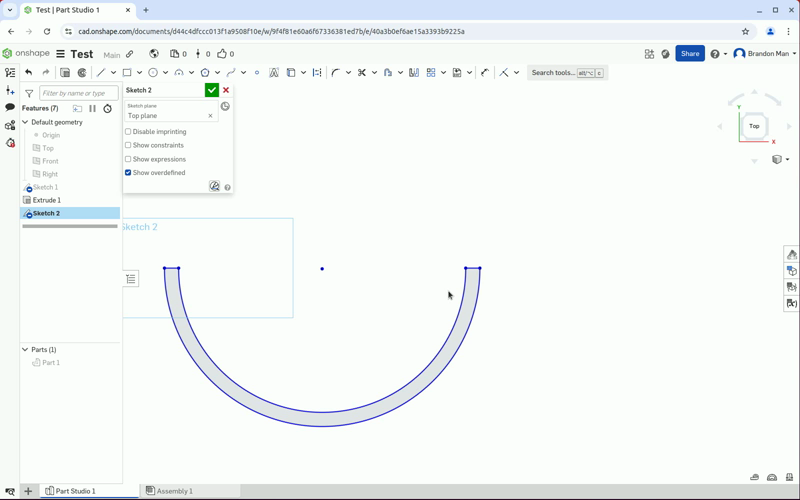
scroll(-6)
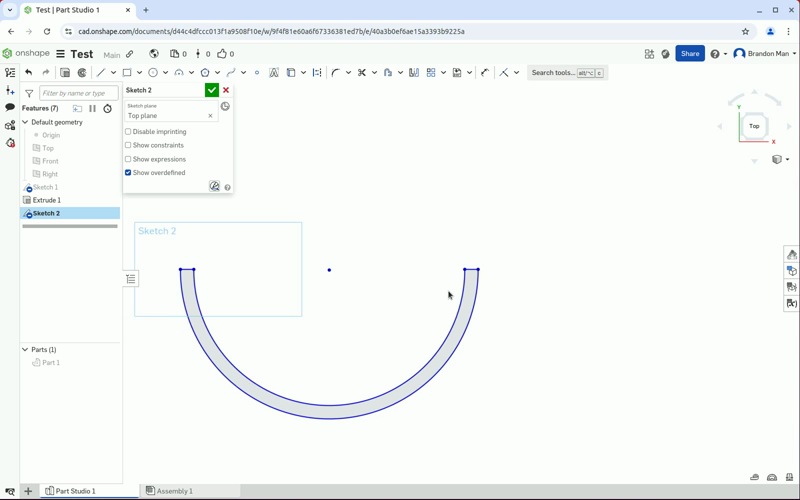
scroll(-6)
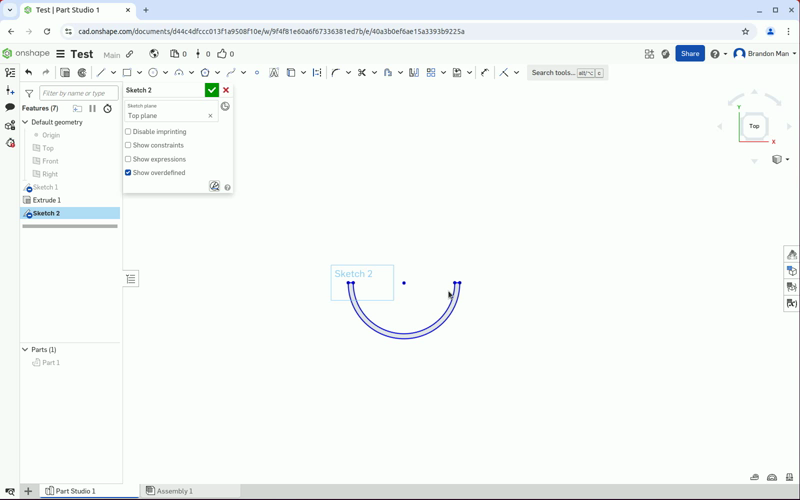
mouse_move(73, 352)
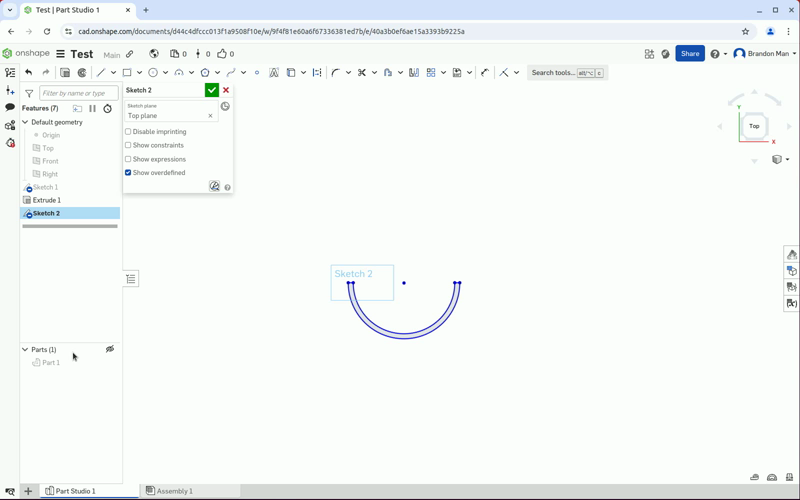
key(shift+y)
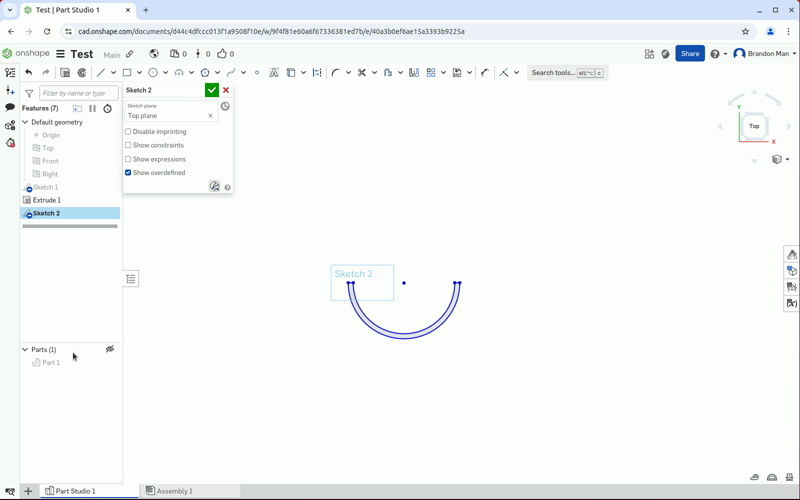
key(shift+e)
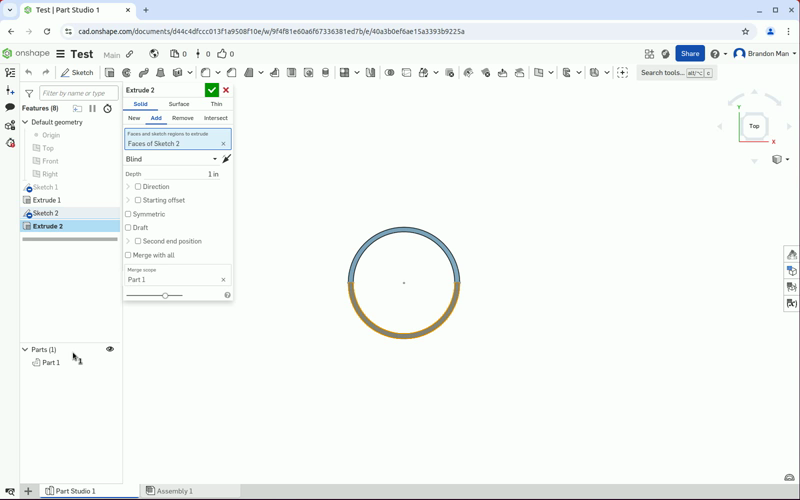
mouse_move(143, 106)
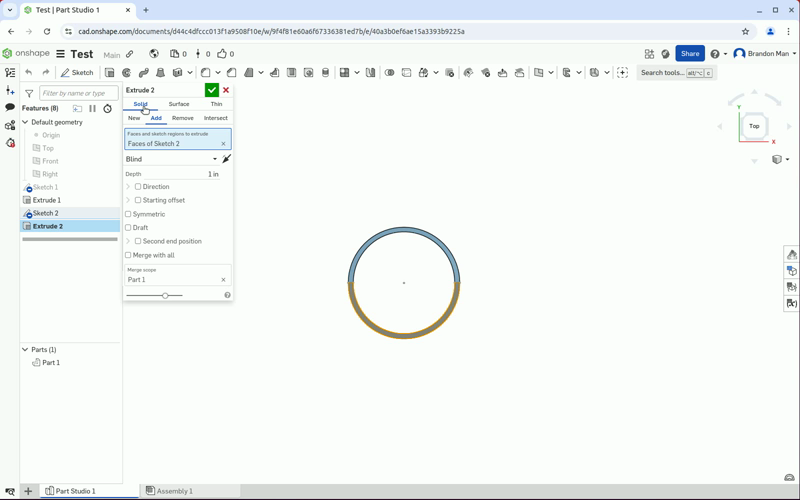
click(143, 106)
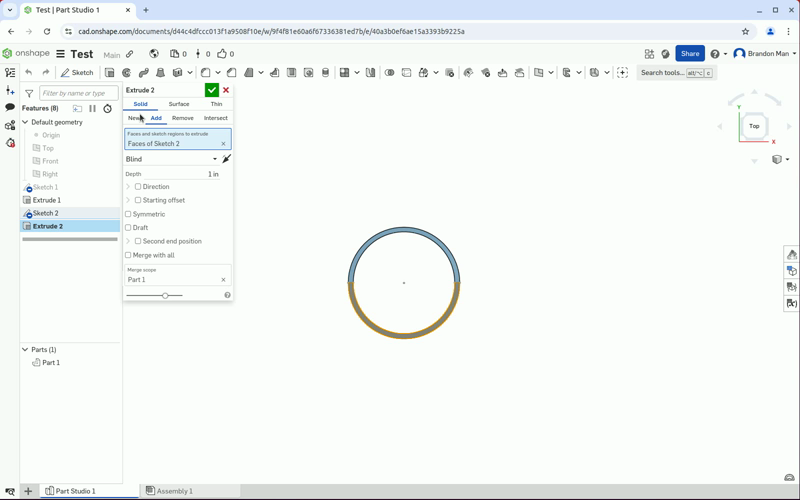
mouse_move(137, 120)
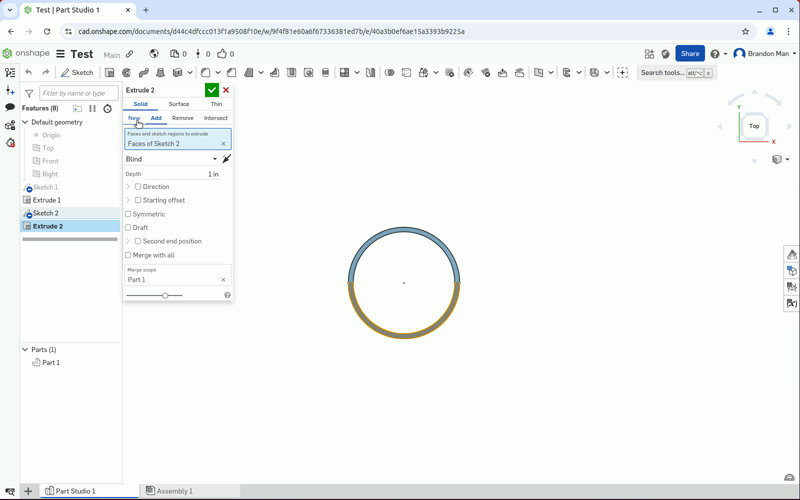
click(137, 120)
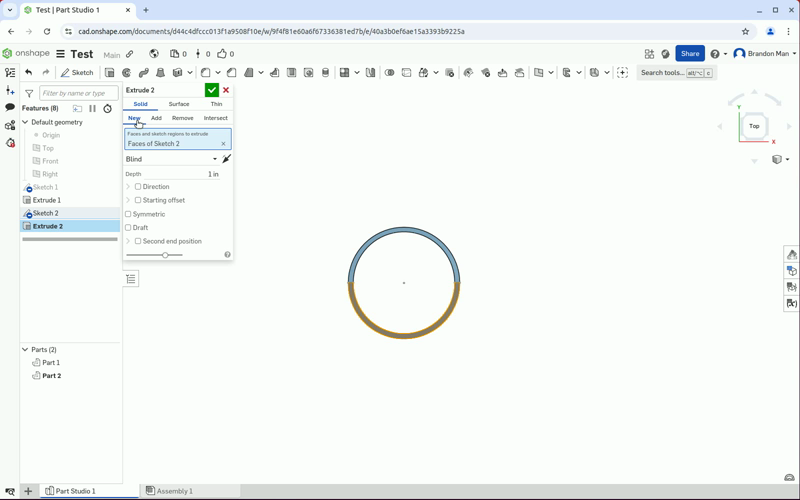
key(tab, 4)
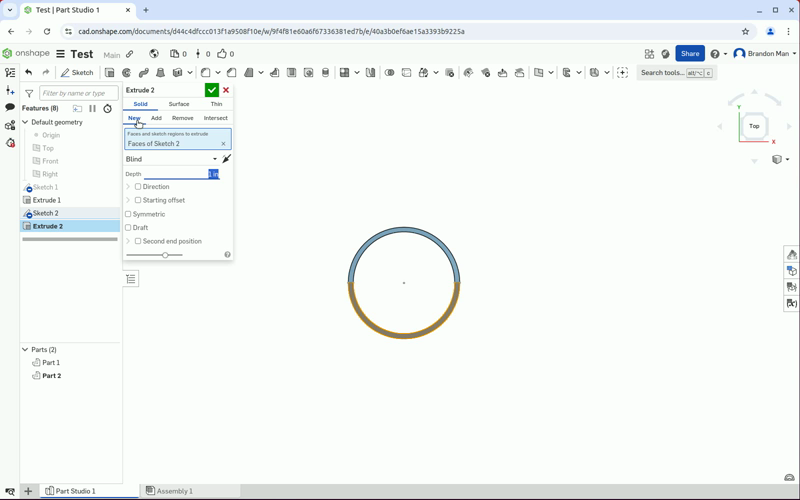
text(0.241)
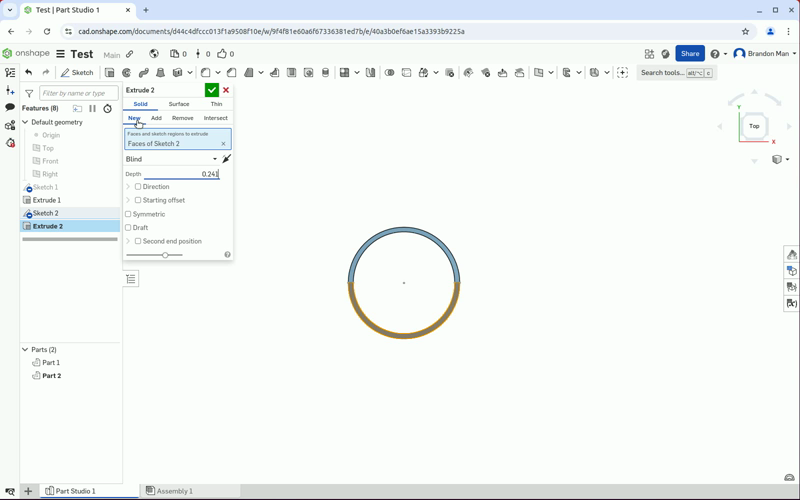
key(enter)
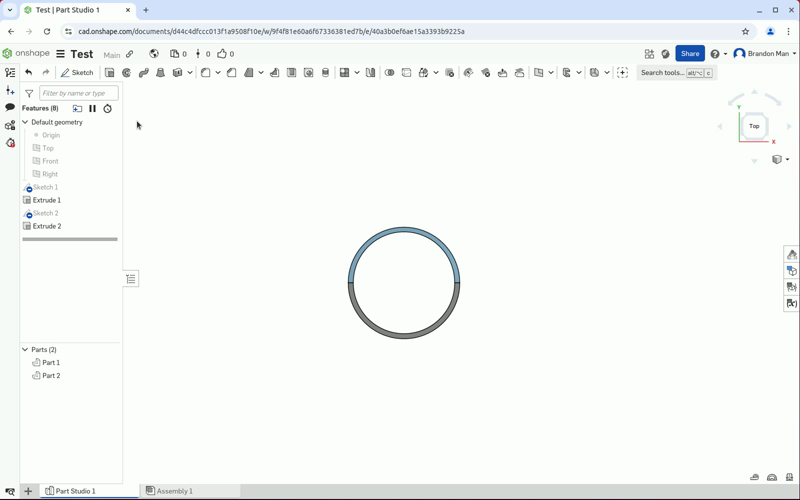
key(shift+h)
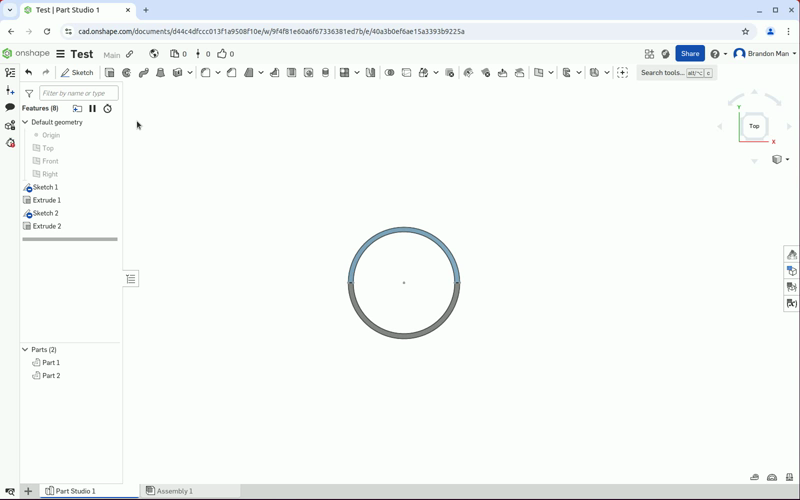
key(shift+h)
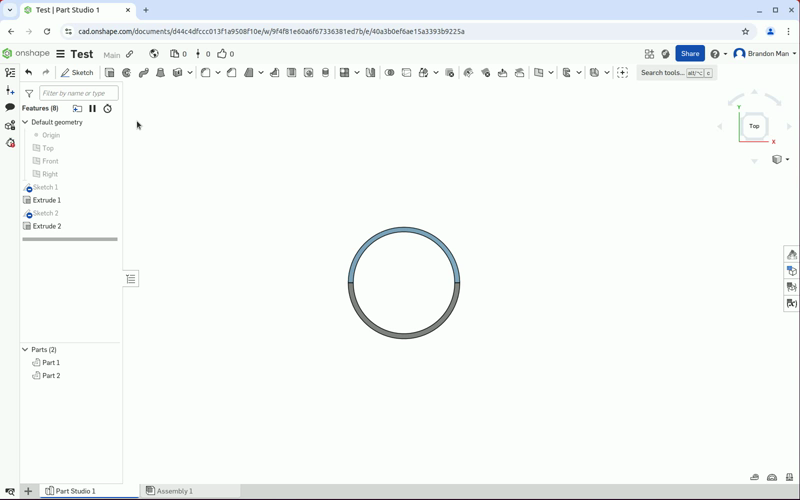
mouse_move(73, 189)
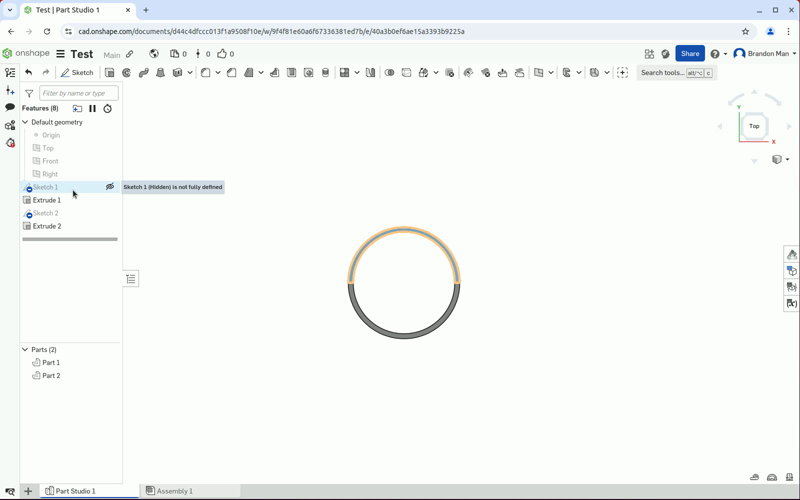
click(73, 189)
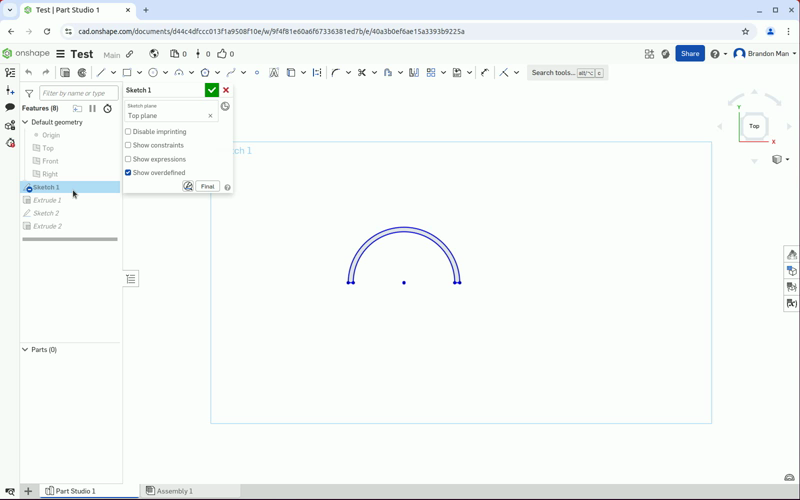
mouse_move(229, 92)
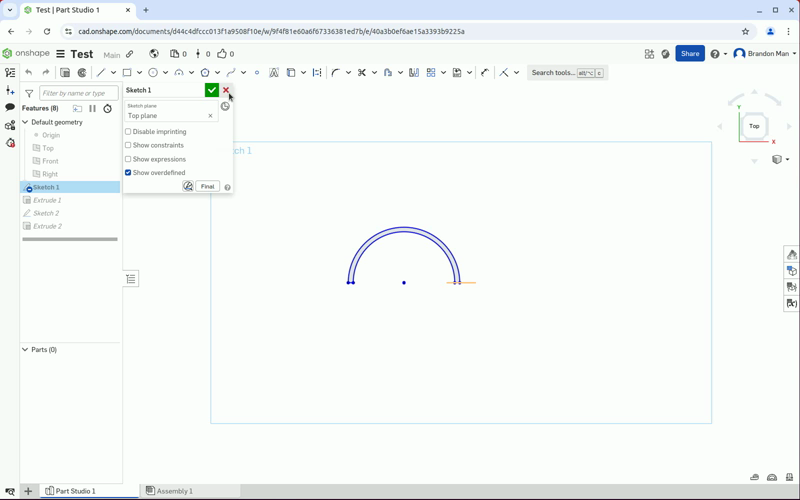
click(229, 92)
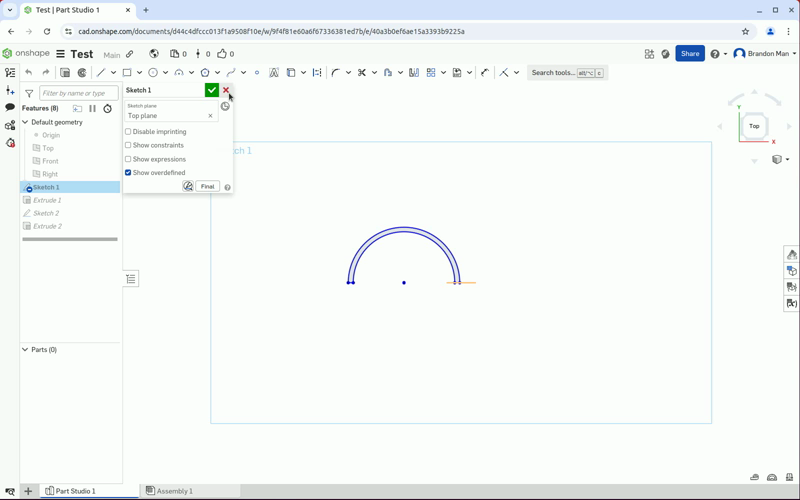
key(shift+s)
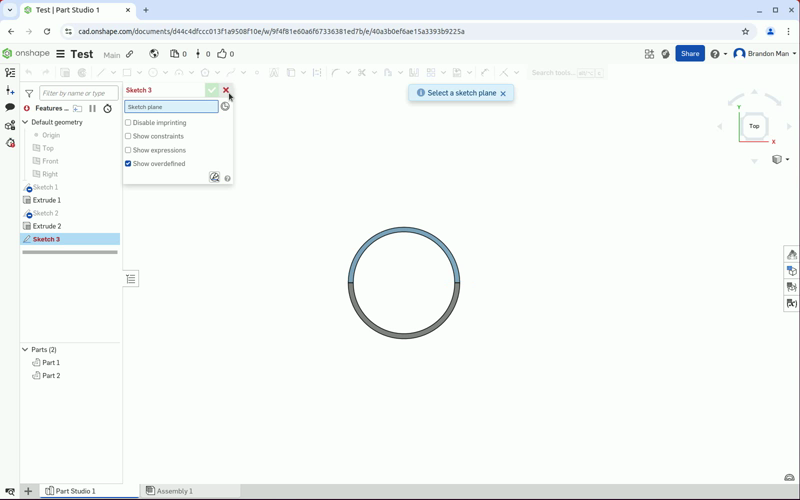
mouse_move(73, 150)
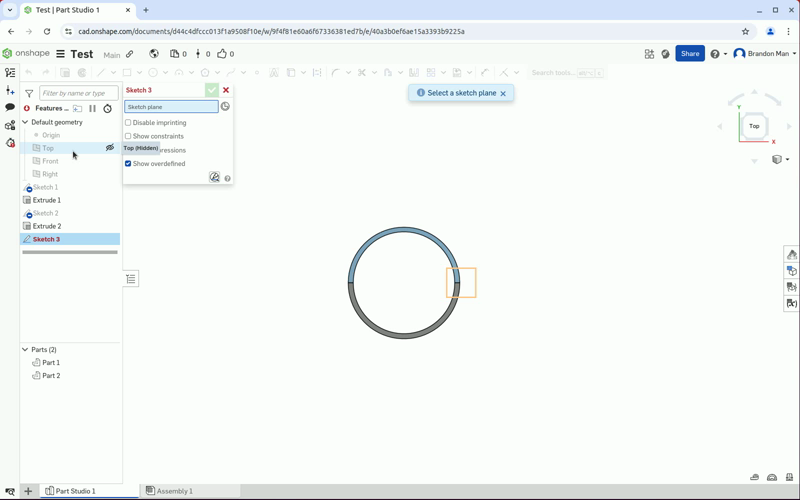
click(73, 150)
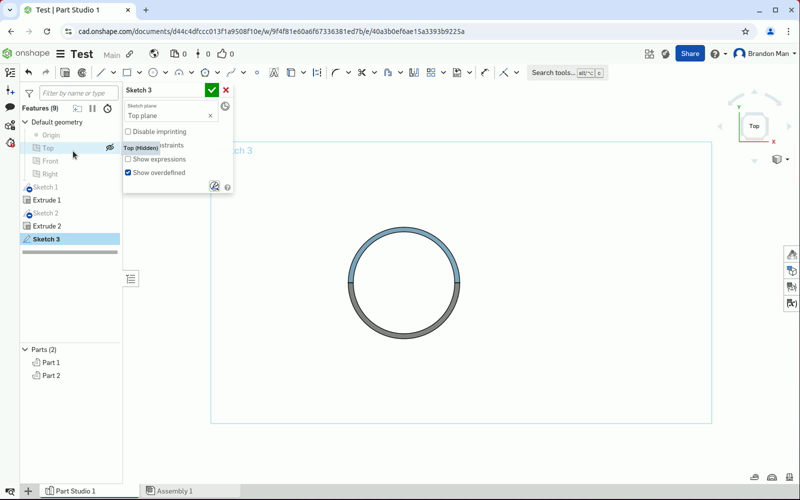
mouse_move(73, 352)
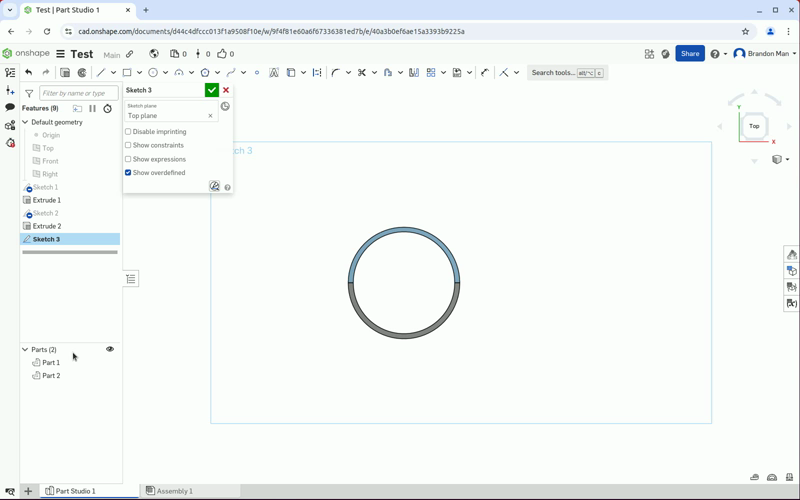
key(y)
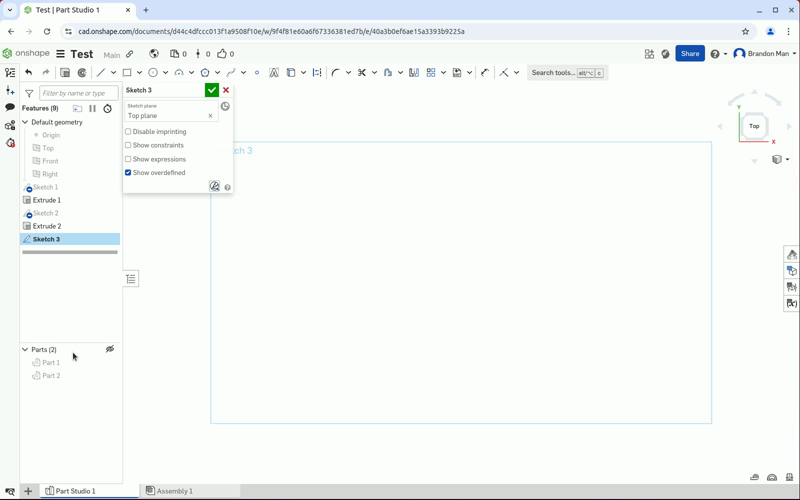
key(l)
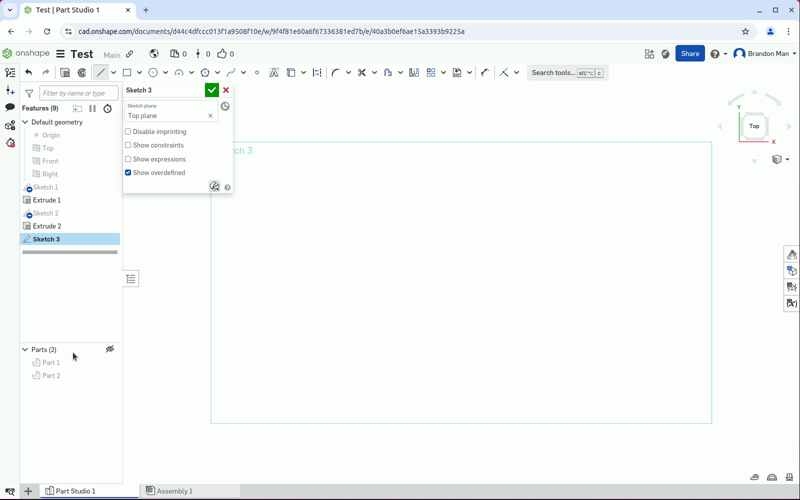
key_down(shift)
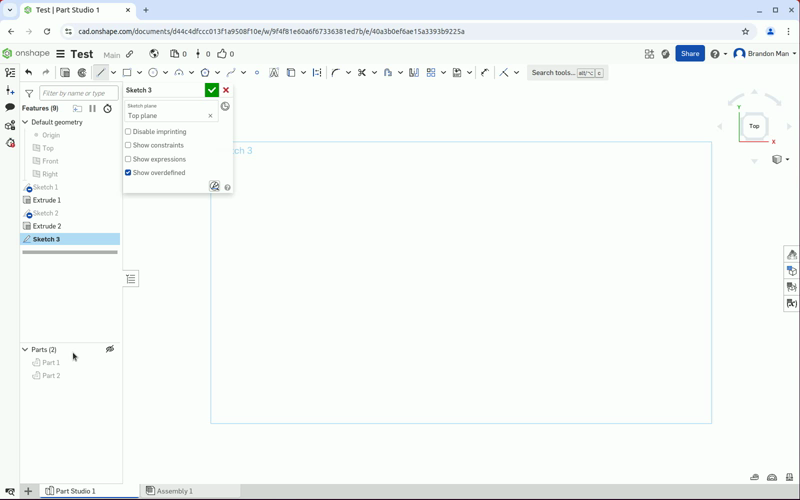
mouse_move(348, 282)
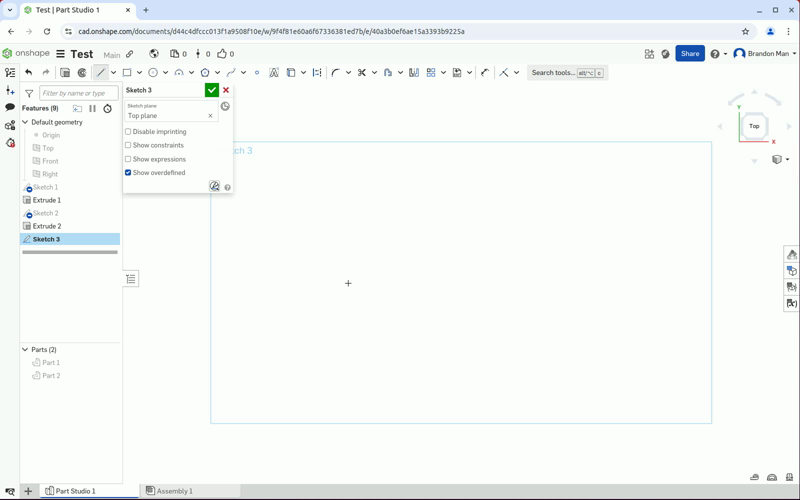
click(348, 282)
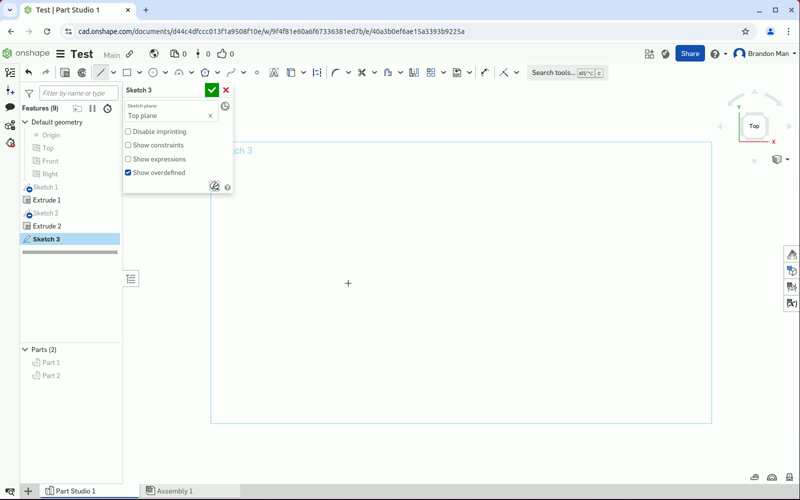
key_up(shift)
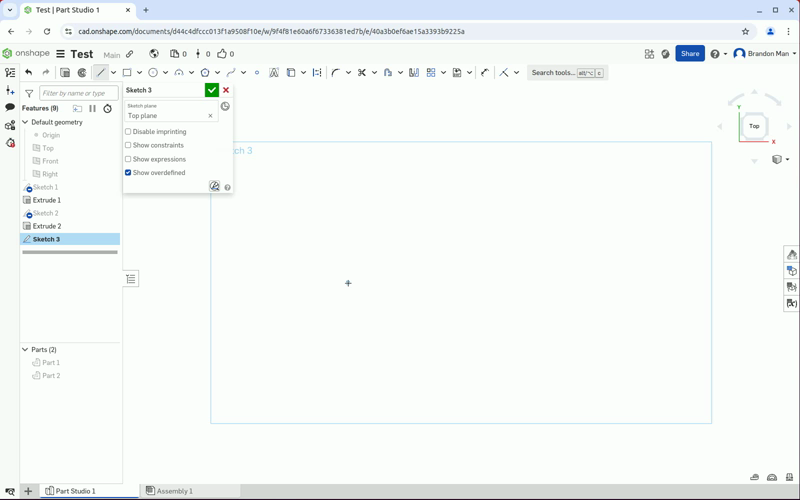
key_down(shift)
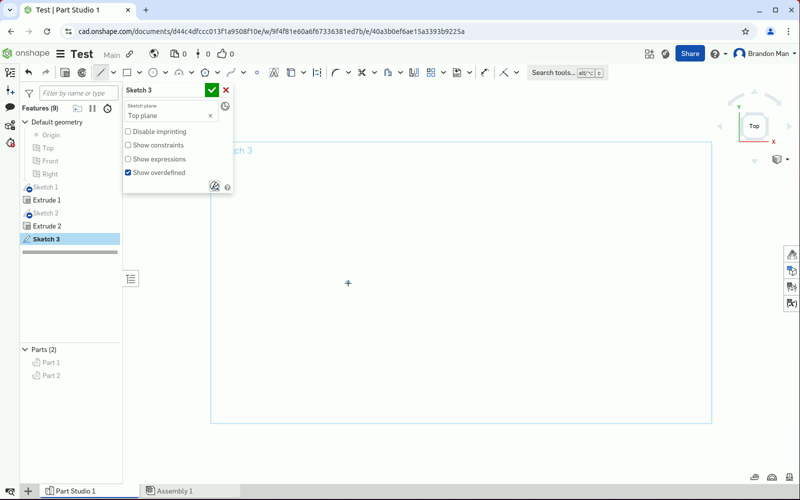
mouse_move(378, 282)
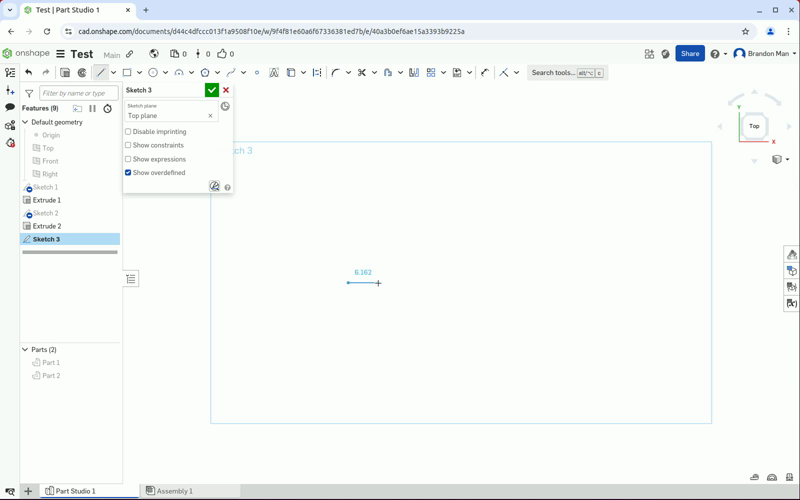
mouse_move(353, 282)
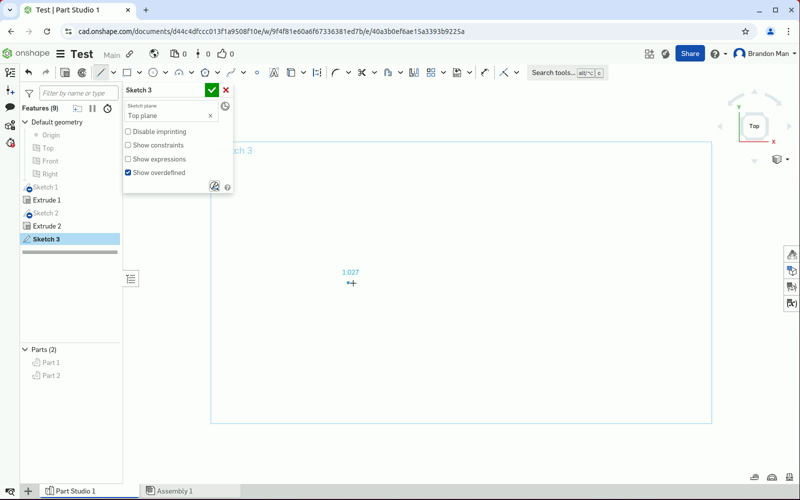
scroll(6)
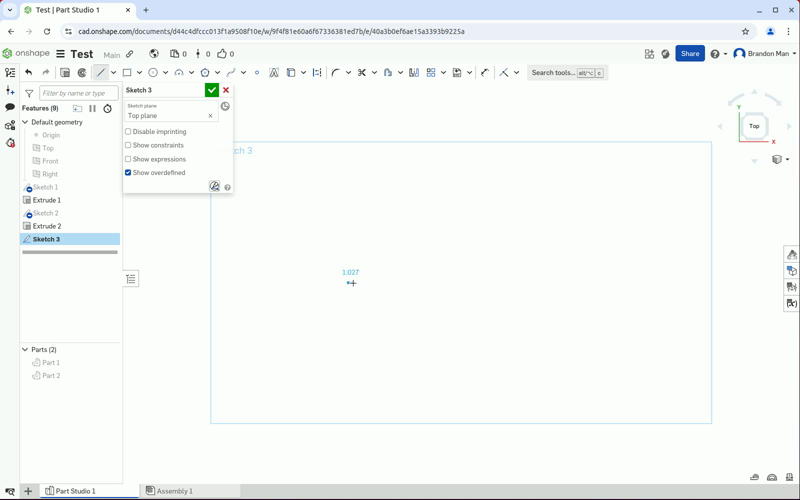
scroll(6)
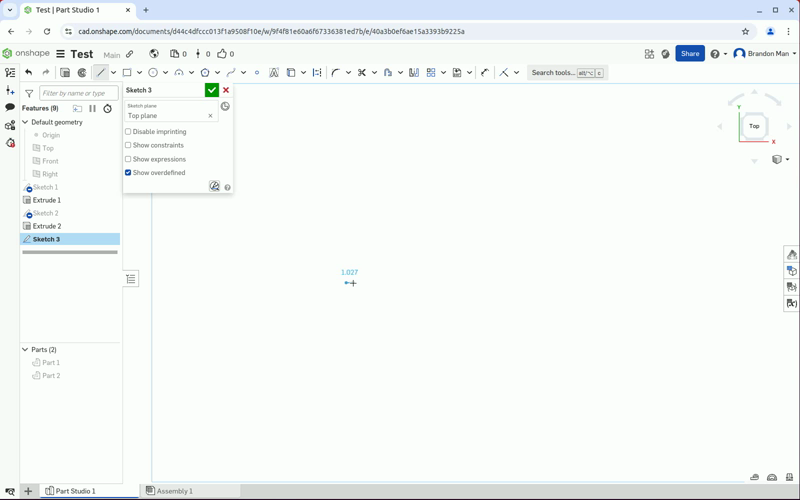
scroll(6)
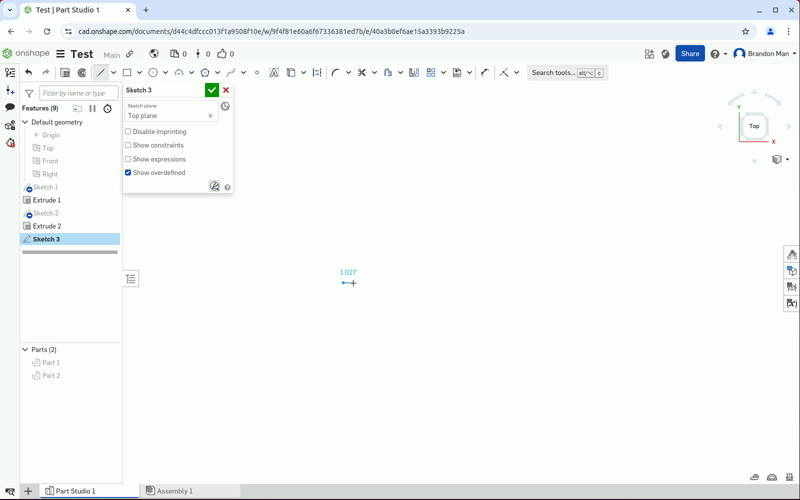
scroll(6)
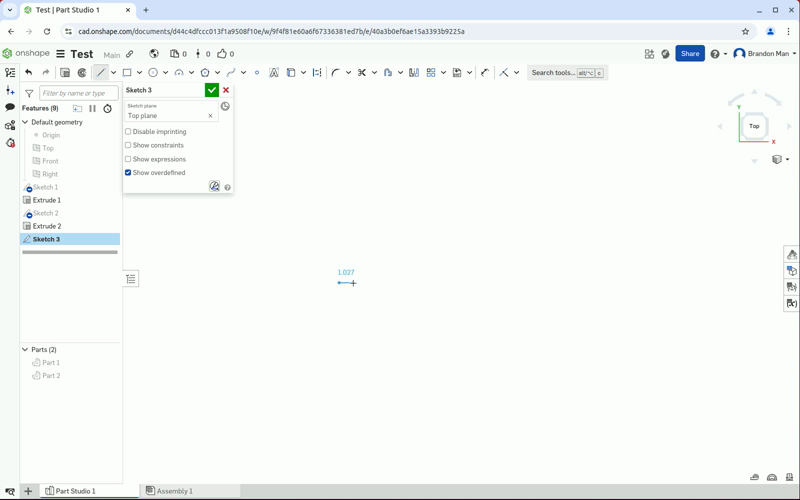
scroll(6)
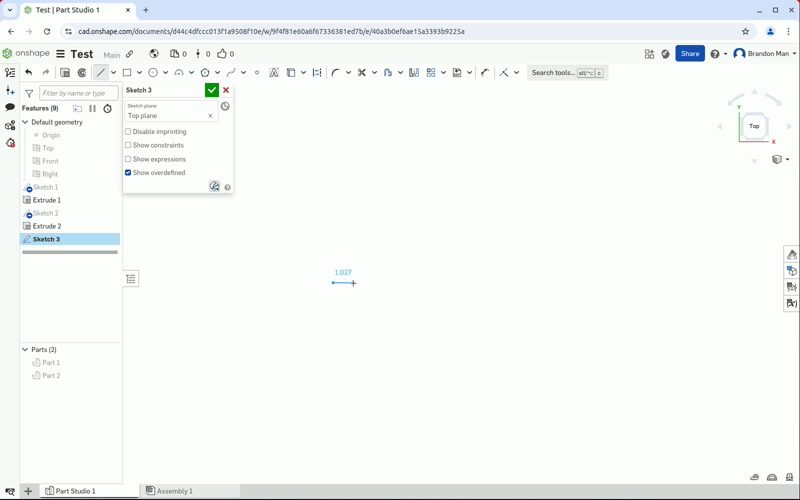
scroll(6)
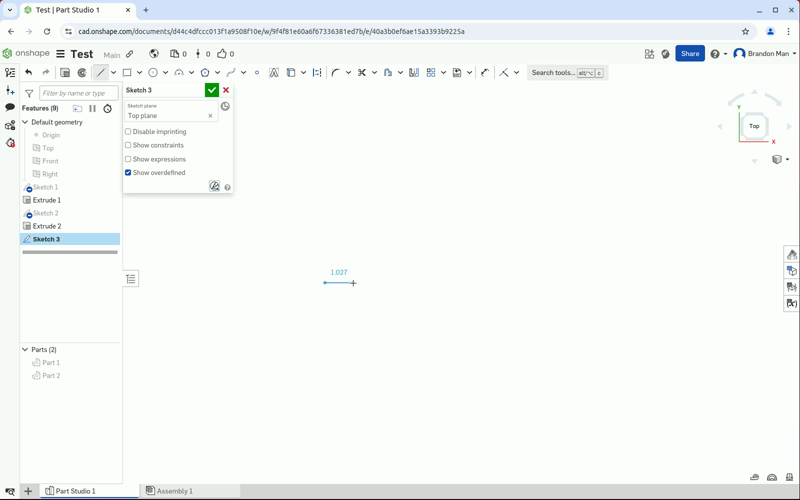
scroll(6)
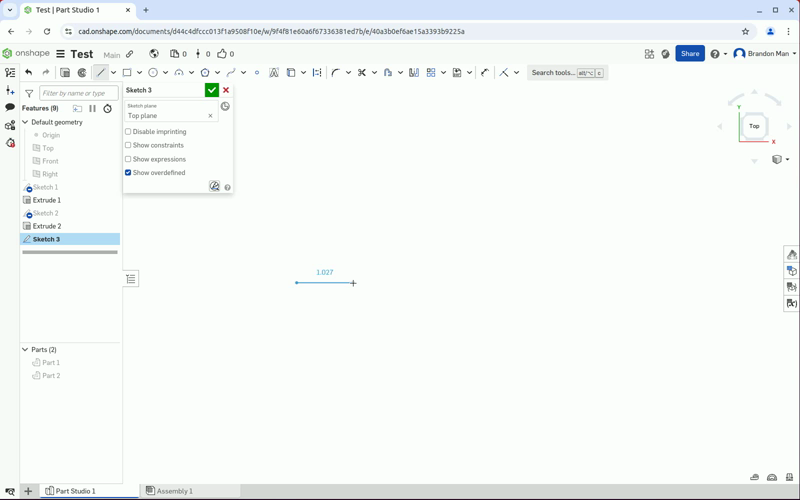
click(353, 282)
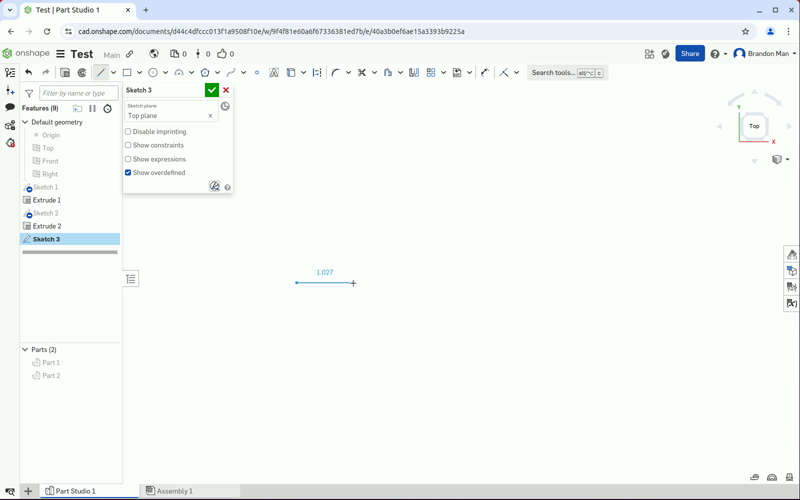
scroll(-6)
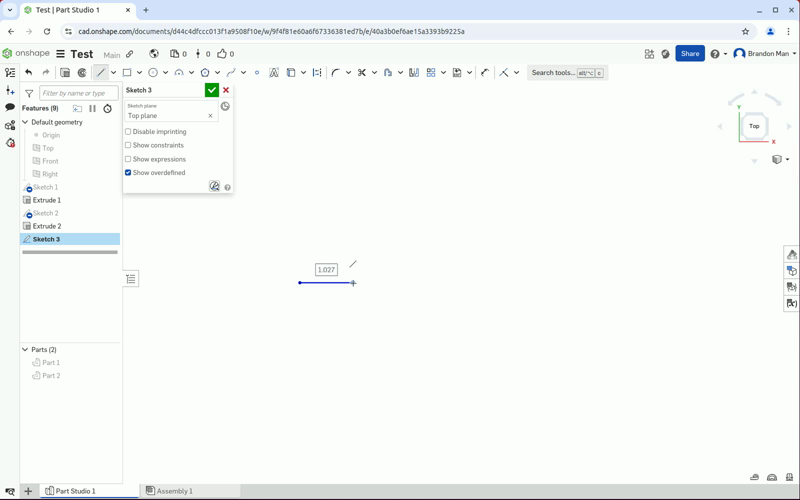
scroll(-6)
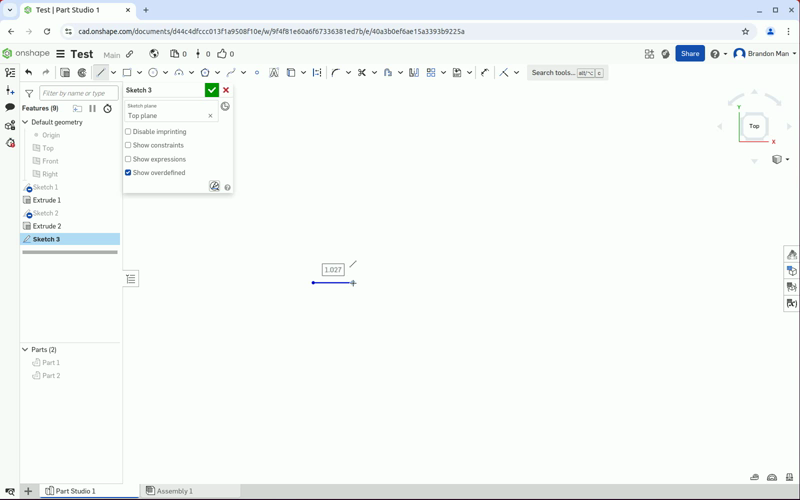
scroll(-6)
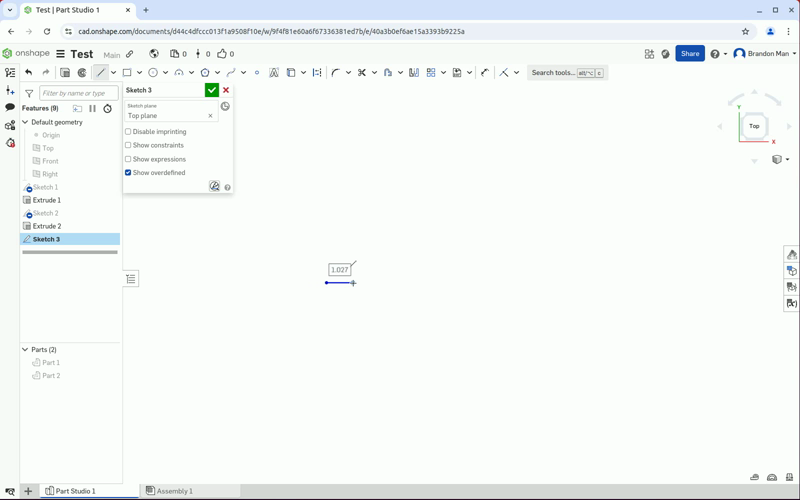
scroll(-6)
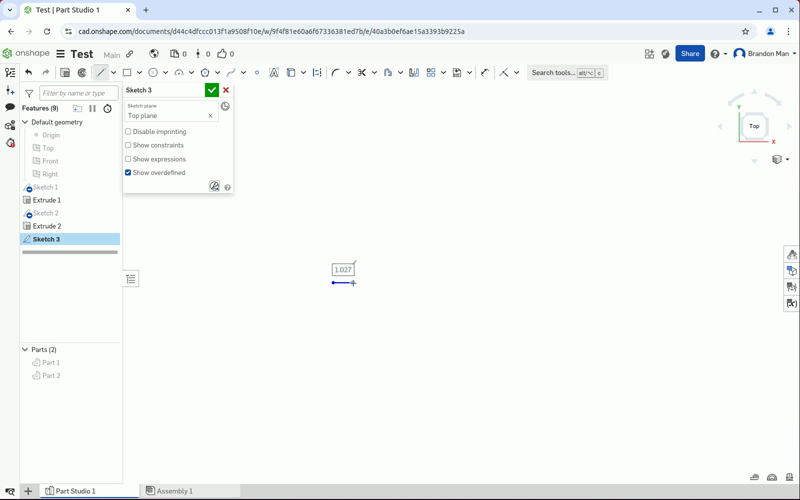
scroll(-6)
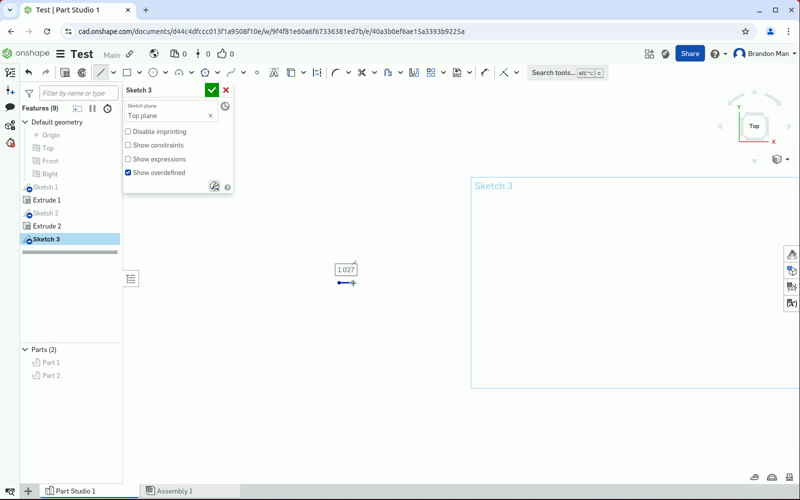
scroll(-6)
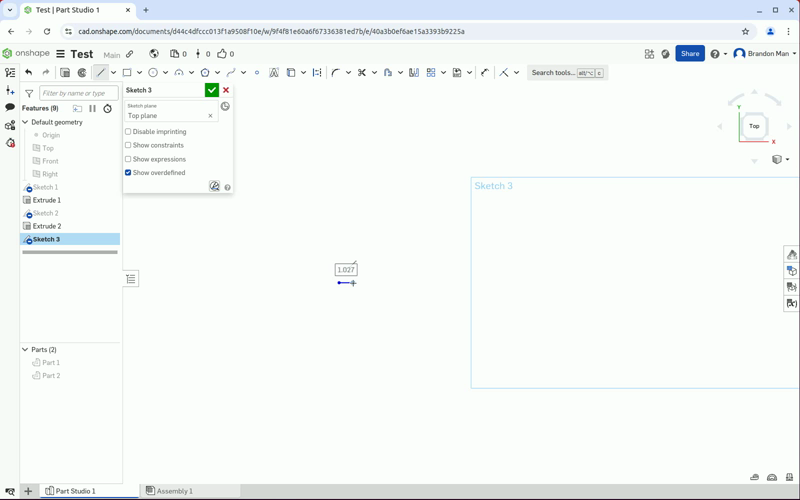
scroll(-6)
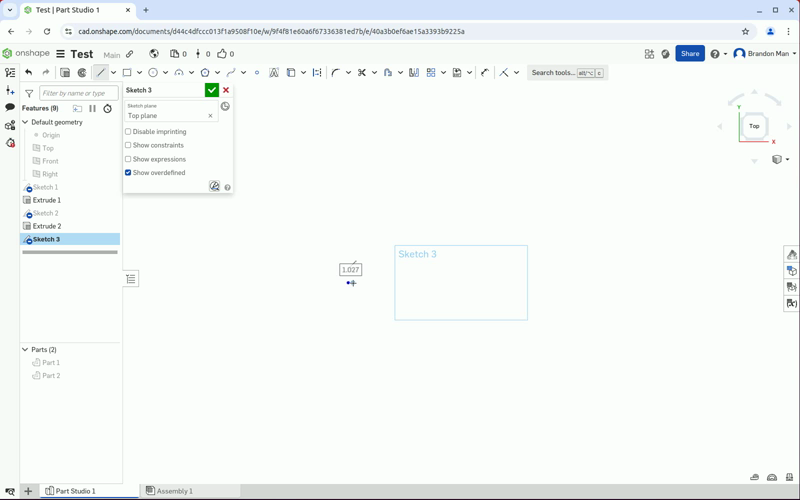
key_up(shift)
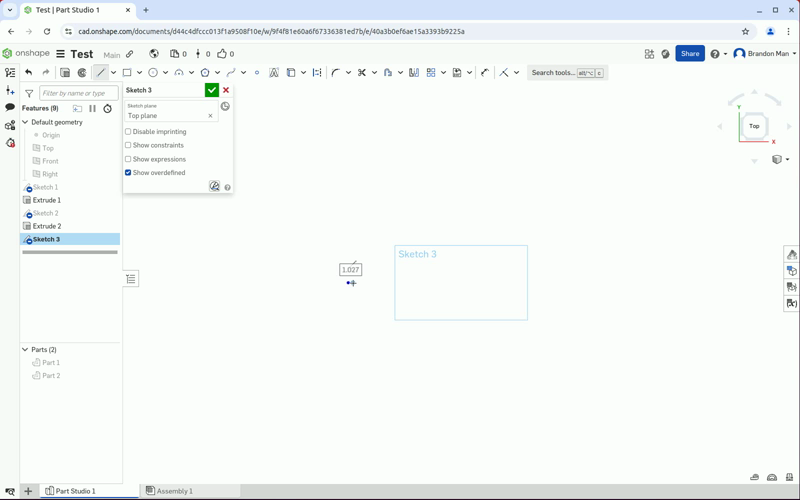
key(esc)
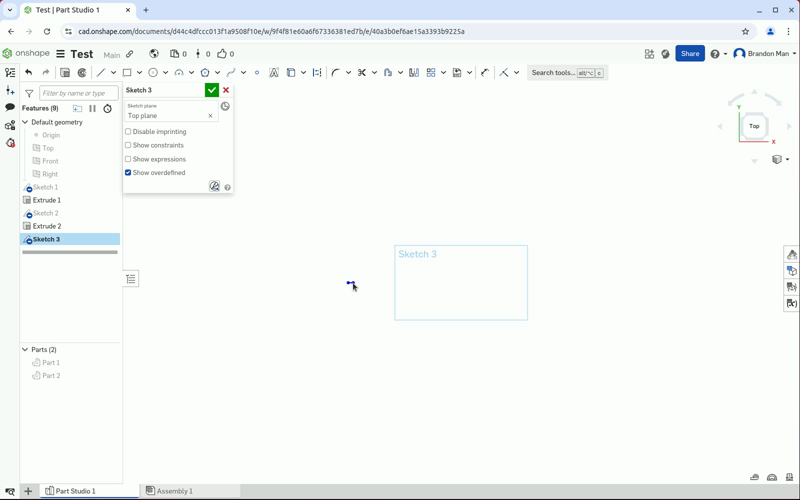
key(a)
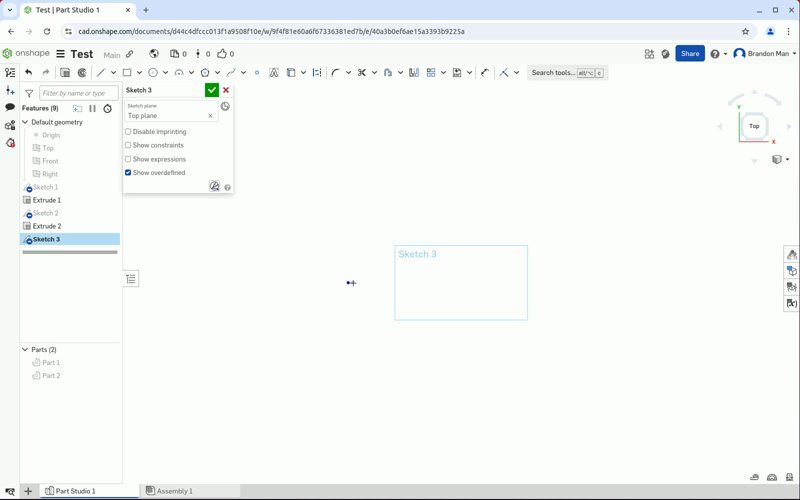
mouse_move(353, 282)
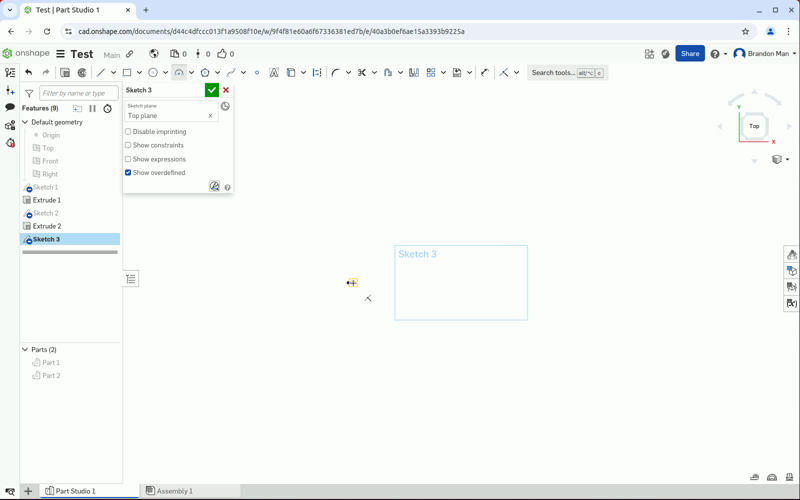
click(353, 282)
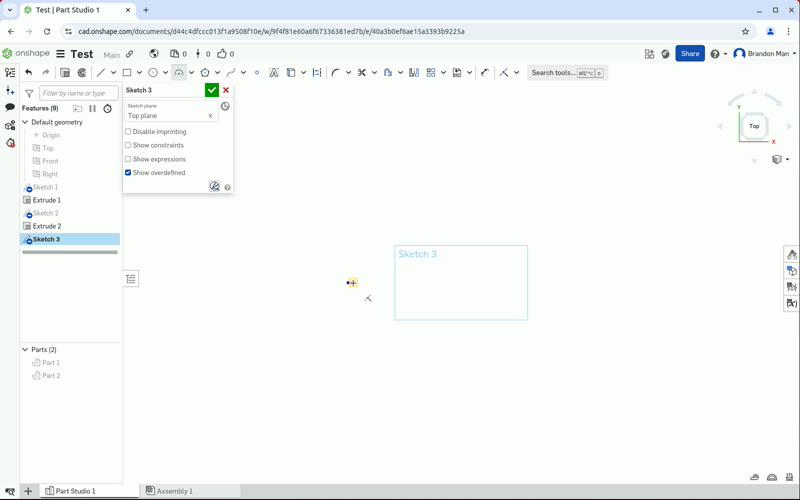
key_down(shift)
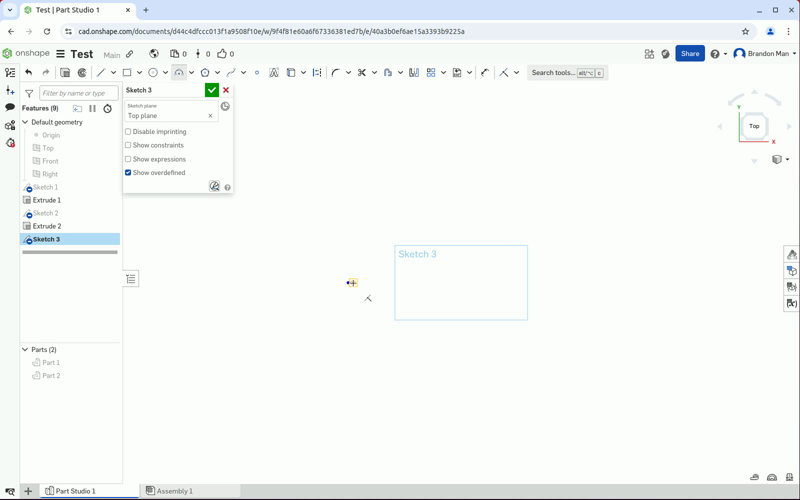
mouse_move(454, 282)
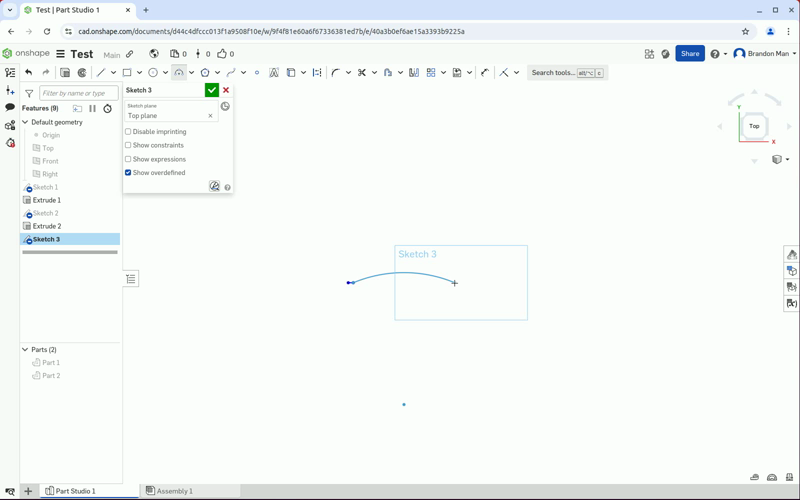
click(454, 282)
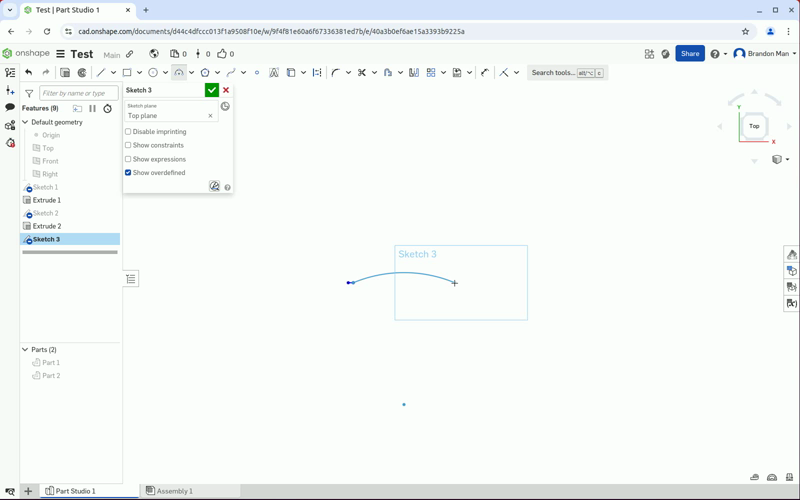
mouse_move(404, 231)
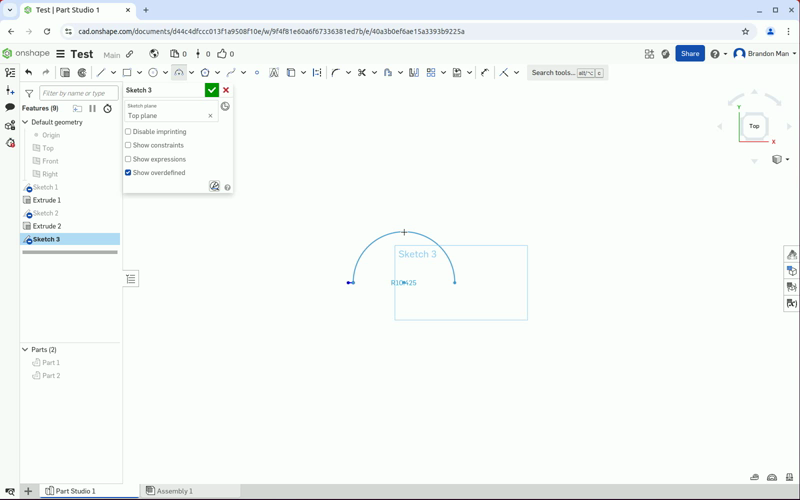
click(404, 231)
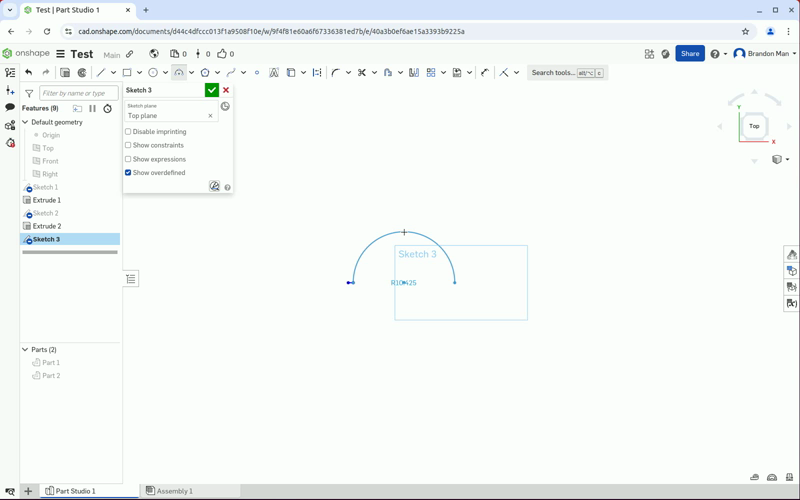
key_up(shift)
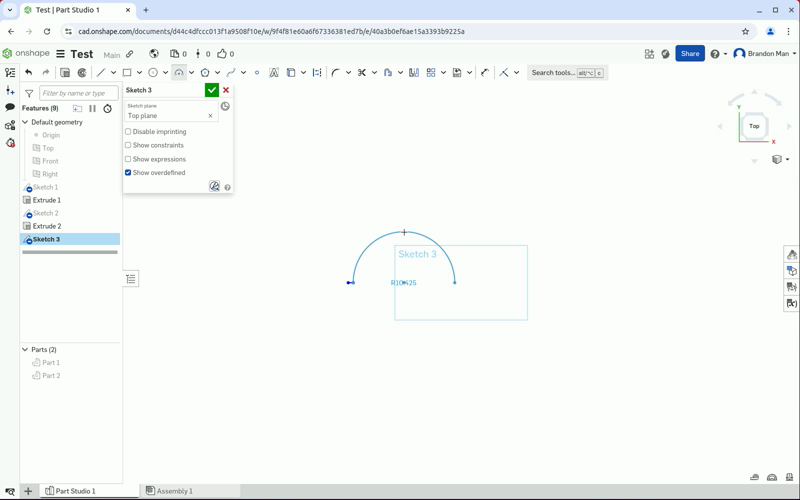
key(esc)
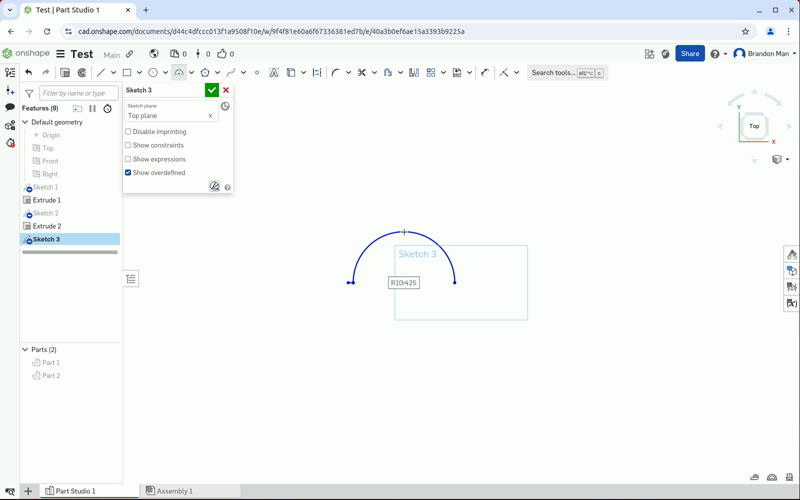
key(l)
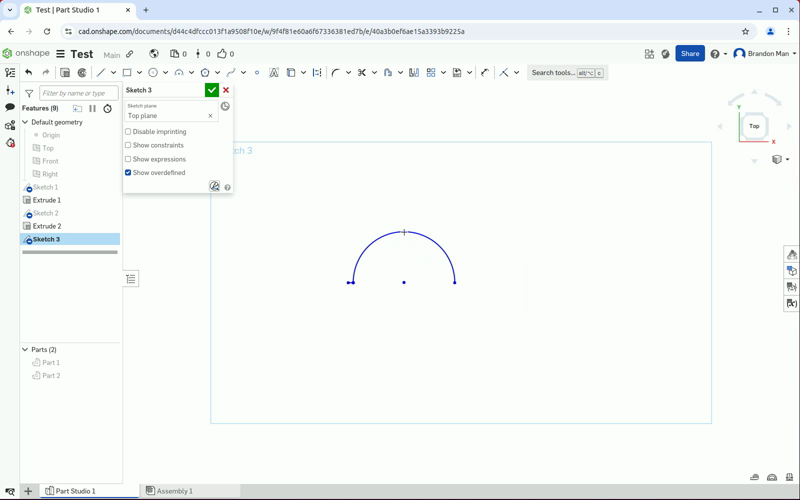
mouse_move(454, 282)
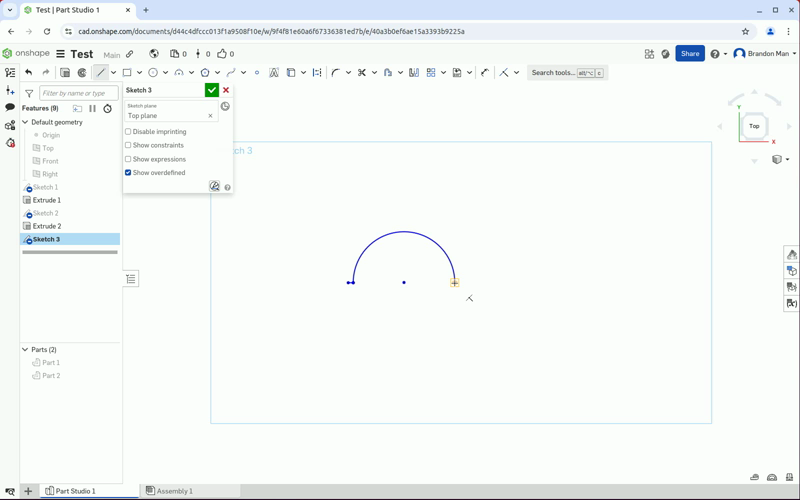
click(454, 282)
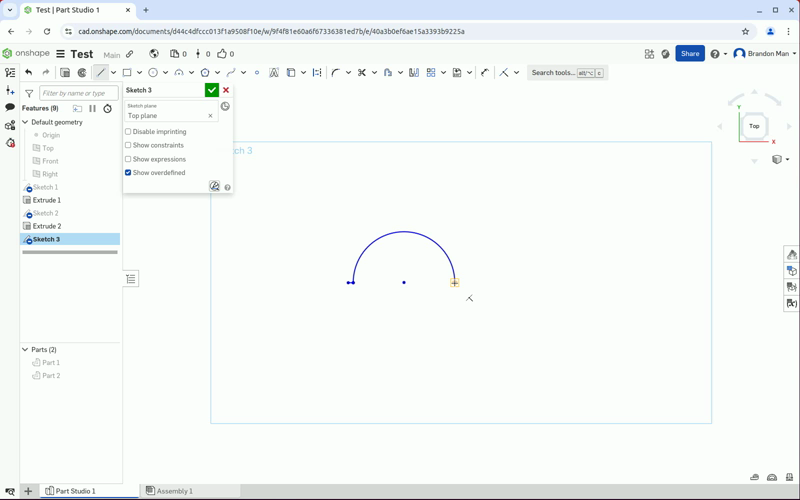
key_down(shift)
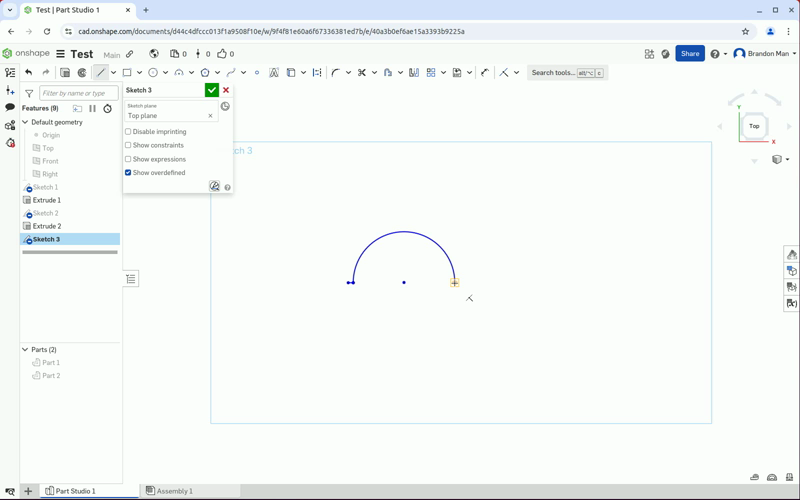
mouse_move(484, 282)
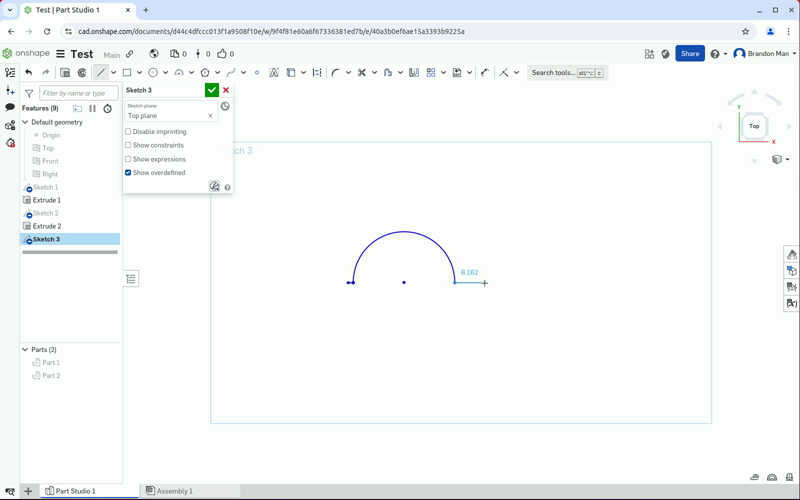
mouse_move(459, 282)
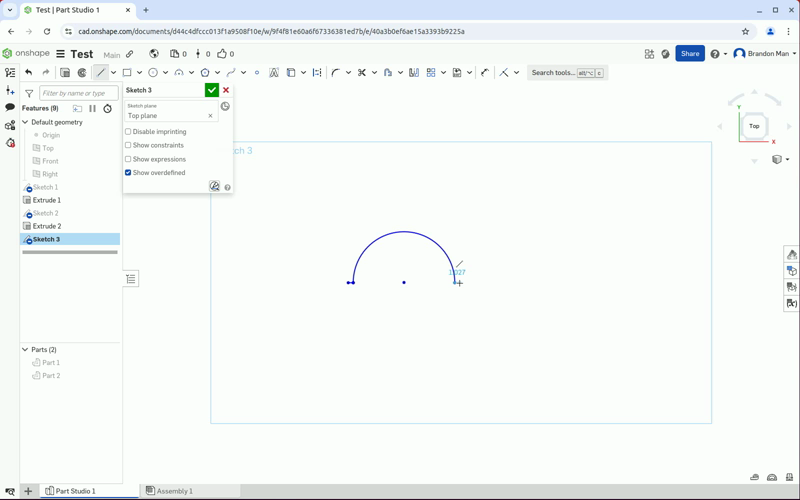
scroll(6)
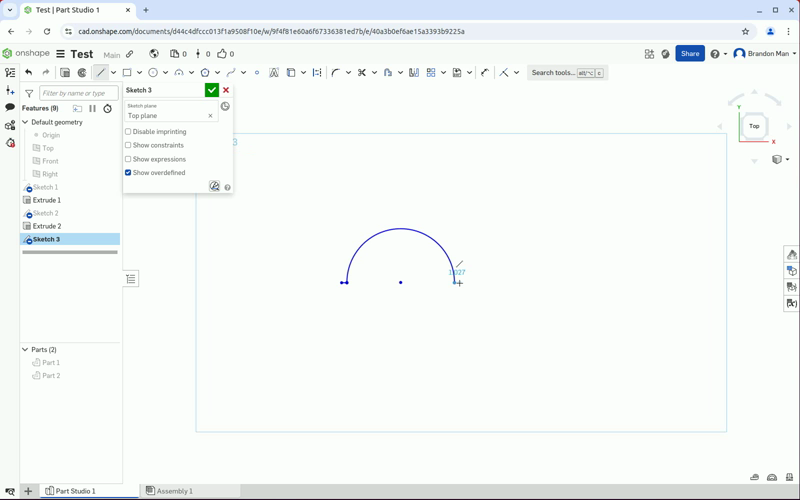
scroll(6)
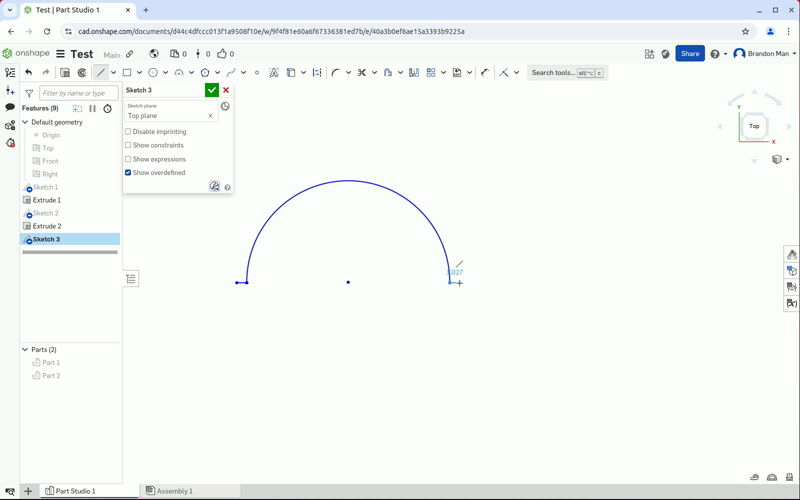
scroll(6)
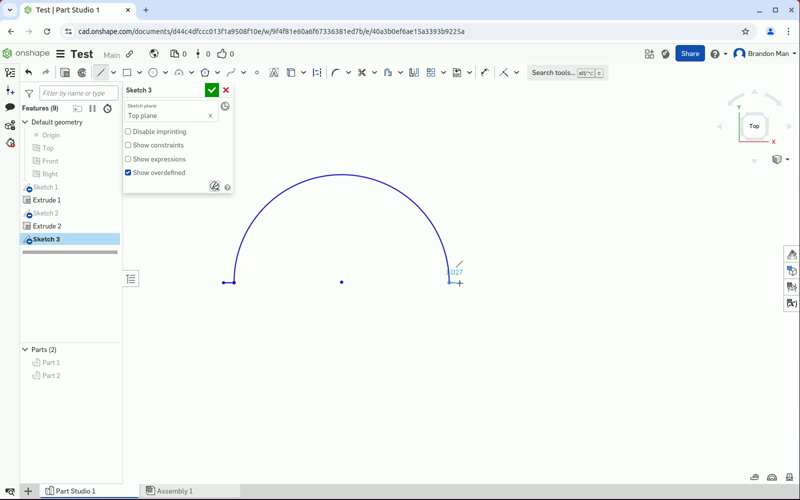
scroll(6)
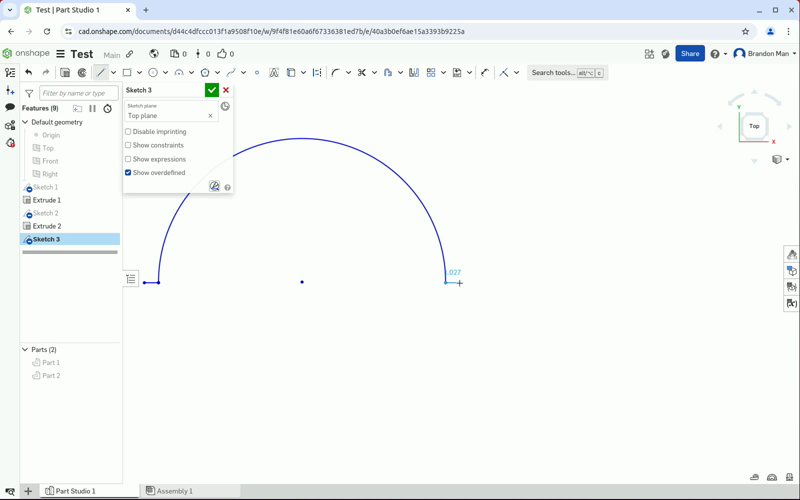
scroll(6)
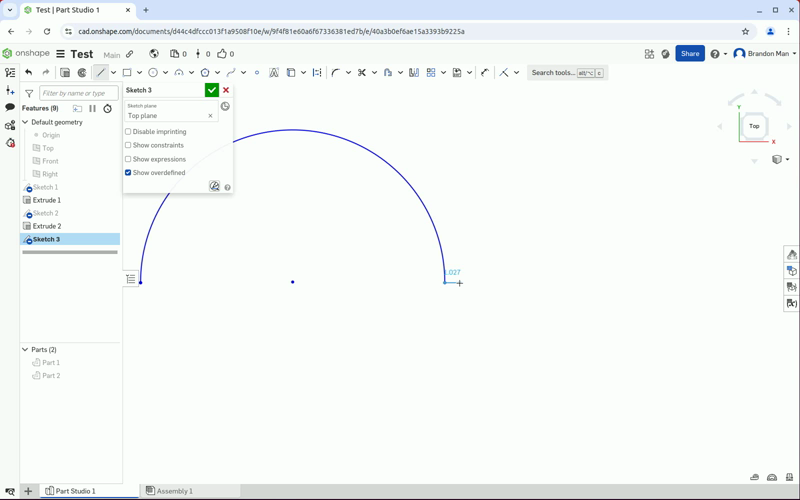
scroll(6)
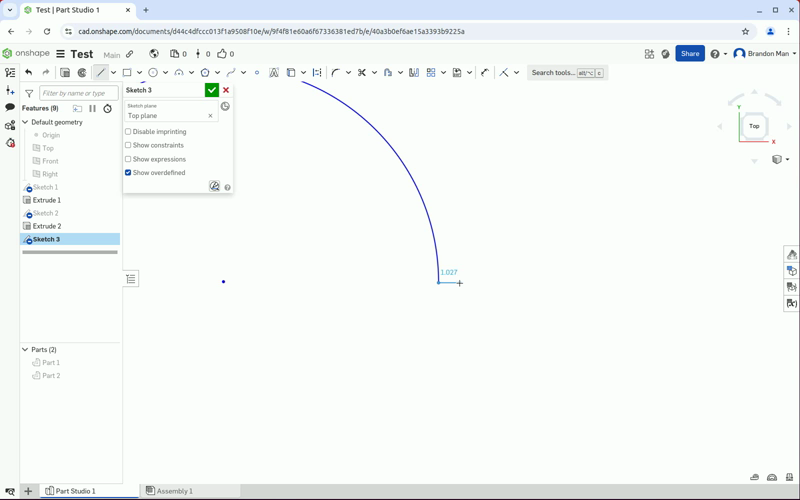
scroll(6)
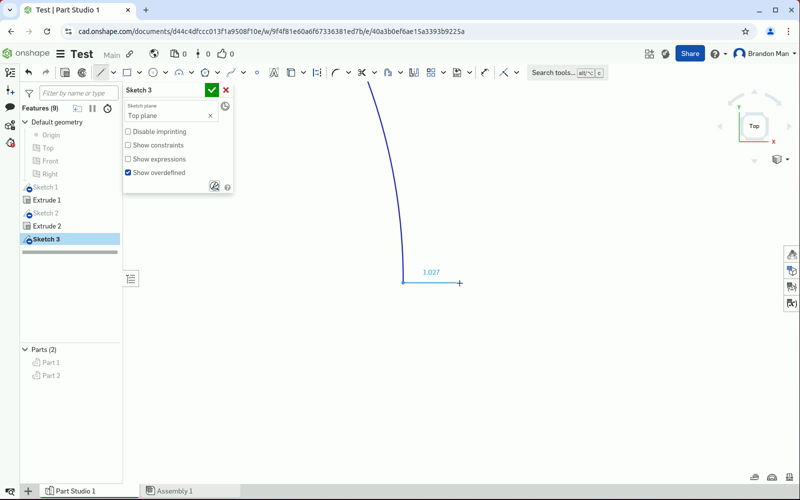
click(459, 282)
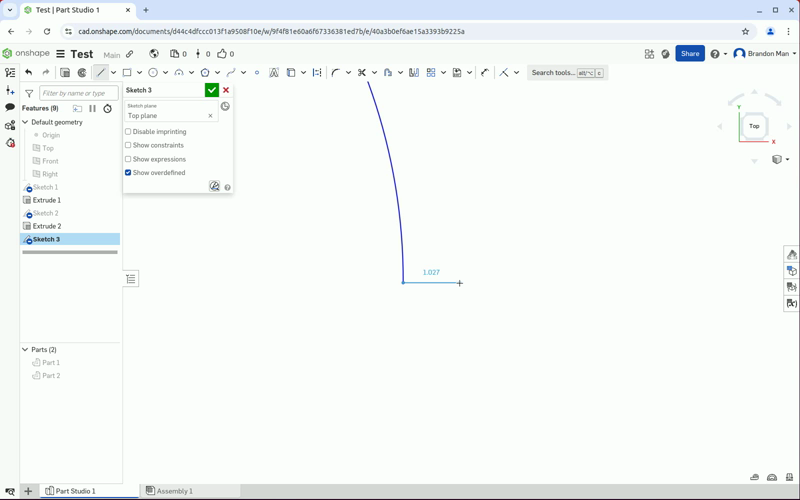
scroll(-6)
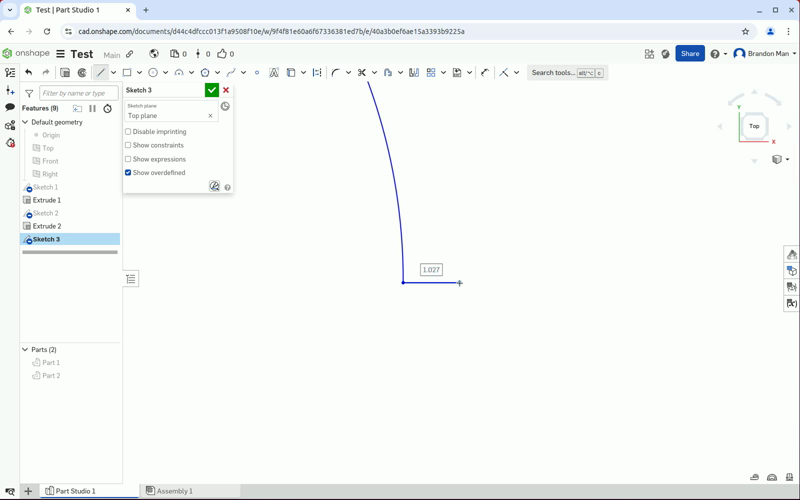
scroll(-6)
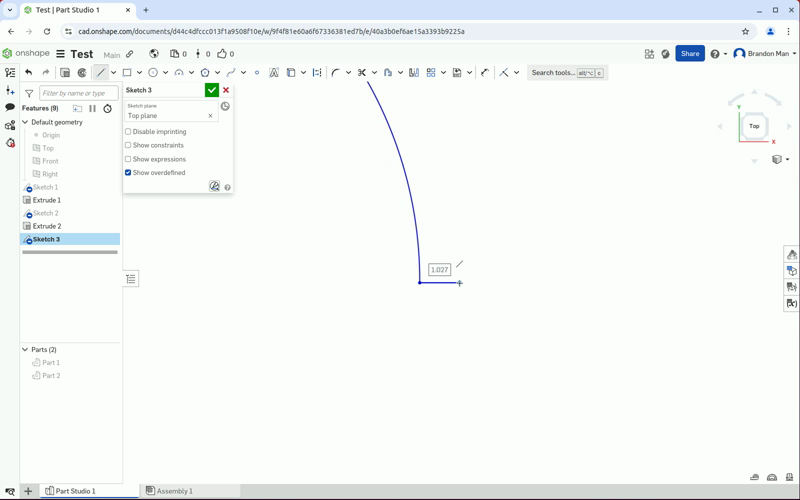
scroll(-6)
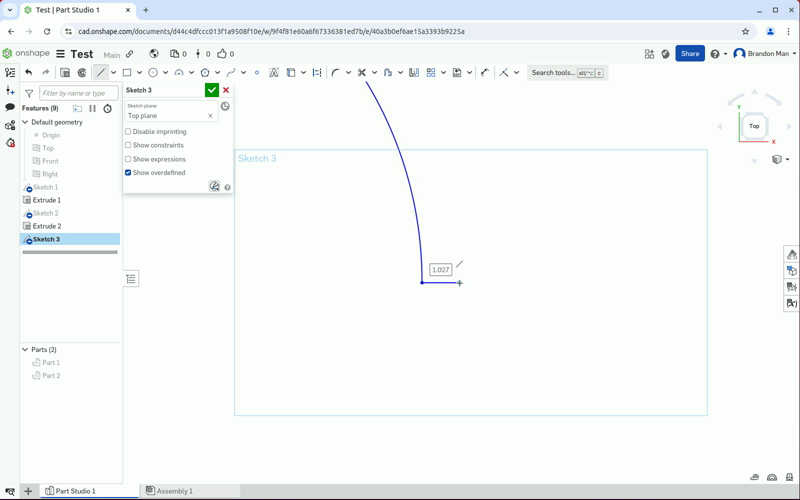
scroll(-6)
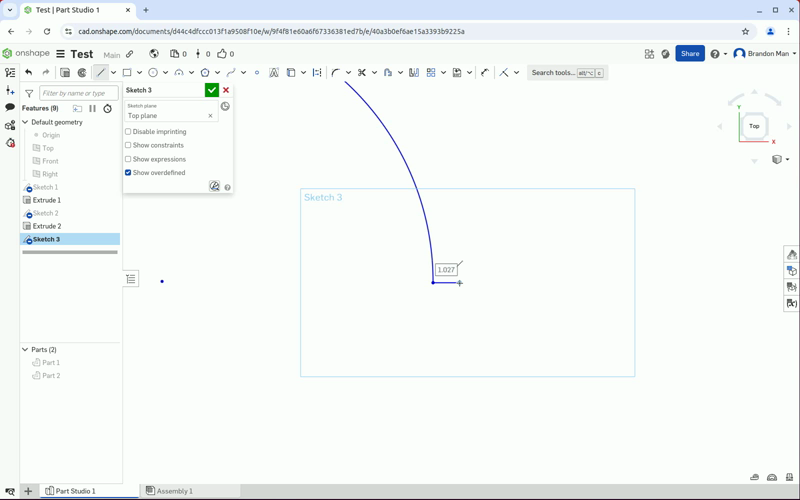
scroll(-6)
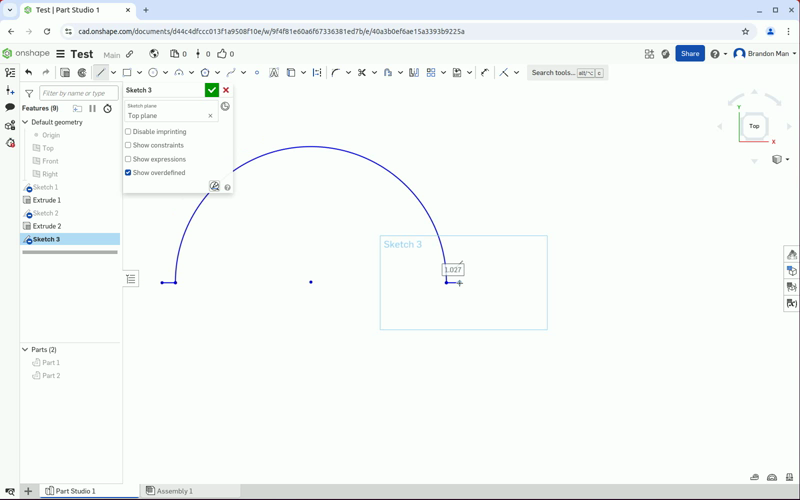
scroll(-6)
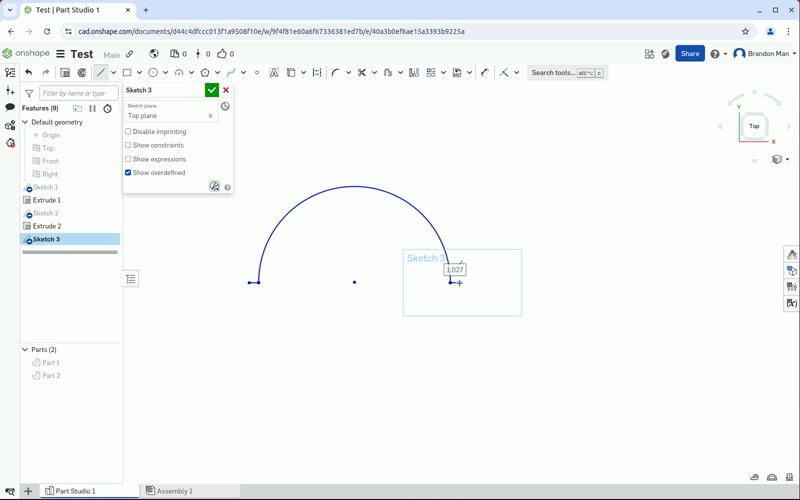
scroll(-6)
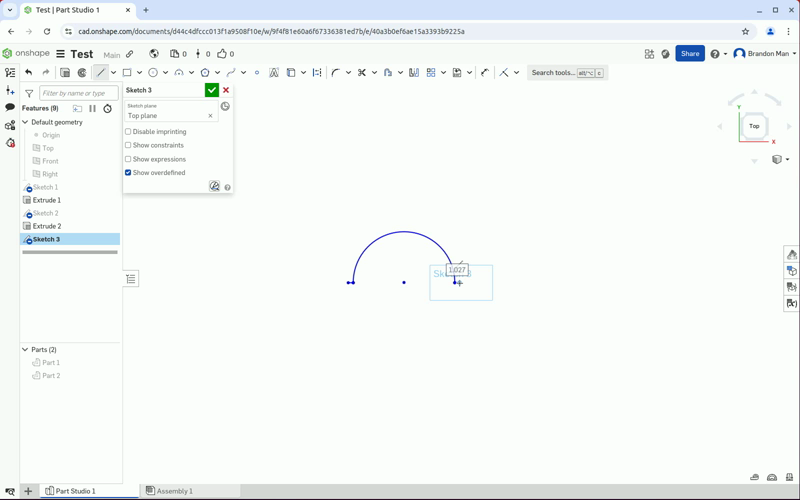
key_up(shift)
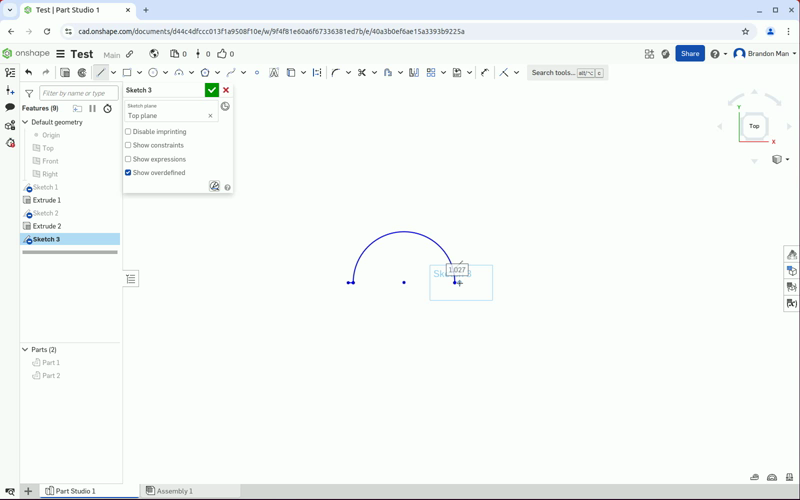
key(esc)
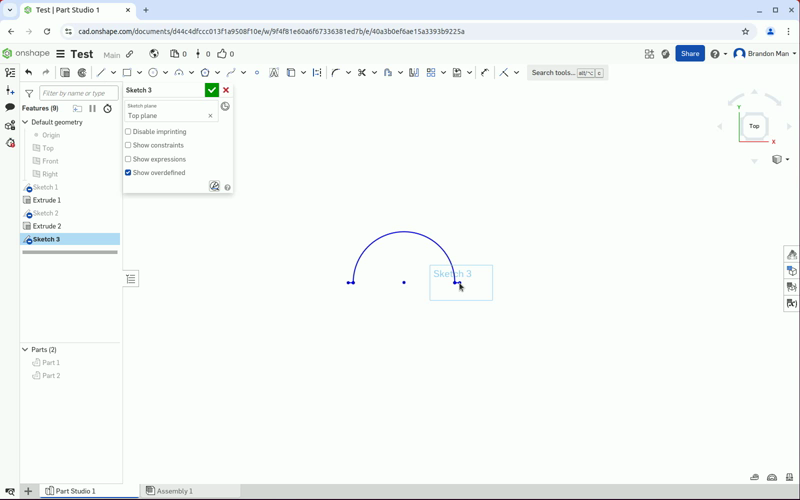
key(a)
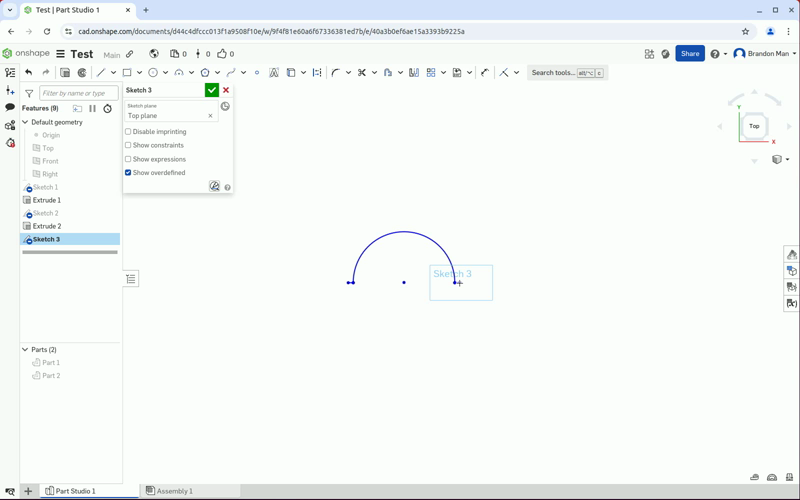
mouse_move(459, 282)
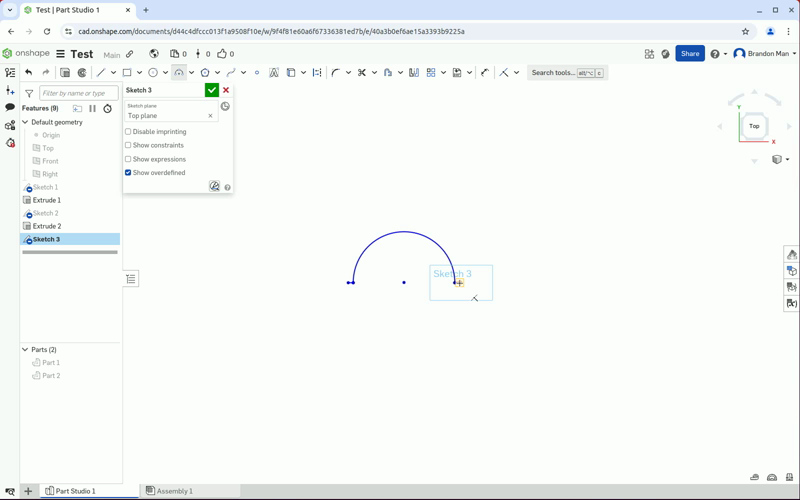
click(459, 282)
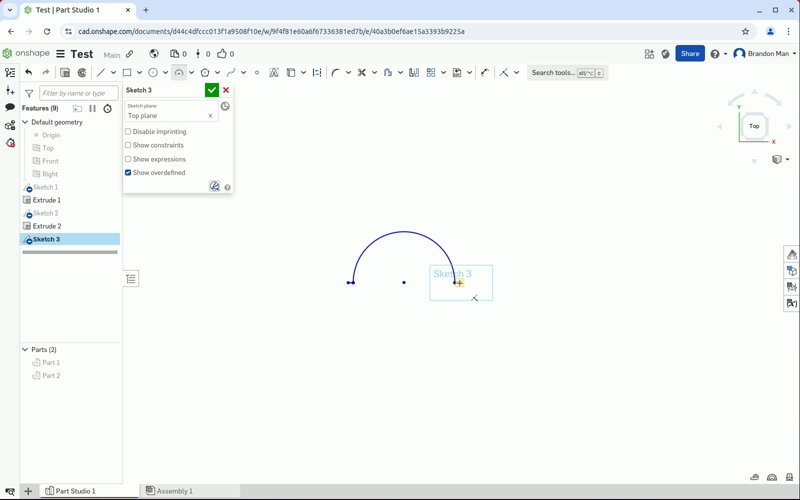
mouse_move(348, 282)
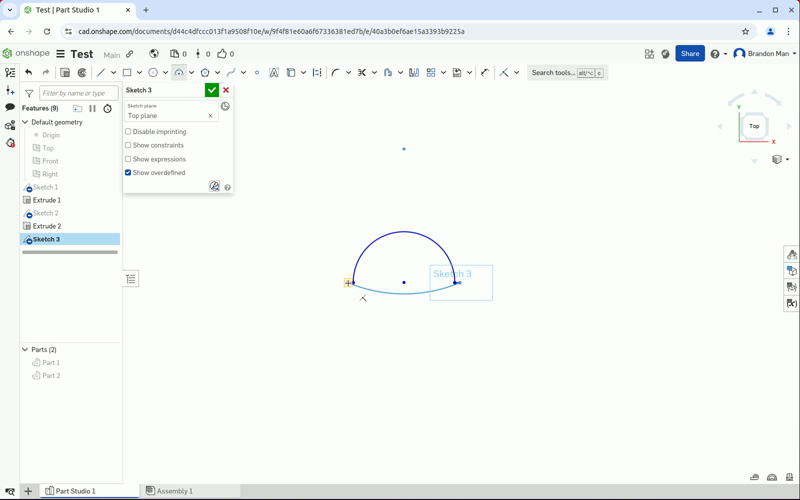
click(348, 282)
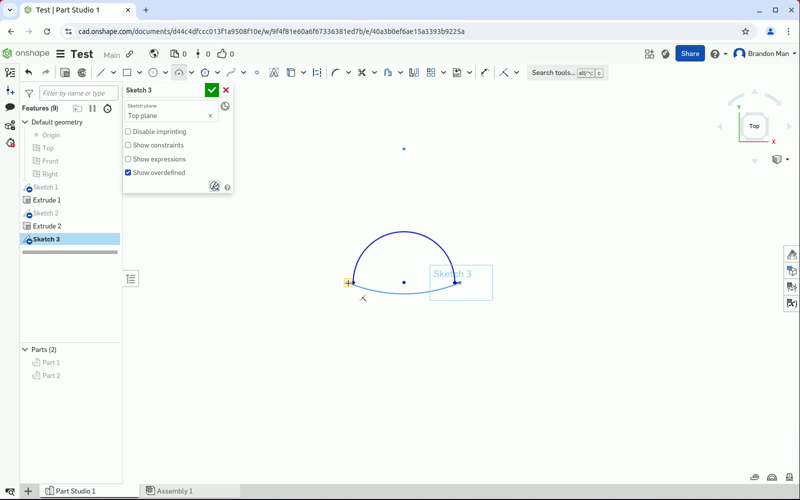
key_down(shift)
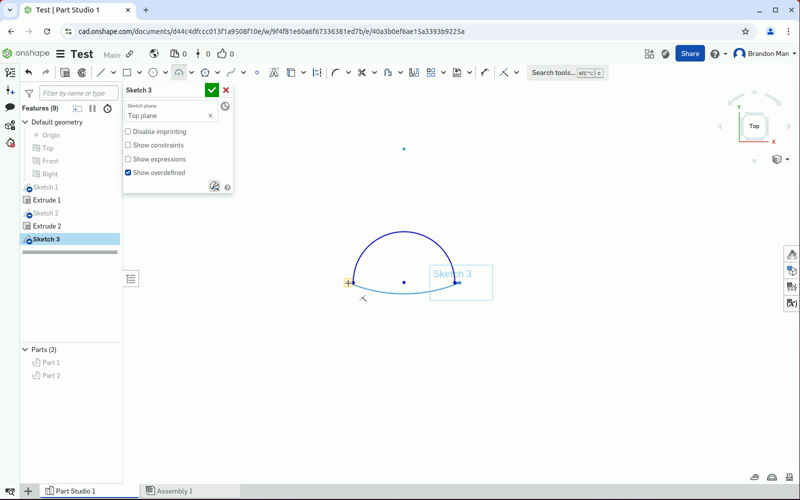
mouse_move(404, 227)
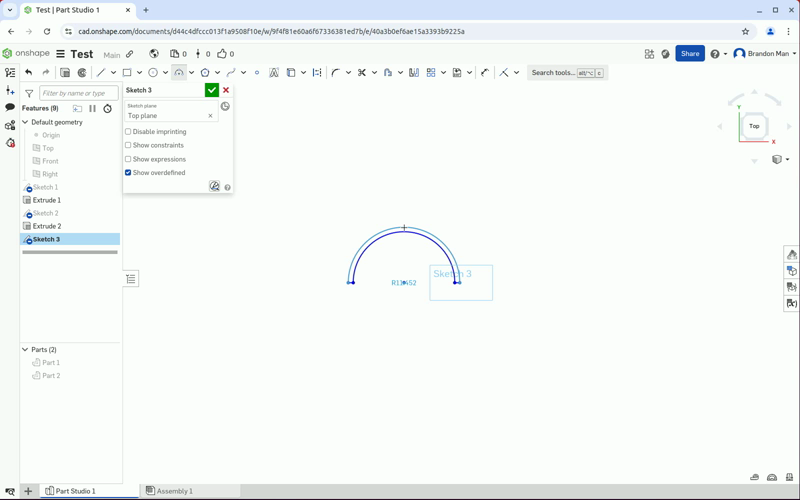
click(404, 227)
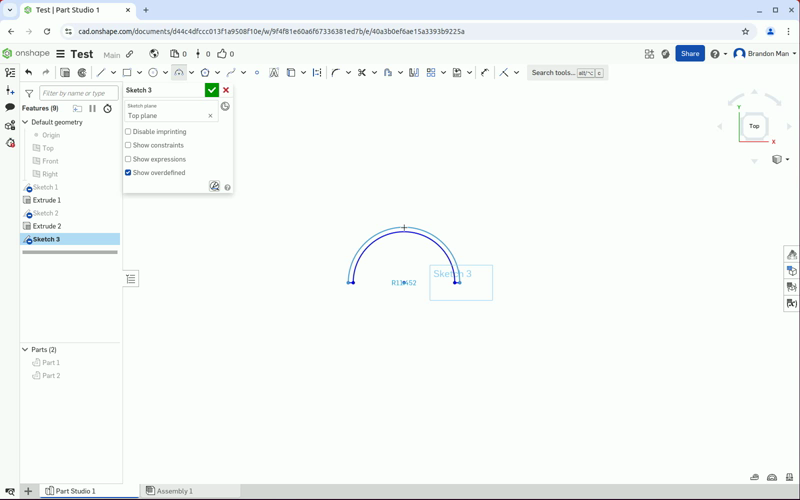
key_up(shift)
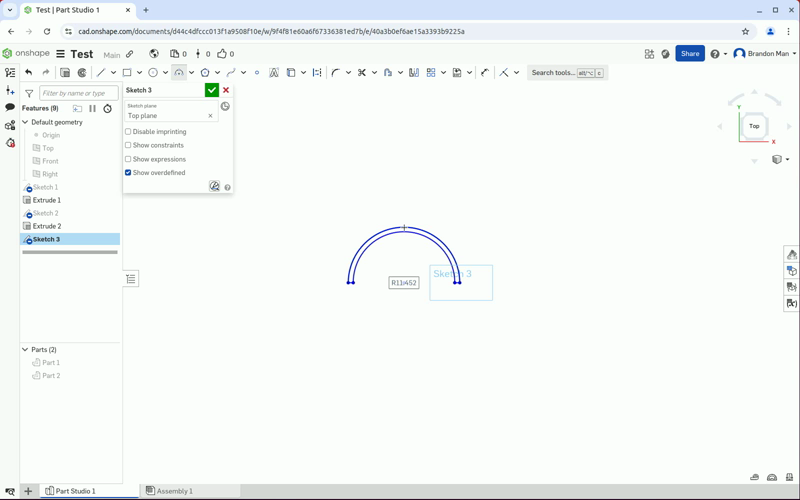
key(esc)
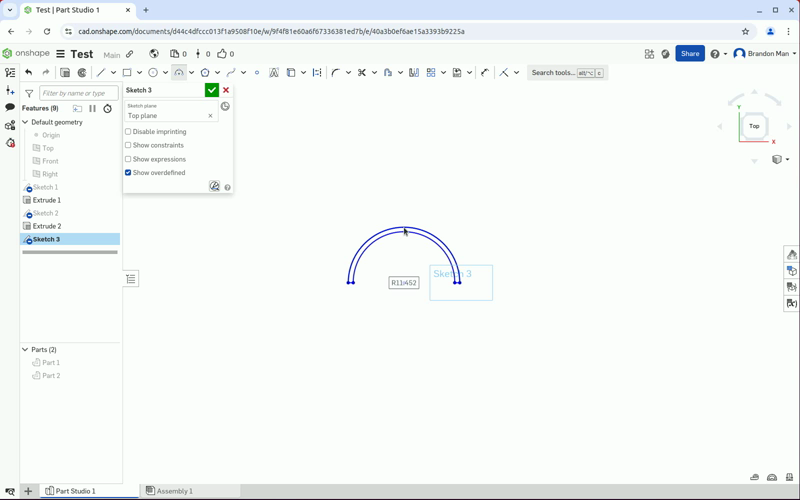
mouse_move(426, 279)
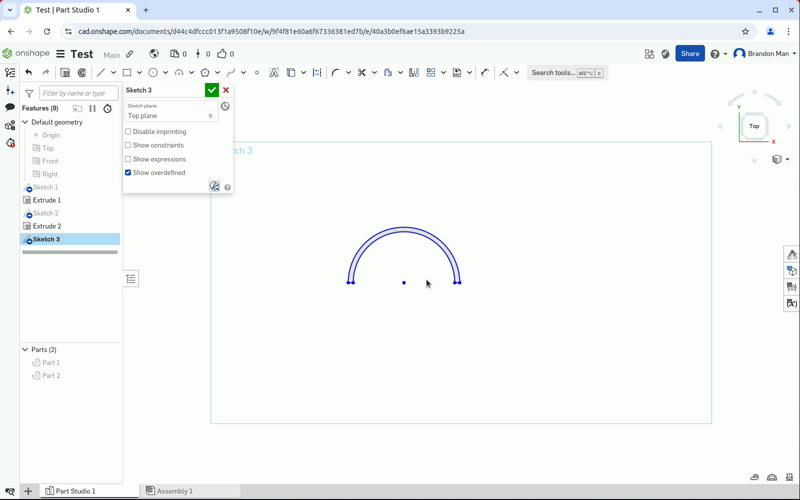
scroll(6)
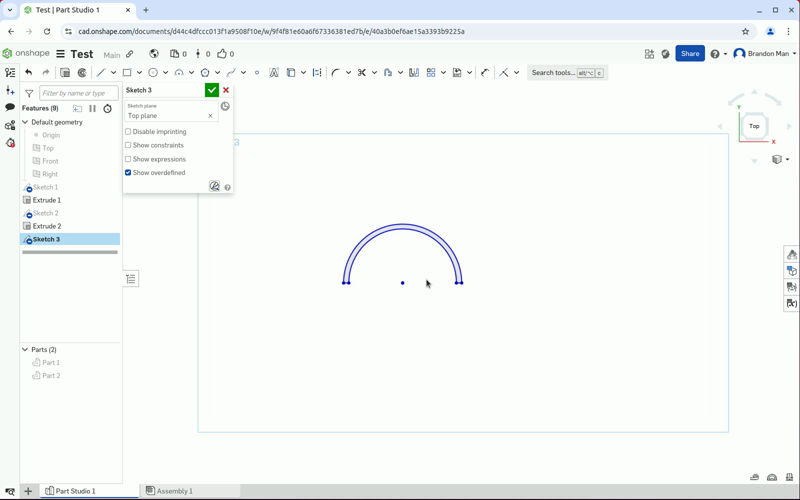
scroll(6)
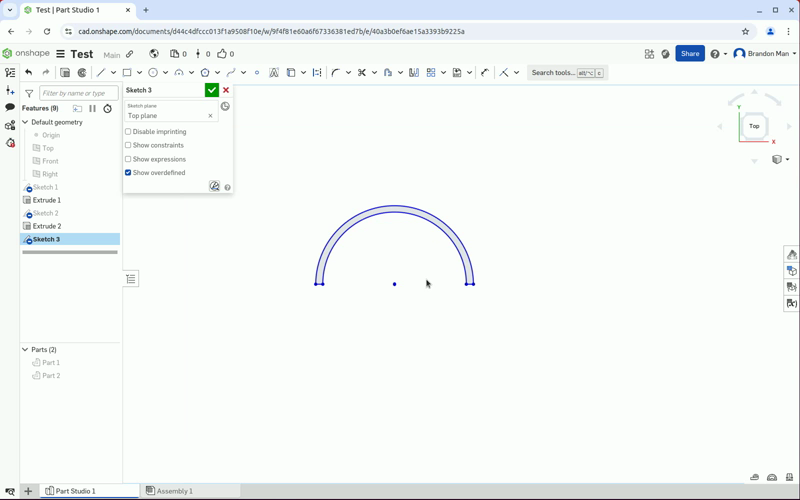
scroll(6)
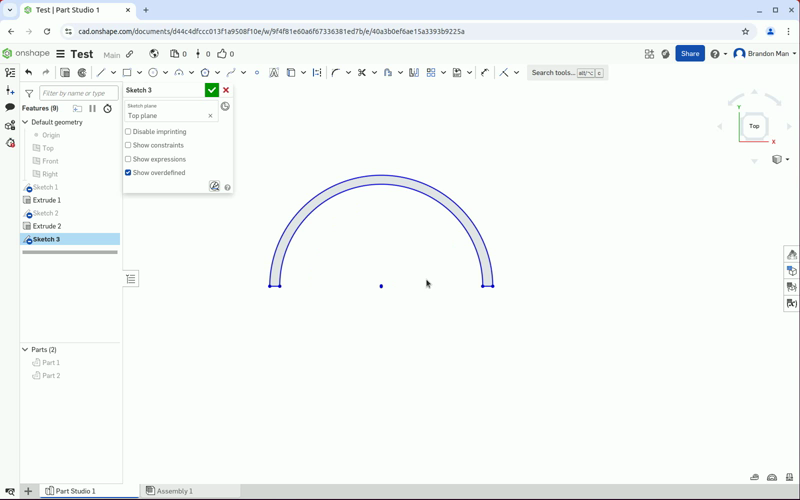
scroll(6)
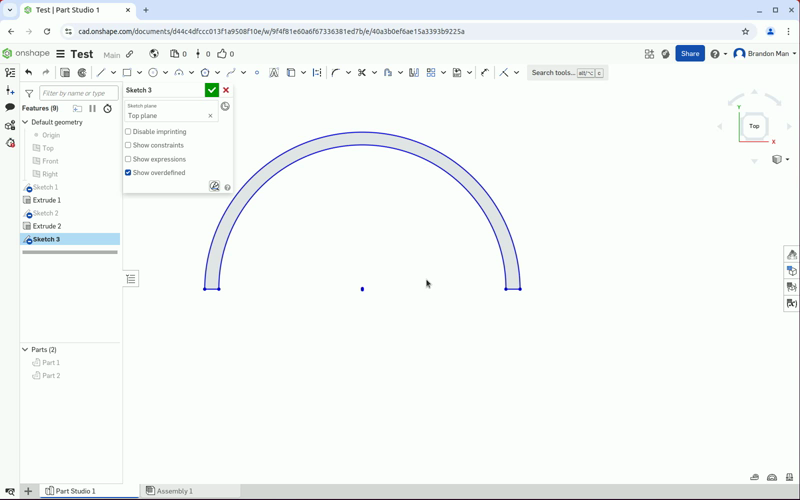
scroll(6)
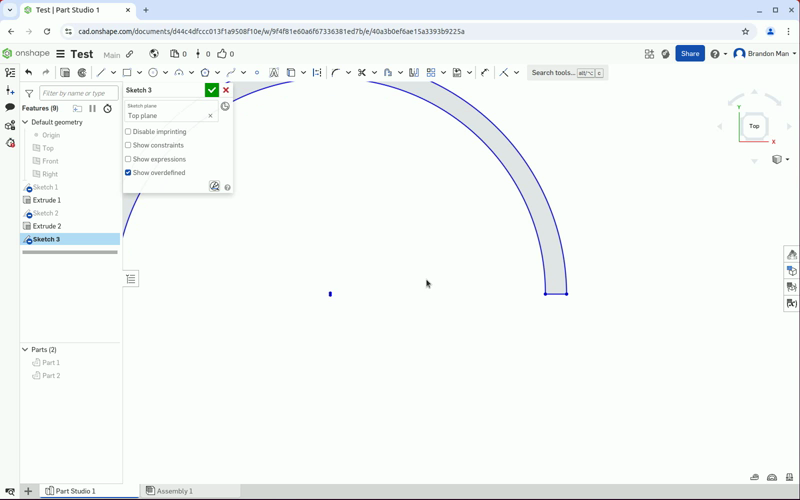
scroll(6)
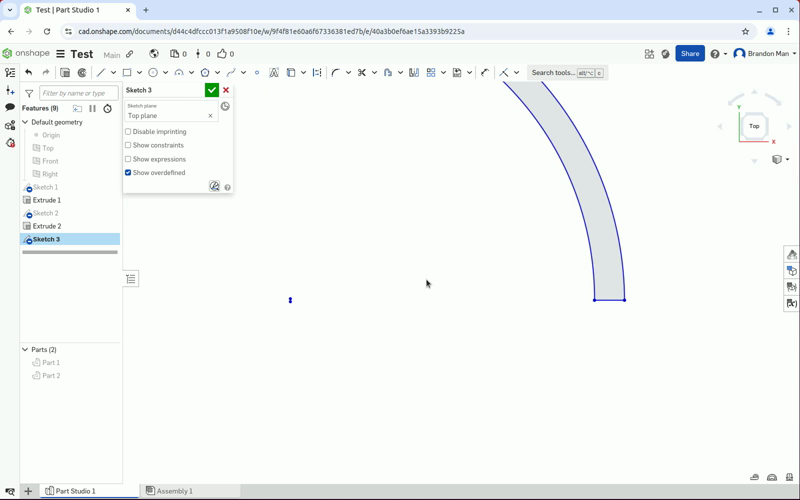
scroll(6)
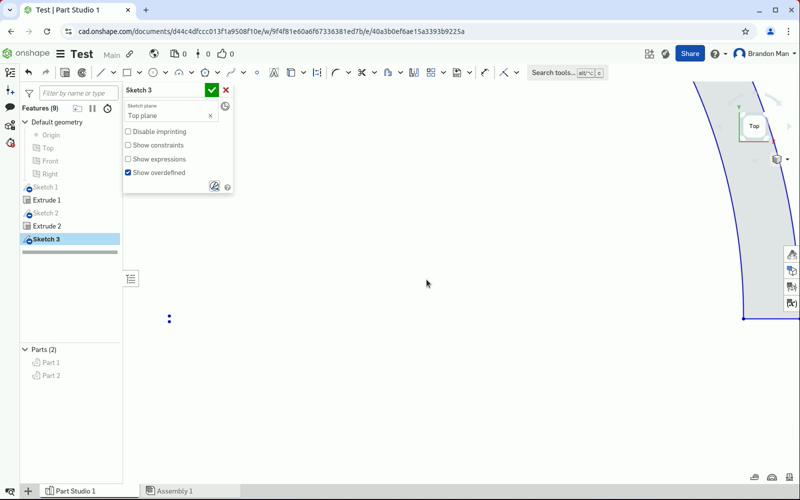
click(426, 279)
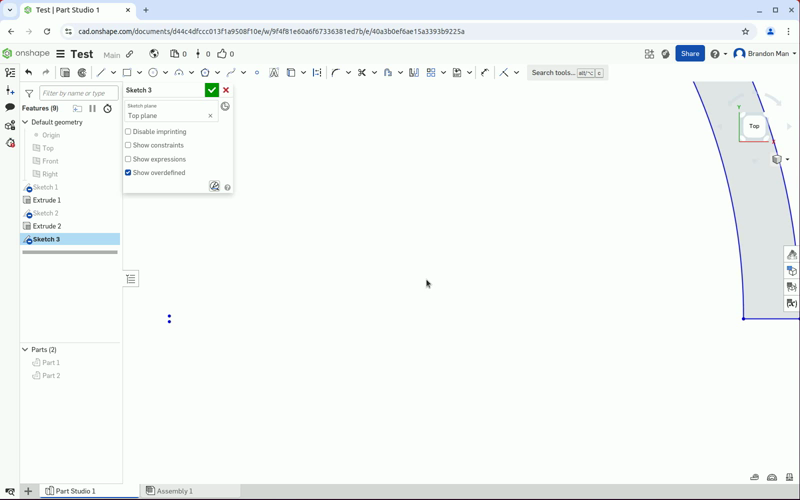
scroll(-6)
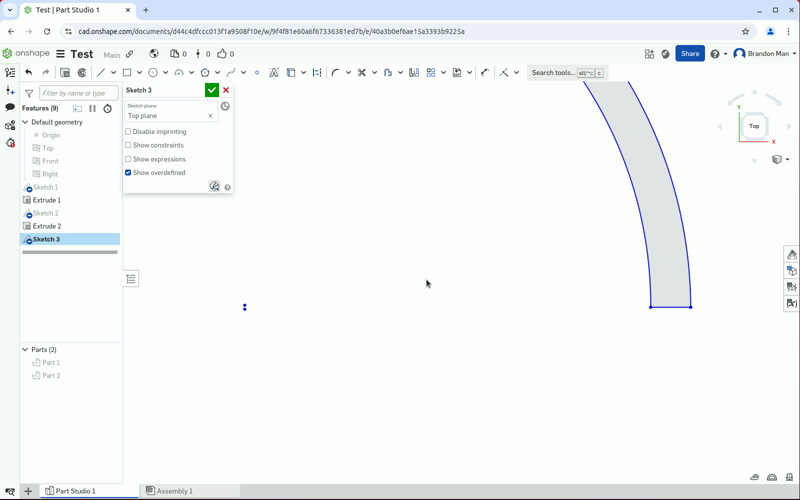
scroll(-6)
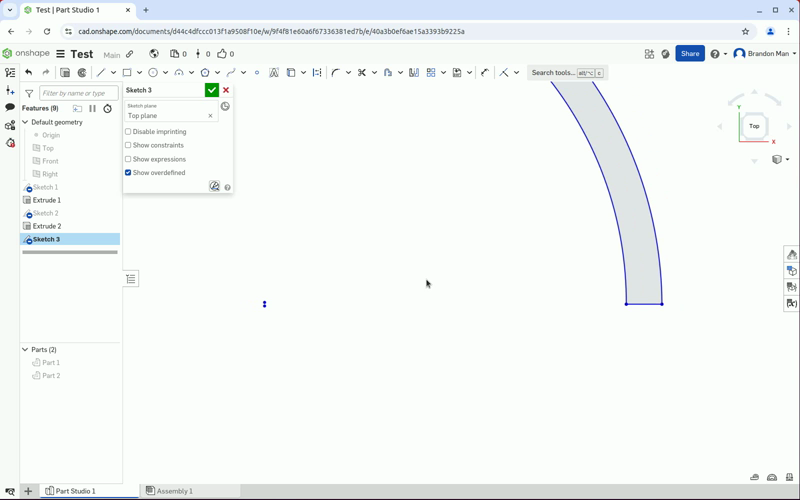
scroll(-6)
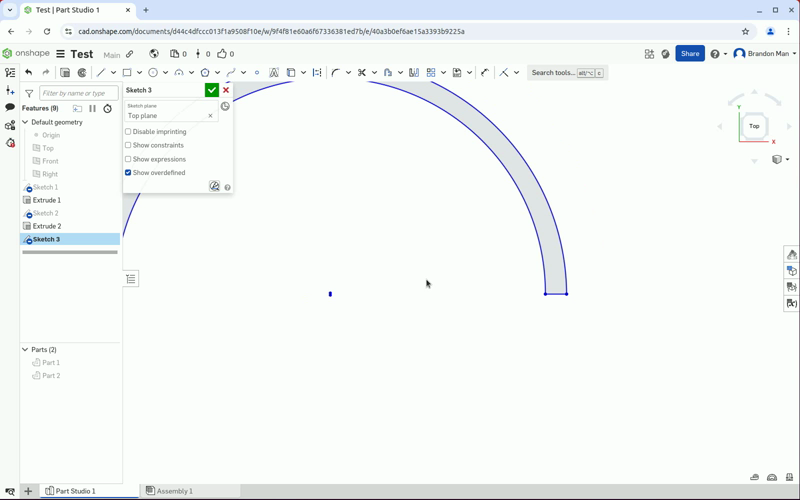
scroll(-6)
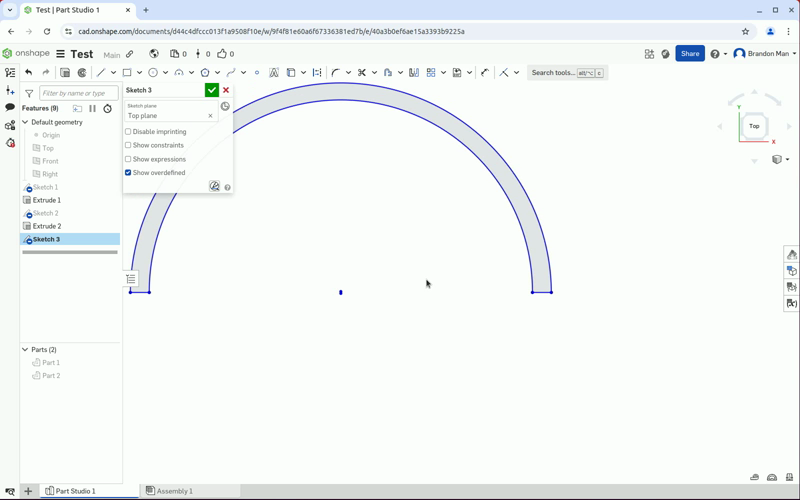
scroll(-6)
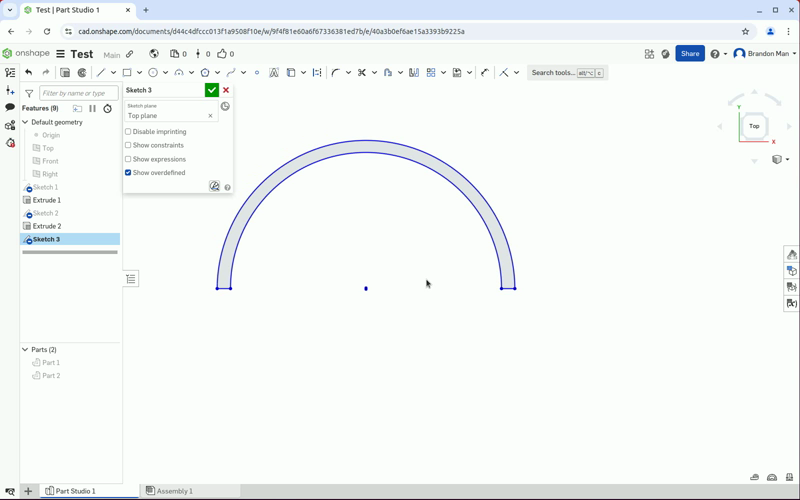
scroll(-6)
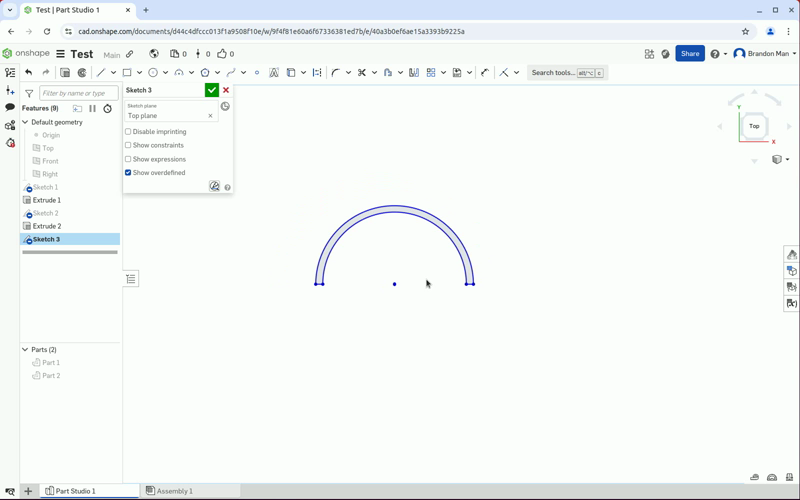
scroll(-6)
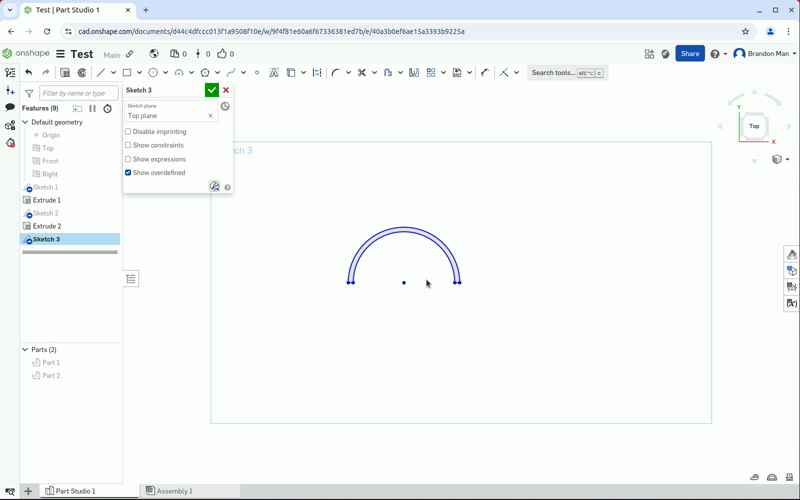
mouse_move(73, 352)
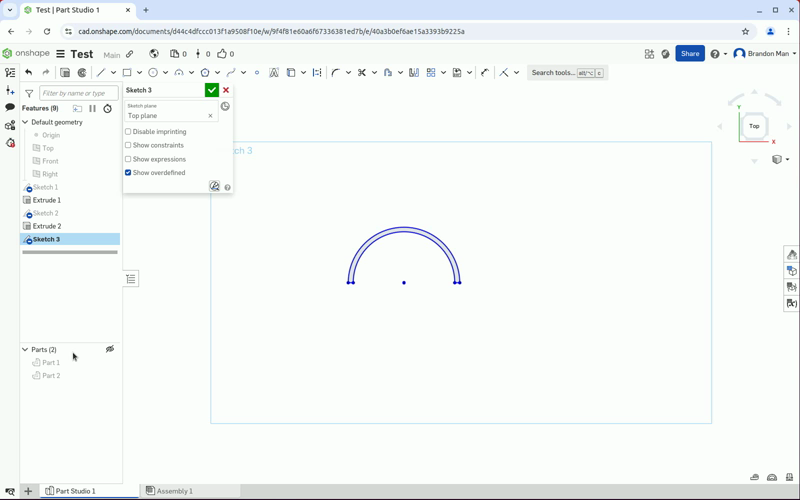
key(shift+y)
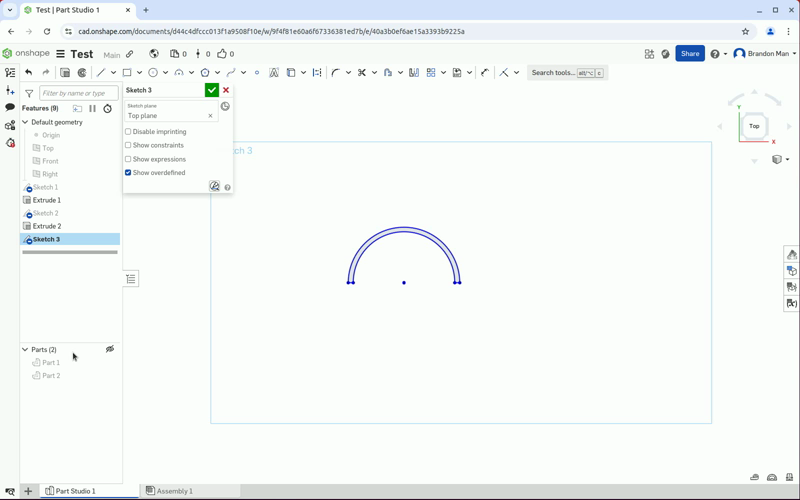
key(shift+e)
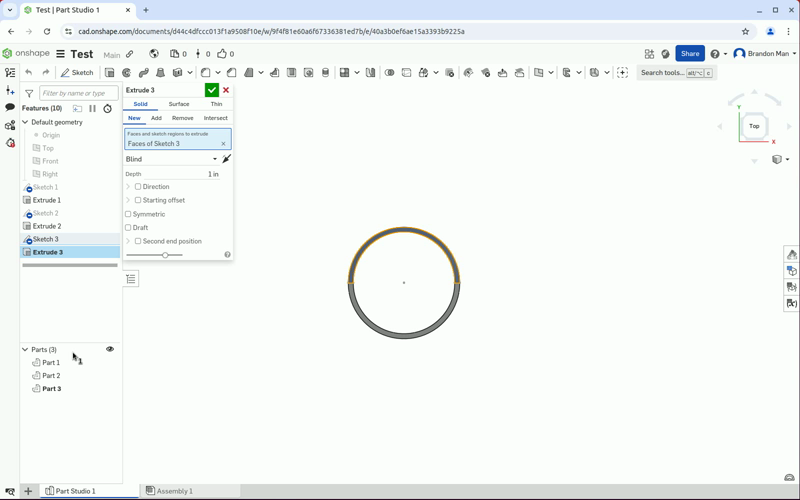
mouse_move(143, 106)
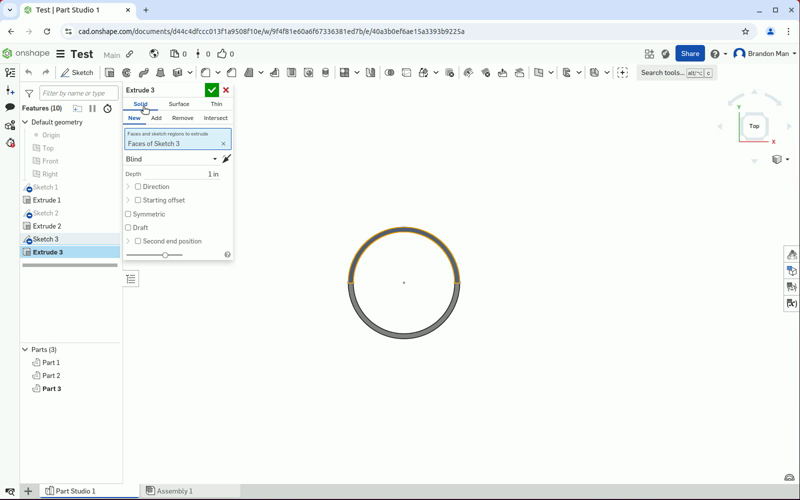
click(143, 106)
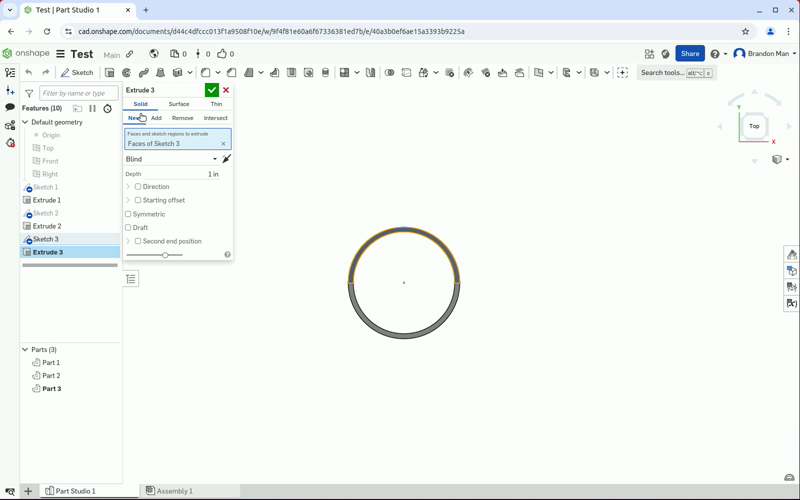
mouse_move(137, 120)
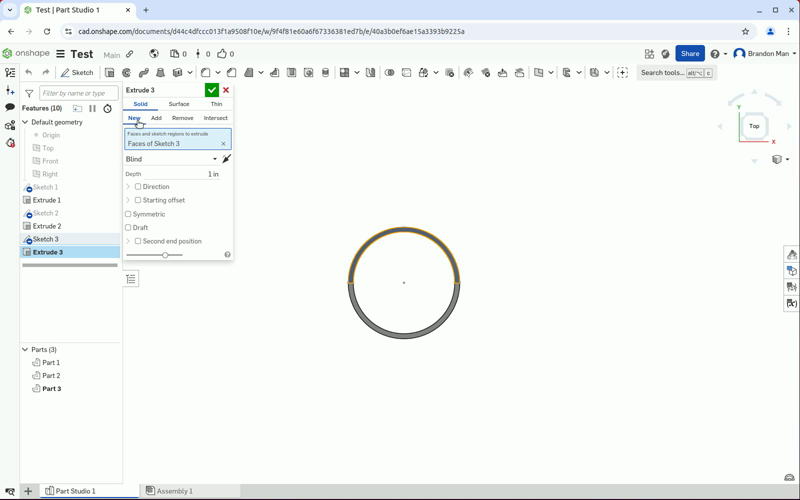
click(137, 120)
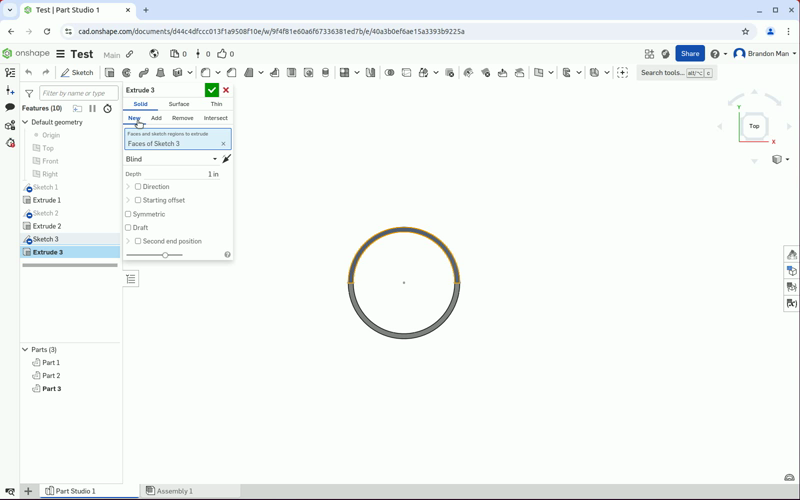
key(tab, 4)
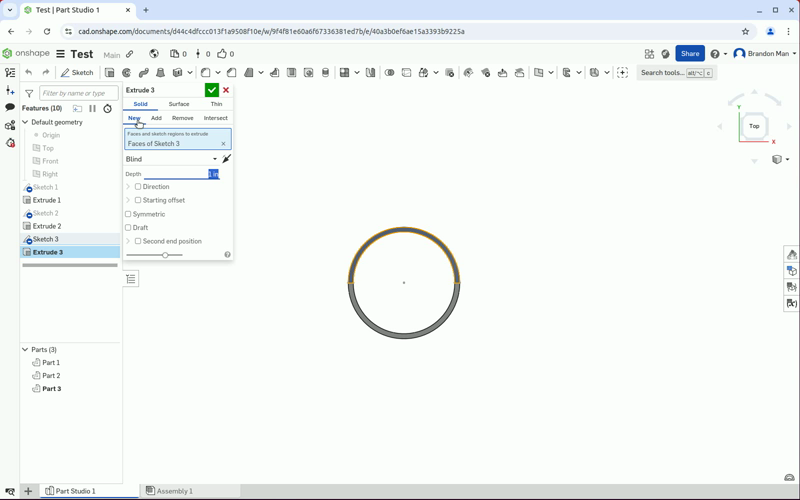
text(0.241)
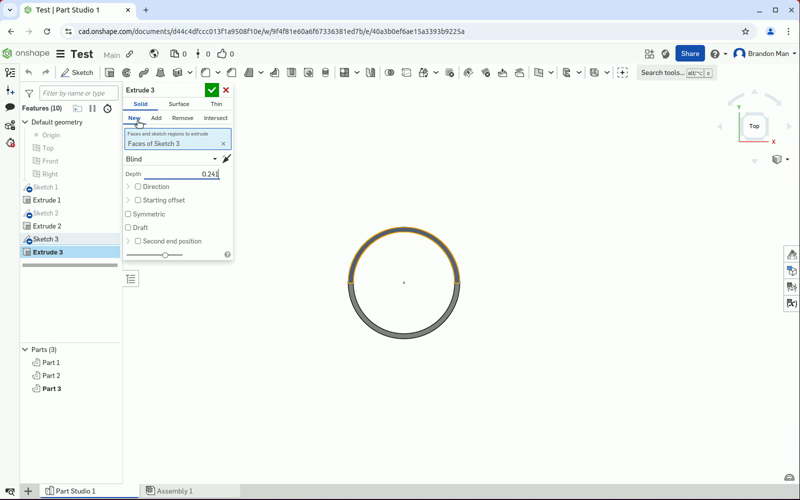
key(enter)
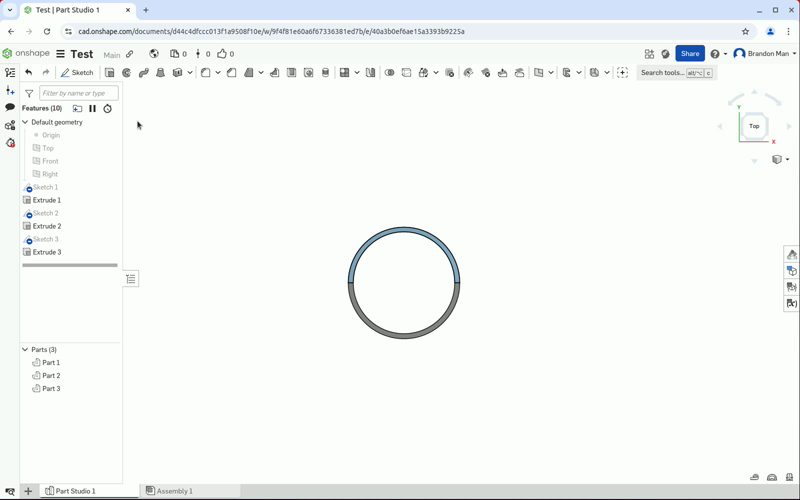
key(shift+h)
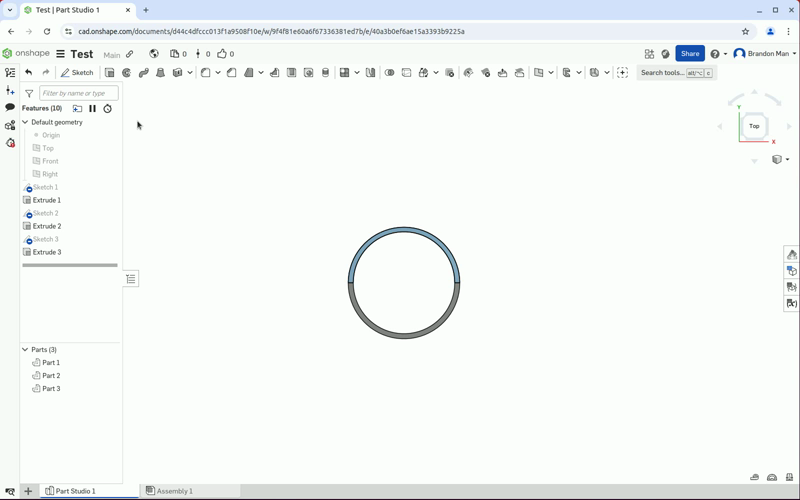
key(shift+h)
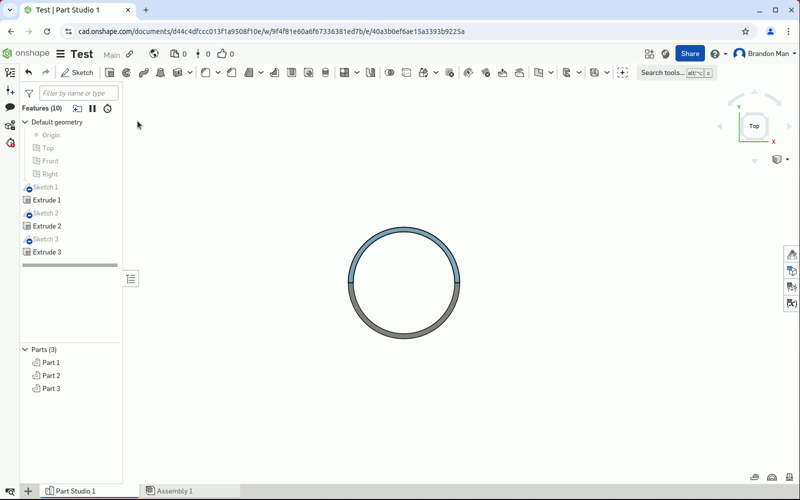
mouse_move(73, 189)
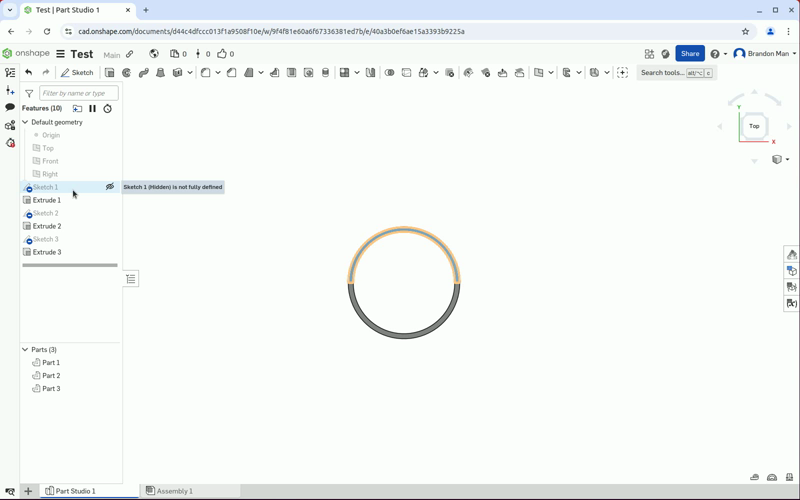
click(73, 189)
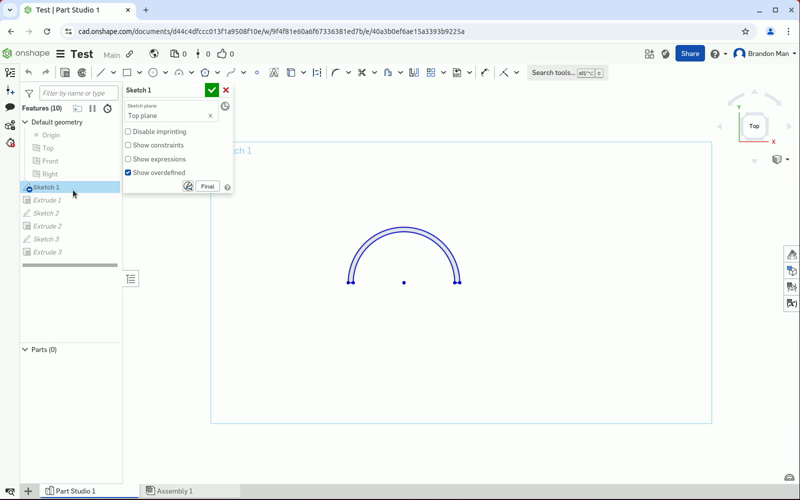
mouse_move(229, 92)
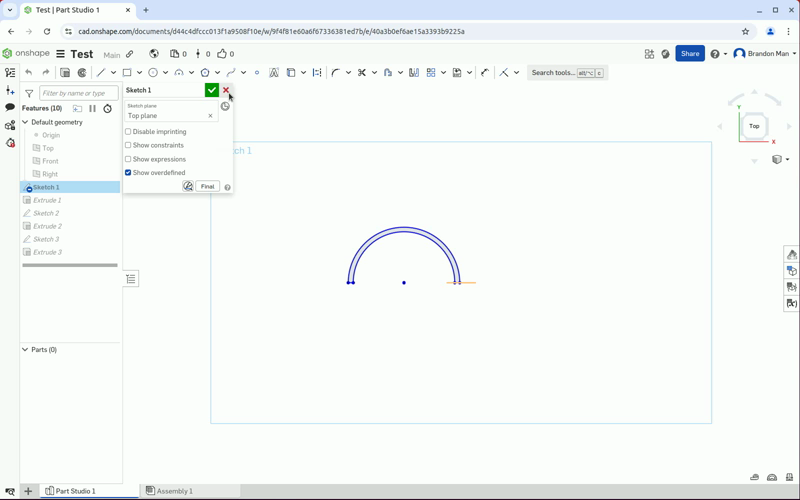
click(229, 92)
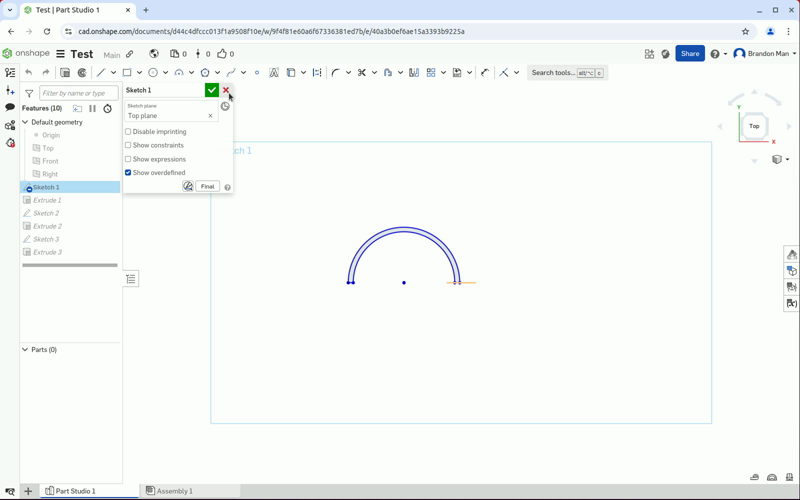
key(shift+s)
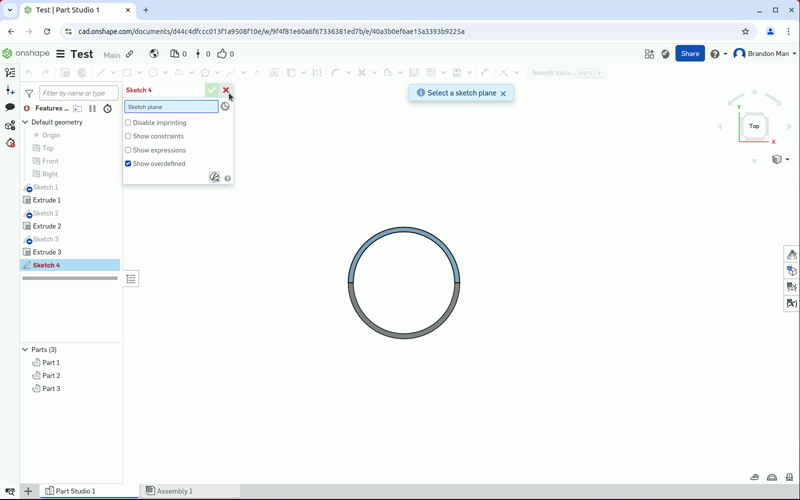
mouse_move(73, 150)
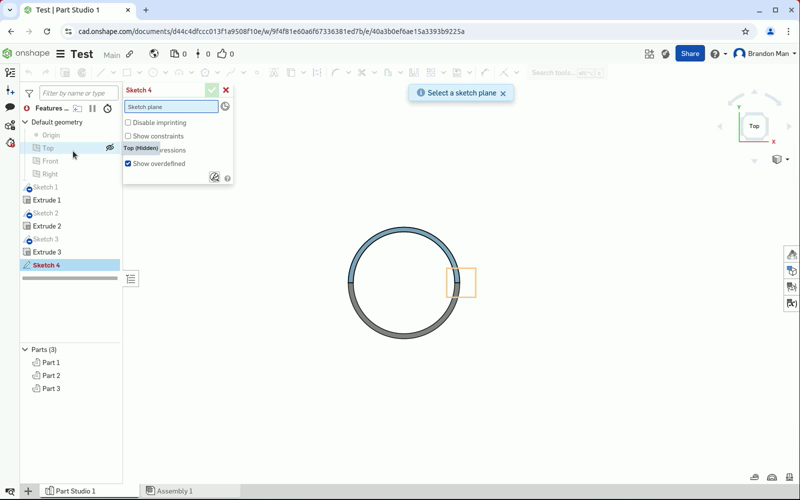
click(73, 150)
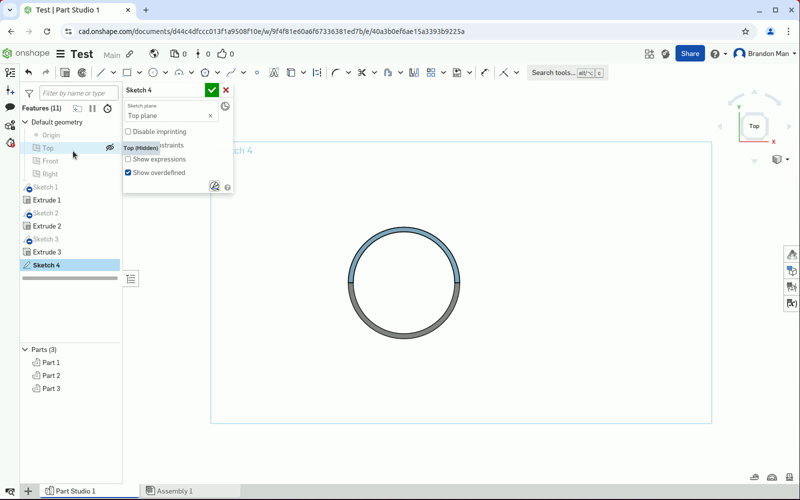
mouse_move(73, 352)
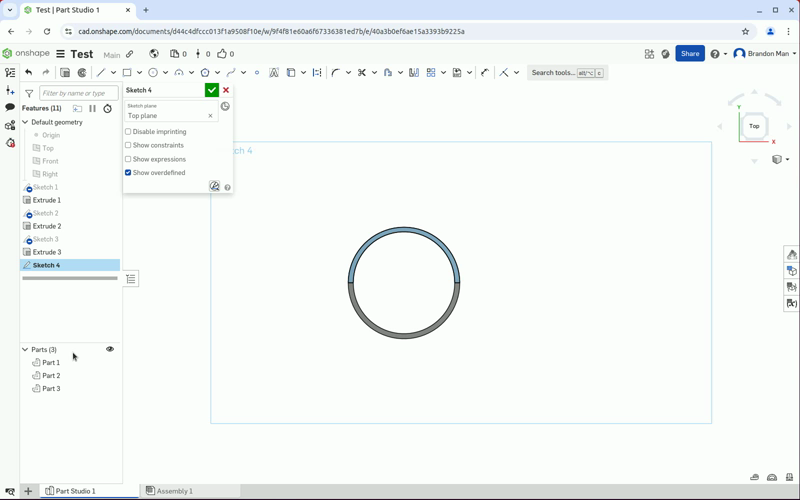
key(y)
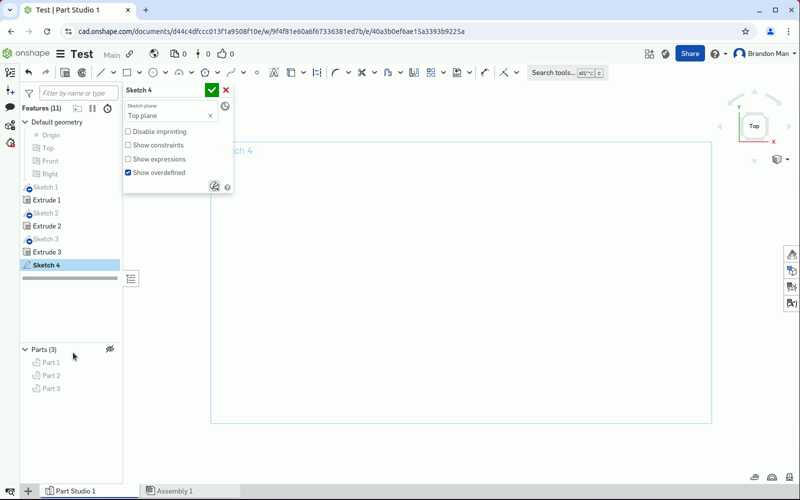
key(a)
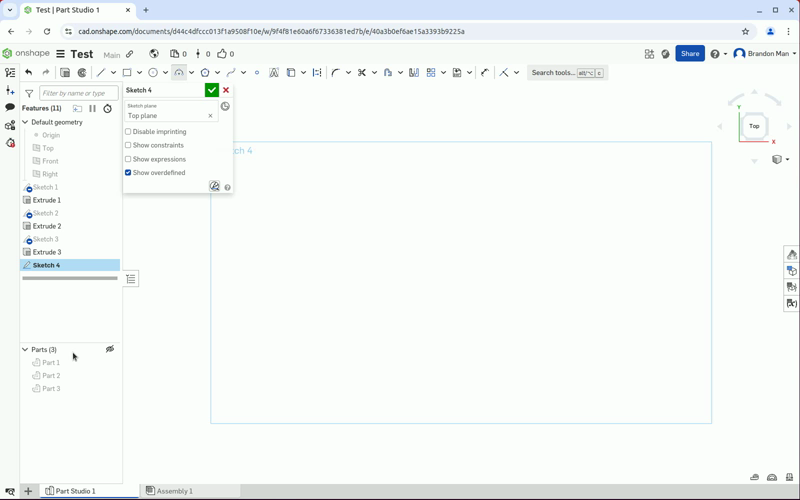
key_down(shift)
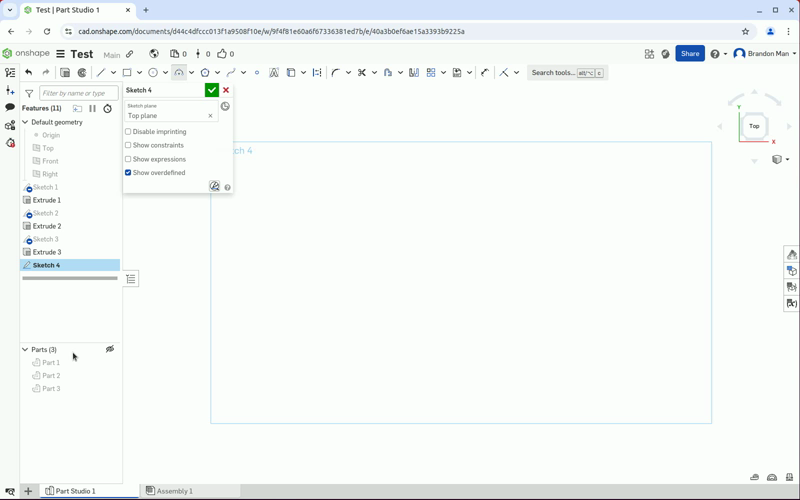
mouse_move(348, 282)
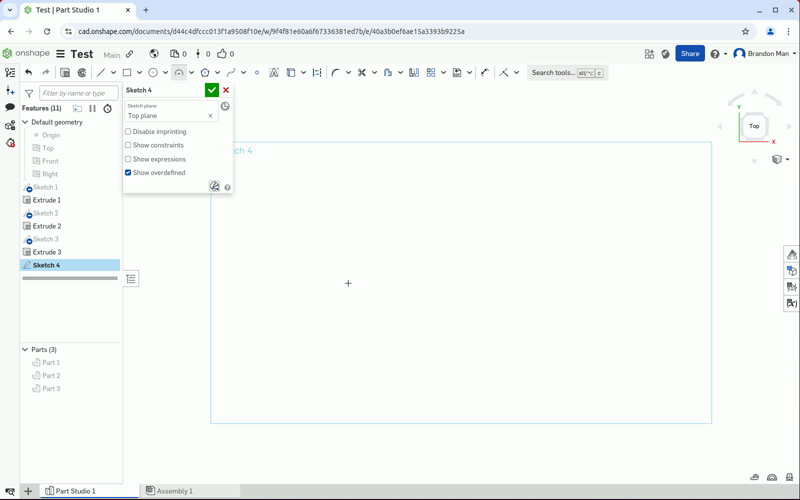
click(348, 282)
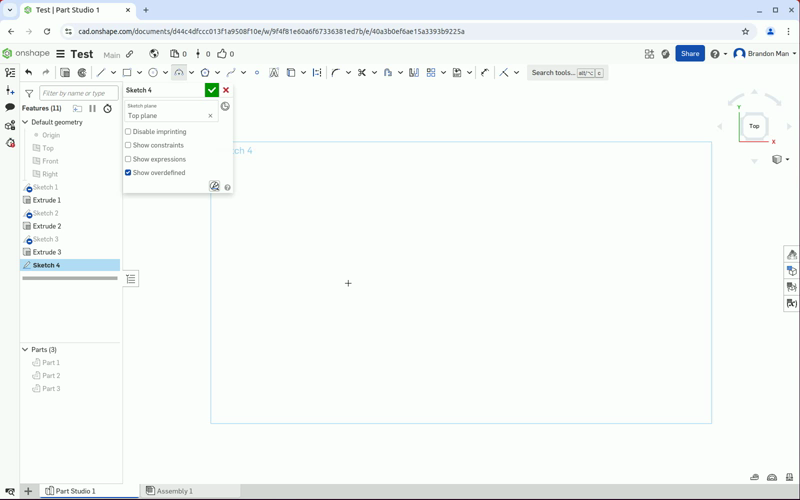
key_up(shift)
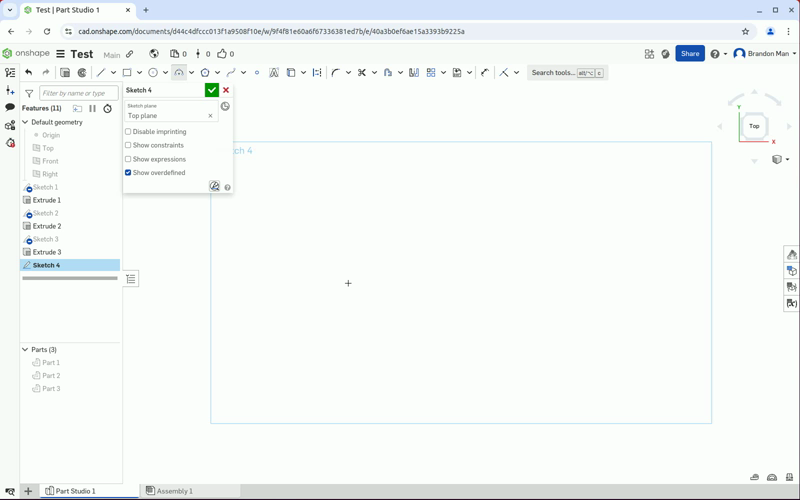
key_down(shift)
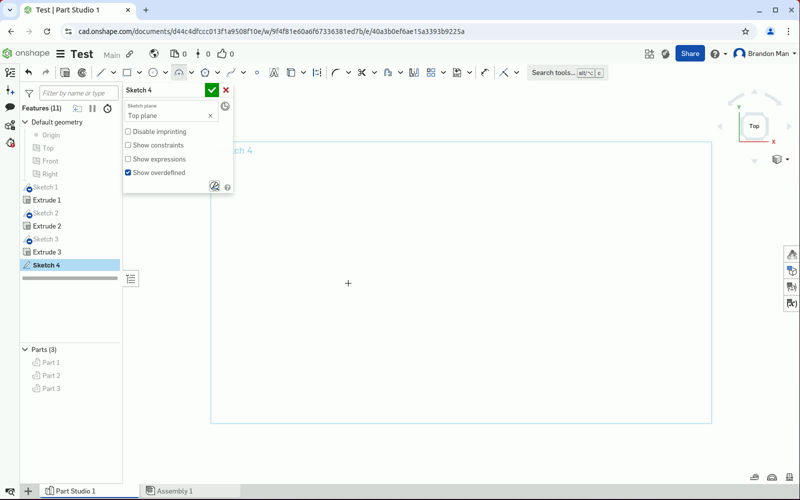
mouse_move(459, 282)
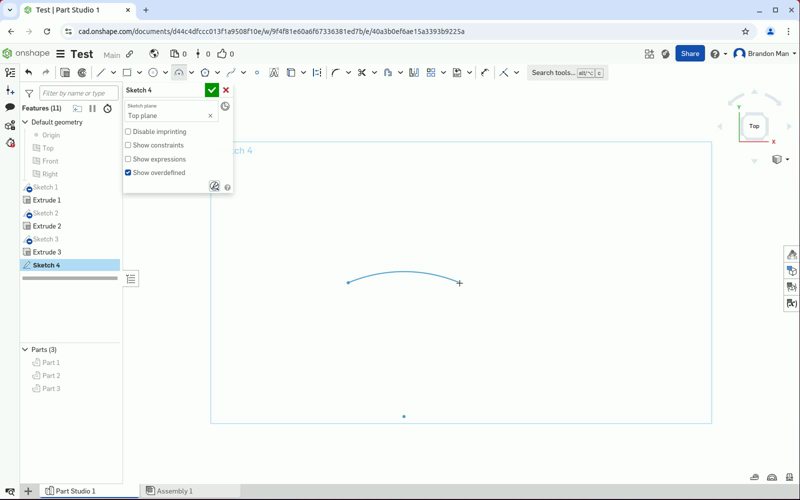
click(459, 282)
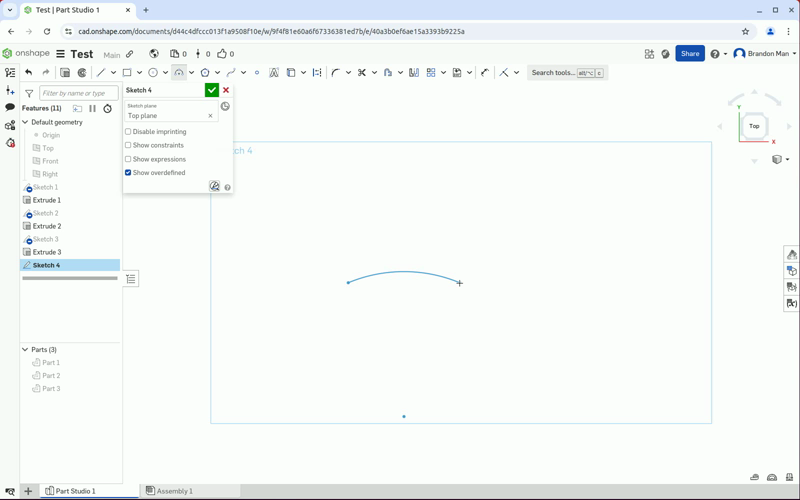
mouse_move(404, 338)
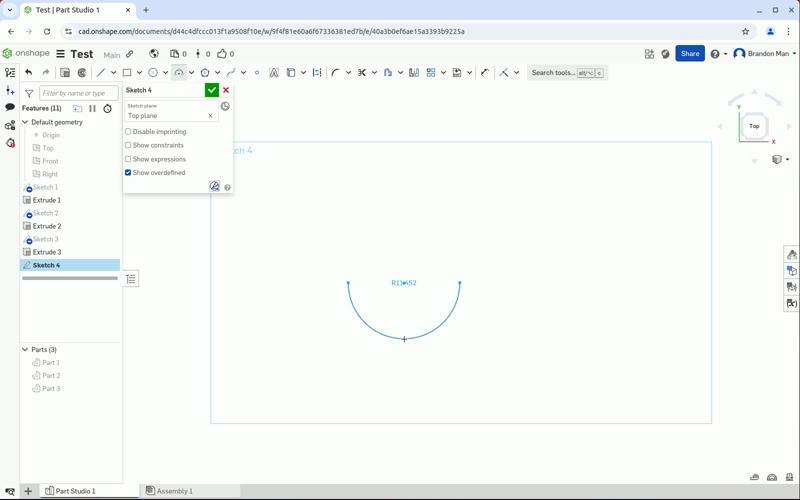
click(404, 338)
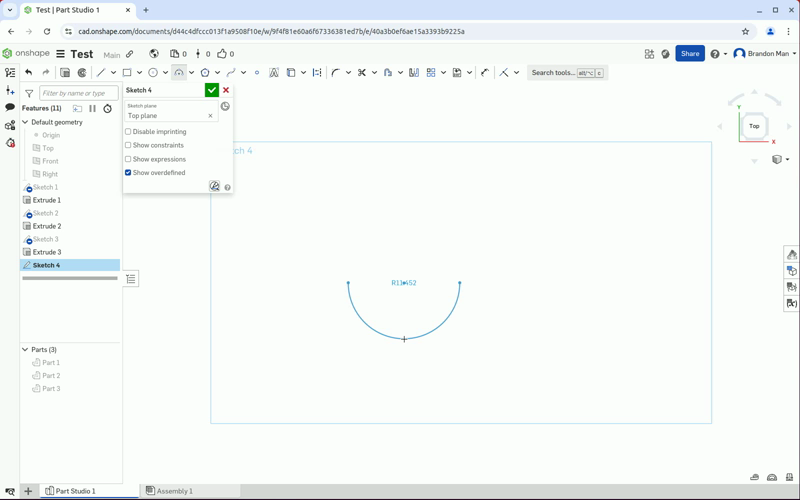
key_up(shift)
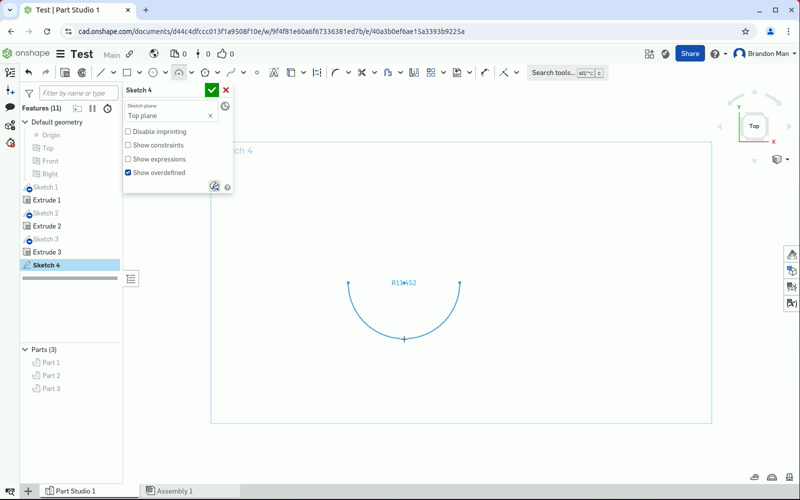
key(esc)
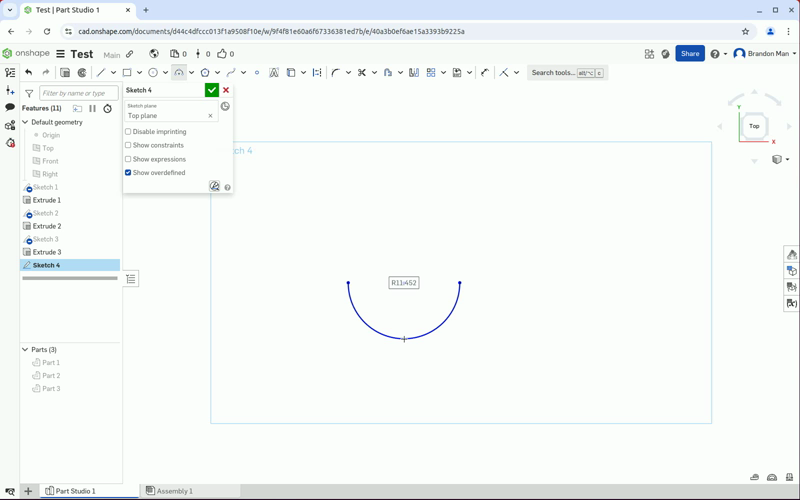
key(l)
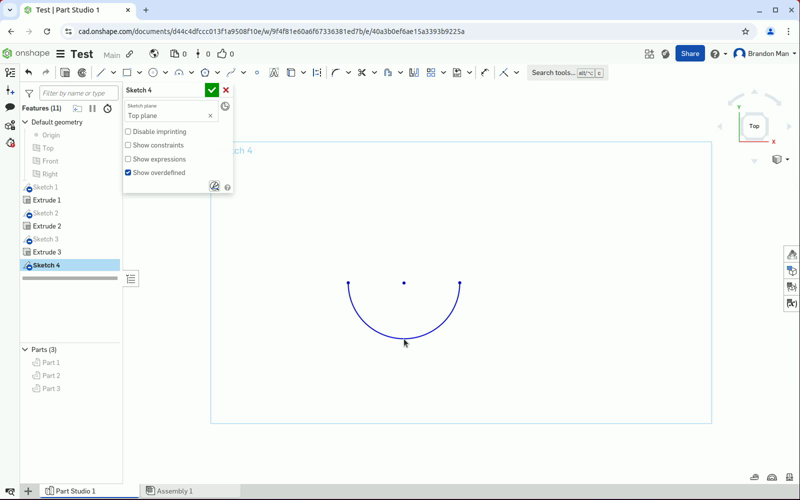
mouse_move(459, 282)
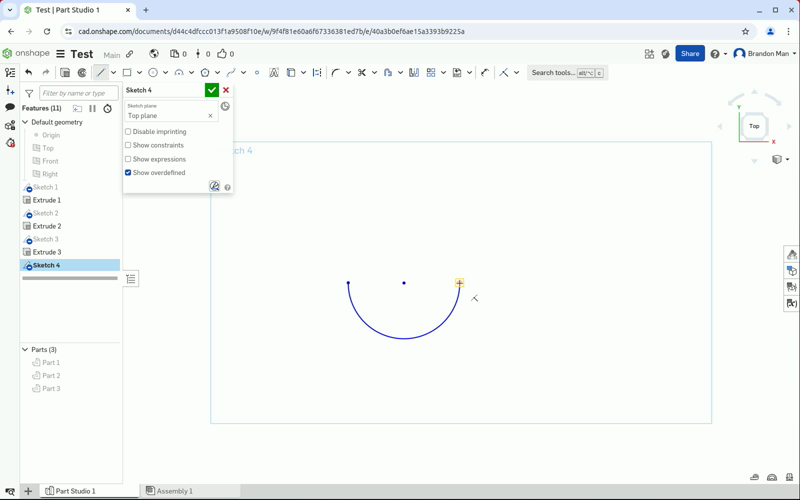
click(459, 282)
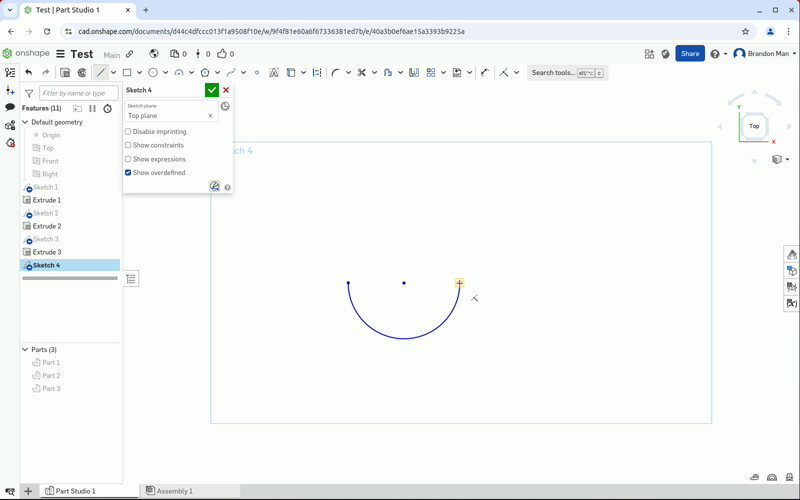
key_down(shift)
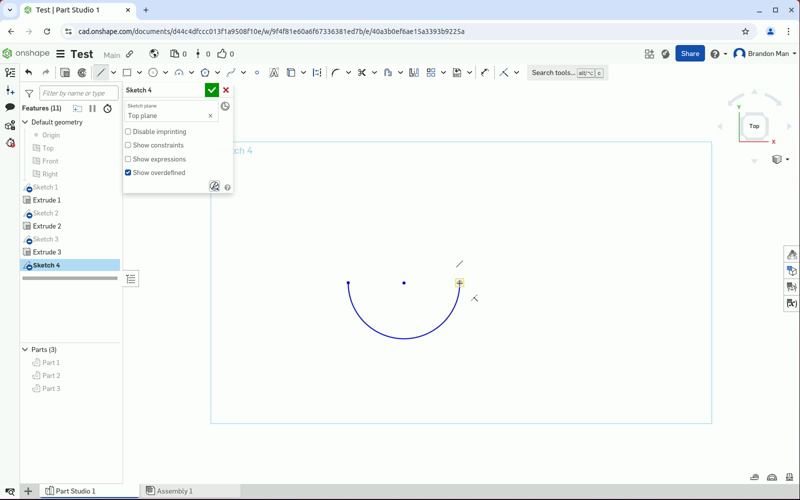
mouse_move(489, 282)
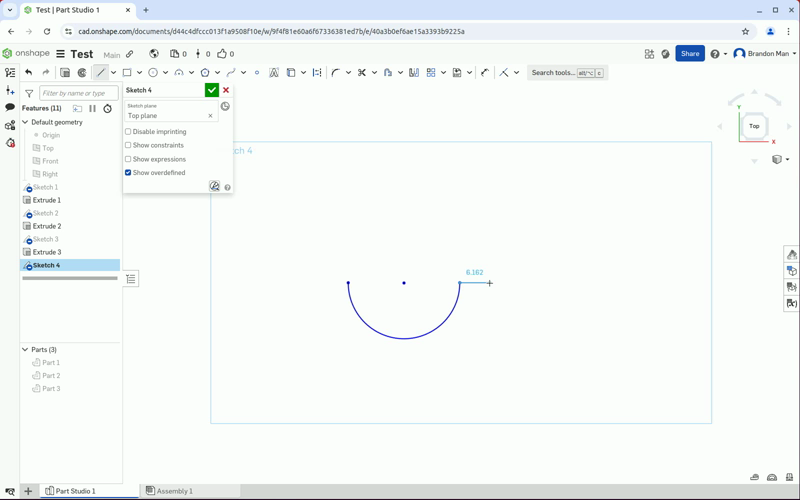
mouse_move(454, 282)
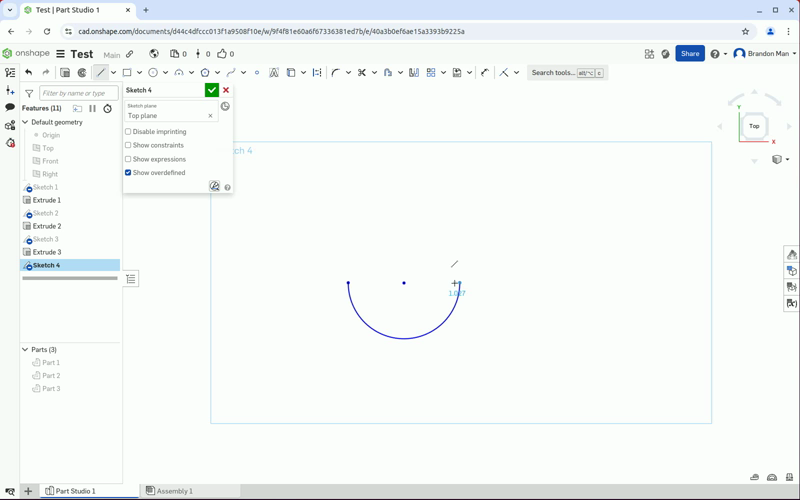
scroll(6)
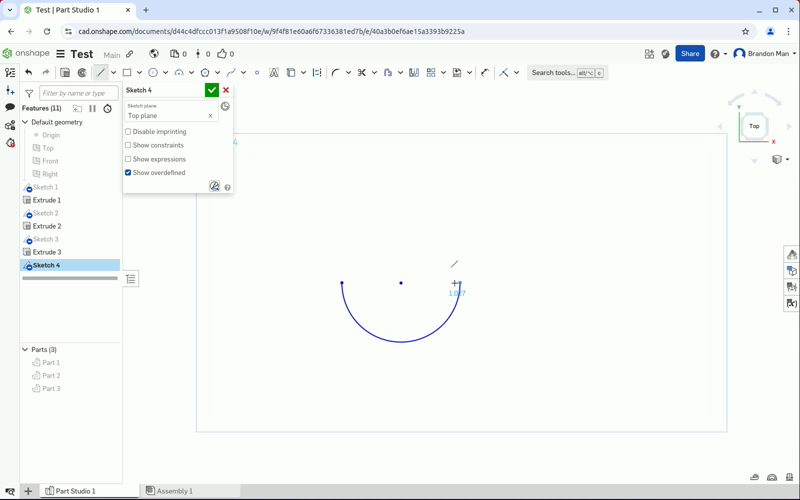
scroll(6)
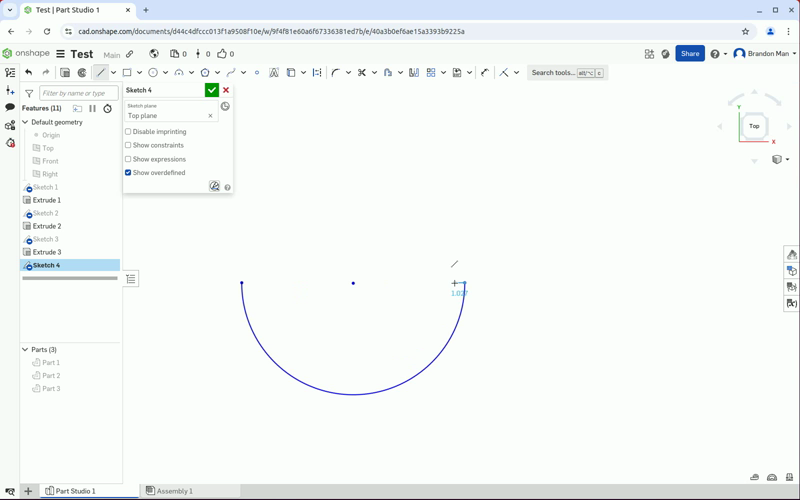
scroll(6)
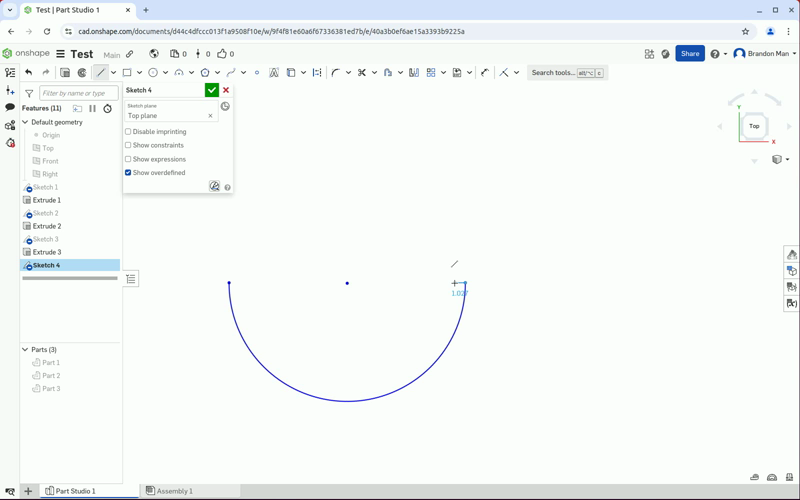
scroll(6)
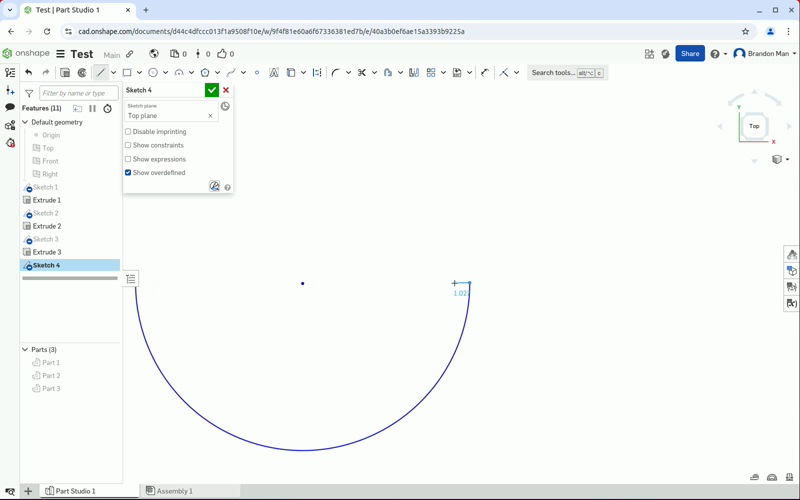
scroll(6)
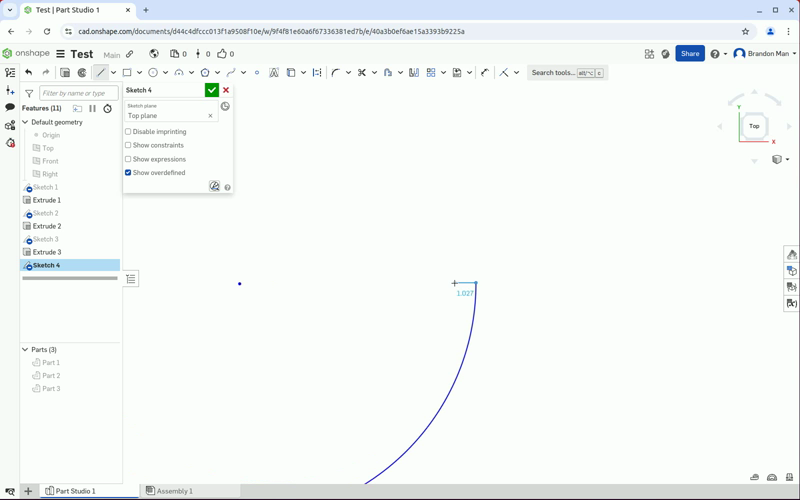
scroll(6)
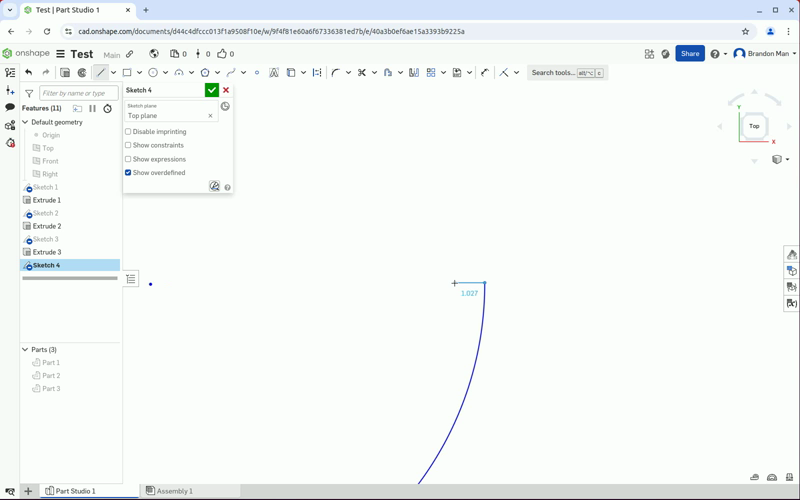
scroll(6)
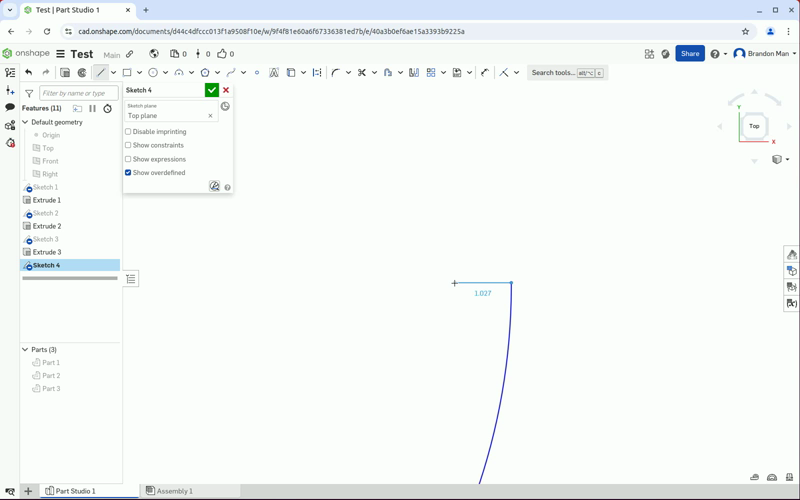
click(454, 282)
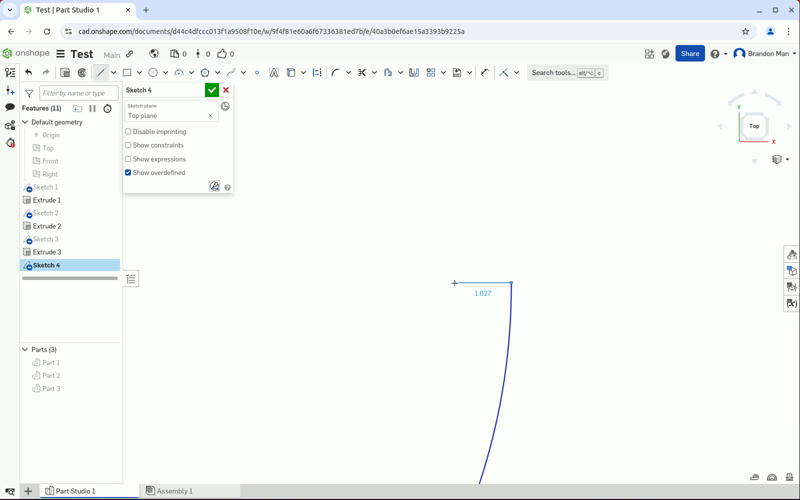
scroll(-6)
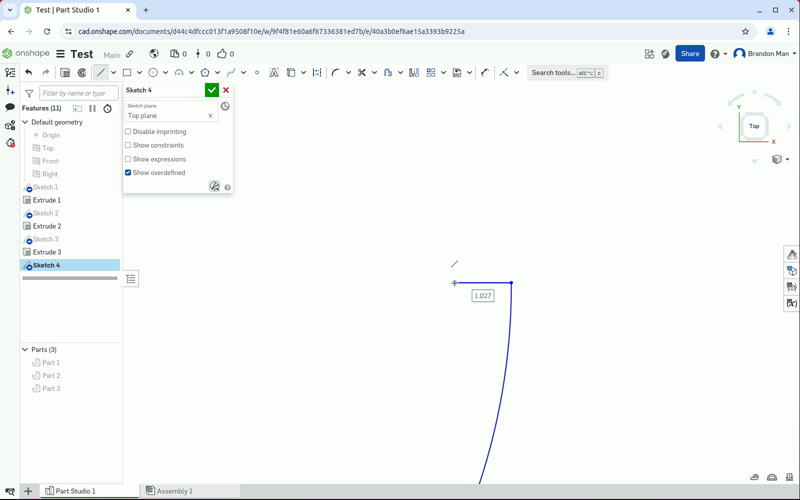
scroll(-6)
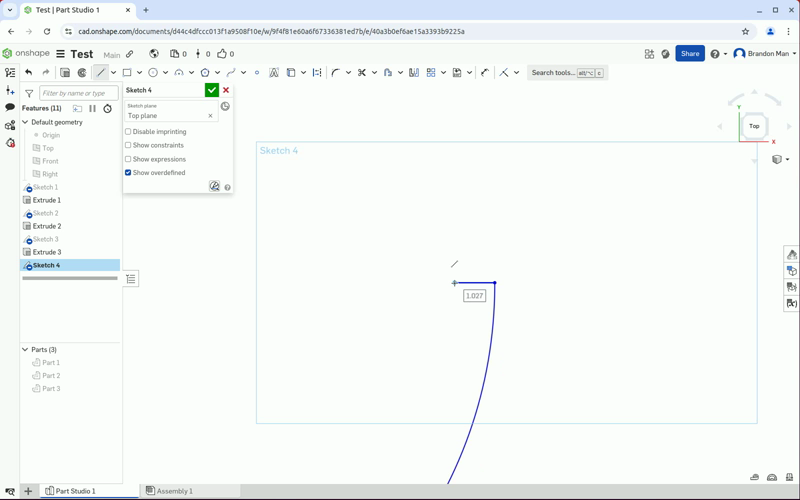
scroll(-6)
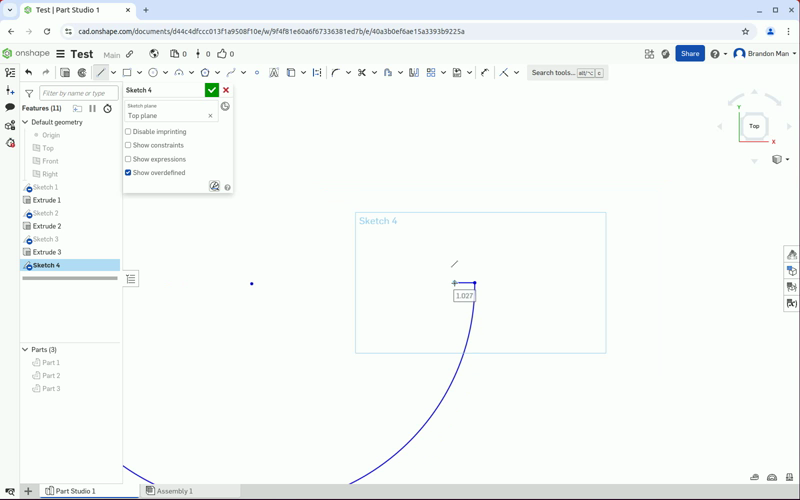
scroll(-6)
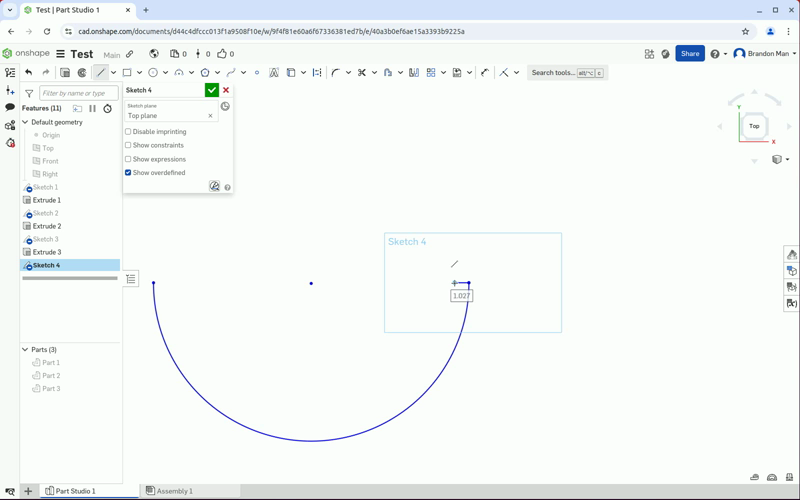
scroll(-6)
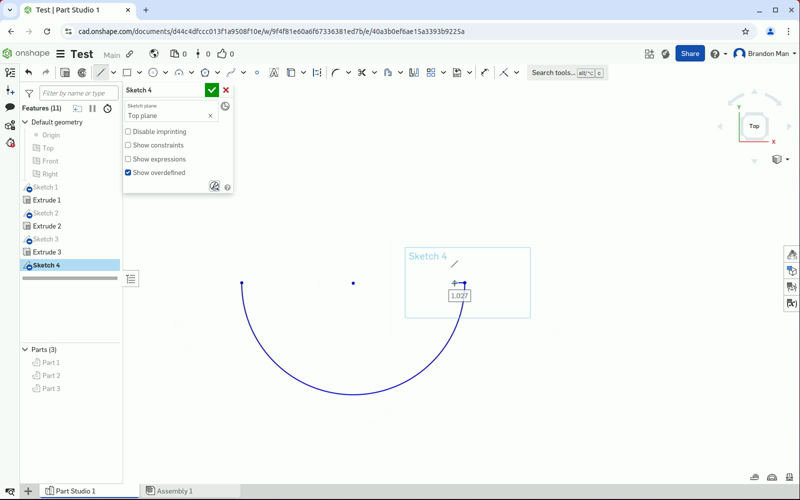
scroll(-6)
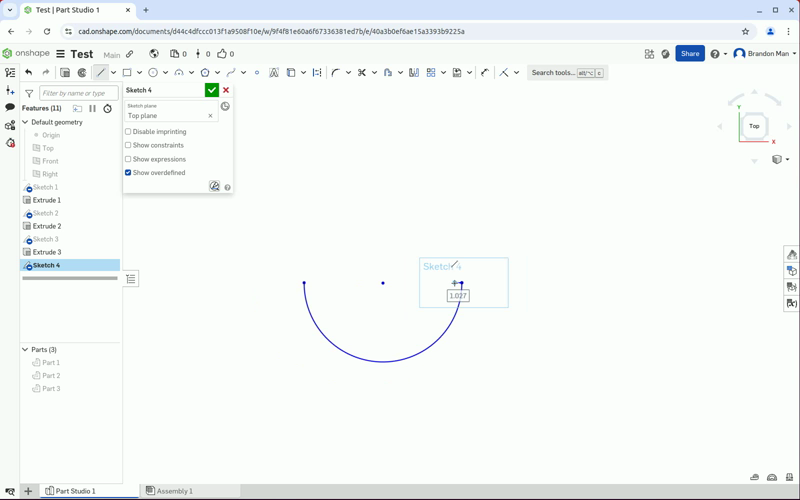
scroll(-6)
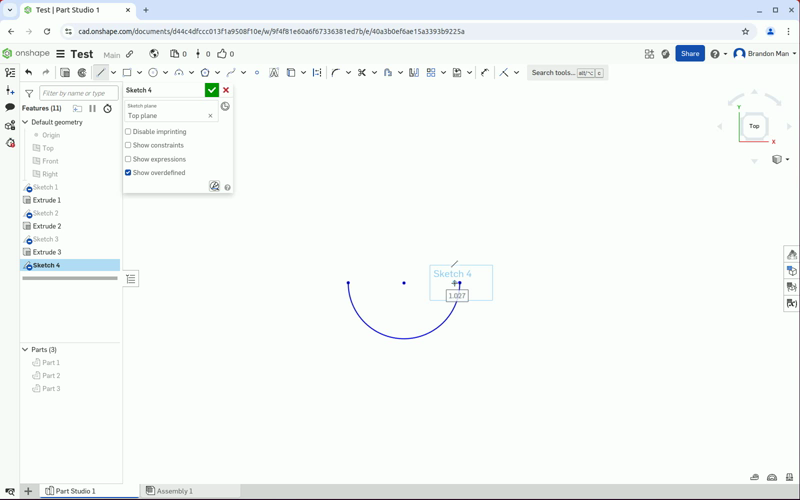
key_up(shift)
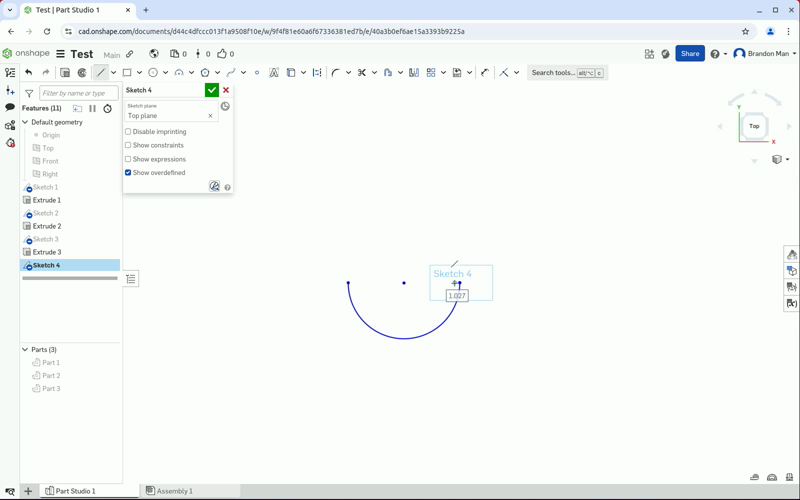
key(esc)
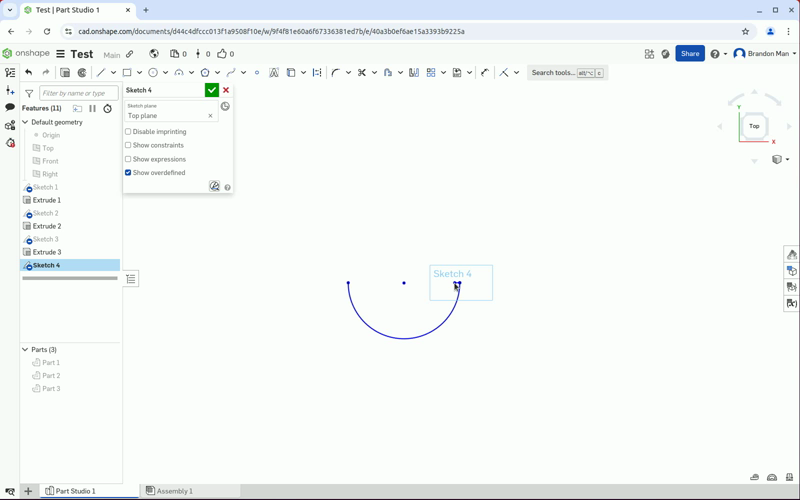
key(a)
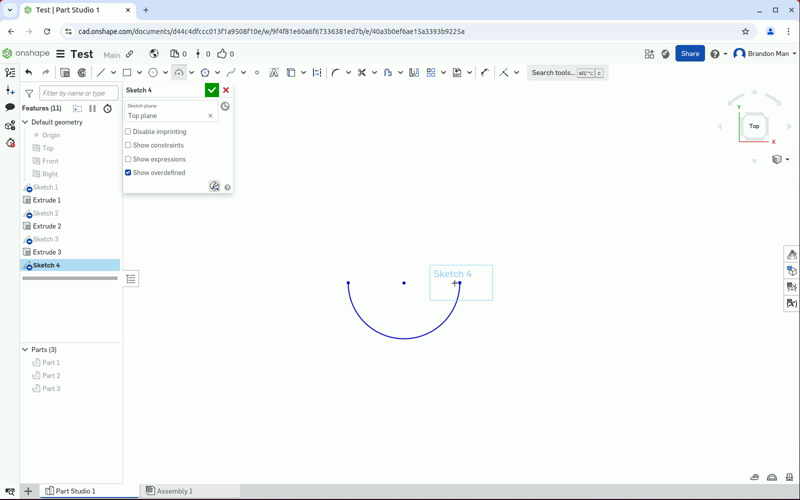
mouse_move(454, 282)
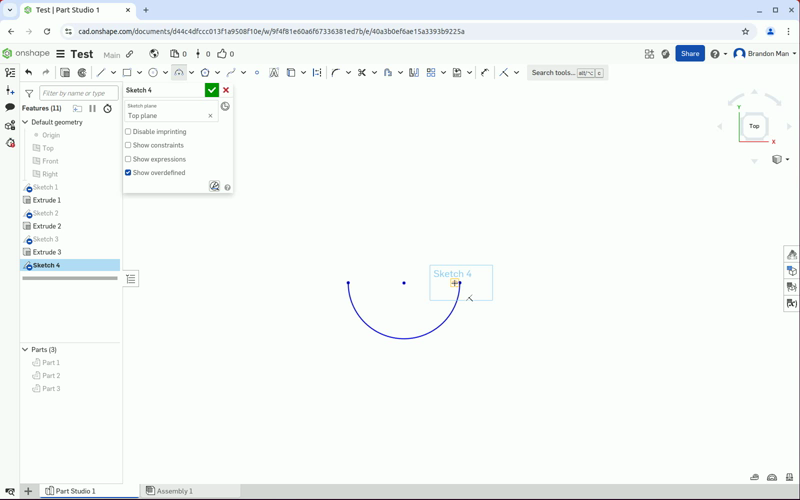
click(454, 282)
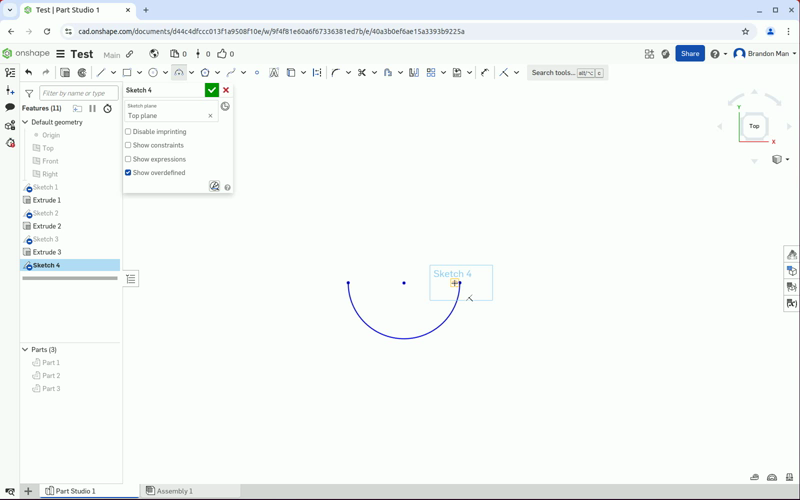
key_down(shift)
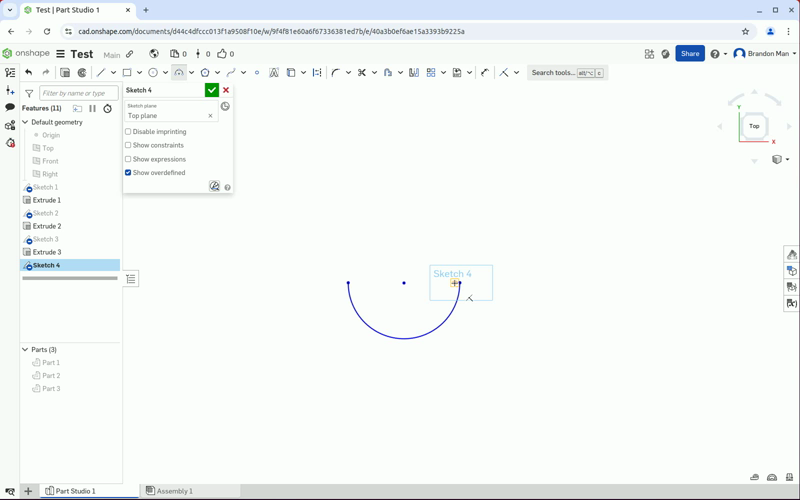
mouse_move(353, 282)
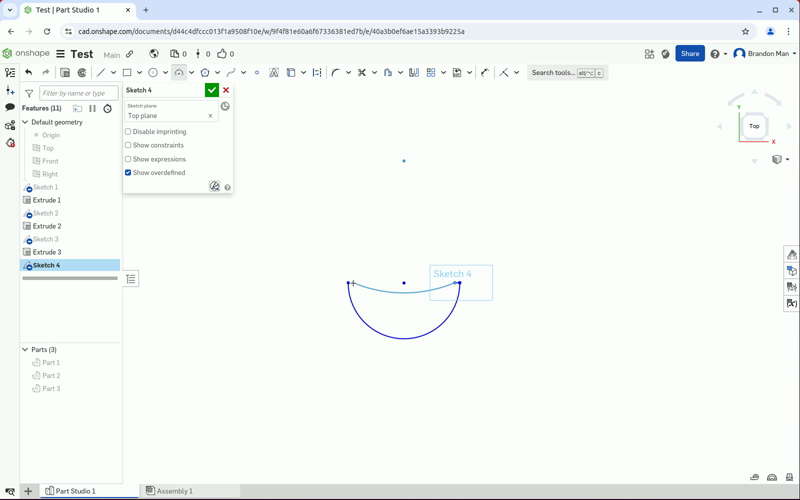
click(353, 282)
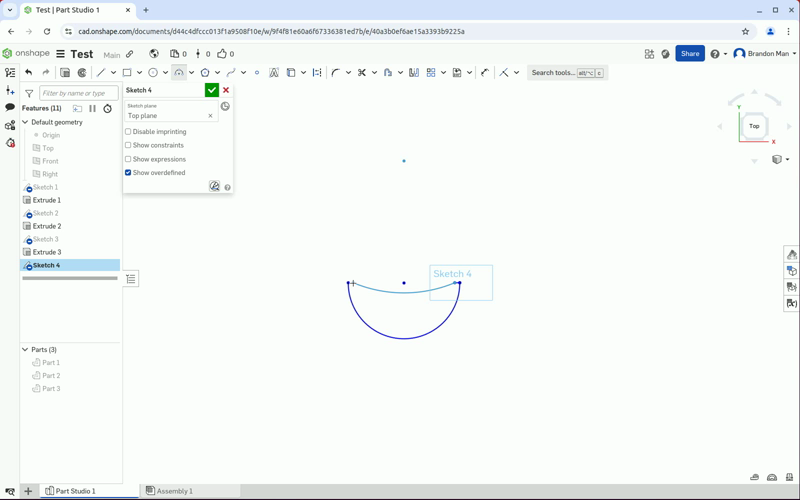
mouse_move(404, 333)
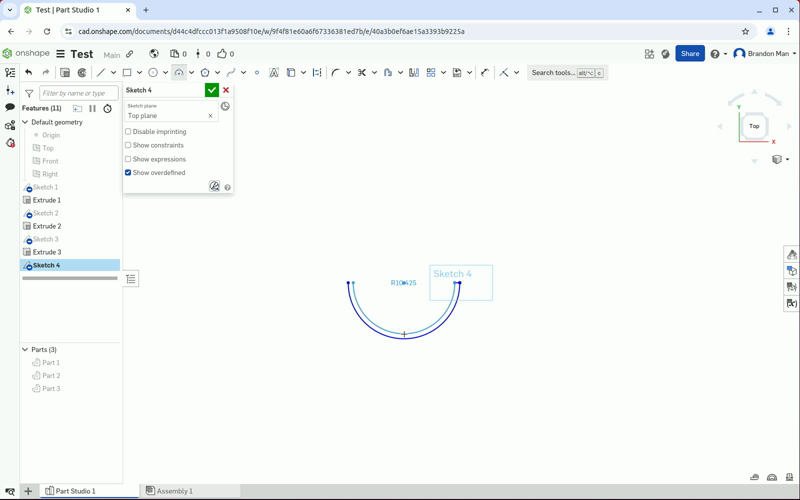
click(404, 333)
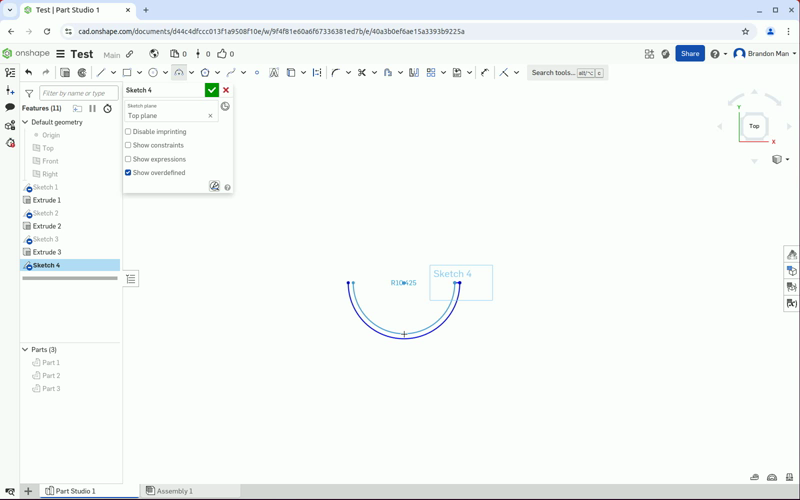
key_up(shift)
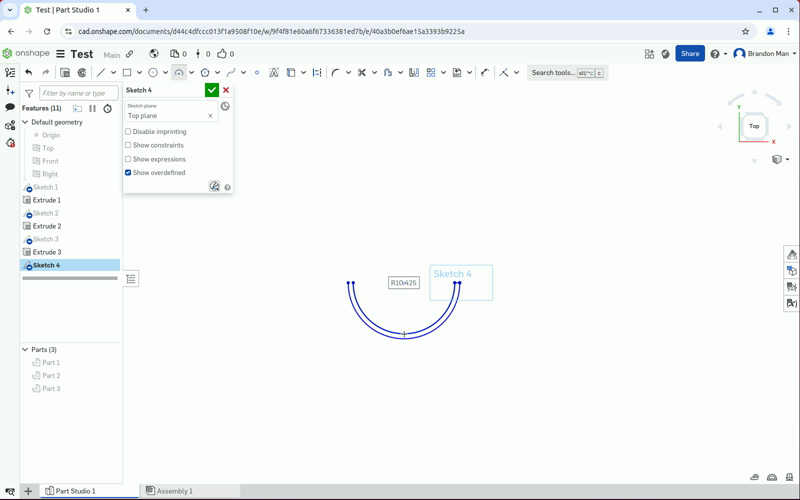
key(esc)
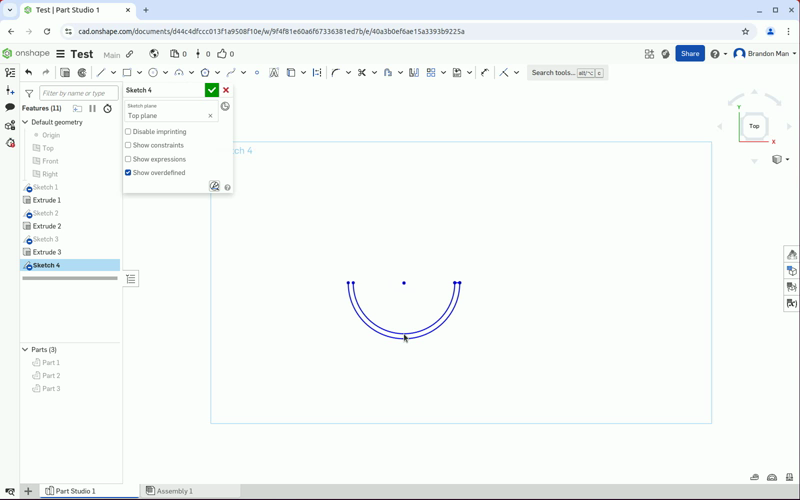
key(l)
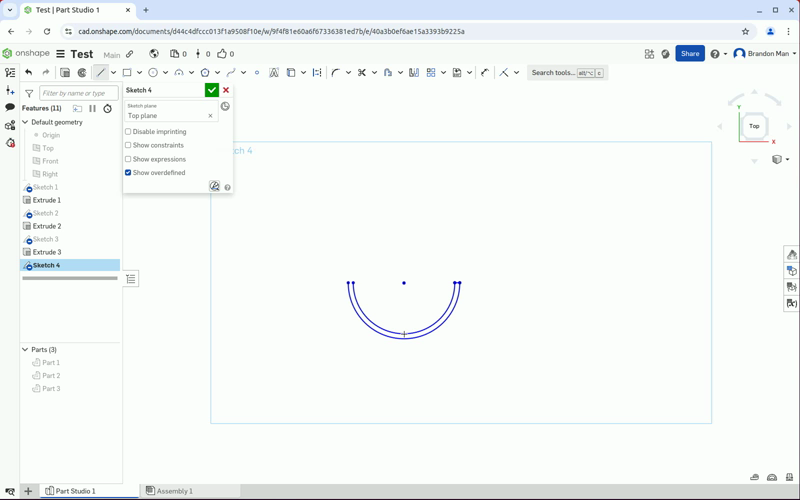
mouse_move(353, 282)
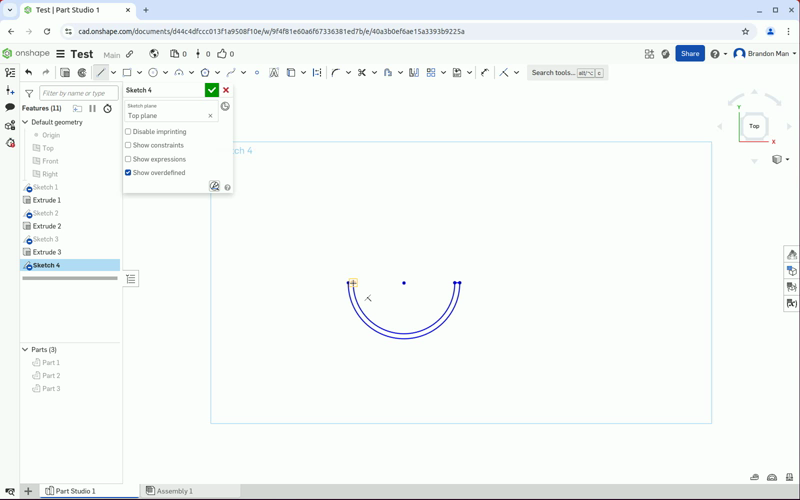
click(353, 282)
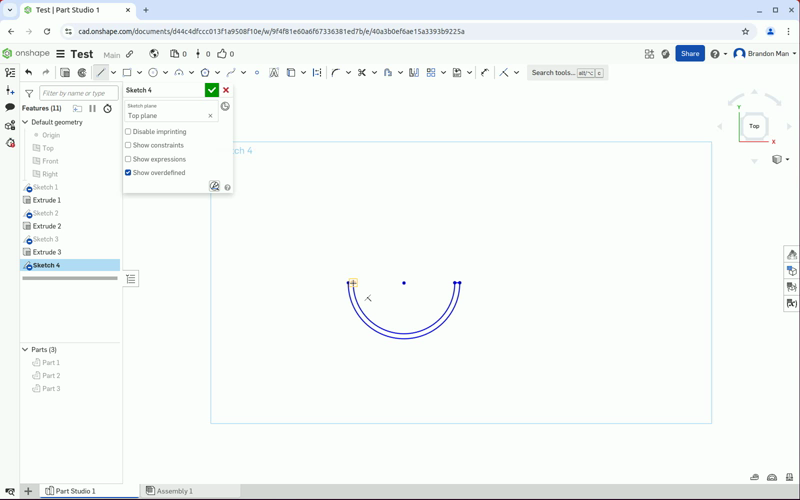
mouse_move(383, 282)
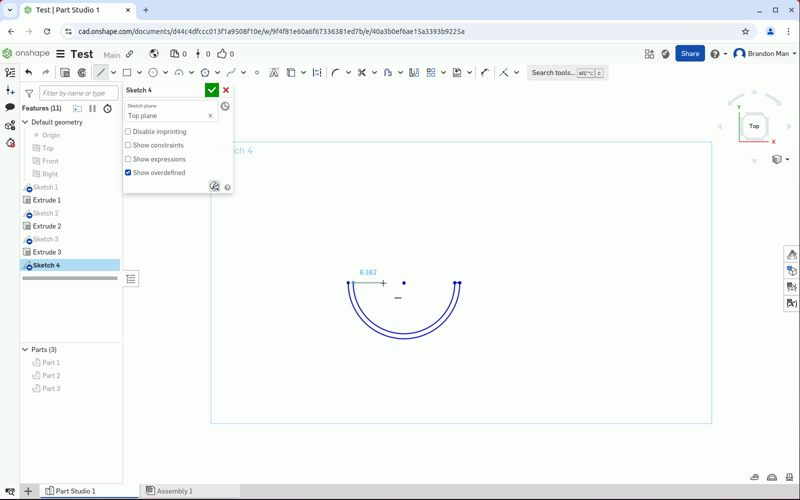
key_down(shift)
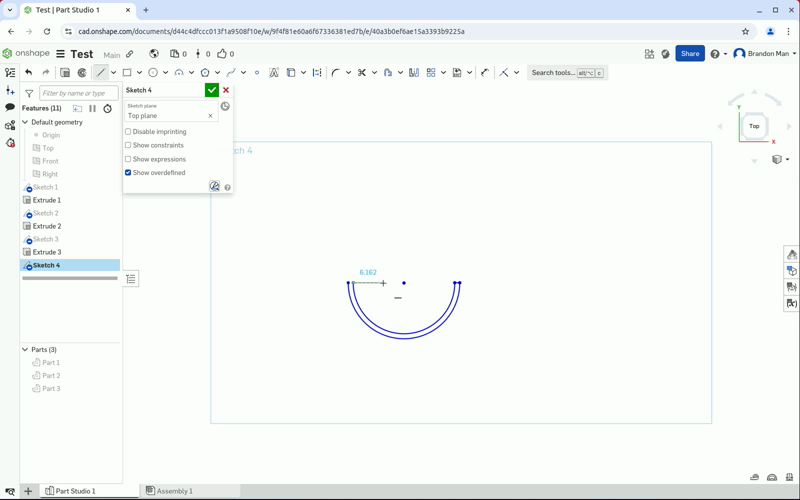
mouse_move(348, 282)
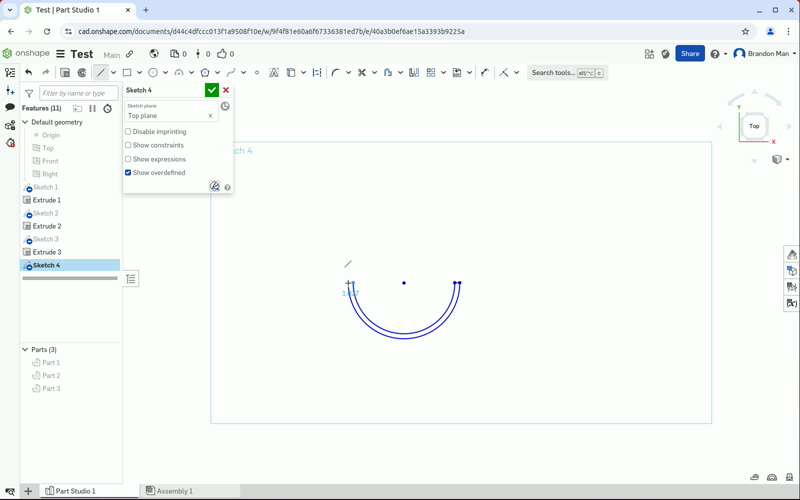
scroll(6)
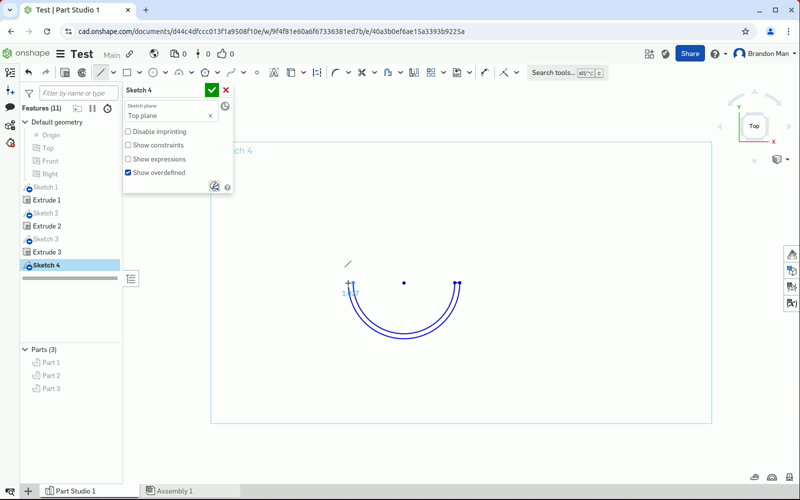
scroll(6)
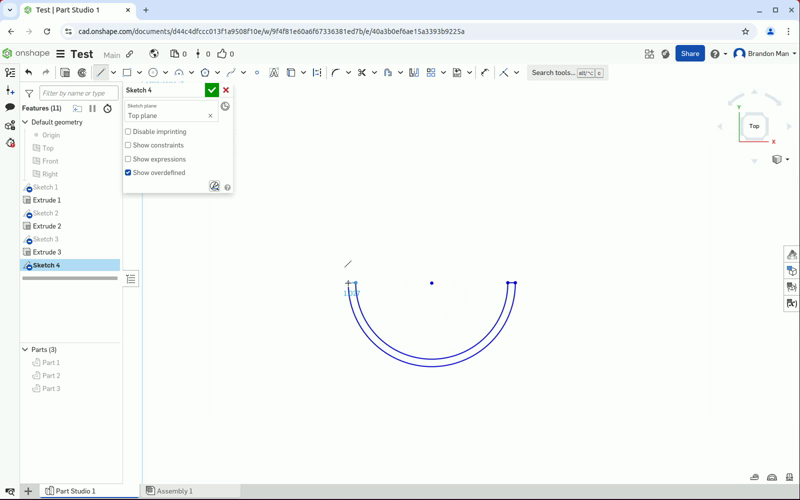
scroll(6)
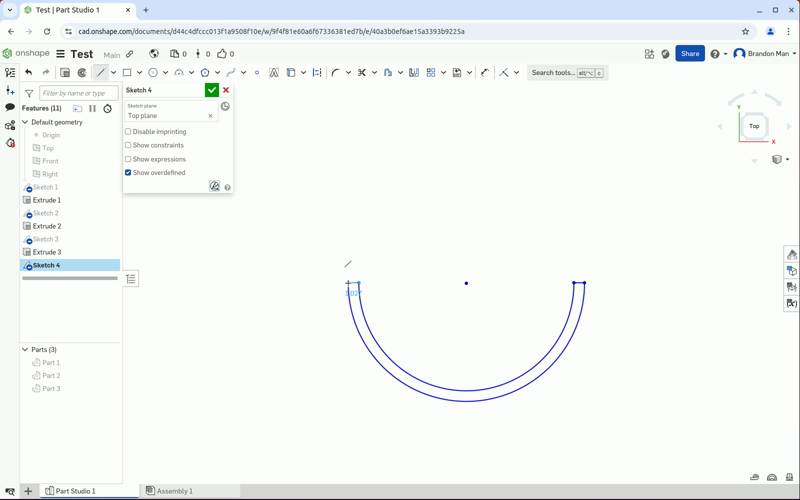
scroll(6)
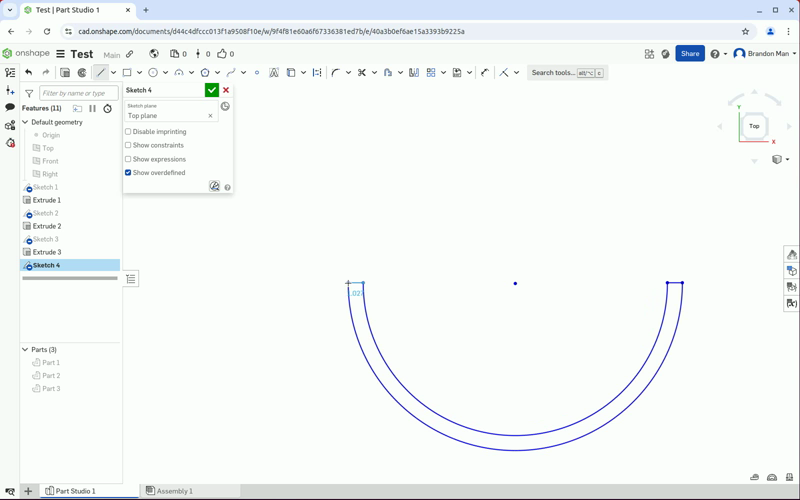
scroll(6)
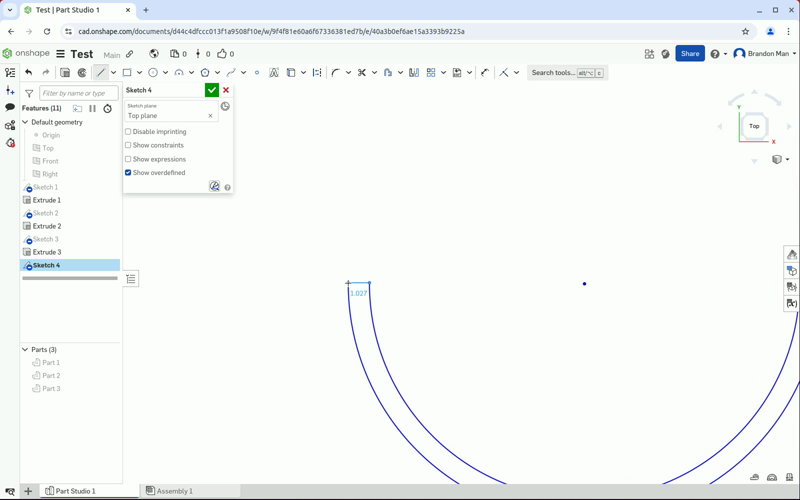
scroll(6)
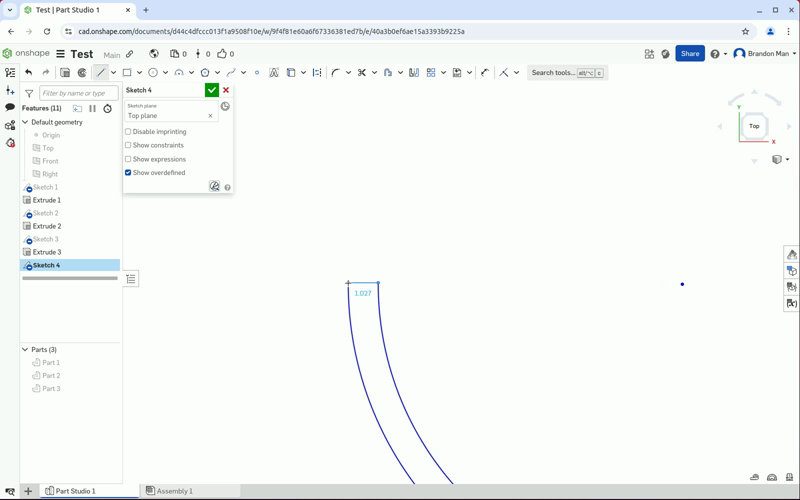
scroll(6)
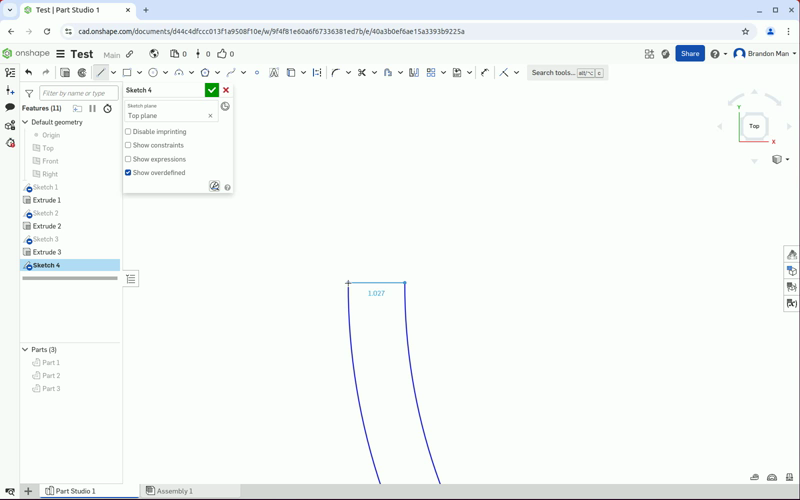
key_up(shift)
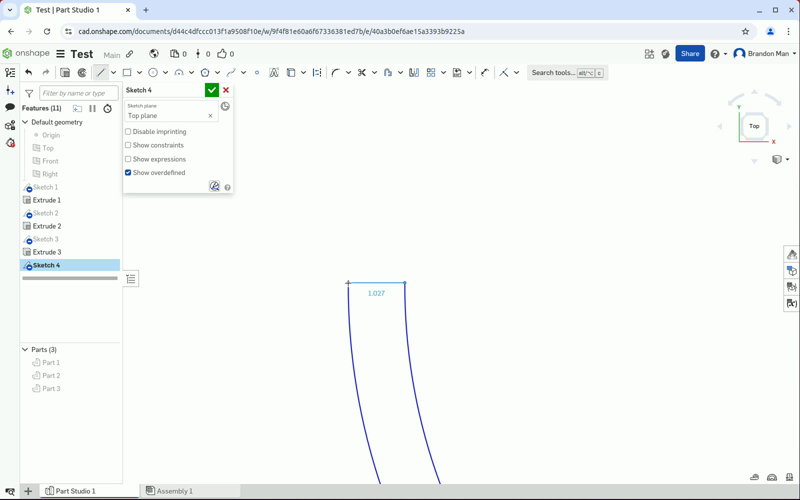
click(348, 282)
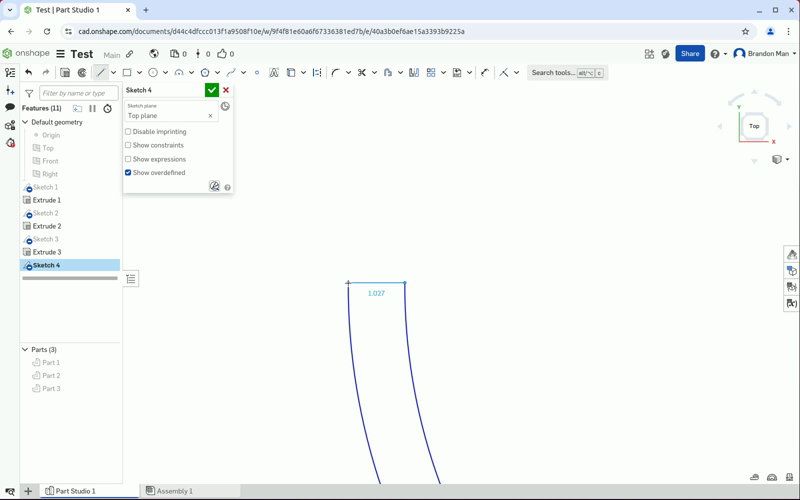
scroll(-6)
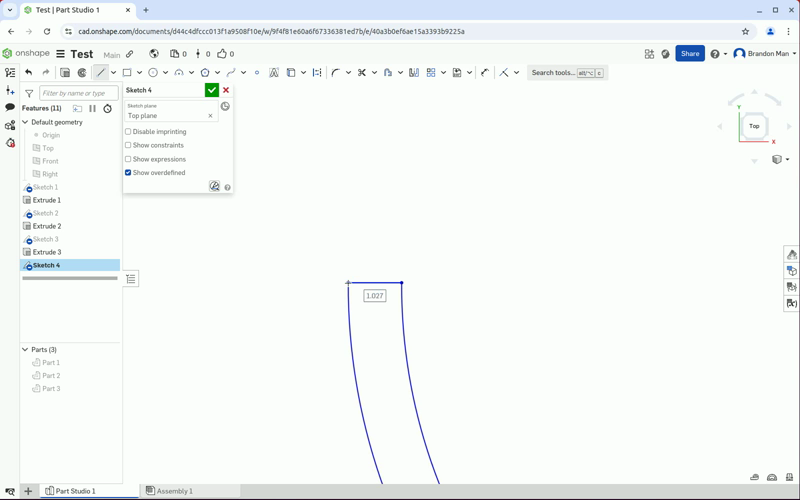
scroll(-6)
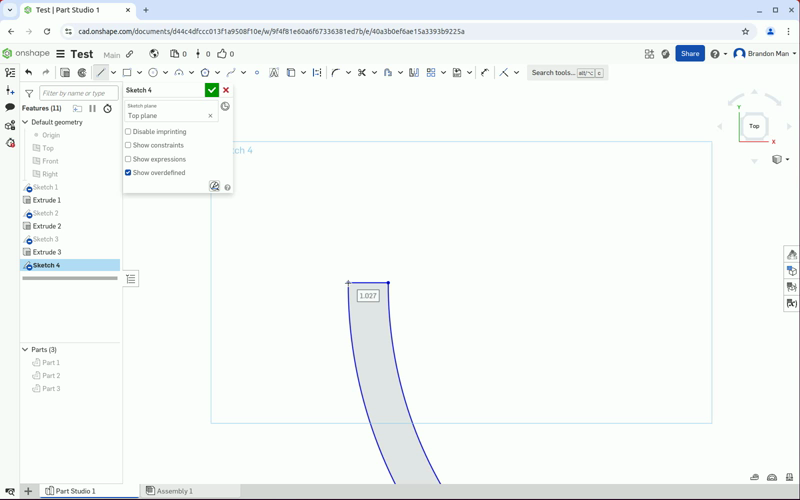
scroll(-6)
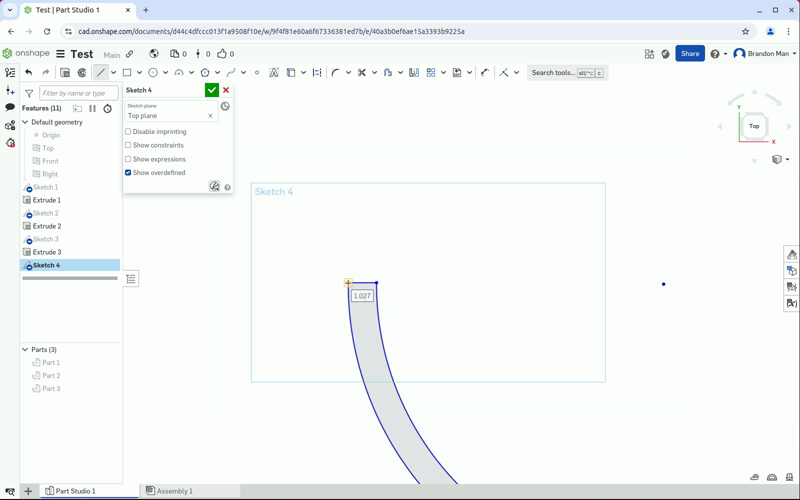
scroll(-6)
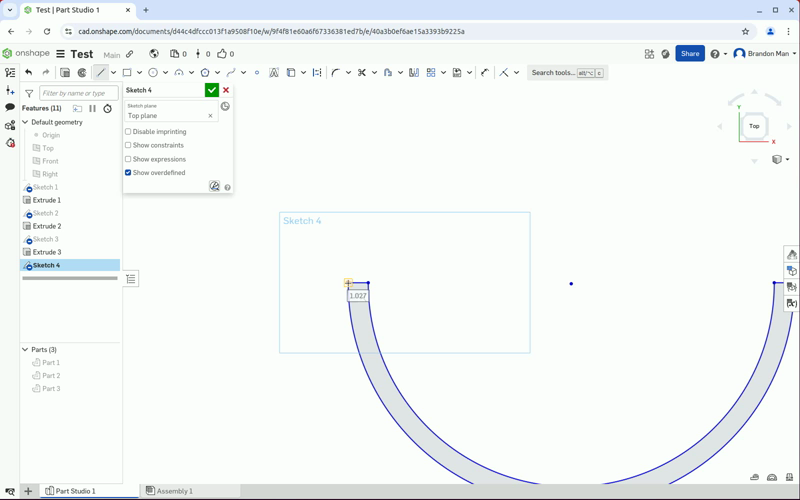
scroll(-6)
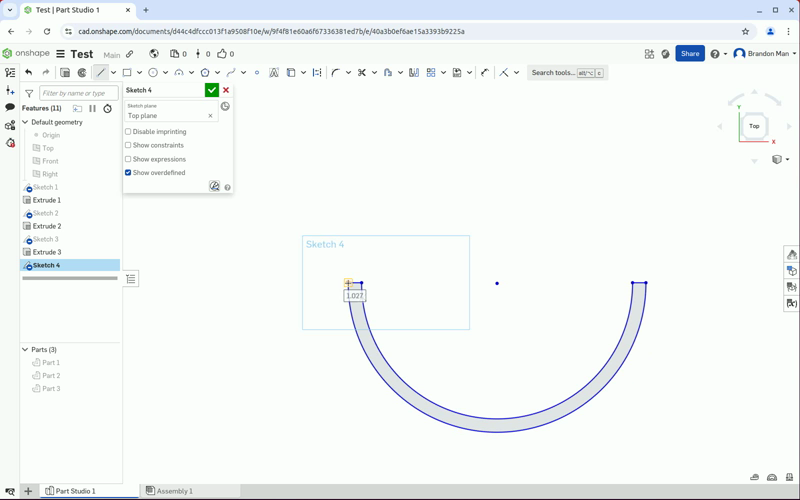
scroll(-6)
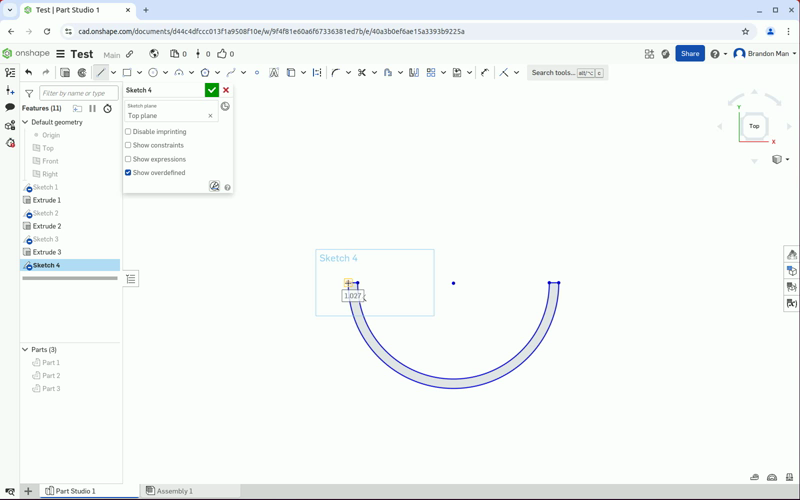
scroll(-6)
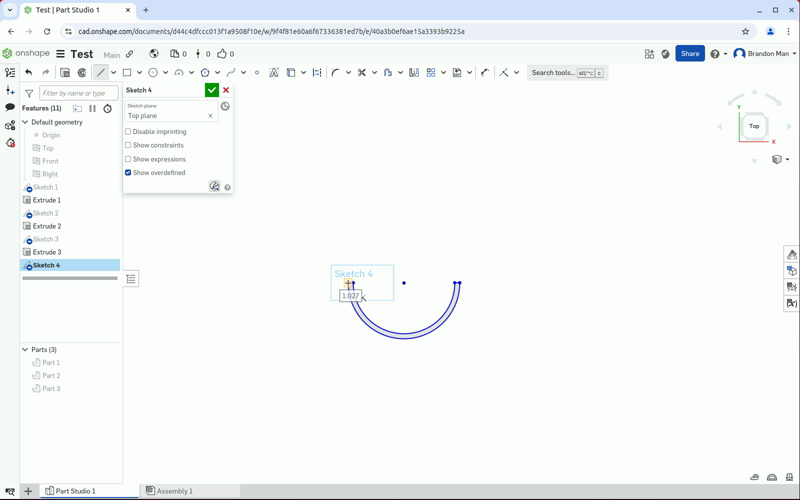
key(esc)
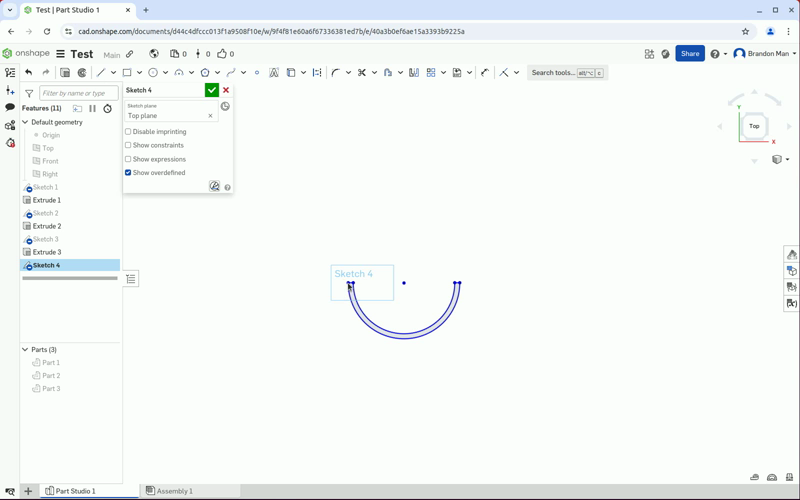
mouse_move(382, 299)
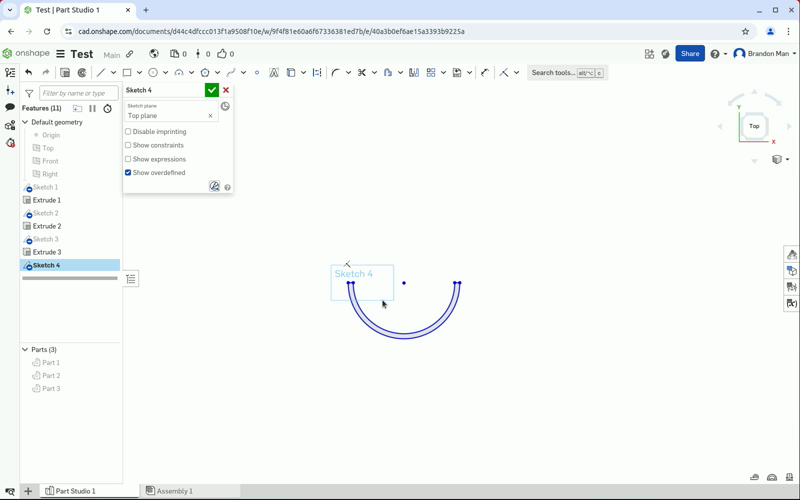
scroll(6)
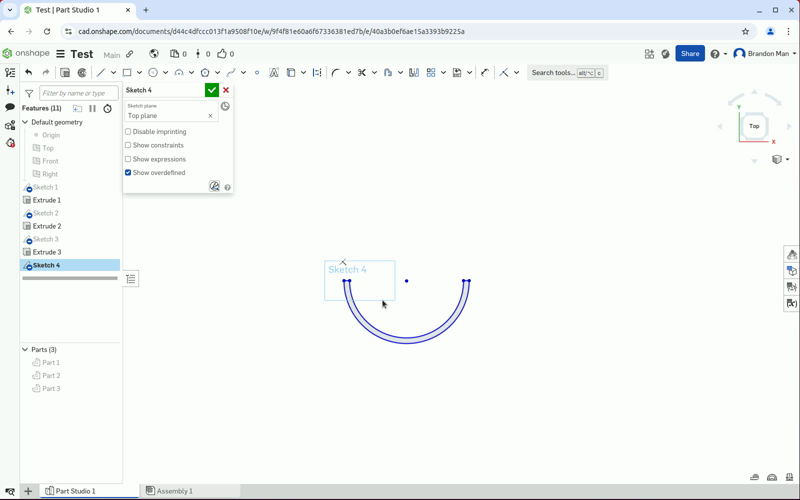
scroll(6)
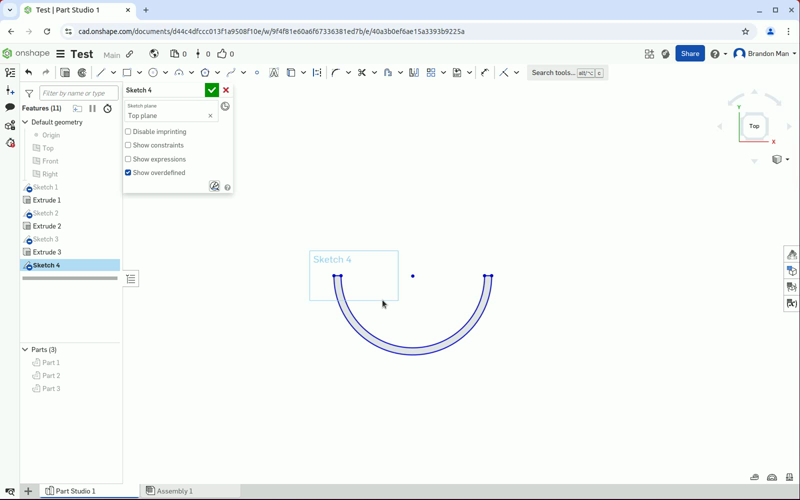
scroll(6)
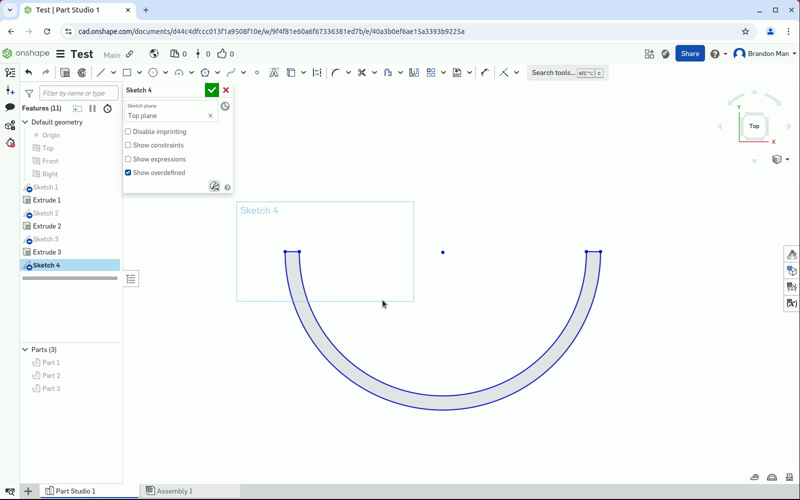
scroll(6)
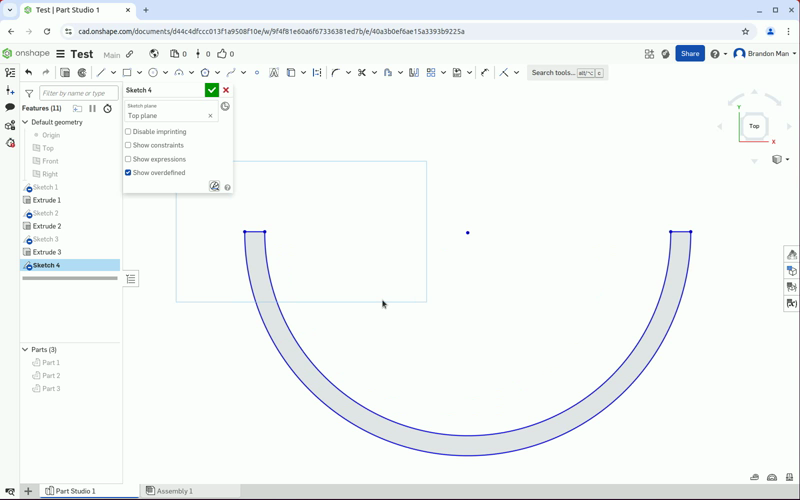
scroll(6)
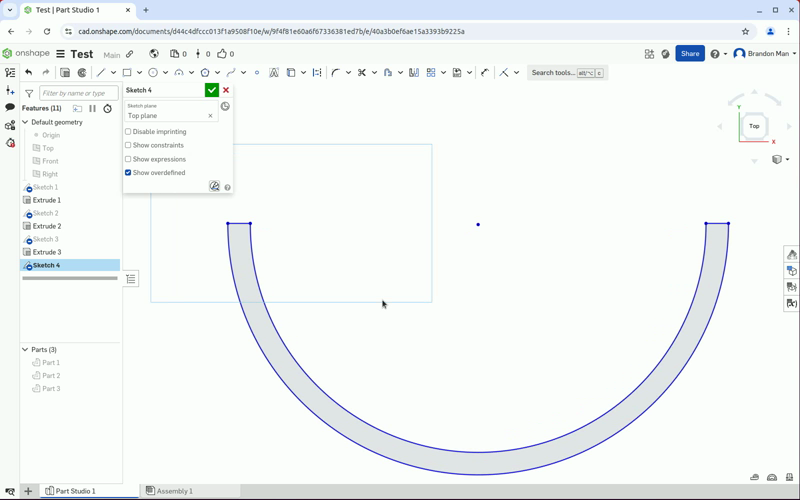
scroll(6)
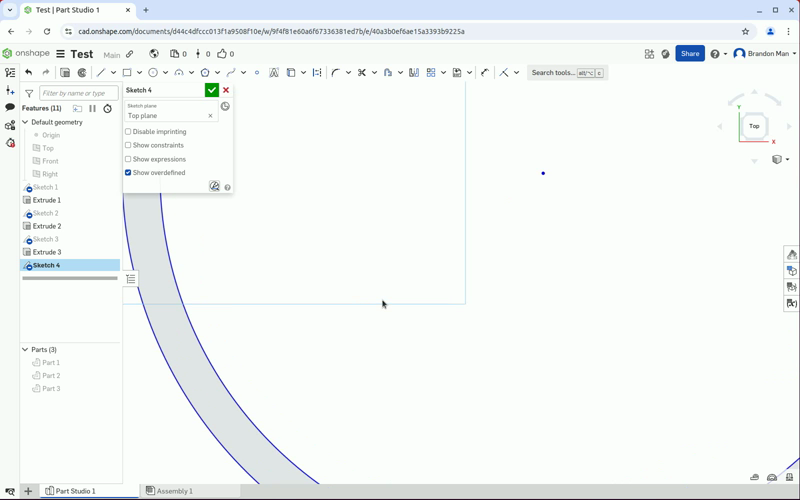
scroll(6)
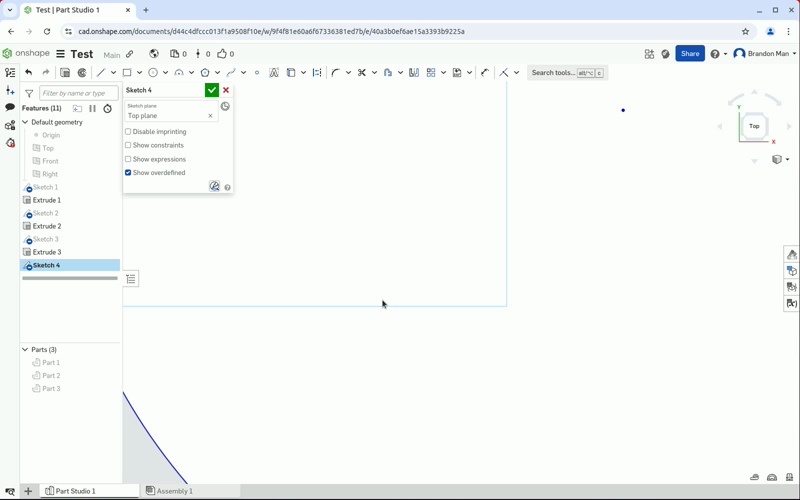
click(382, 299)
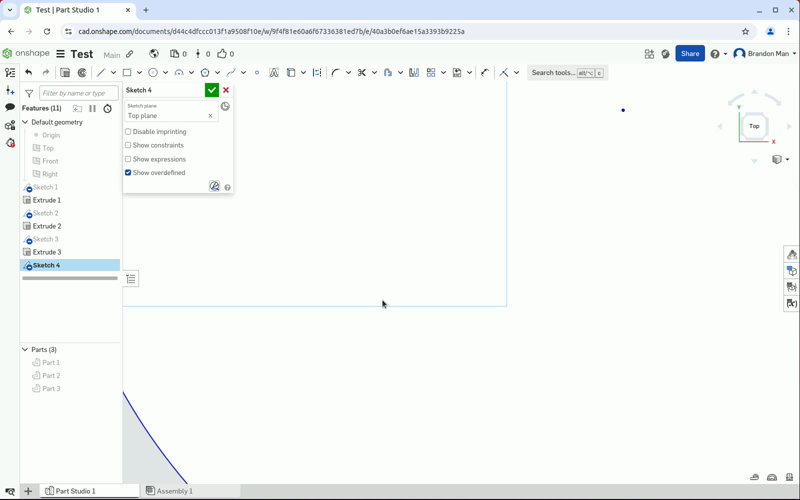
scroll(-6)
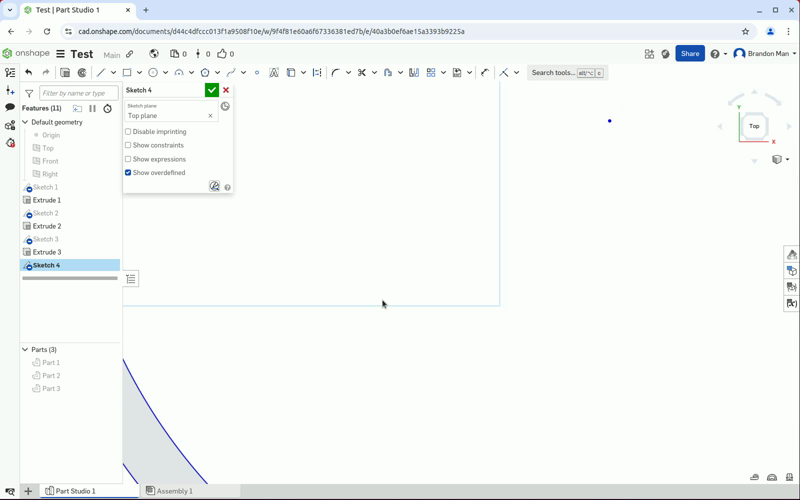
scroll(-6)
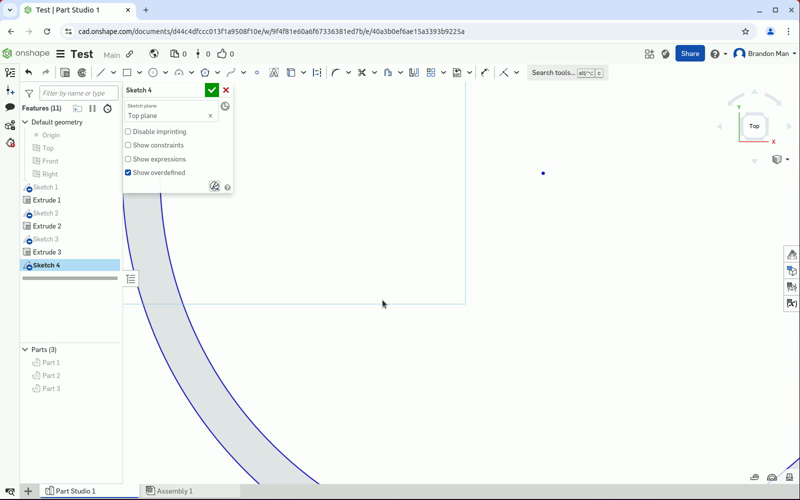
scroll(-6)
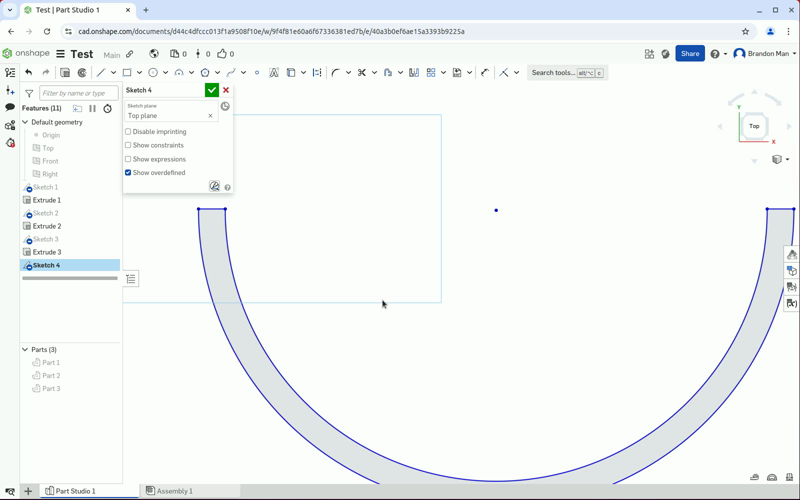
scroll(-6)
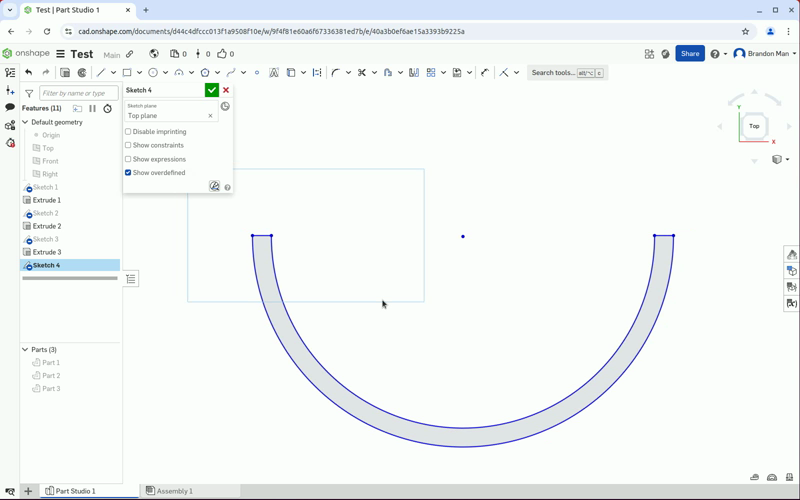
scroll(-6)
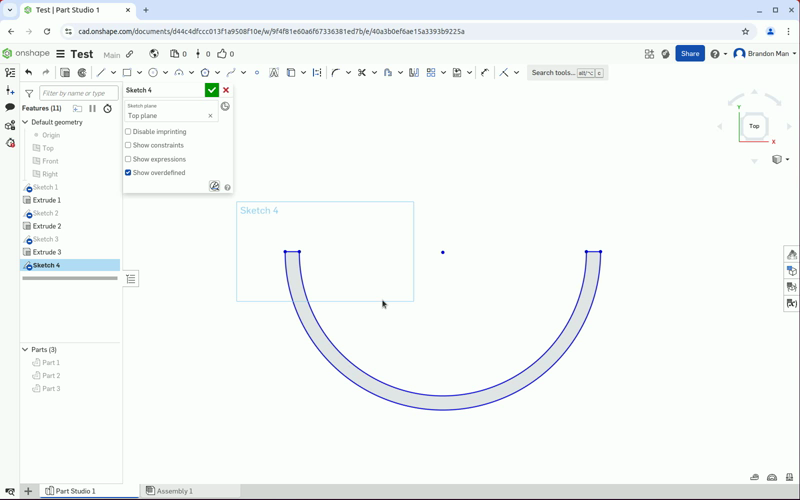
scroll(-6)
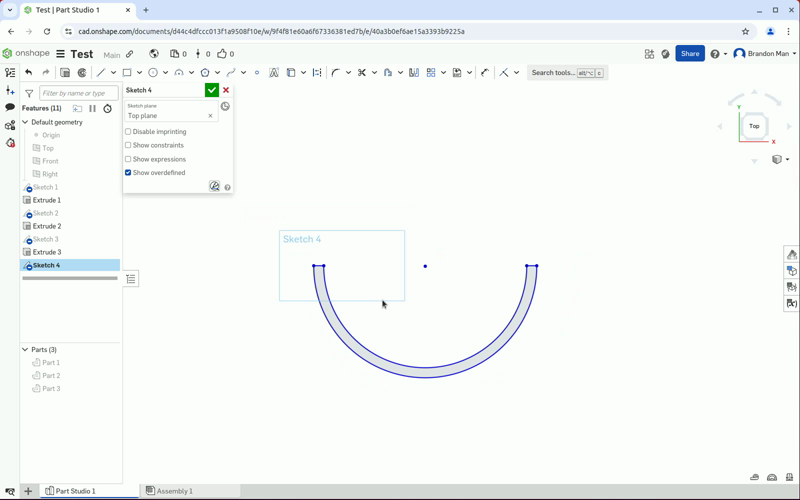
scroll(-6)
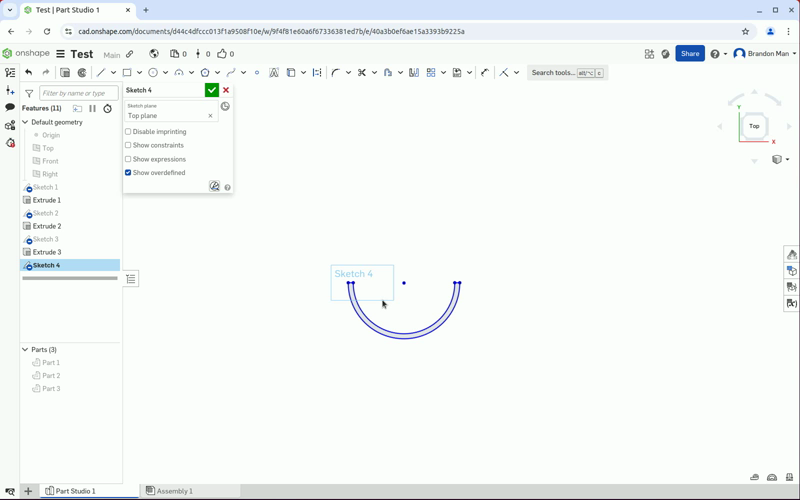
mouse_move(73, 352)
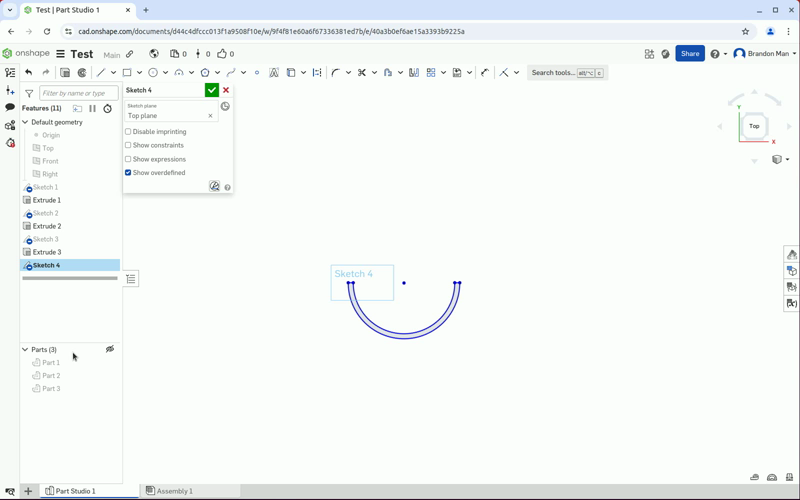
key(shift+y)
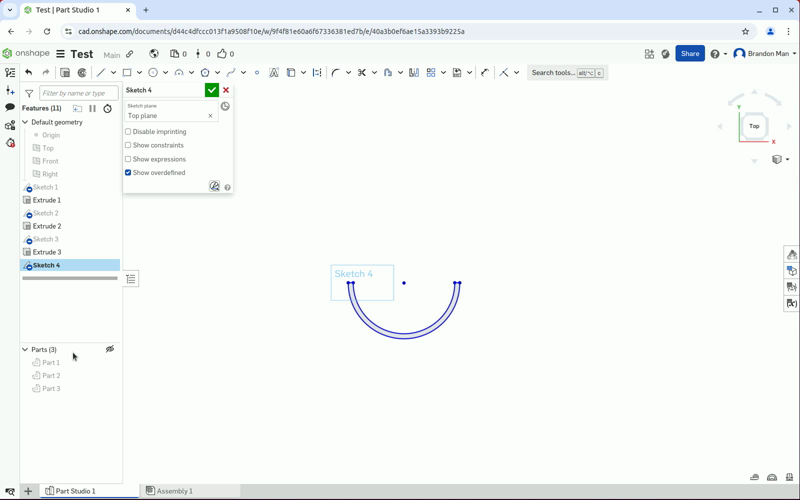
key(shift+e)
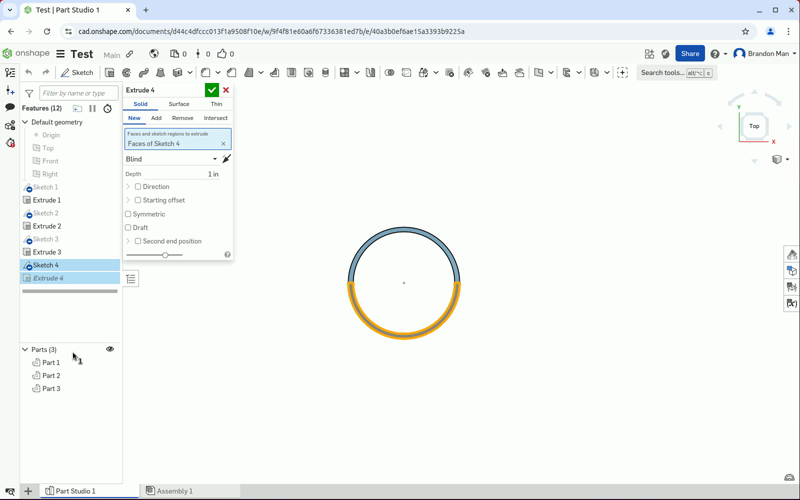
mouse_move(143, 106)
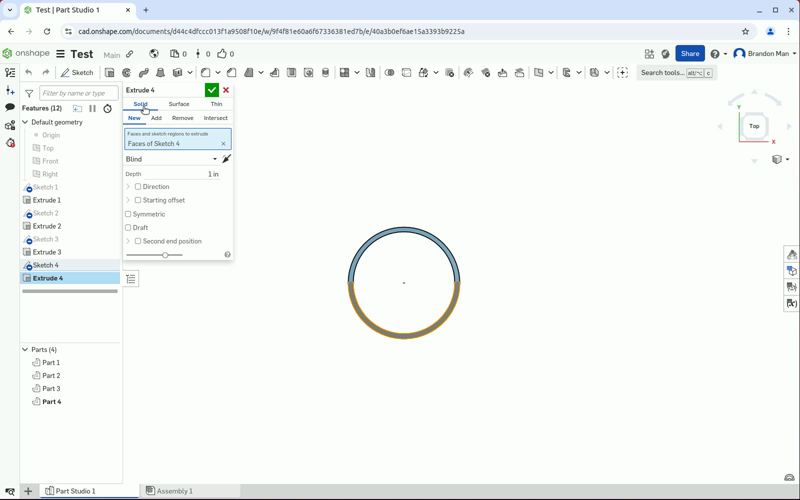
click(143, 106)
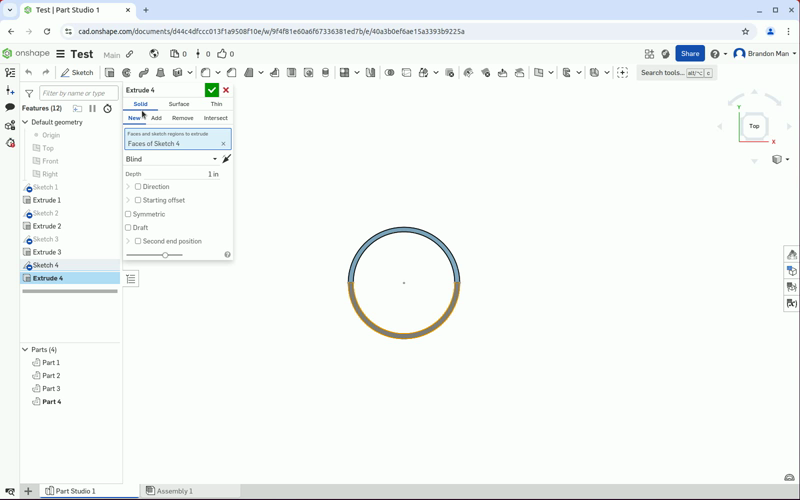
mouse_move(137, 120)
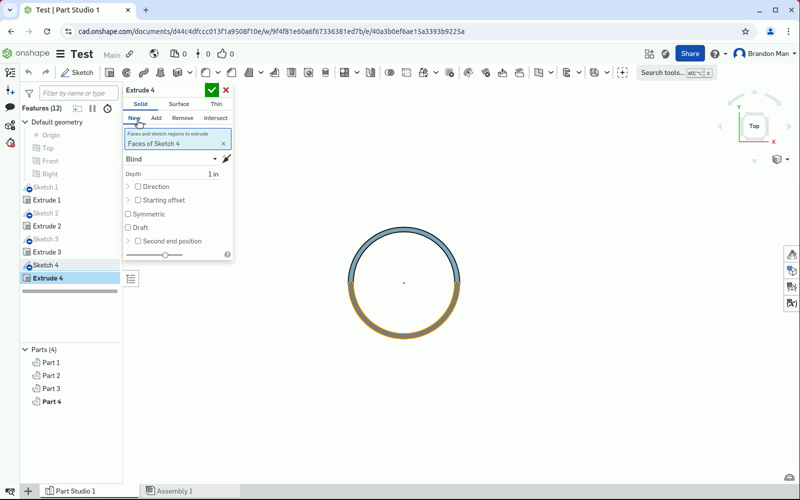
click(137, 120)
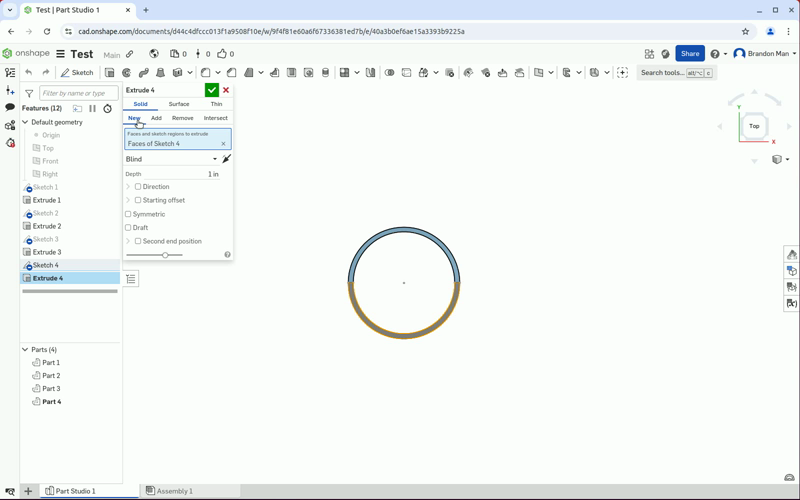
key(tab, 4)
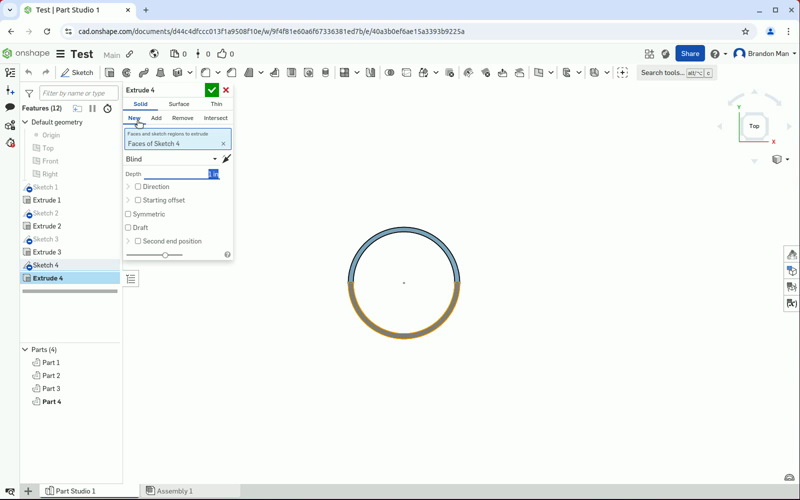
text(0.241)
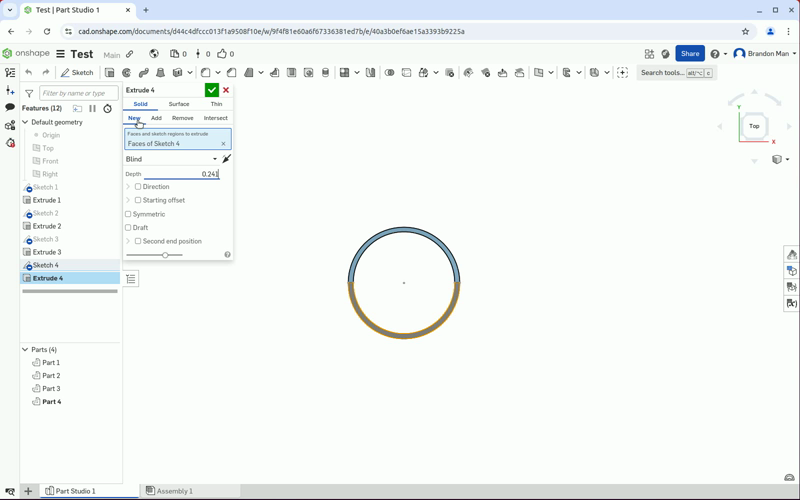
key(enter)
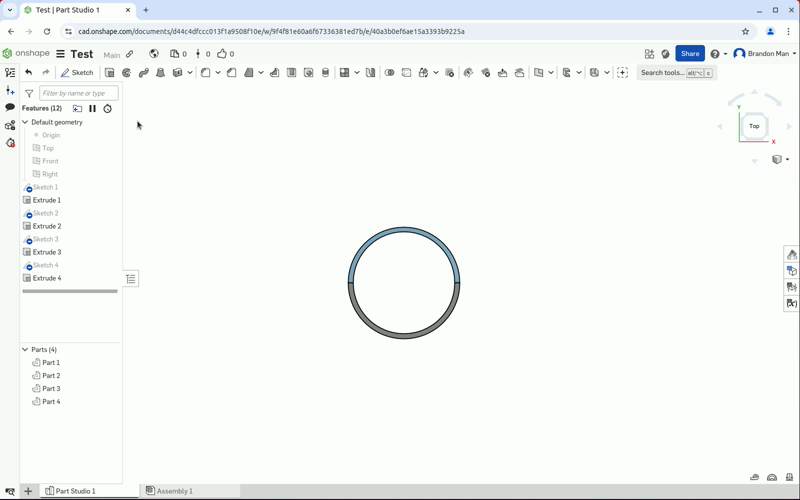
key(shift+h)
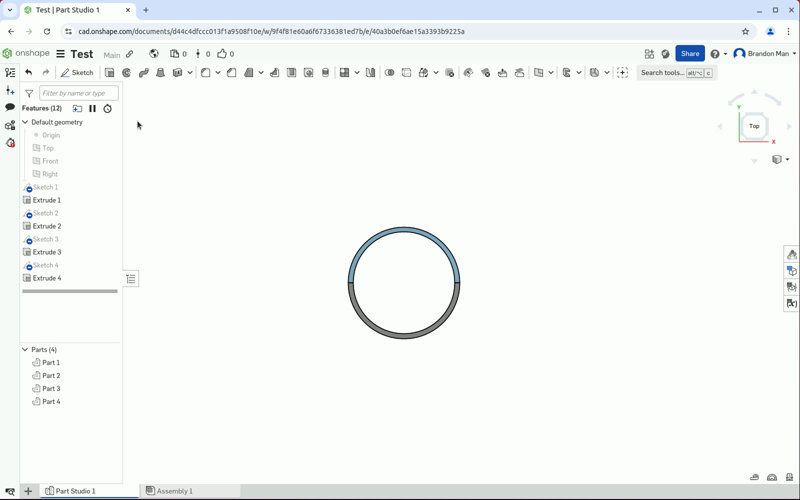
key(shift+h)
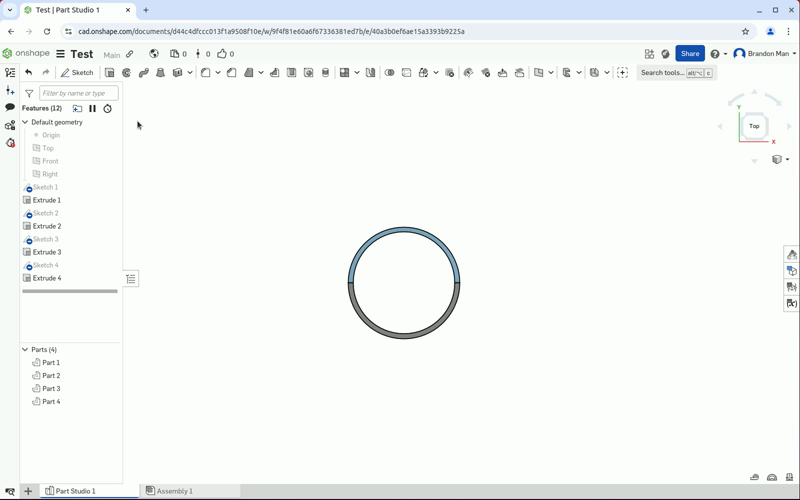
mouse_move(73, 189)
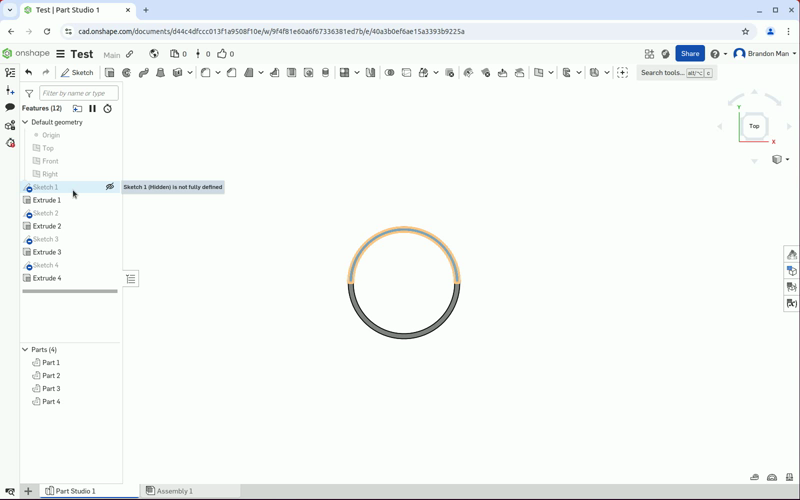
click(73, 189)
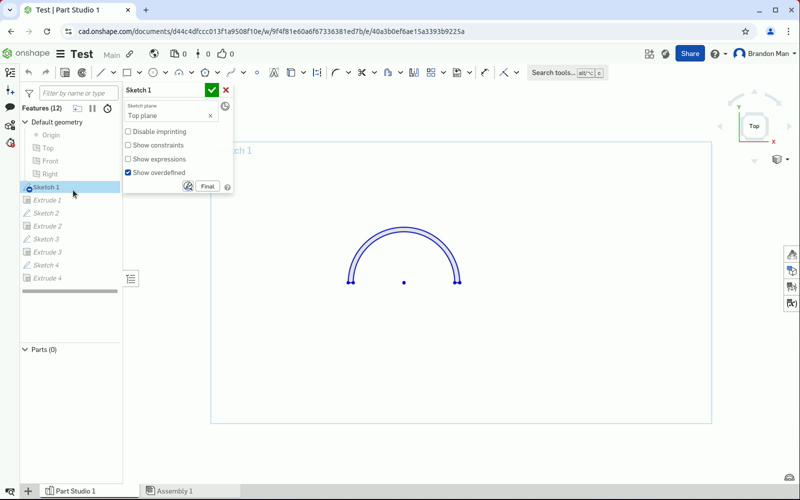
mouse_move(229, 92)
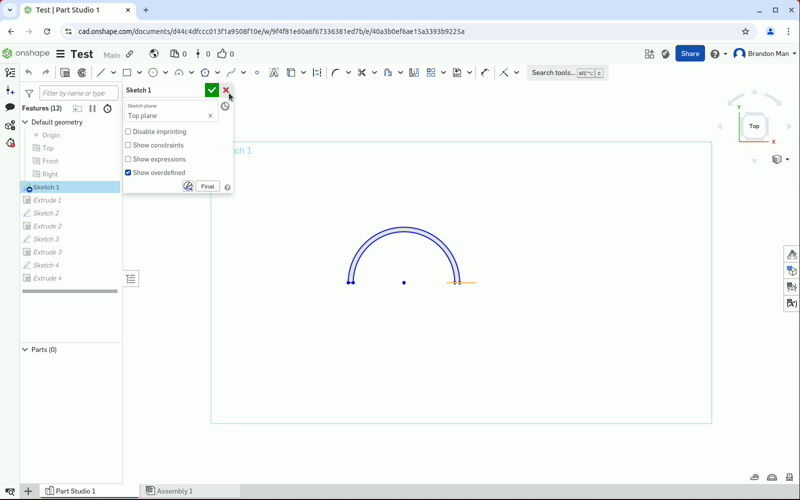
click(229, 92)
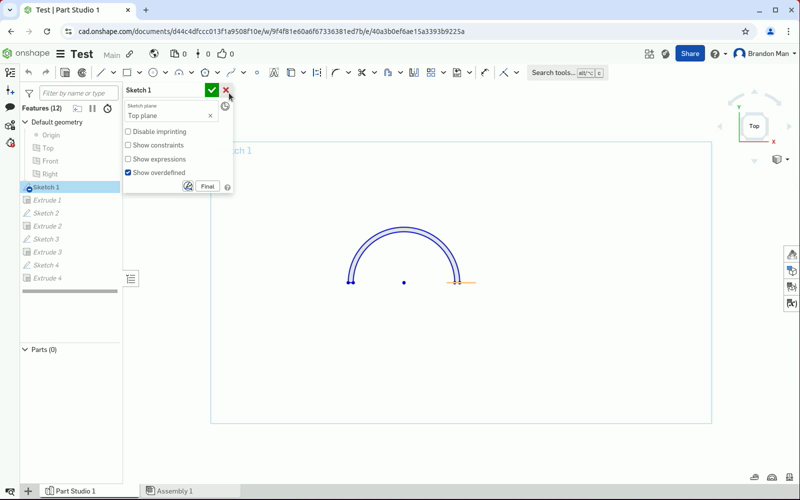
key(shift+s)
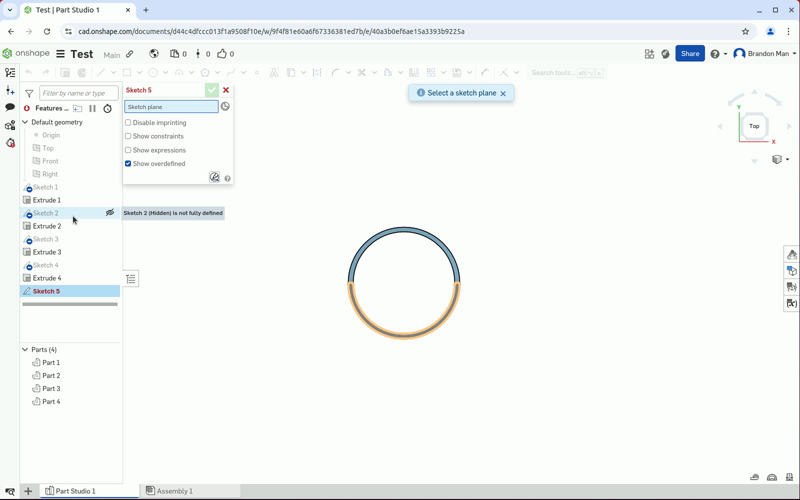
scroll(3)
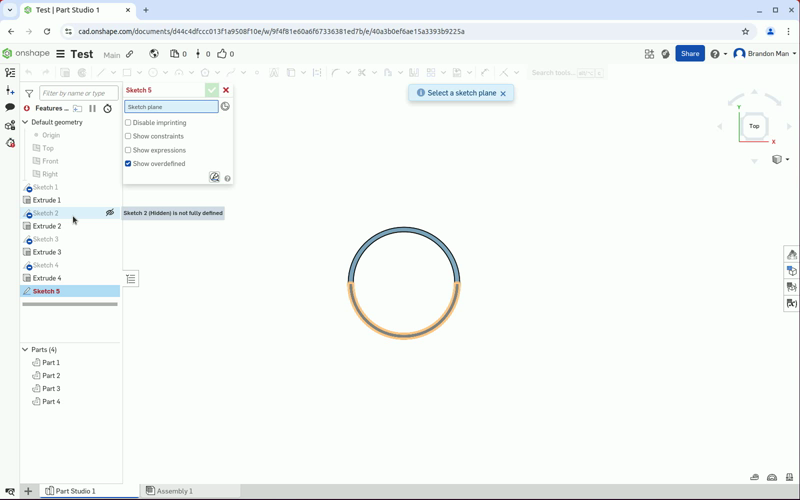
mouse_move(73, 150)
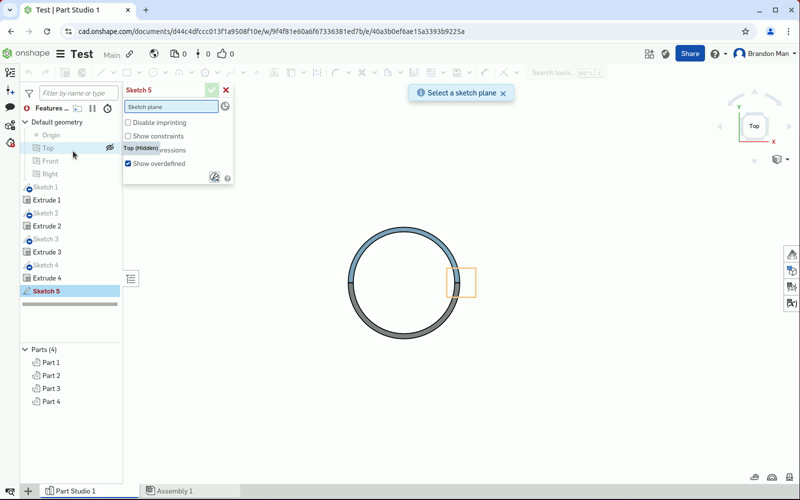
click(73, 150)
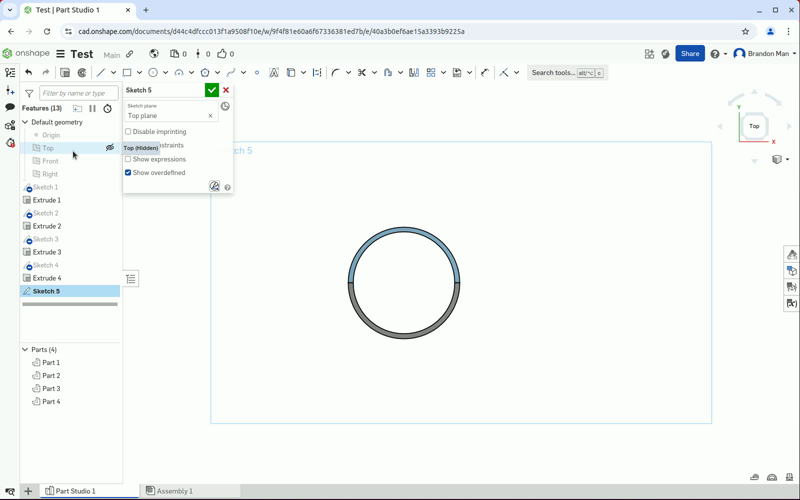
mouse_move(73, 352)
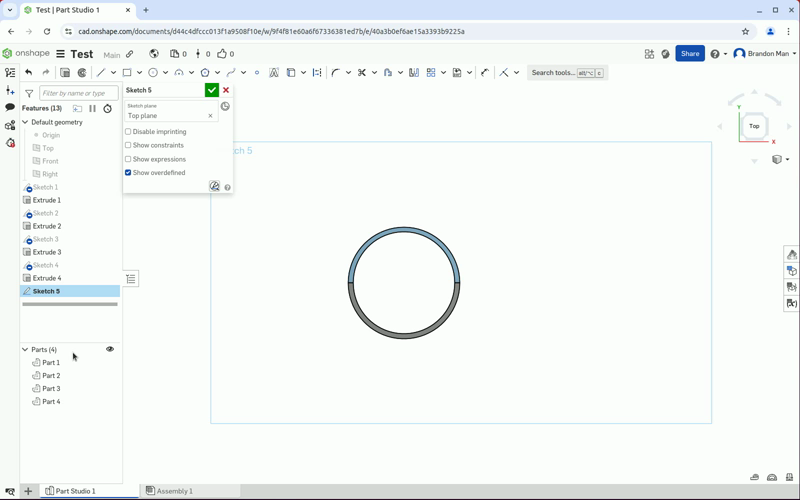
key(y)
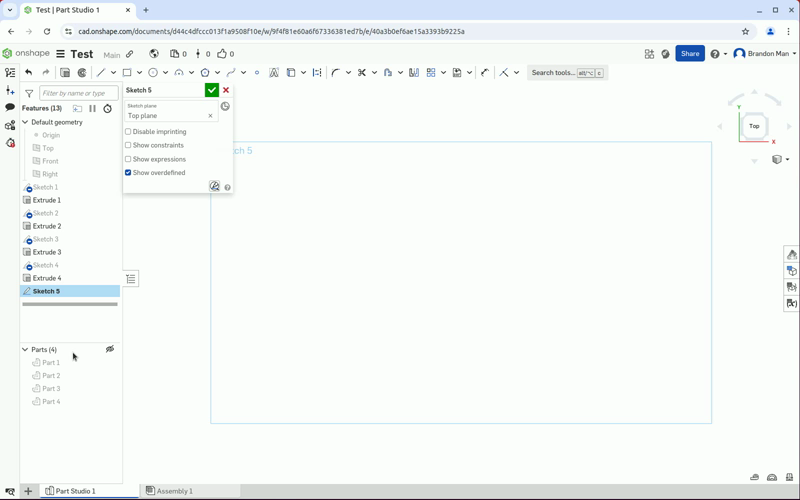
key(c)
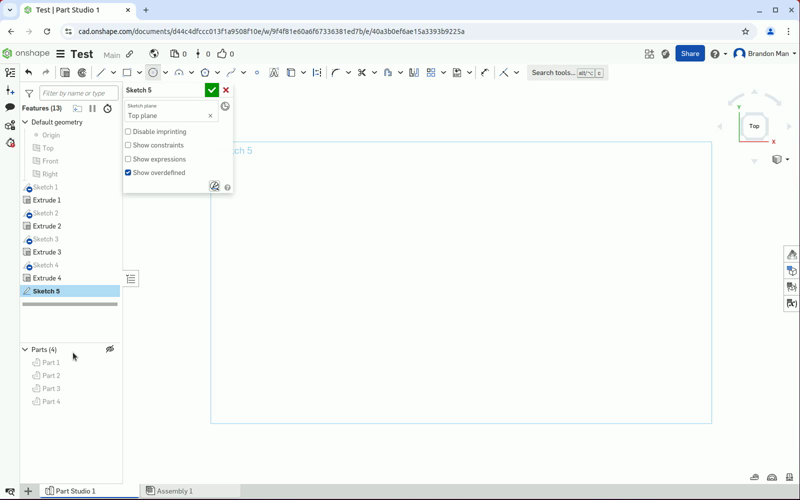
key_down(shift)
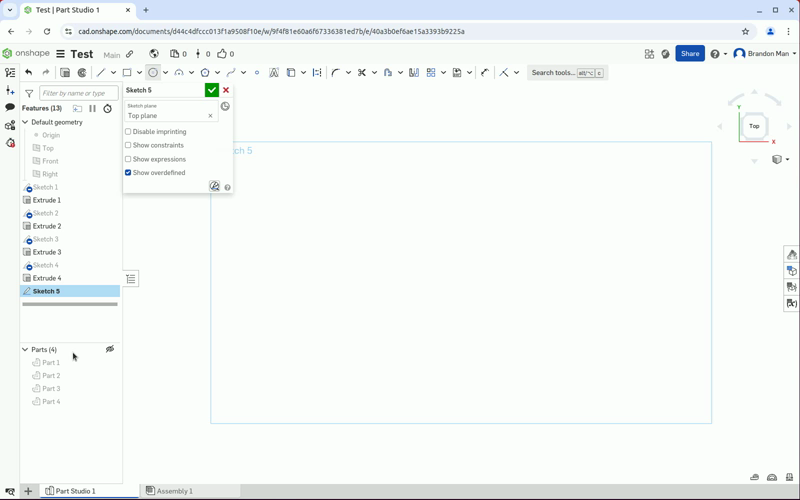
mouse_move(518, 282)
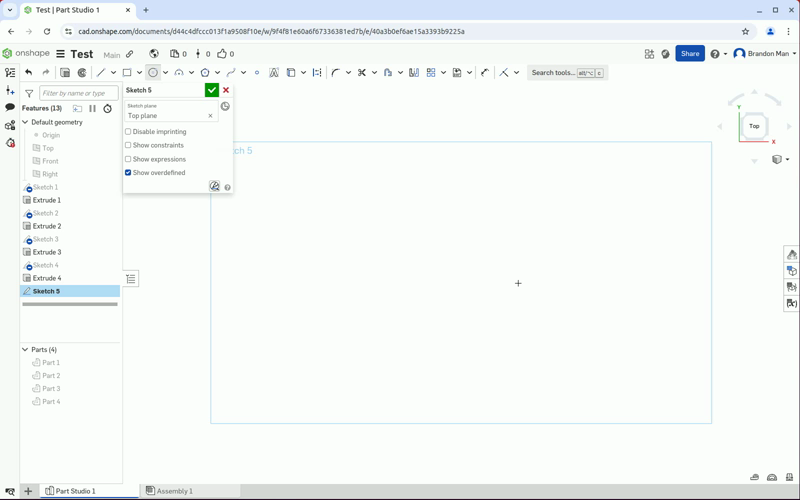
click(518, 282)
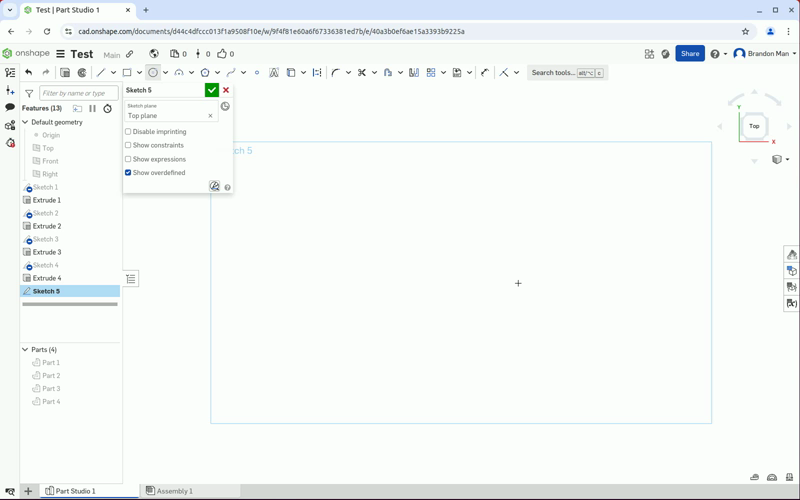
key_up(shift)
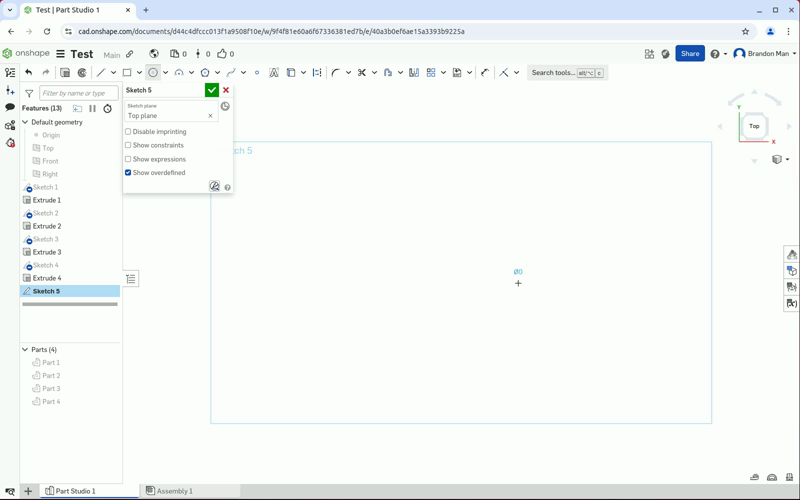
mouse_move(574, 282)
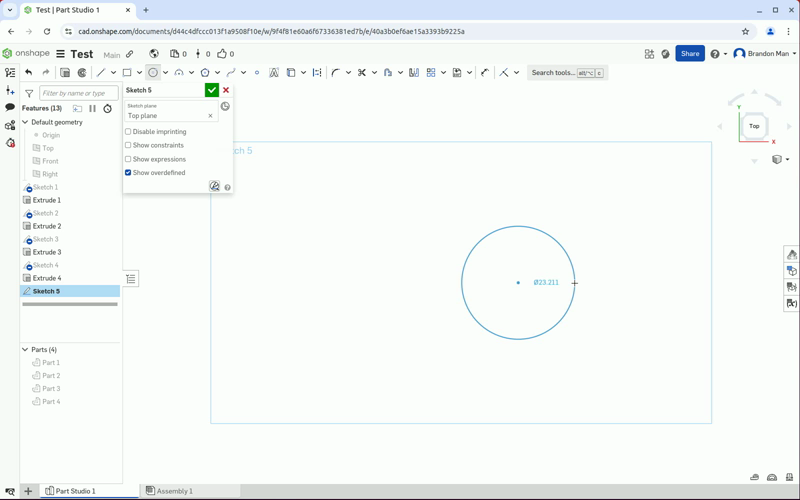
click(574, 282)
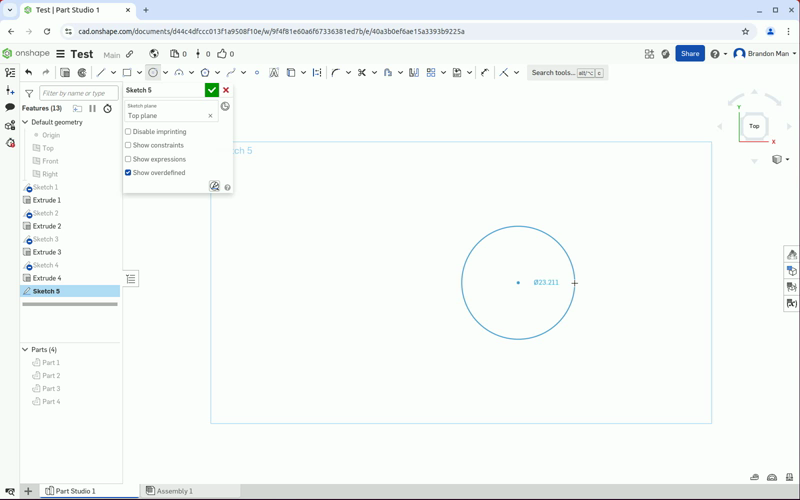
key(esc)
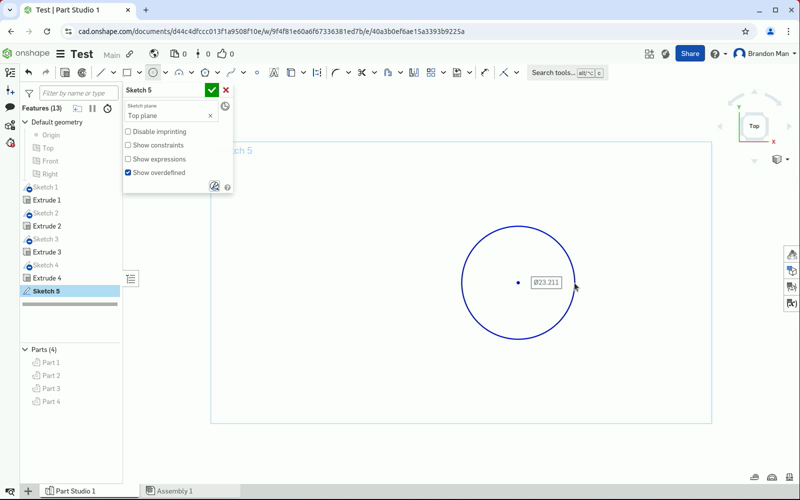
key(c)
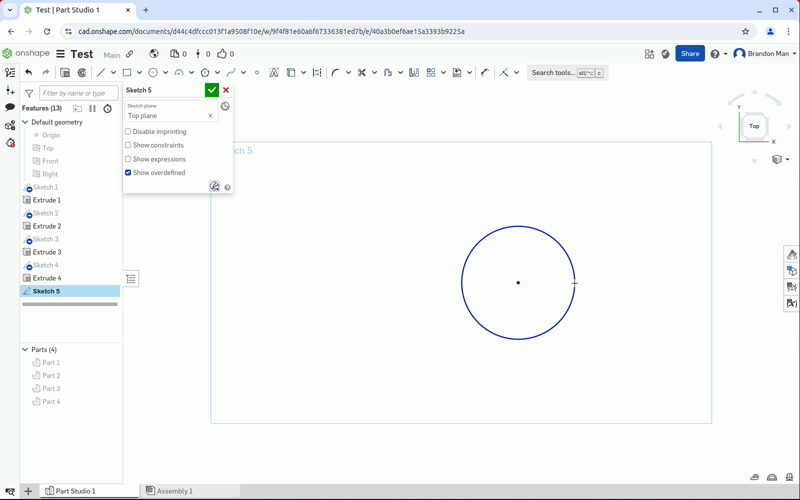
key_down(shift)
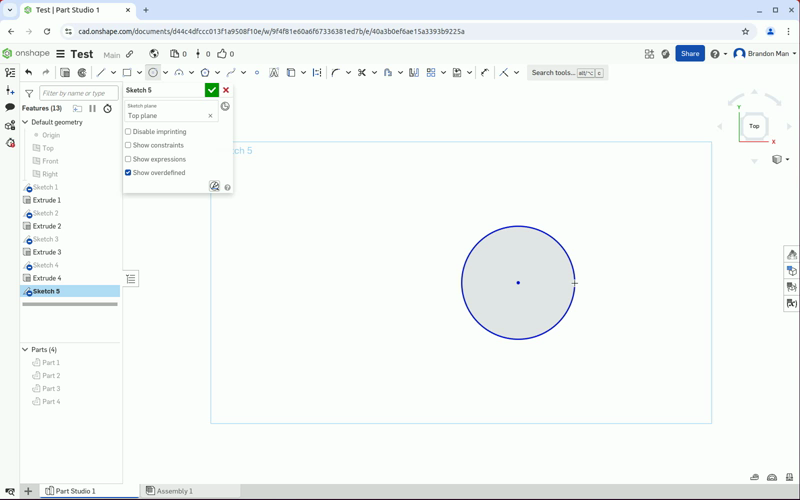
mouse_move(518, 282)
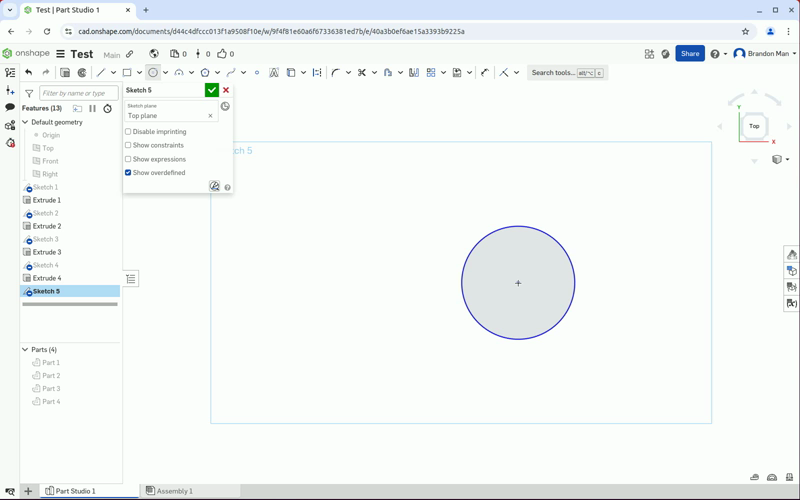
click(518, 282)
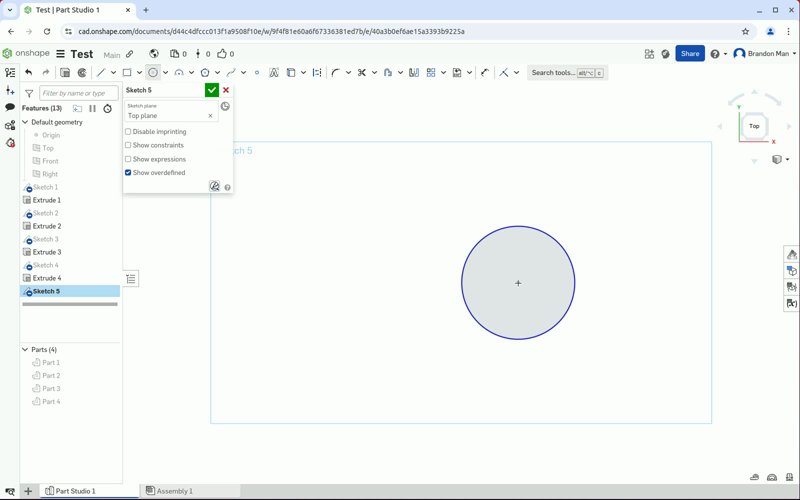
key_up(shift)
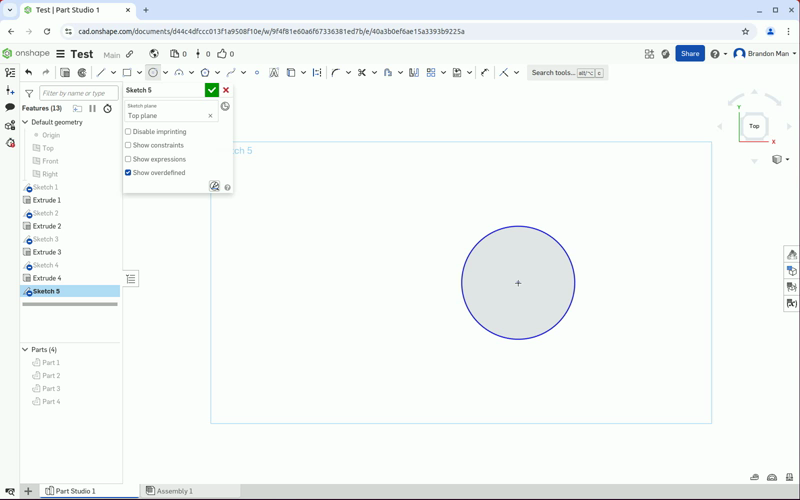
mouse_move(569, 282)
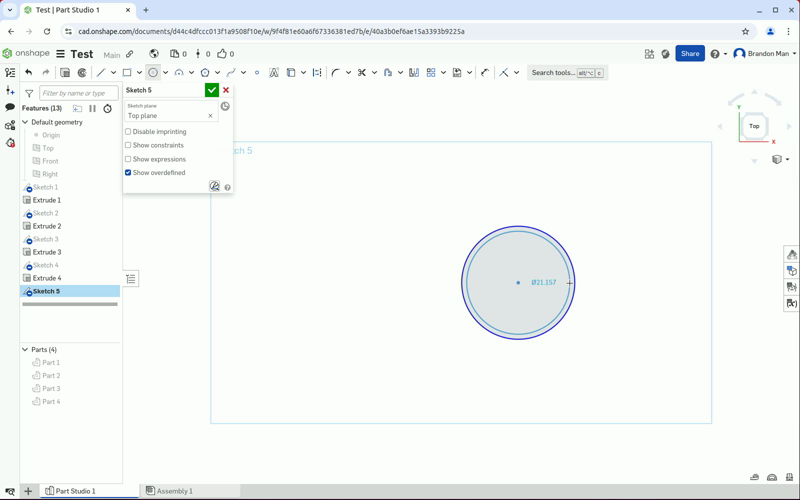
click(569, 282)
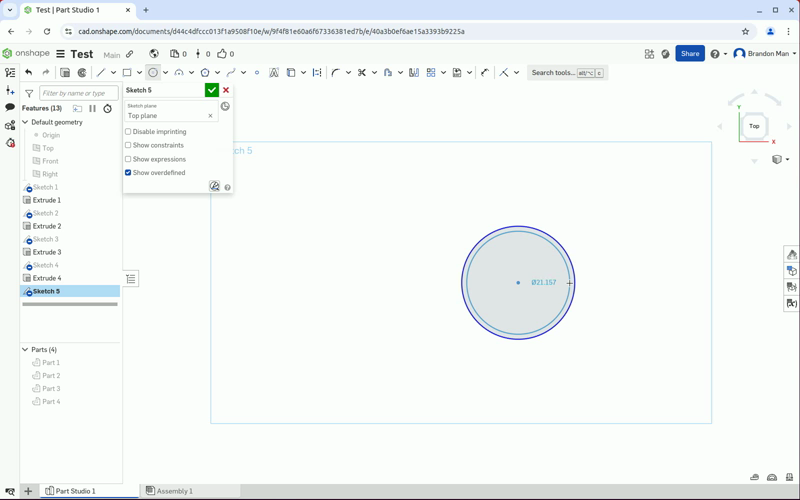
key(esc)
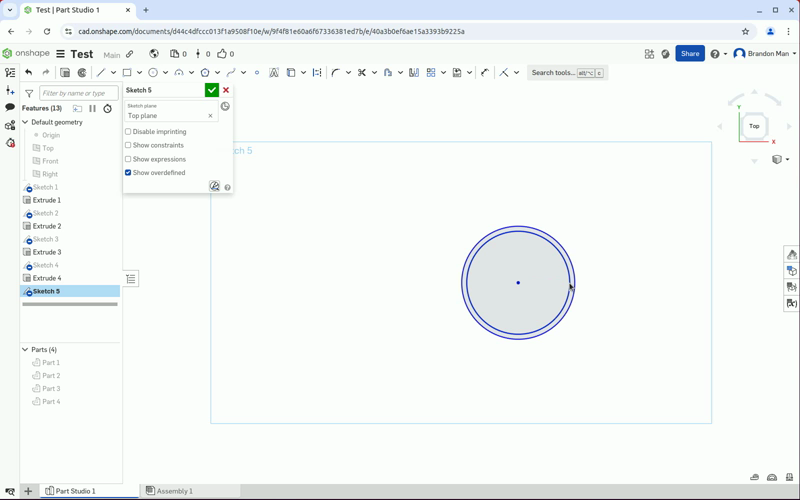
mouse_move(572, 285)
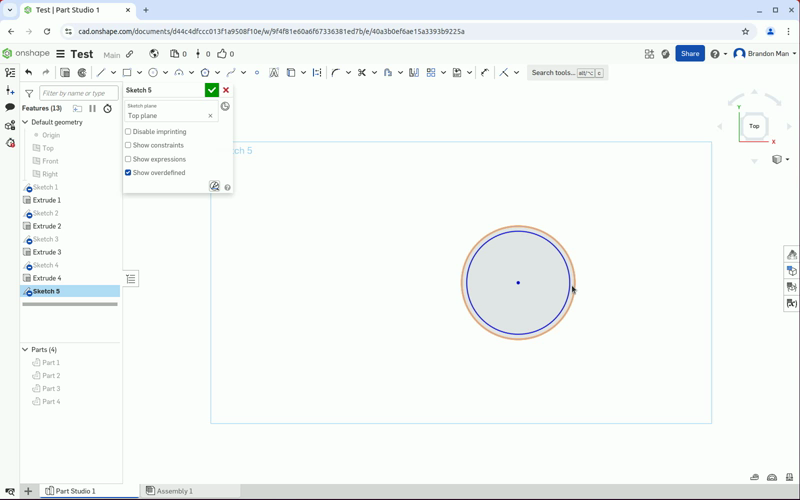
scroll(6)
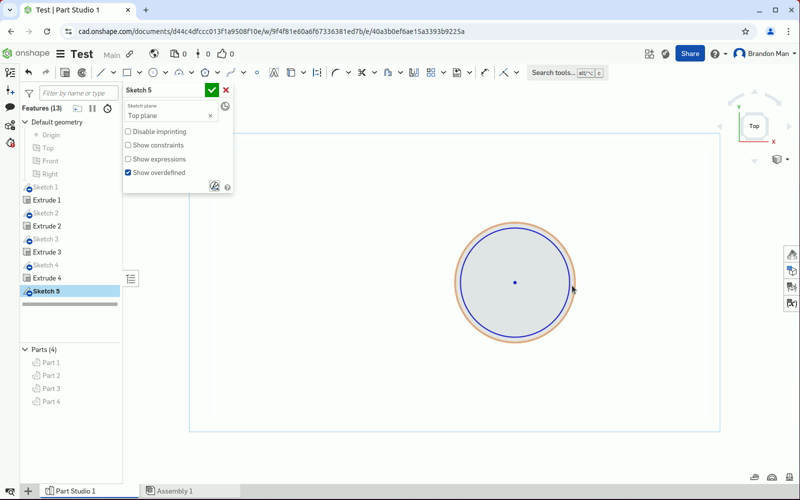
scroll(6)
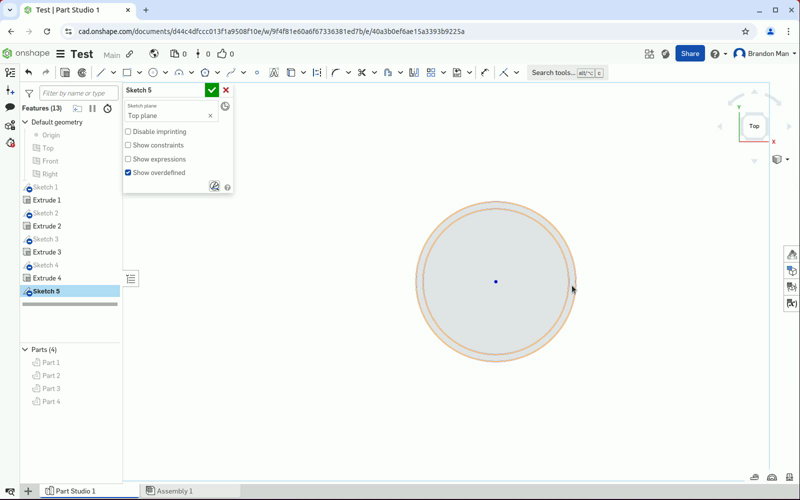
scroll(6)
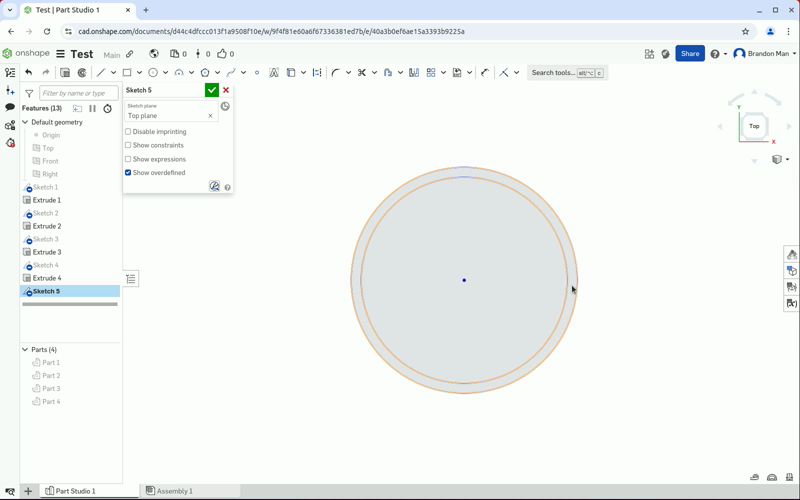
scroll(6)
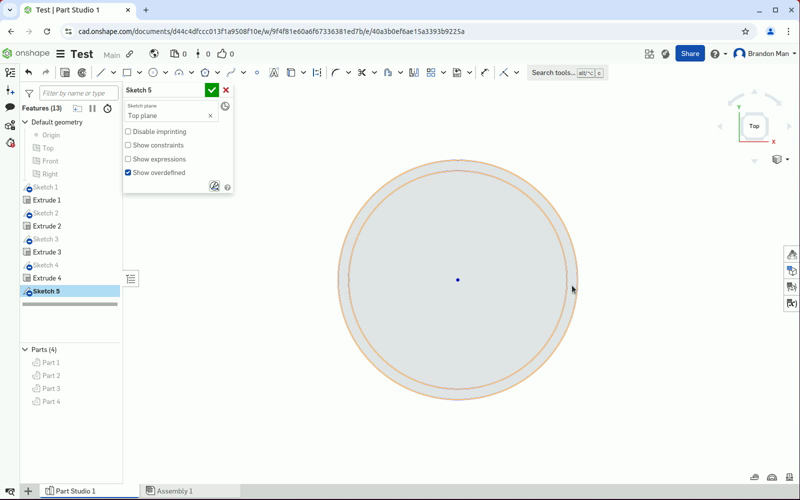
scroll(6)
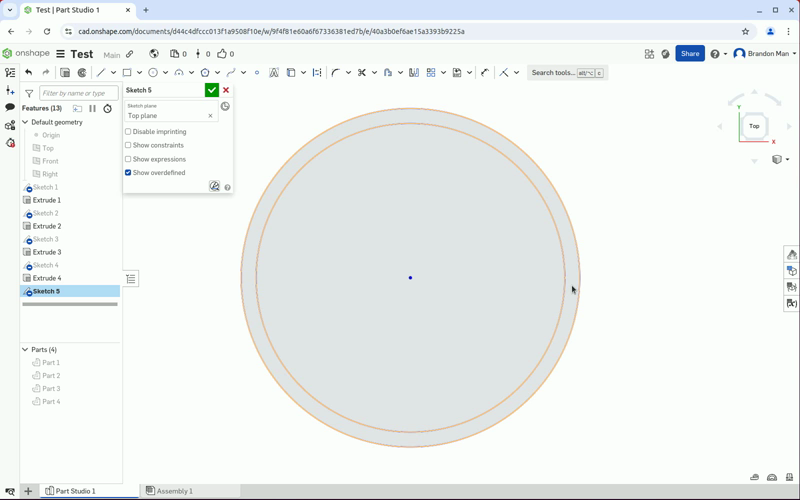
scroll(6)
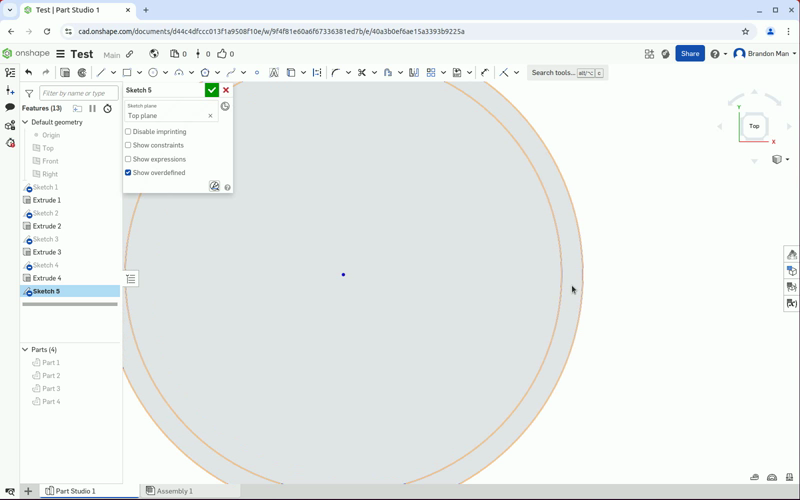
scroll(6)
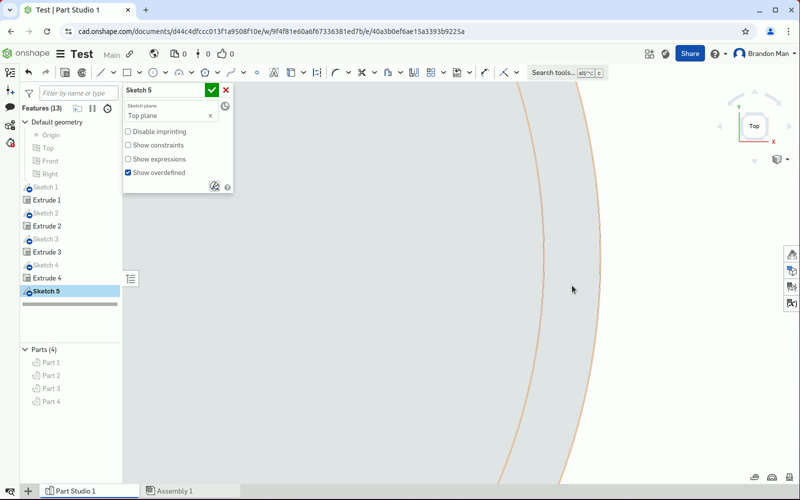
click(572, 285)
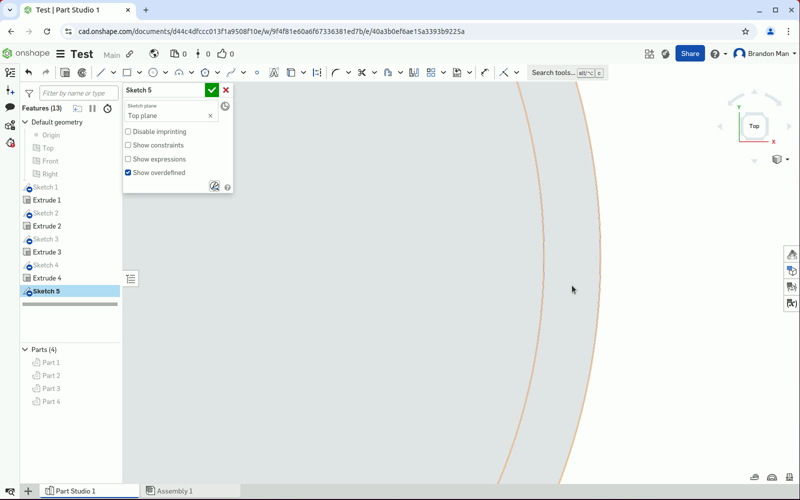
scroll(-6)
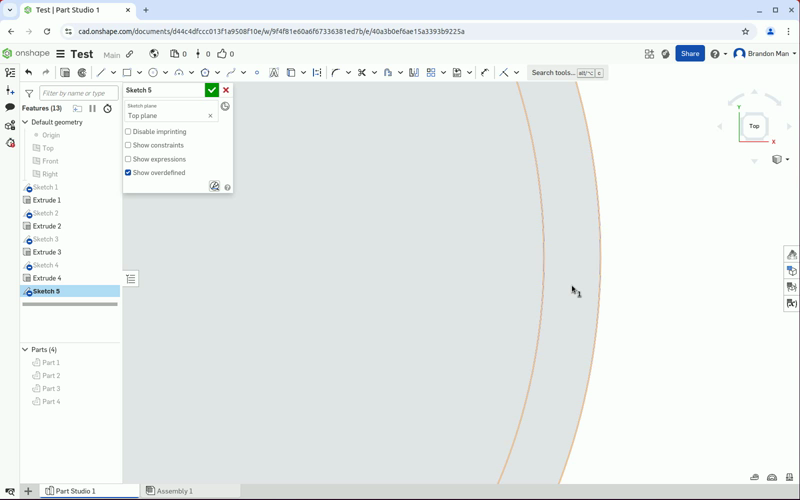
scroll(-6)
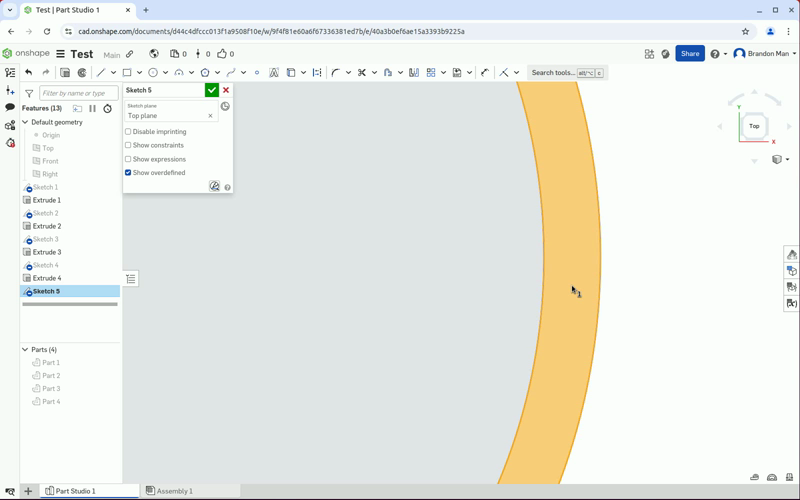
scroll(-6)
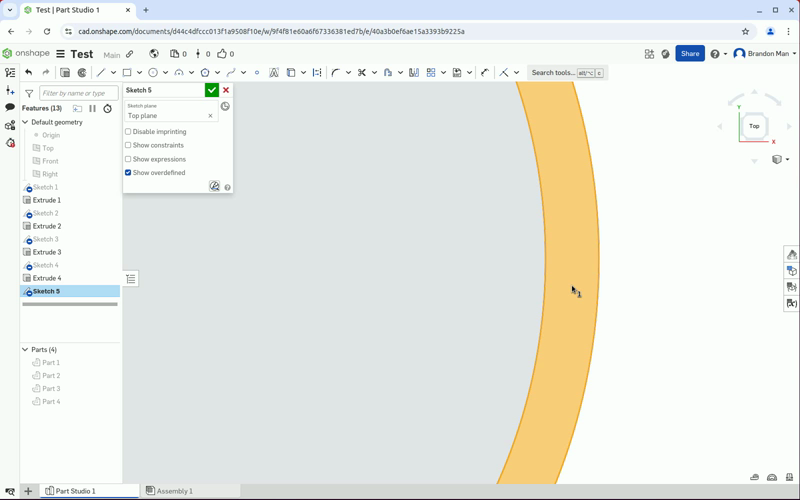
scroll(-6)
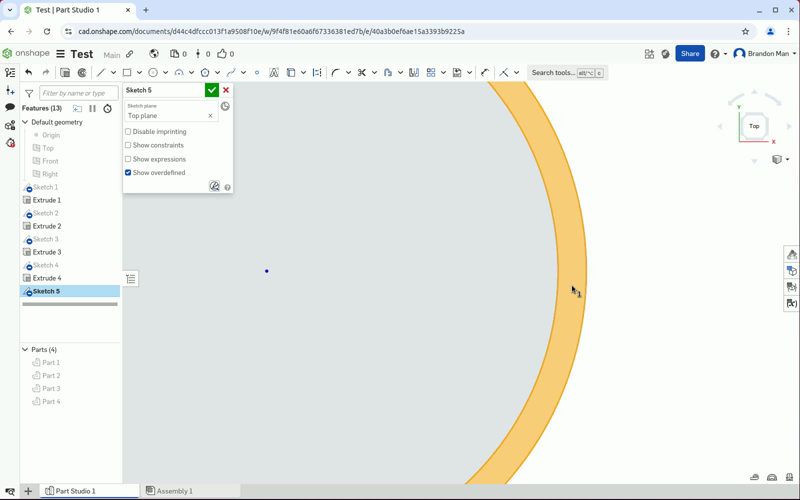
scroll(-6)
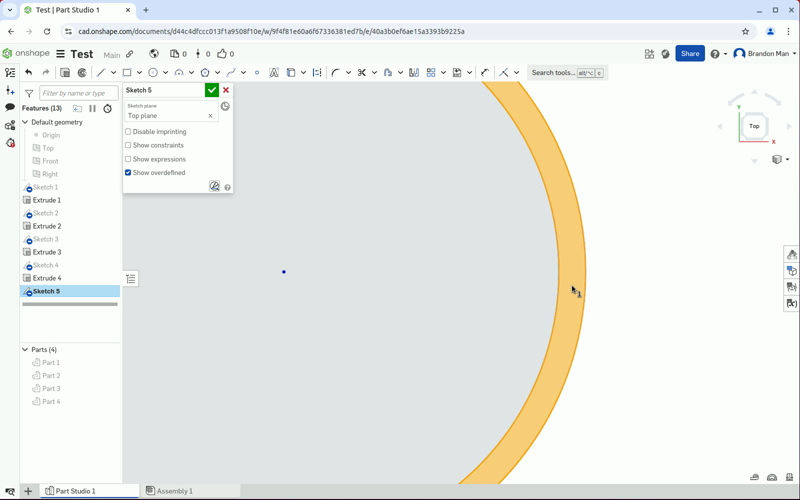
scroll(-6)
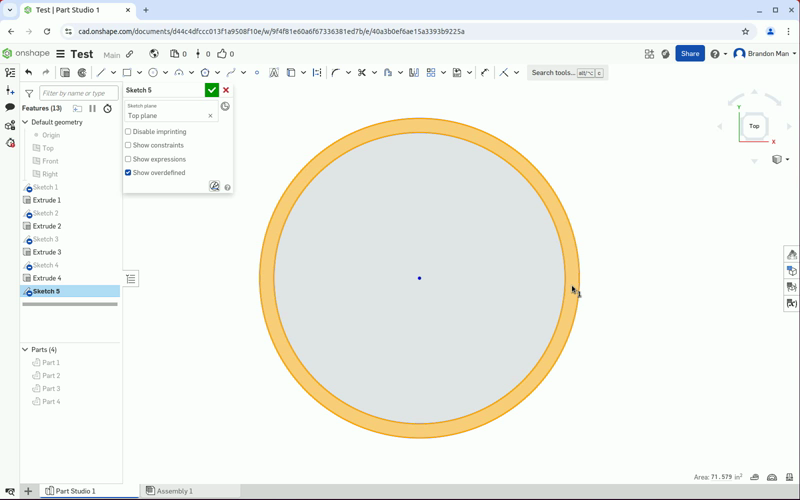
scroll(-6)
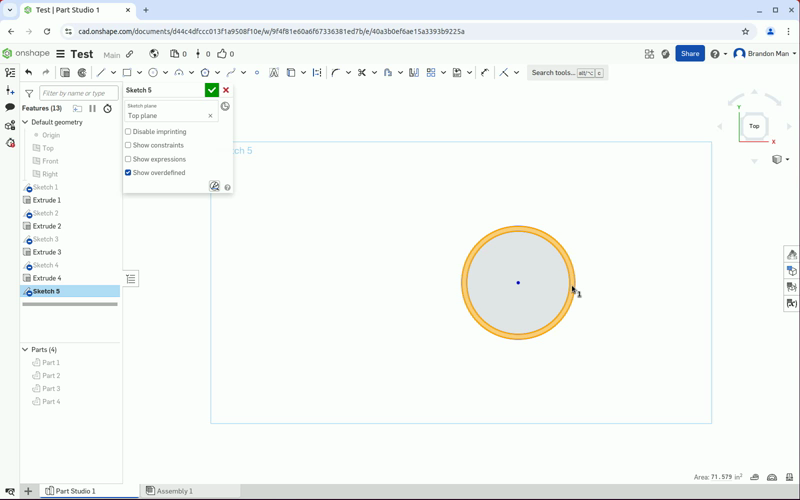
mouse_move(73, 352)
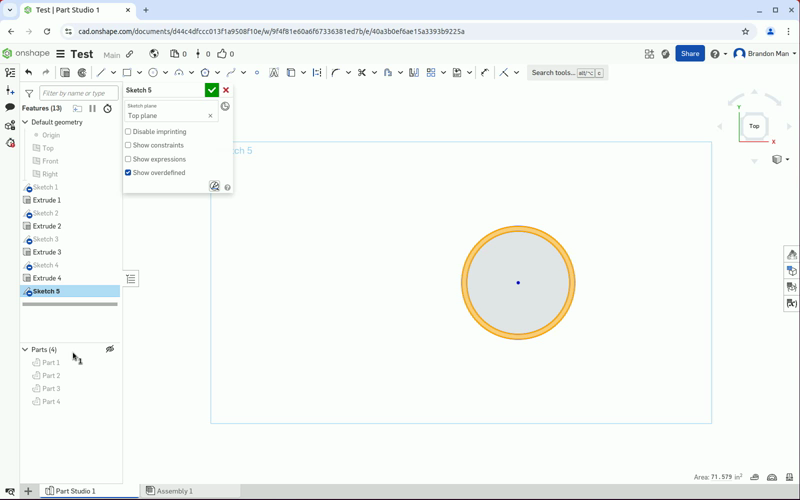
key(shift+y)
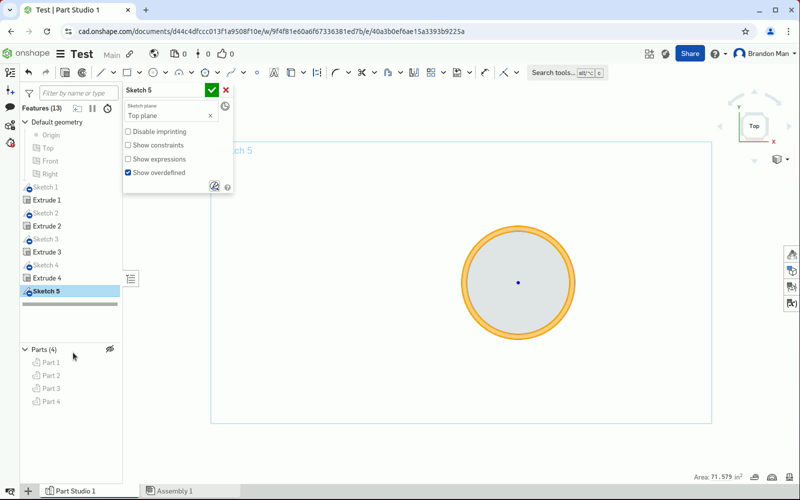
key(shift+e)
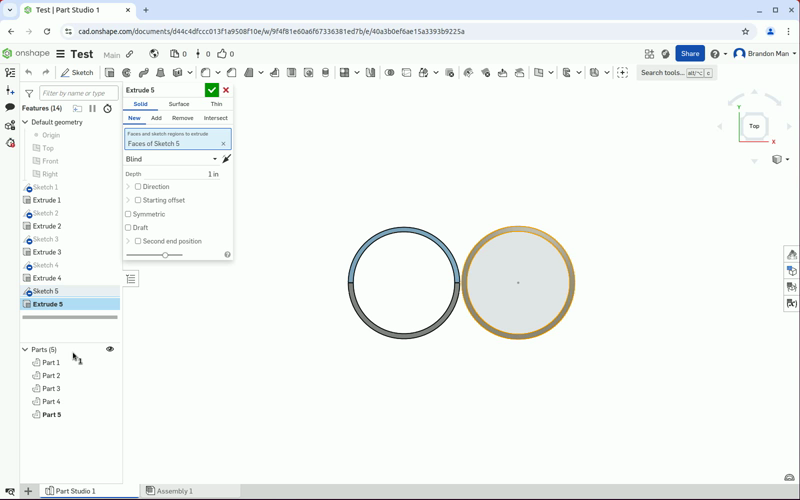
mouse_move(143, 106)
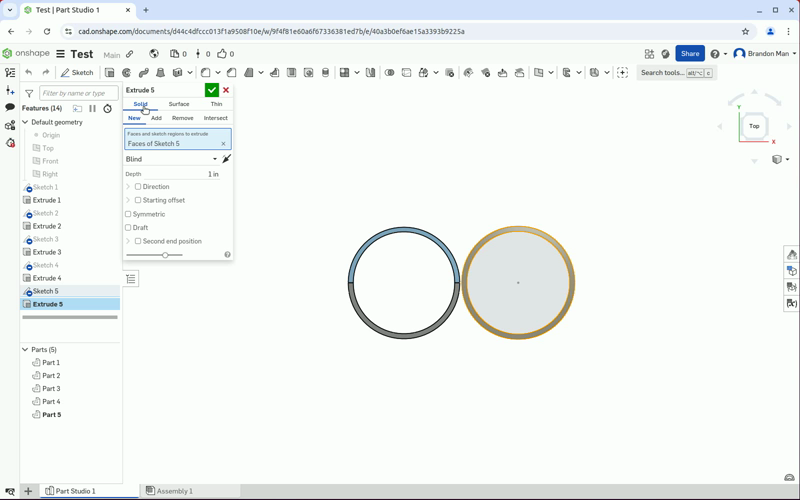
click(143, 106)
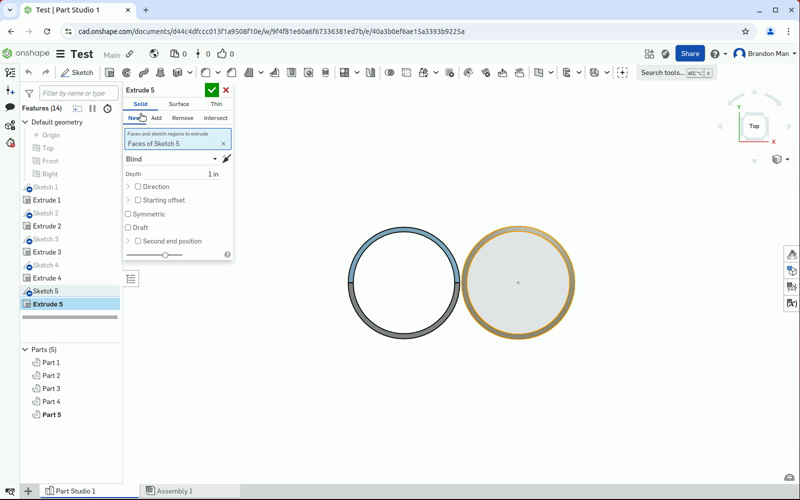
mouse_move(137, 120)
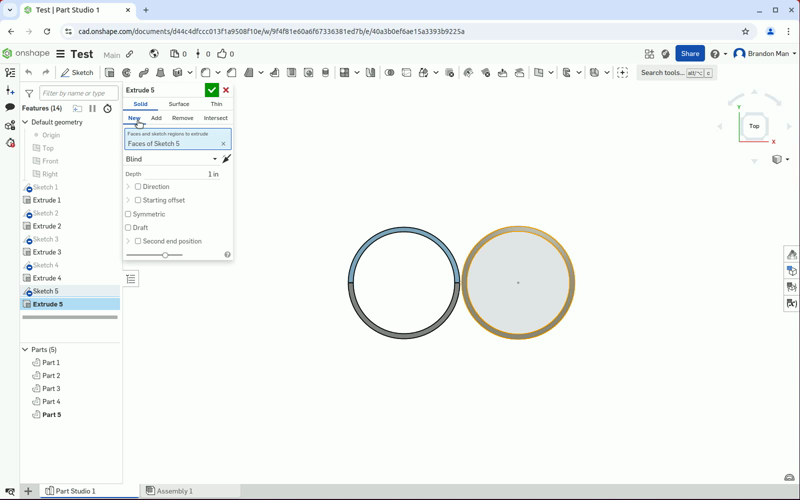
click(137, 120)
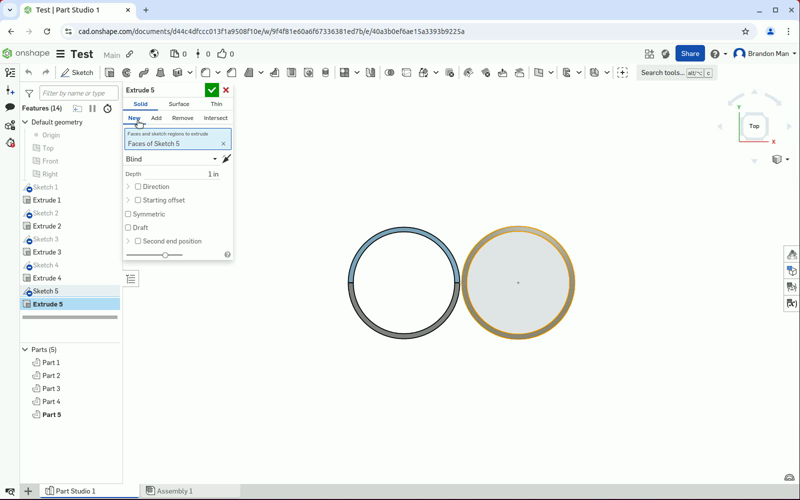
key(tab, 4)
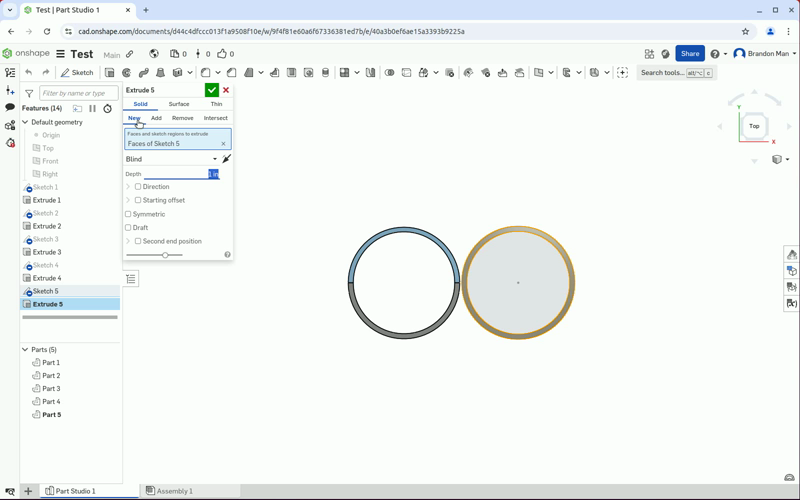
text(0.241)
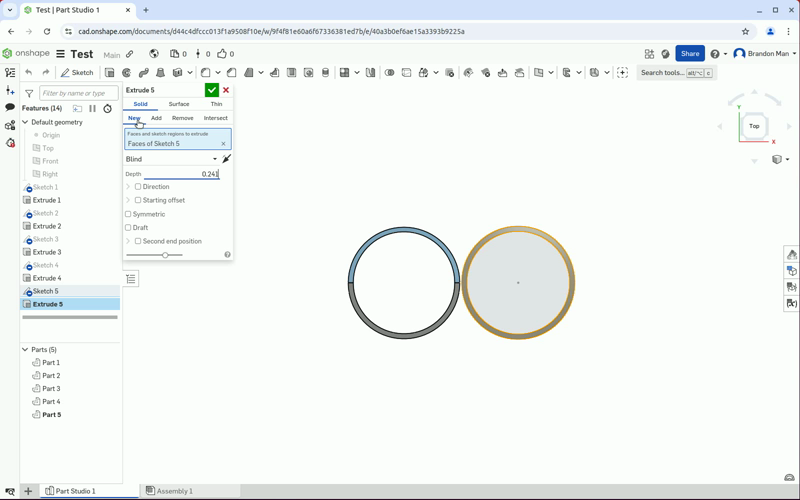
key(enter)
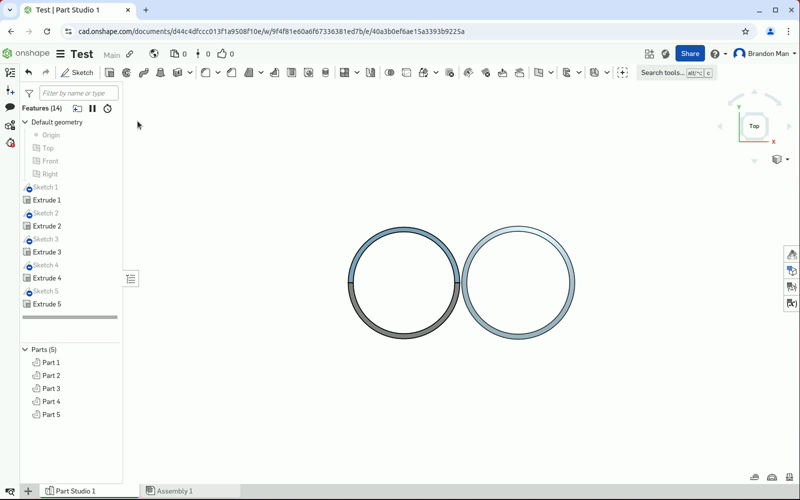
key(shift+h)
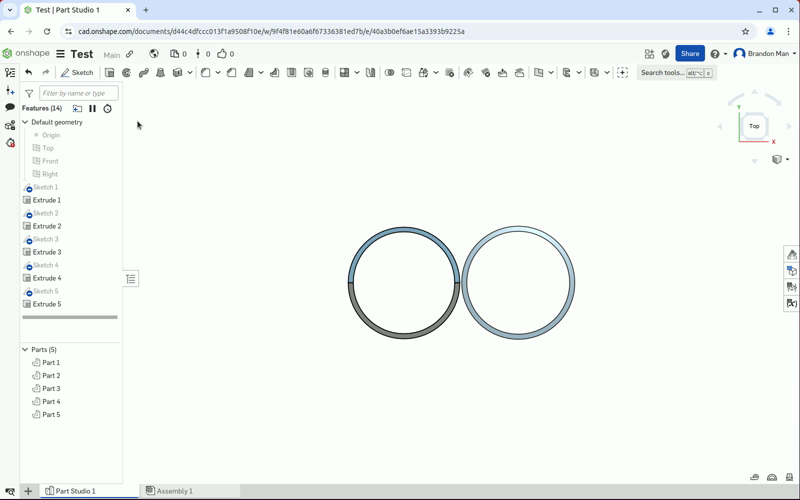
key(shift+h)
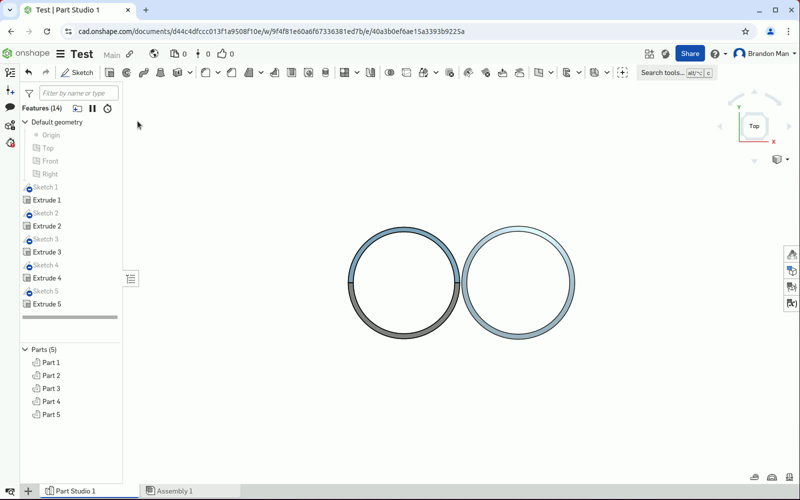
mouse_move(73, 189)
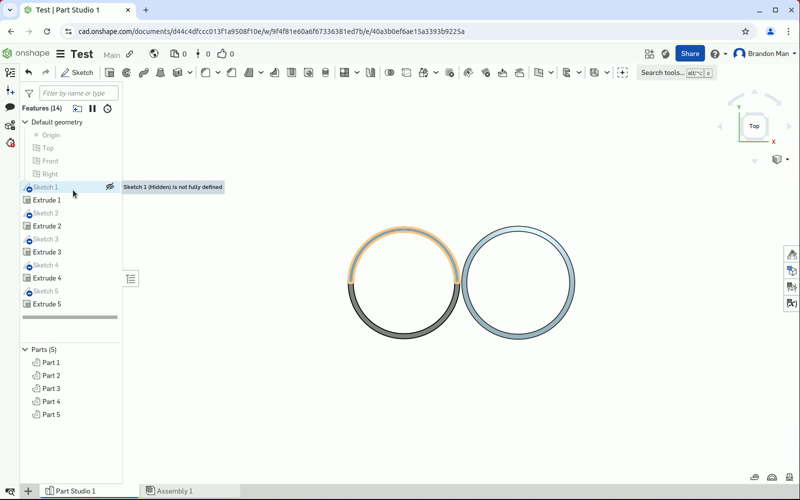
click(73, 189)
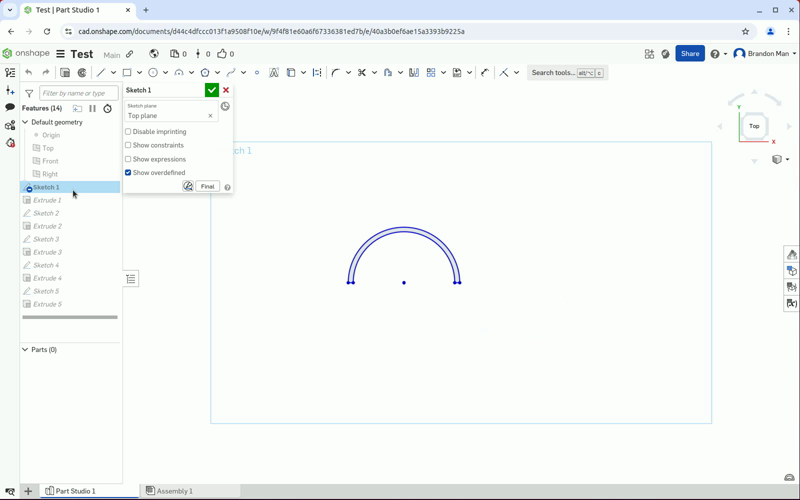
mouse_move(229, 92)
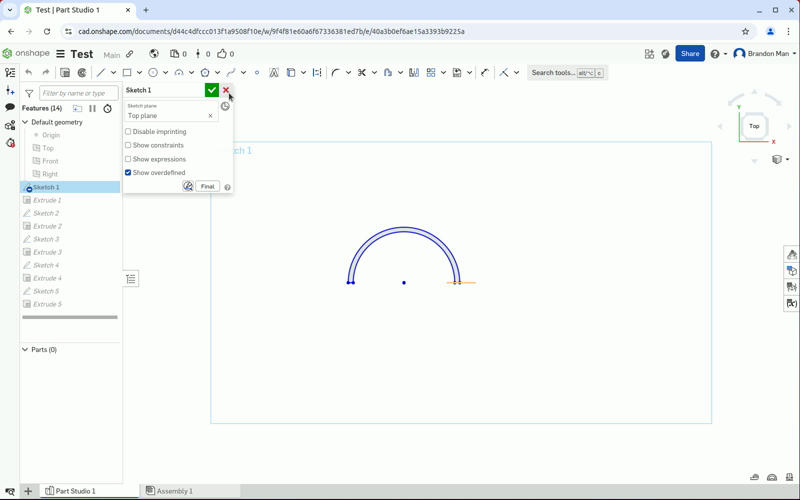
click(229, 92)
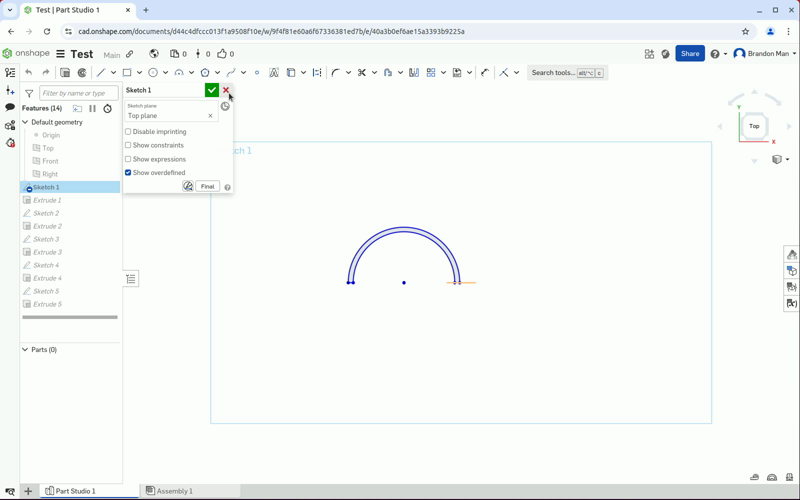
key(shift+s)
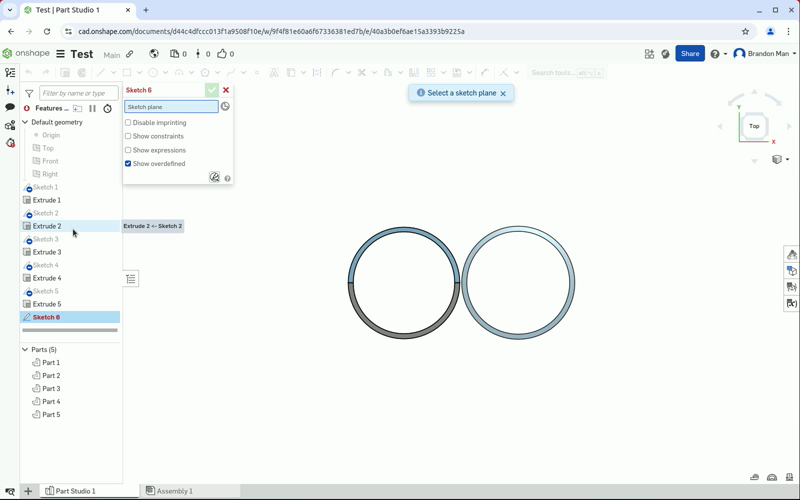
scroll(3)
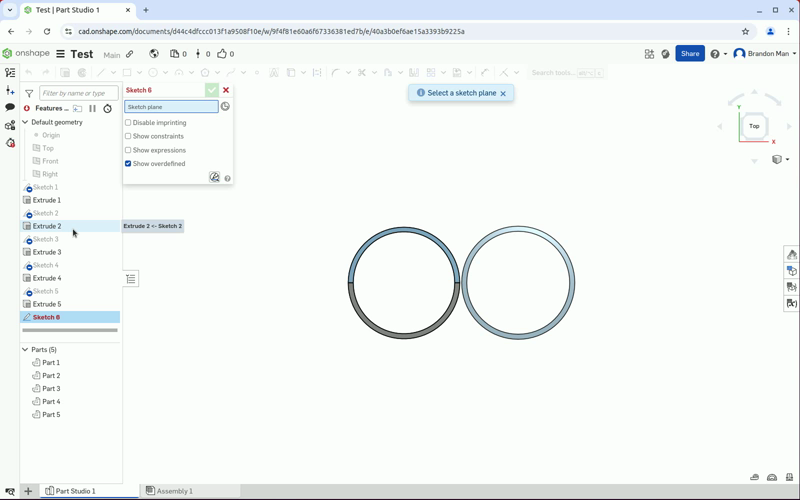
mouse_move(73, 150)
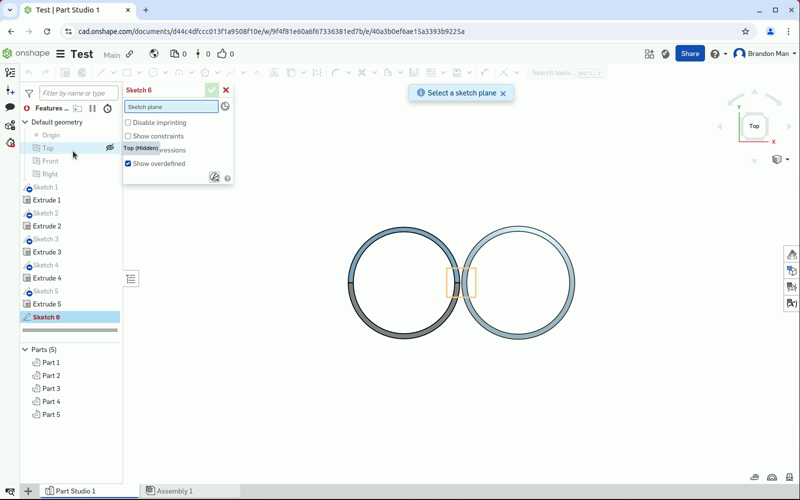
click(73, 150)
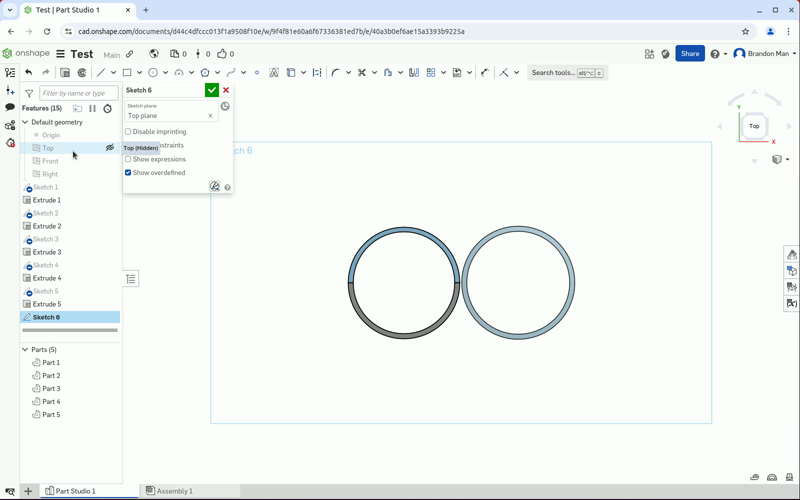
mouse_move(73, 352)
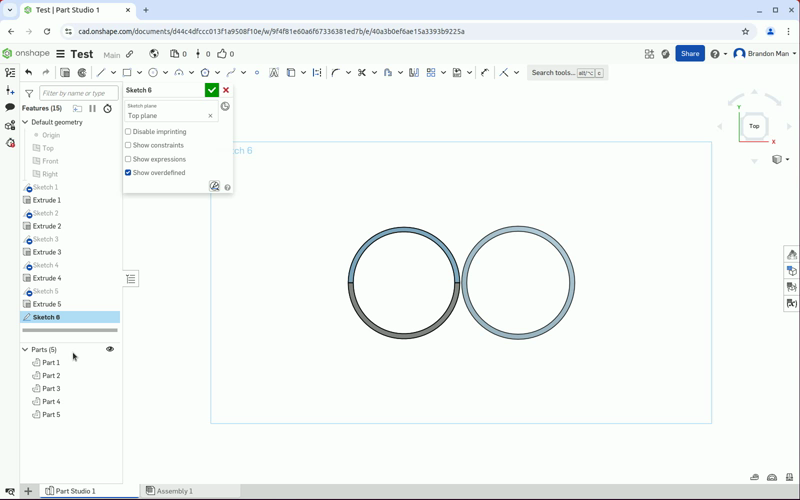
key(y)
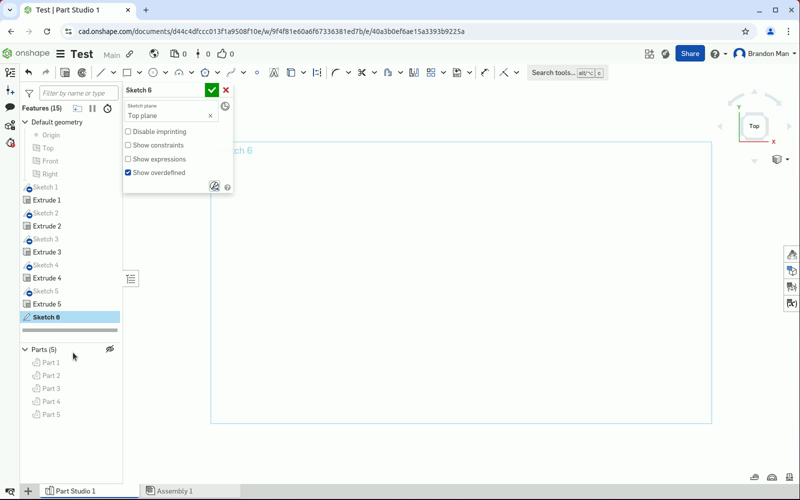
key(l)
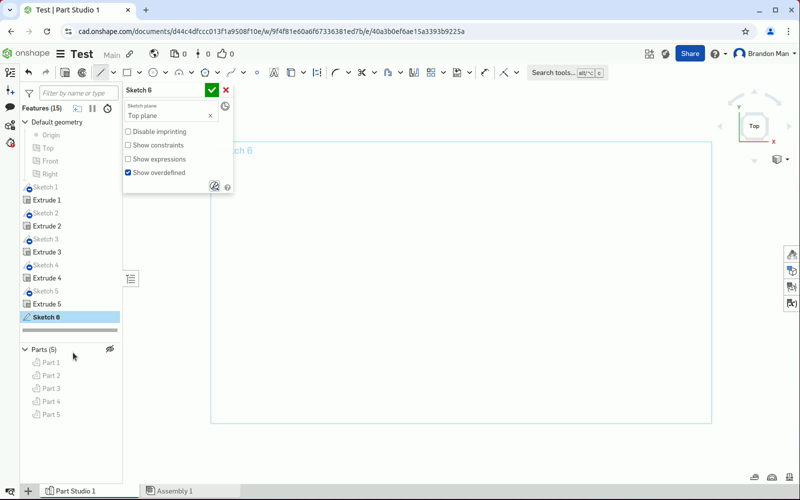
key_down(shift)
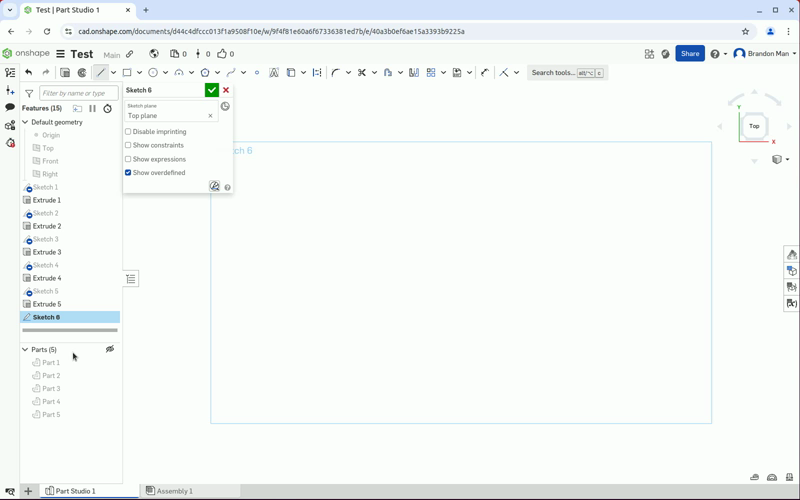
mouse_move(353, 282)
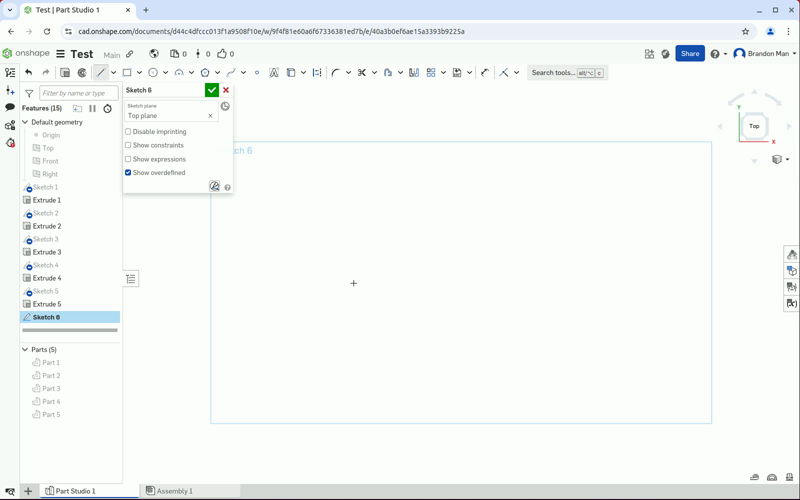
click(353, 282)
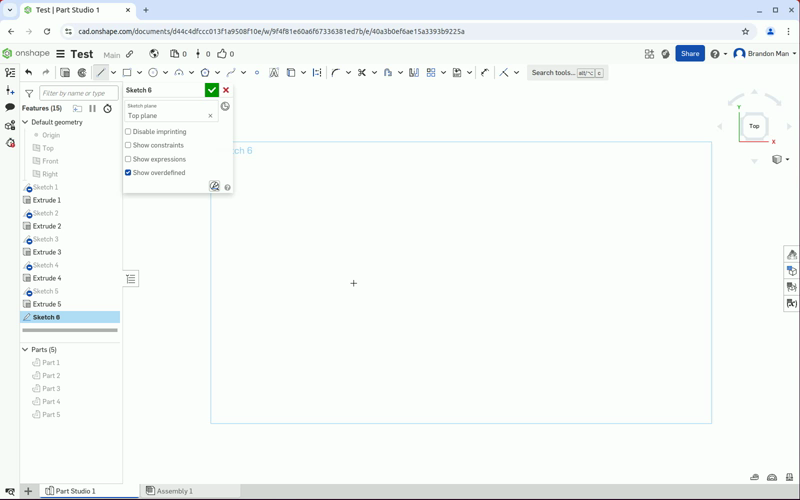
key_up(shift)
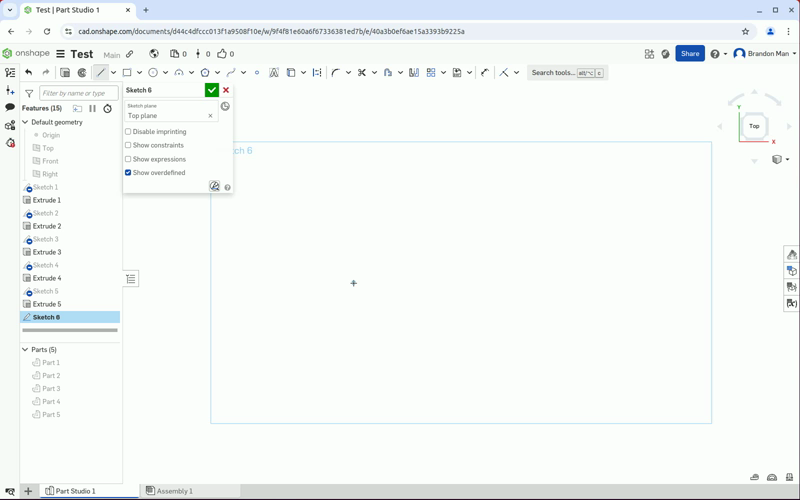
key_down(shift)
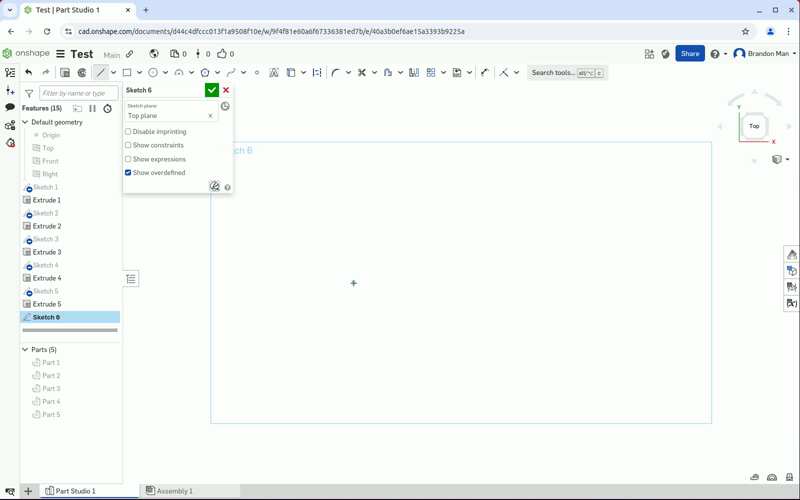
mouse_move(383, 282)
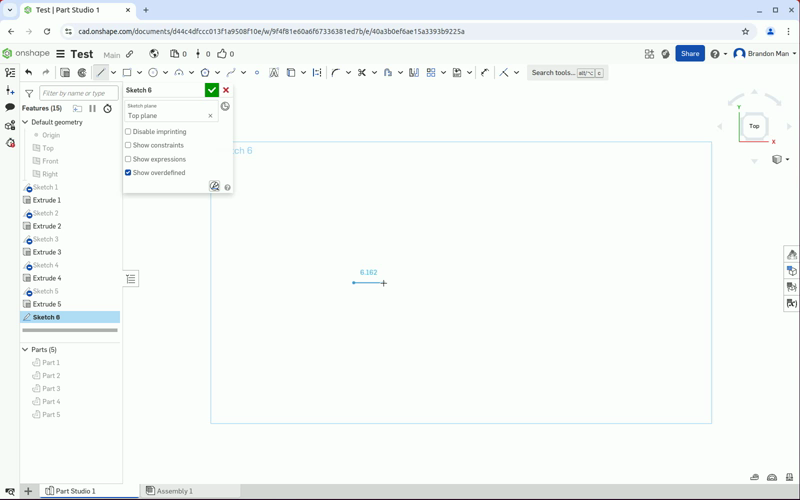
mouse_move(358, 282)
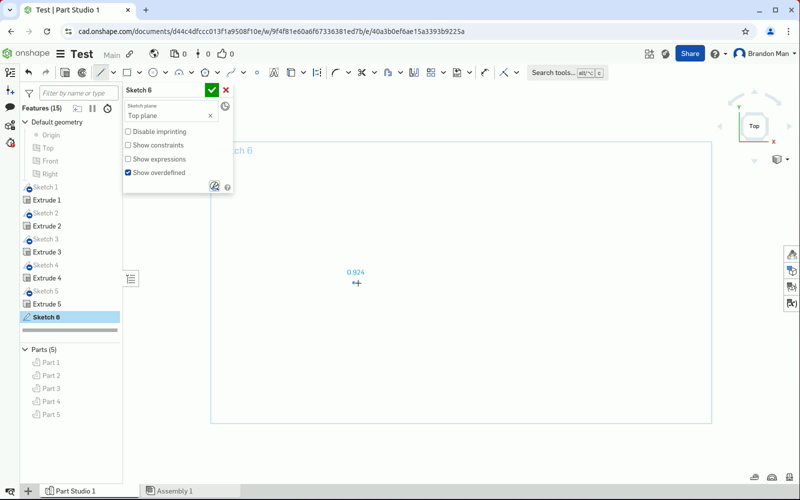
scroll(6)
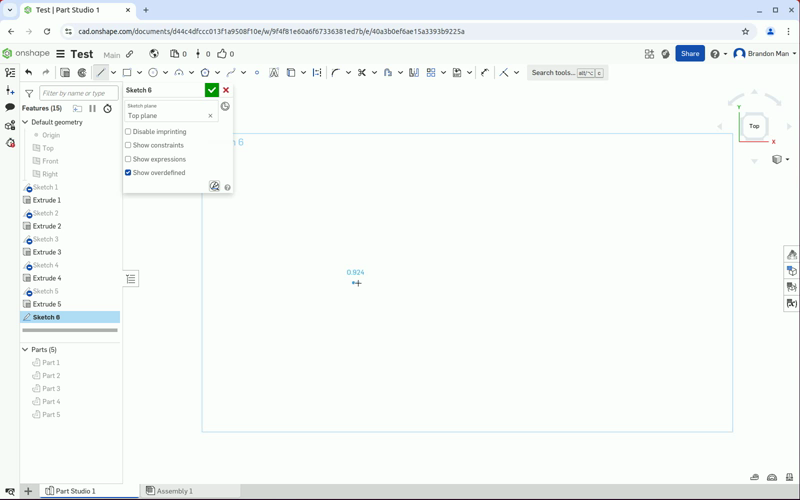
scroll(6)
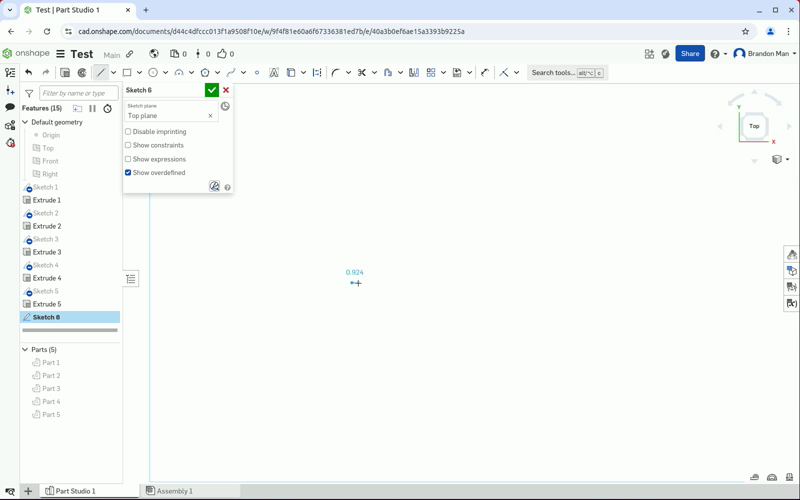
scroll(6)
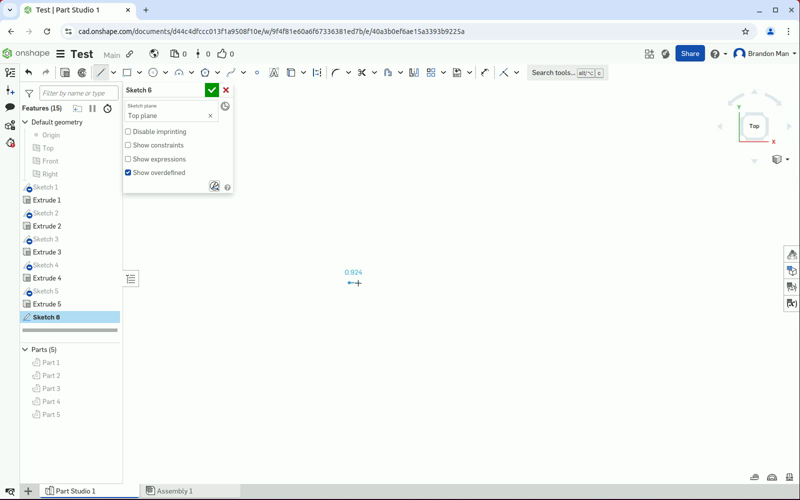
scroll(6)
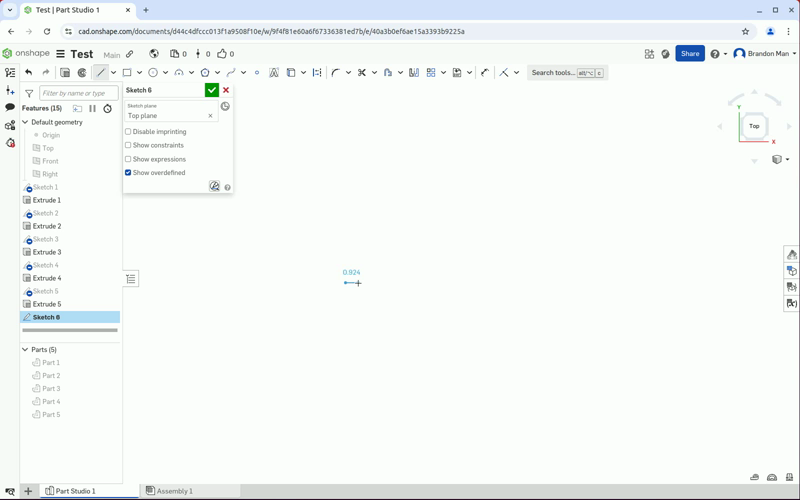
scroll(6)
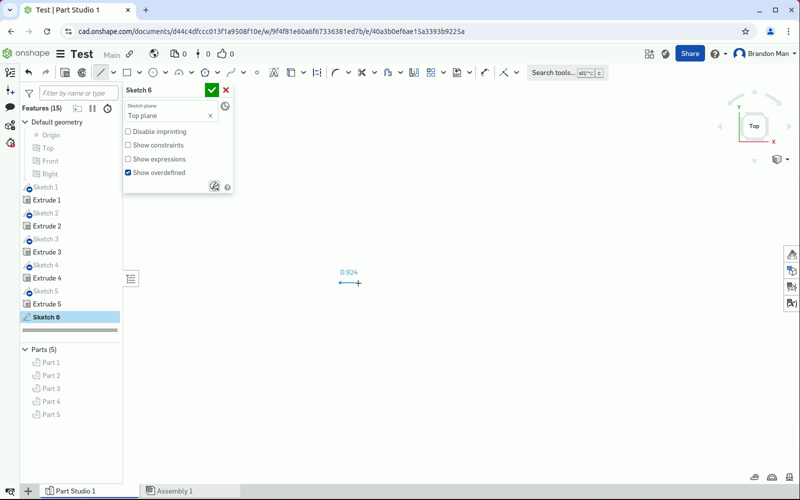
scroll(6)
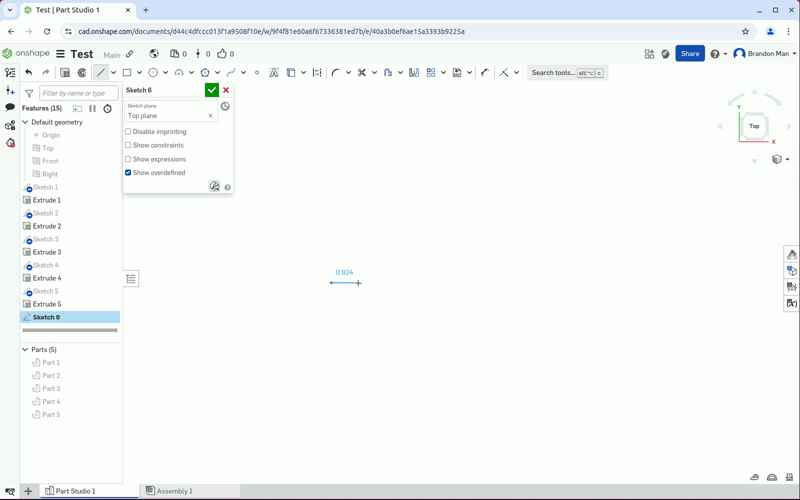
scroll(6)
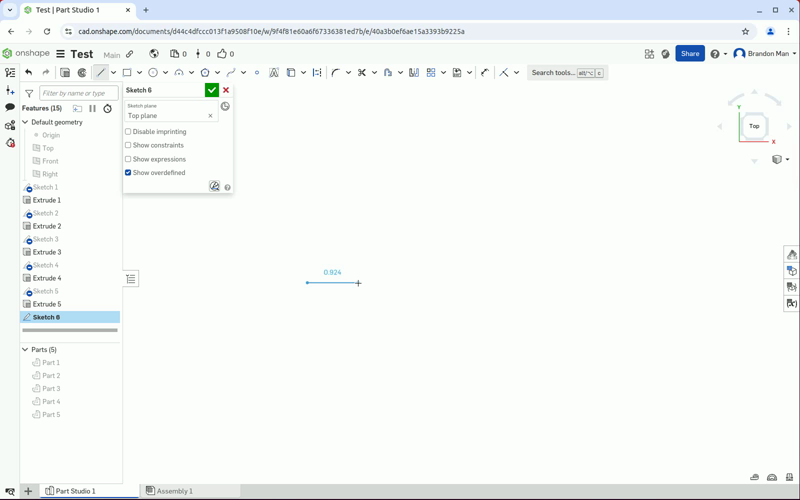
click(358, 282)
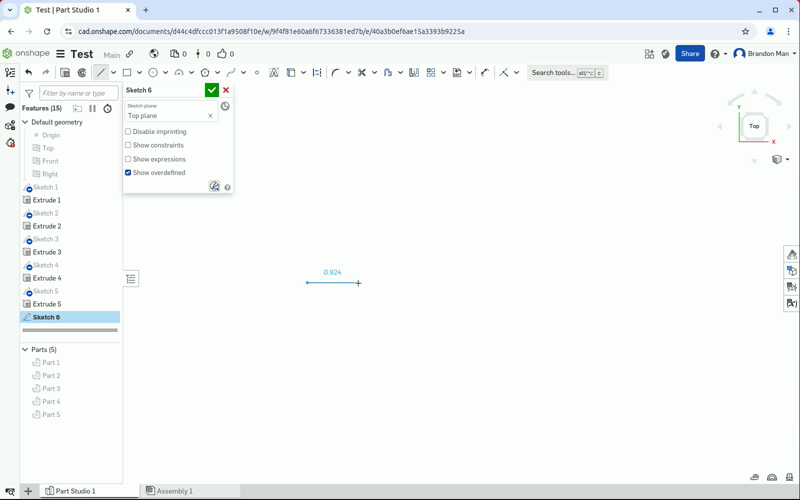
scroll(-6)
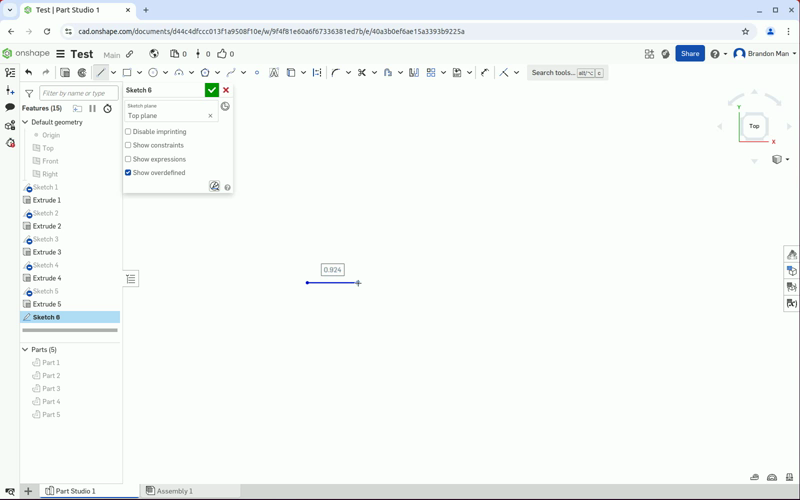
scroll(-6)
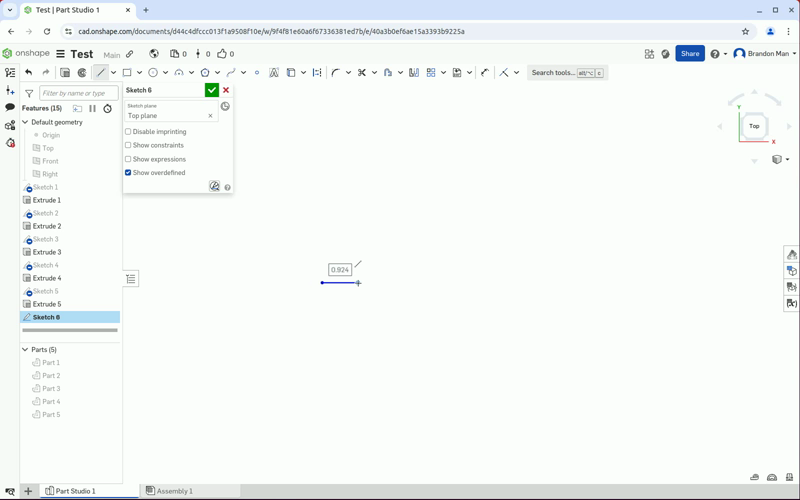
scroll(-6)
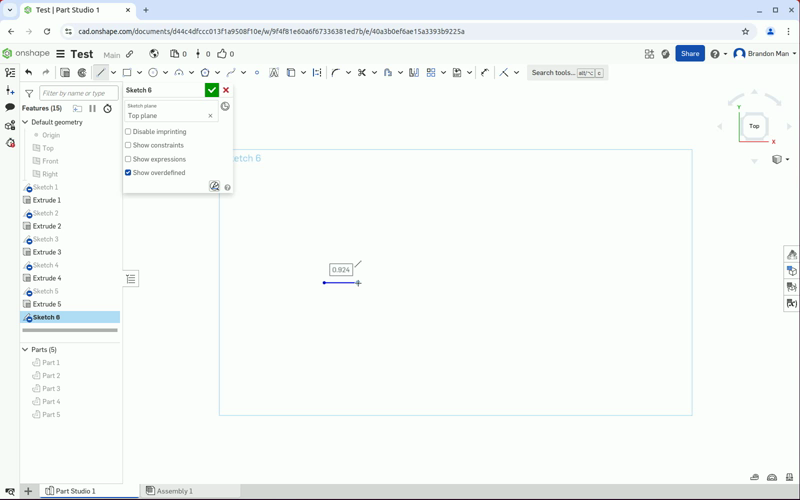
scroll(-6)
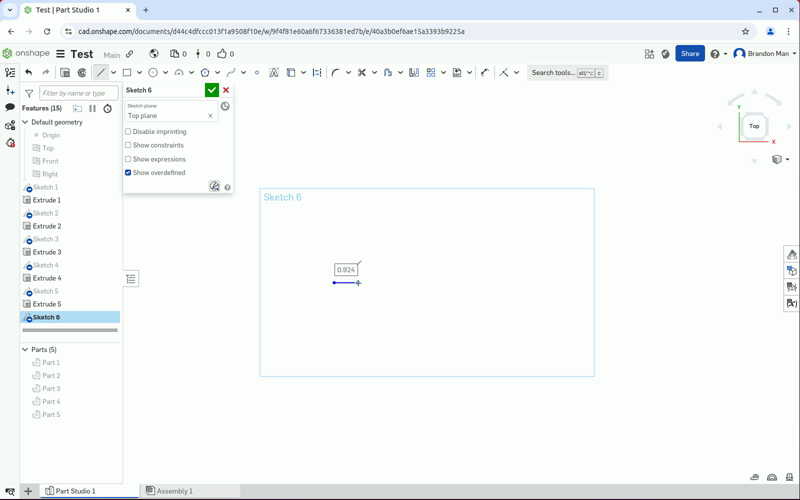
scroll(-6)
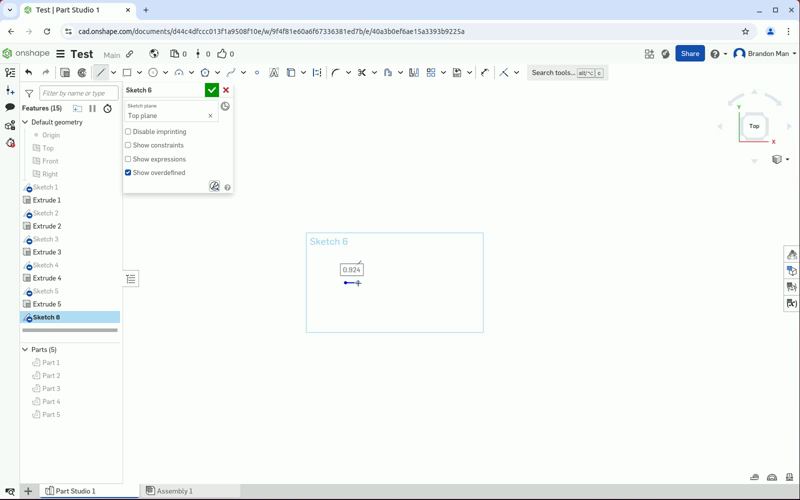
scroll(-6)
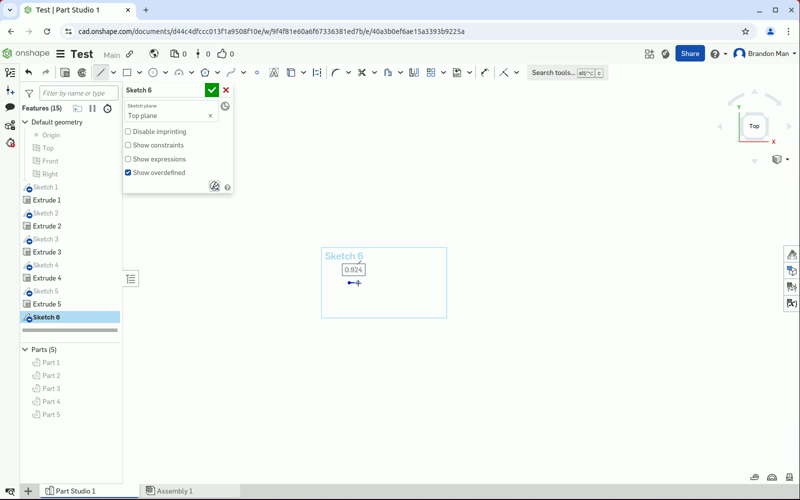
scroll(-6)
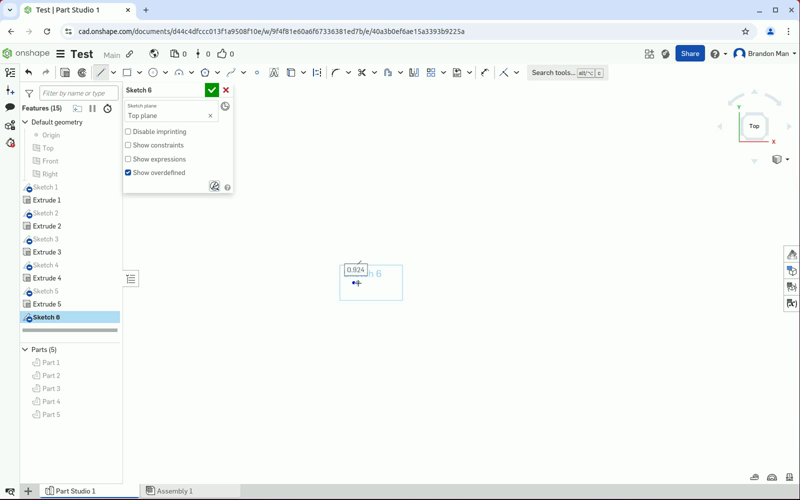
key_up(shift)
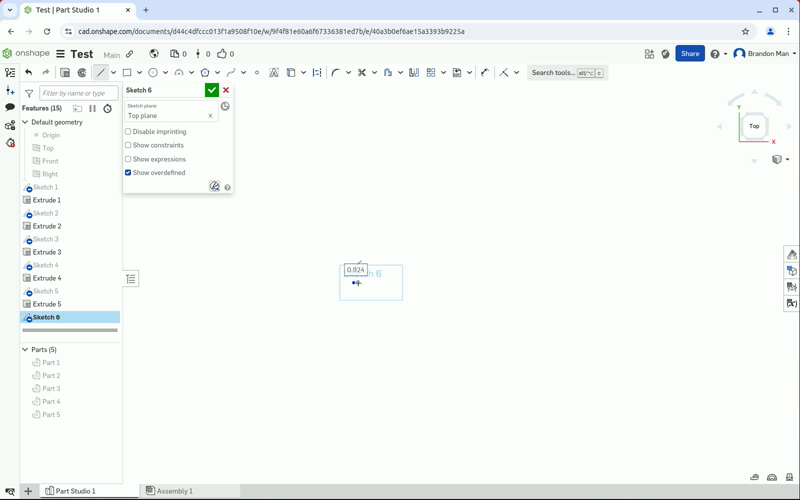
key(esc)
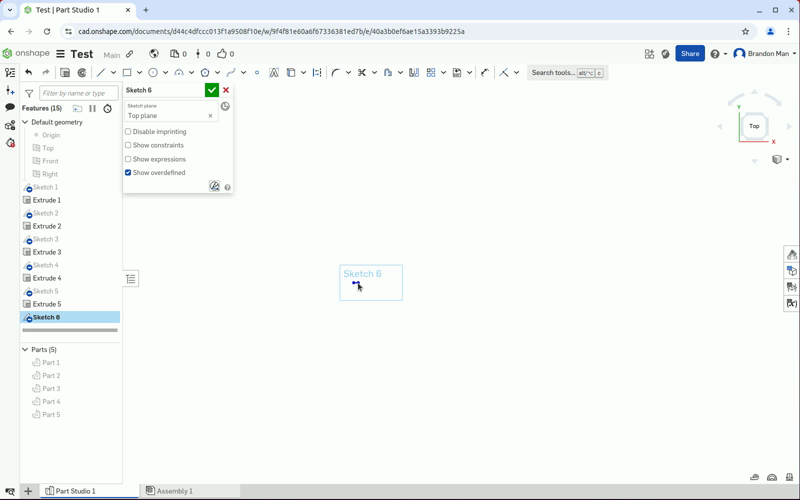
key(a)
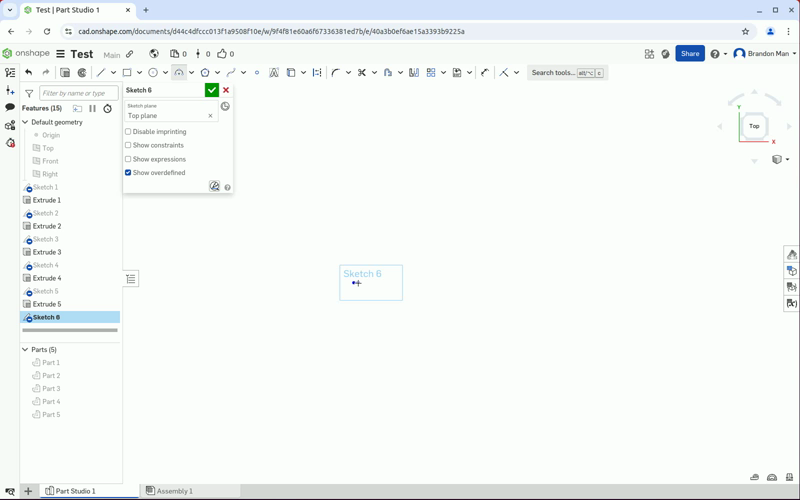
mouse_move(358, 282)
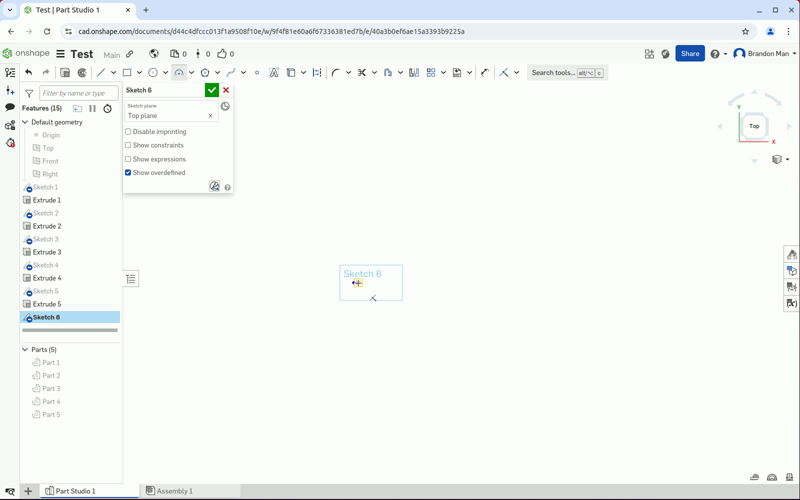
click(358, 282)
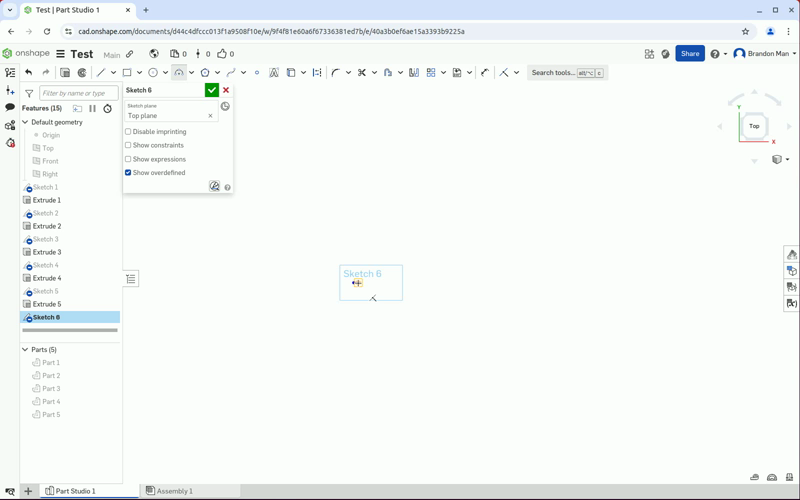
key_down(shift)
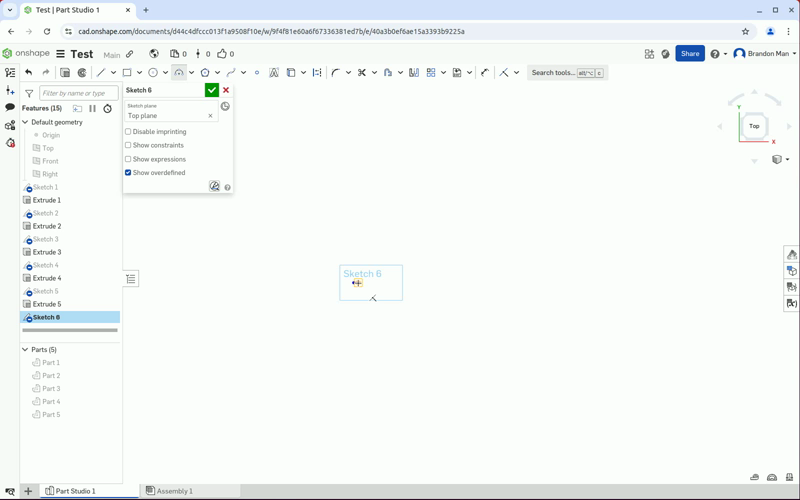
mouse_move(450, 282)
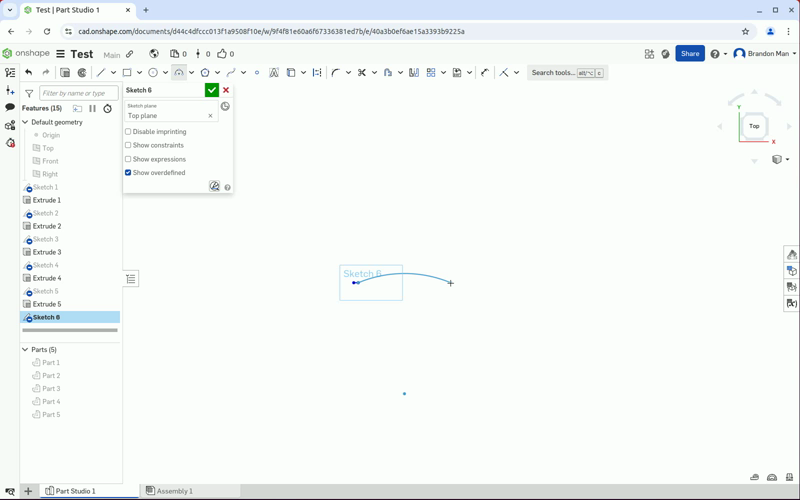
click(450, 282)
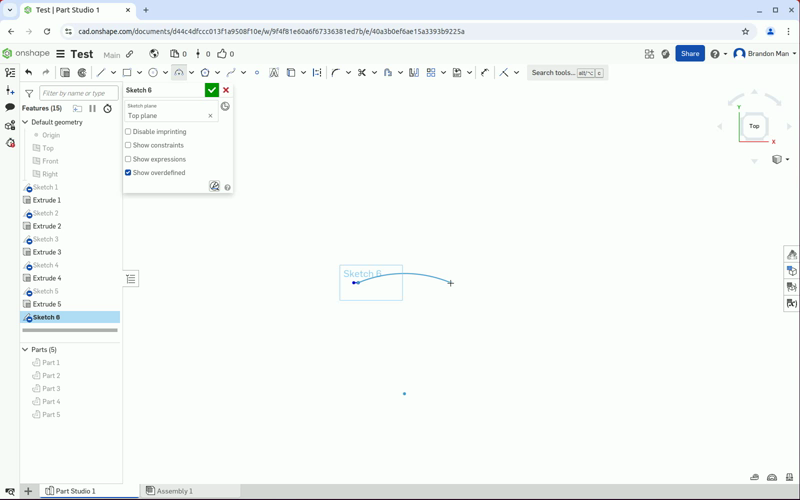
mouse_move(404, 236)
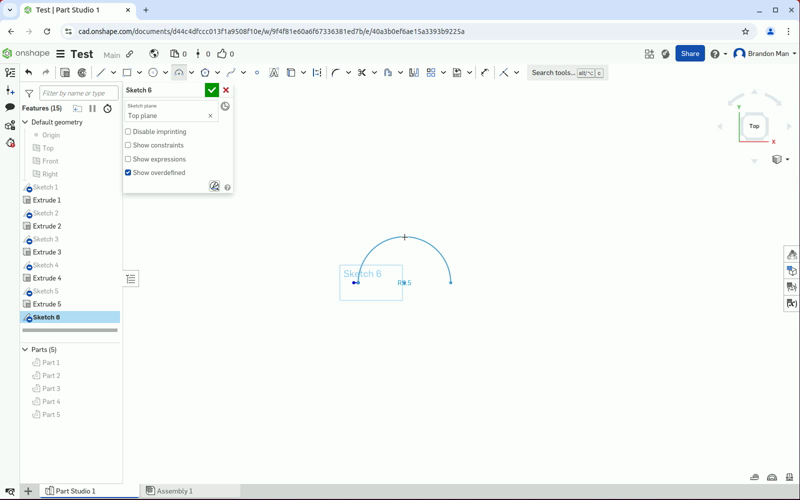
click(404, 236)
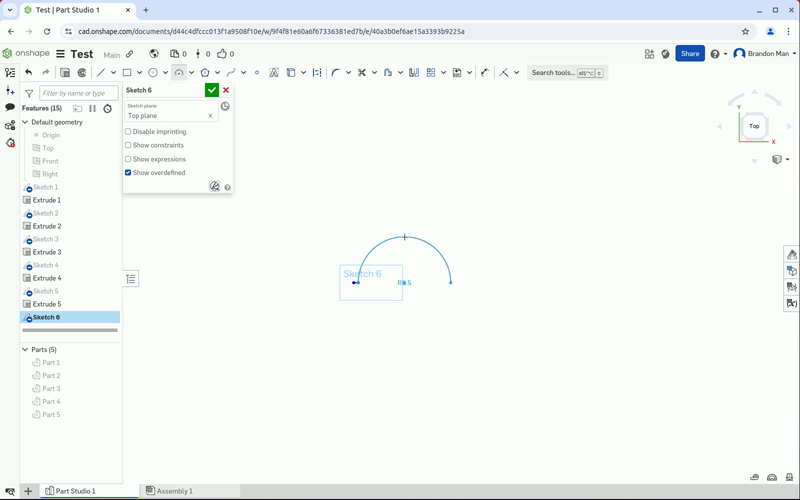
key_up(shift)
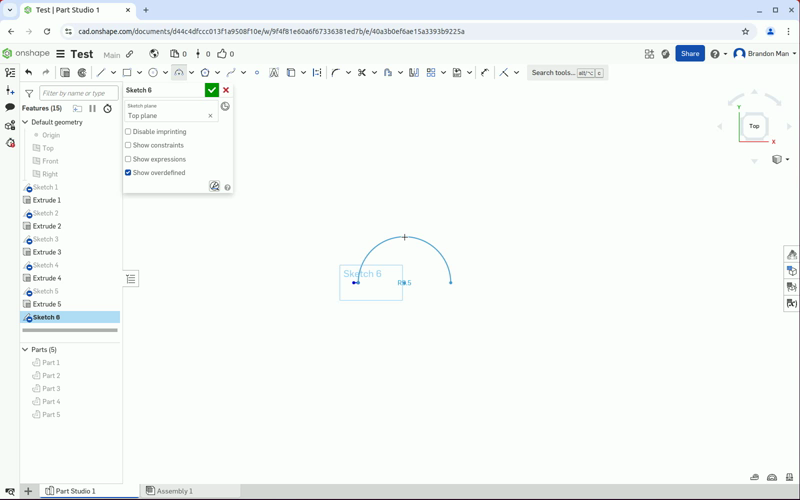
key(esc)
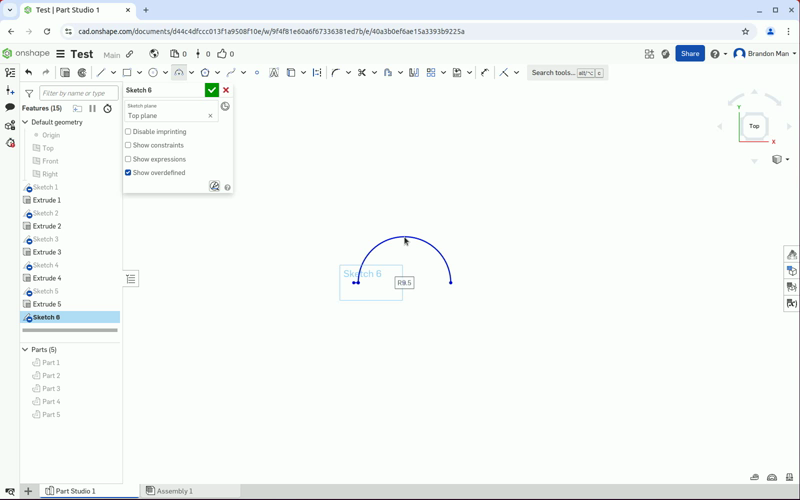
key(l)
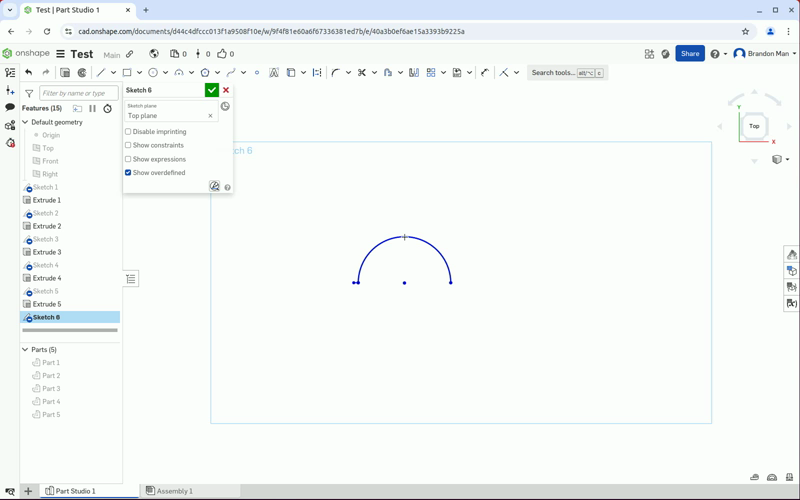
mouse_move(450, 282)
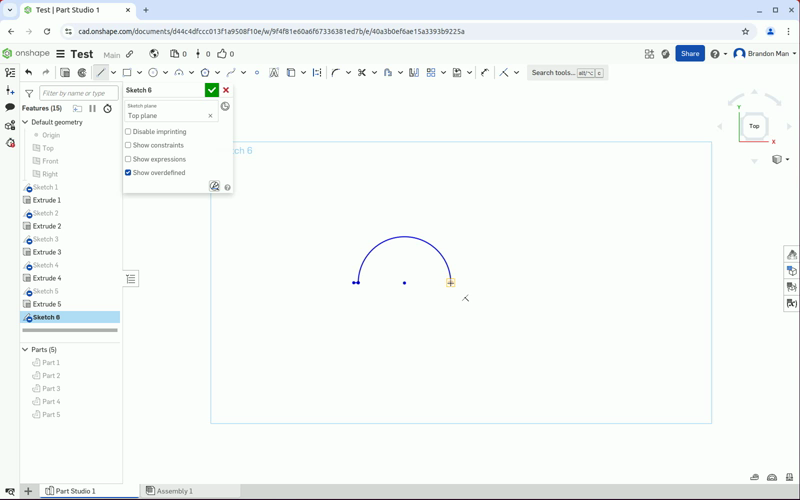
click(450, 282)
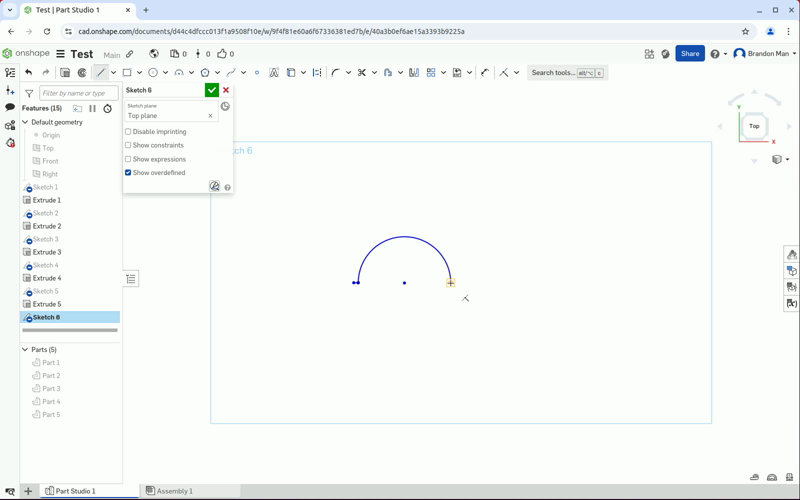
key_down(shift)
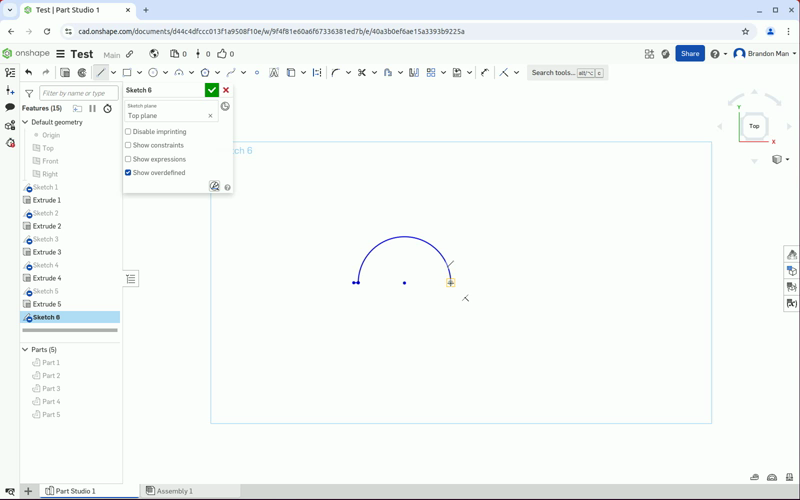
mouse_move(480, 282)
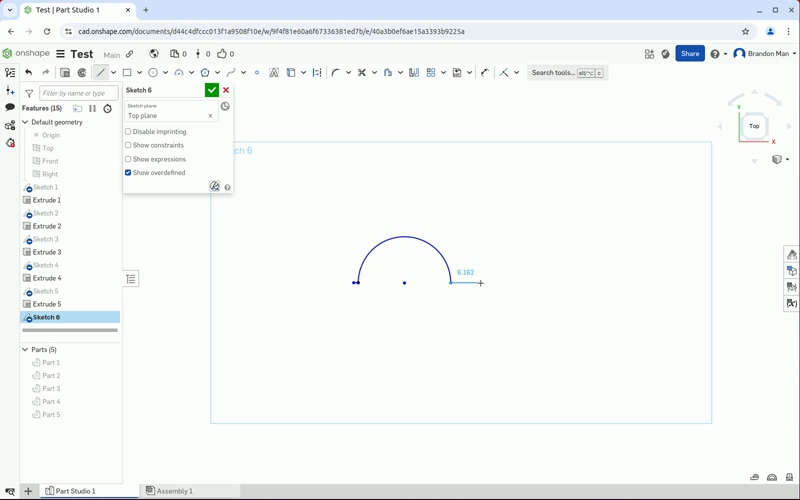
mouse_move(455, 282)
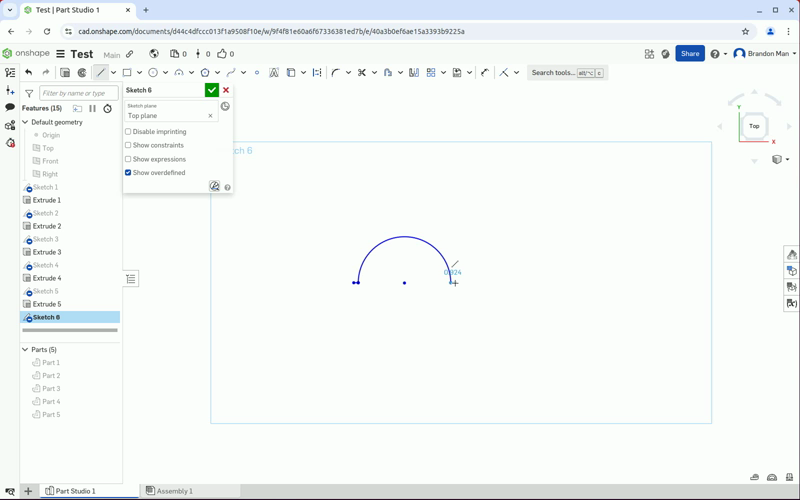
scroll(6)
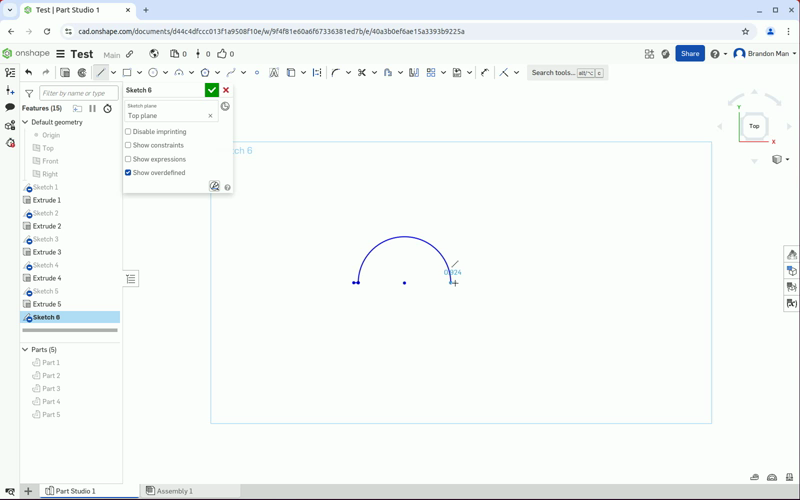
scroll(6)
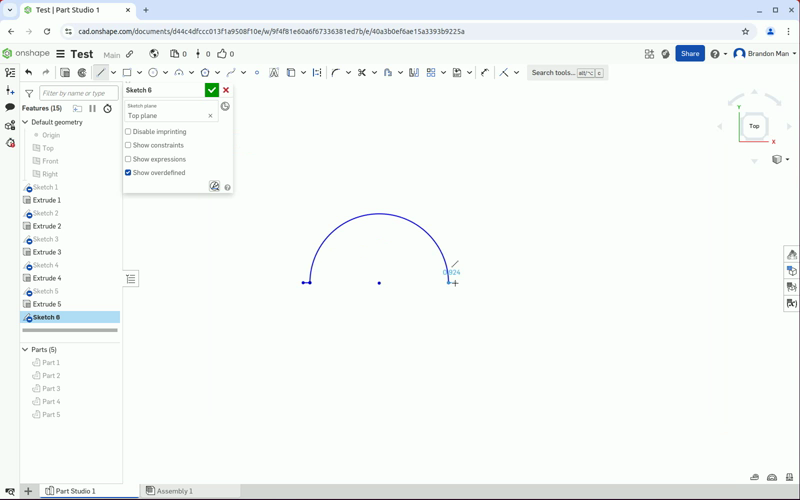
scroll(6)
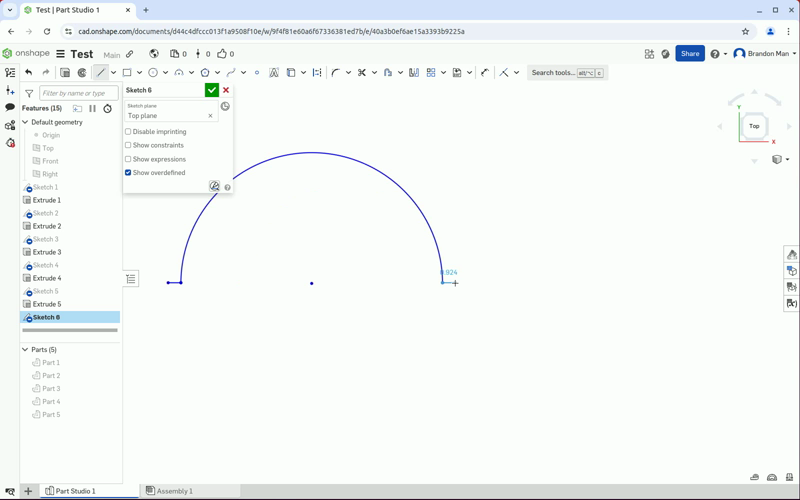
scroll(6)
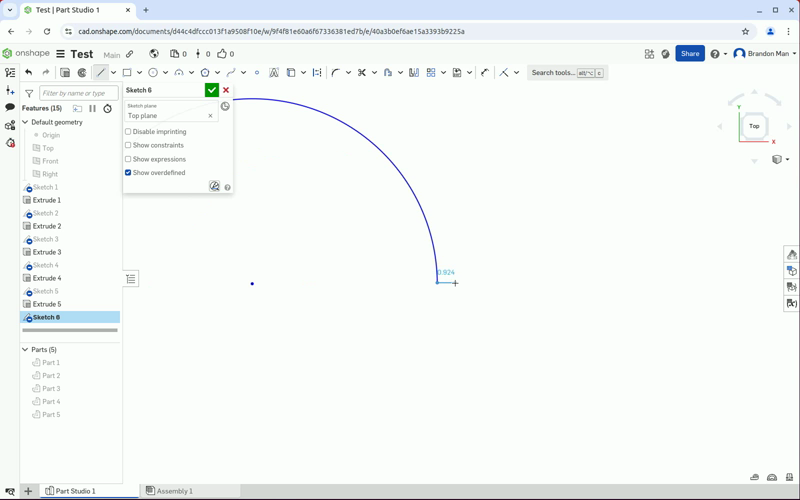
scroll(6)
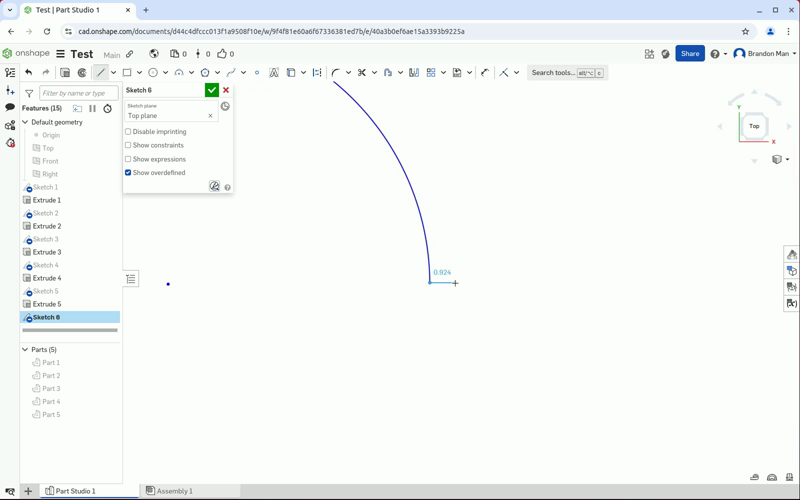
scroll(6)
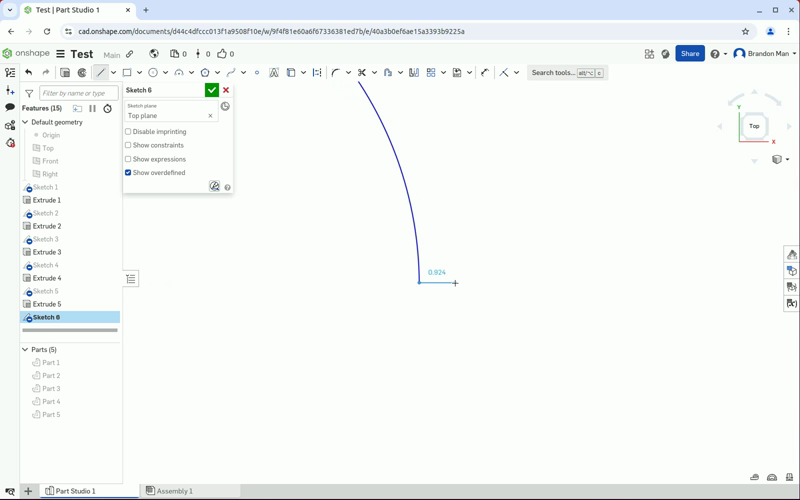
scroll(6)
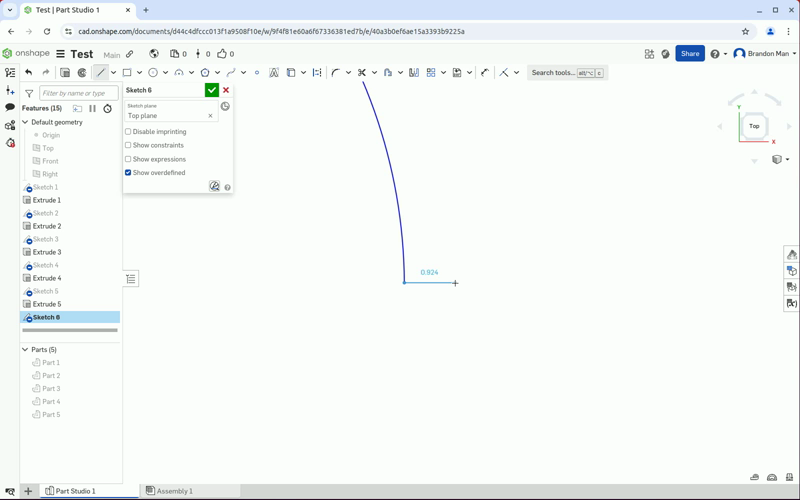
click(455, 282)
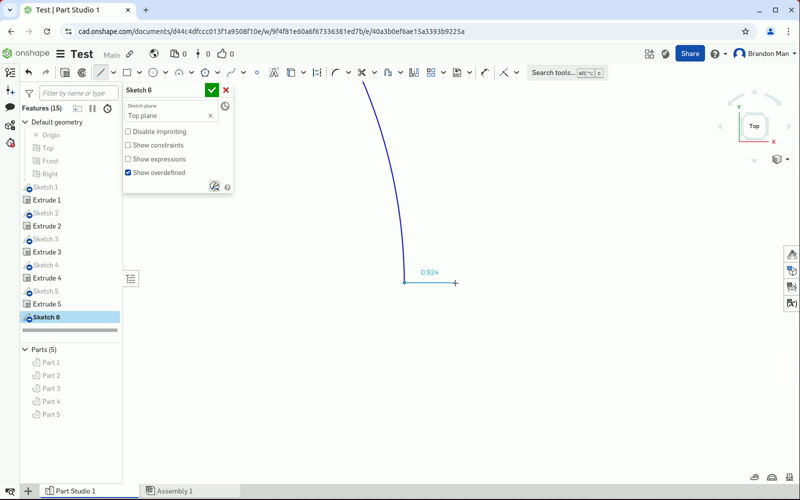
scroll(-6)
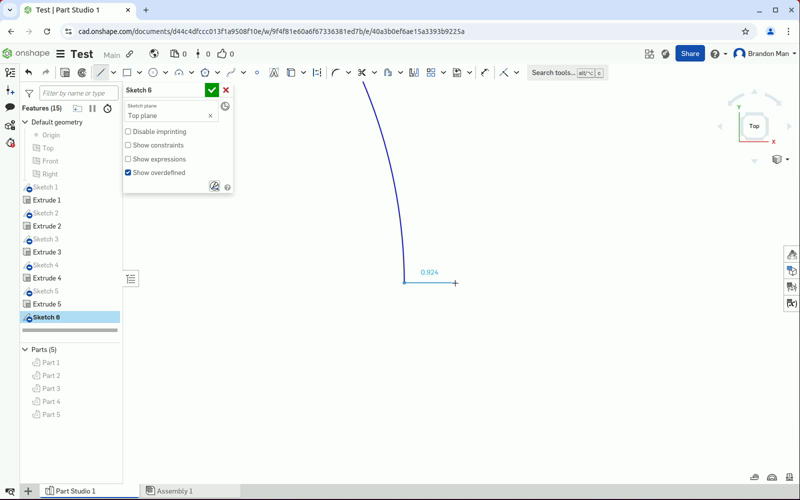
scroll(-6)
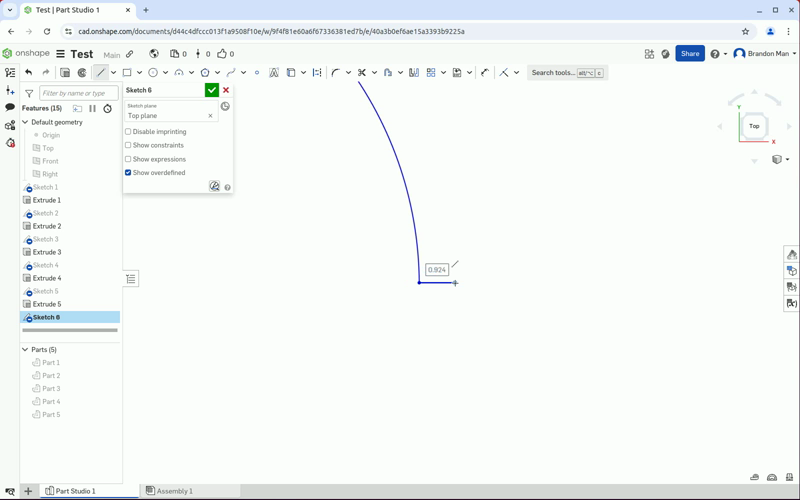
scroll(-6)
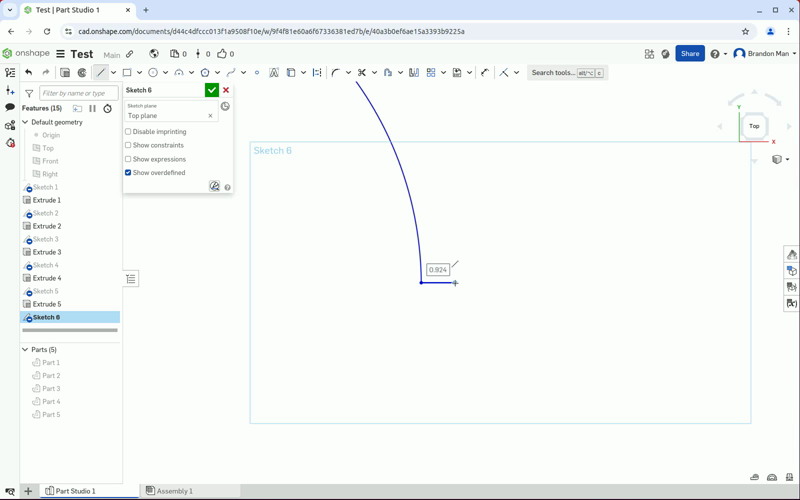
scroll(-6)
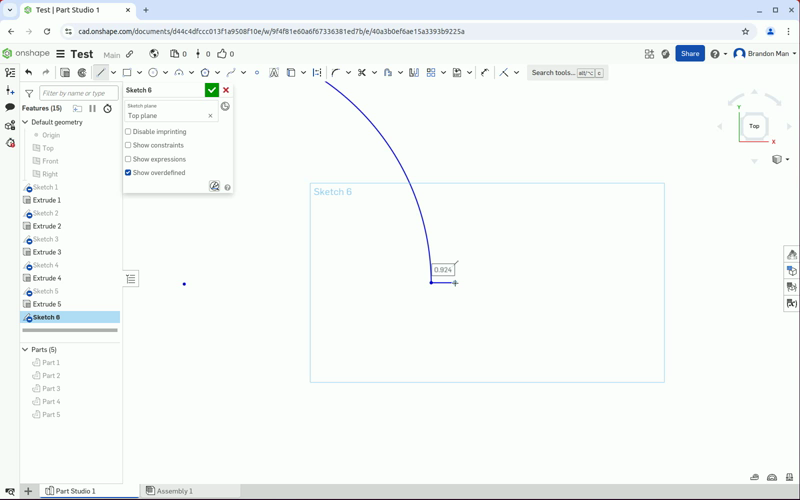
scroll(-6)
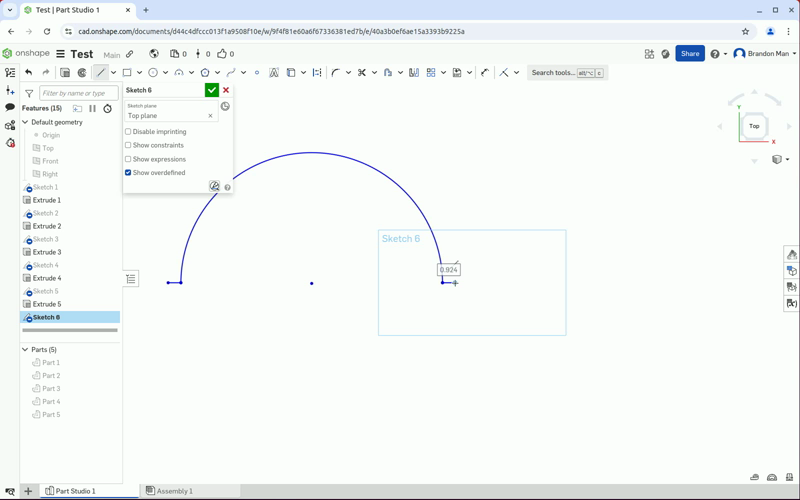
scroll(-6)
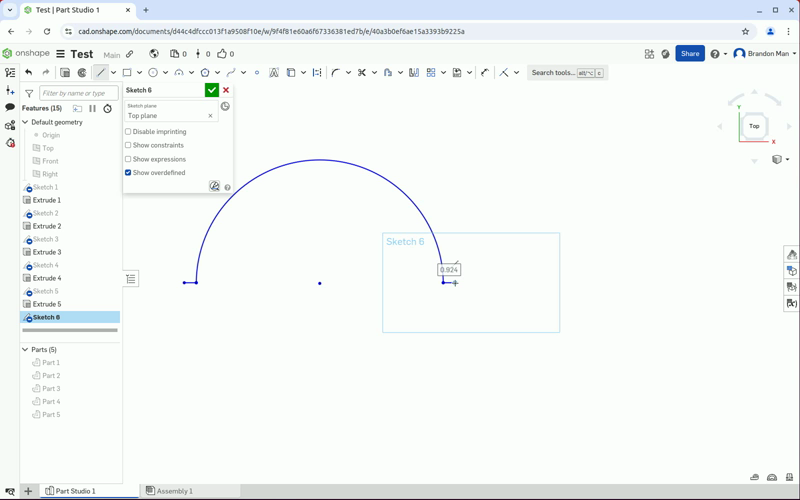
scroll(-6)
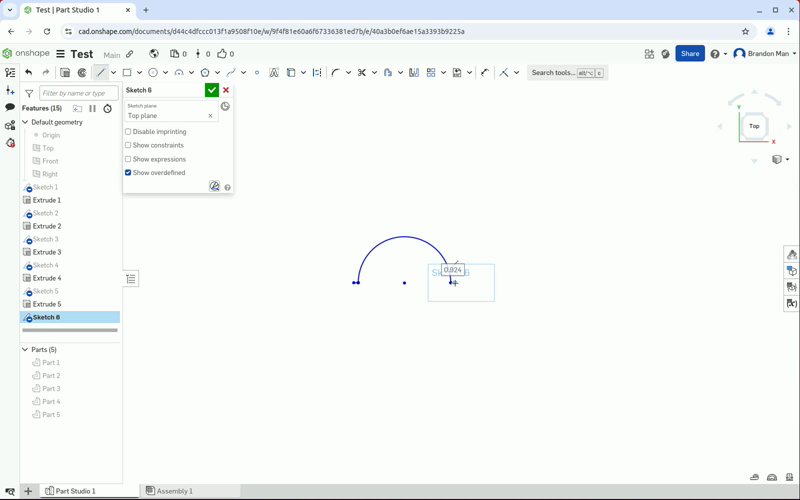
key_up(shift)
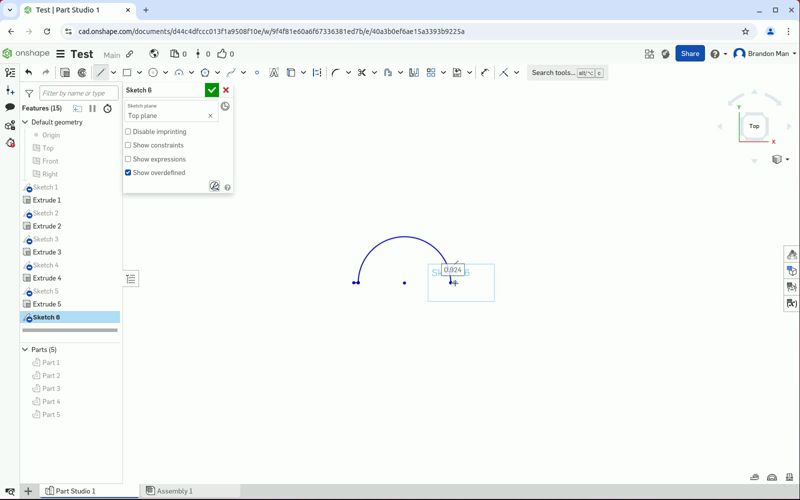
key(esc)
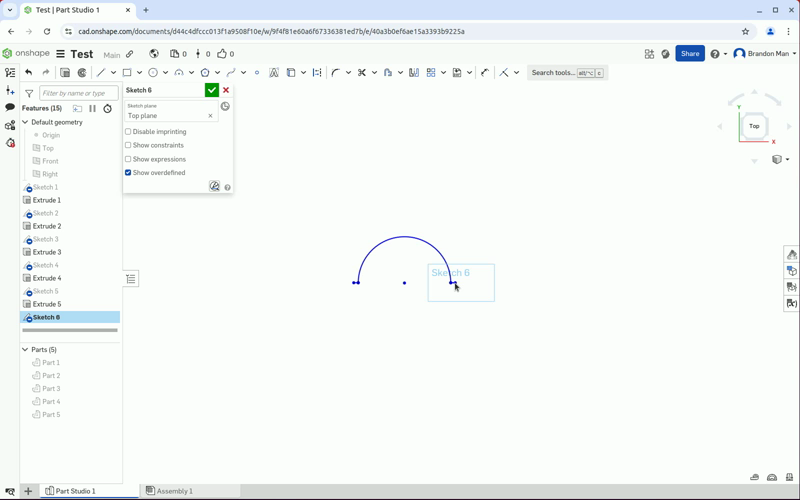
key(a)
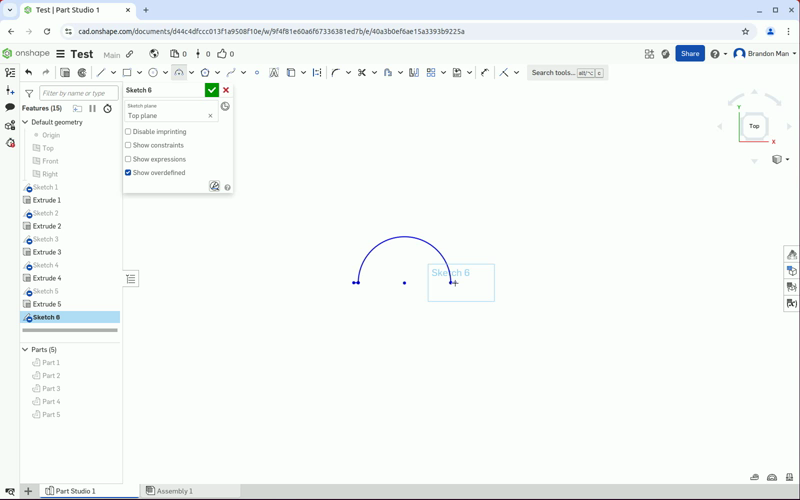
mouse_move(455, 282)
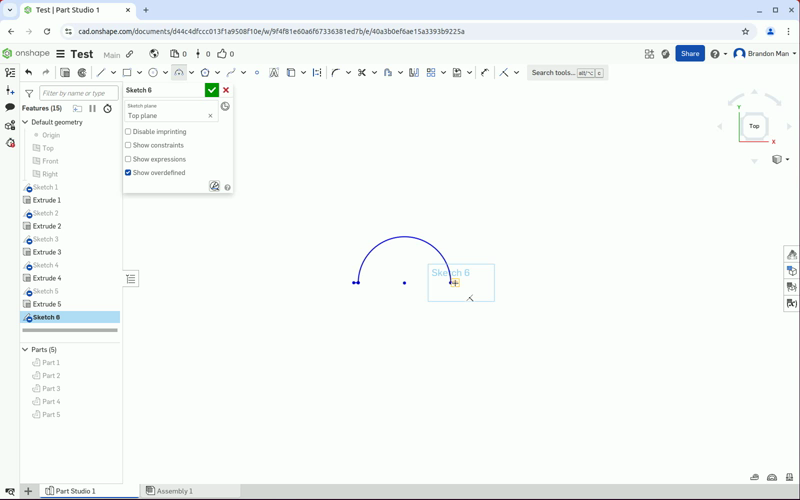
scroll(6)
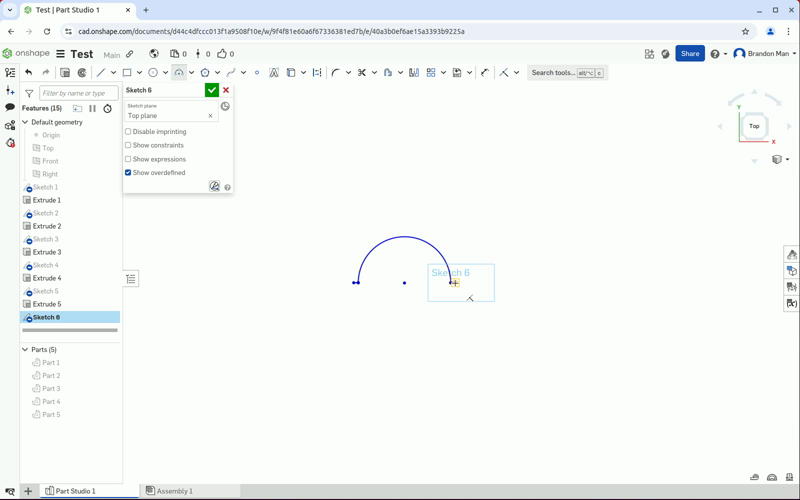
scroll(6)
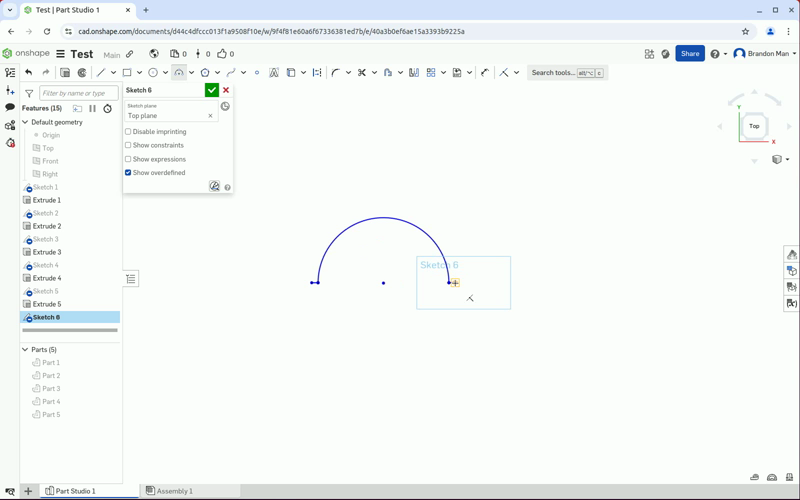
scroll(6)
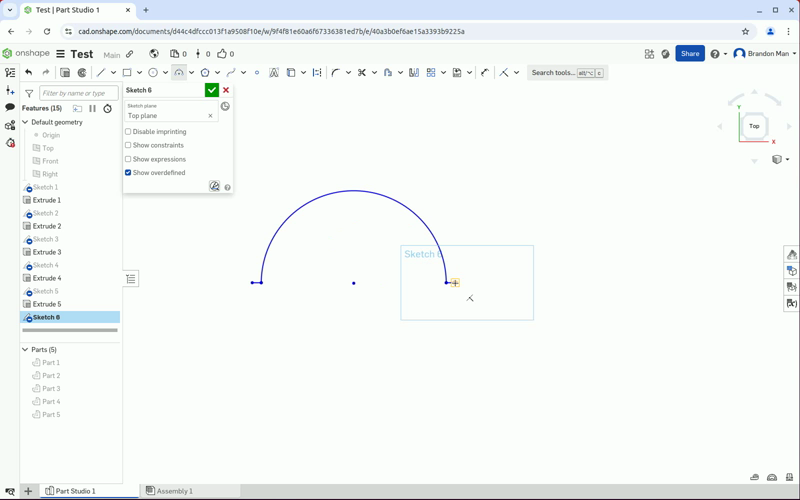
scroll(6)
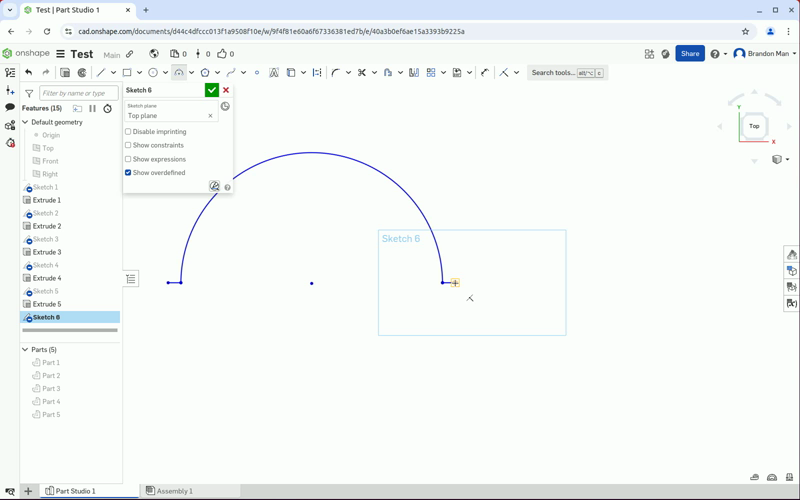
scroll(6)
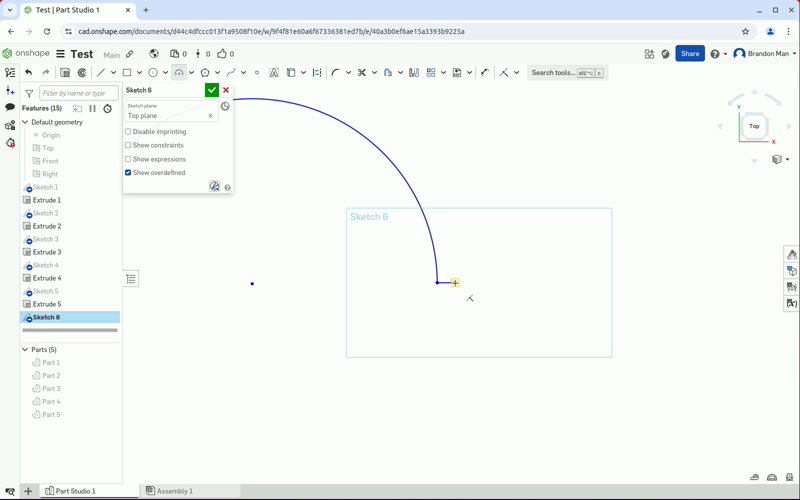
scroll(6)
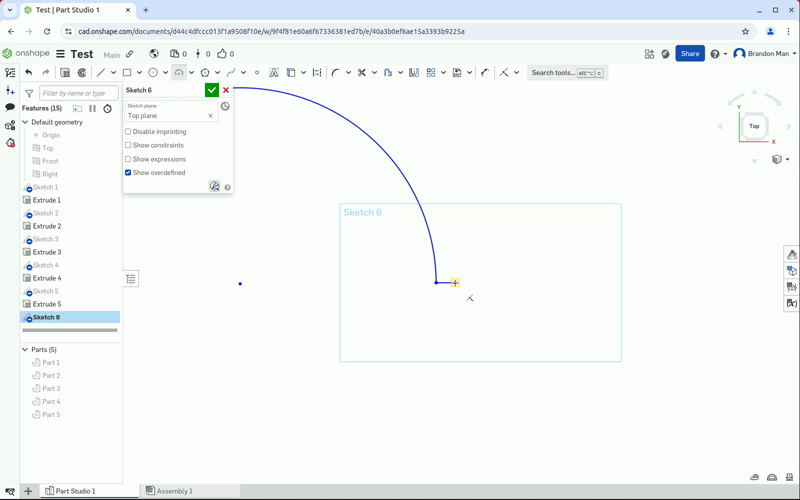
scroll(6)
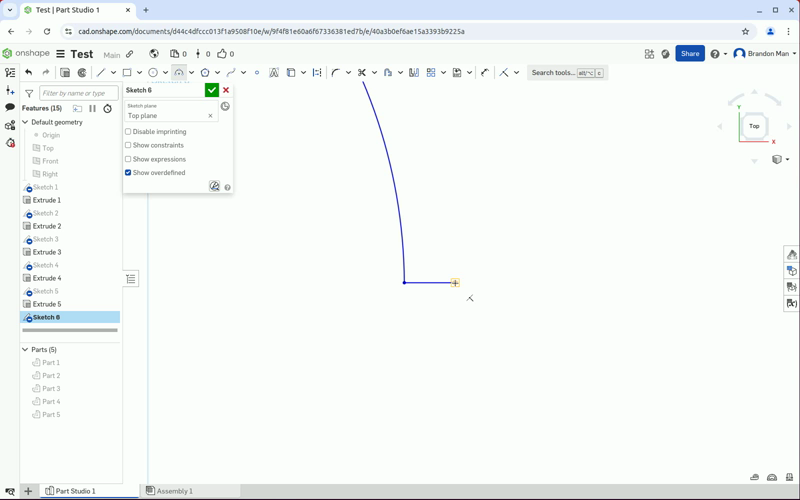
click(455, 282)
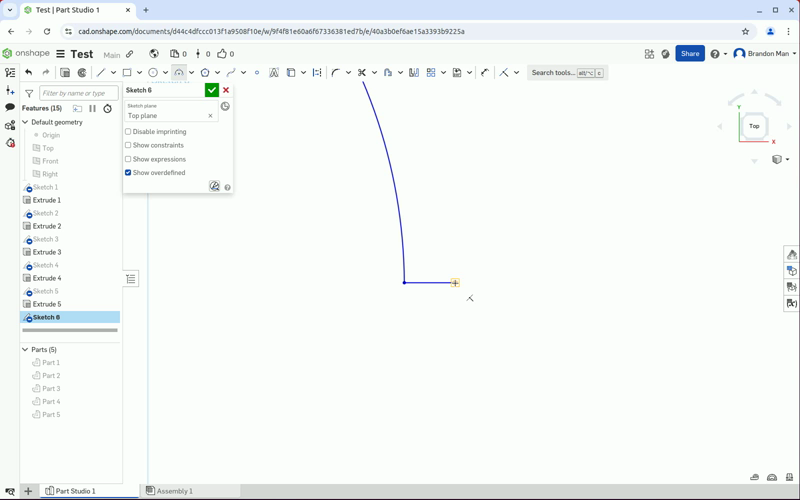
scroll(-6)
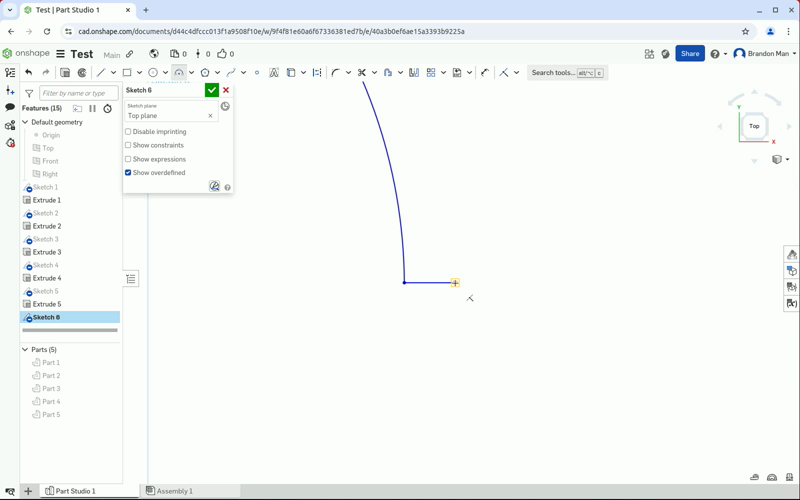
scroll(-6)
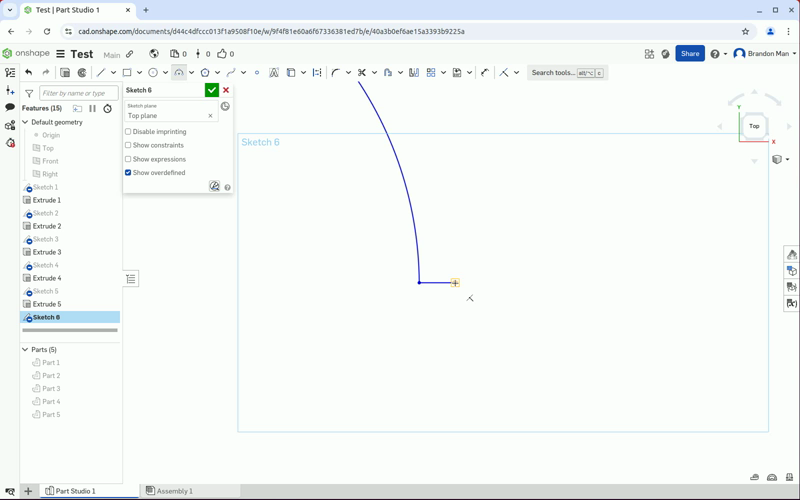
scroll(-6)
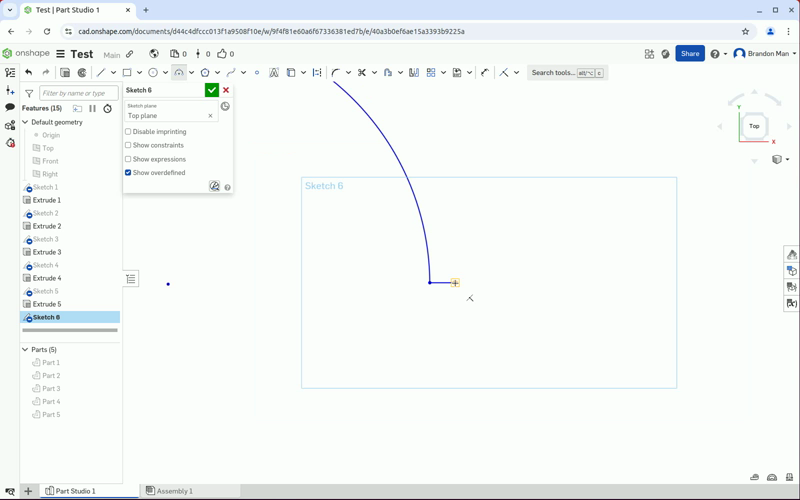
scroll(-6)
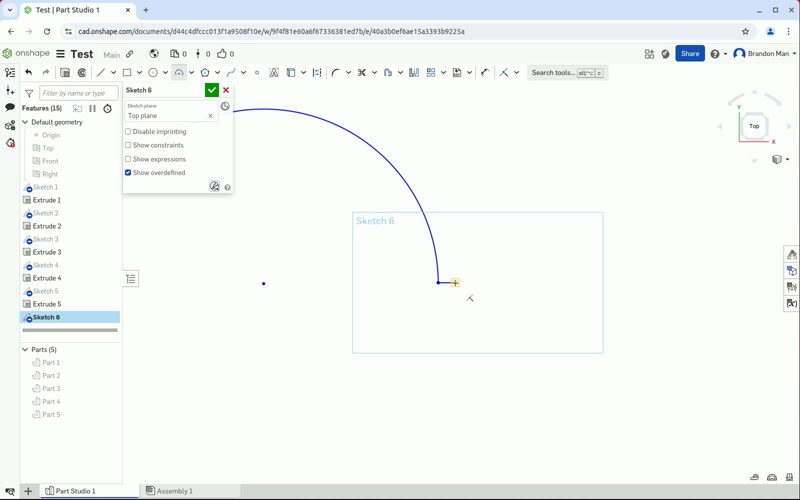
scroll(-6)
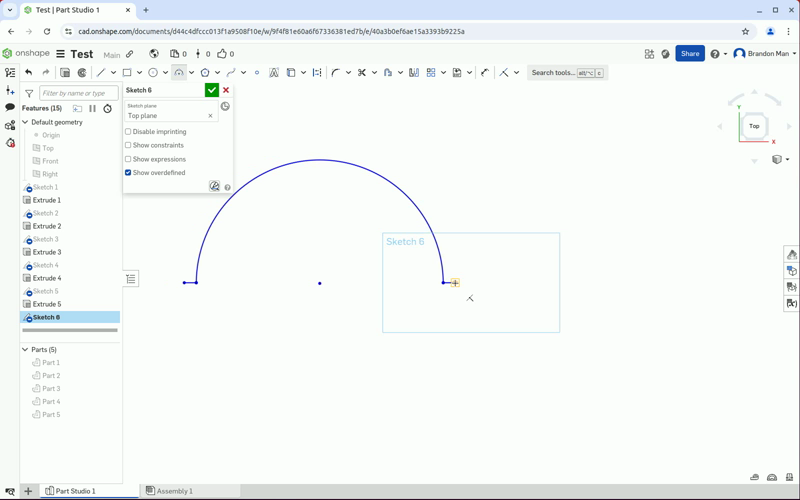
scroll(-6)
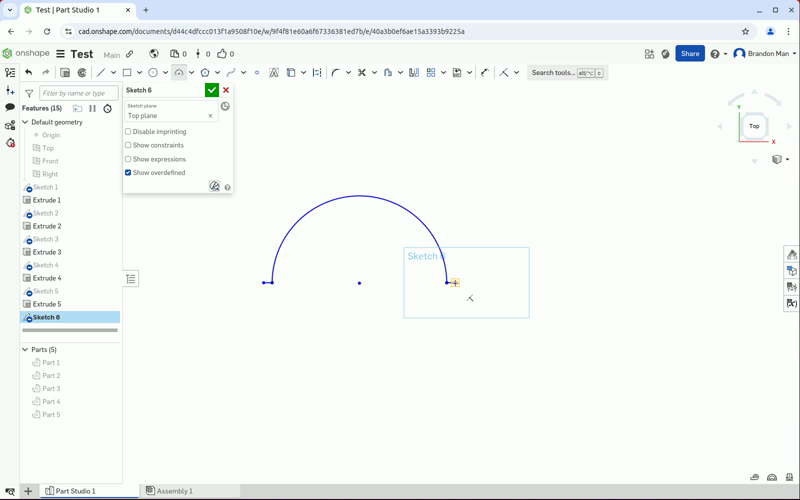
scroll(-6)
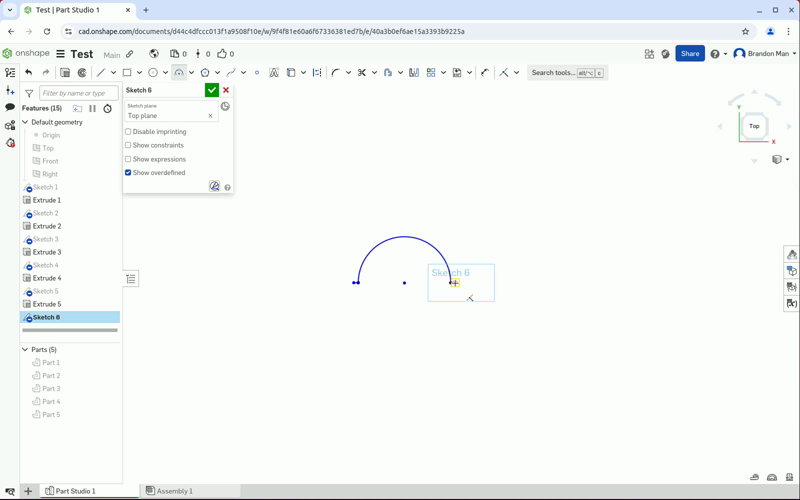
mouse_move(353, 282)
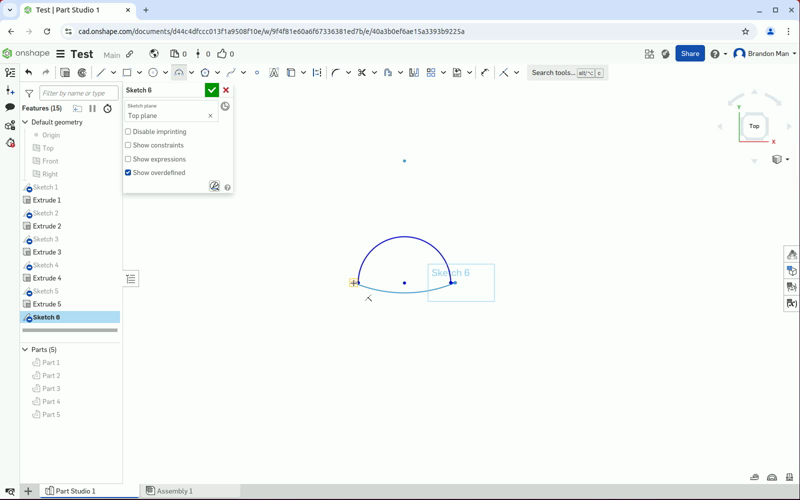
click(353, 282)
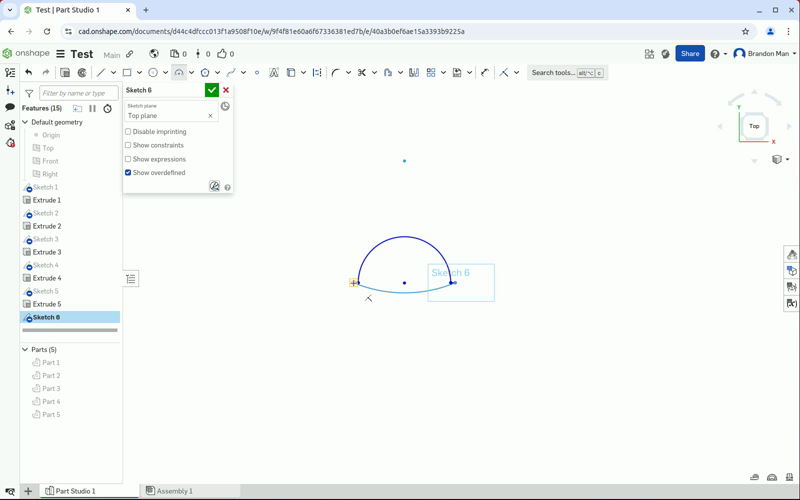
key_down(shift)
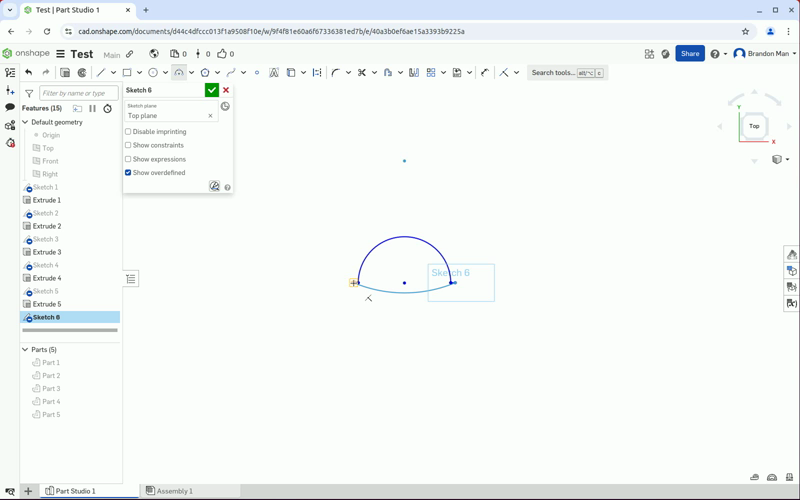
mouse_move(404, 232)
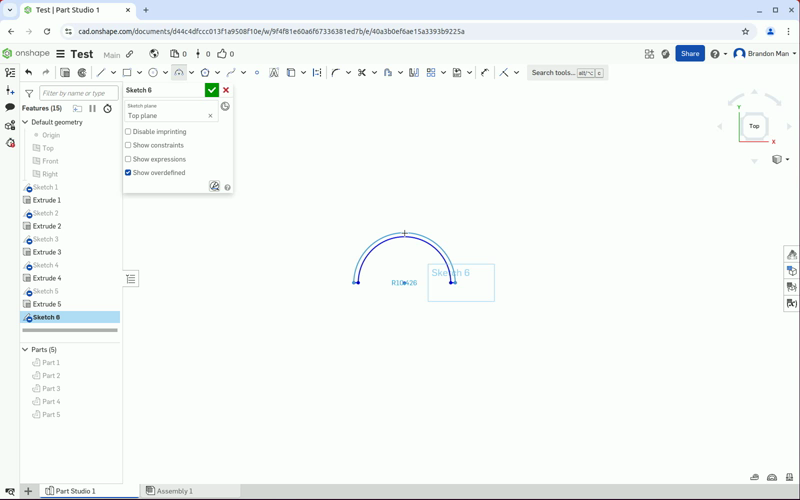
scroll(6)
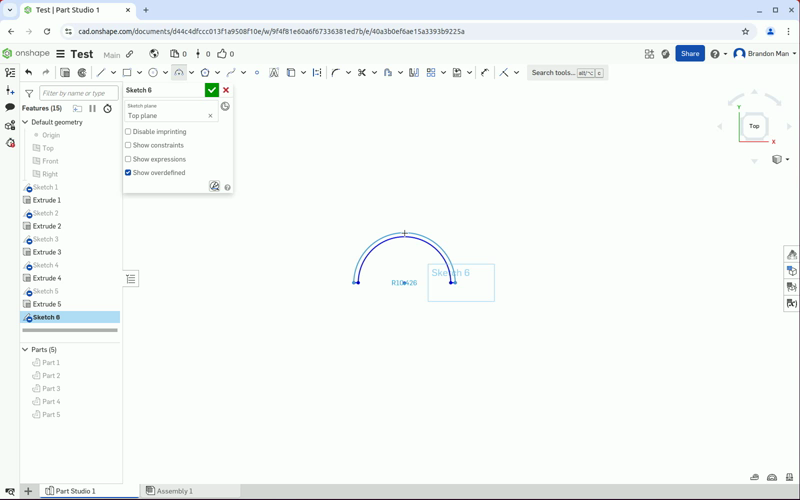
scroll(6)
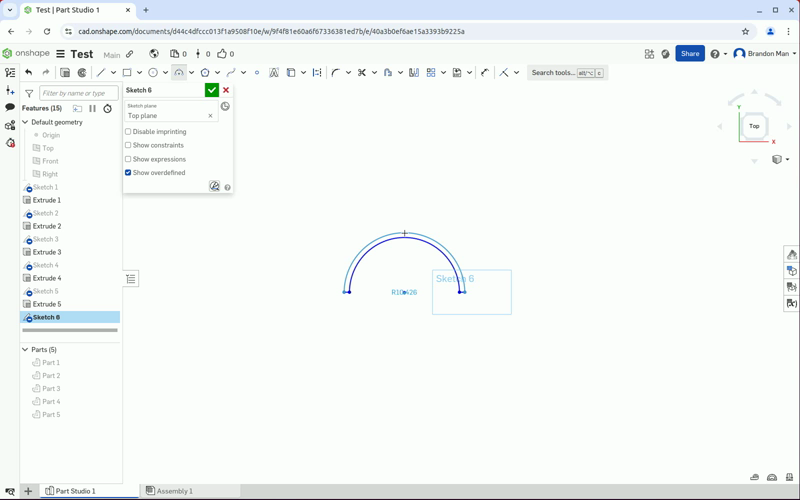
scroll(6)
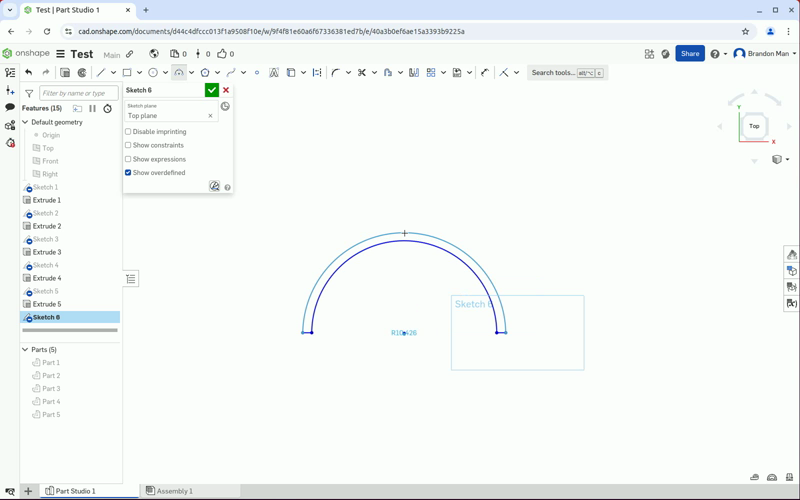
scroll(6)
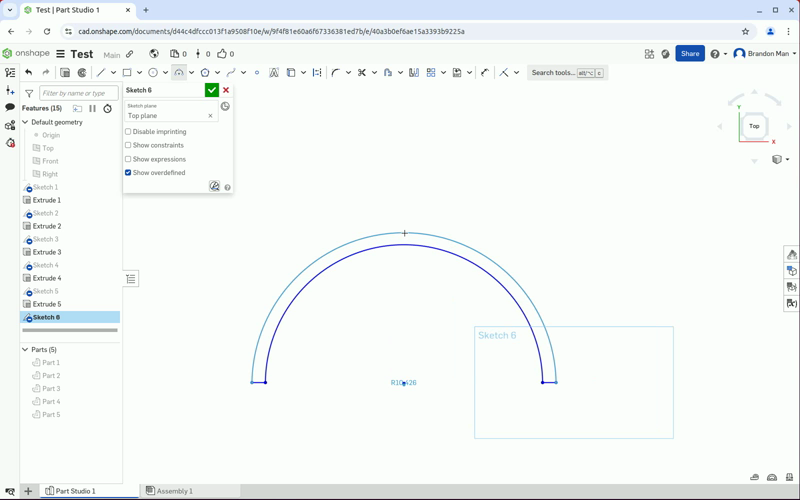
scroll(6)
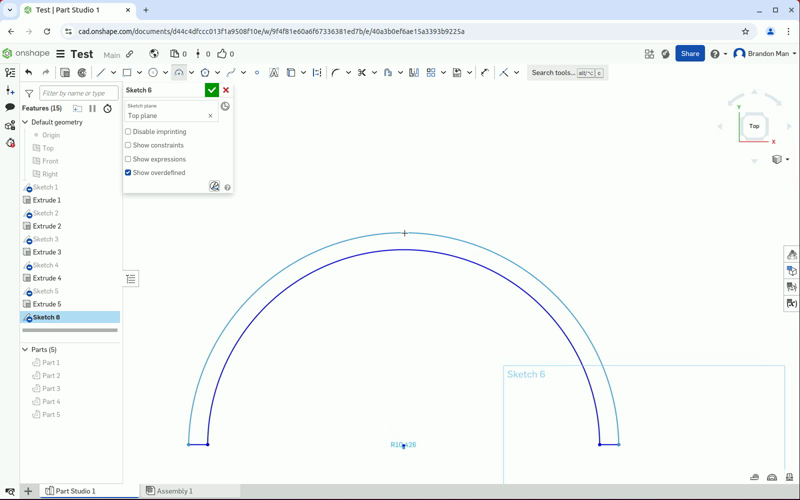
scroll(6)
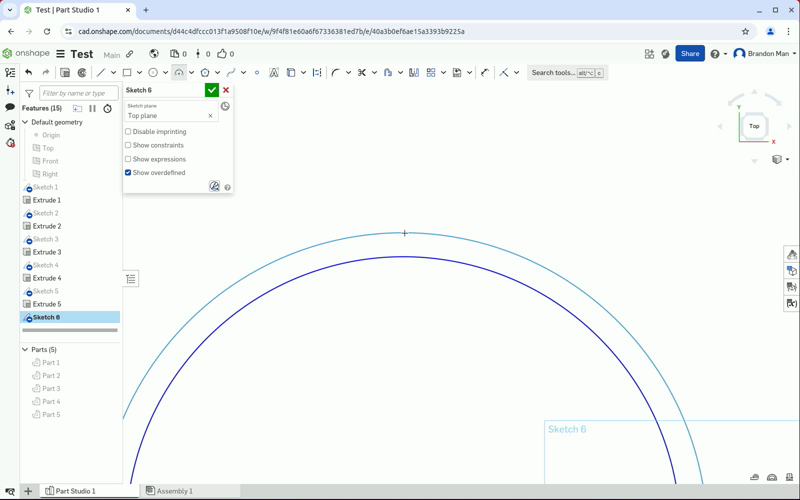
scroll(6)
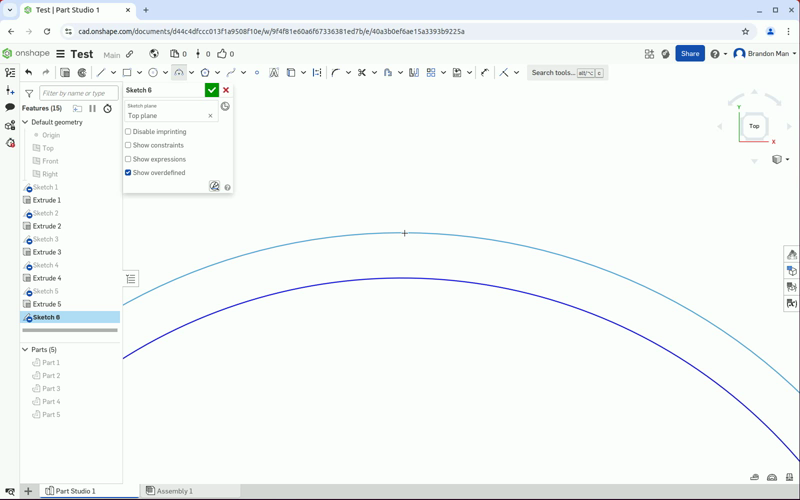
click(404, 232)
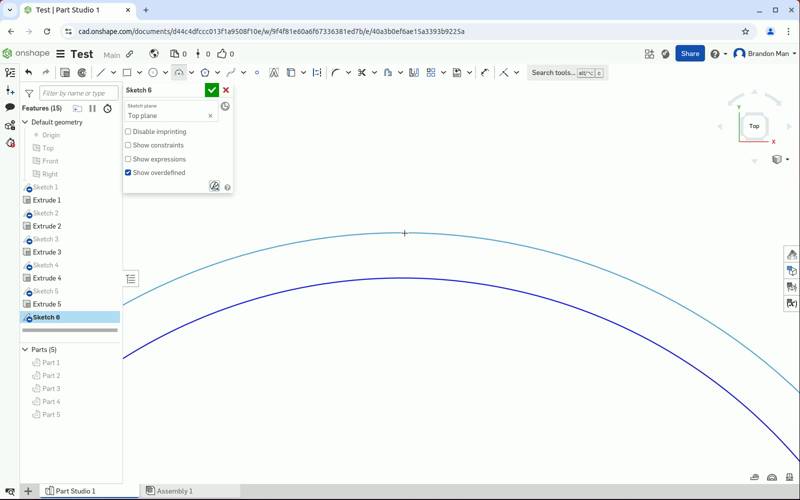
scroll(-6)
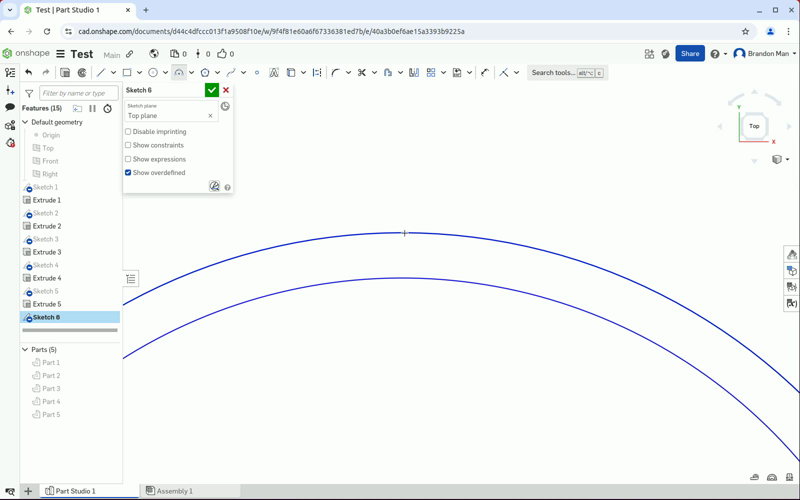
scroll(-6)
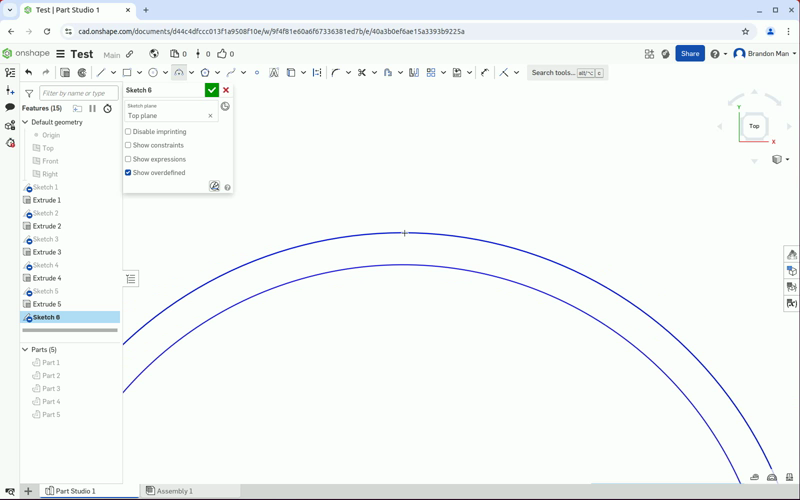
scroll(-6)
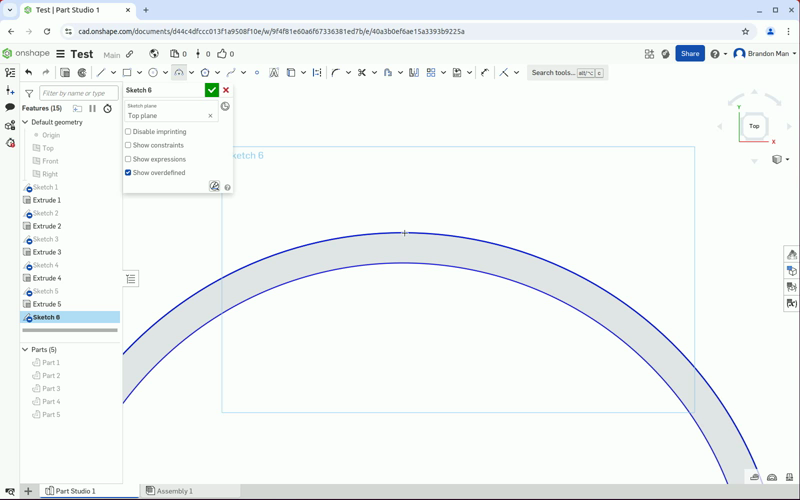
scroll(-6)
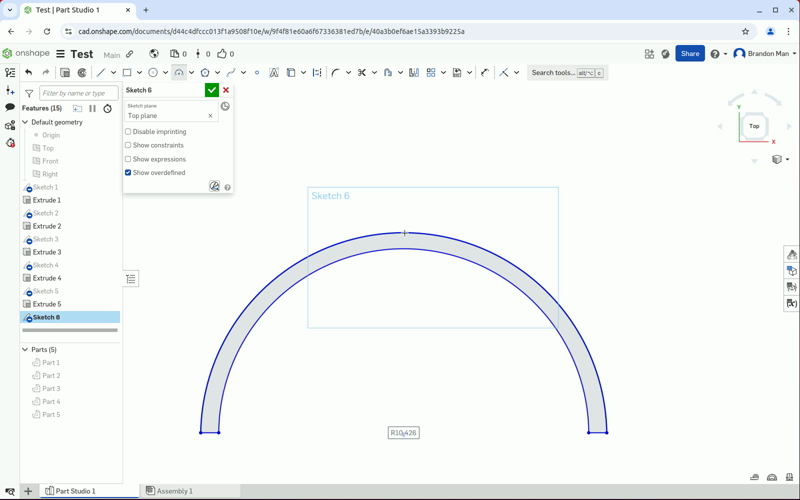
scroll(-6)
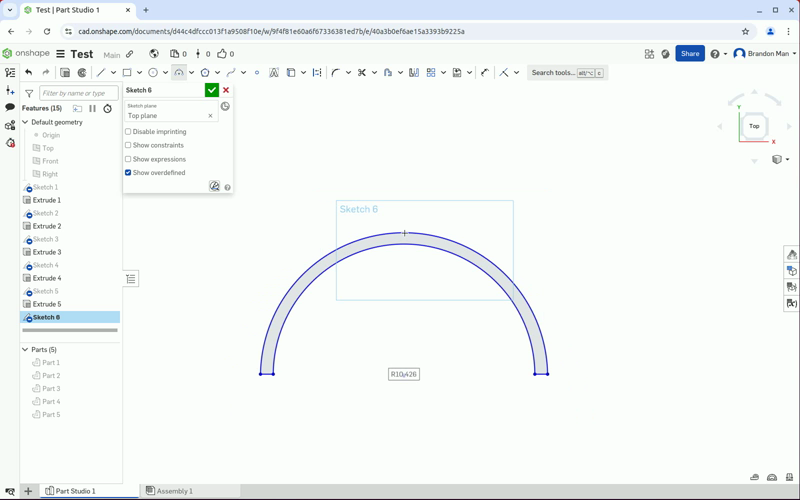
scroll(-6)
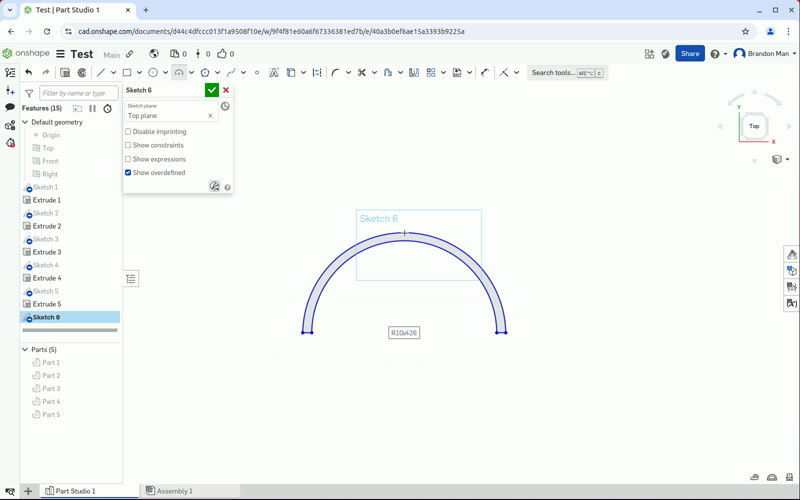
scroll(-6)
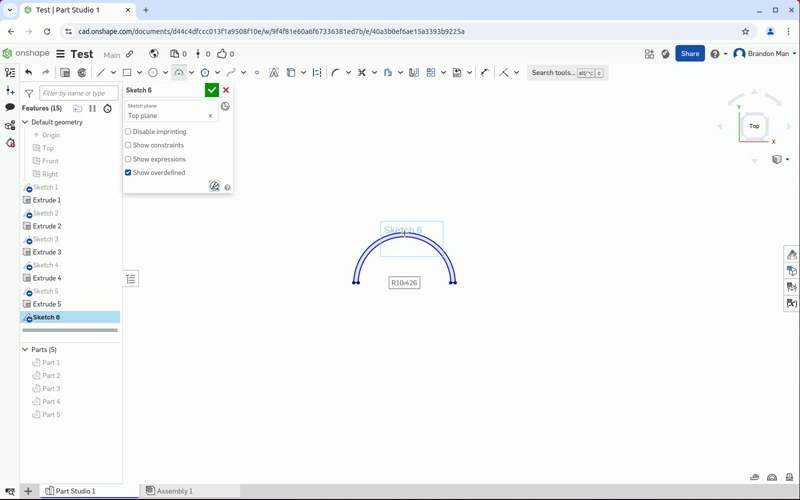
key_up(shift)
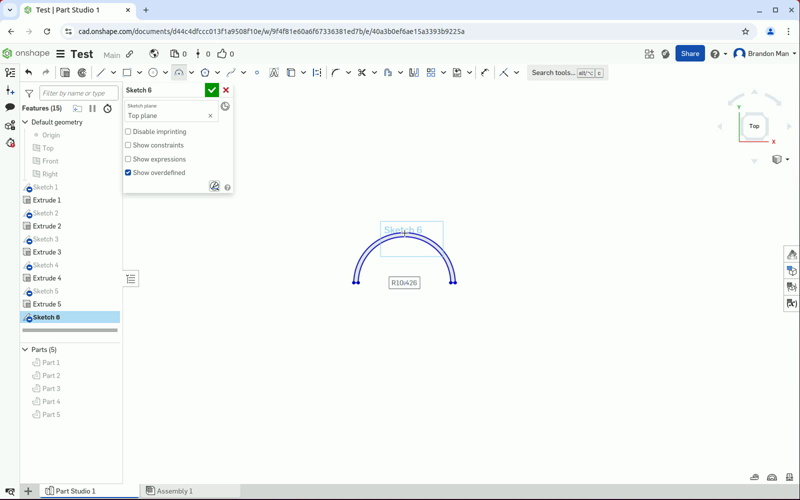
key(esc)
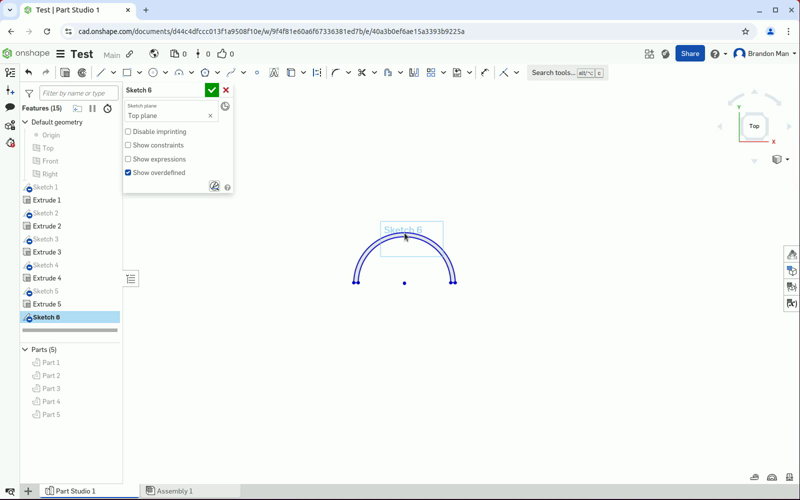
mouse_move(393, 269)
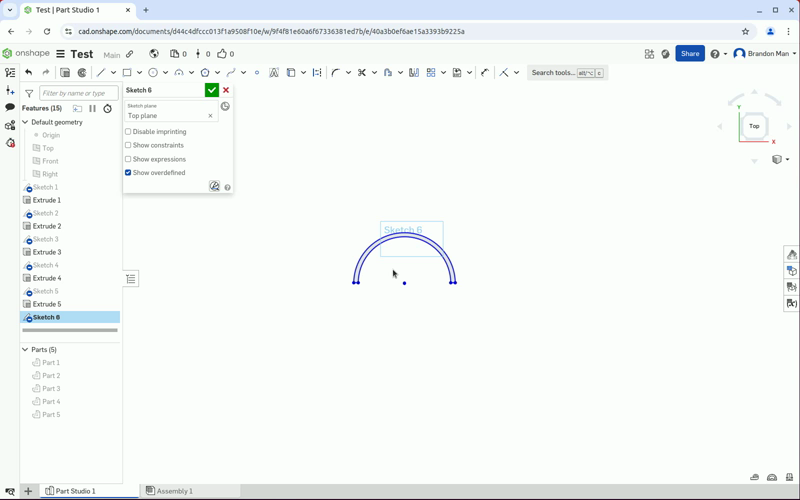
scroll(6)
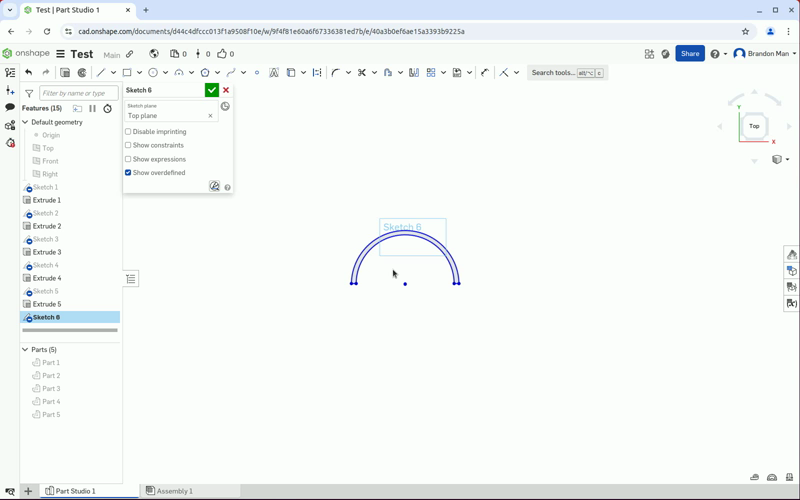
scroll(6)
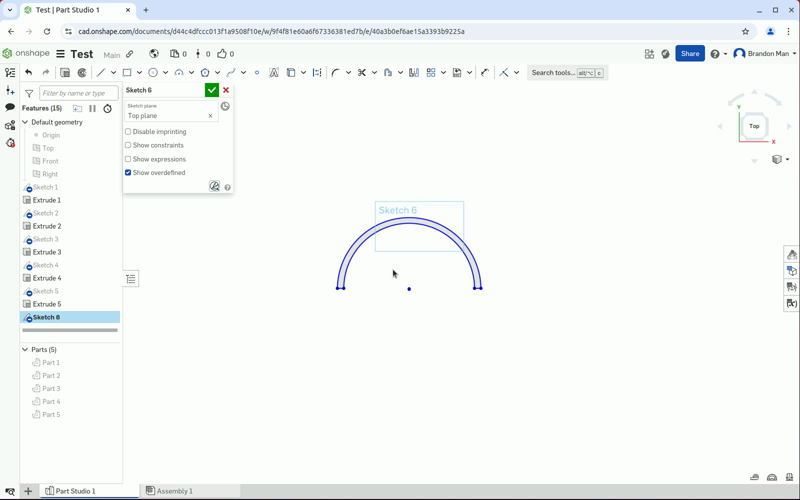
scroll(6)
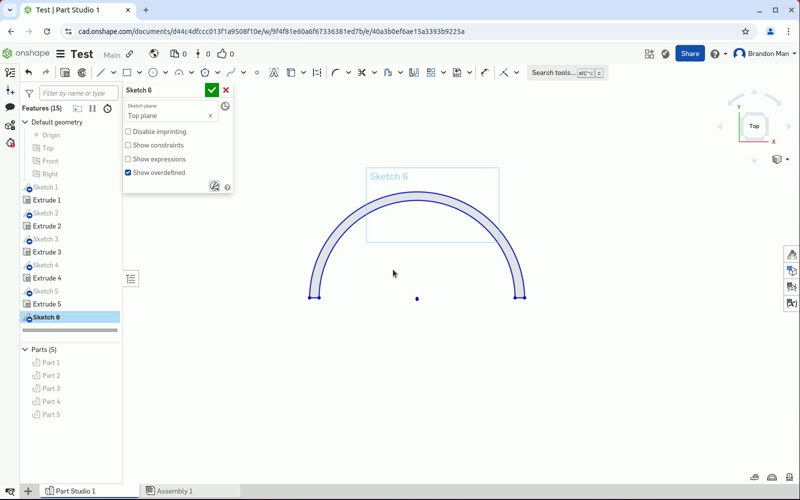
scroll(6)
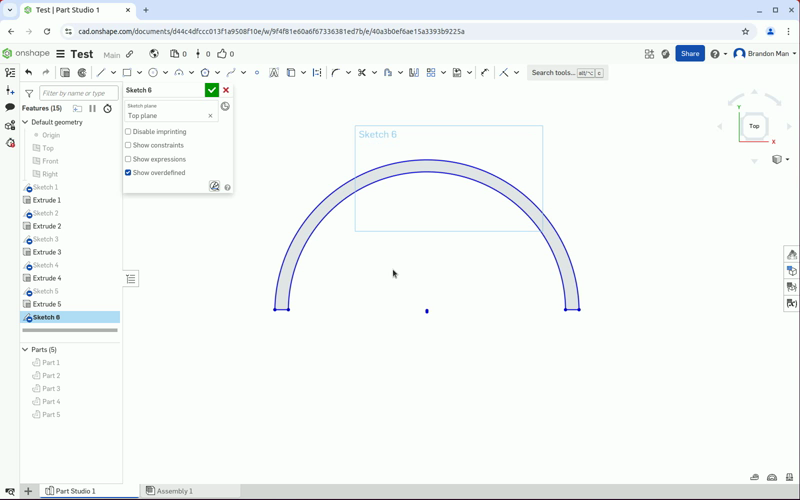
scroll(6)
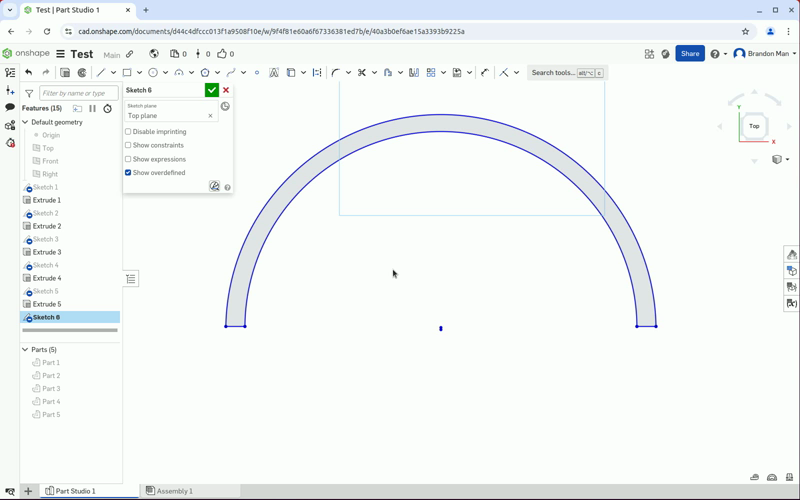
scroll(6)
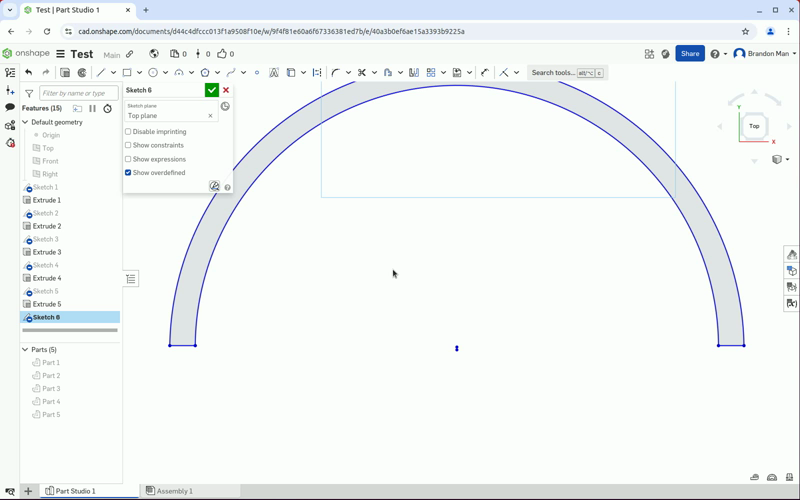
scroll(6)
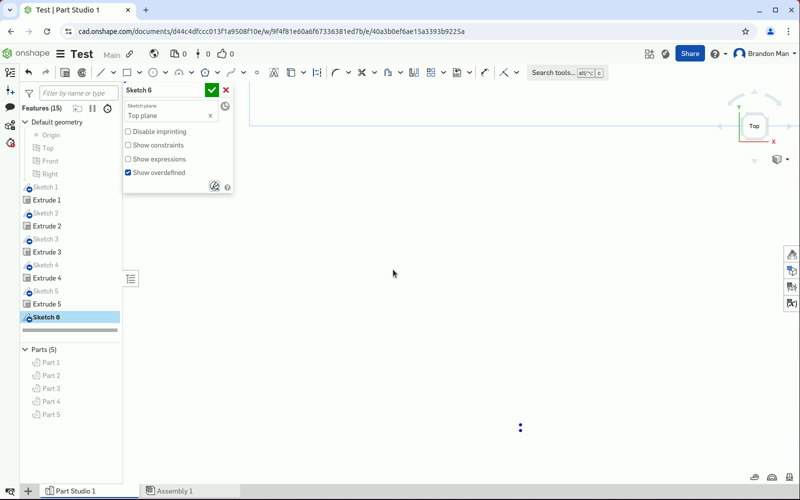
click(393, 269)
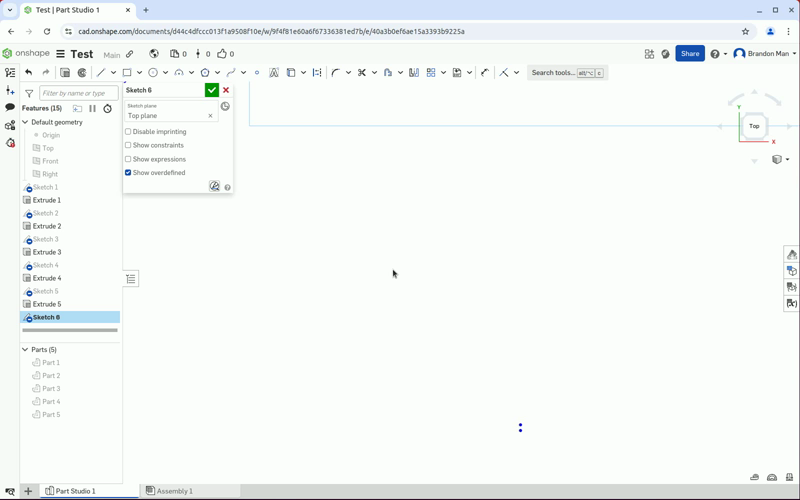
scroll(-6)
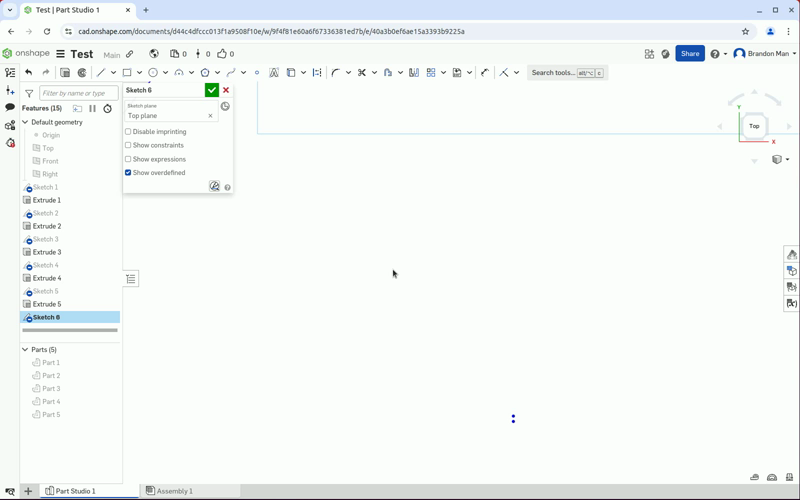
scroll(-6)
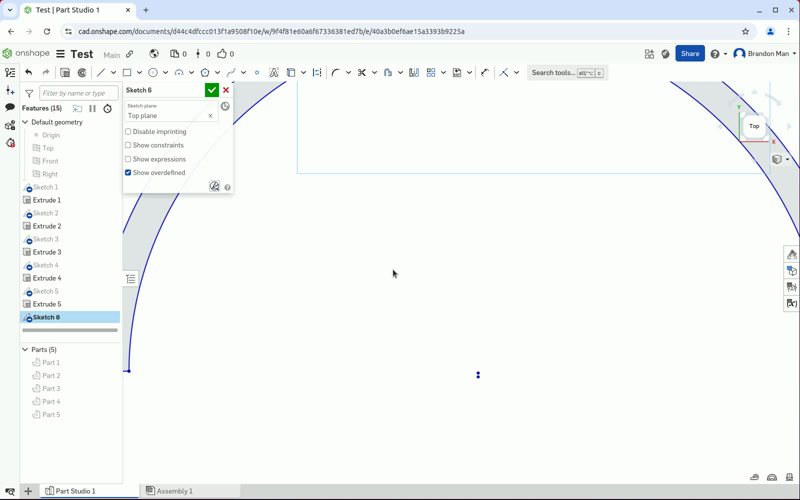
scroll(-6)
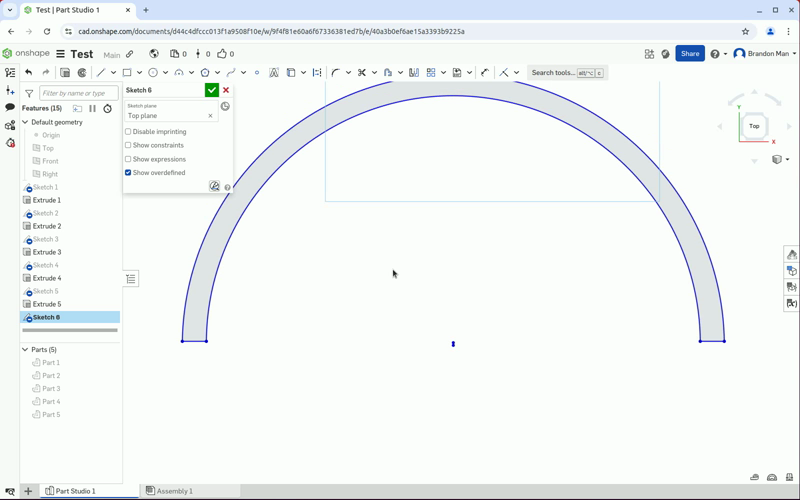
scroll(-6)
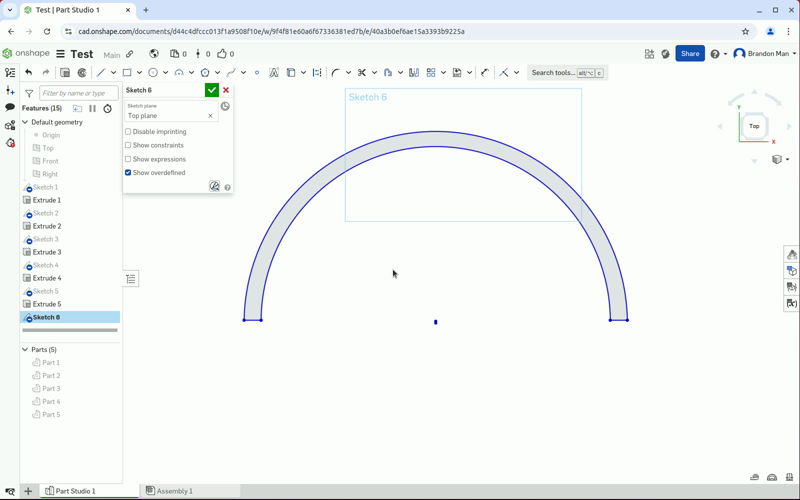
scroll(-6)
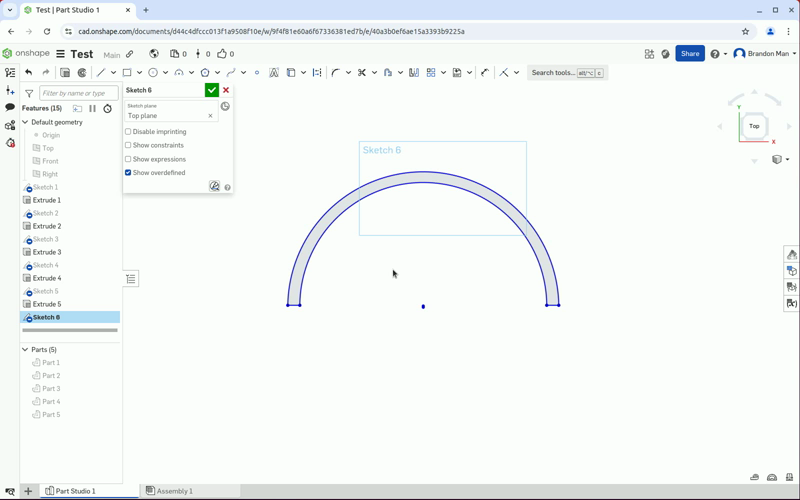
scroll(-6)
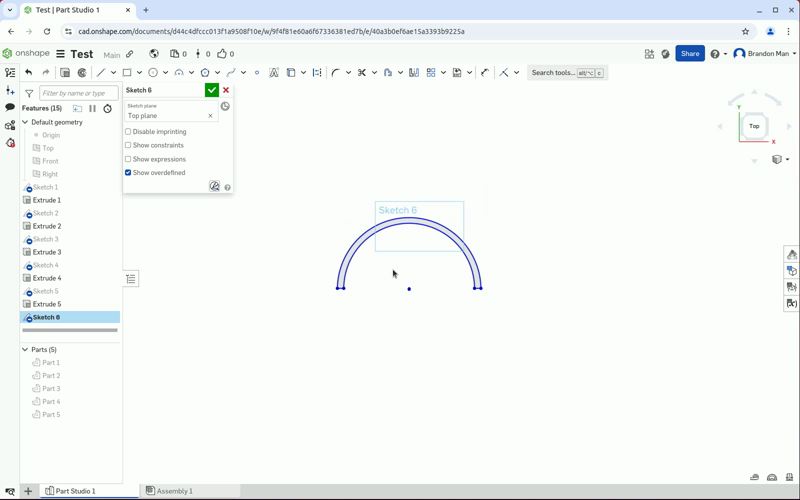
scroll(-6)
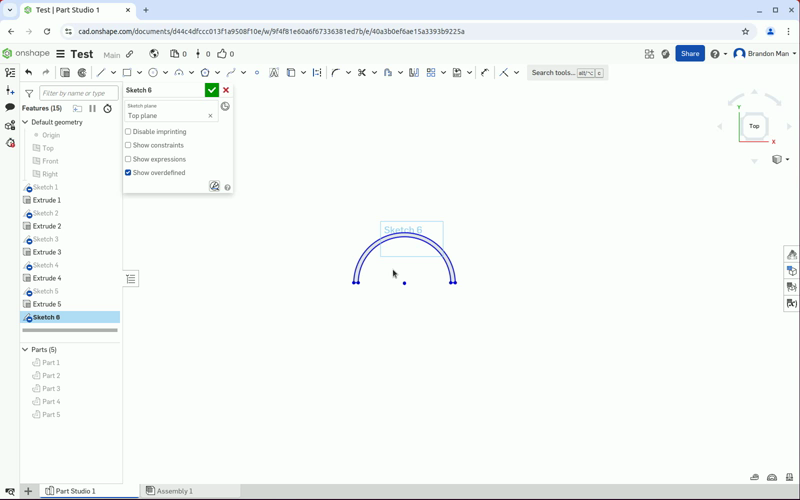
mouse_move(73, 352)
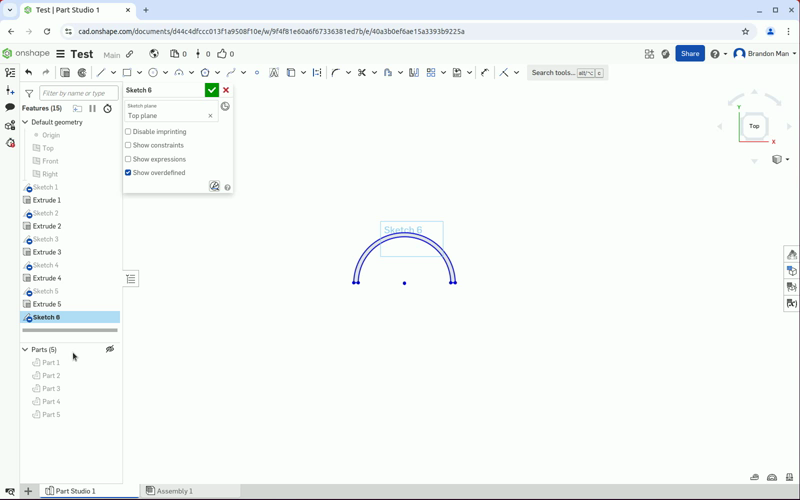
key(shift+y)
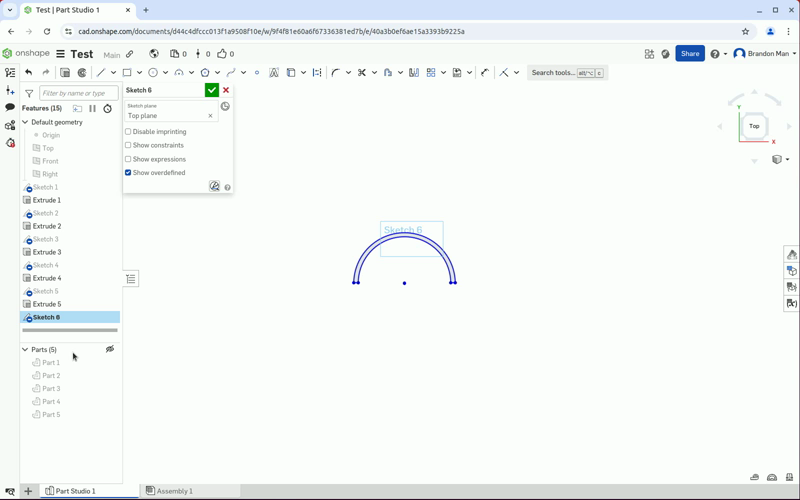
key(shift+e)
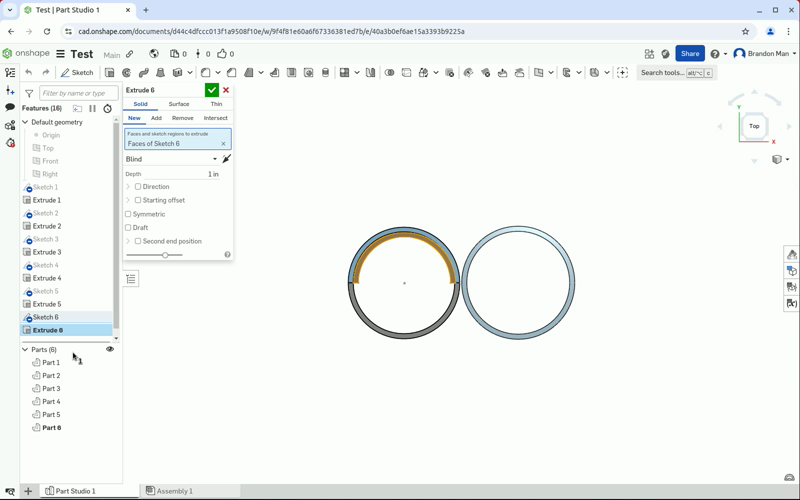
mouse_move(143, 106)
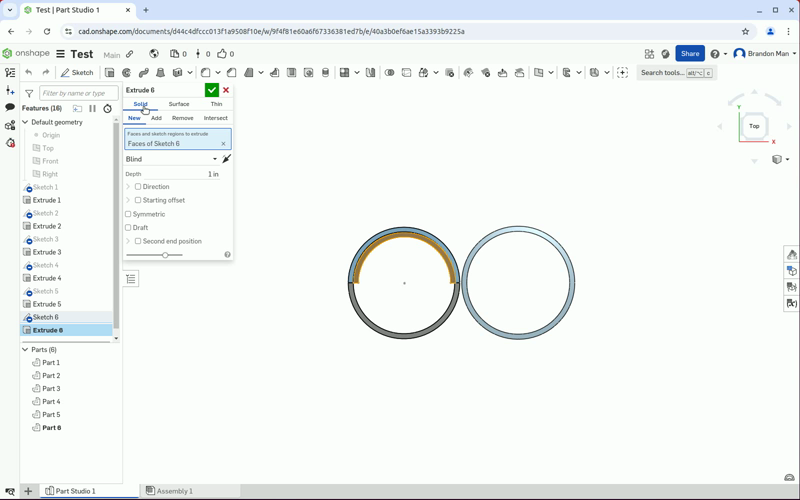
click(143, 106)
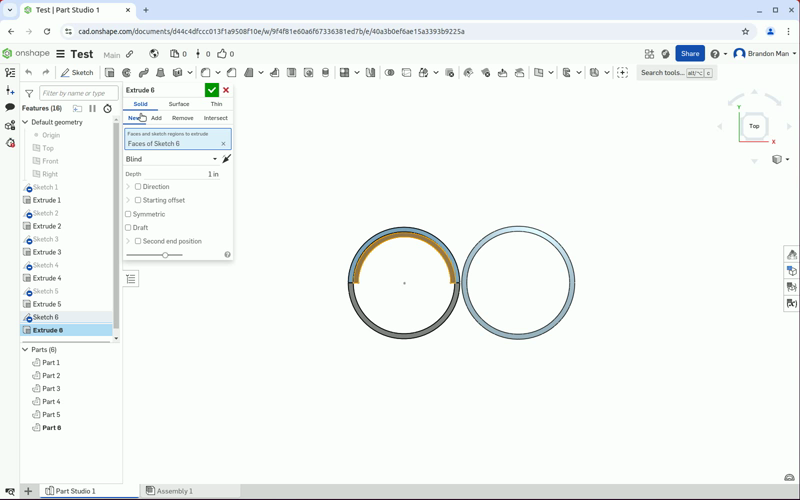
mouse_move(137, 120)
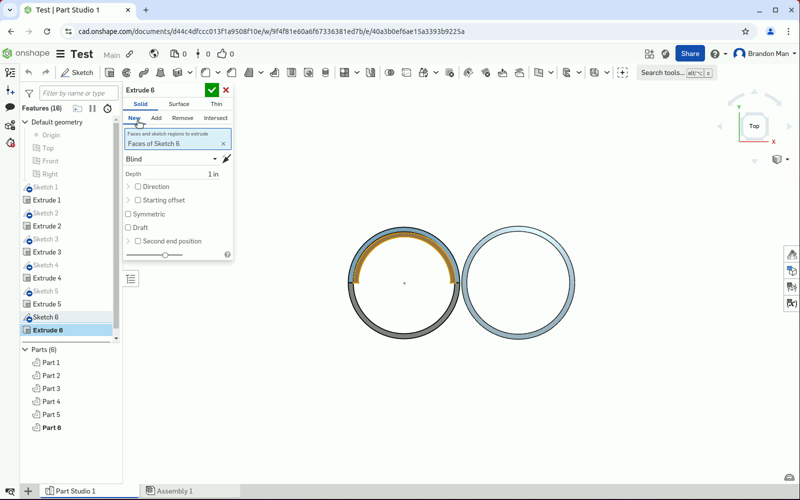
click(137, 120)
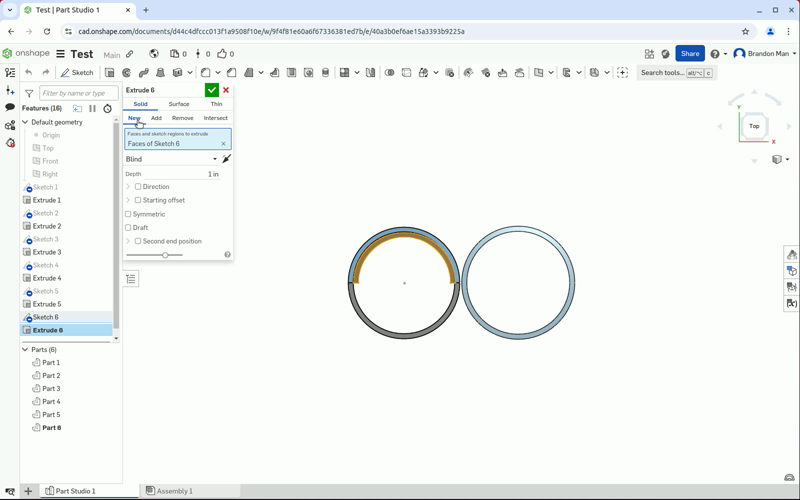
key(tab, 4)
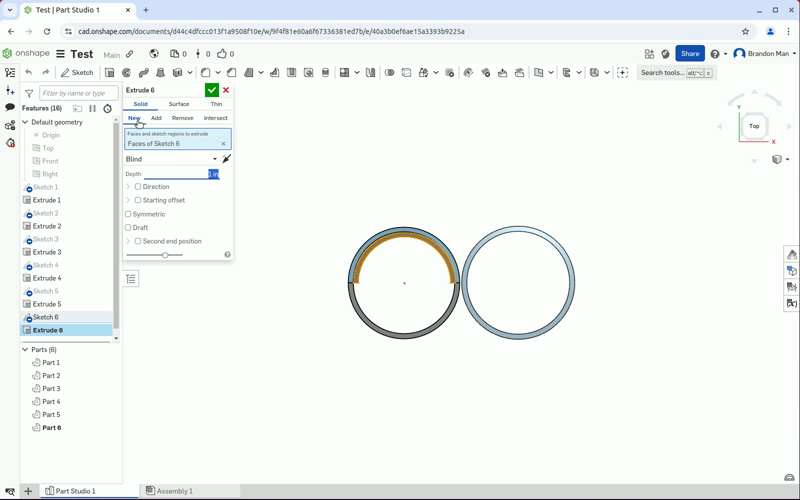
text(0.241)
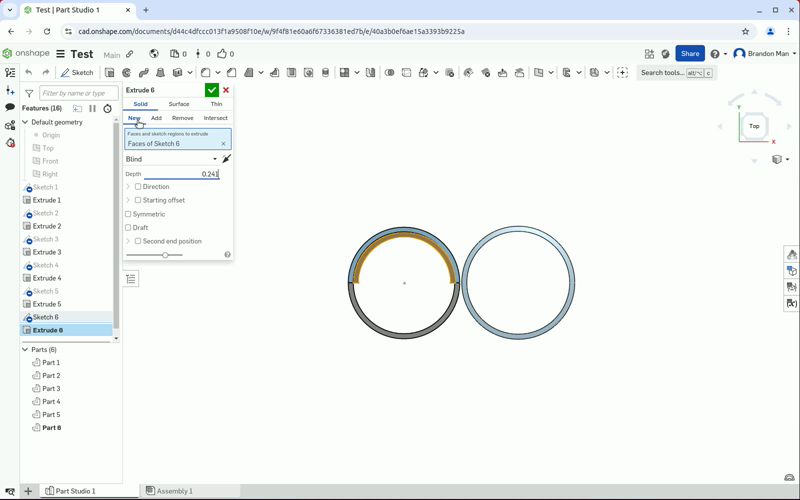
key(enter)
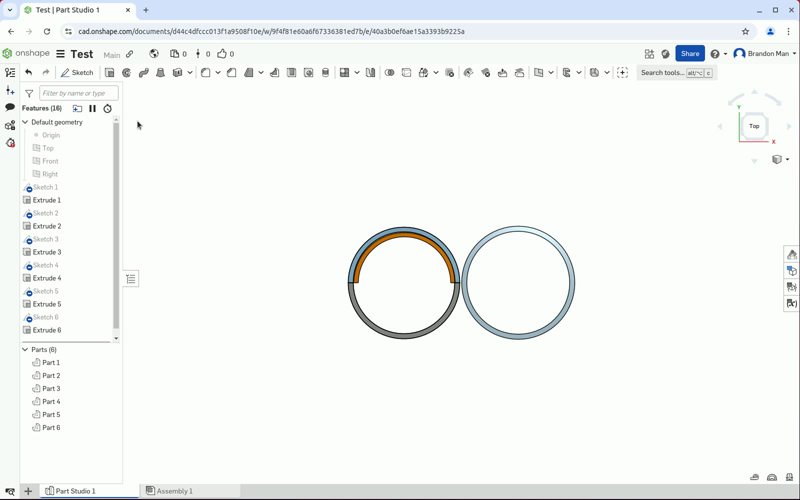
key(shift+h)
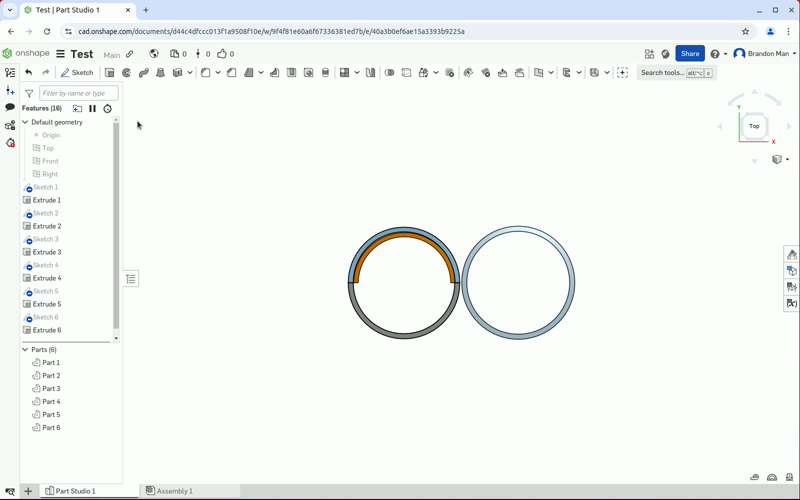
key(shift+h)
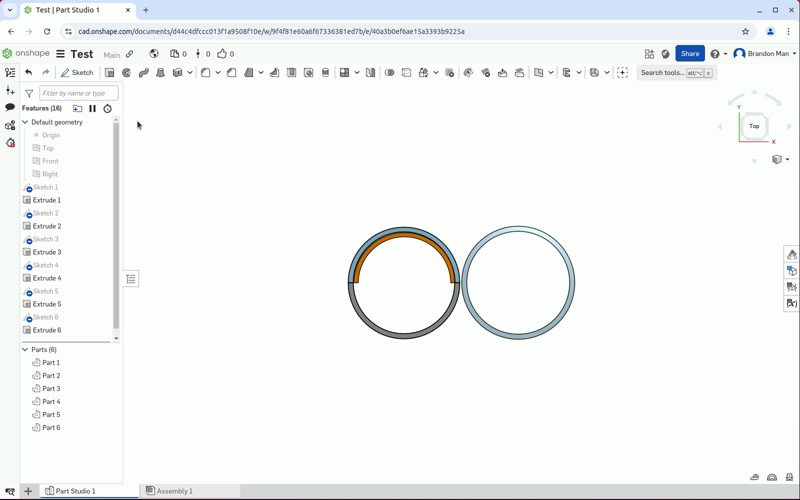
mouse_move(69, 189)
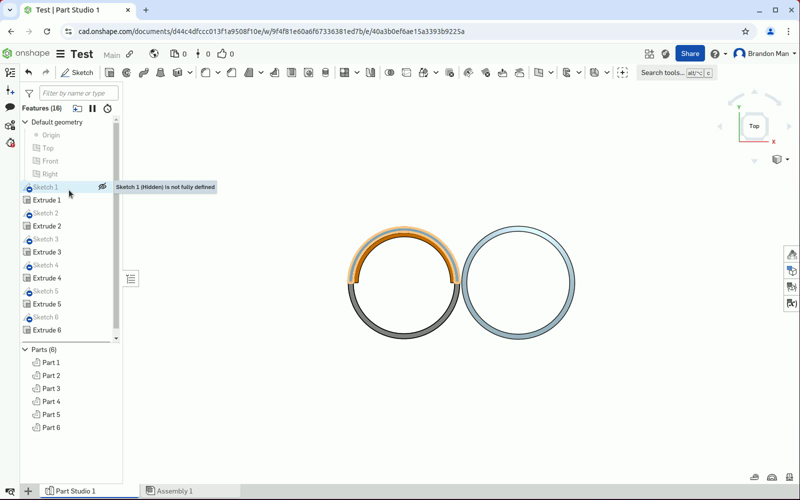
click(69, 189)
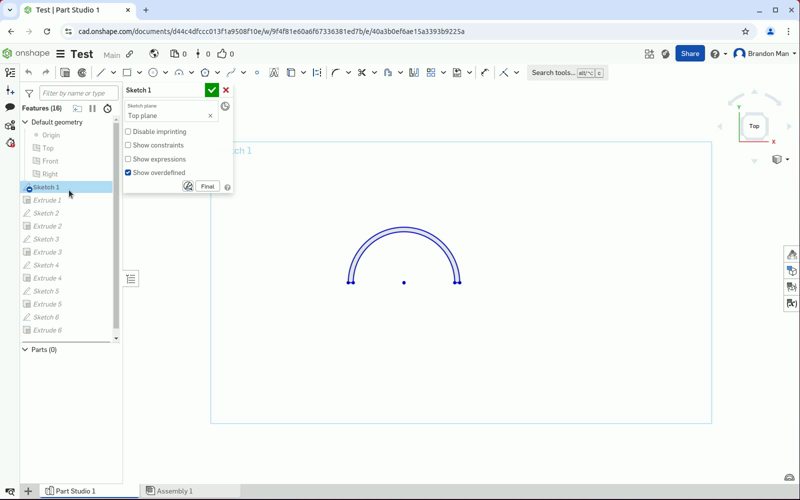
mouse_move(229, 92)
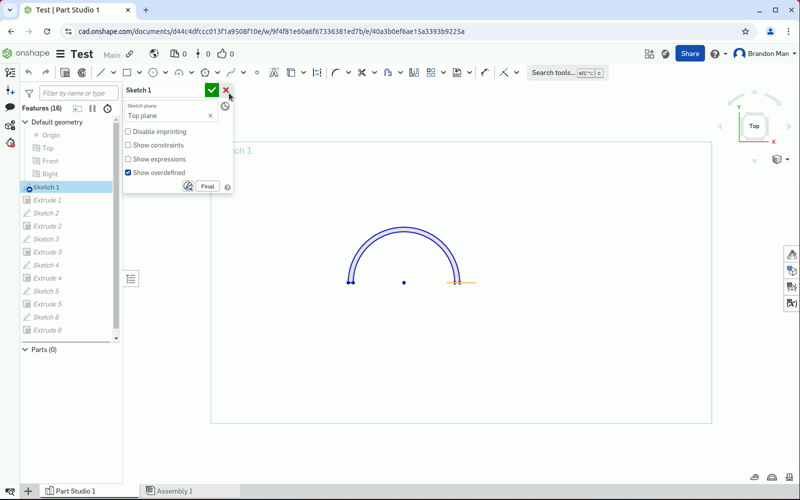
click(229, 92)
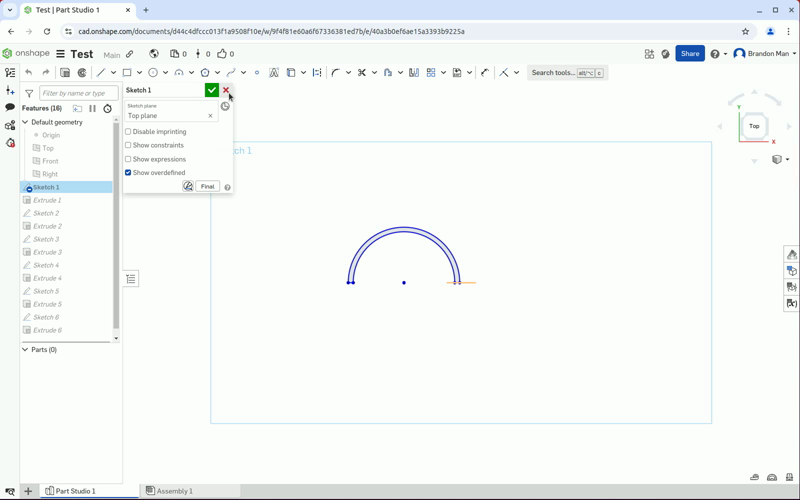
key(shift+s)
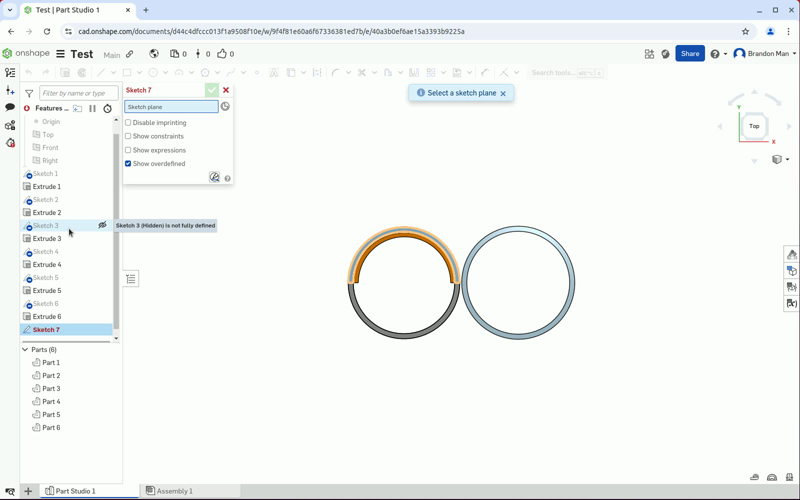
scroll(3)
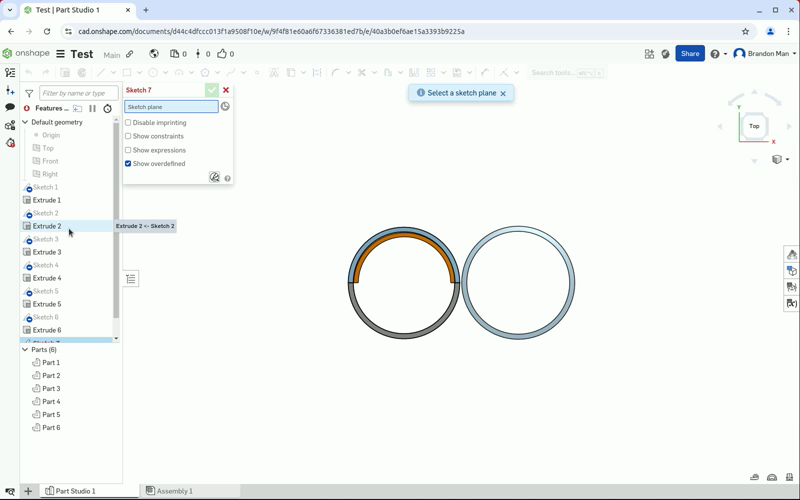
mouse_move(69, 150)
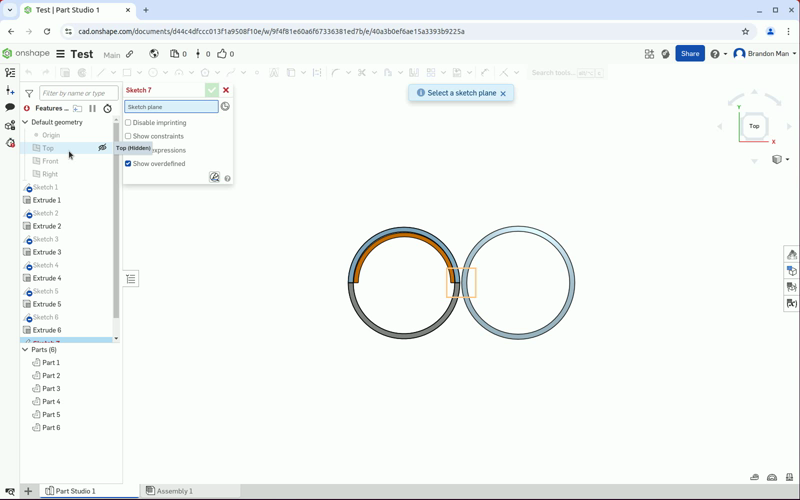
click(69, 150)
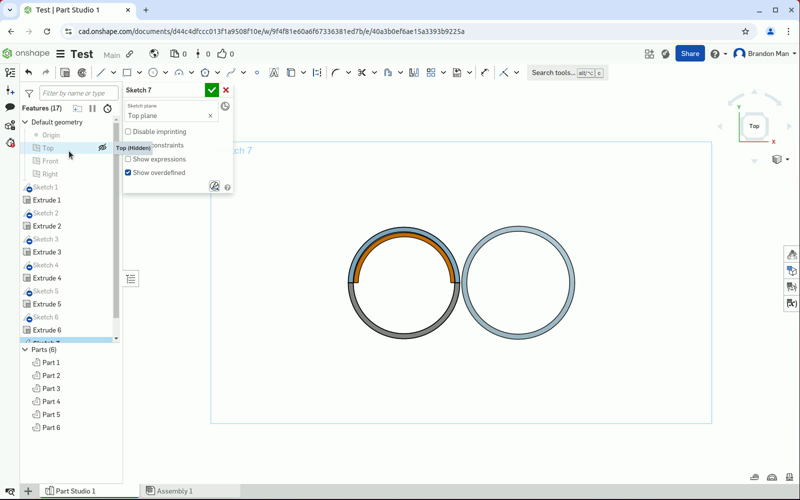
mouse_move(73, 352)
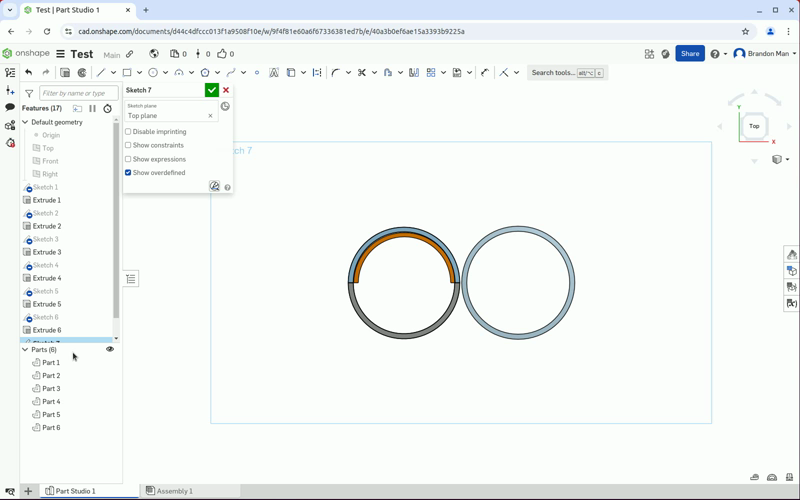
key(y)
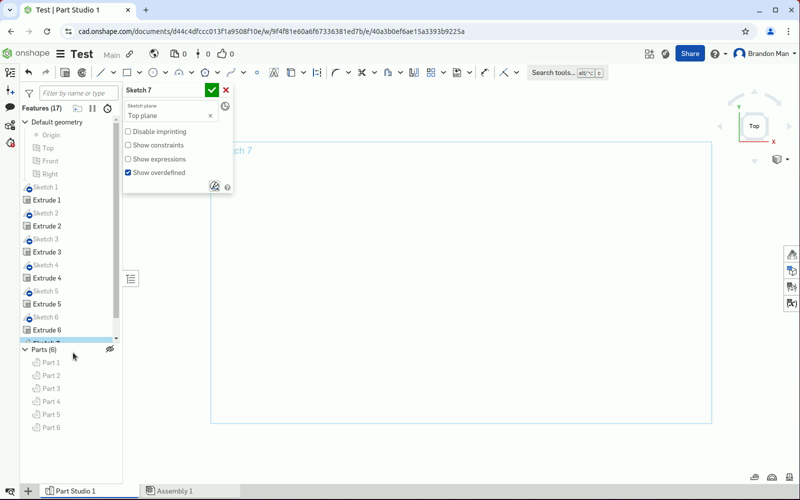
key(a)
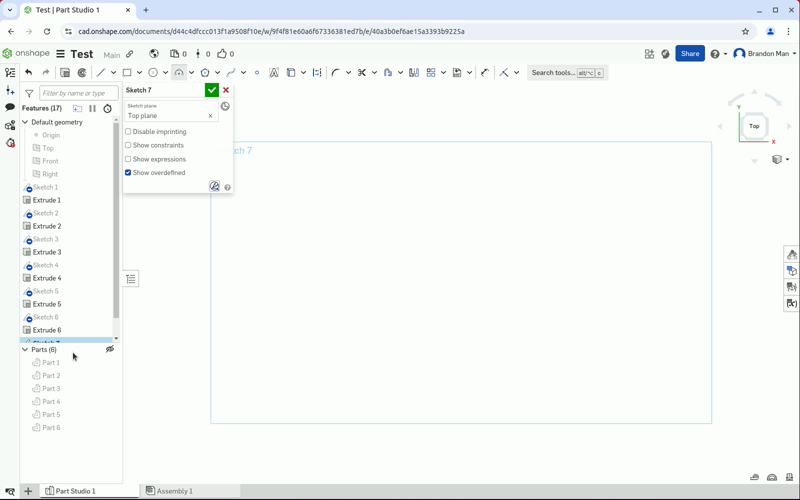
key_down(shift)
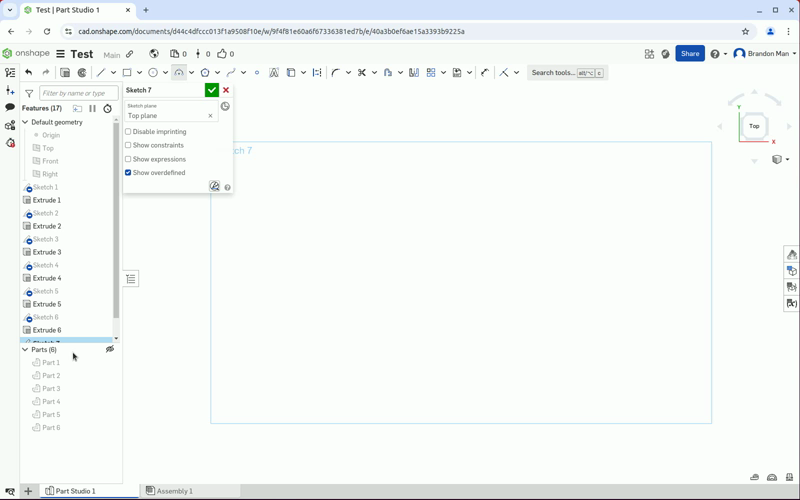
mouse_move(353, 282)
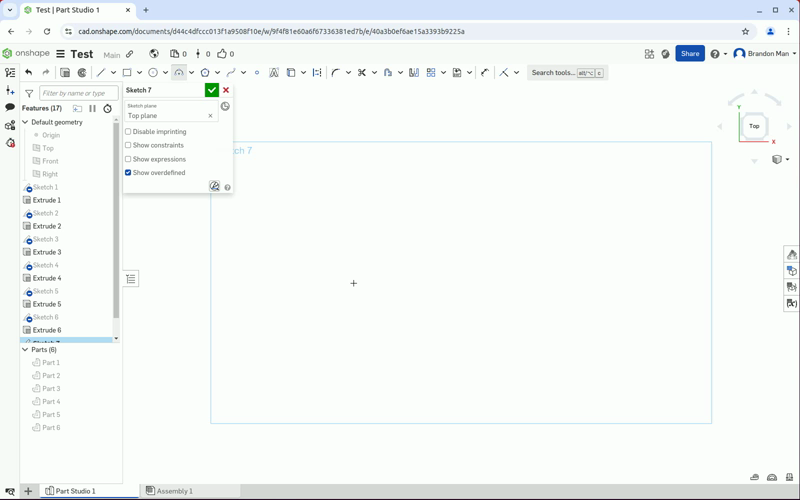
click(353, 282)
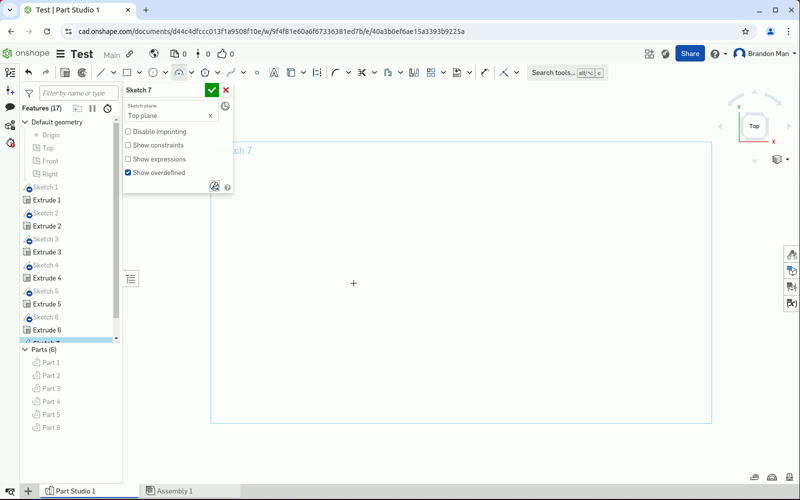
key_up(shift)
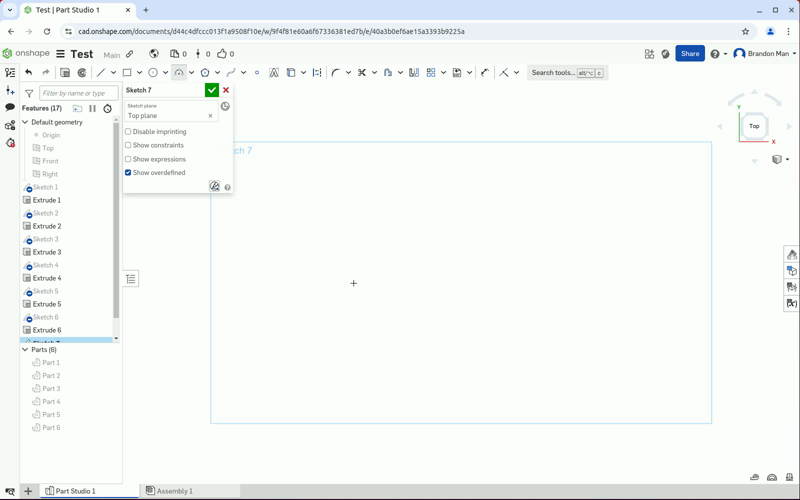
key_down(shift)
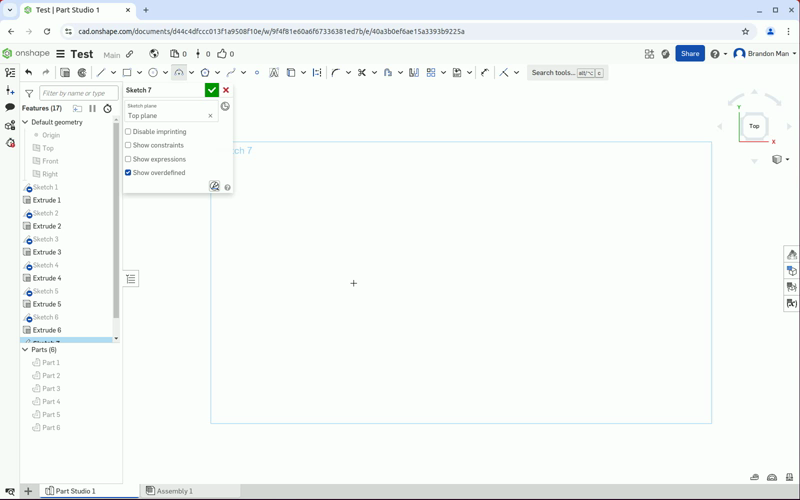
mouse_move(455, 282)
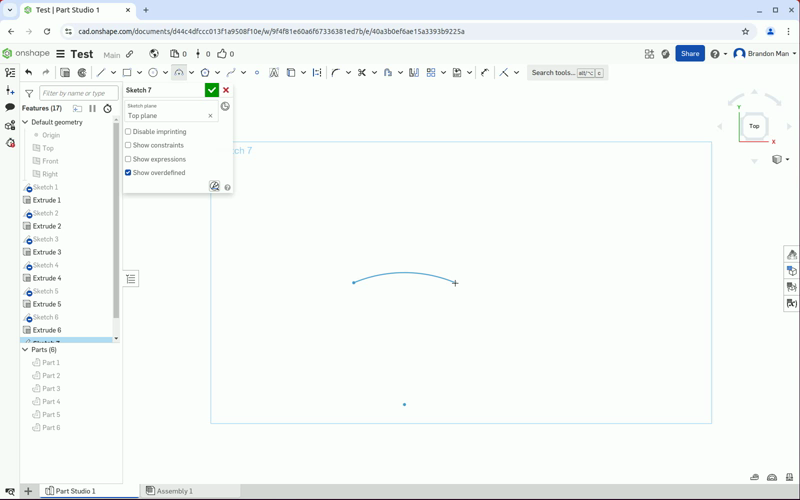
click(455, 282)
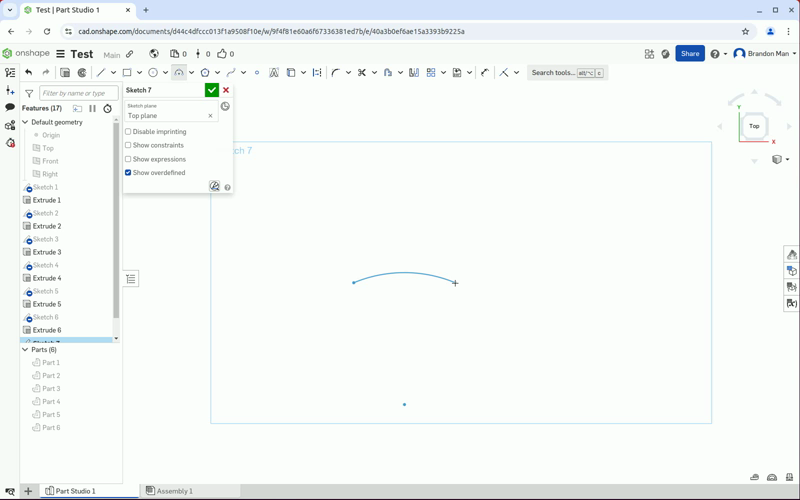
mouse_move(404, 333)
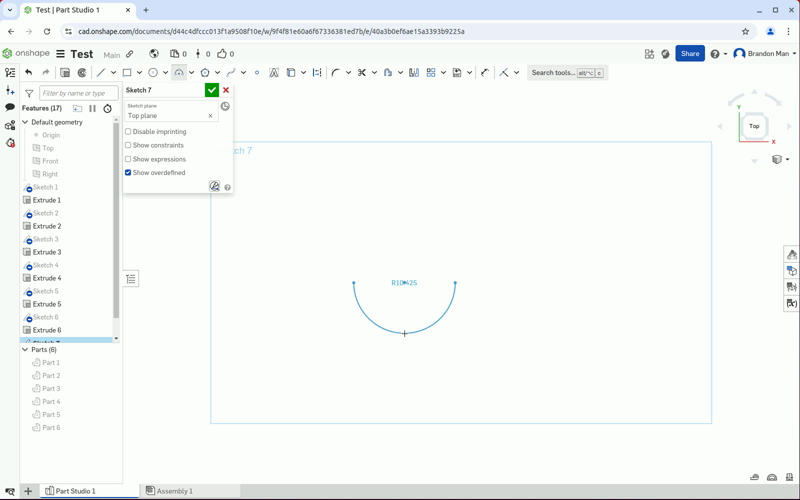
click(404, 333)
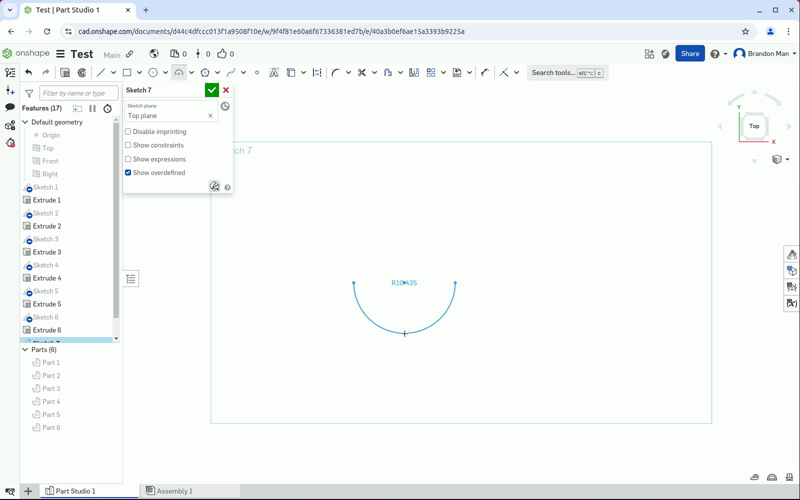
key_up(shift)
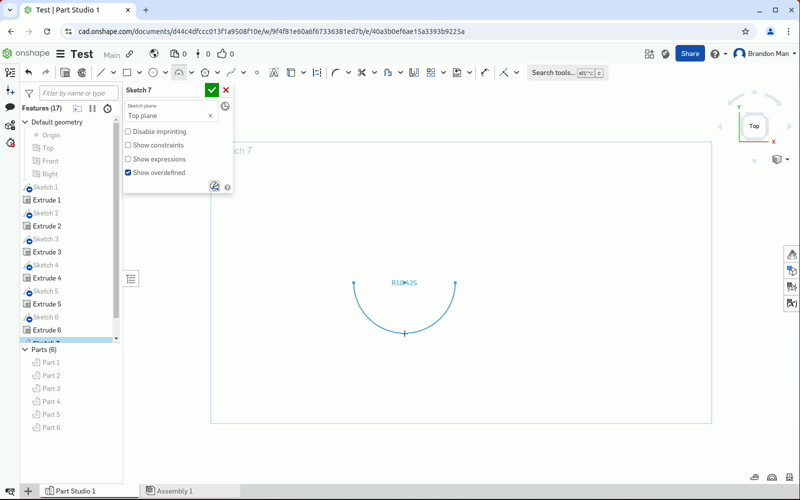
key(esc)
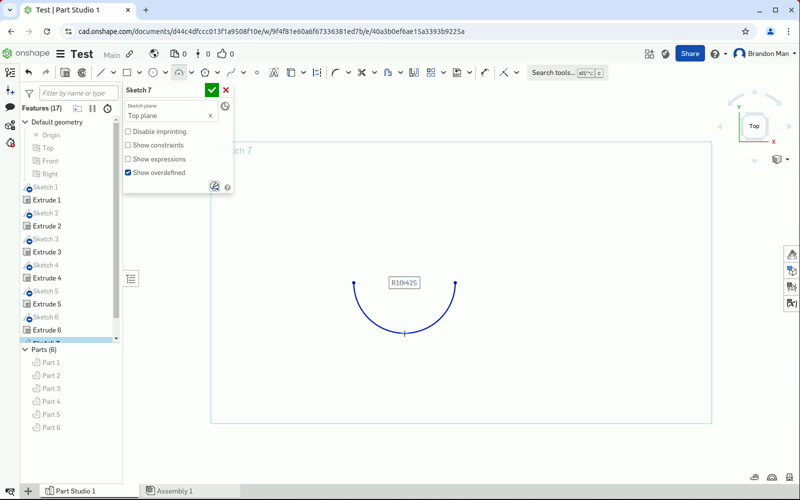
key(l)
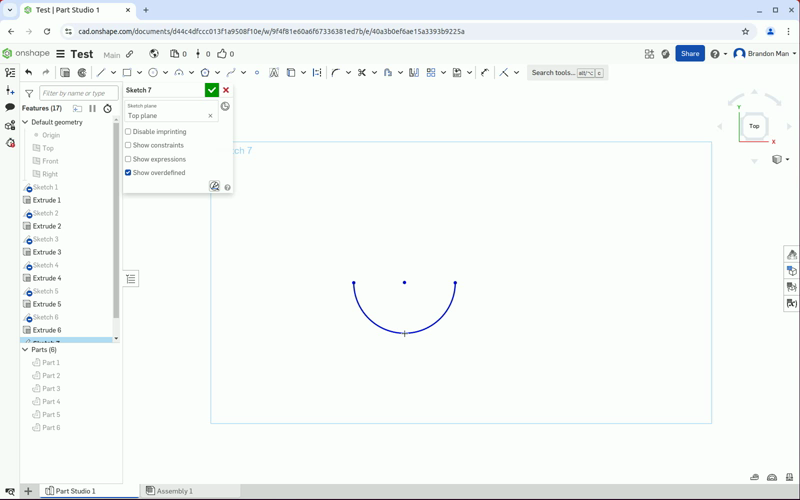
mouse_move(455, 282)
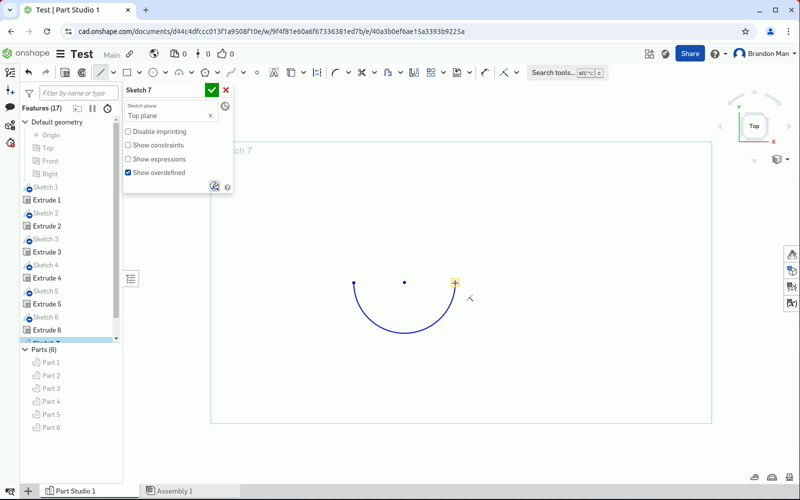
click(455, 282)
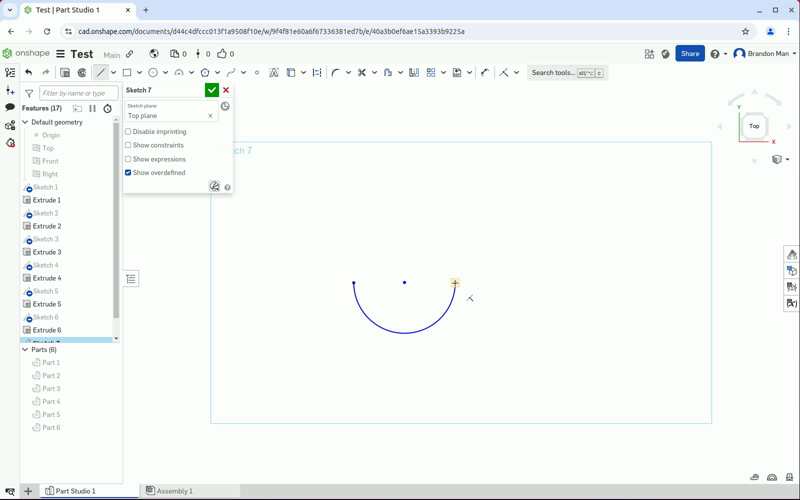
key_down(shift)
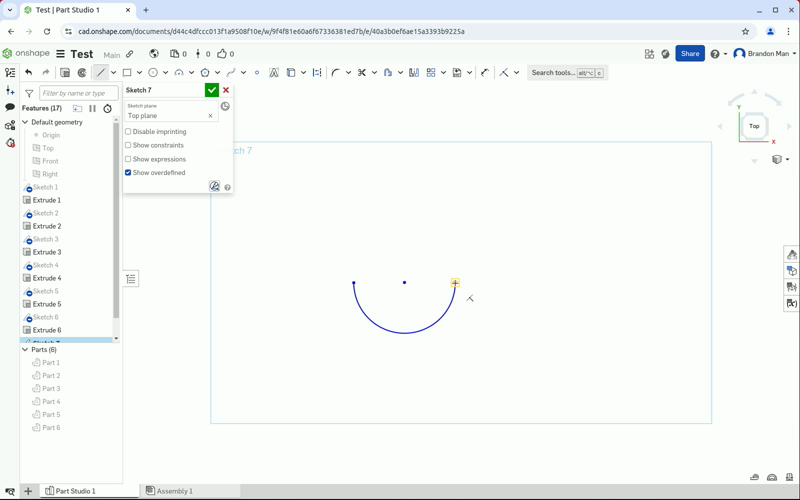
mouse_move(485, 282)
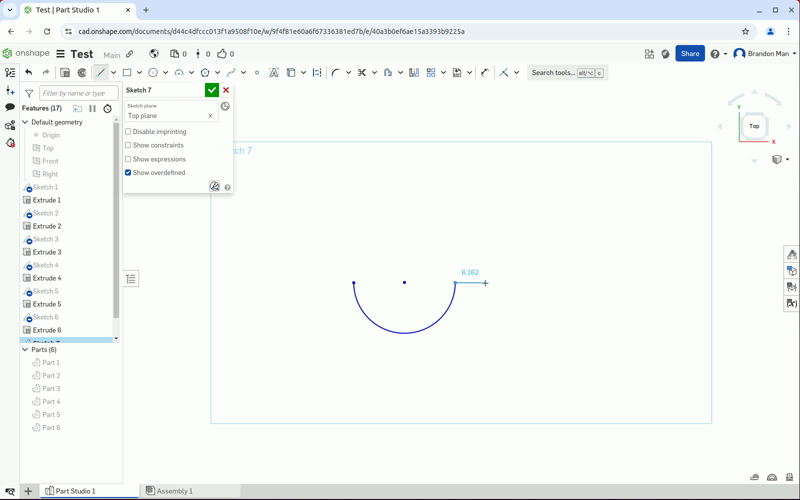
mouse_move(450, 282)
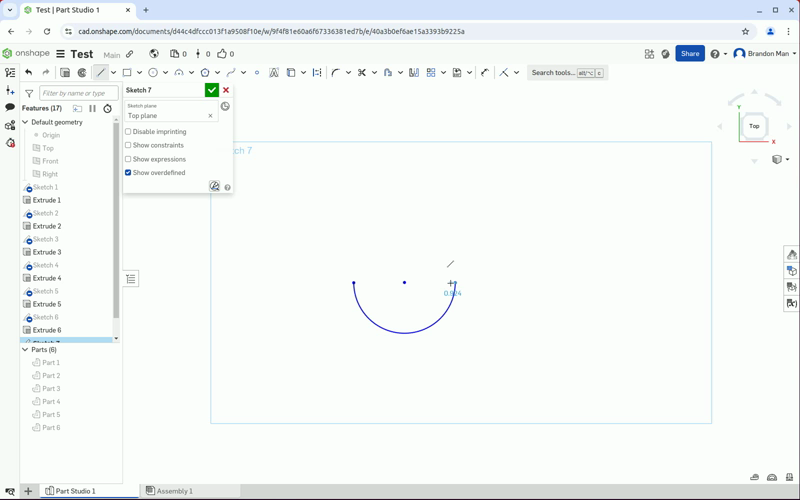
scroll(6)
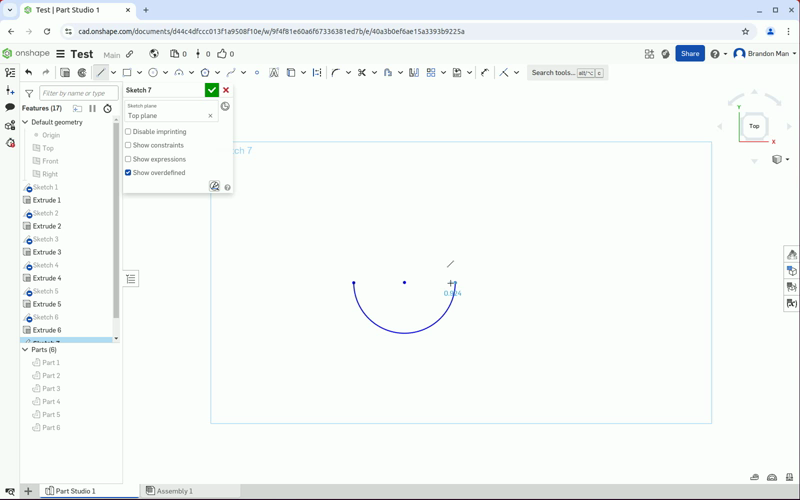
scroll(6)
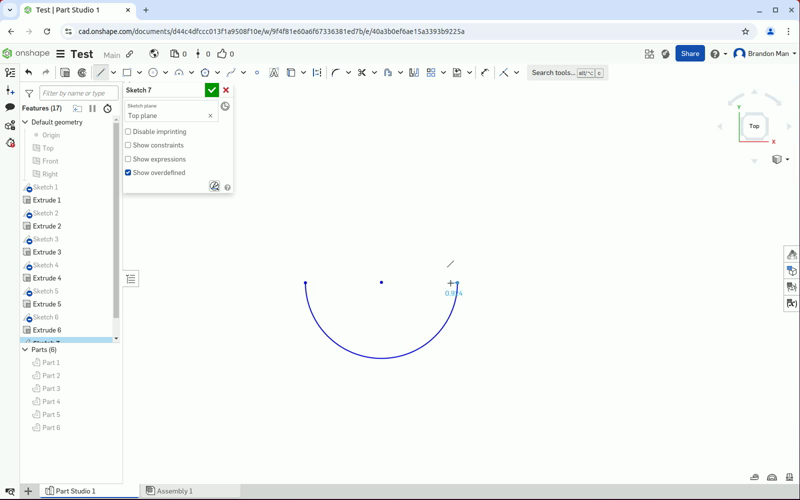
scroll(6)
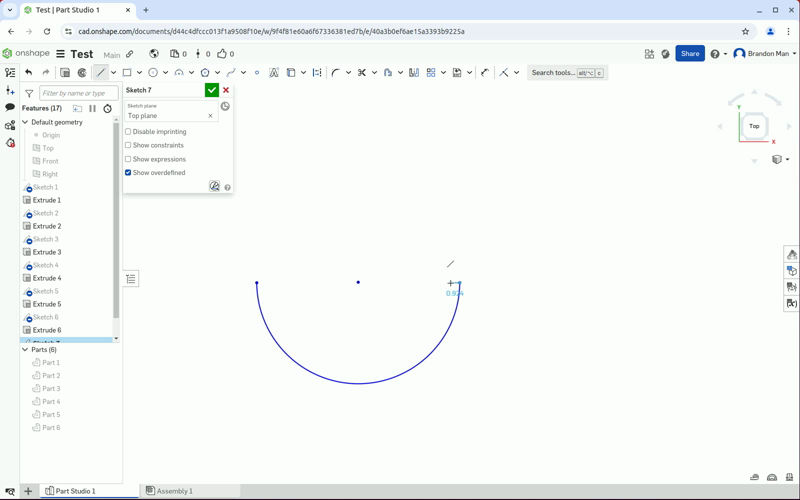
scroll(6)
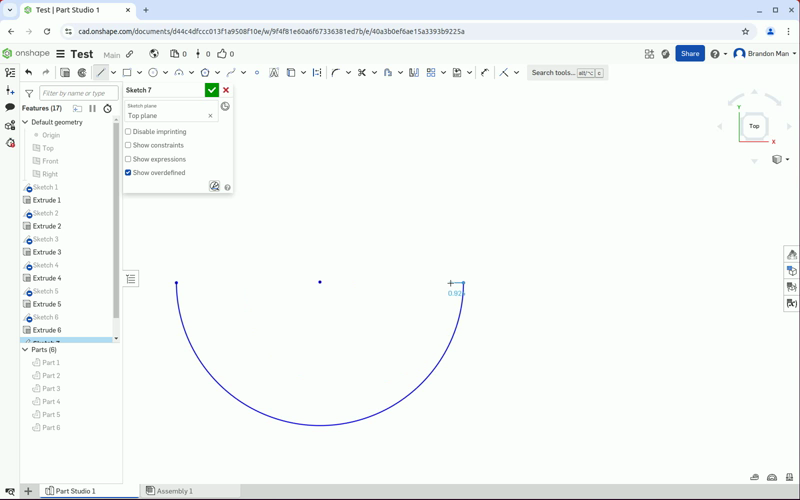
scroll(6)
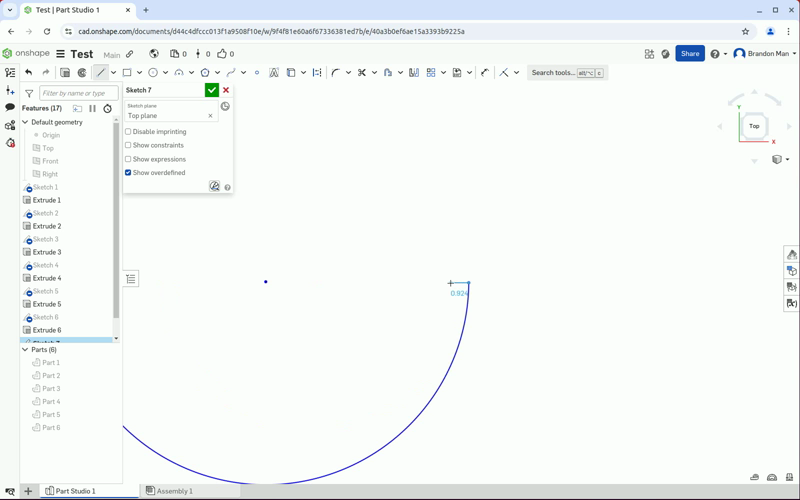
scroll(6)
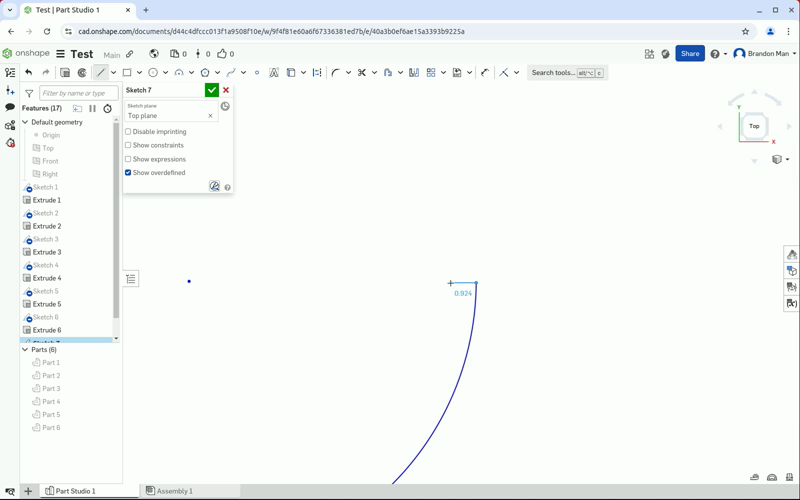
scroll(6)
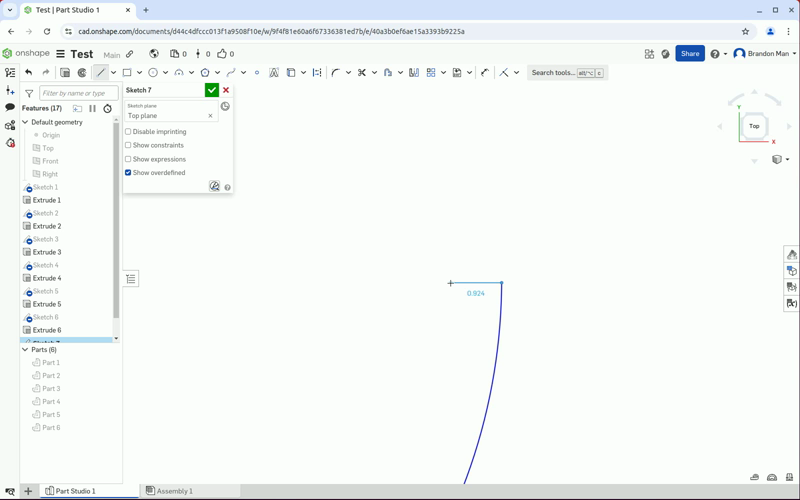
click(450, 282)
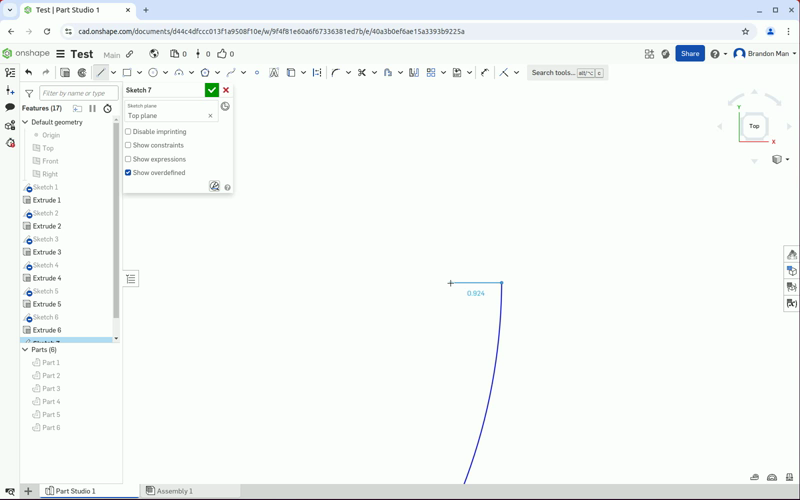
scroll(-6)
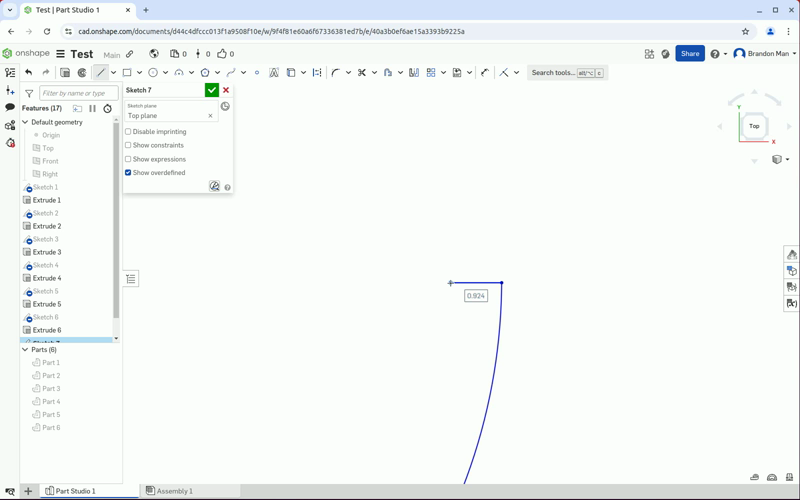
scroll(-6)
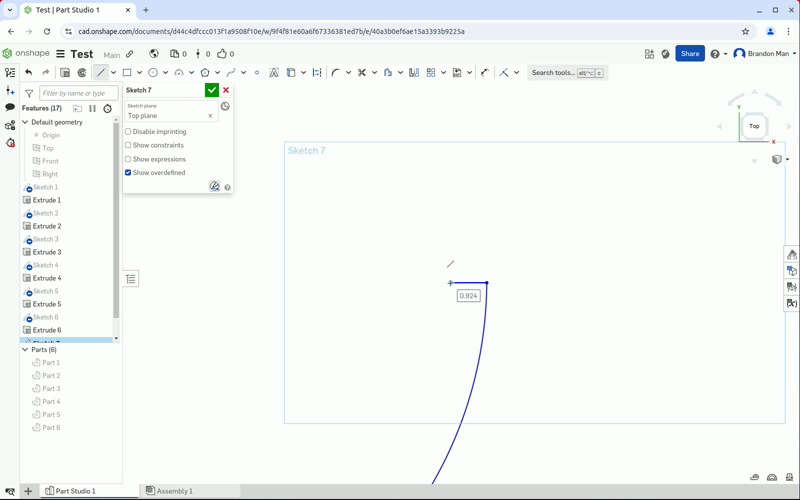
scroll(-6)
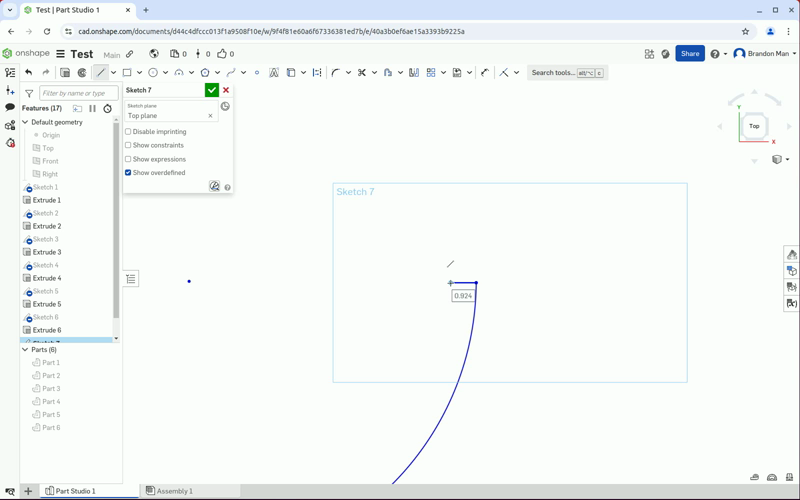
scroll(-6)
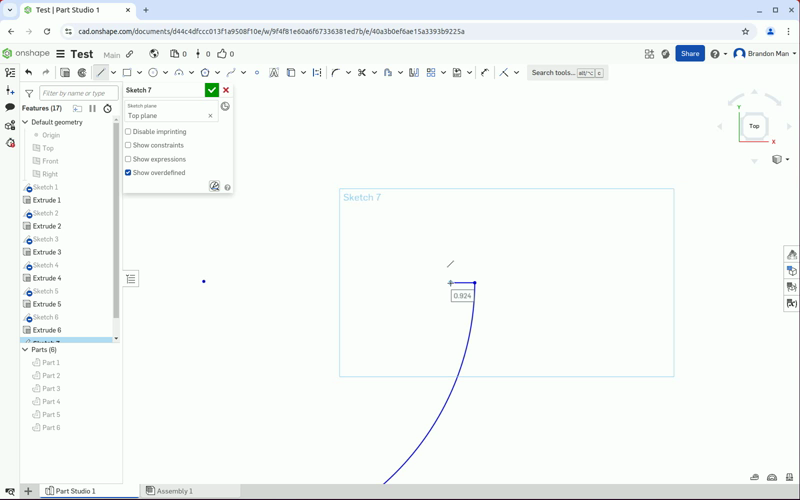
scroll(-6)
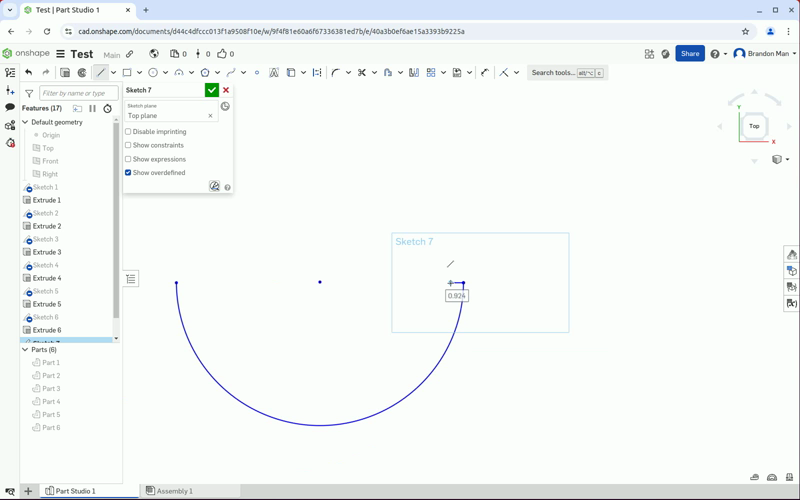
scroll(-6)
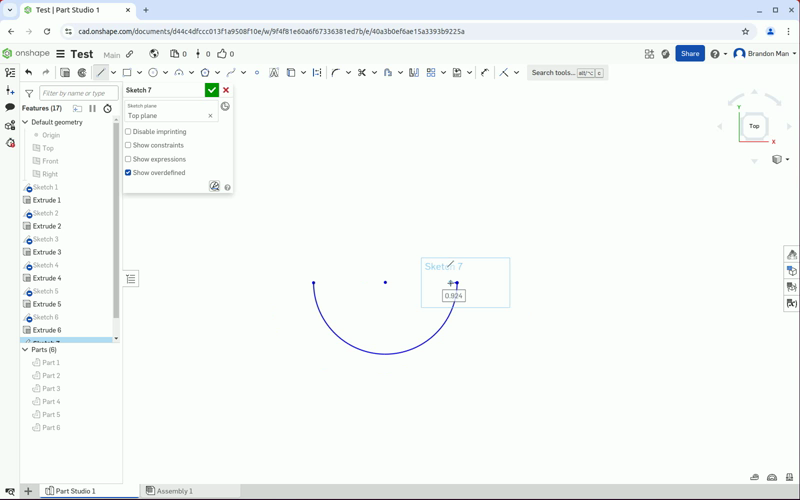
scroll(-6)
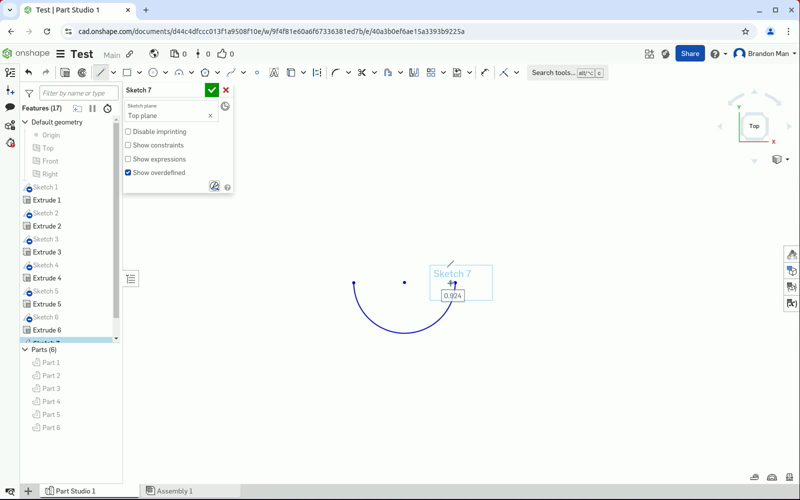
key_up(shift)
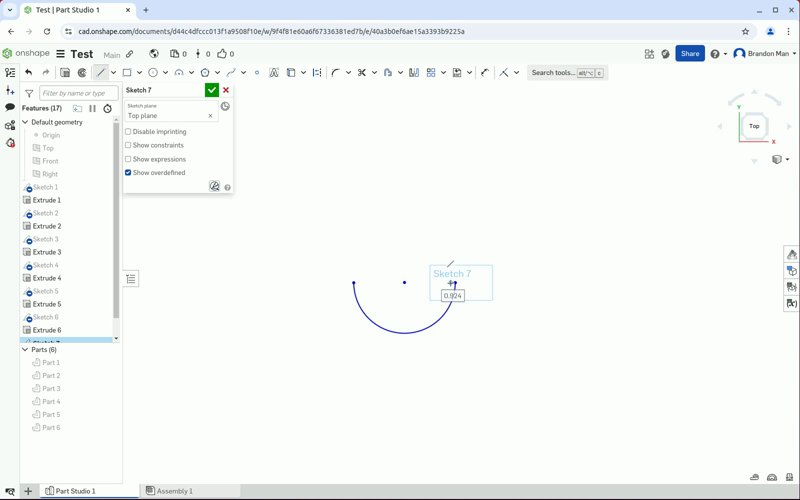
key(esc)
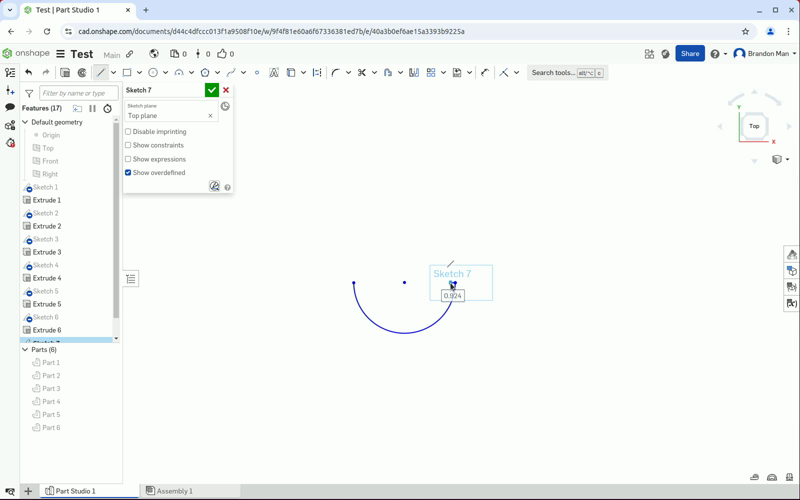
key(a)
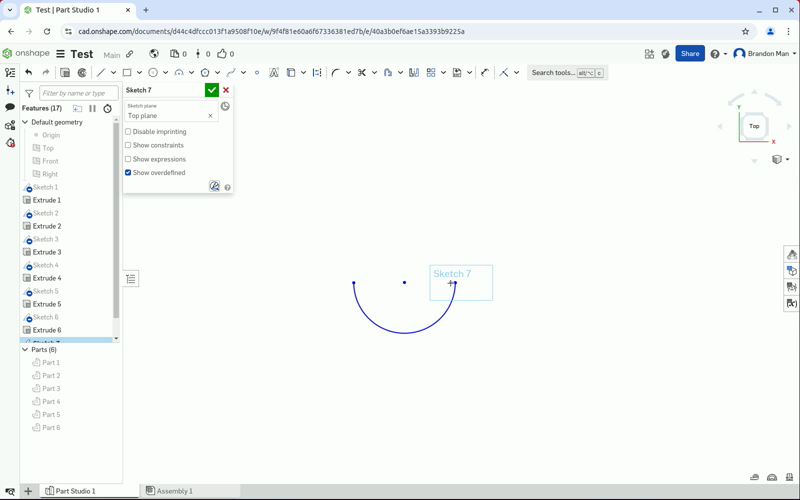
mouse_move(450, 282)
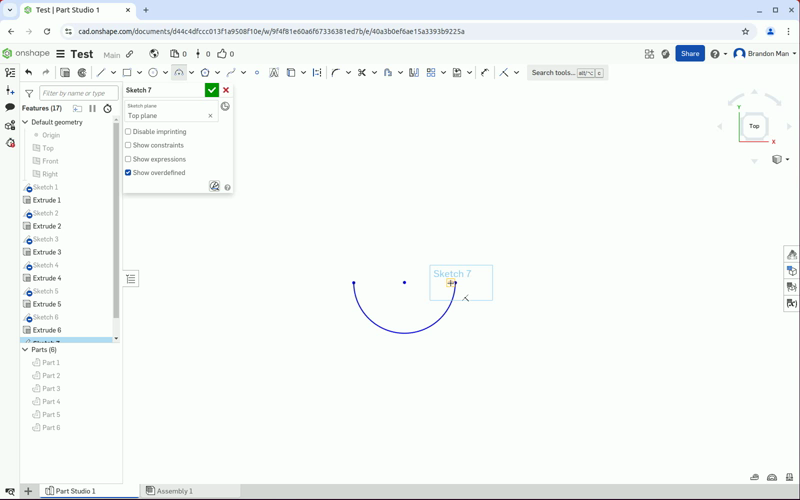
scroll(6)
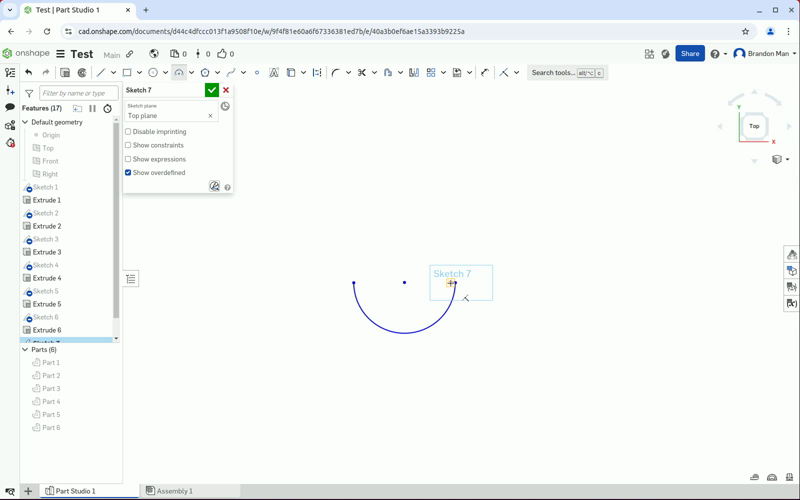
scroll(6)
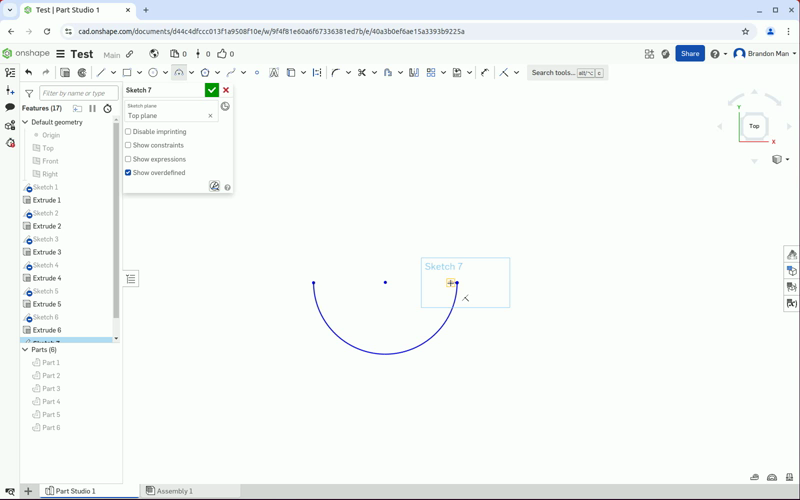
scroll(6)
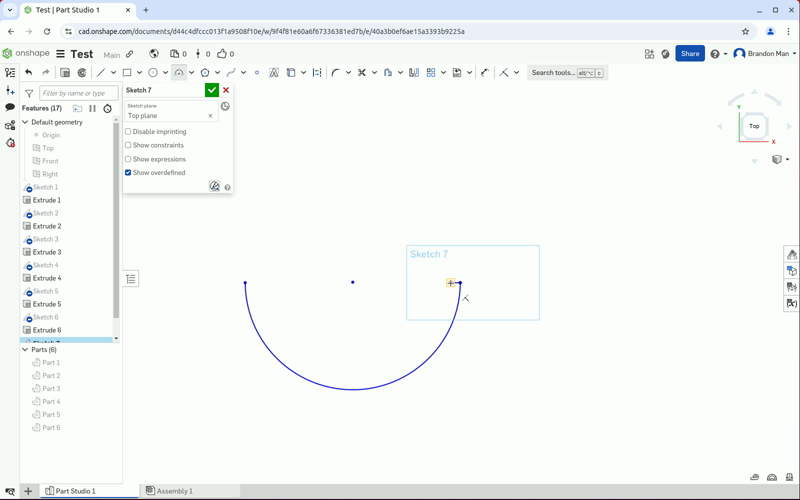
scroll(6)
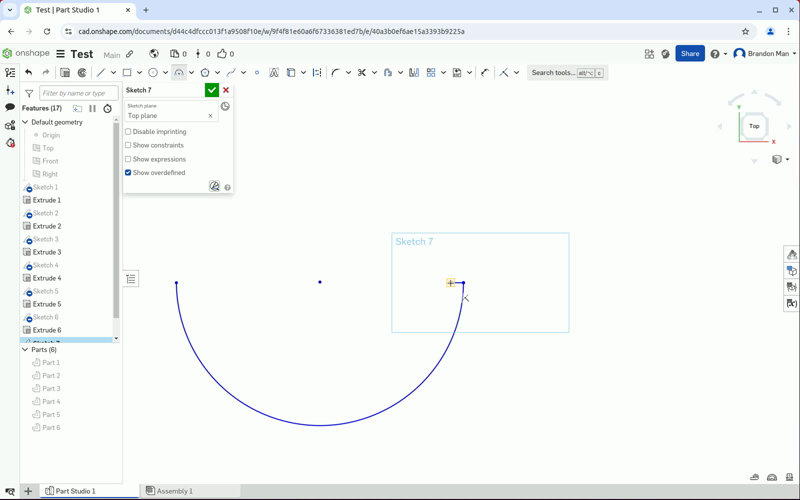
scroll(6)
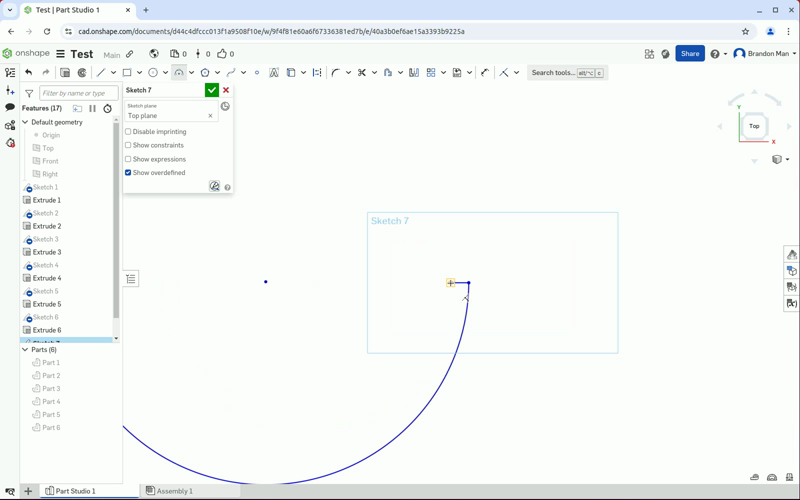
scroll(6)
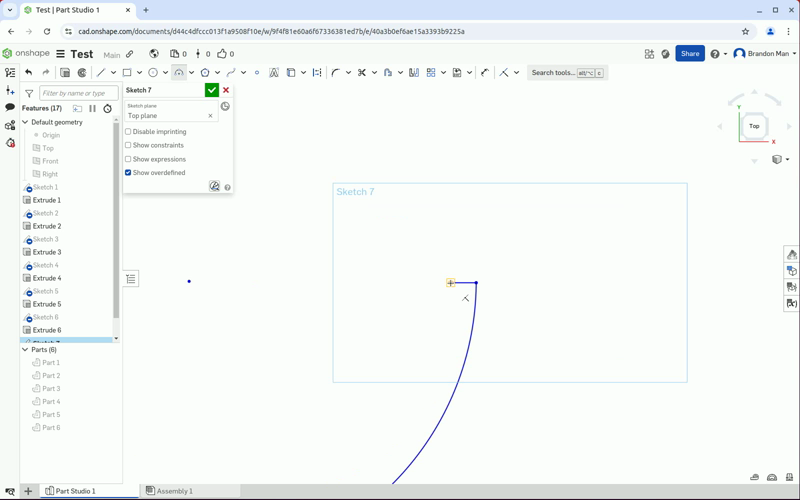
scroll(6)
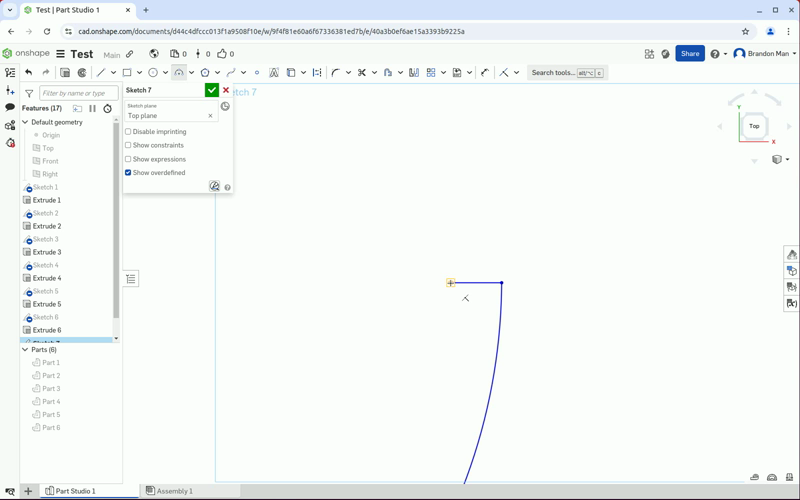
click(450, 282)
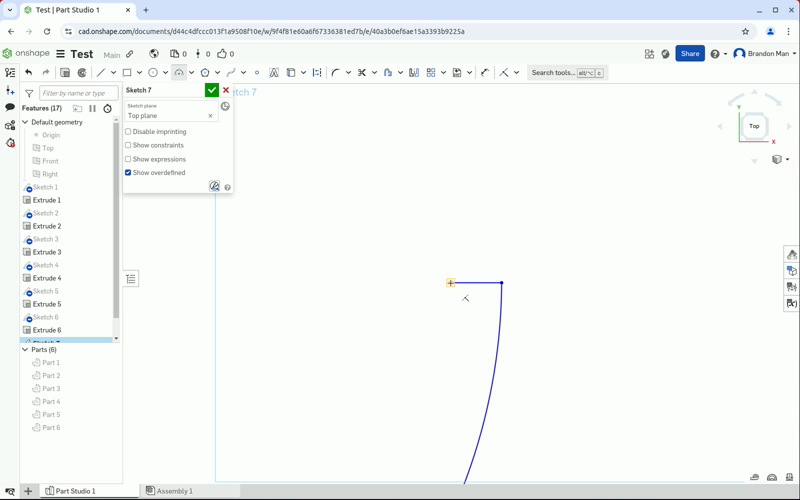
scroll(-6)
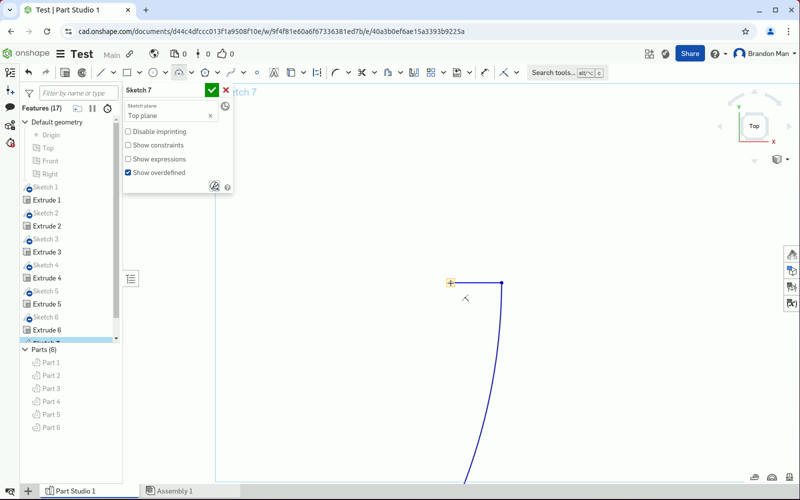
scroll(-6)
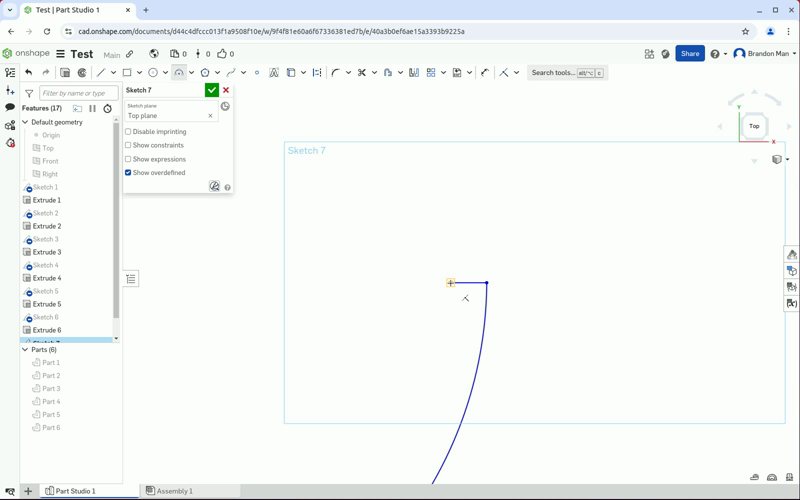
scroll(-6)
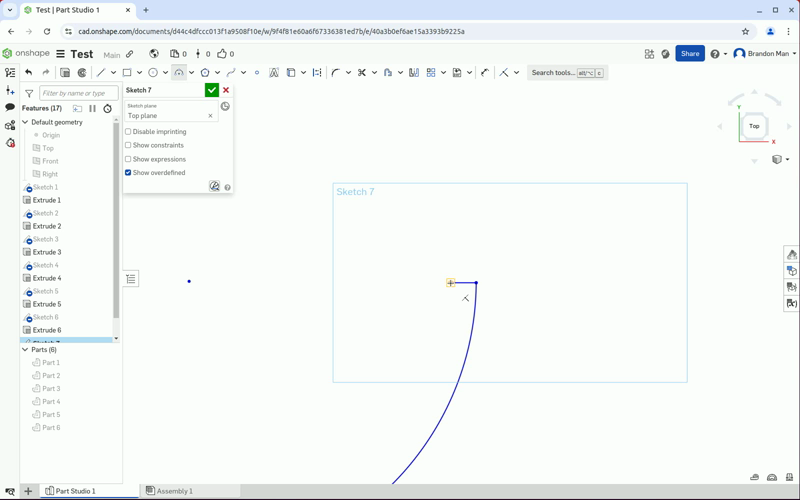
scroll(-6)
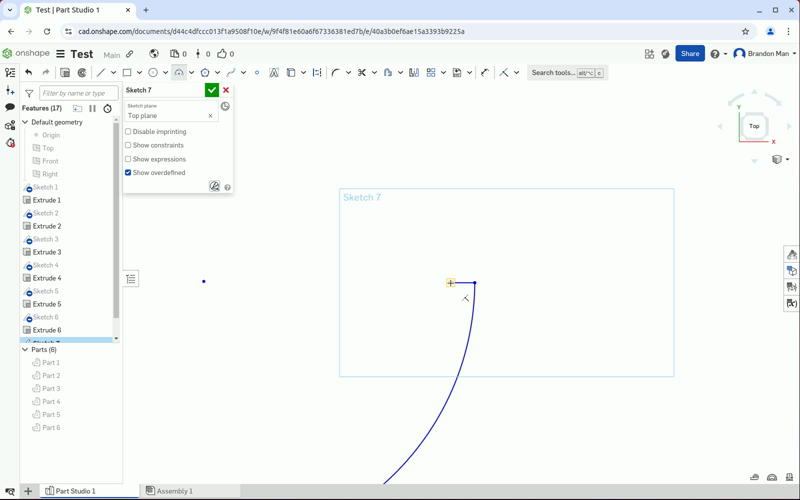
scroll(-6)
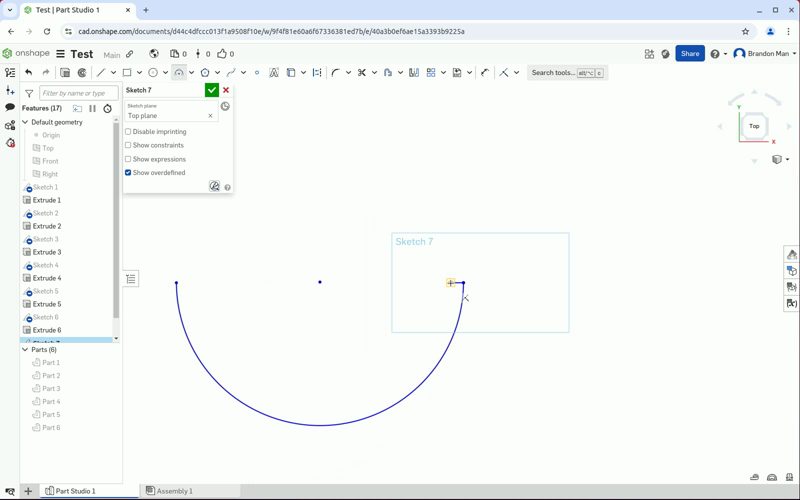
scroll(-6)
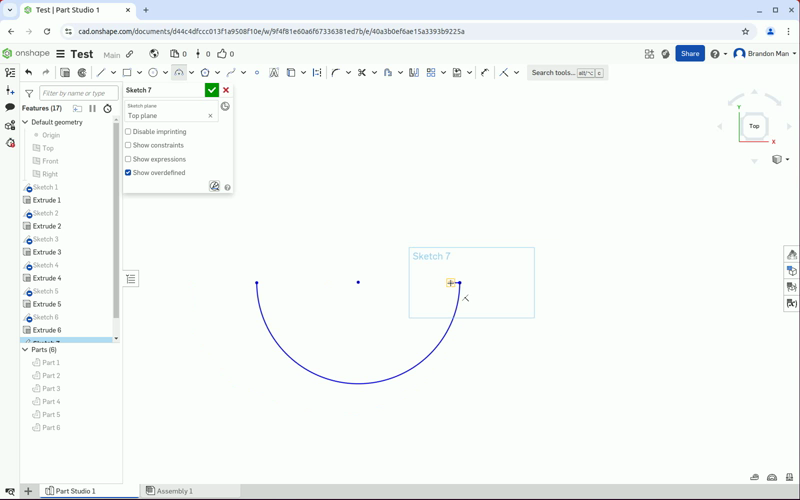
scroll(-6)
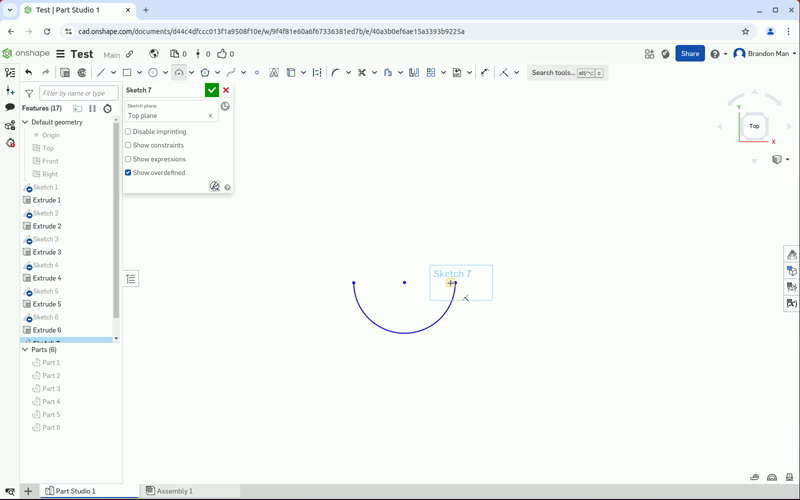
key_down(shift)
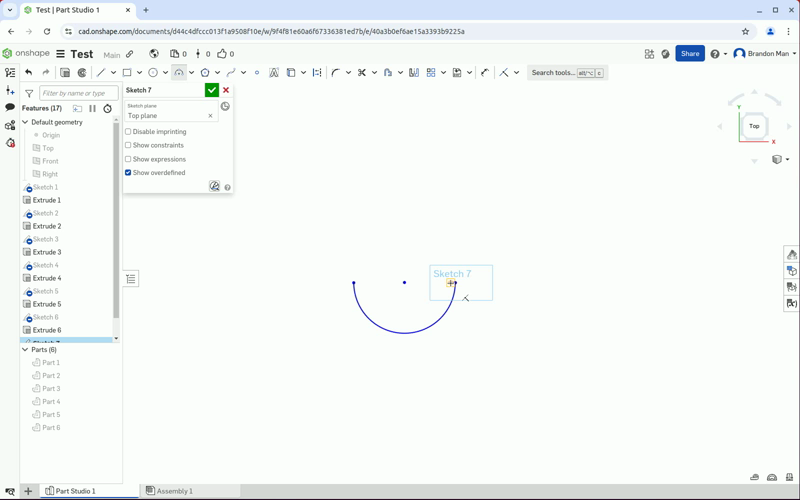
mouse_move(358, 282)
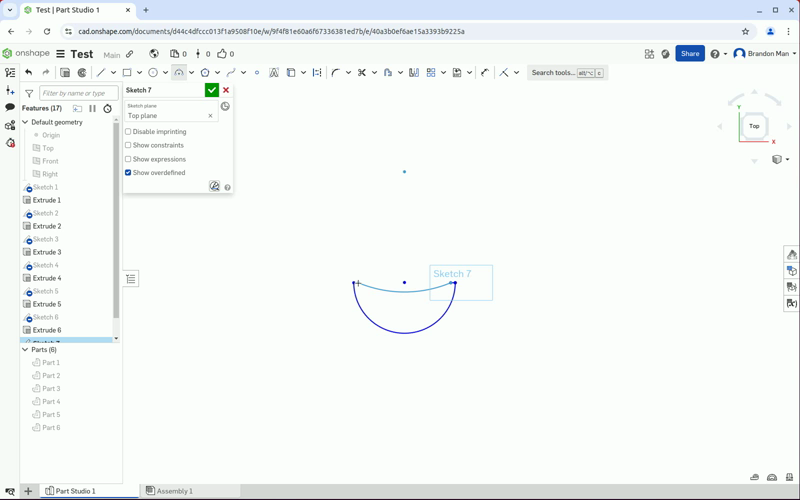
click(358, 282)
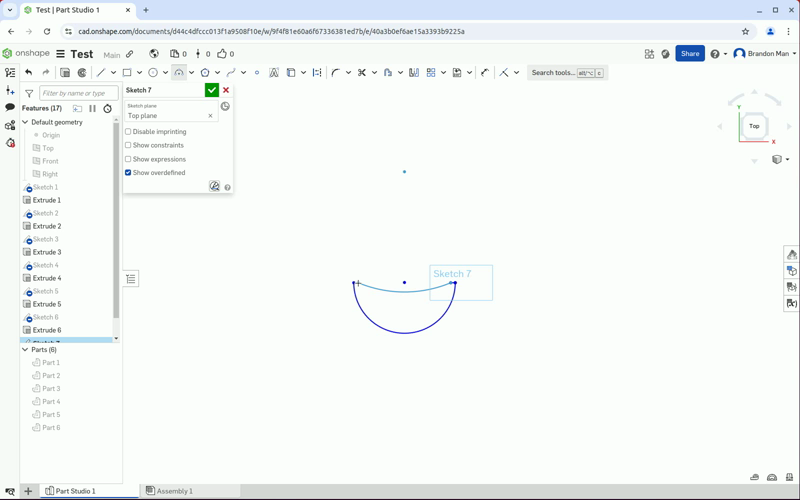
mouse_move(404, 329)
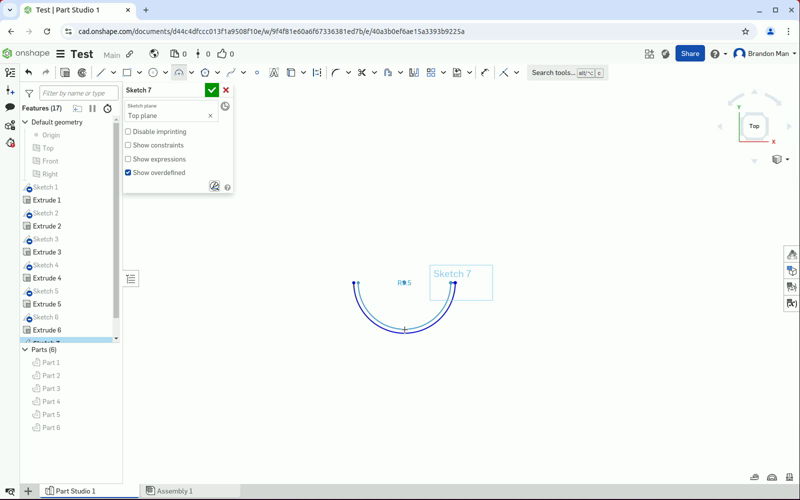
scroll(6)
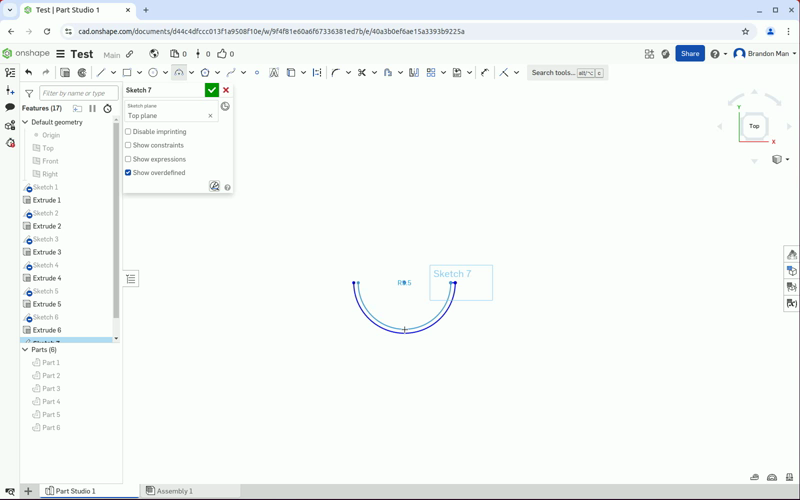
scroll(6)
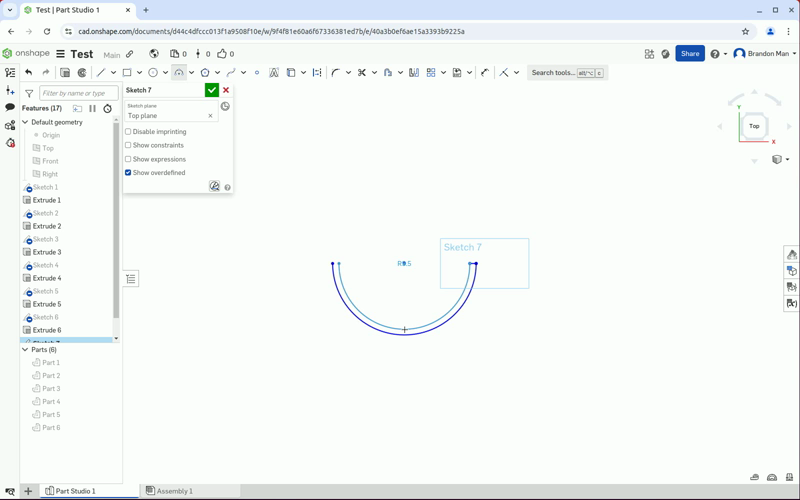
scroll(6)
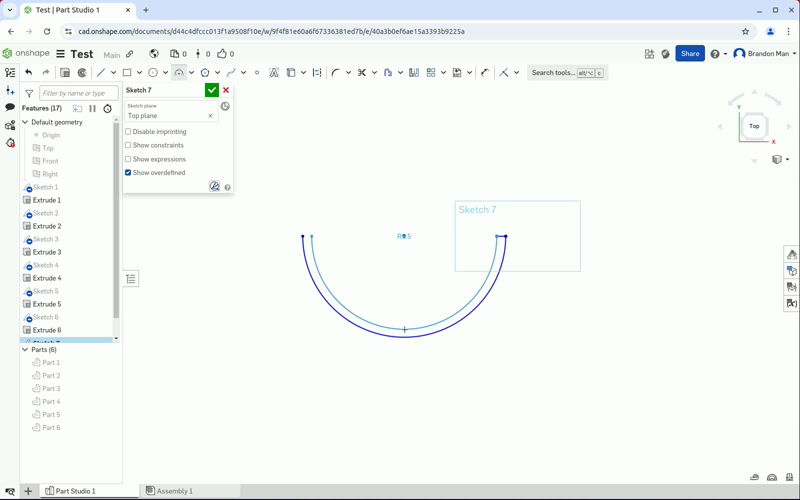
scroll(6)
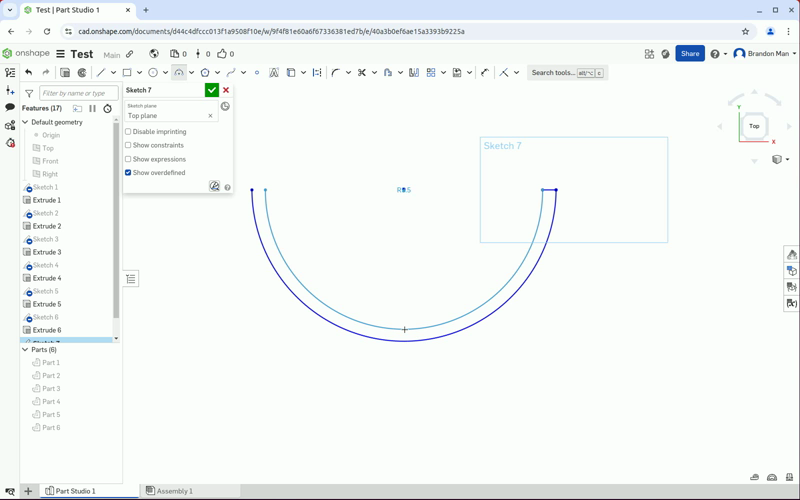
scroll(6)
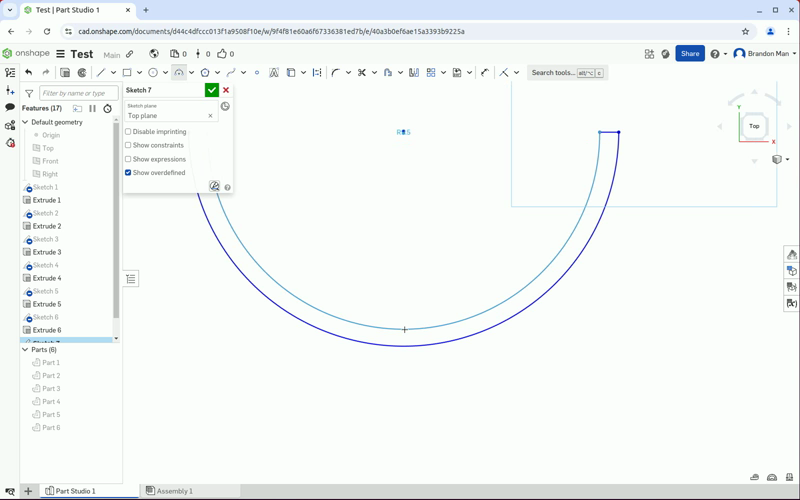
scroll(6)
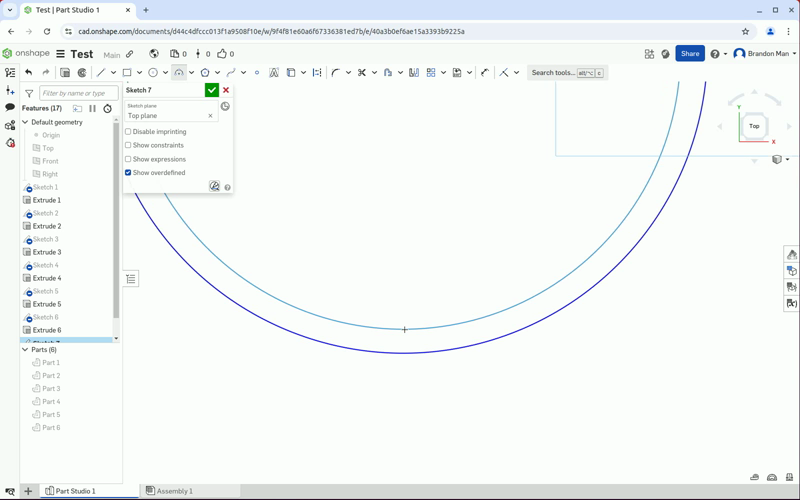
scroll(6)
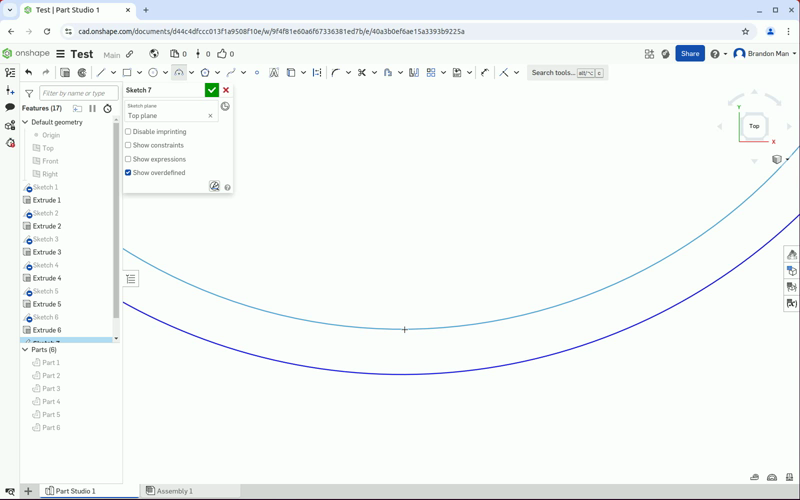
click(404, 329)
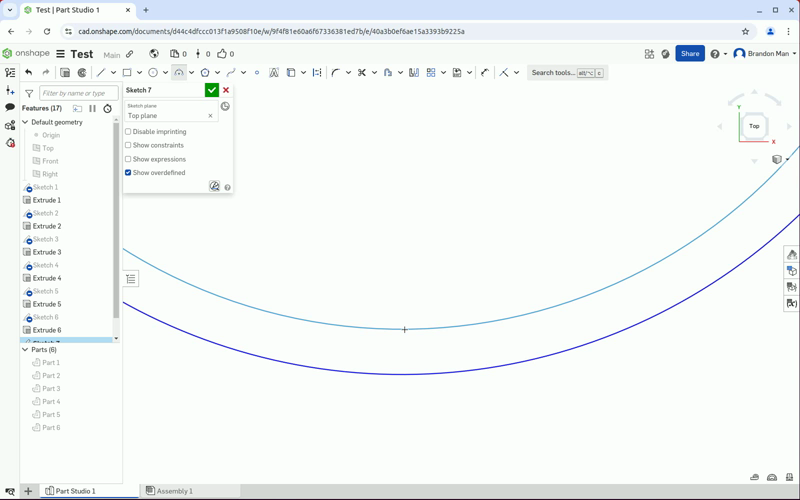
scroll(-6)
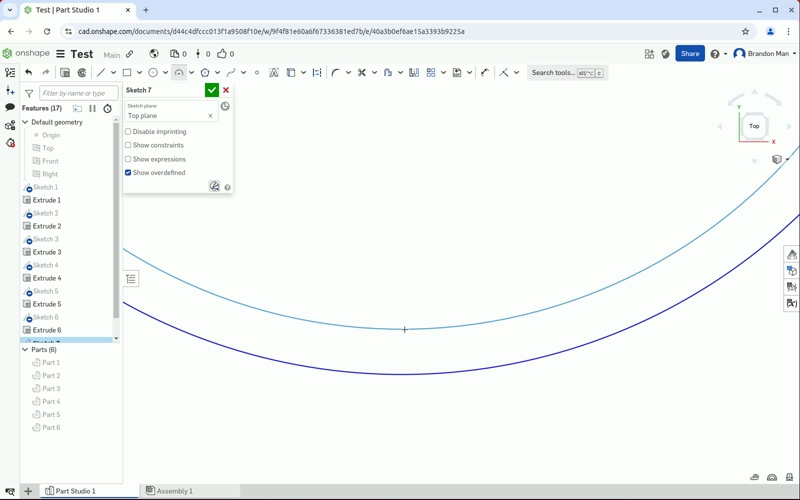
scroll(-6)
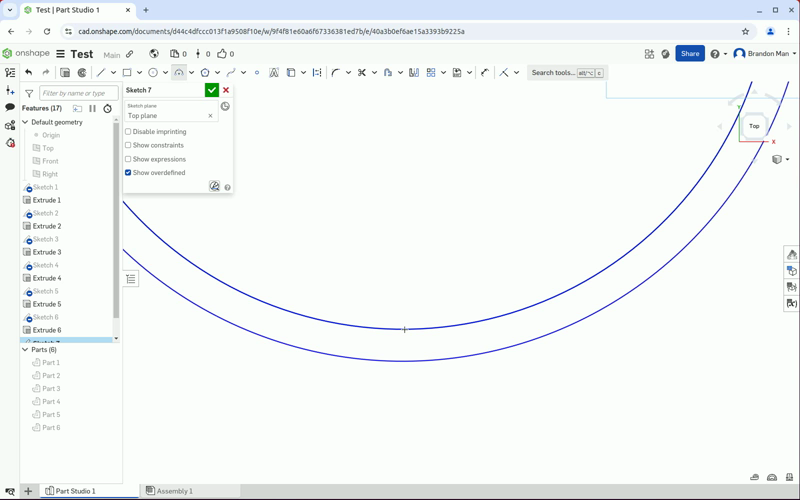
scroll(-6)
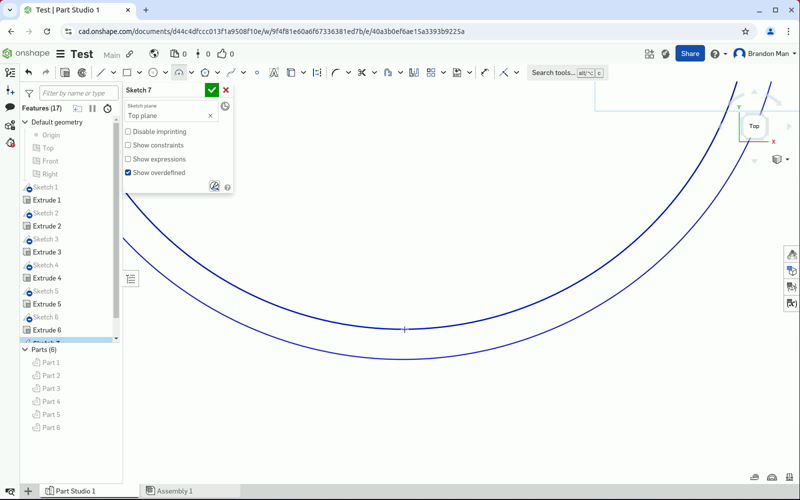
scroll(-6)
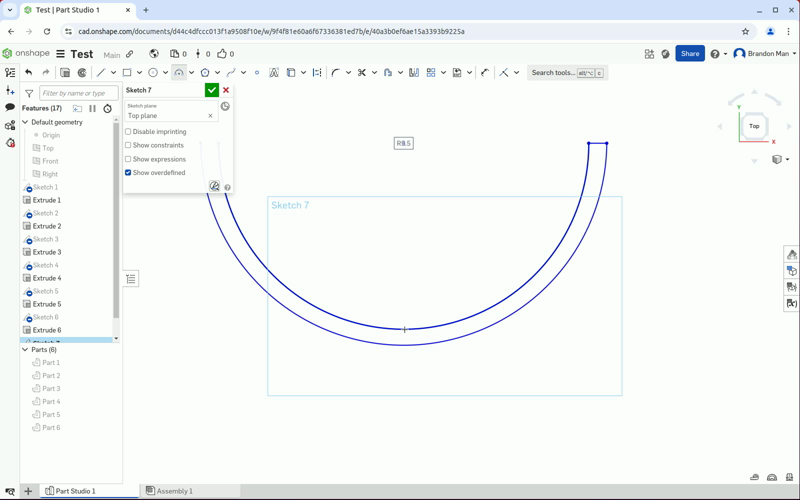
scroll(-6)
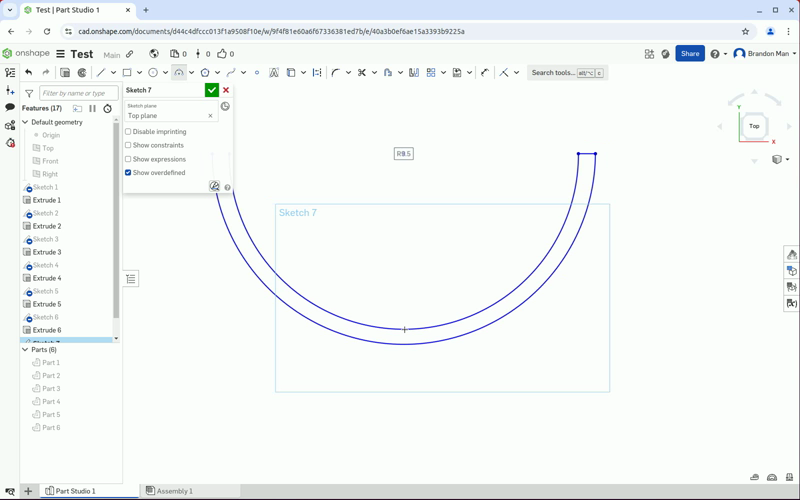
scroll(-6)
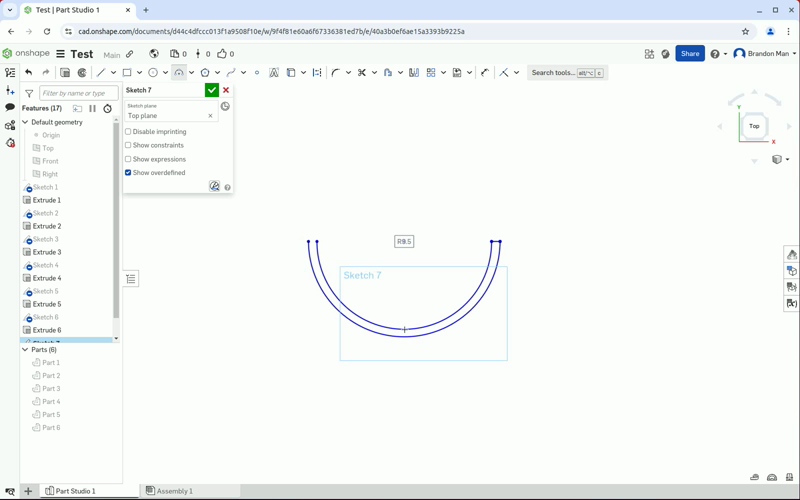
scroll(-6)
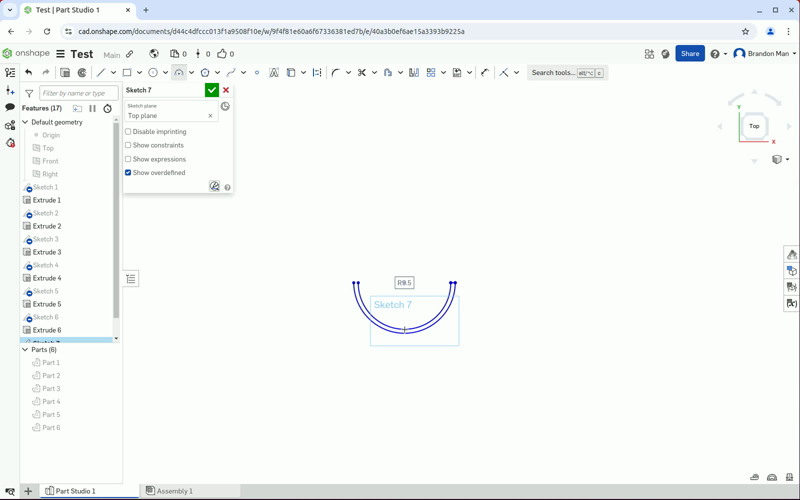
key_up(shift)
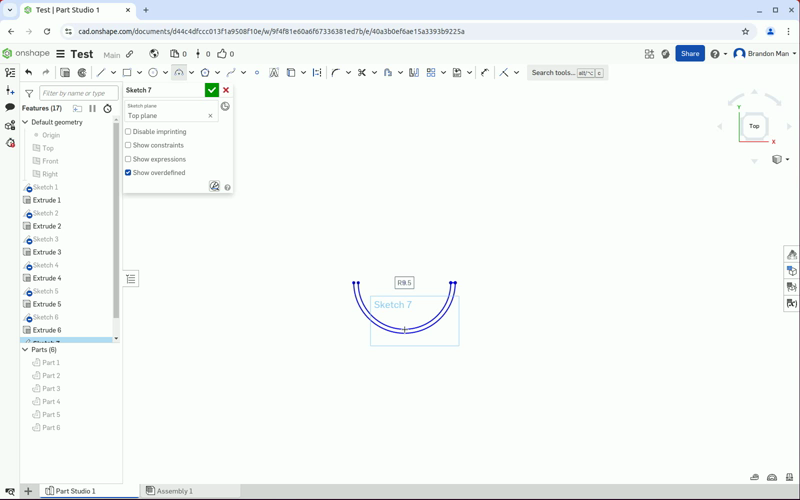
key(esc)
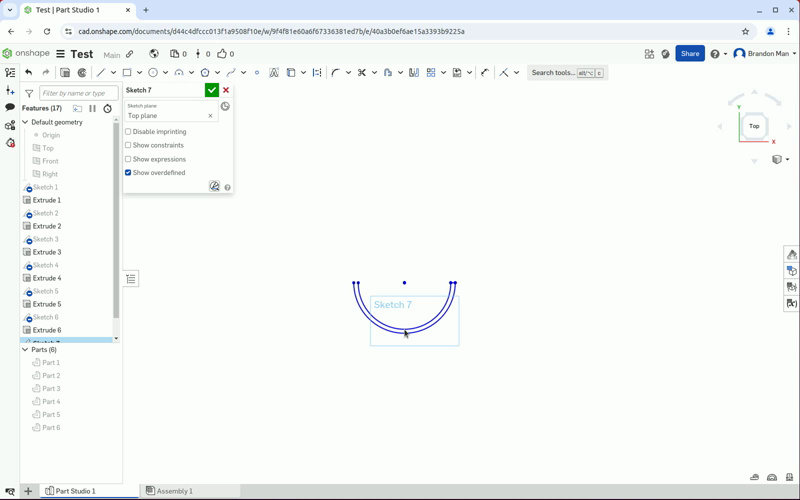
key(l)
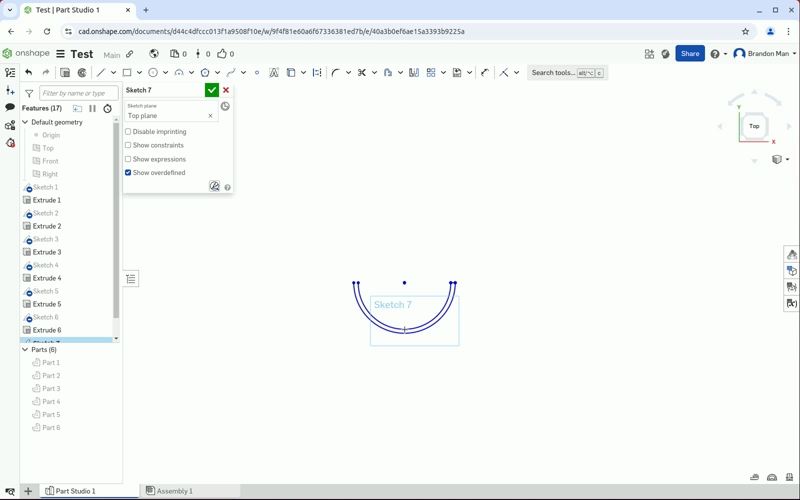
mouse_move(358, 282)
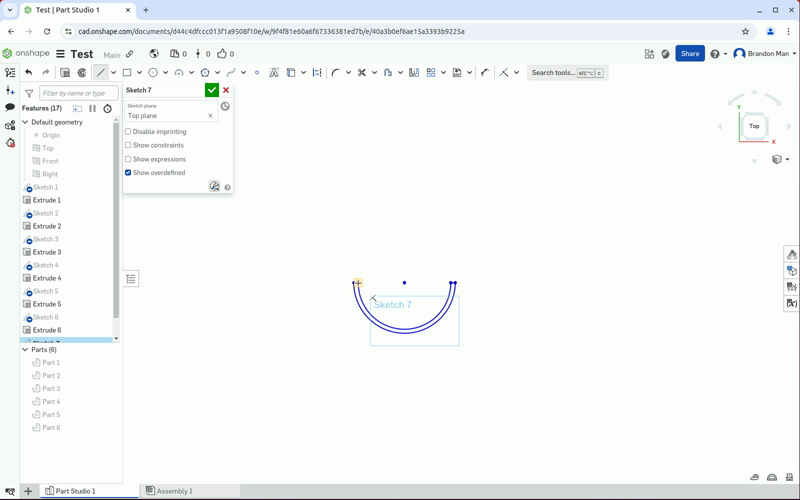
click(358, 282)
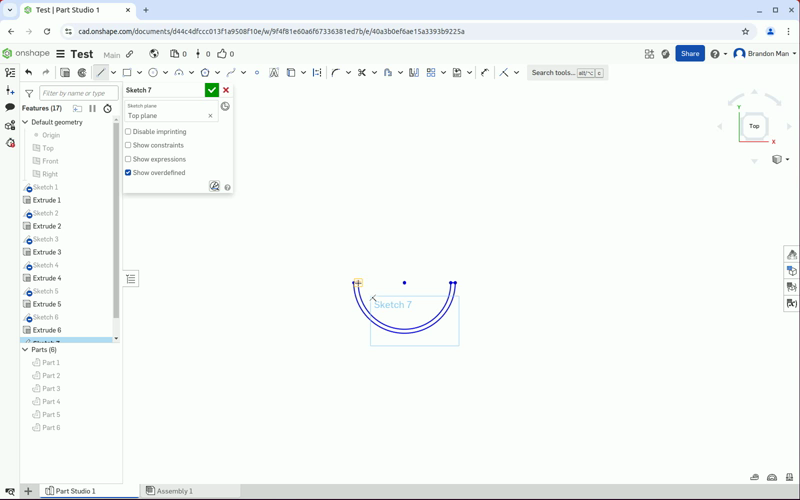
mouse_move(388, 282)
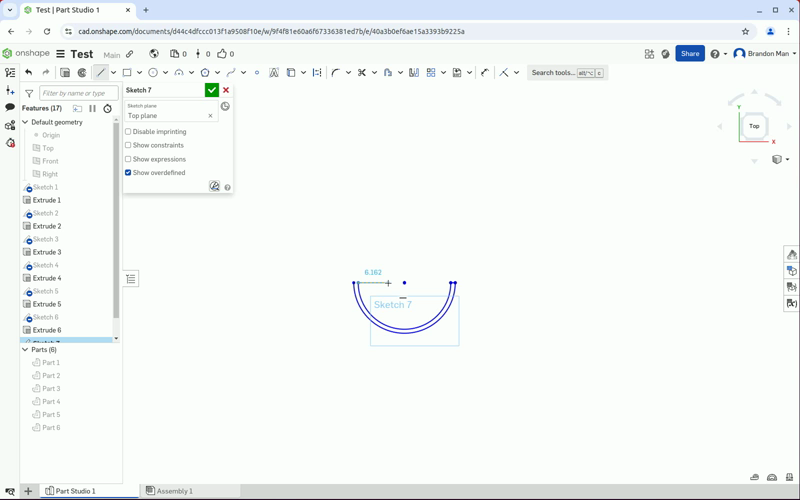
key_down(shift)
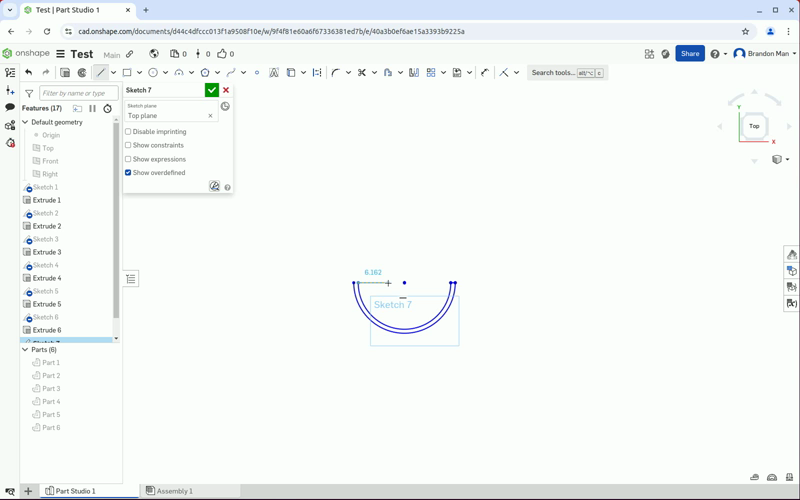
mouse_move(353, 282)
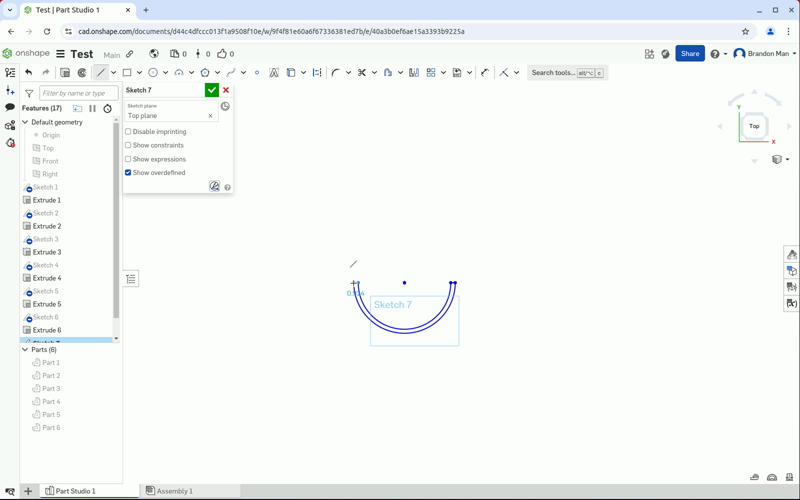
scroll(6)
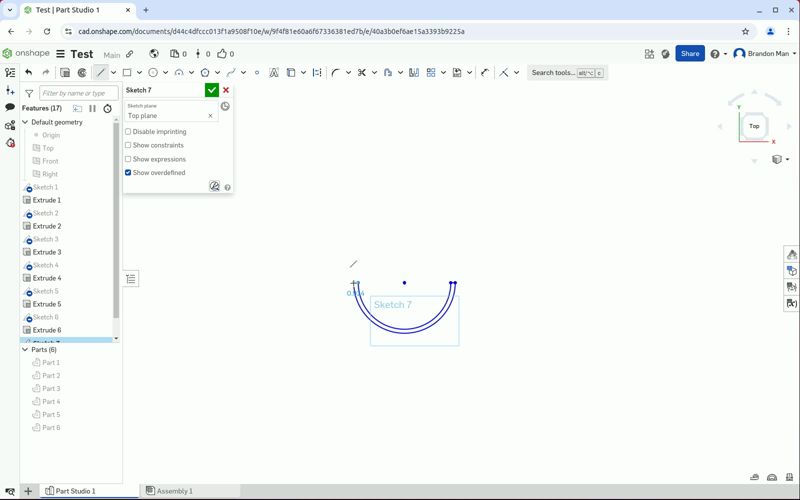
scroll(6)
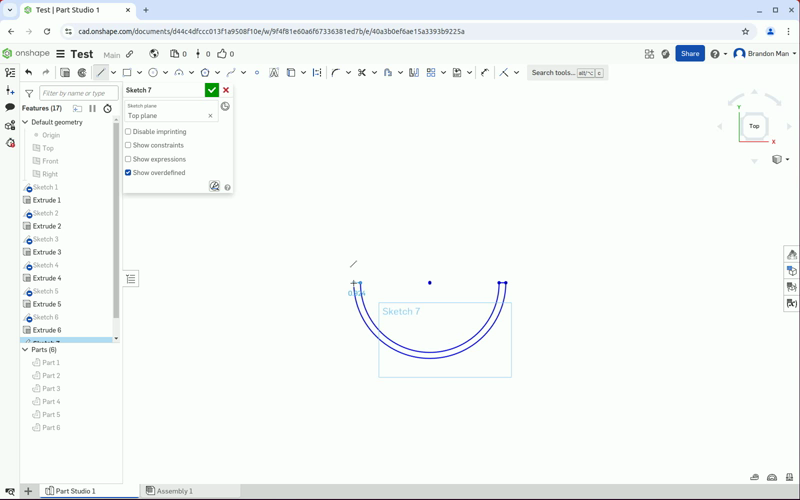
scroll(6)
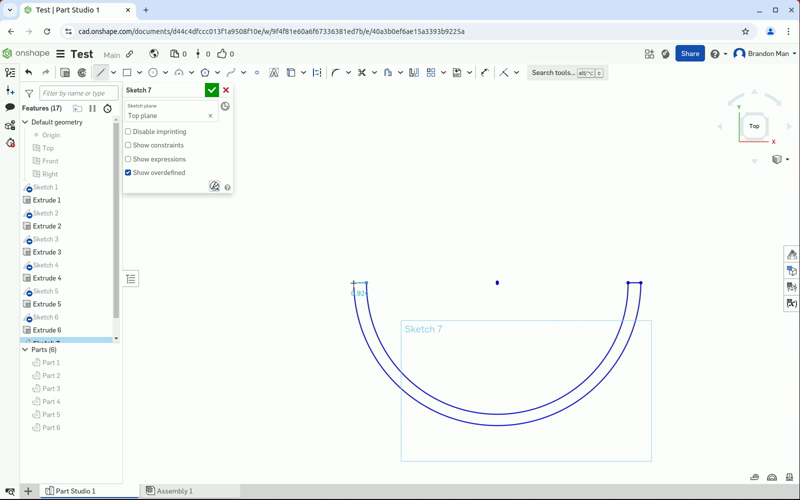
scroll(6)
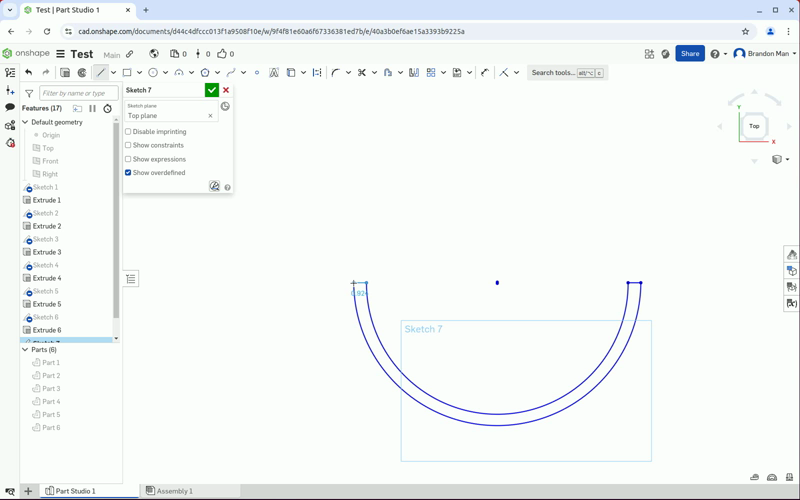
scroll(6)
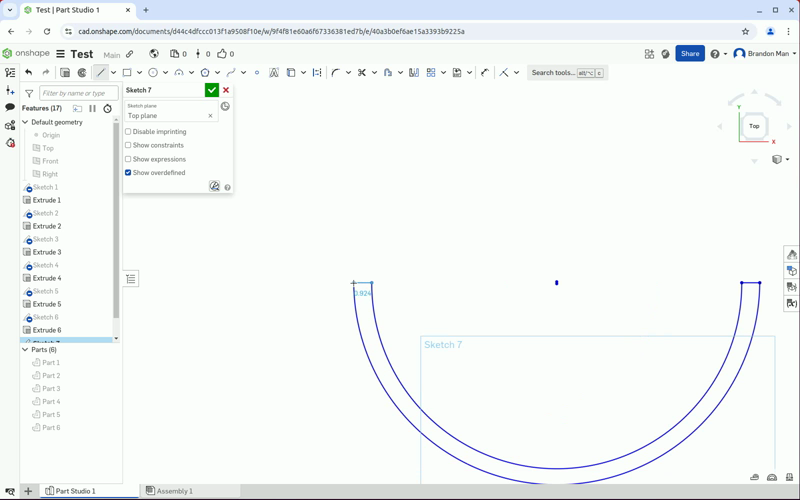
scroll(6)
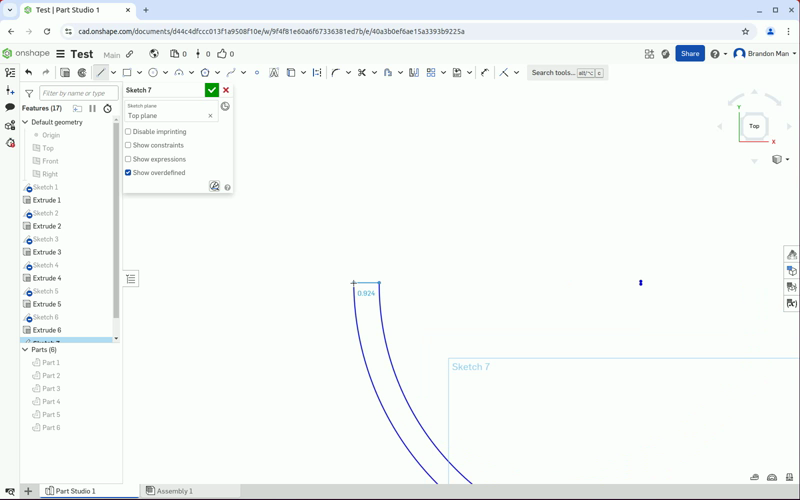
scroll(6)
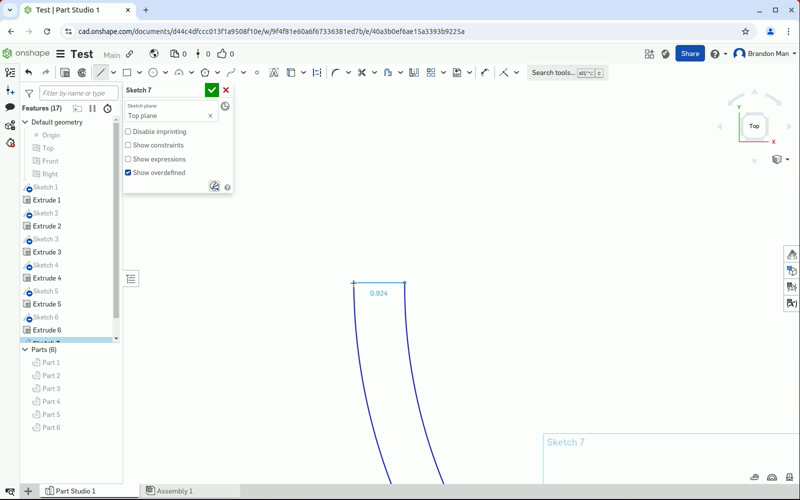
key_up(shift)
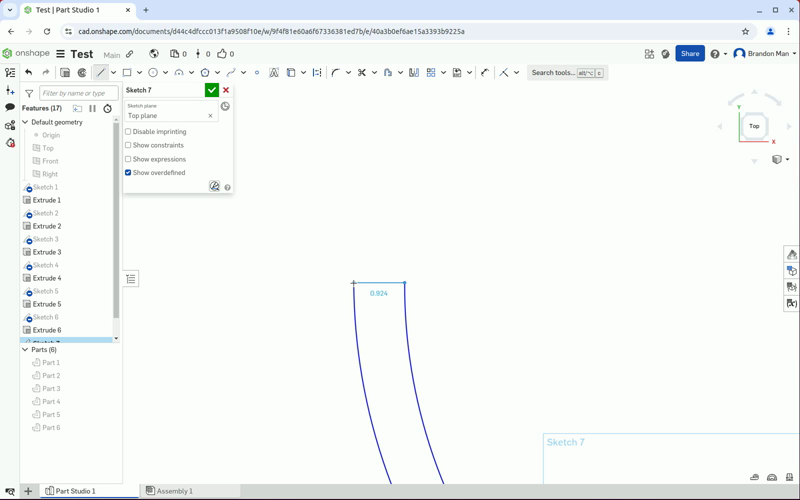
click(353, 282)
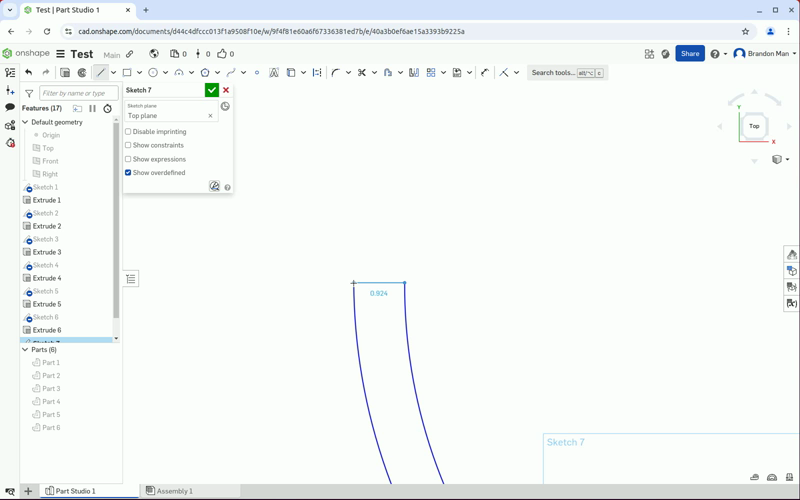
scroll(-6)
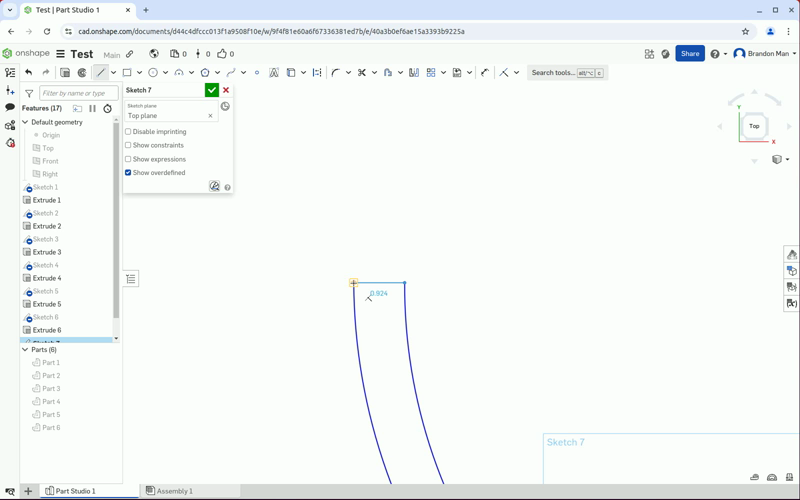
scroll(-6)
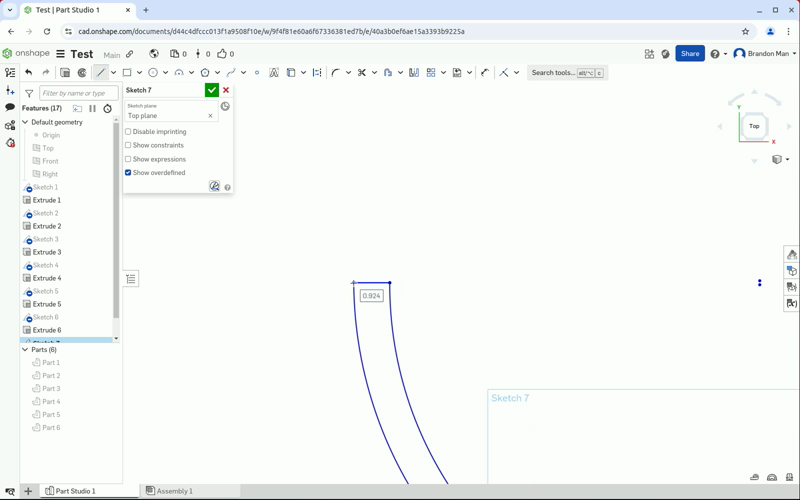
scroll(-6)
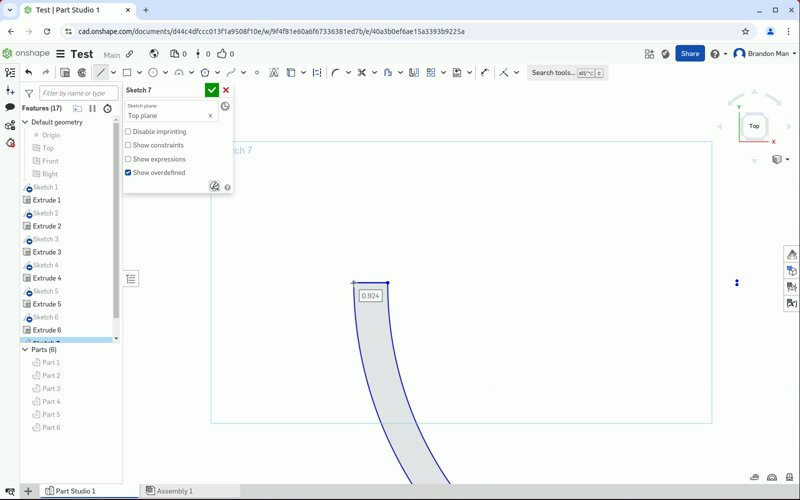
scroll(-6)
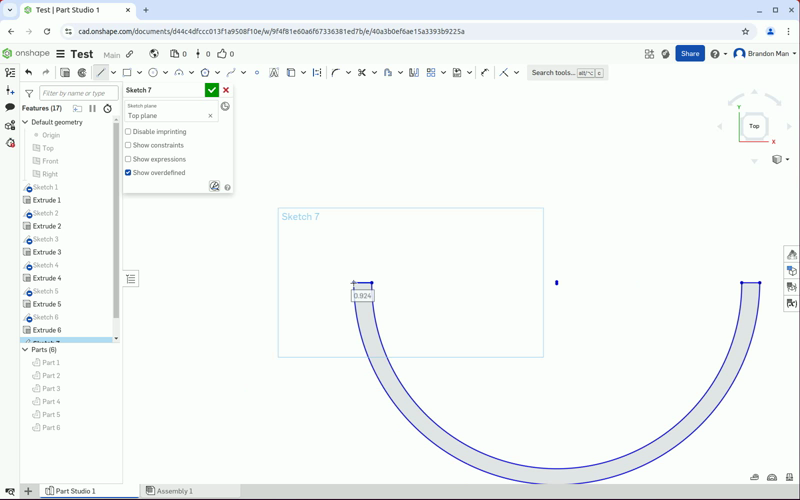
scroll(-6)
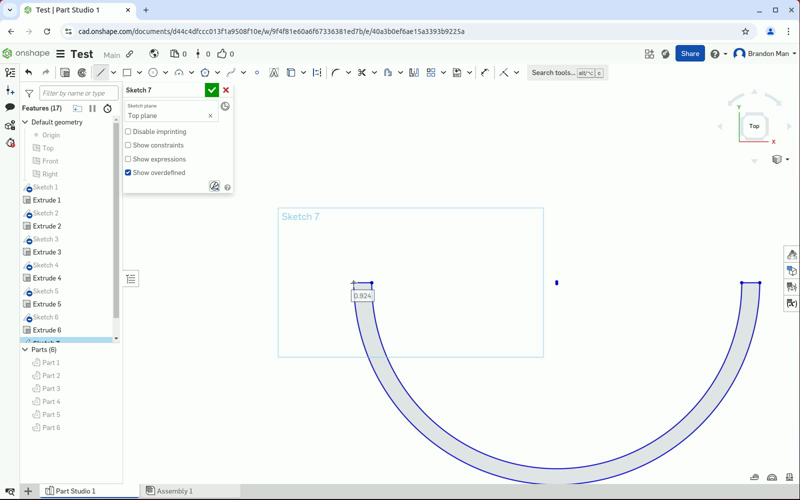
scroll(-6)
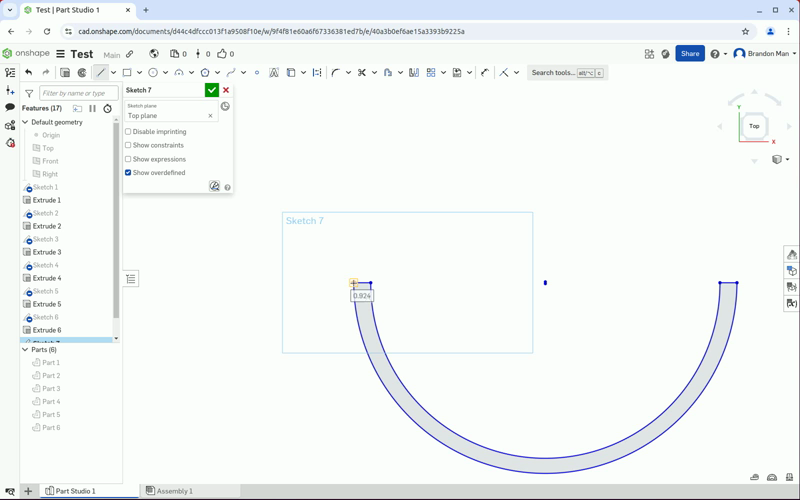
scroll(-6)
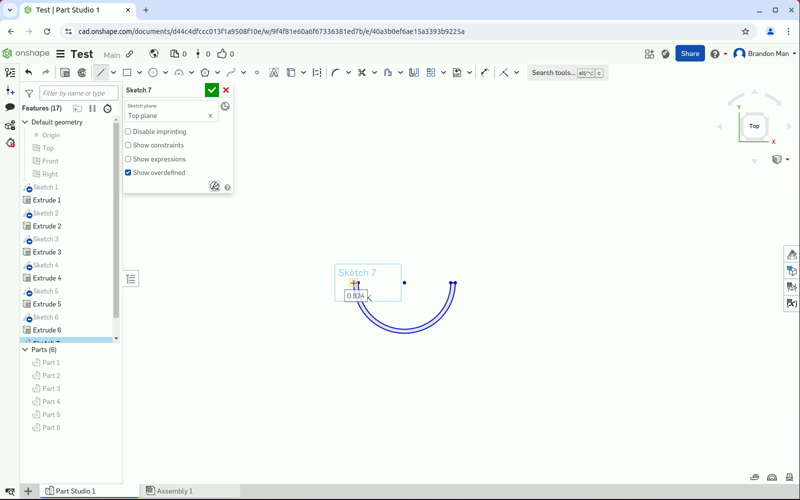
key(esc)
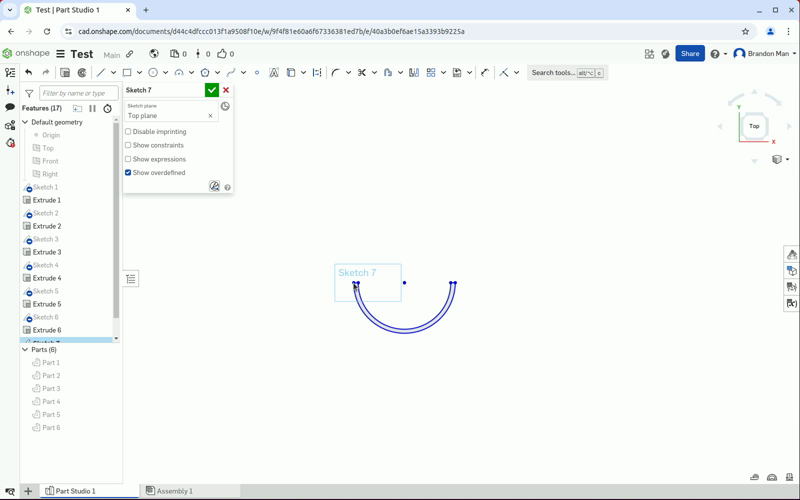
mouse_move(440, 285)
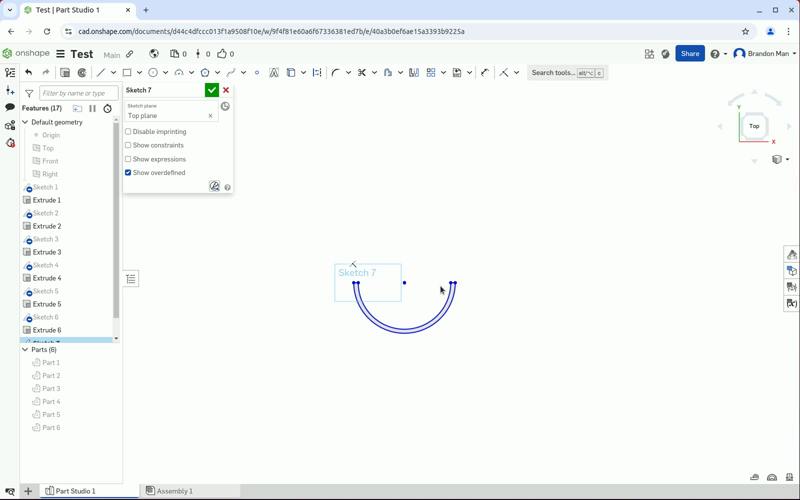
scroll(6)
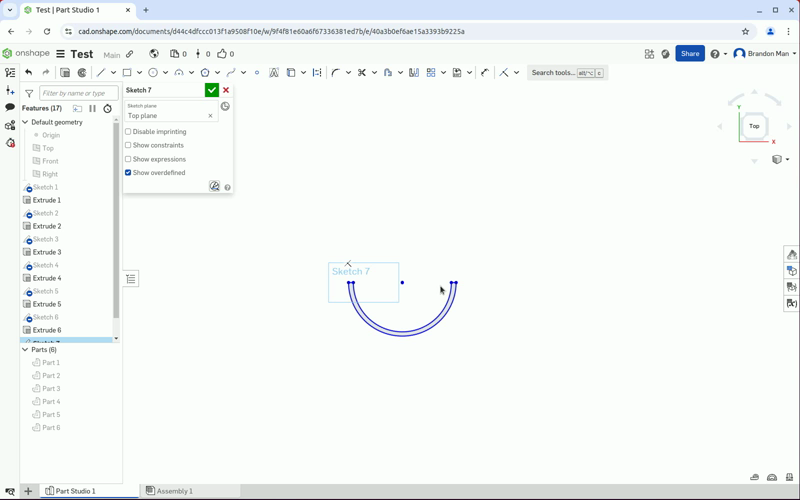
scroll(6)
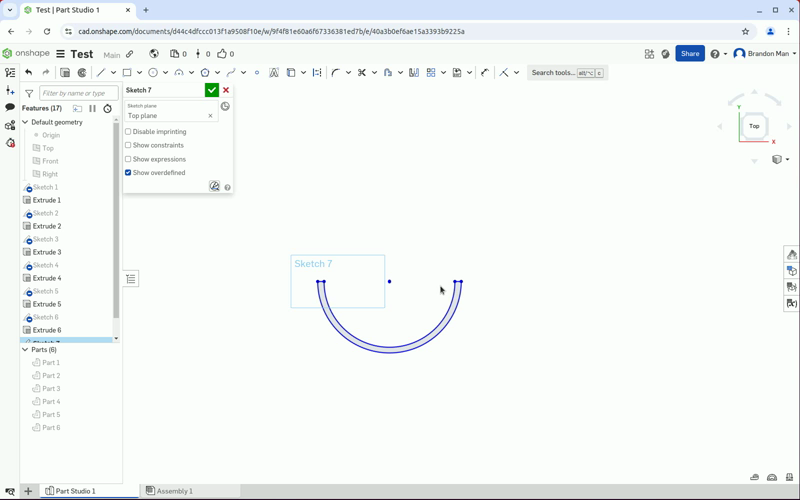
scroll(6)
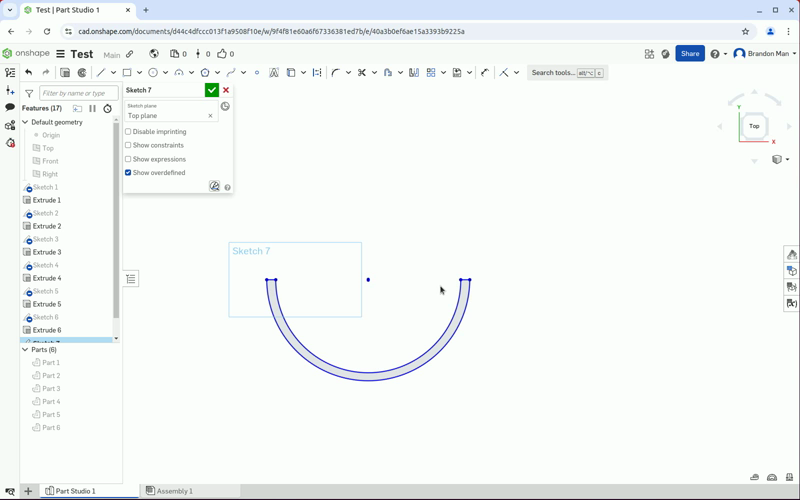
scroll(6)
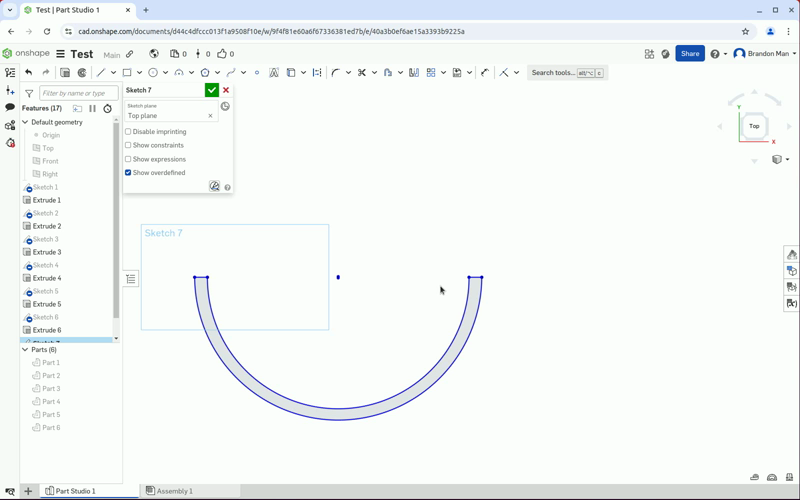
scroll(6)
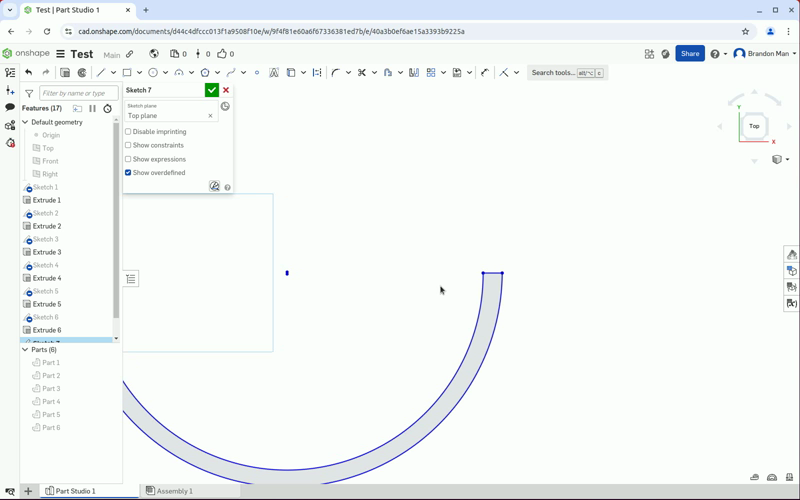
scroll(6)
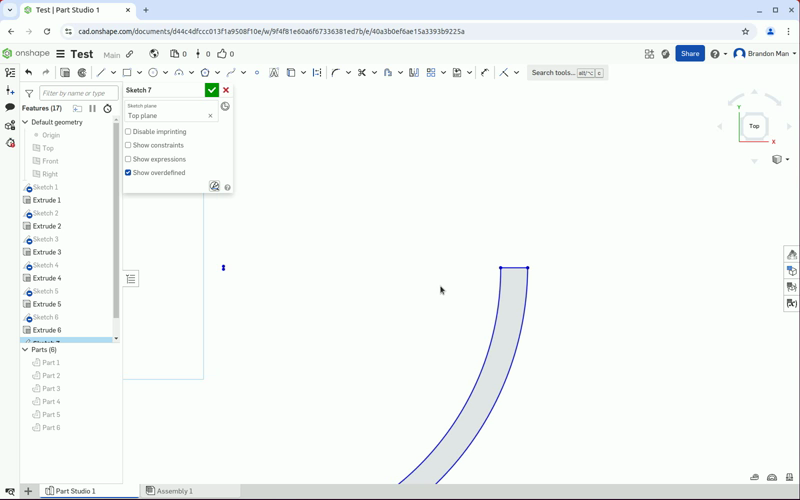
scroll(6)
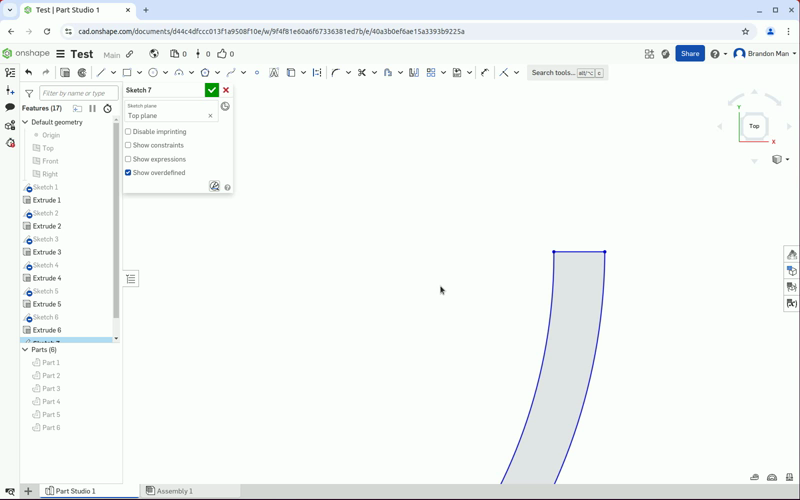
click(440, 285)
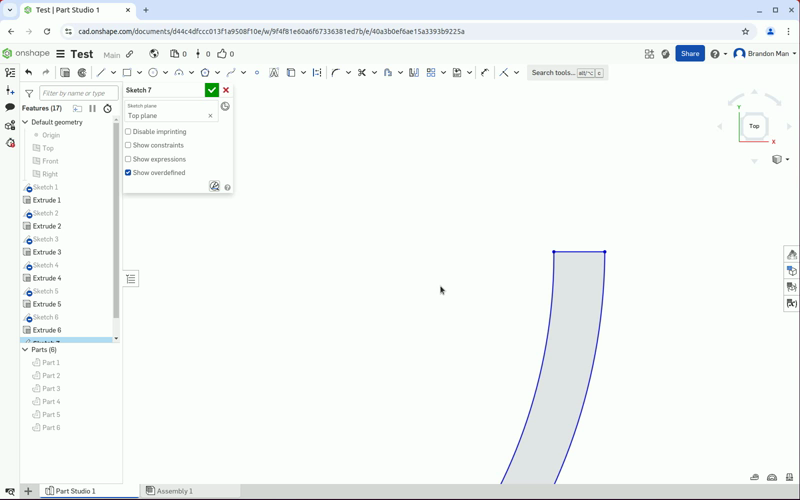
scroll(-6)
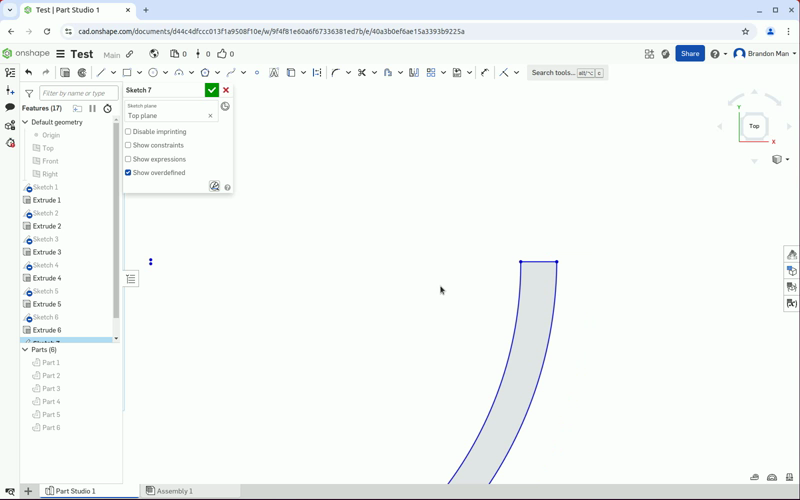
scroll(-6)
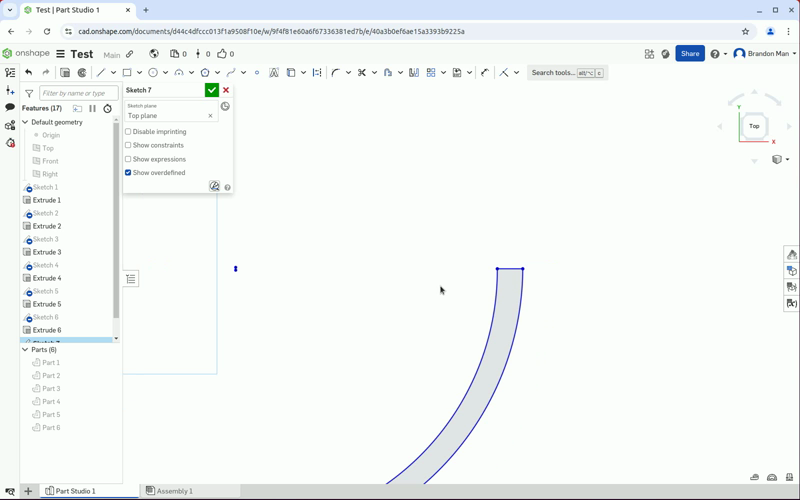
scroll(-6)
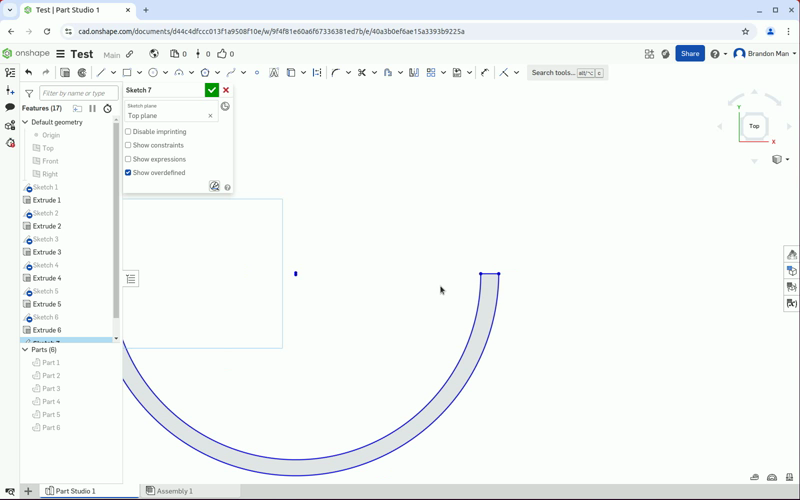
scroll(-6)
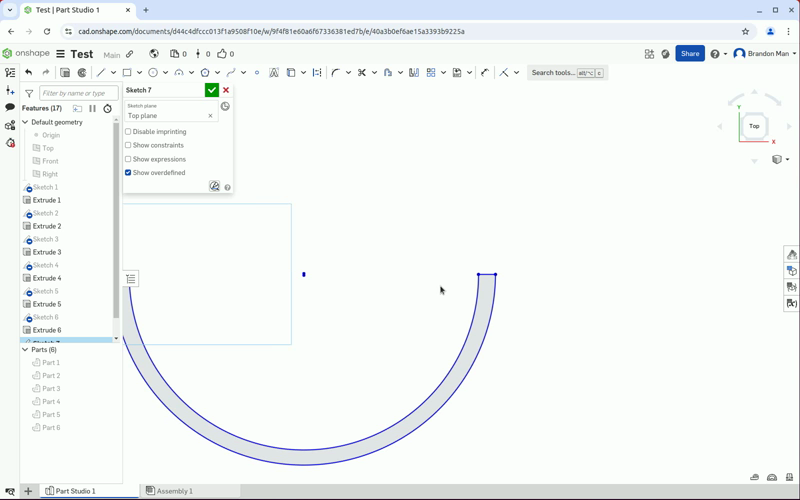
scroll(-6)
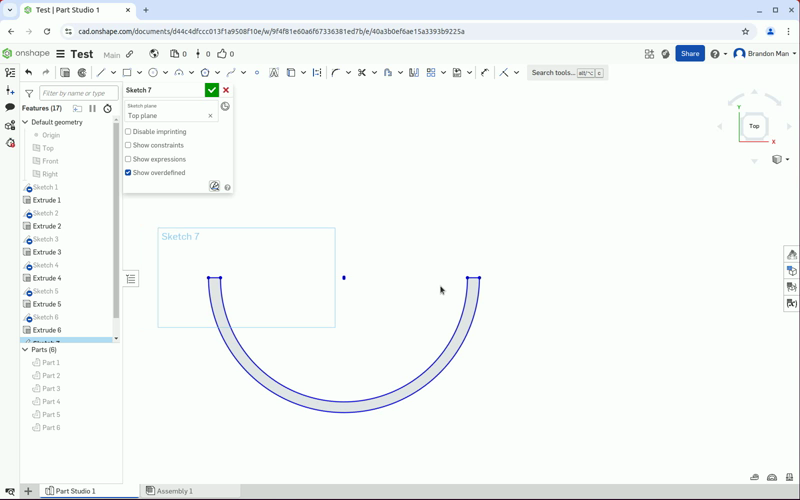
scroll(-6)
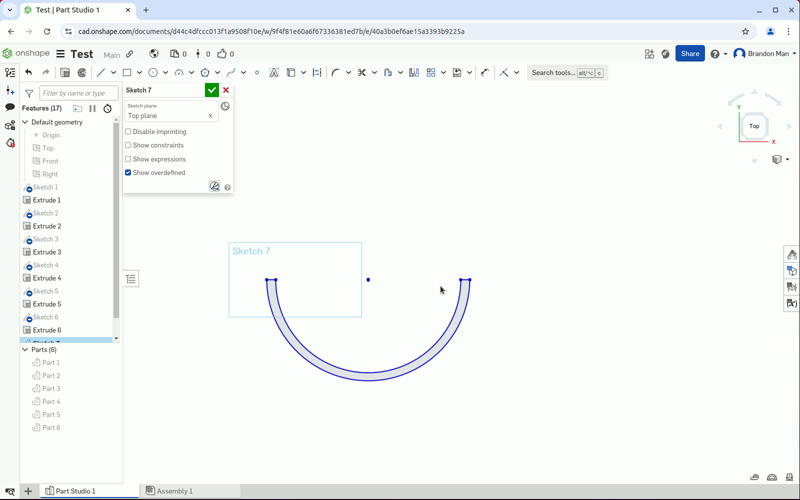
scroll(-6)
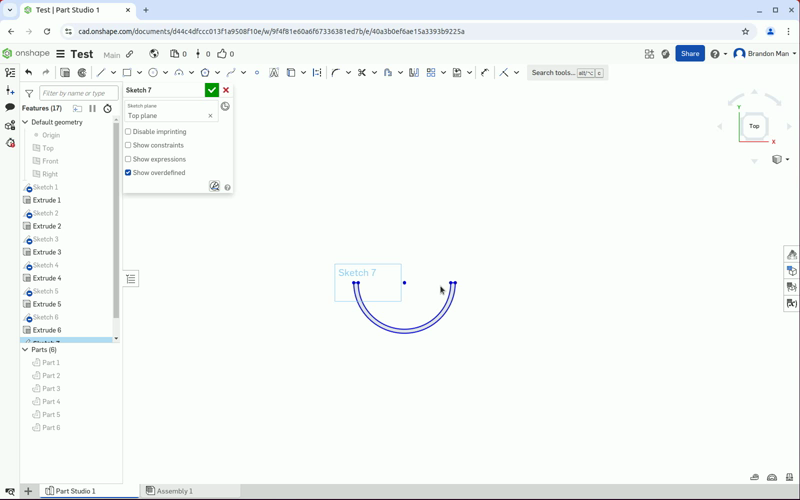
mouse_move(73, 352)
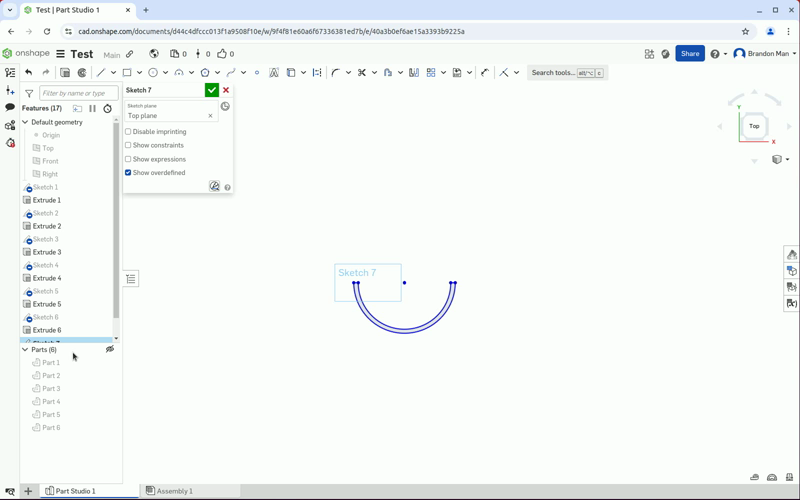
key(shift+y)
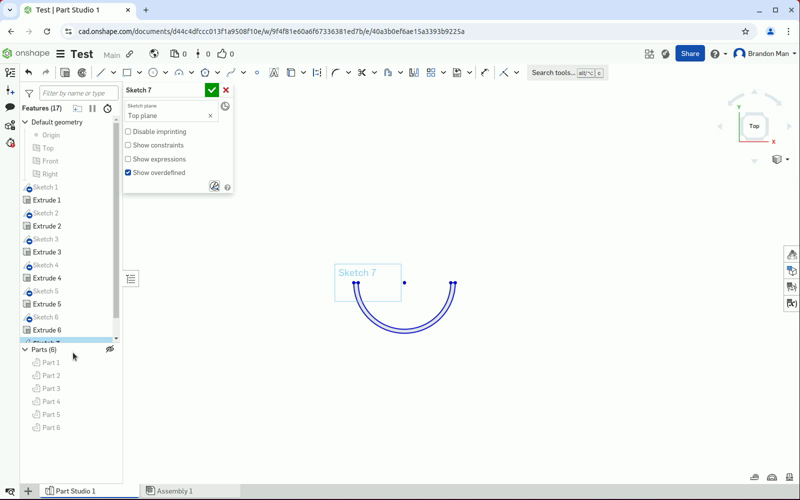
key(shift+e)
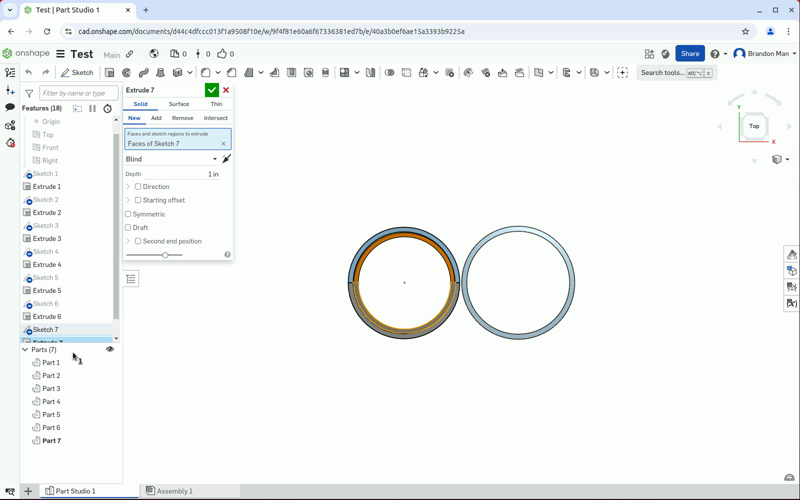
mouse_move(143, 106)
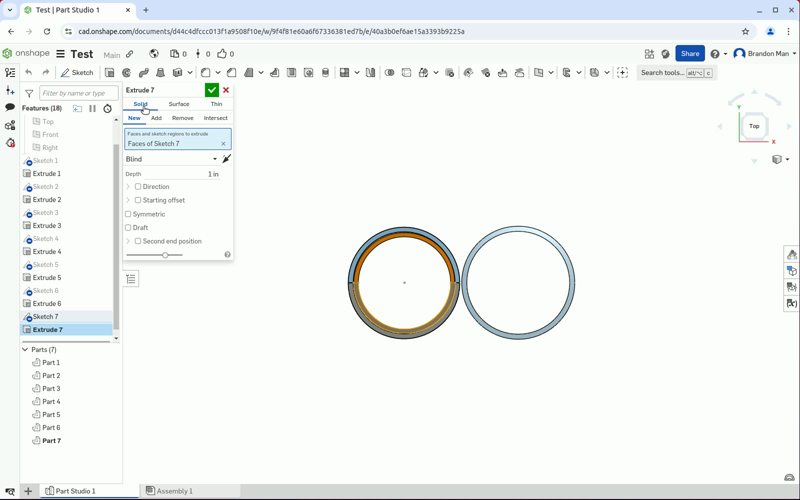
click(143, 106)
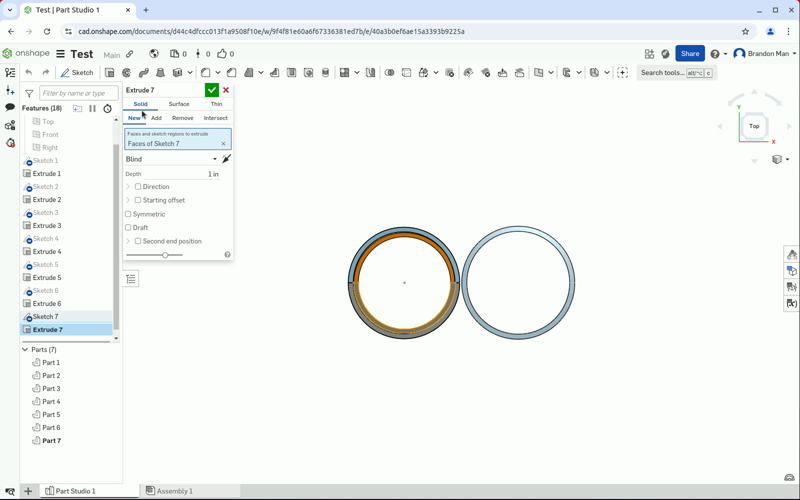
mouse_move(137, 120)
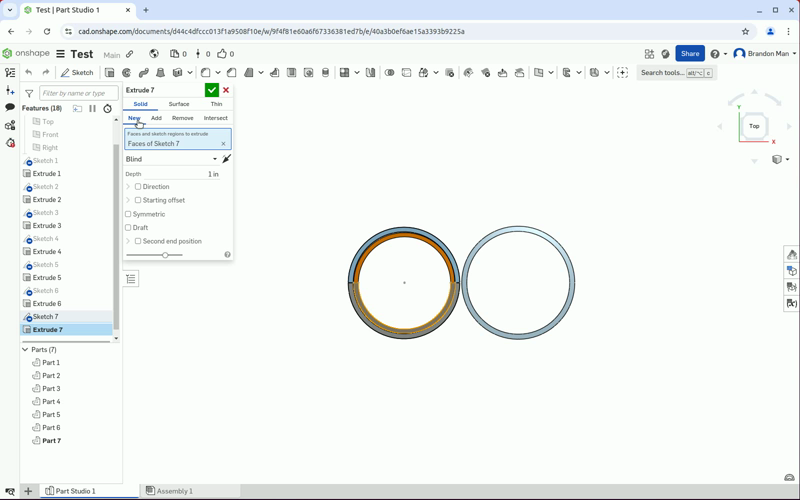
click(137, 120)
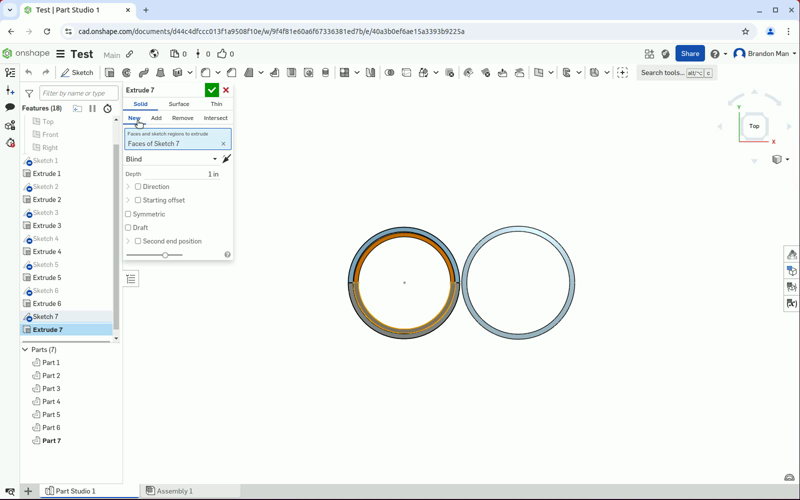
key(tab, 4)
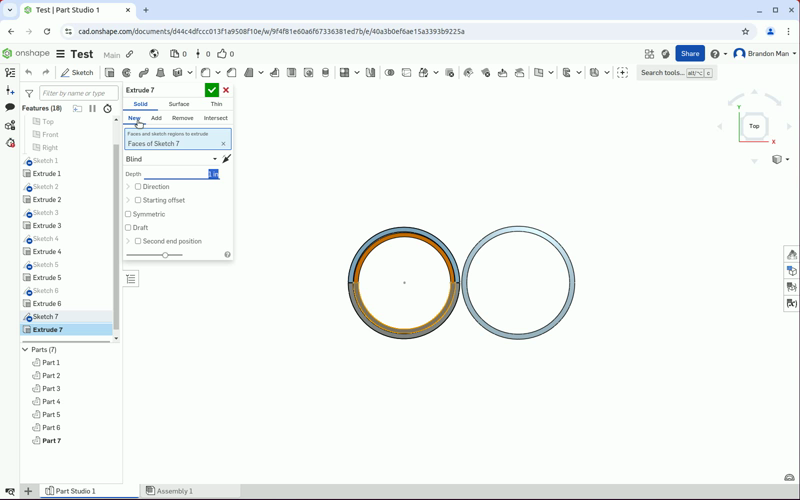
text(0.241)
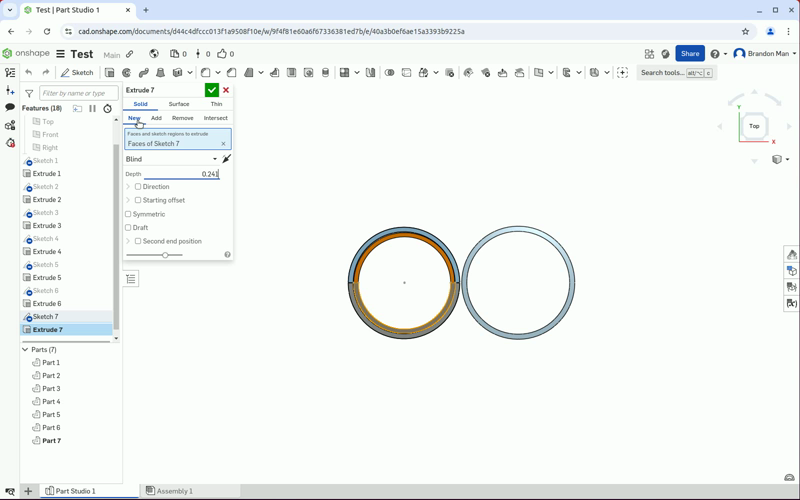
key(enter)
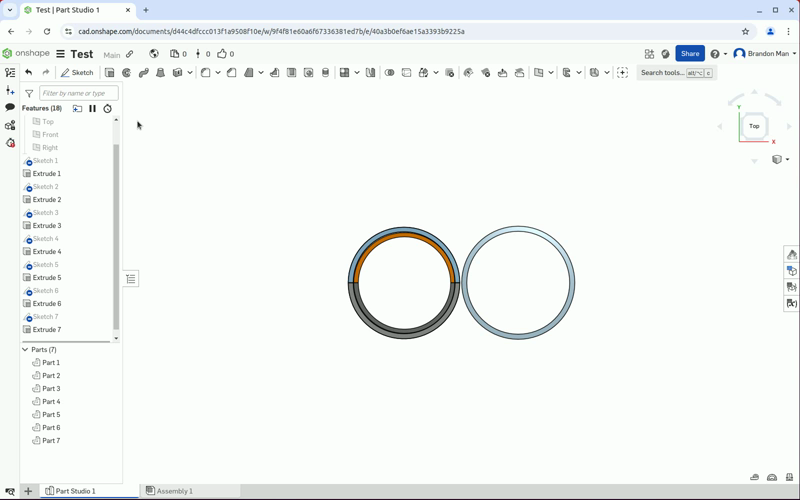
key(shift+h)
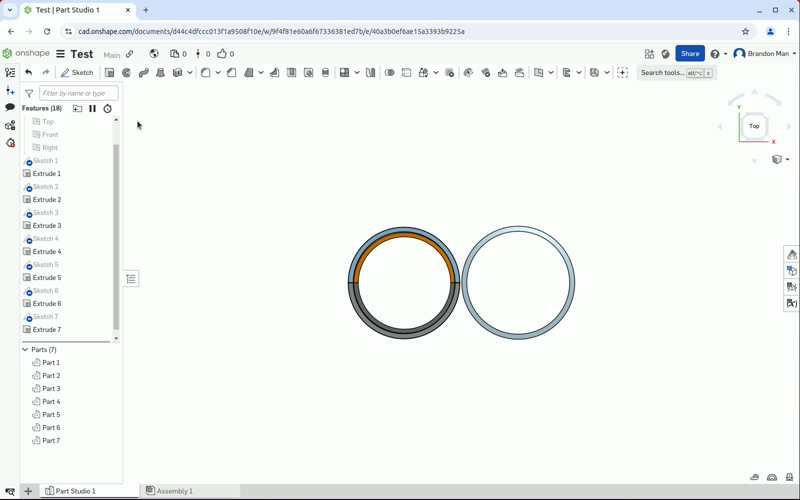
key(shift+h)
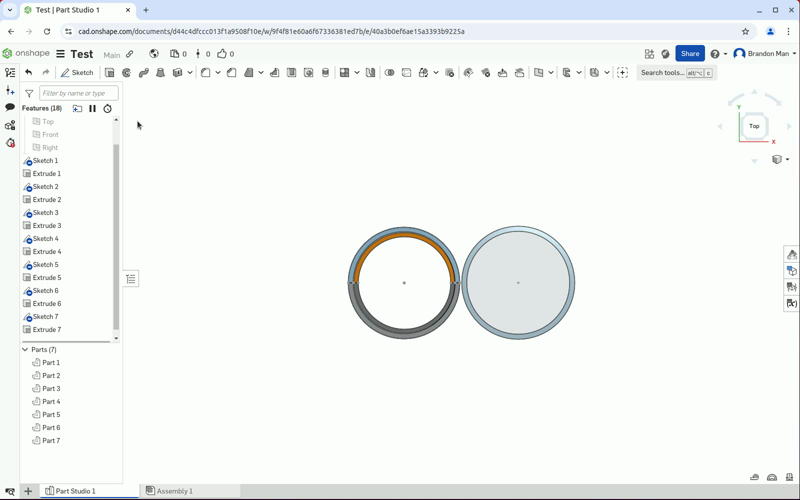
key(shift+7)
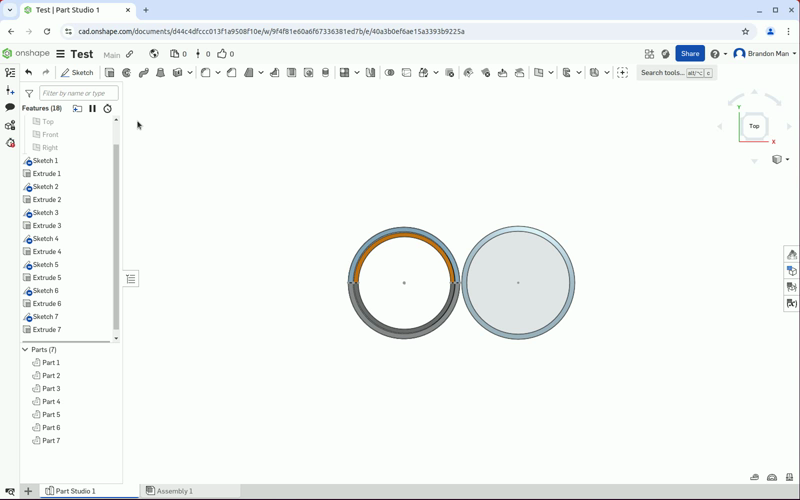
key(up, 3)
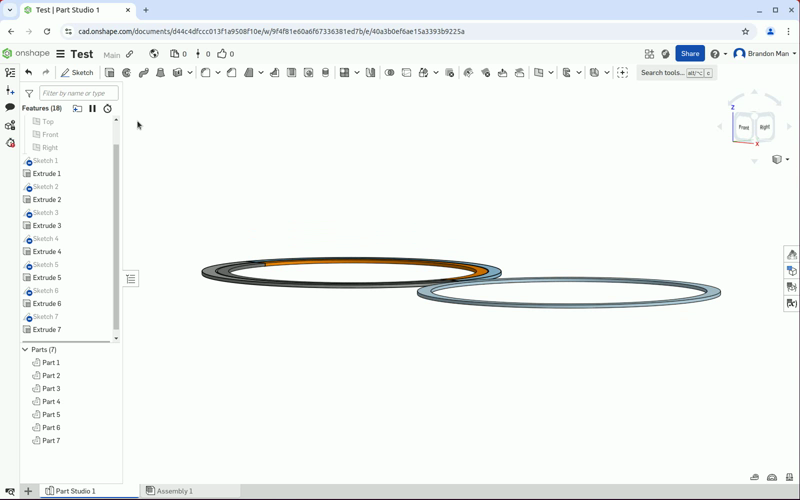
key(left, 3)
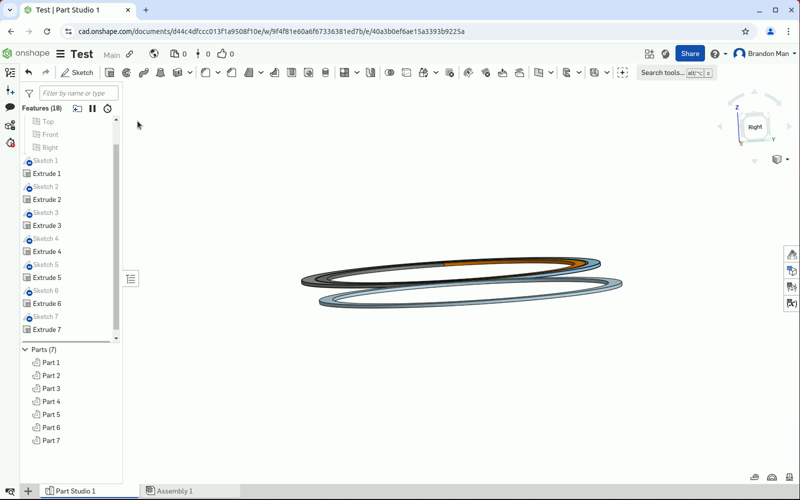
key(right, 3)
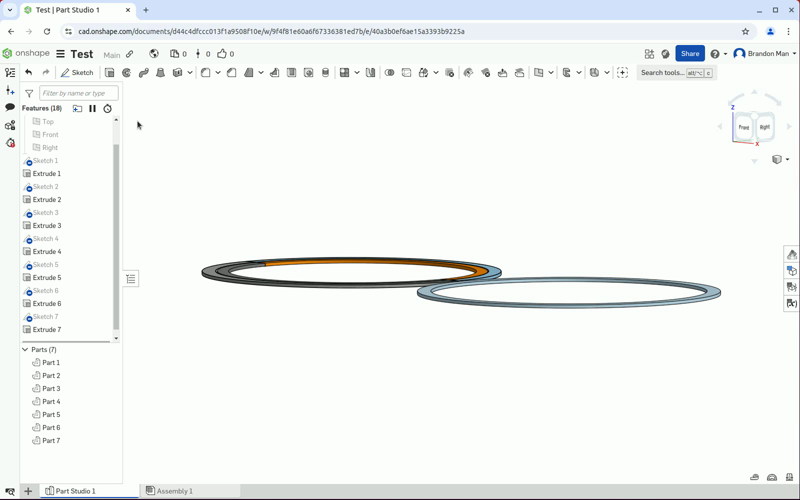
key(down, 3)
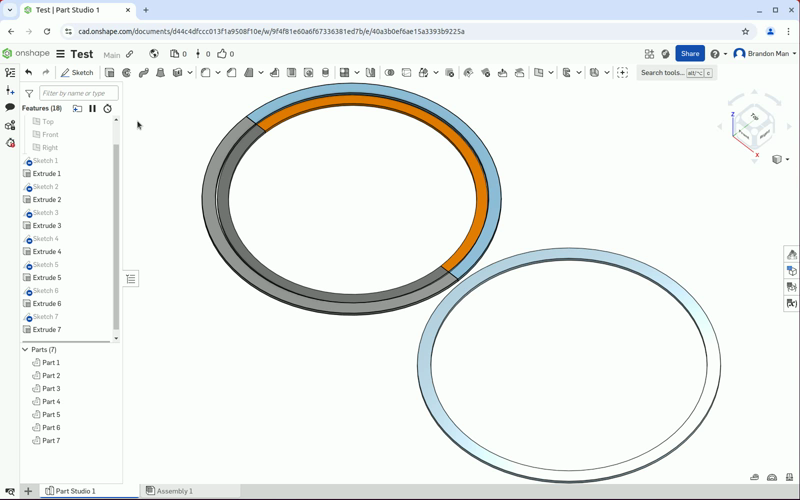
mouse_move(69, 163)
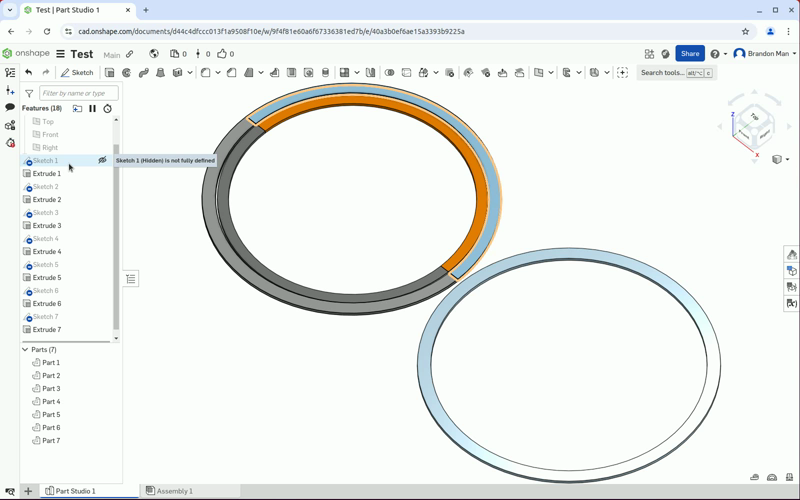
click(69, 163)